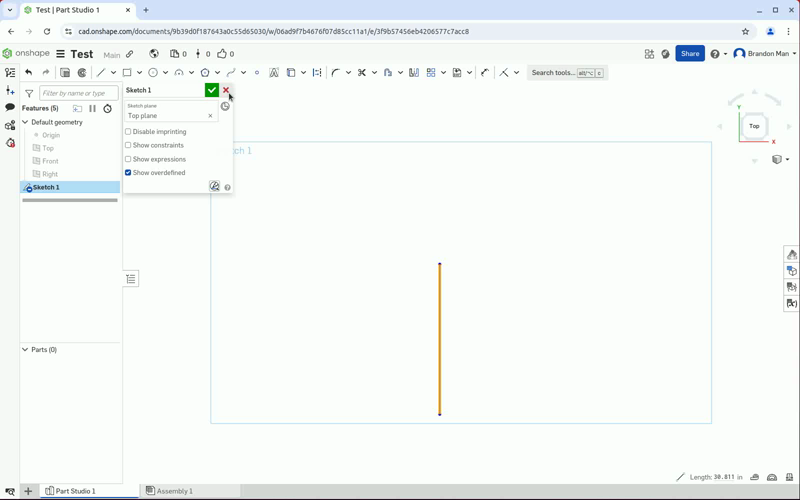
key(shift+h)
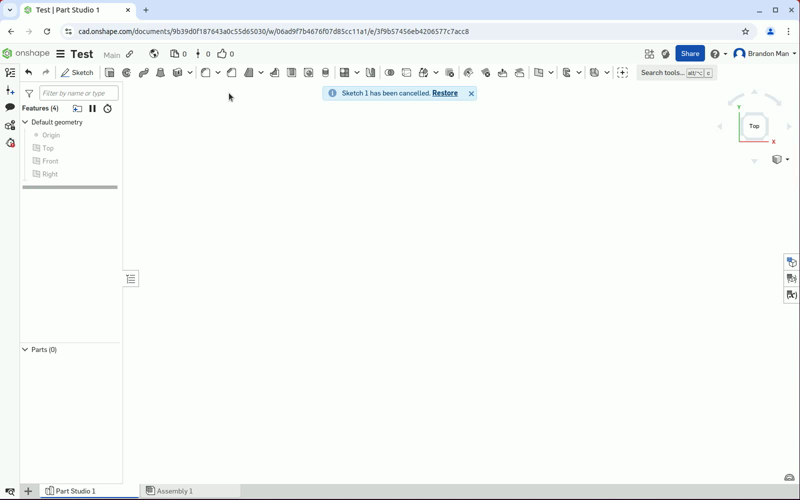
mouse_move(73, 352)
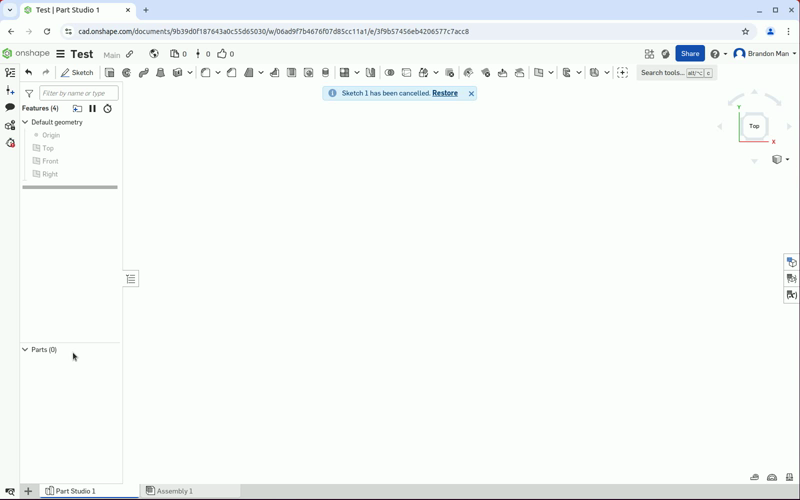
key(y)
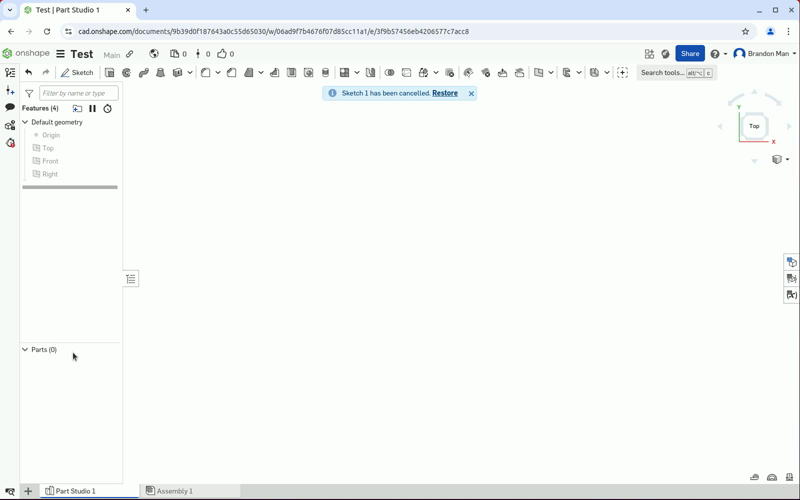
key(shift+p)
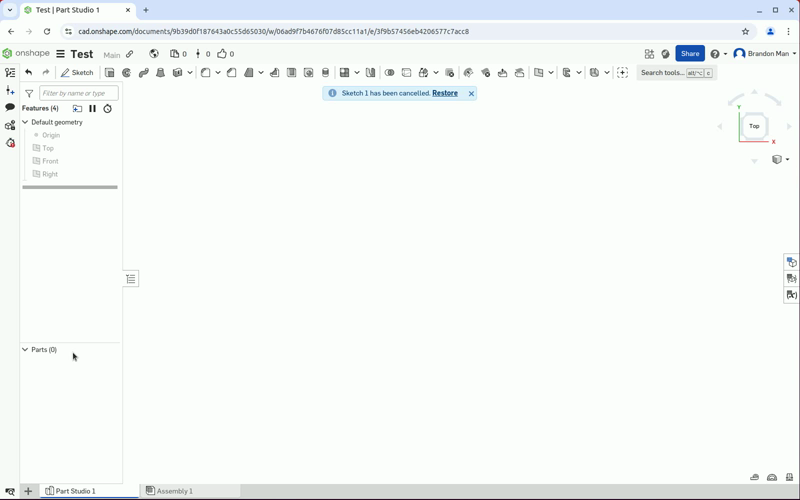
key(space)
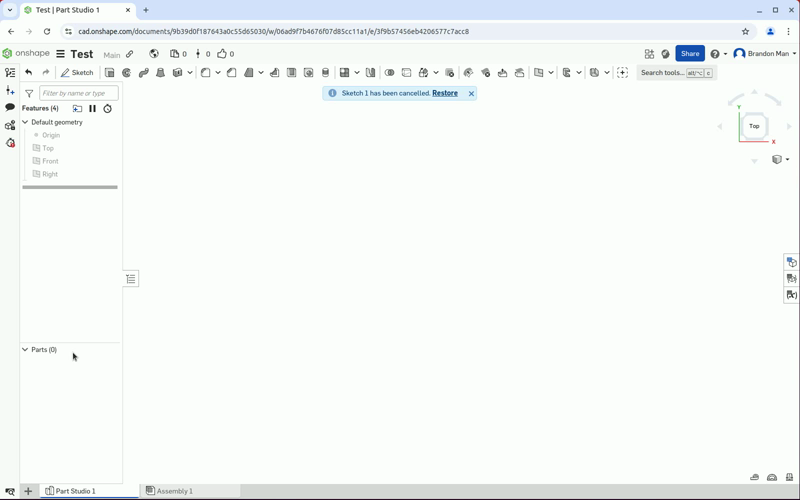
key_down(shift)
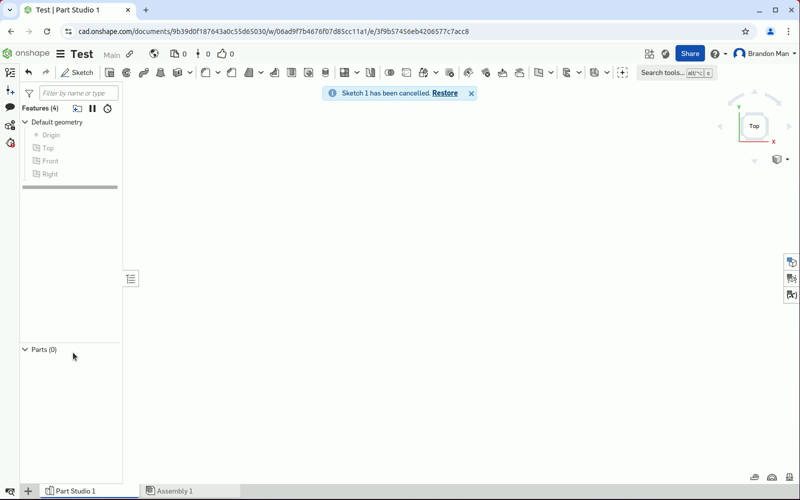
key(up)
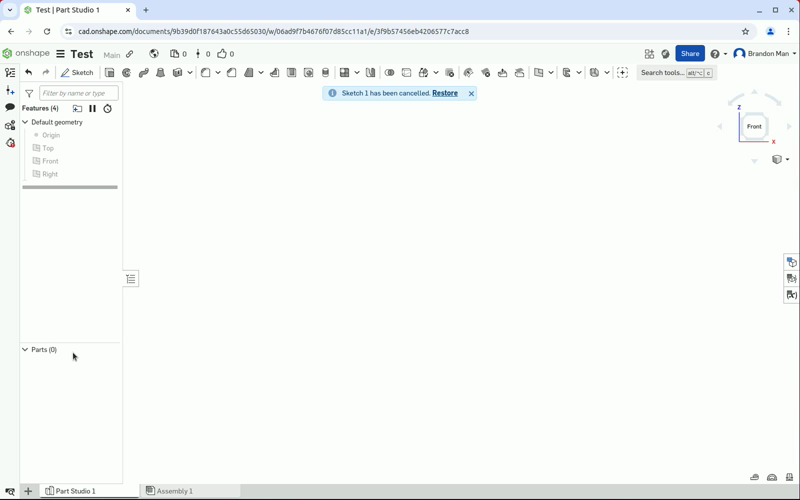
key_up(shift)
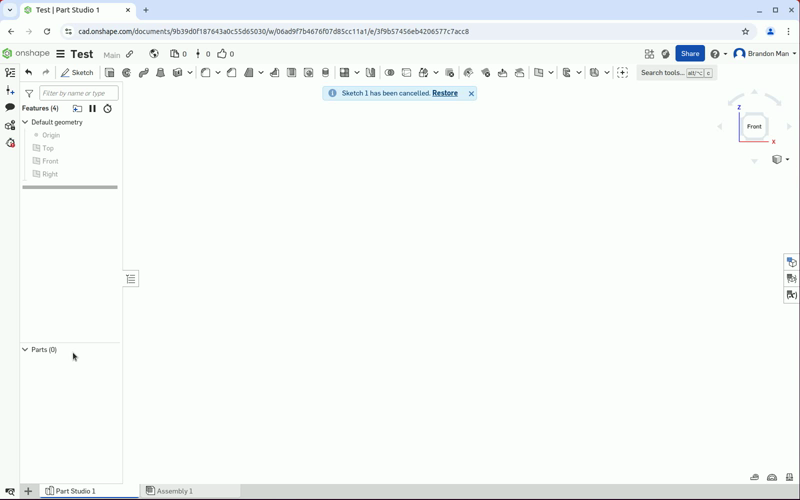
mouse_move(73, 352)
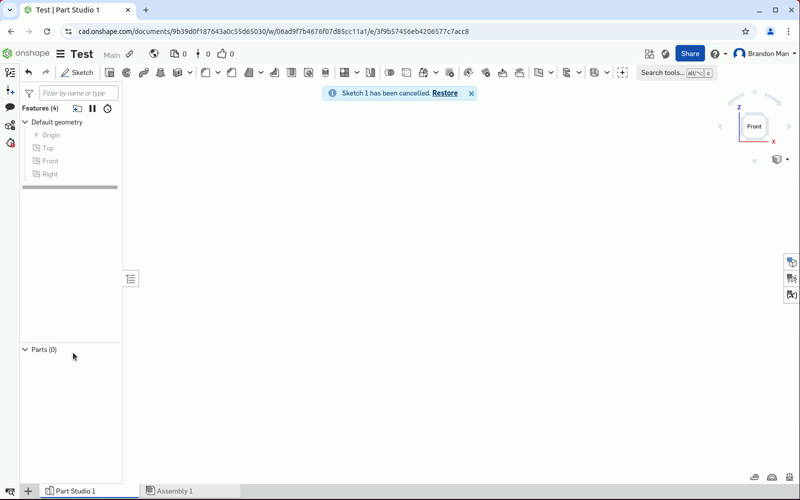
key(shift+y)
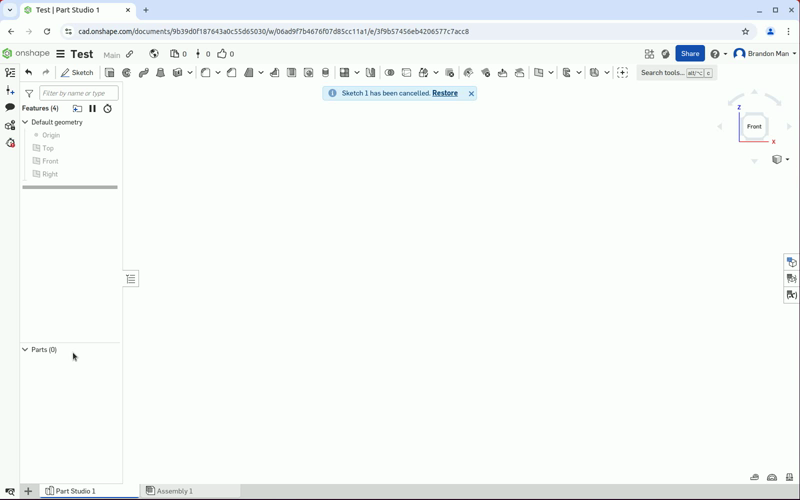
key(shift+s)
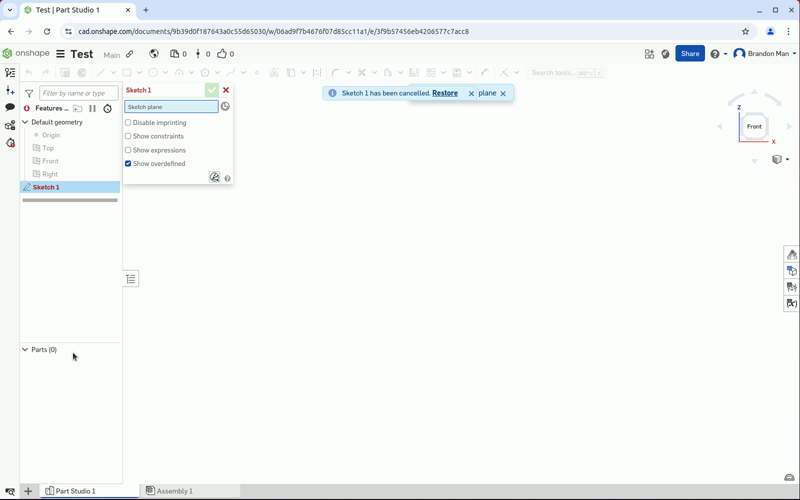
mouse_move(73, 163)
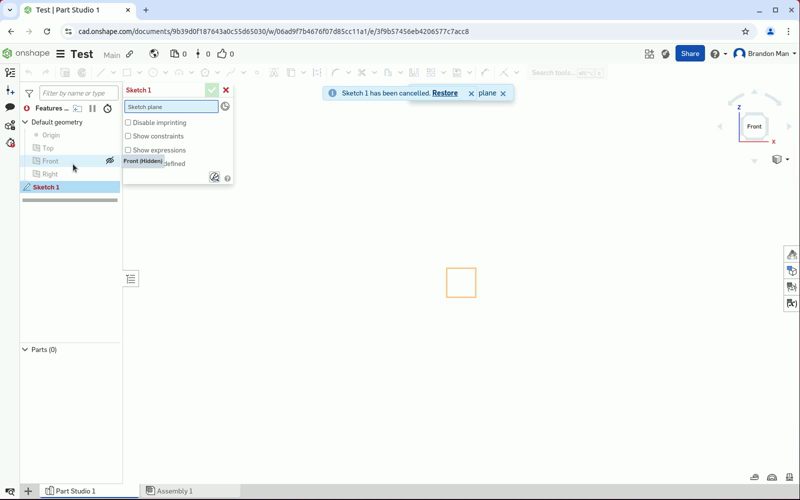
click(73, 163)
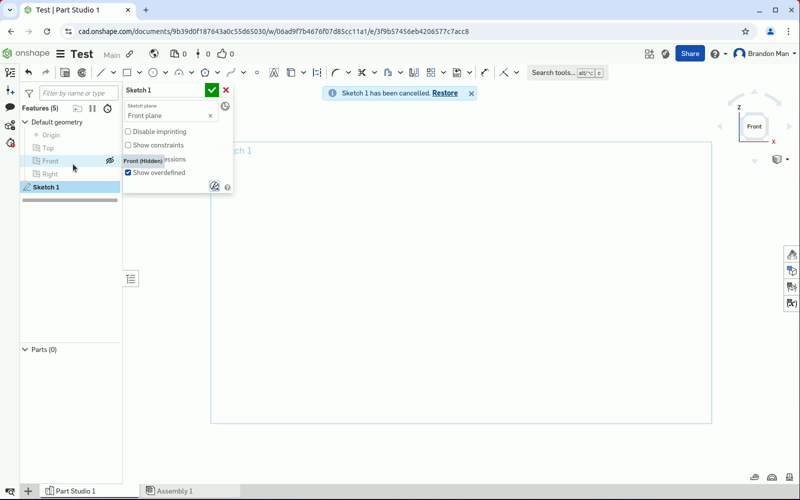
mouse_move(73, 352)
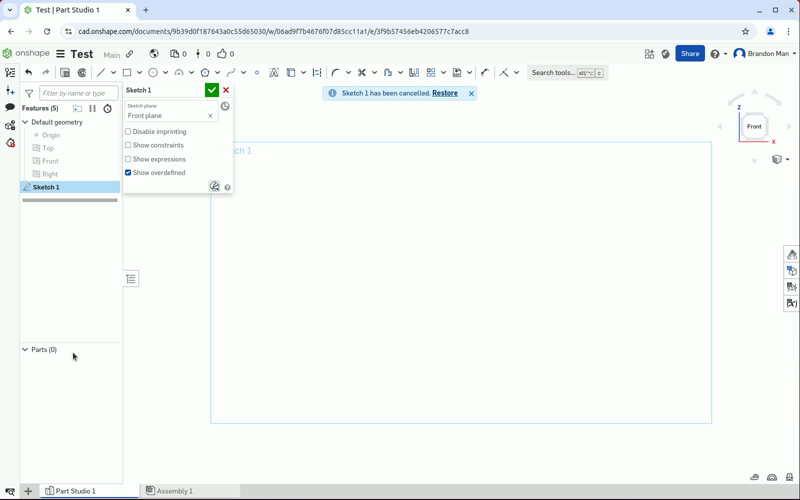
key(y)
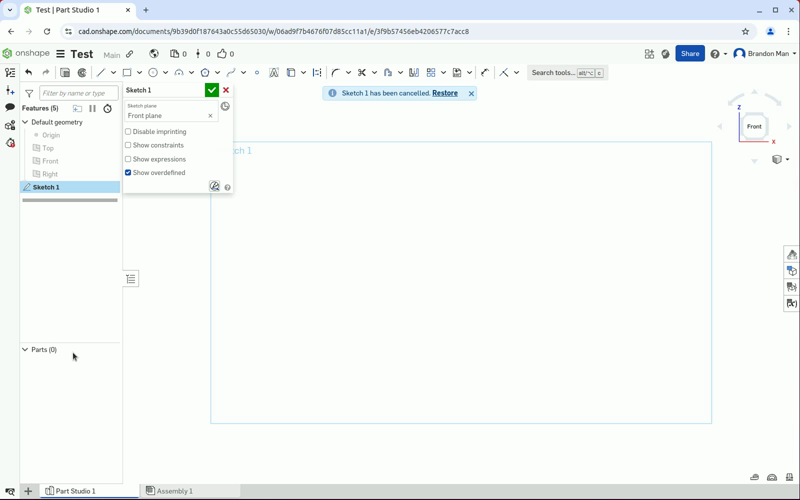
key(l)
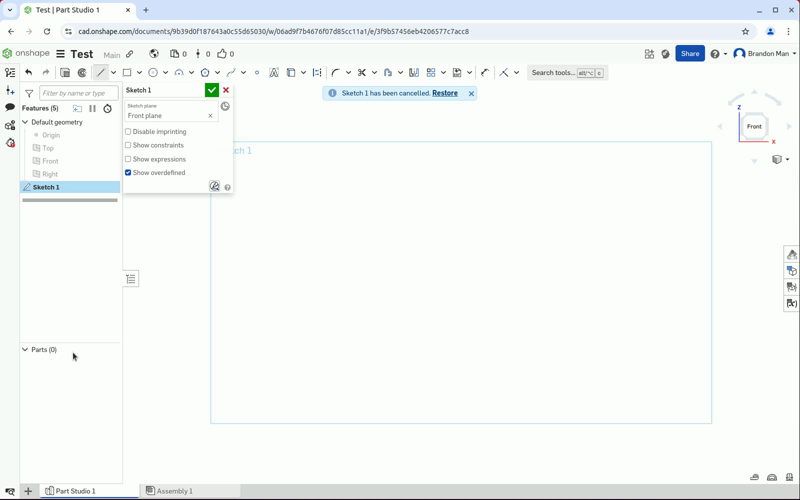
key_down(shift)
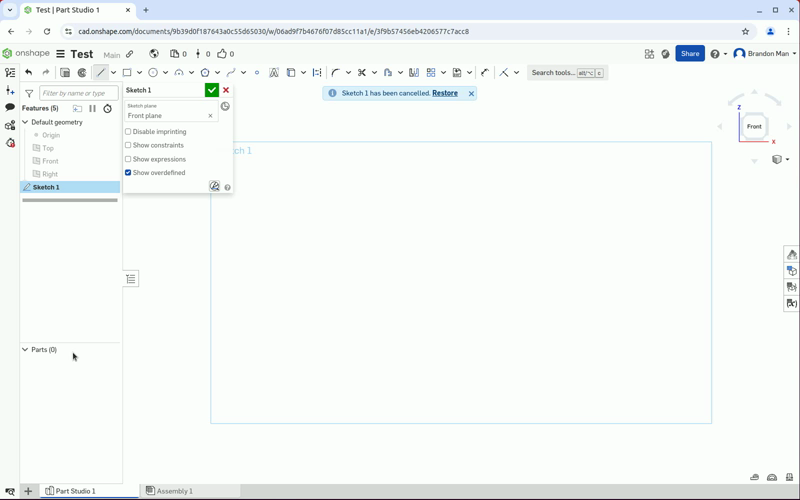
mouse_move(460, 282)
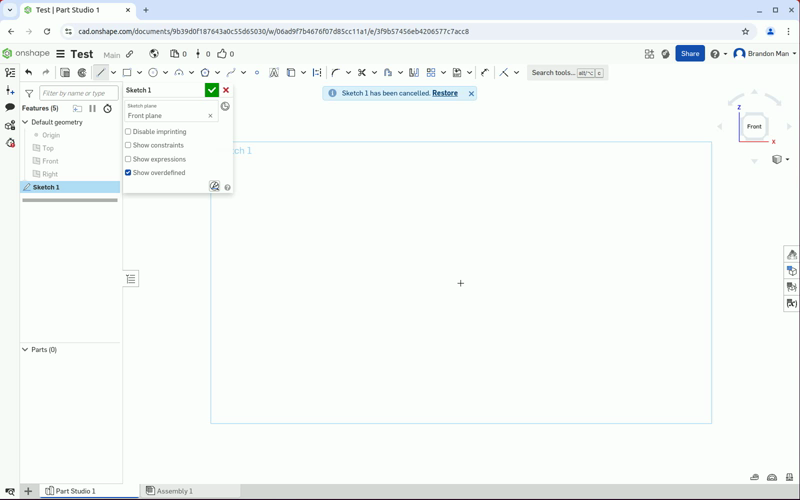
click(460, 282)
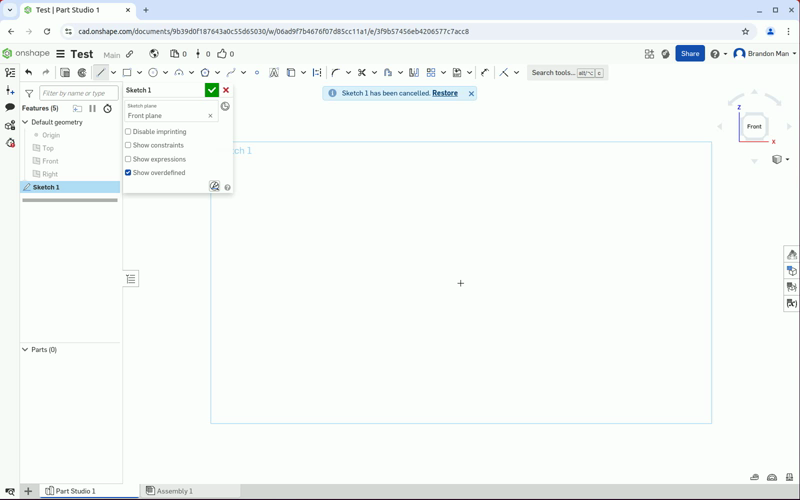
key_up(shift)
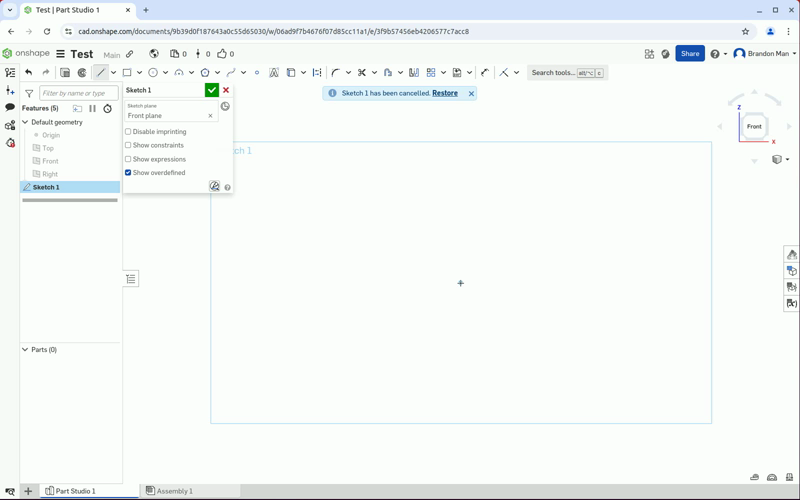
key_down(shift)
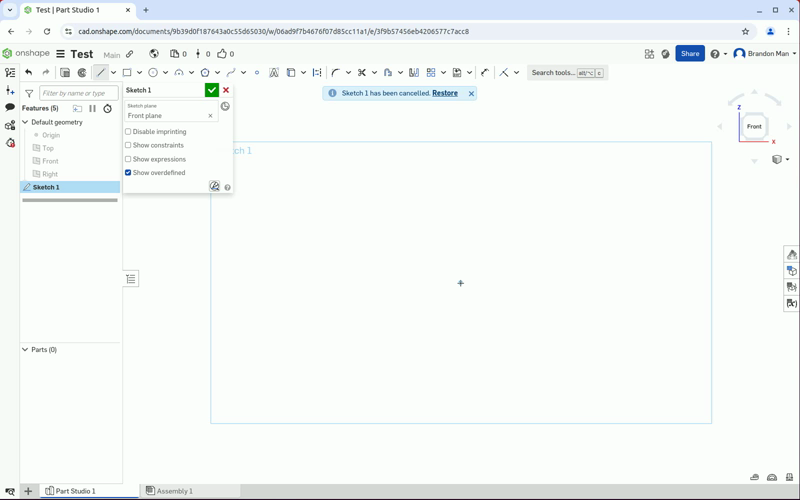
mouse_move(521, 282)
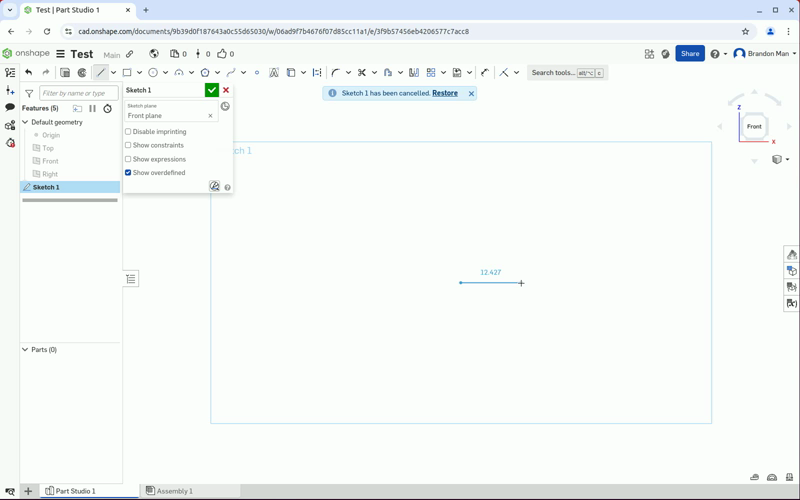
click(521, 282)
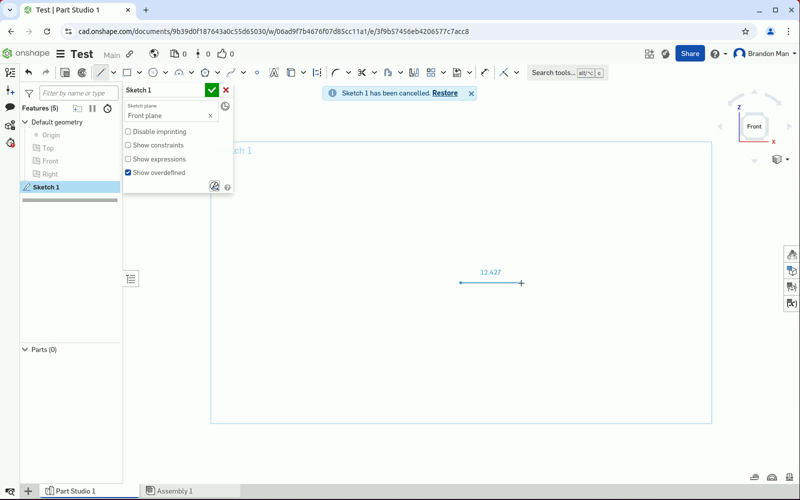
key_up(shift)
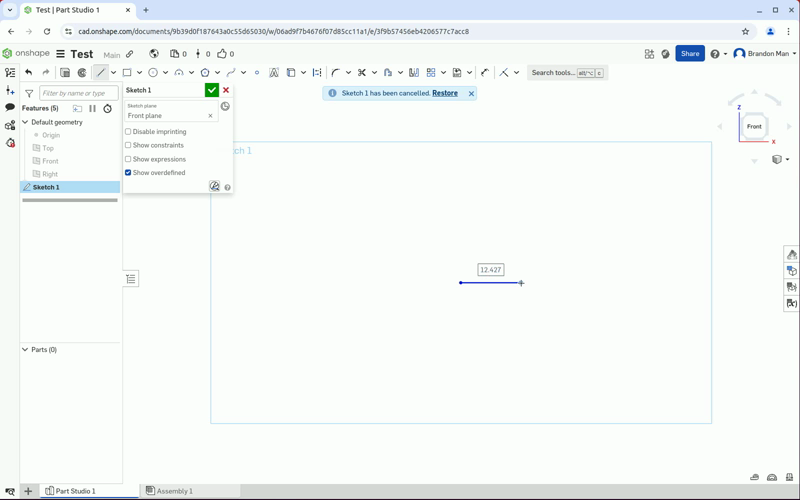
key_down(shift)
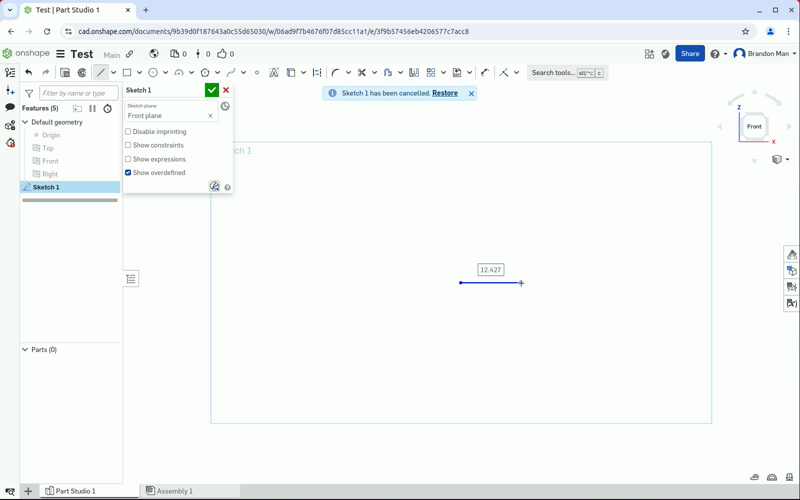
mouse_move(551, 282)
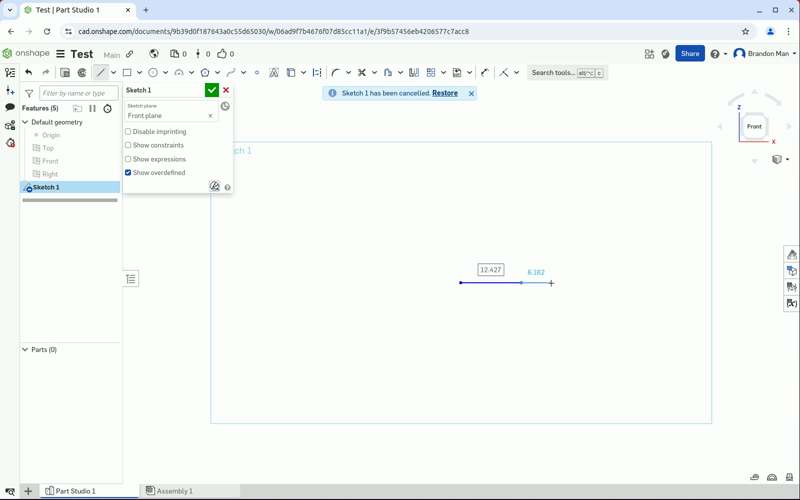
mouse_move(521, 280)
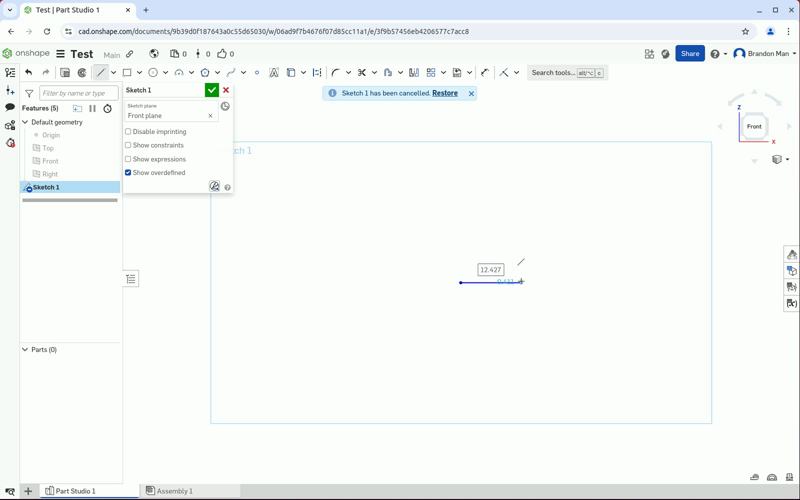
scroll(6)
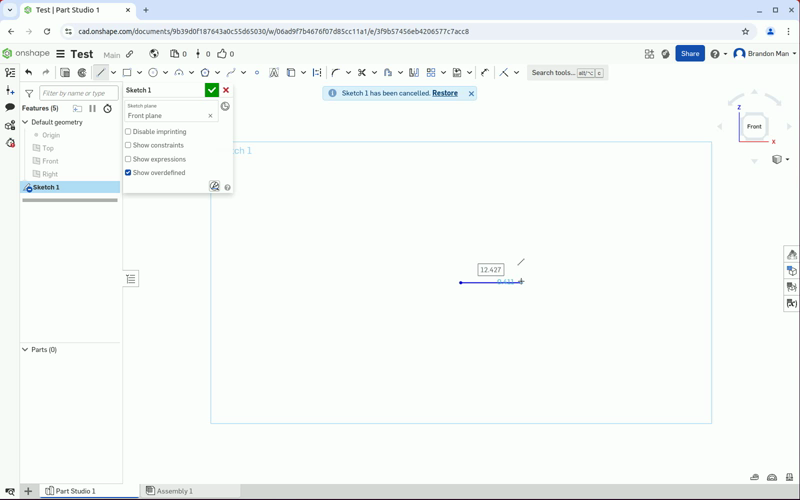
scroll(6)
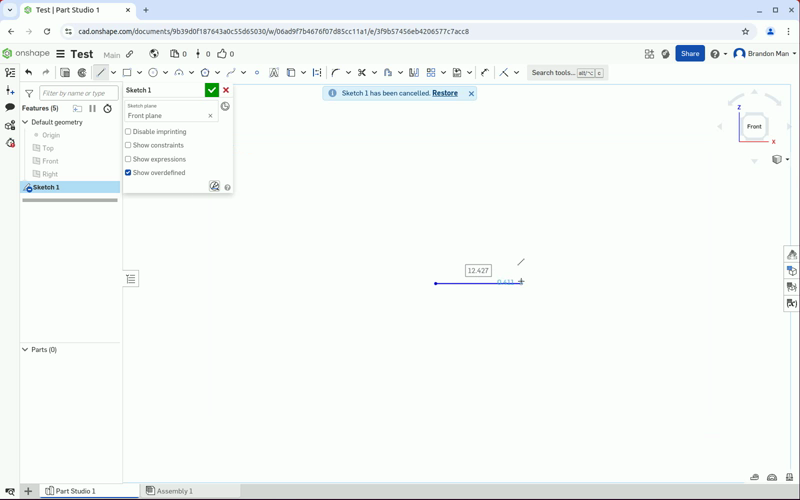
scroll(6)
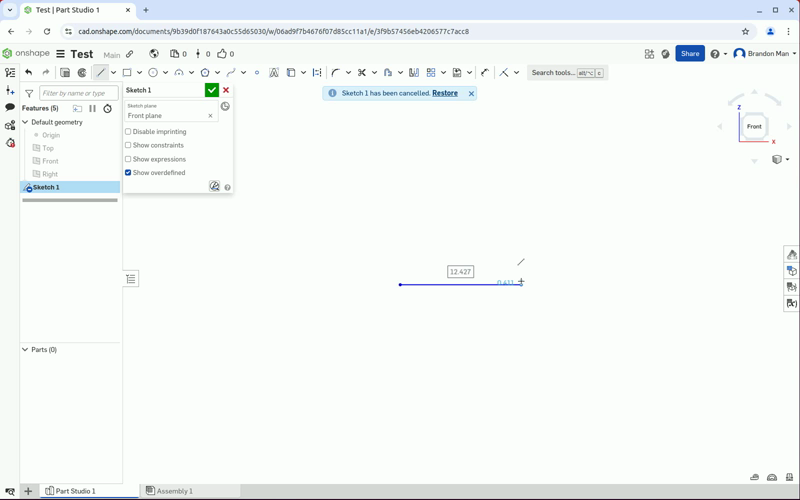
scroll(6)
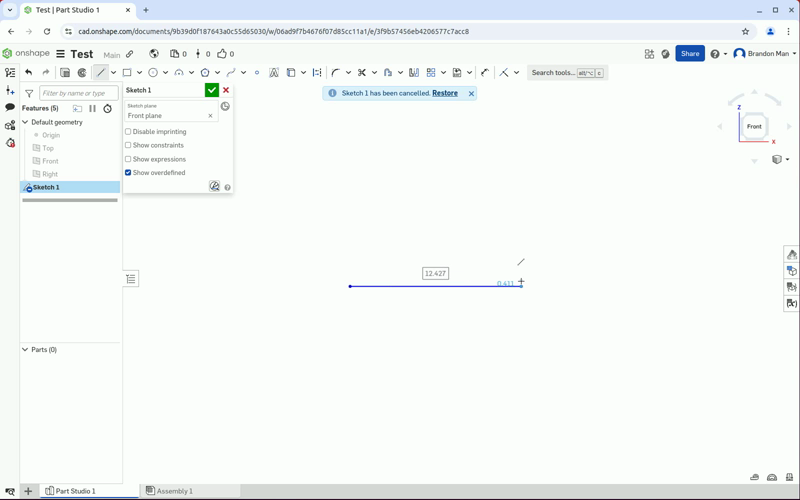
scroll(6)
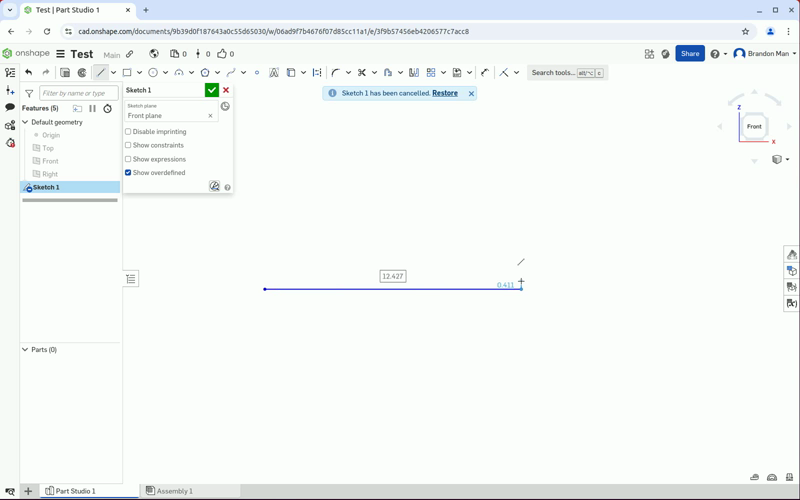
scroll(6)
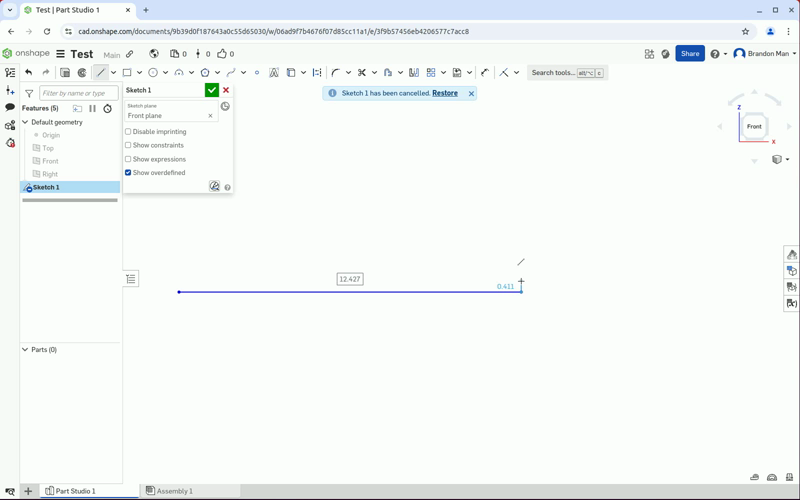
scroll(6)
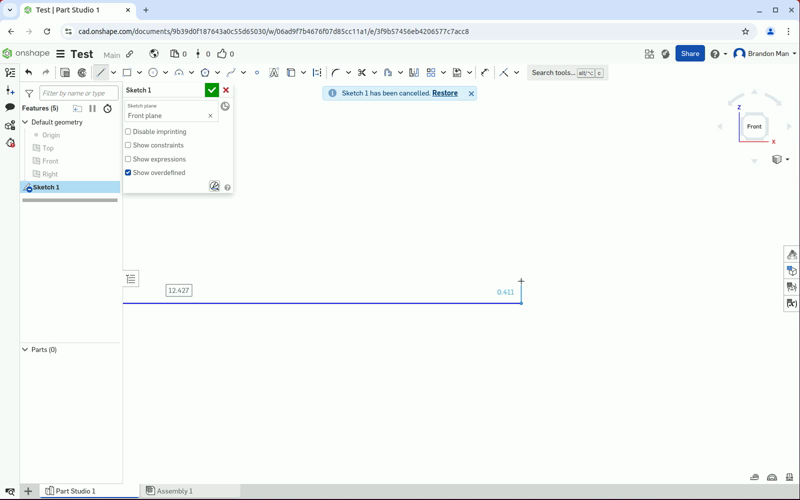
click(521, 280)
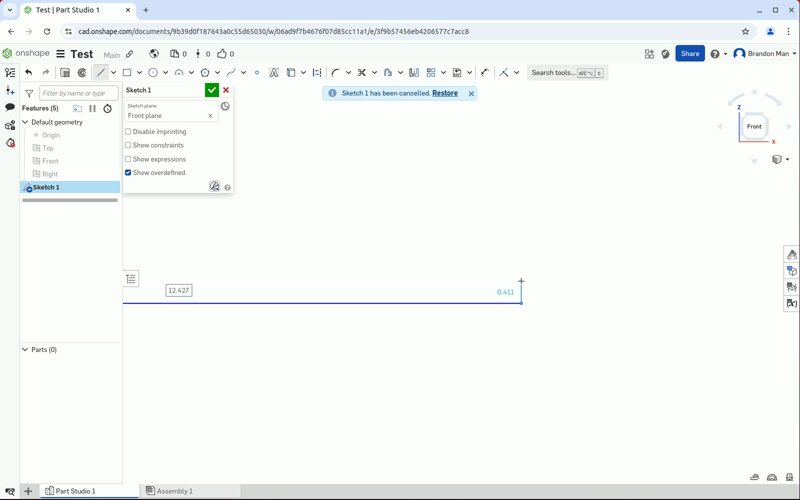
scroll(-6)
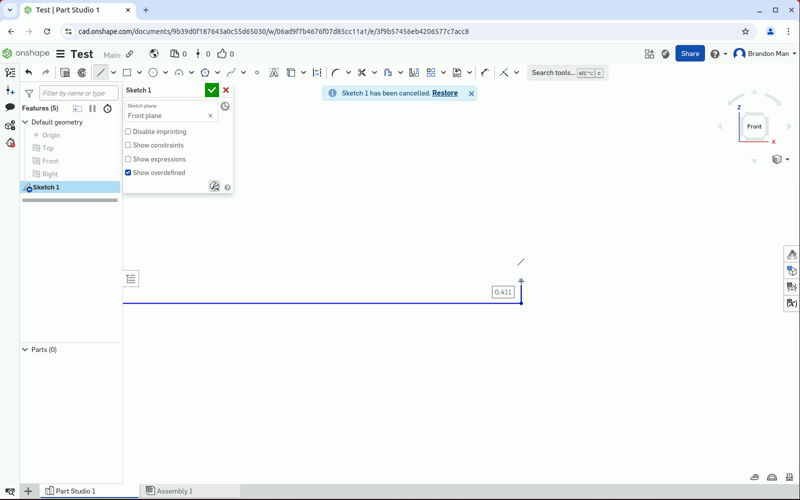
scroll(-6)
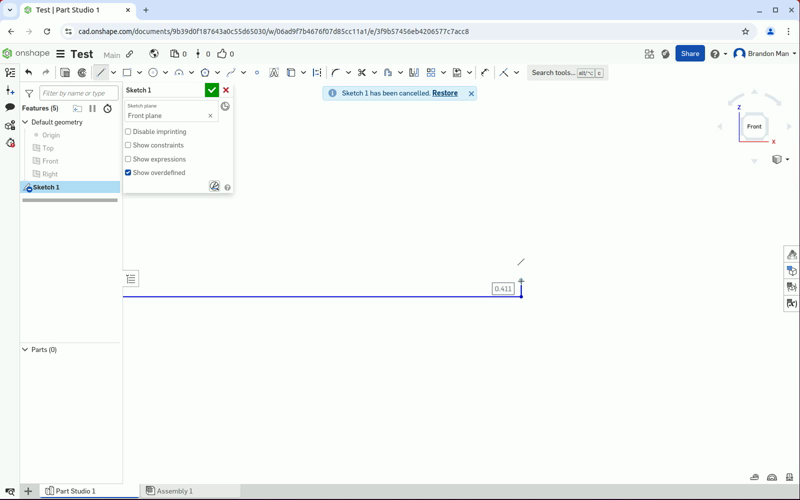
scroll(-6)
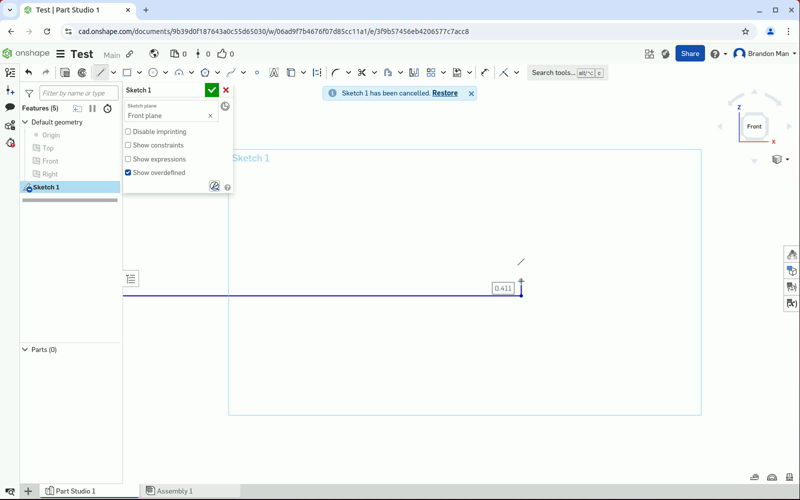
scroll(-6)
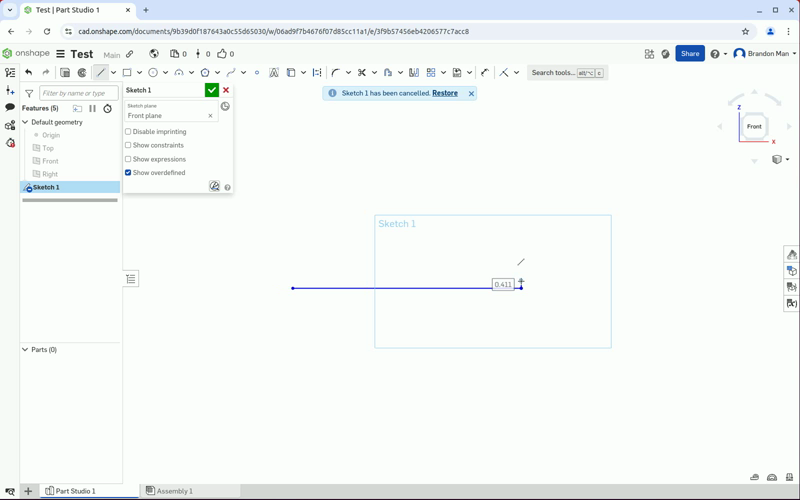
scroll(-6)
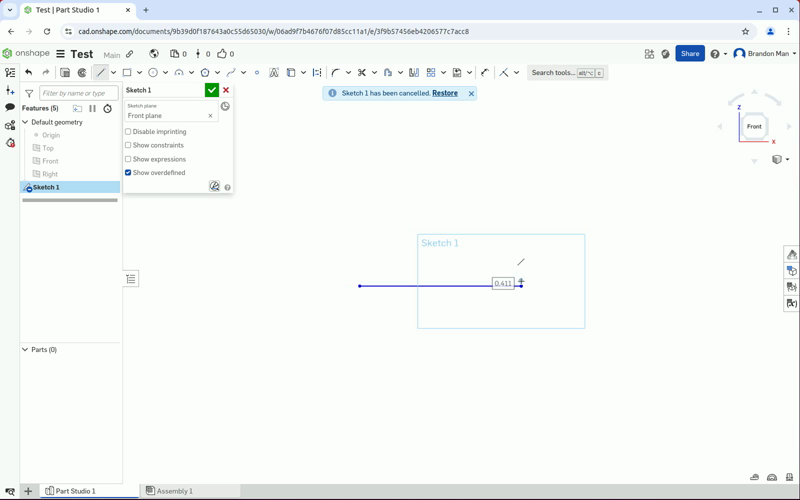
scroll(-6)
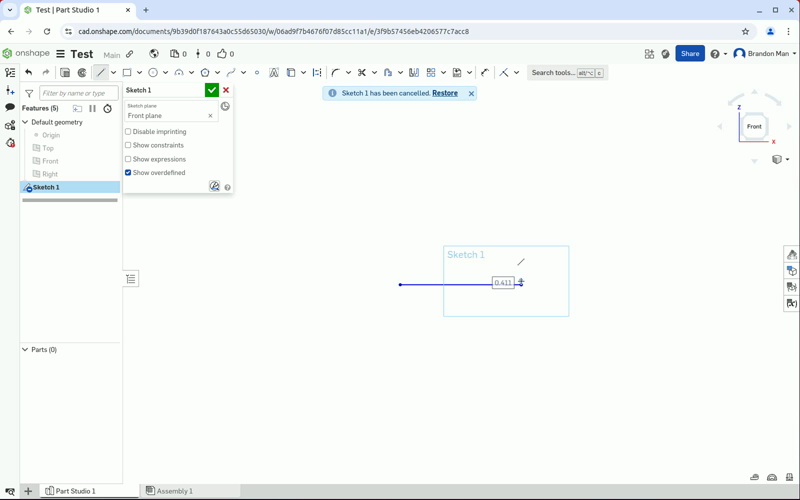
scroll(-6)
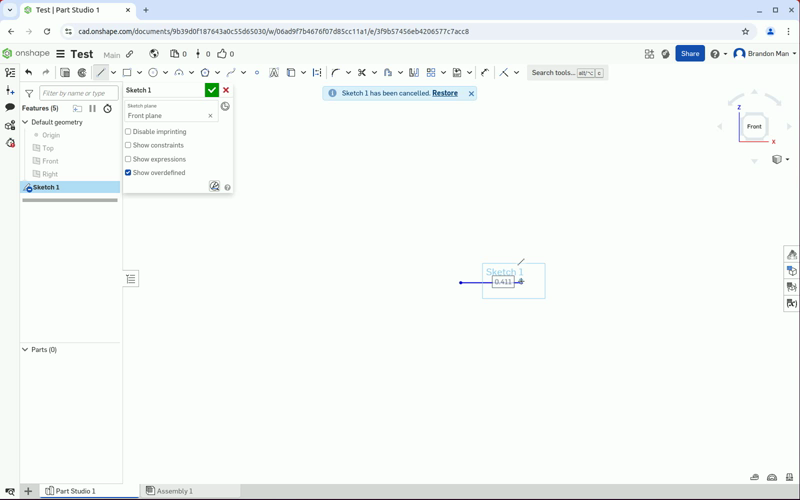
key_up(shift)
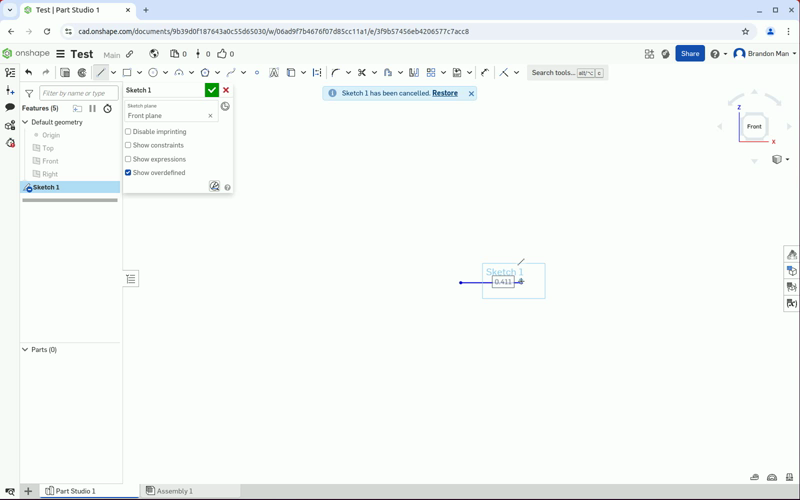
key_down(shift)
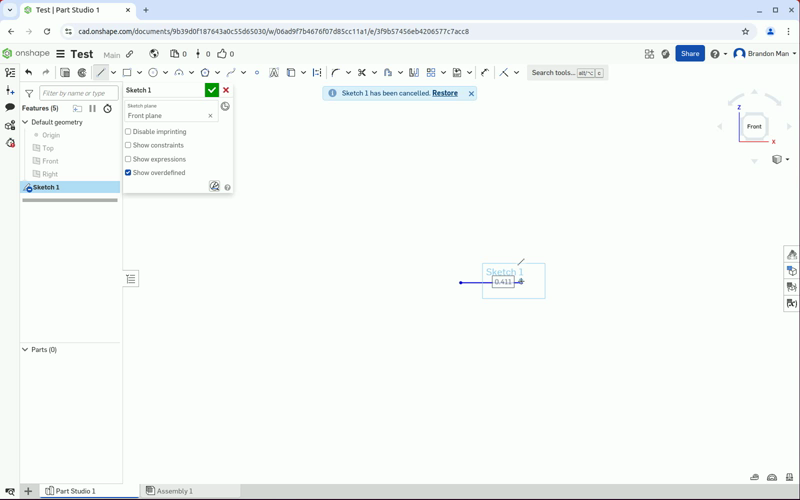
mouse_move(551, 280)
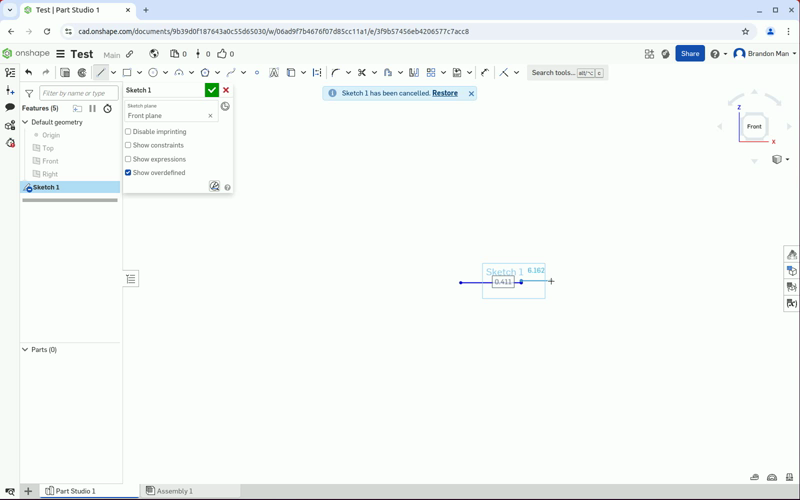
mouse_move(518, 280)
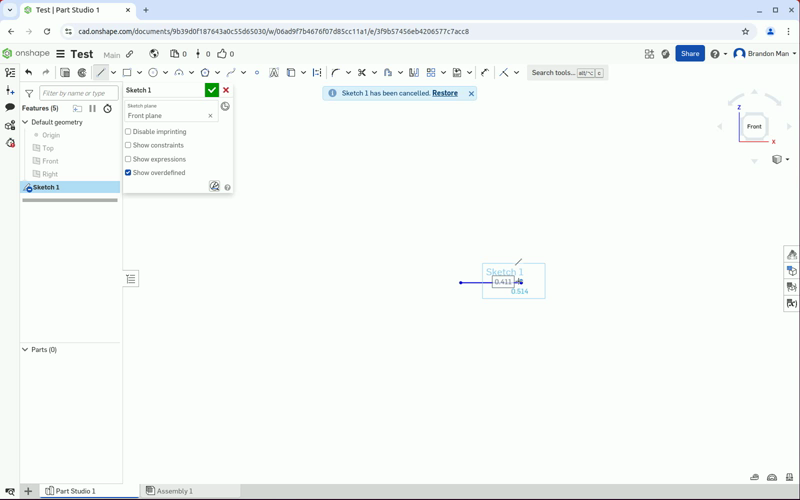
scroll(6)
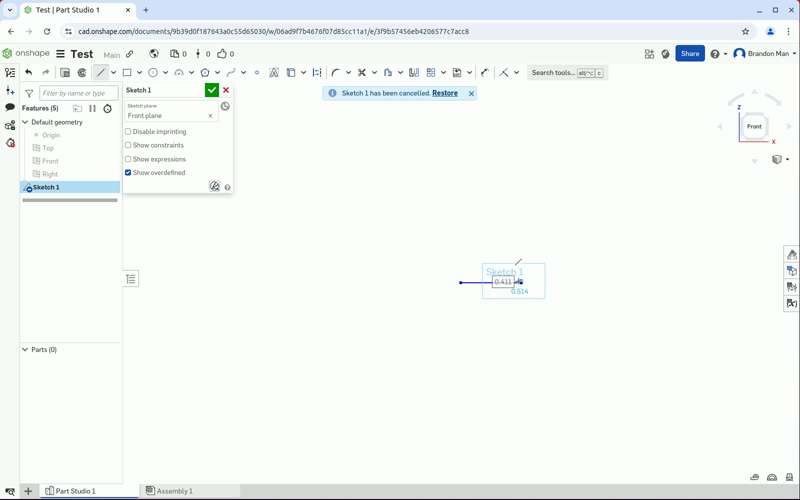
scroll(6)
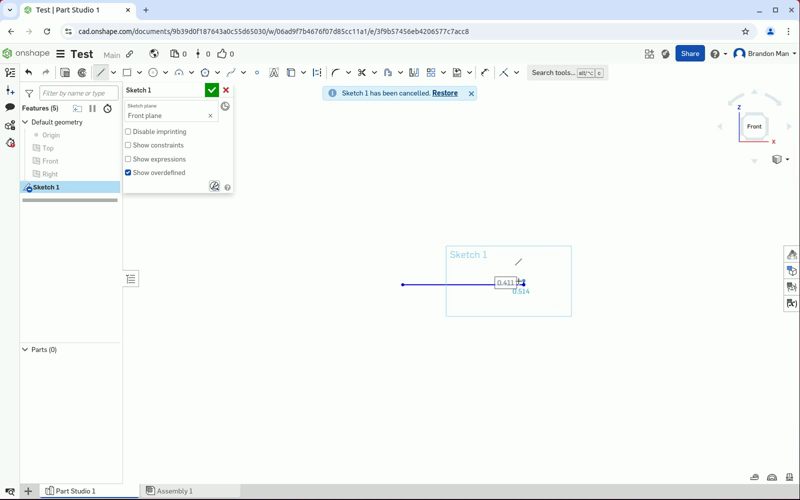
scroll(6)
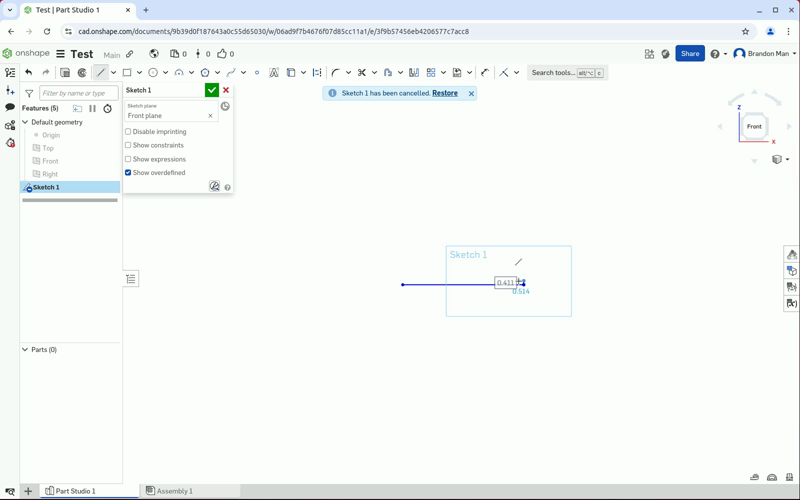
scroll(6)
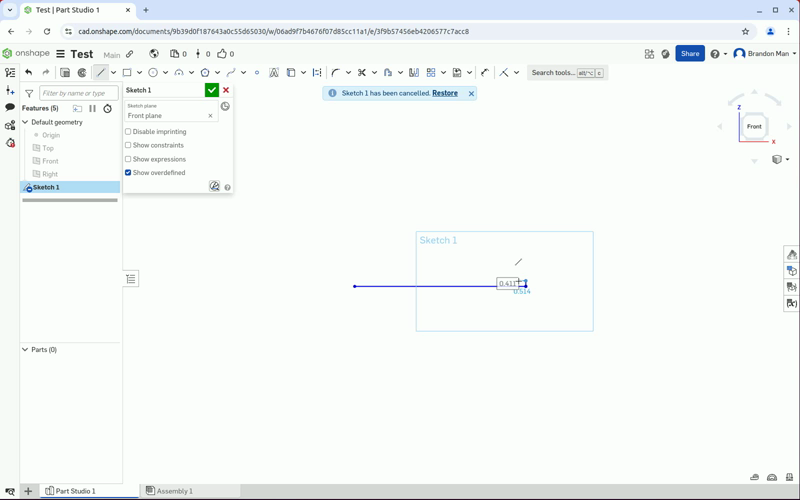
scroll(6)
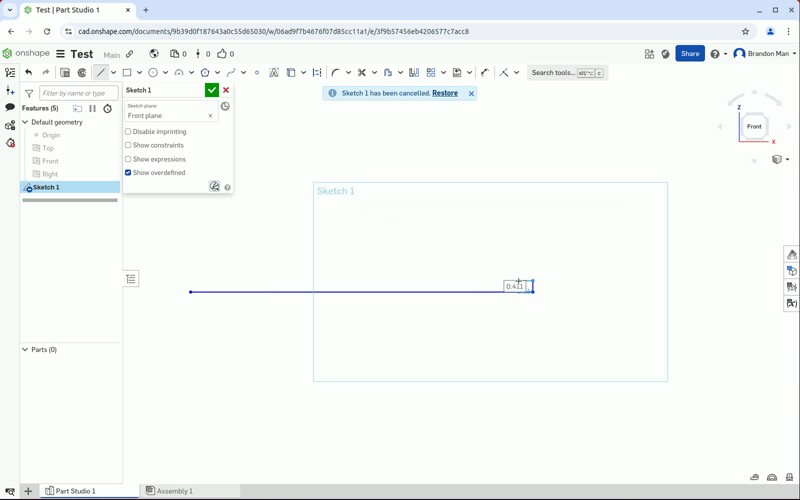
scroll(6)
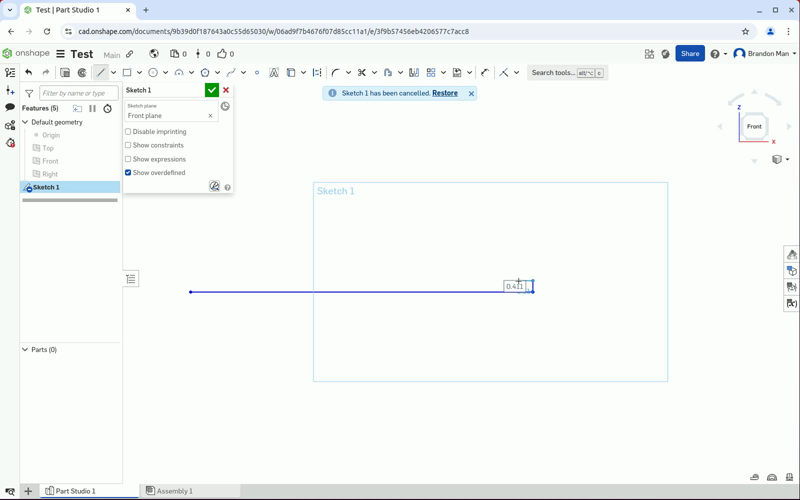
scroll(6)
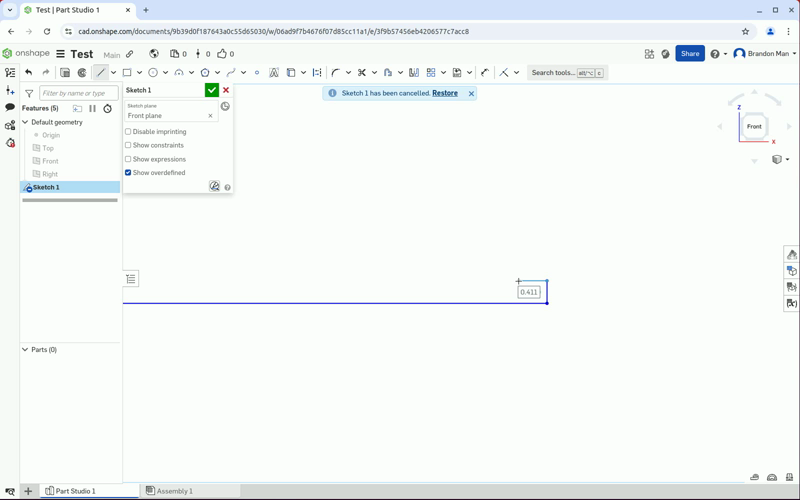
click(518, 280)
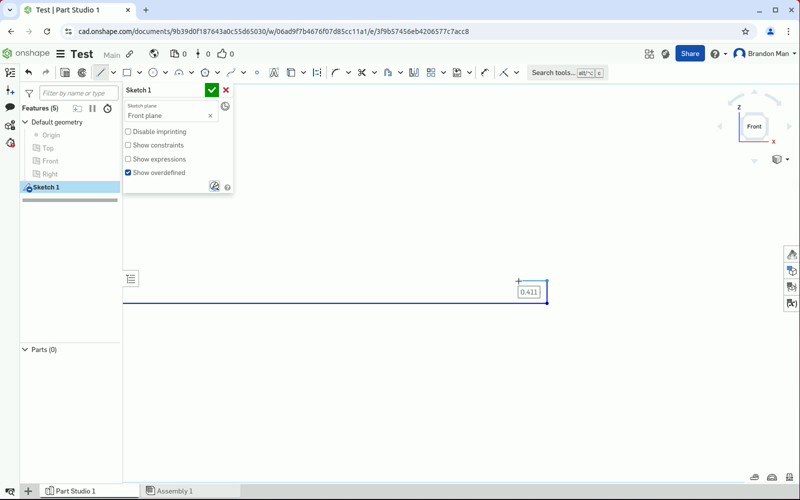
scroll(-6)
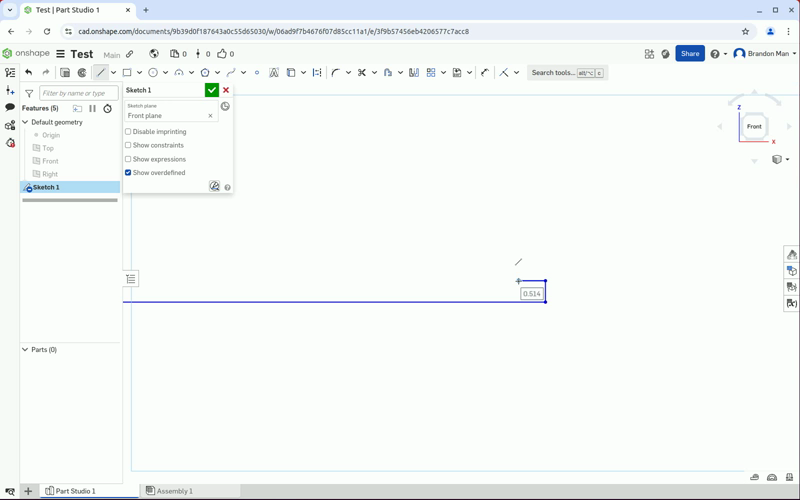
scroll(-6)
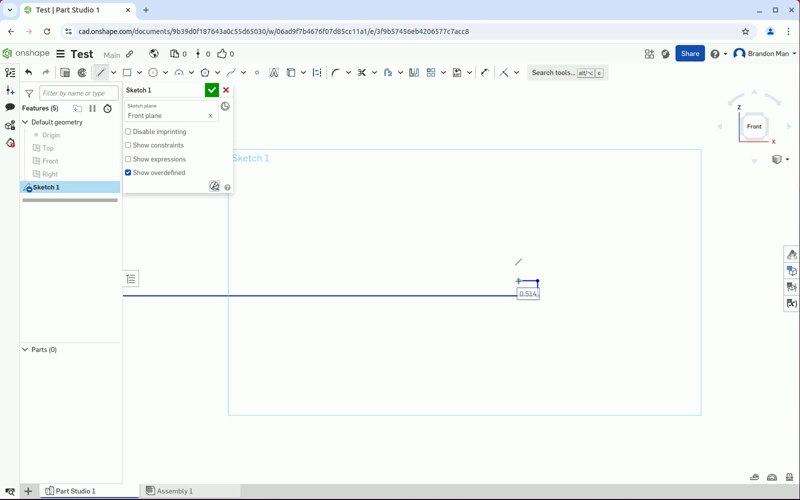
scroll(-6)
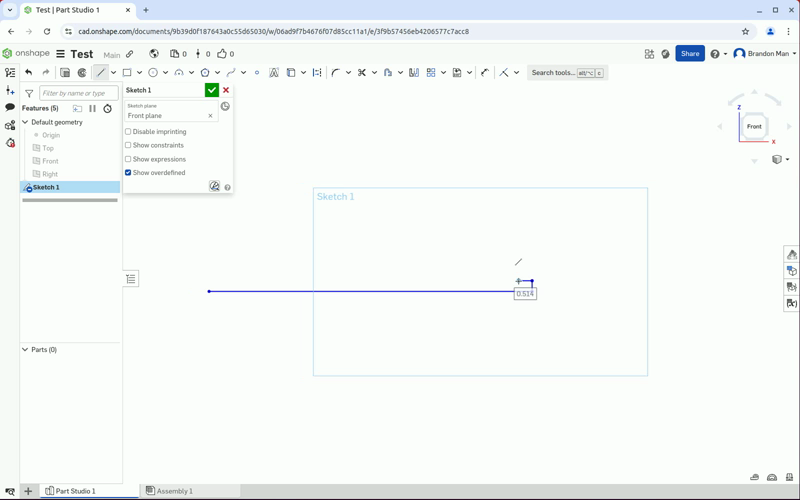
scroll(-6)
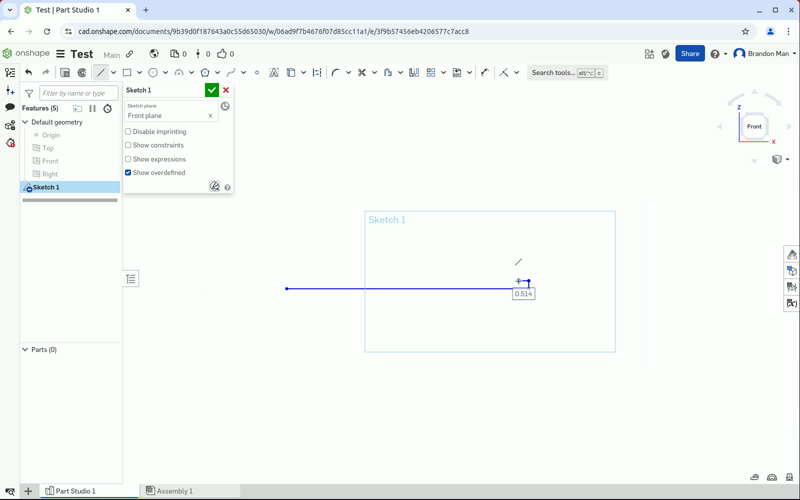
scroll(-6)
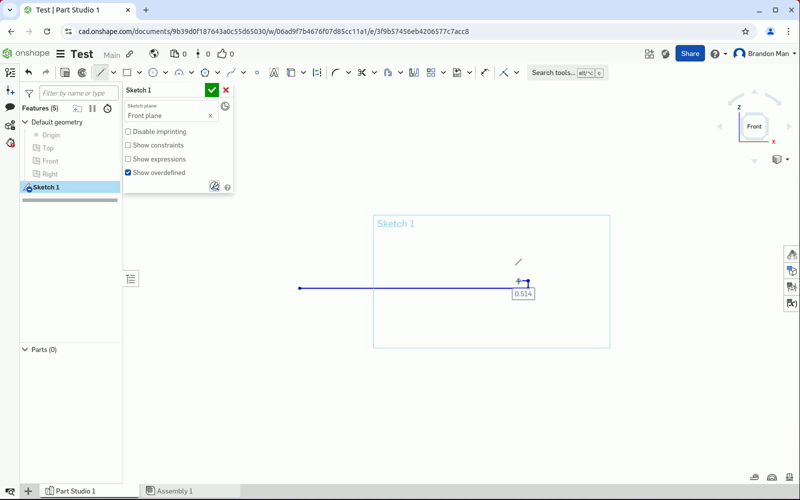
scroll(-6)
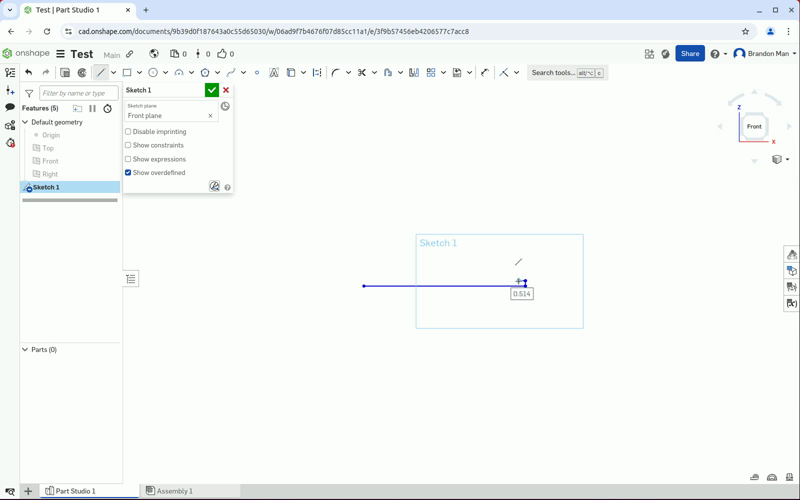
scroll(-6)
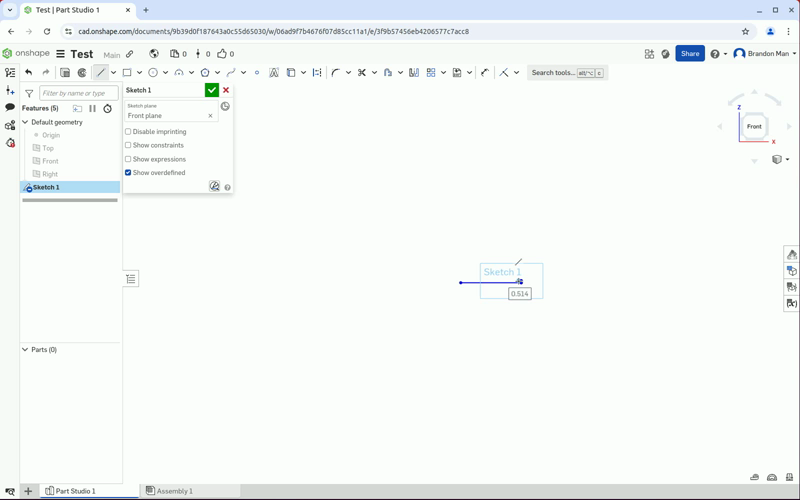
key_up(shift)
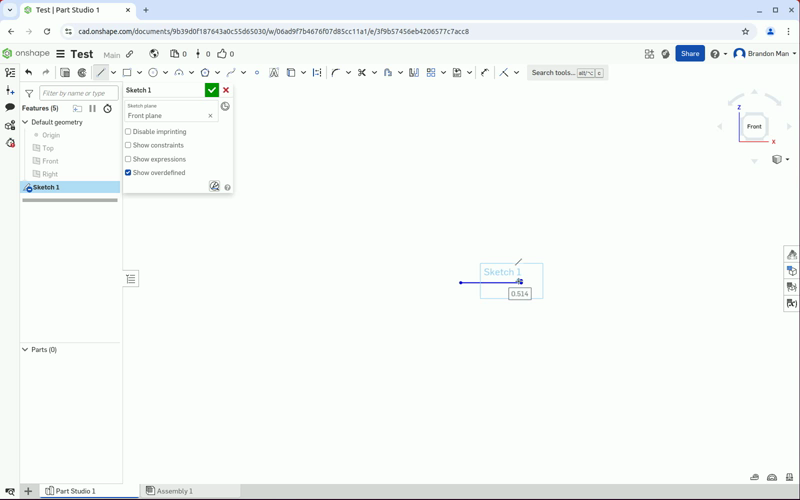
key_down(shift)
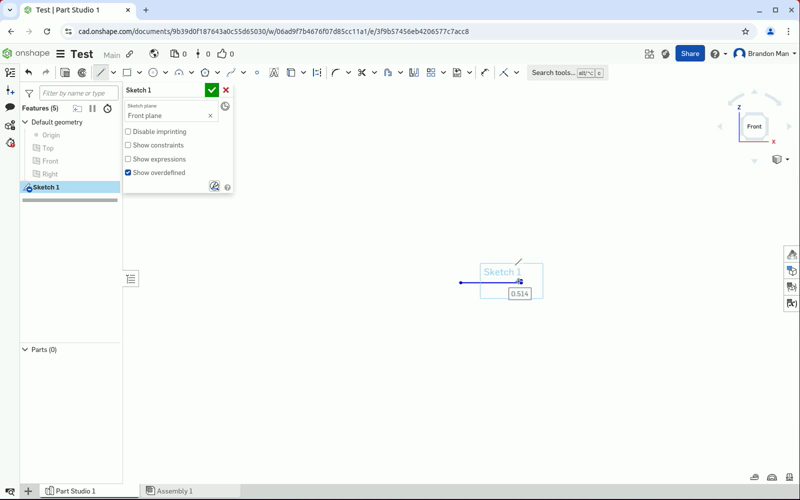
mouse_move(548, 280)
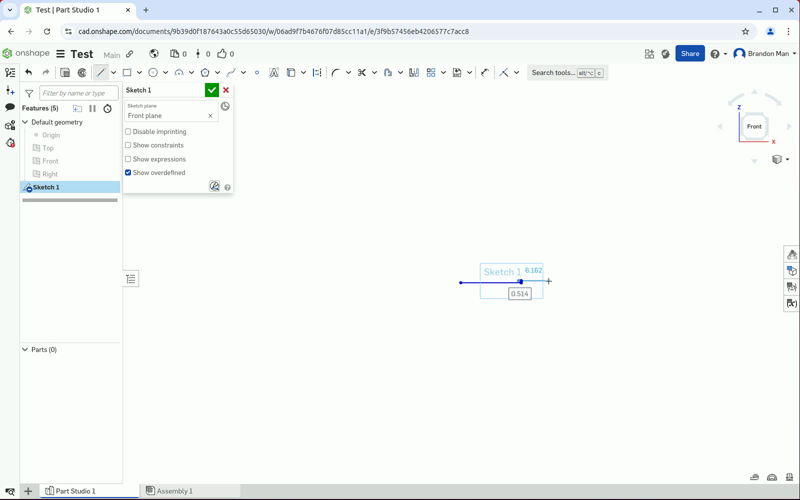
mouse_move(516, 280)
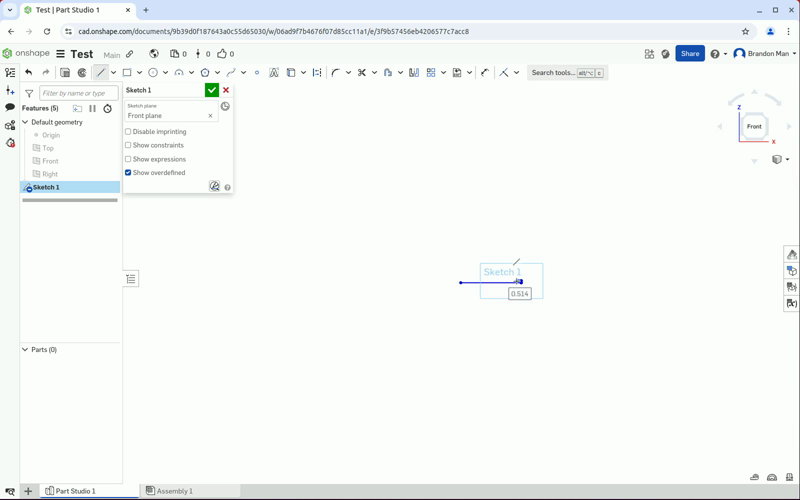
scroll(6)
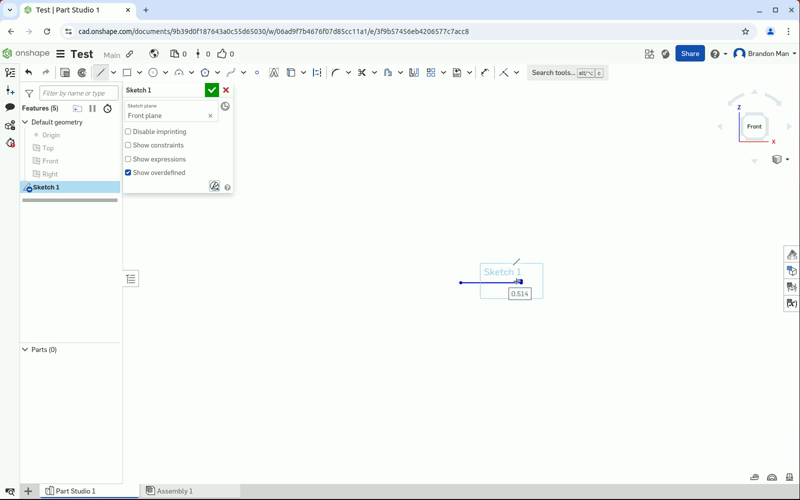
scroll(6)
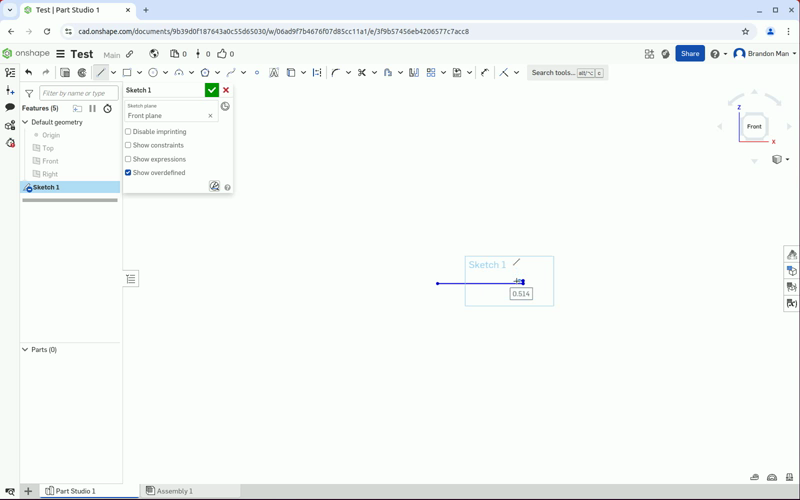
scroll(6)
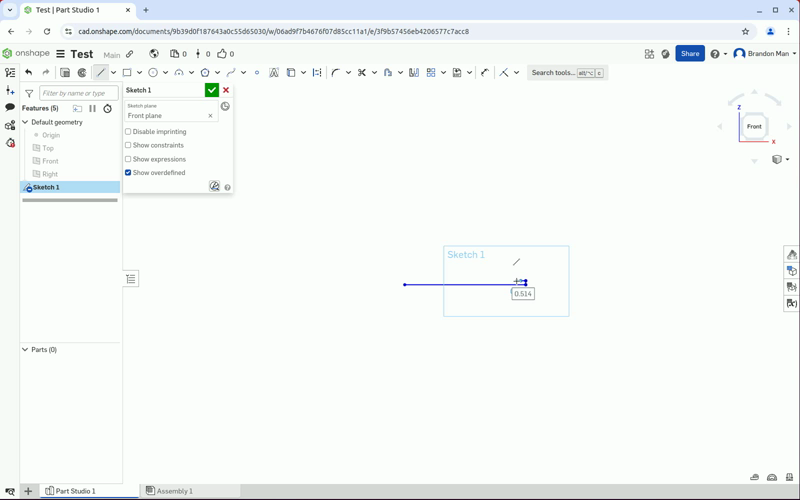
scroll(6)
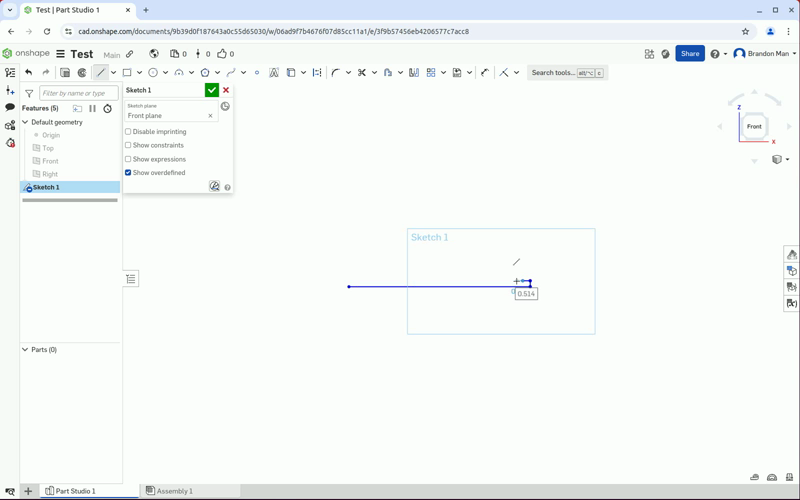
scroll(6)
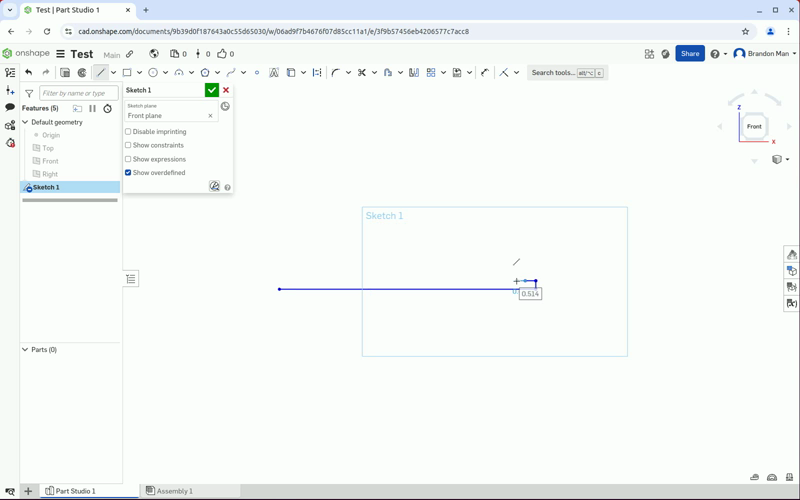
scroll(6)
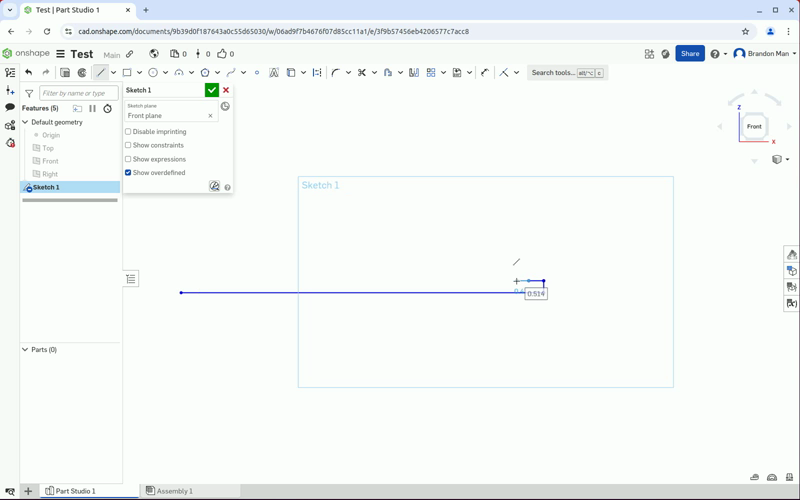
scroll(6)
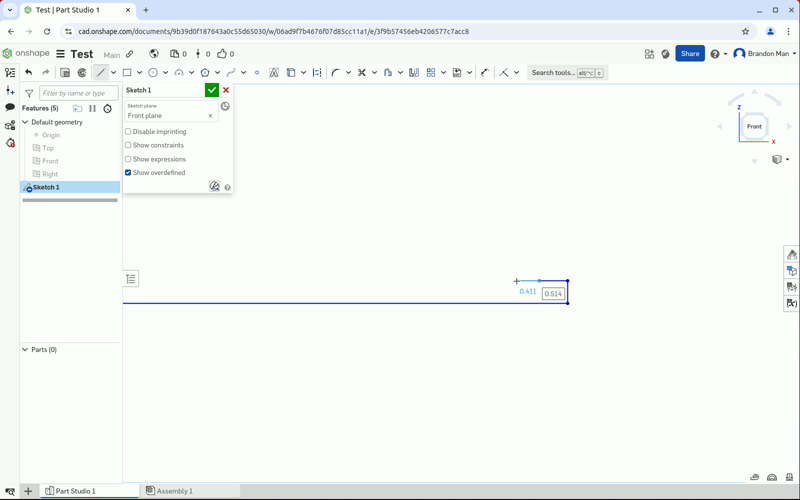
click(516, 280)
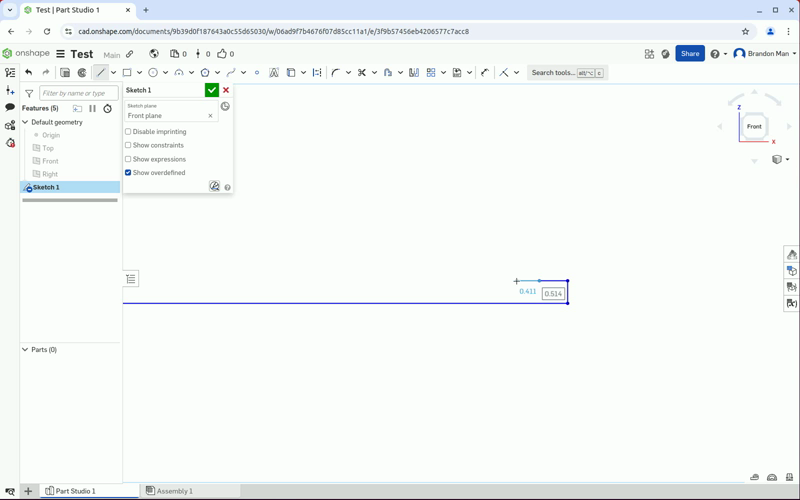
scroll(-6)
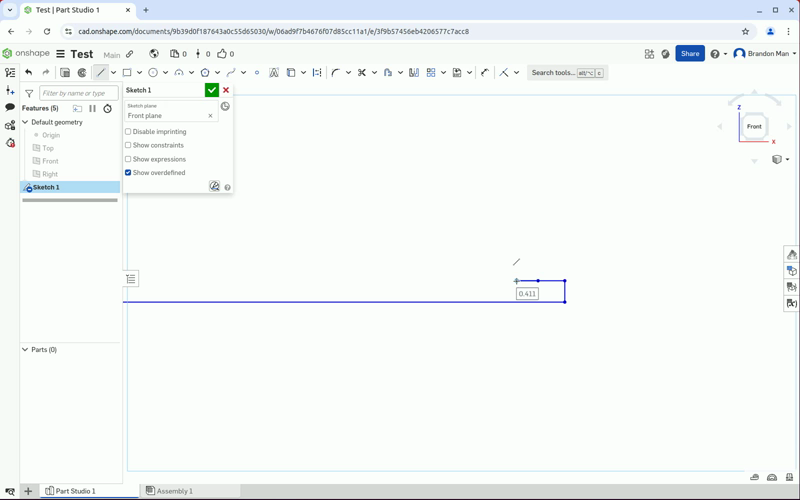
scroll(-6)
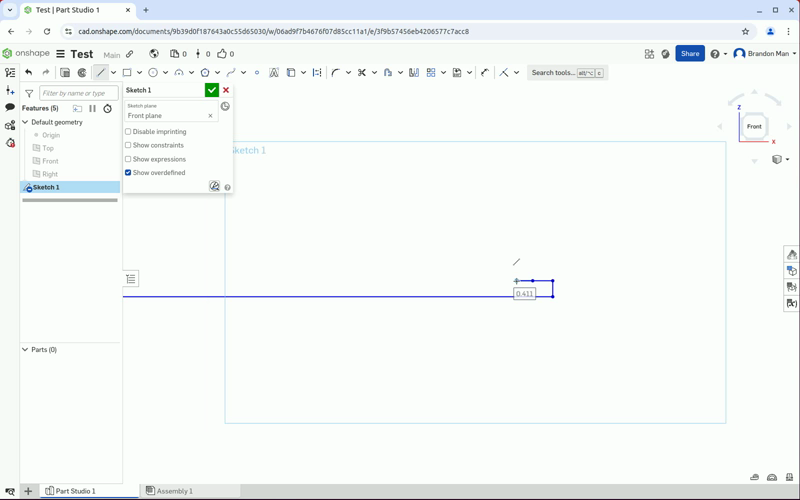
scroll(-6)
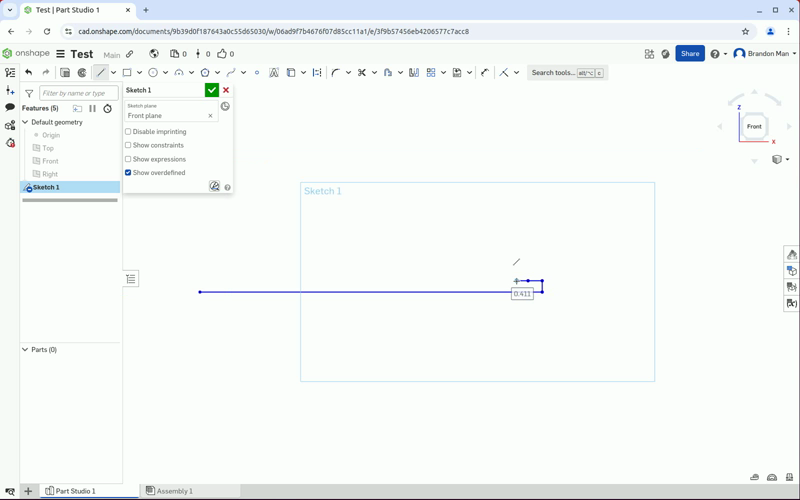
scroll(-6)
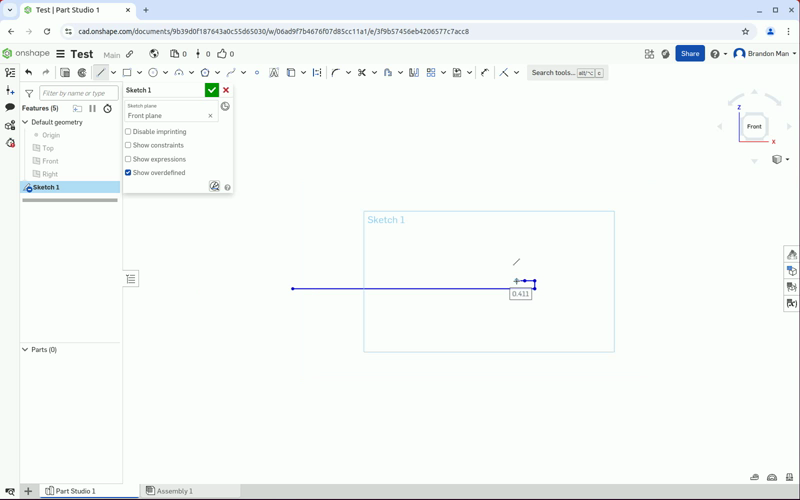
scroll(-6)
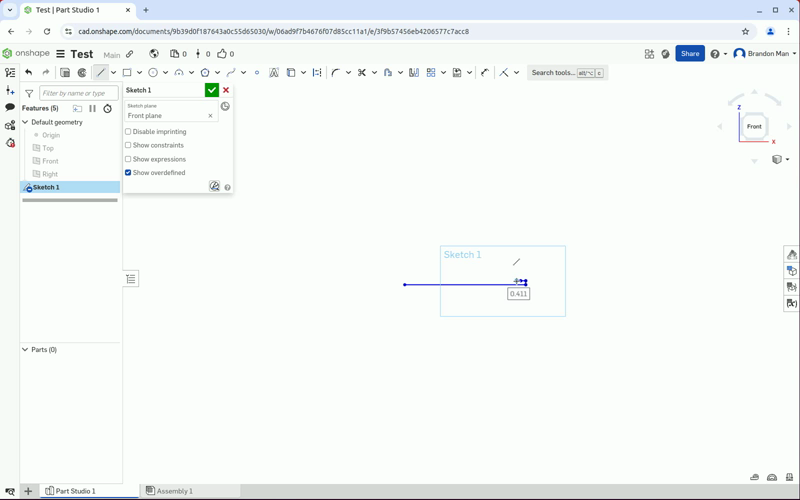
scroll(-6)
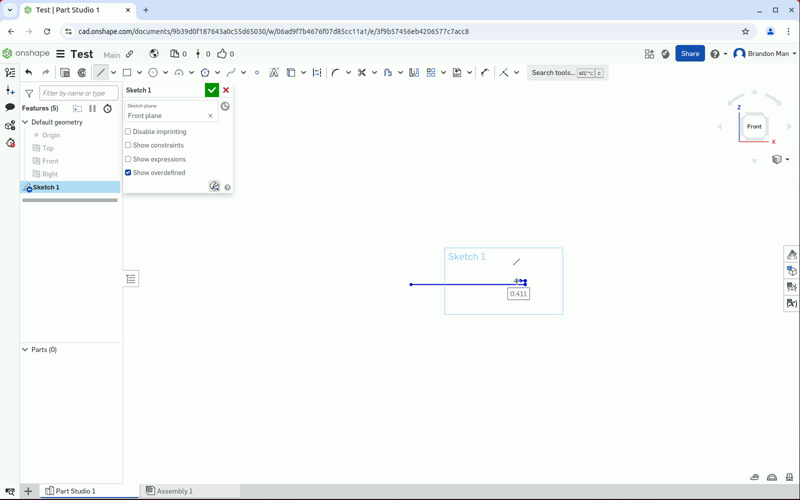
scroll(-6)
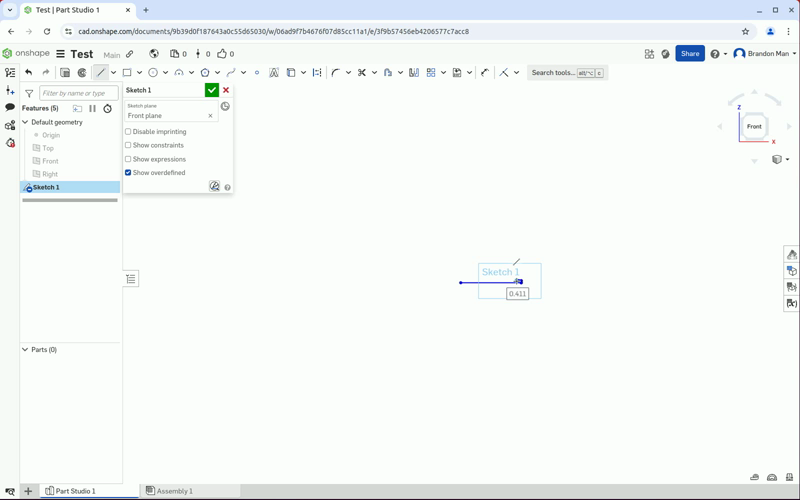
key_up(shift)
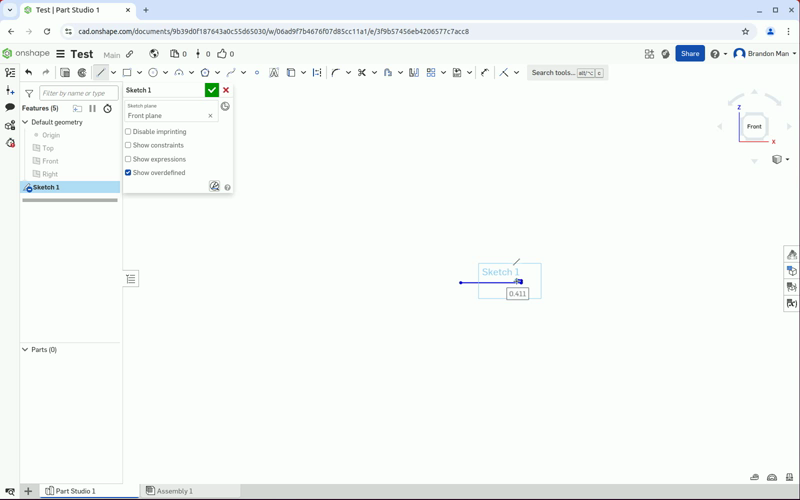
key_down(shift)
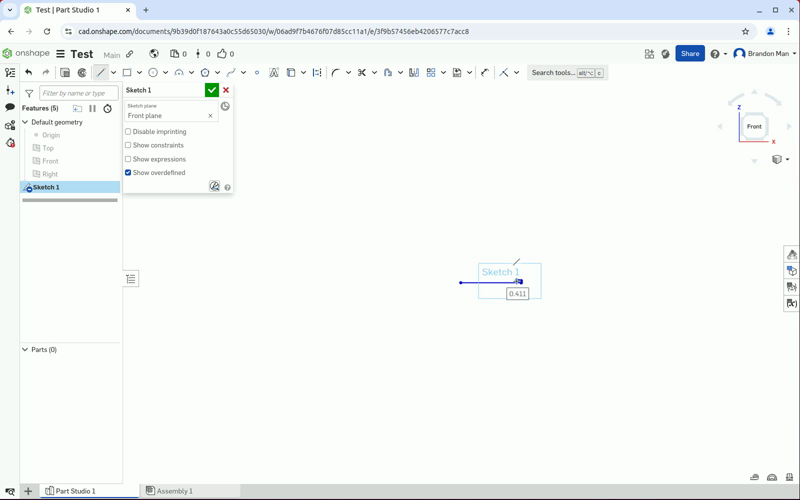
mouse_move(546, 280)
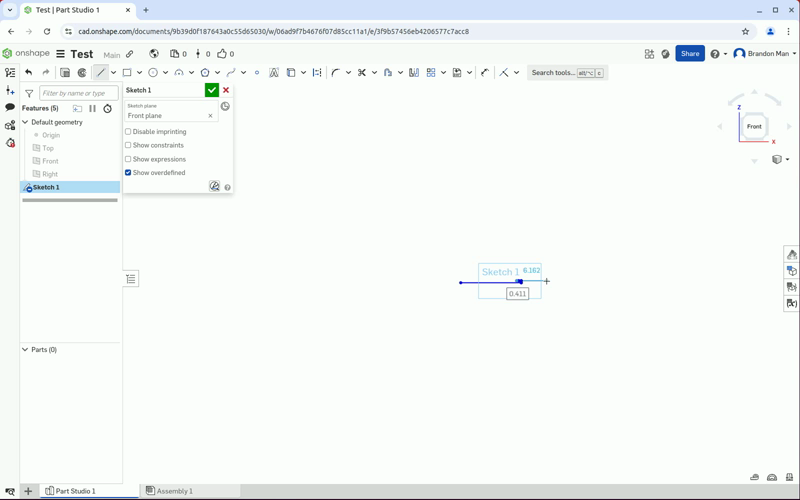
mouse_move(463, 280)
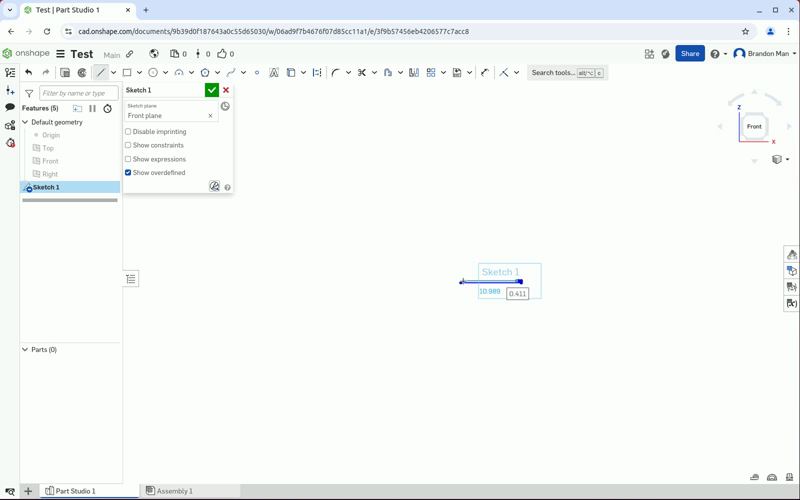
scroll(6)
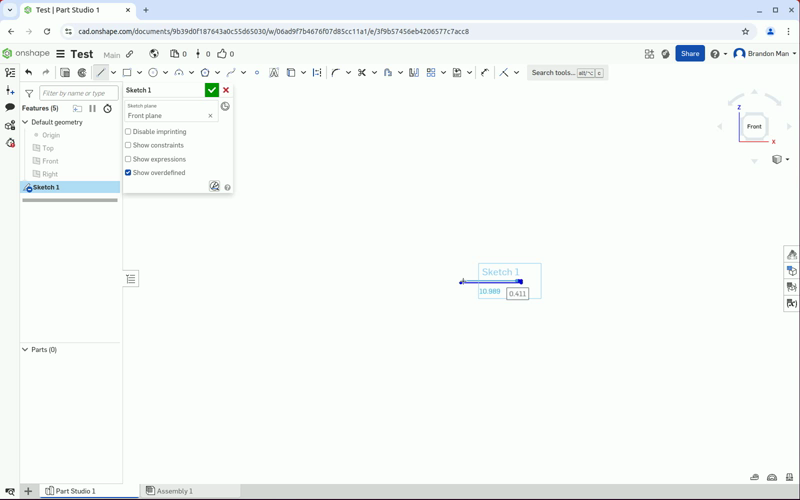
scroll(6)
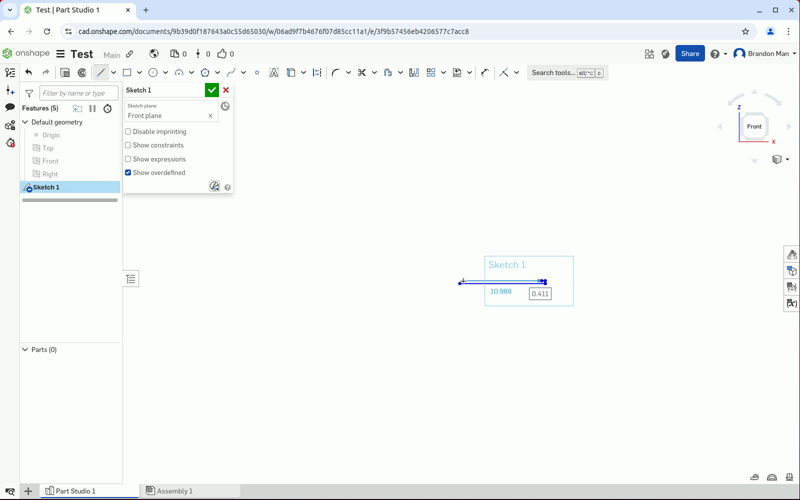
scroll(6)
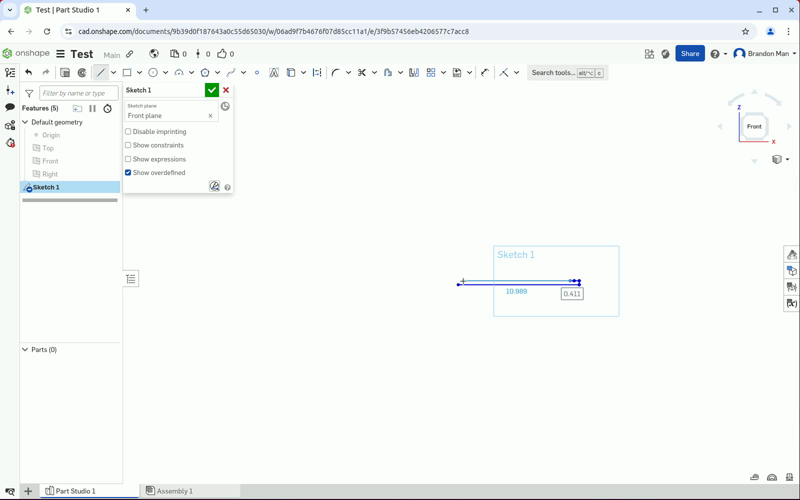
scroll(6)
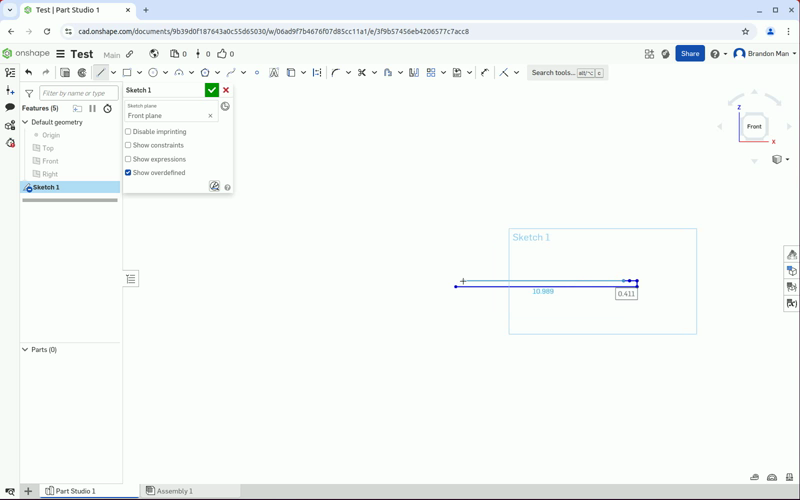
scroll(6)
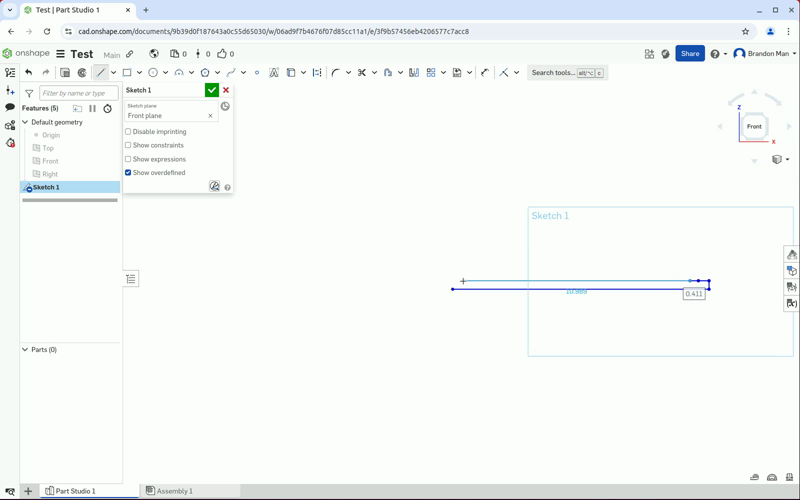
scroll(6)
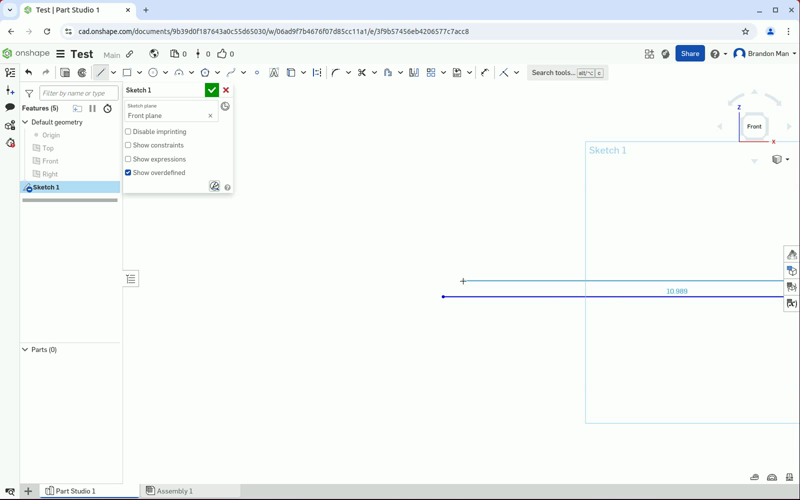
scroll(6)
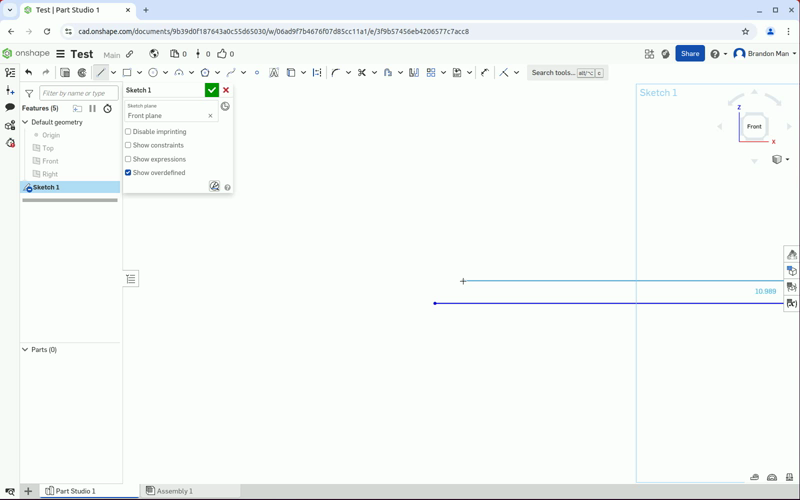
click(463, 280)
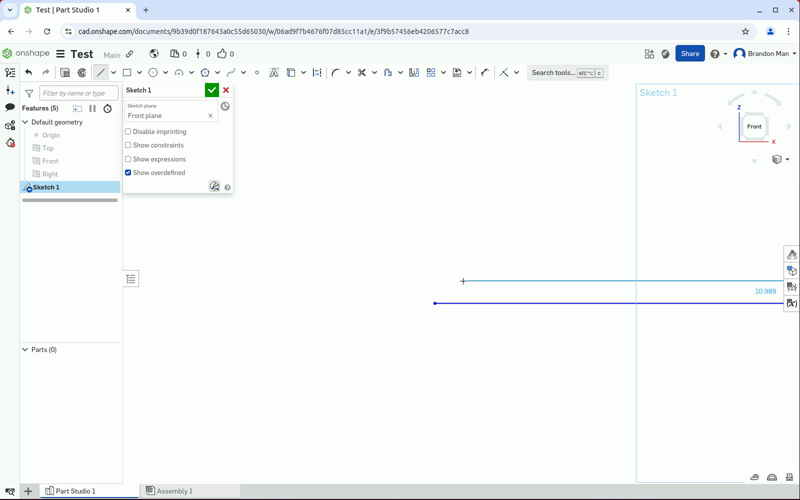
scroll(-6)
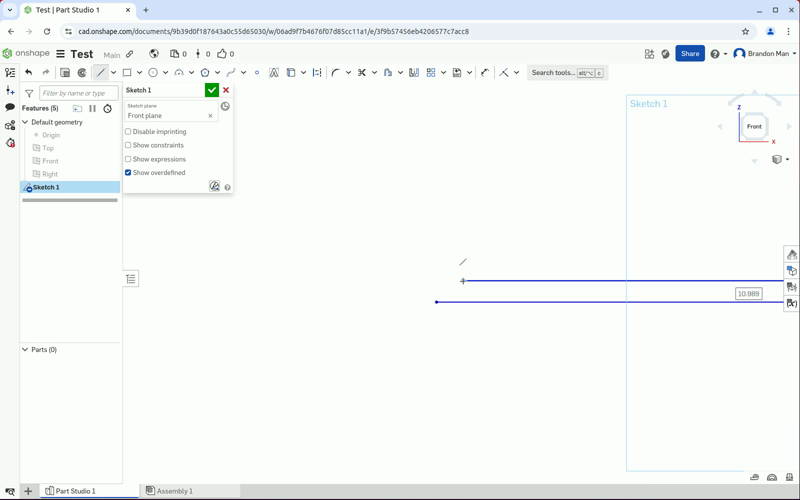
scroll(-6)
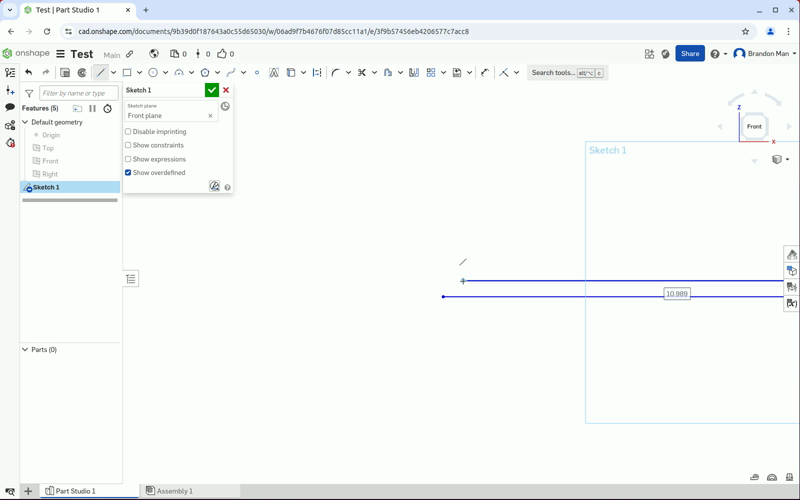
scroll(-6)
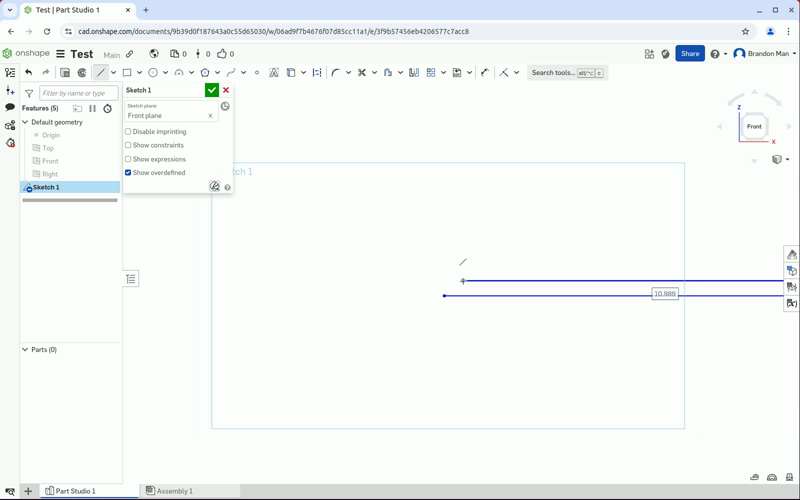
scroll(-6)
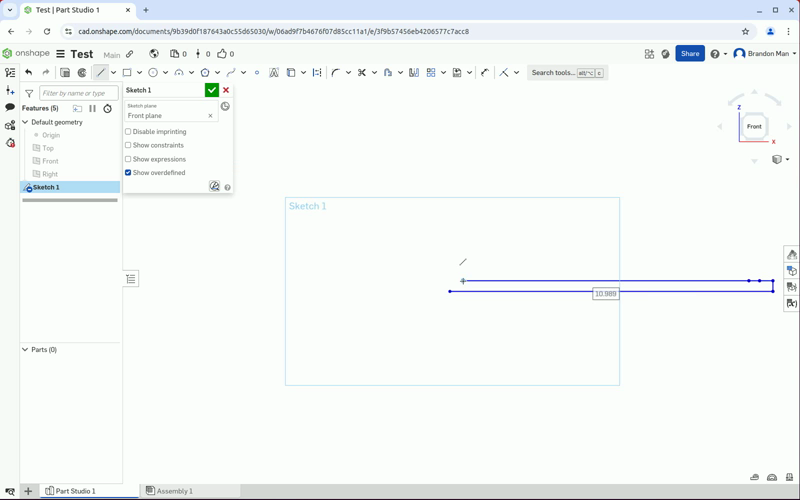
scroll(-6)
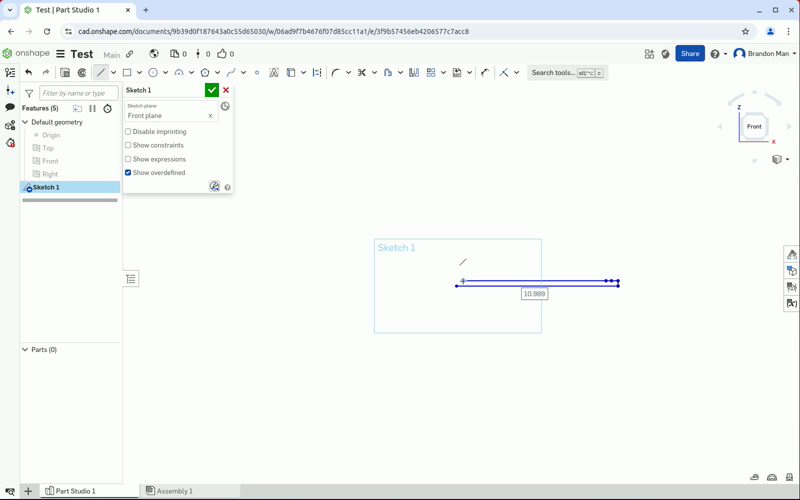
scroll(-6)
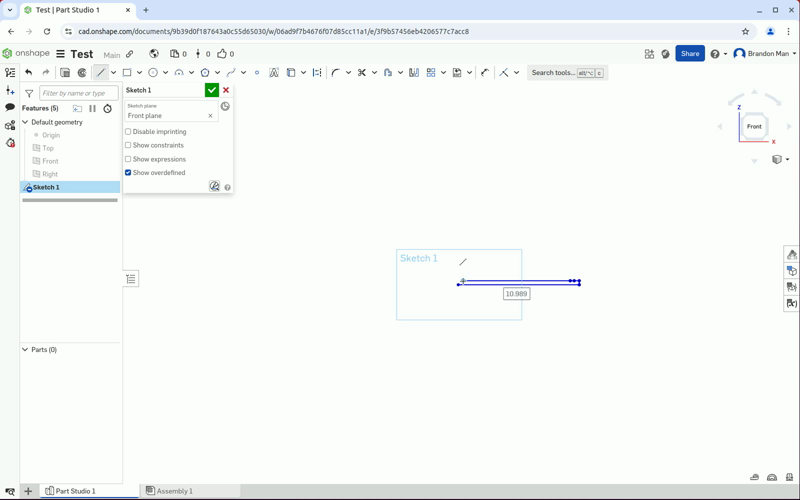
scroll(-6)
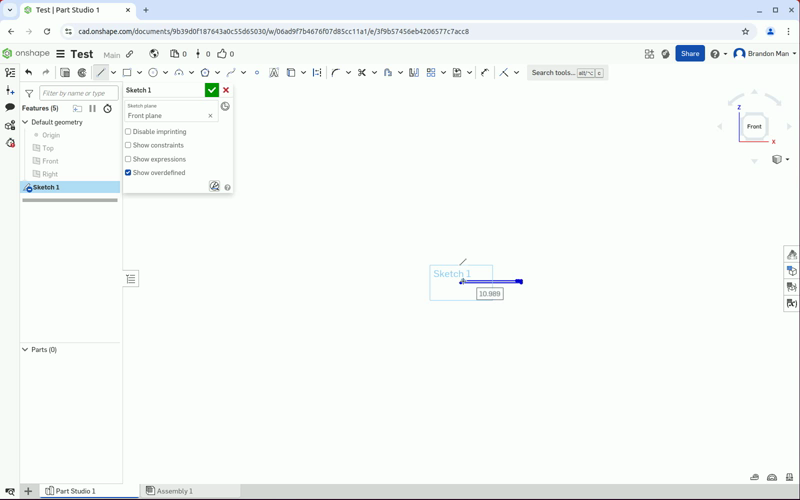
key_up(shift)
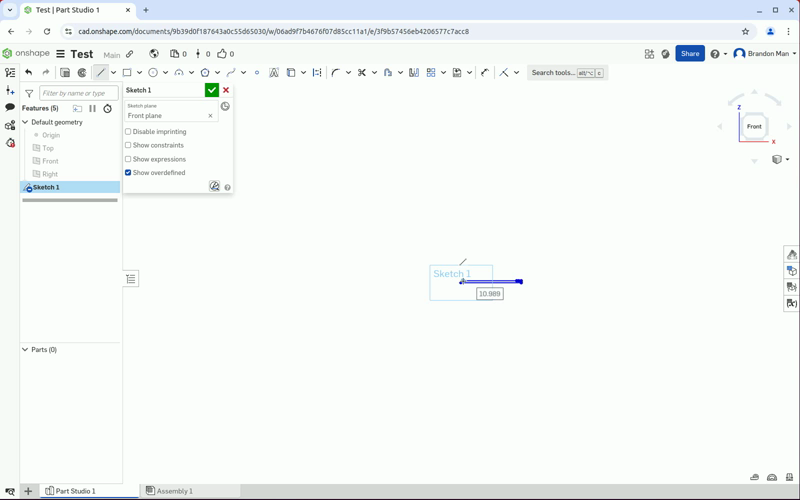
key_down(shift)
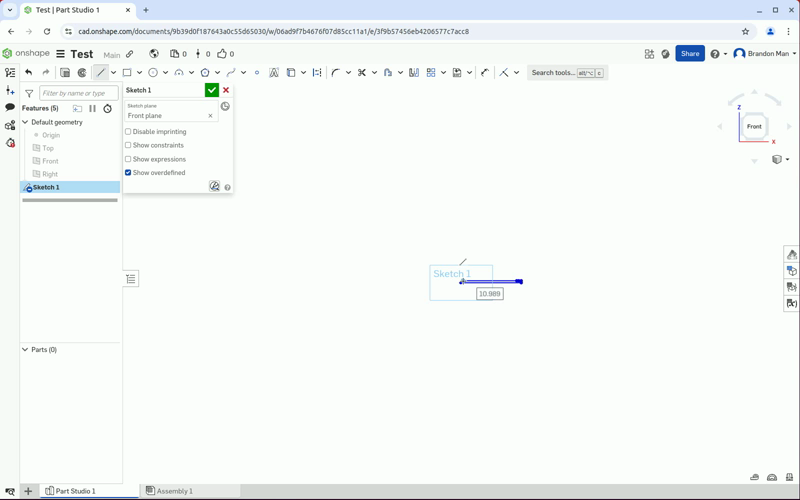
mouse_move(493, 280)
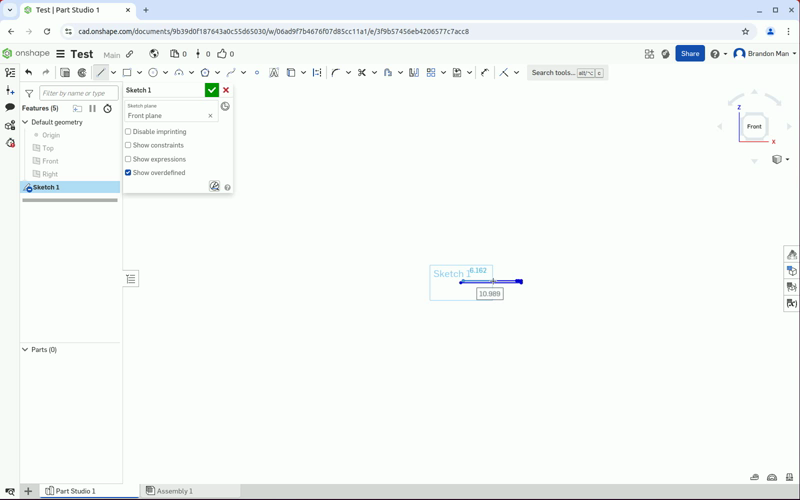
mouse_move(460, 280)
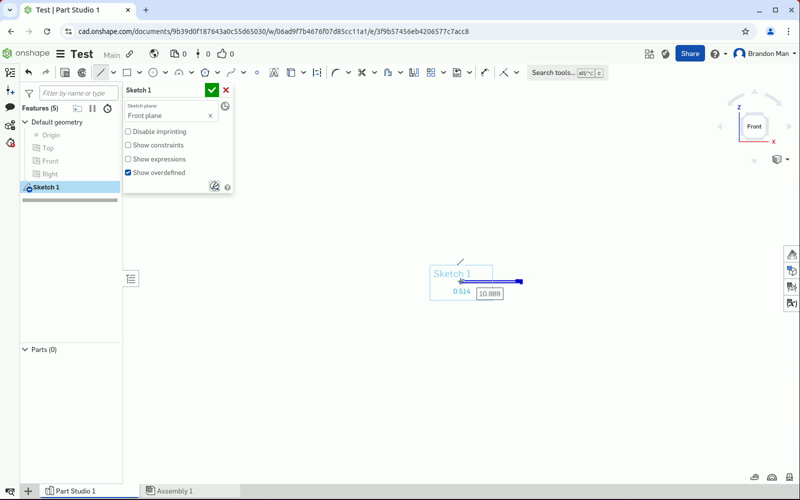
scroll(6)
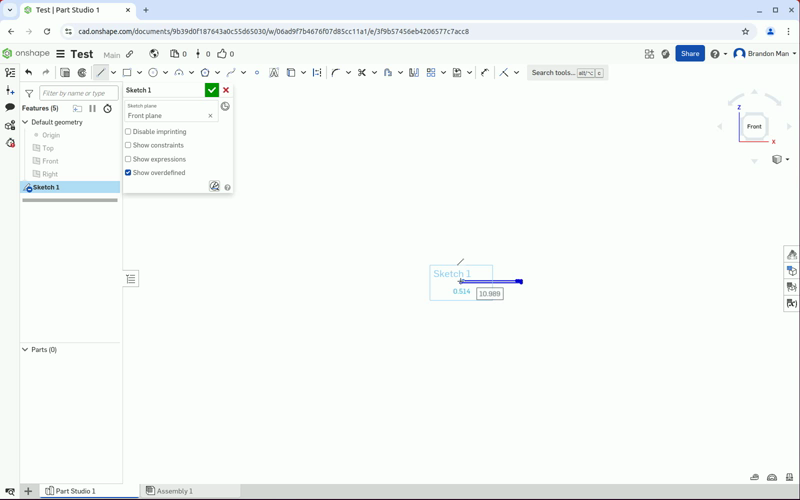
scroll(6)
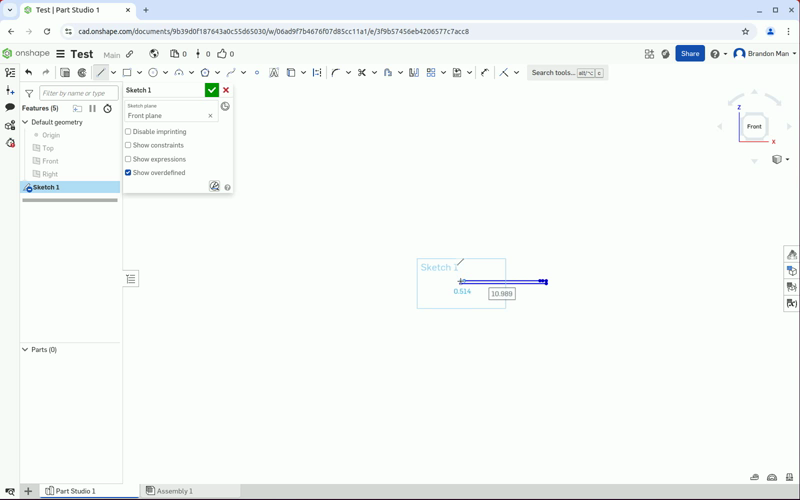
scroll(6)
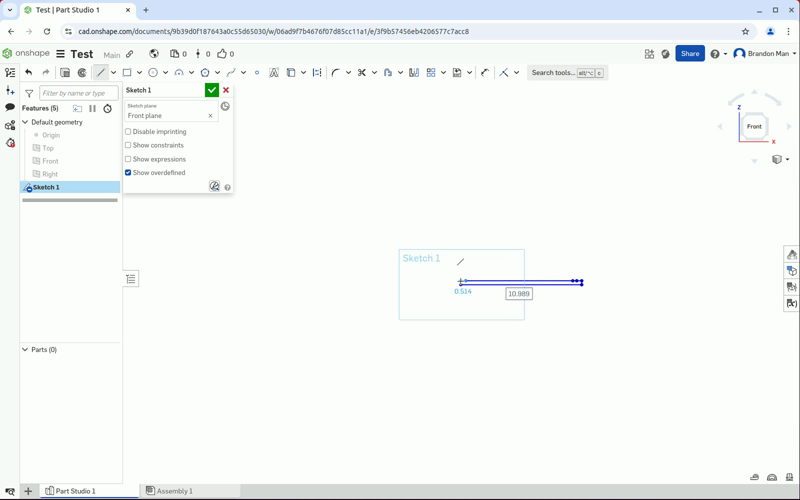
scroll(6)
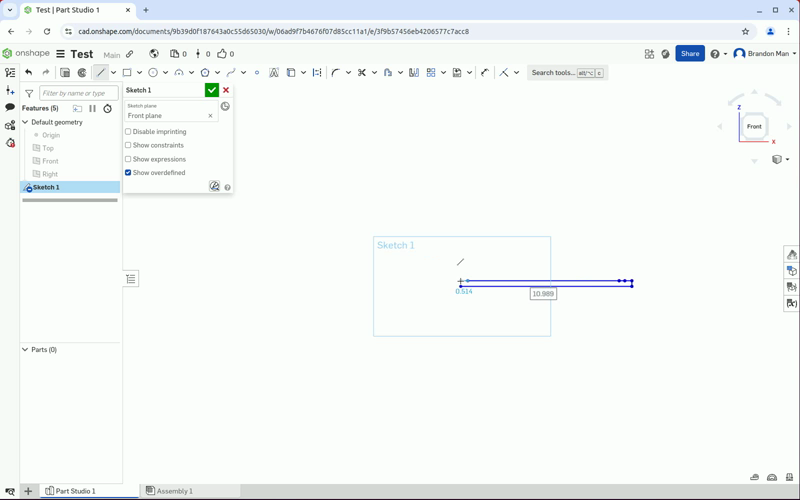
scroll(6)
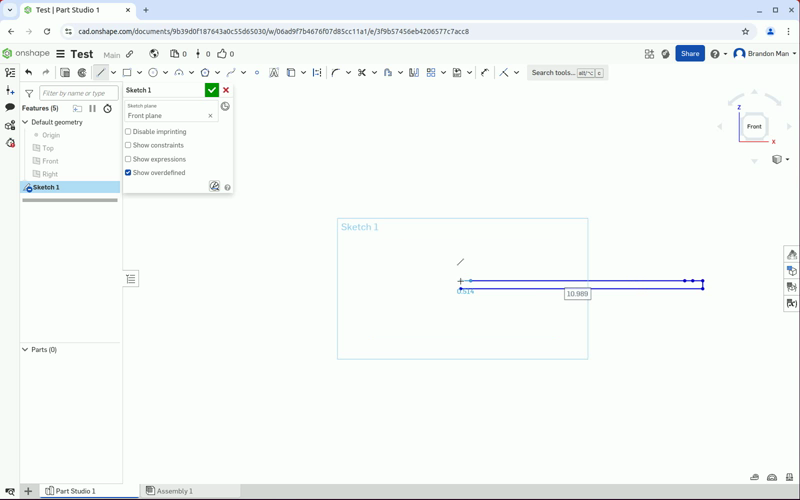
scroll(6)
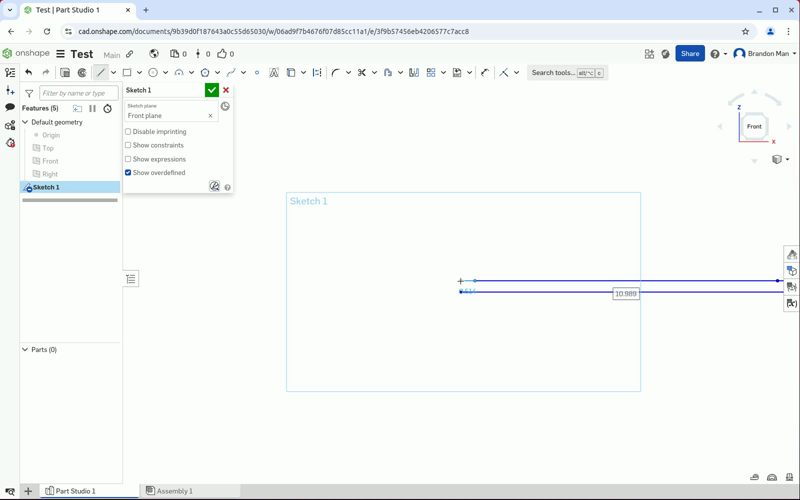
scroll(6)
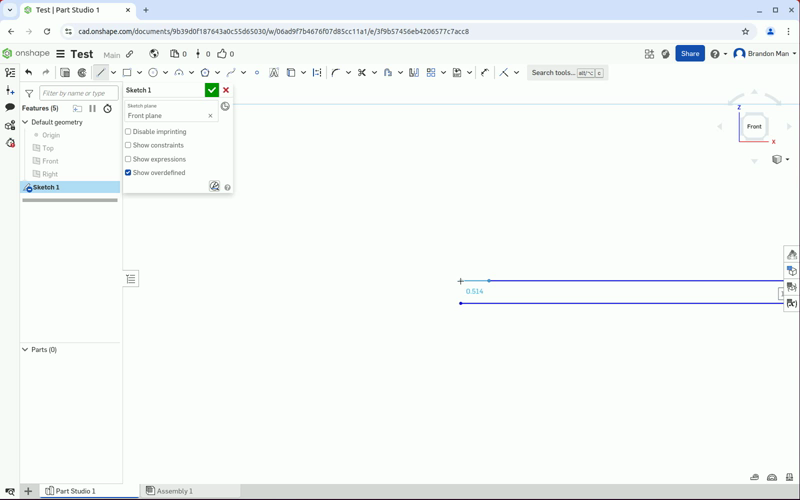
click(460, 280)
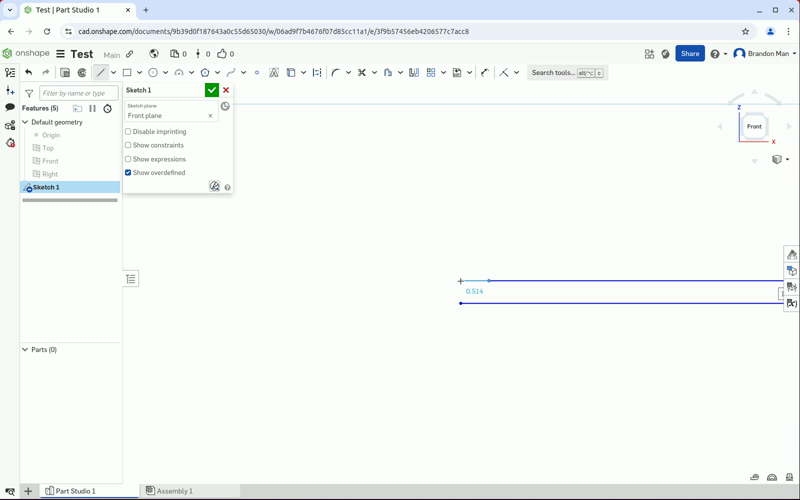
scroll(-6)
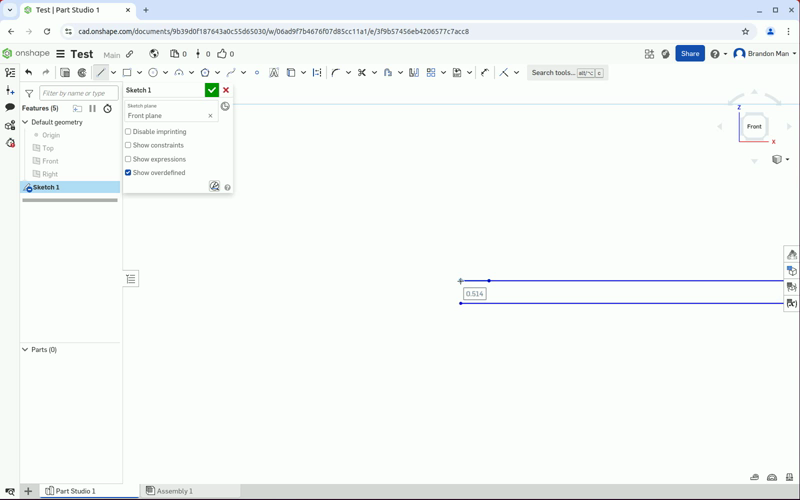
scroll(-6)
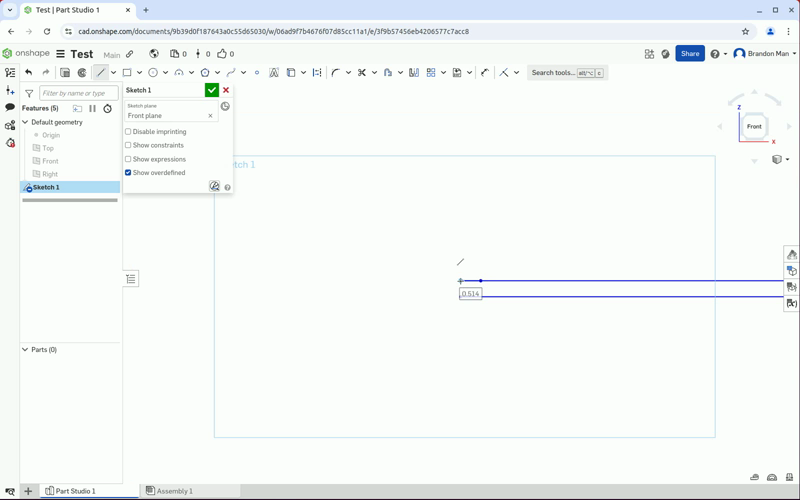
scroll(-6)
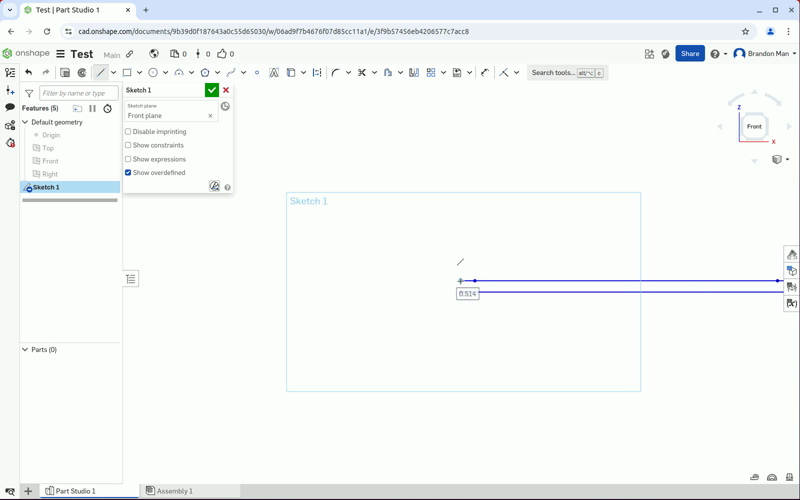
scroll(-6)
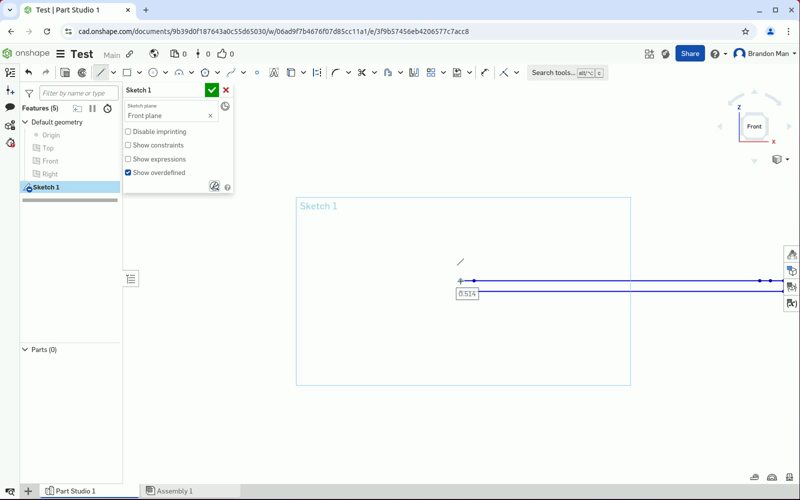
scroll(-6)
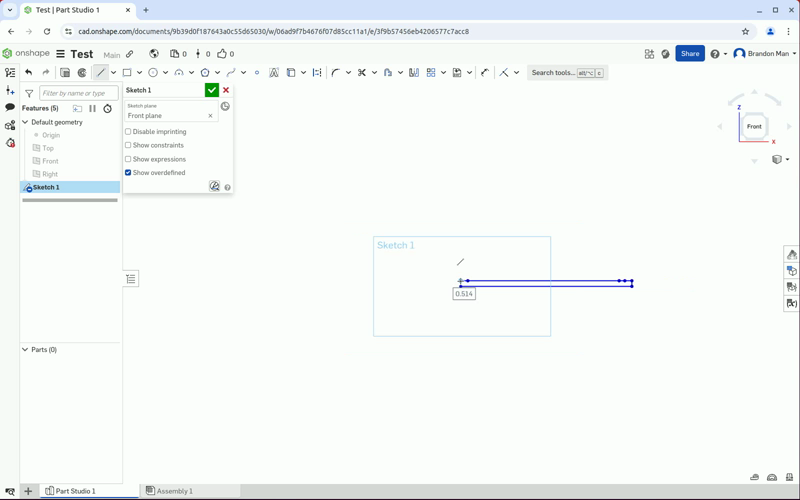
scroll(-6)
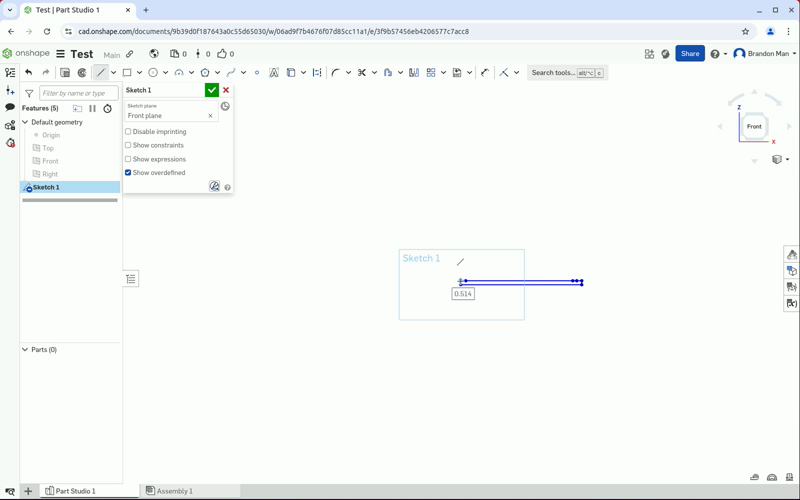
scroll(-6)
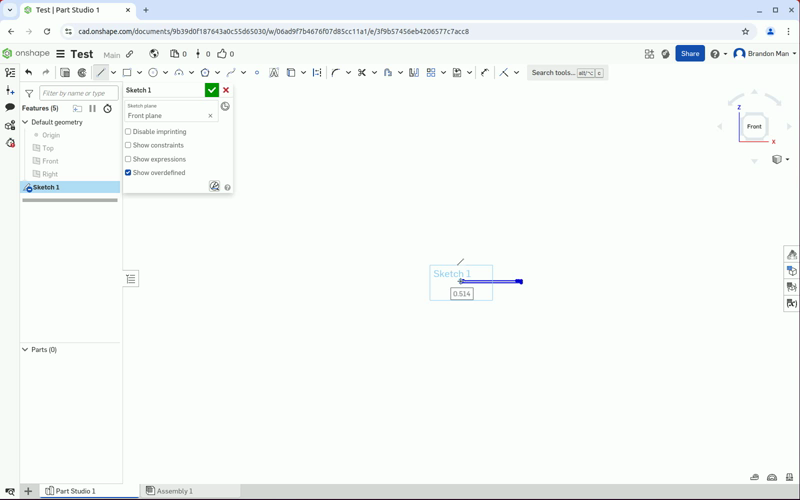
key_up(shift)
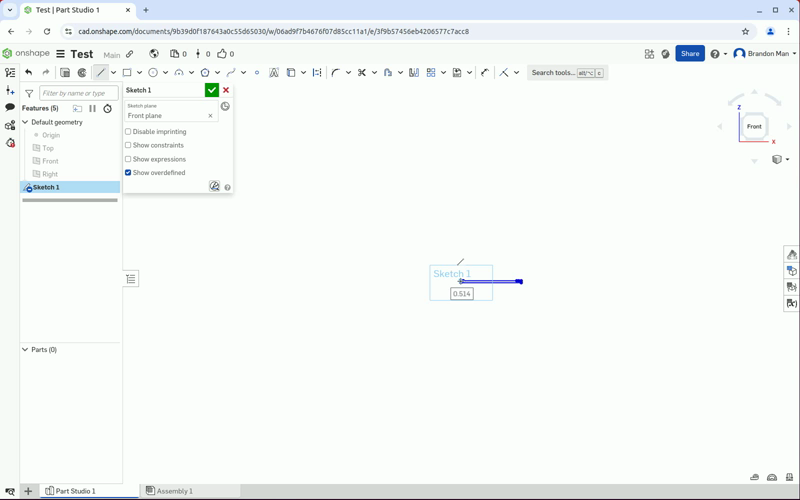
mouse_move(490, 280)
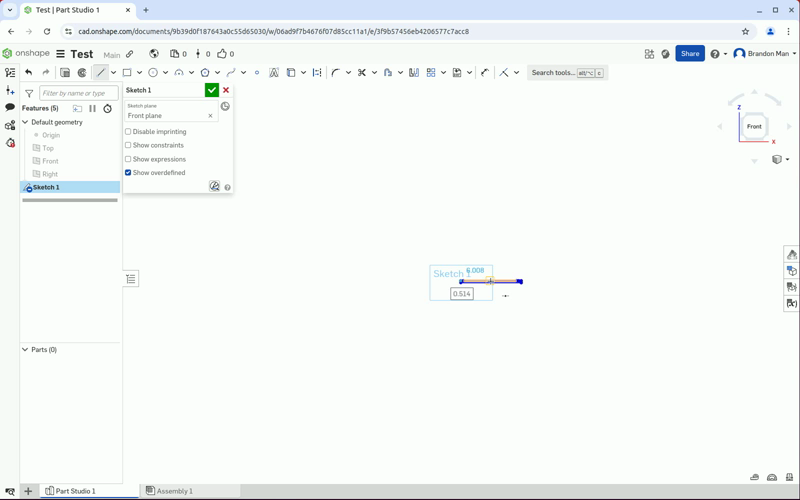
key_down(shift)
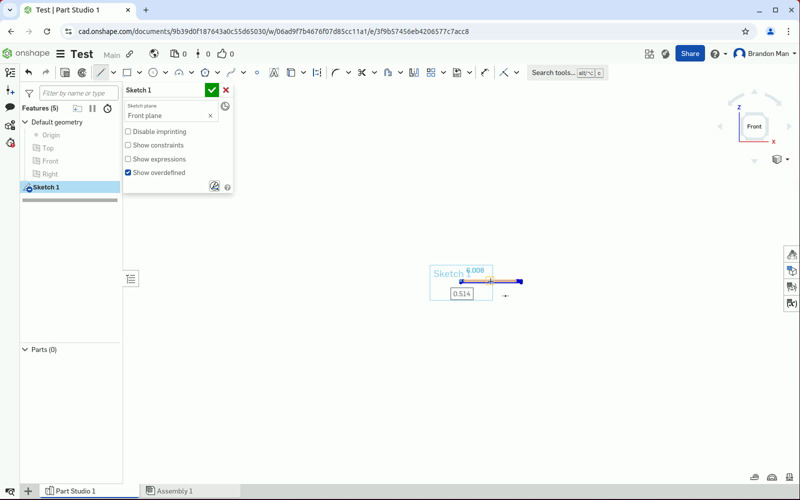
mouse_move(460, 282)
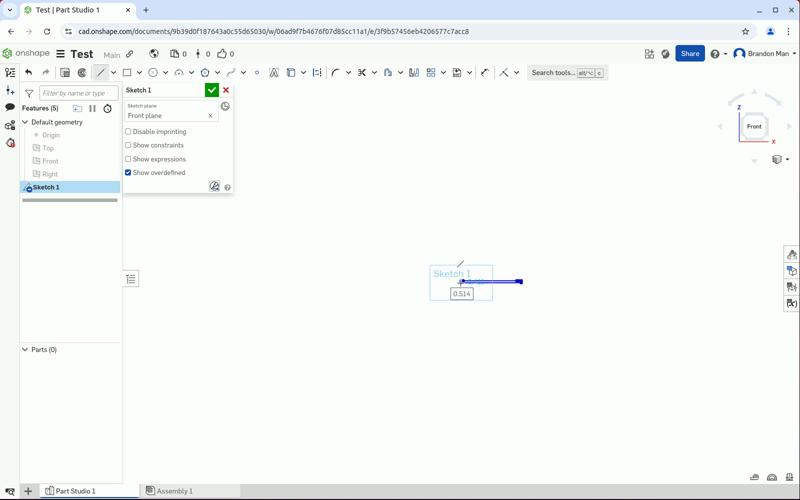
scroll(6)
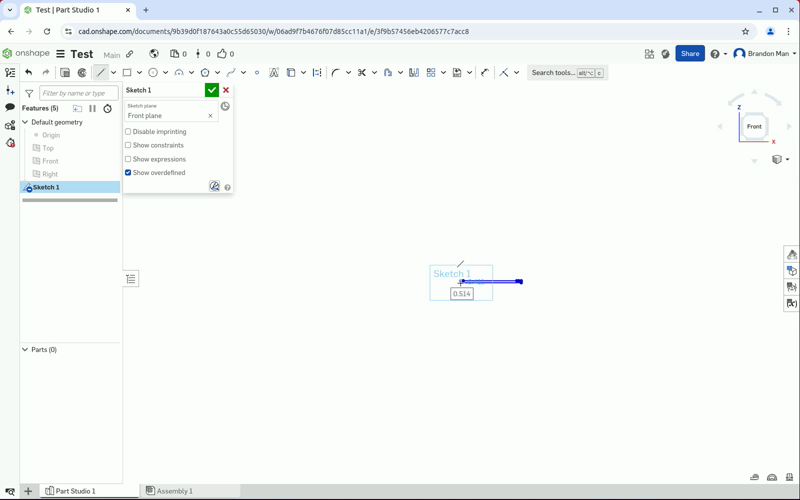
scroll(6)
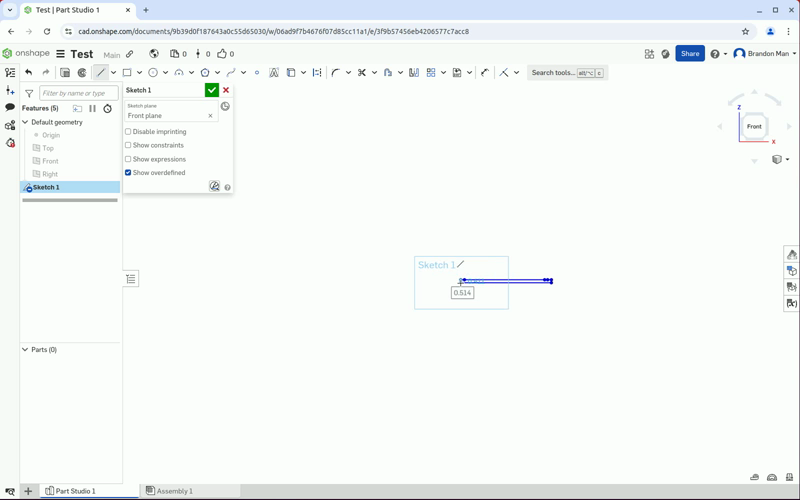
scroll(6)
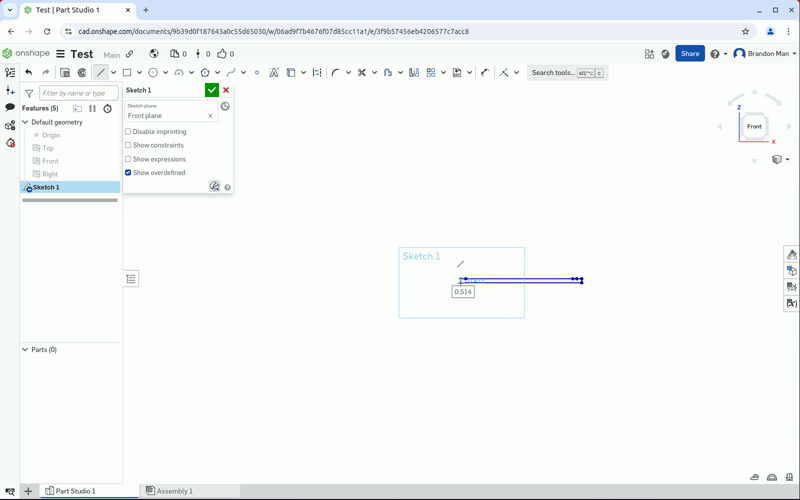
scroll(6)
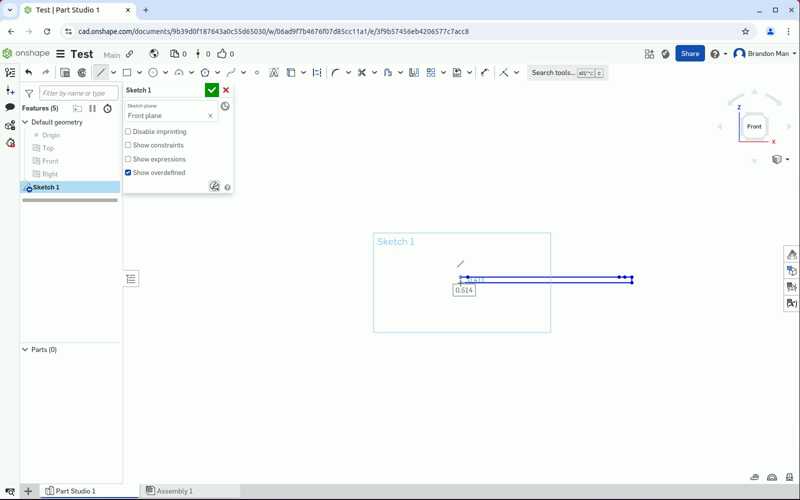
scroll(6)
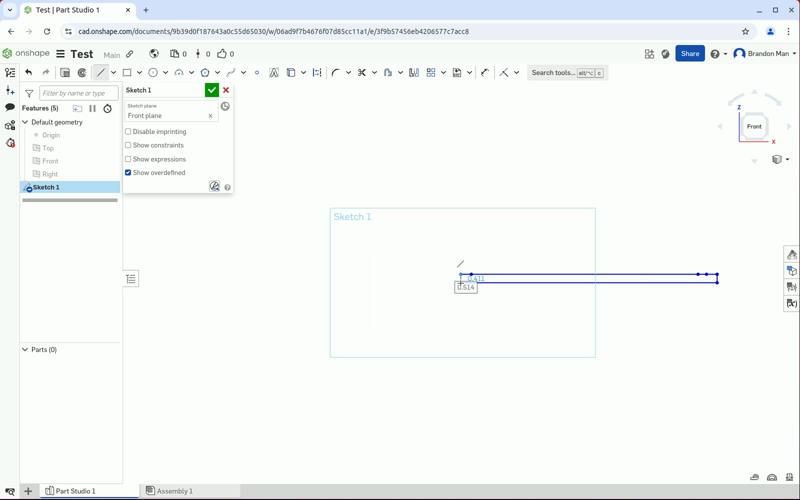
scroll(6)
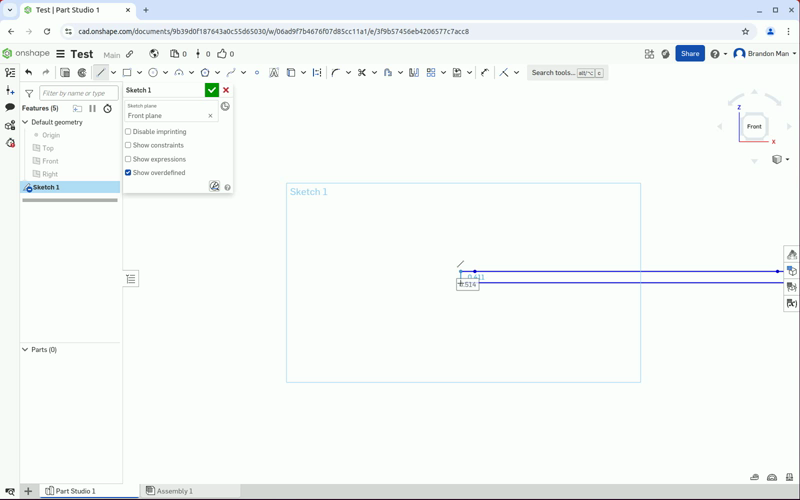
scroll(6)
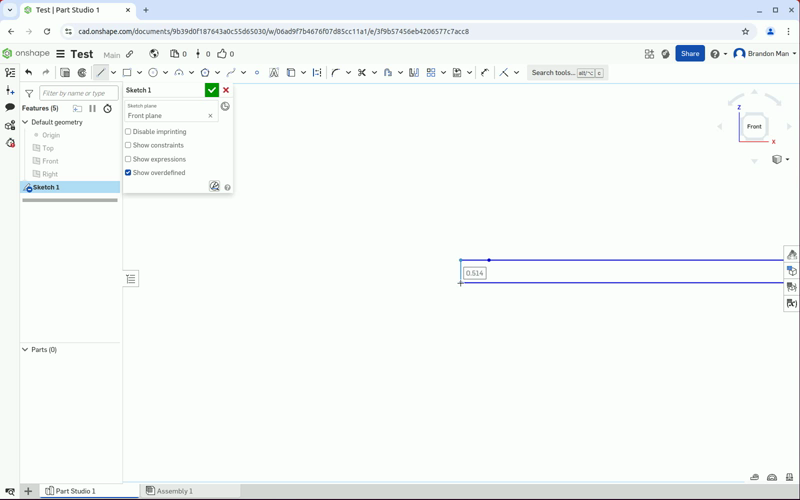
key_up(shift)
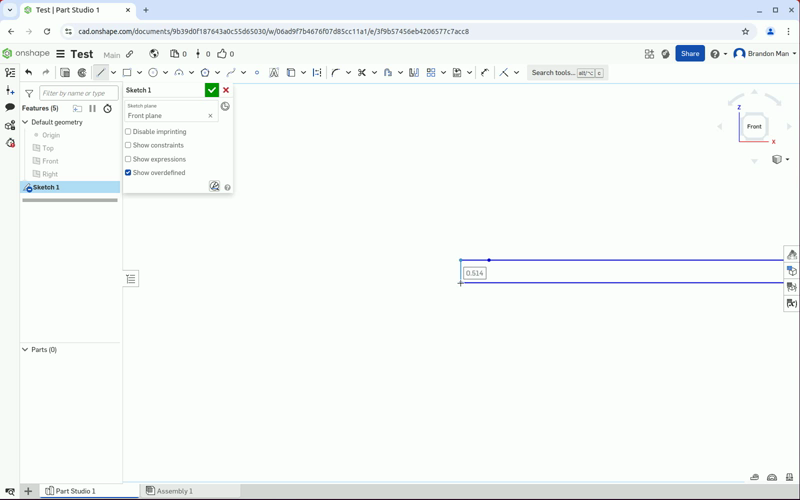
click(460, 282)
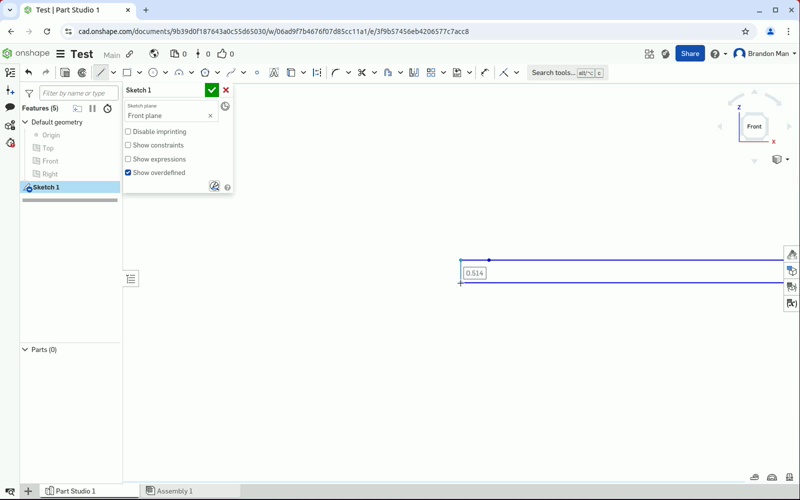
scroll(-6)
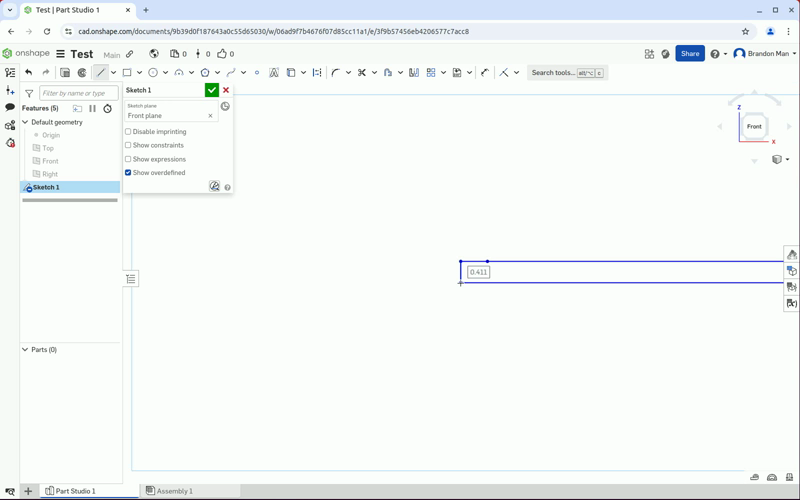
scroll(-6)
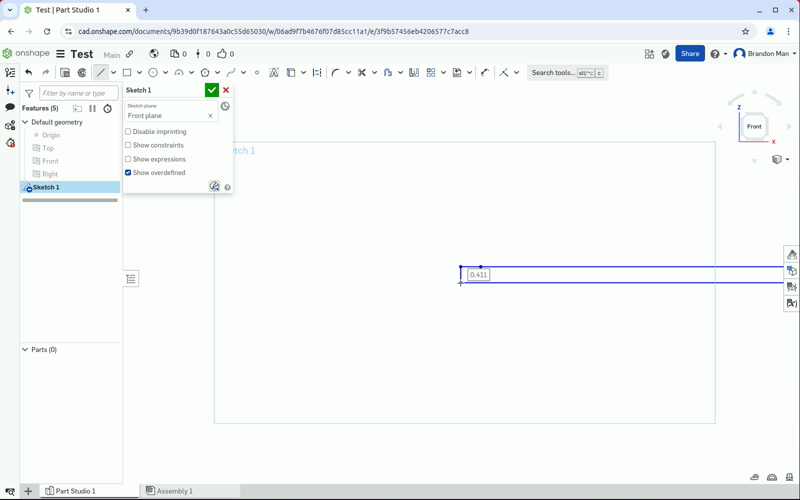
scroll(-6)
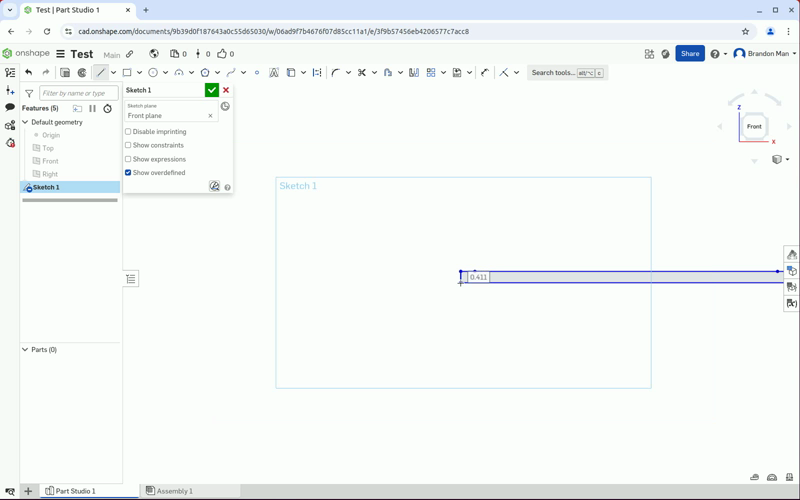
scroll(-6)
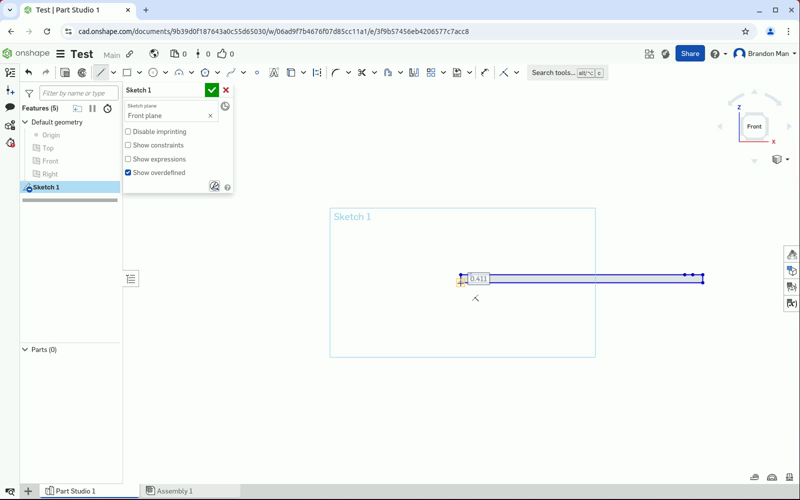
scroll(-6)
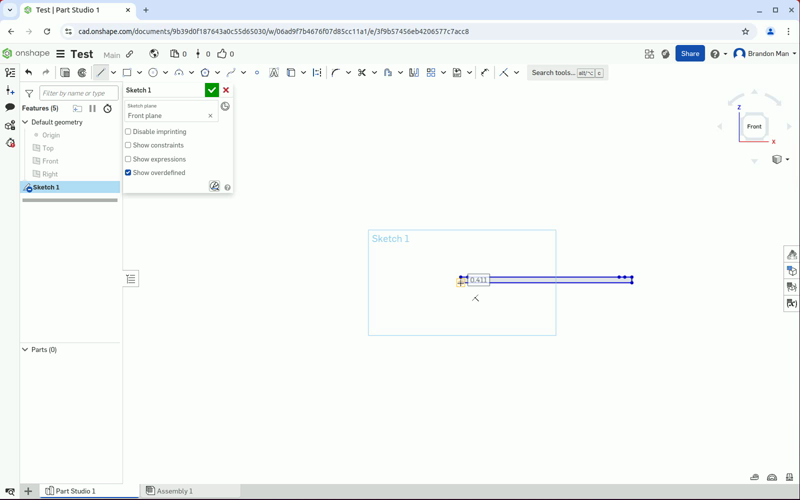
scroll(-6)
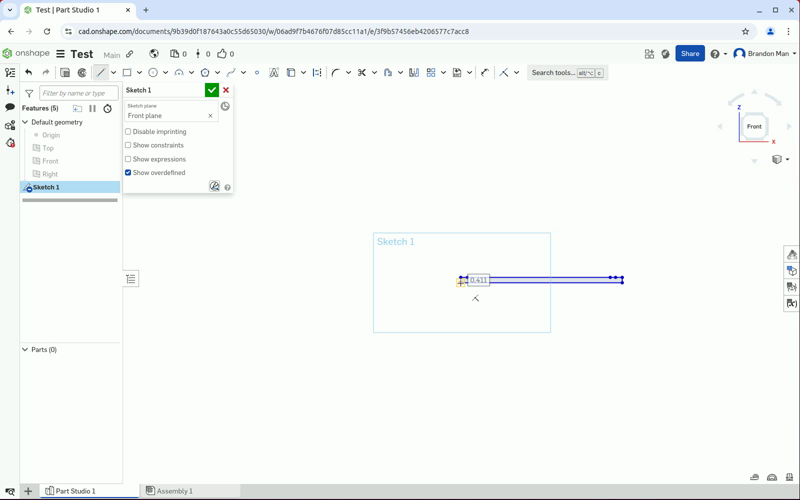
scroll(-6)
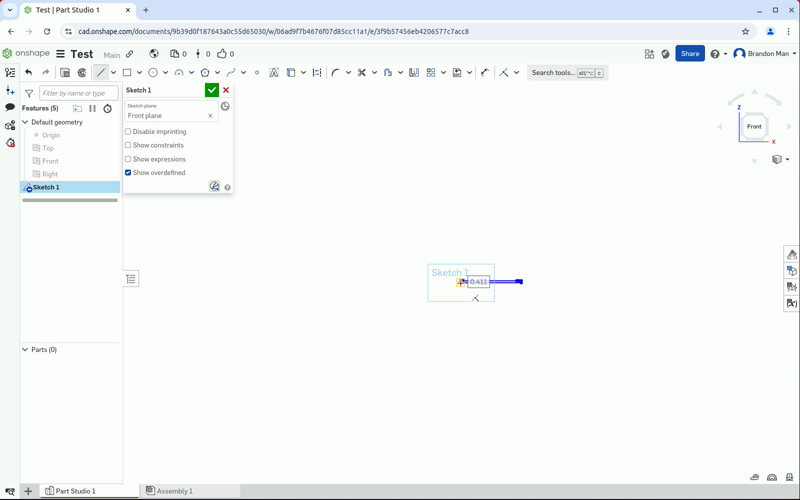
key(esc)
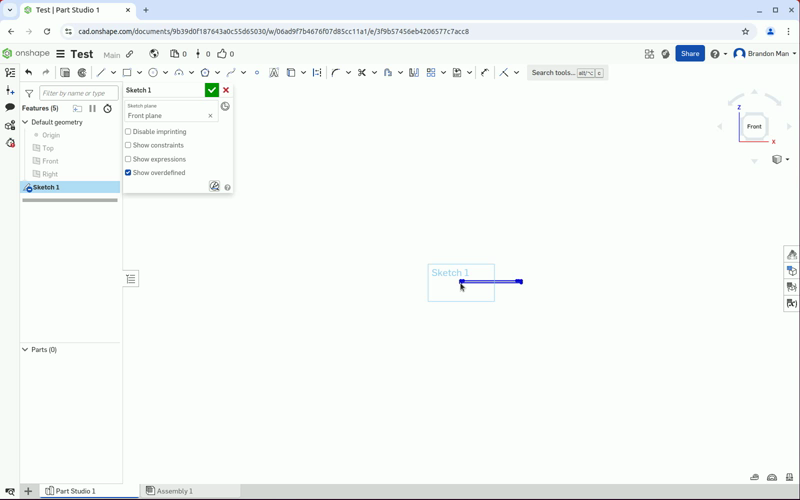
mouse_move(489, 281)
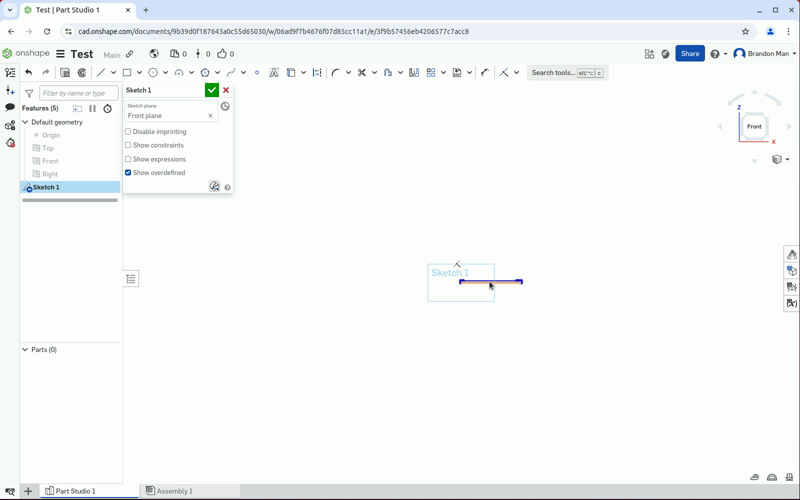
scroll(6)
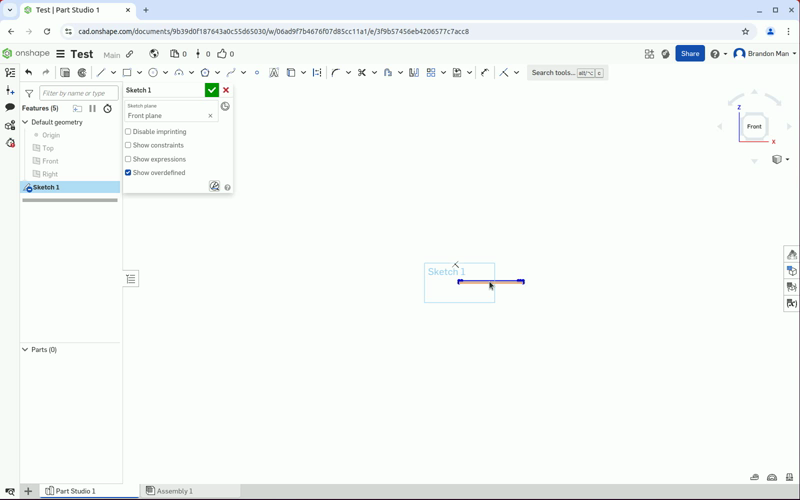
scroll(6)
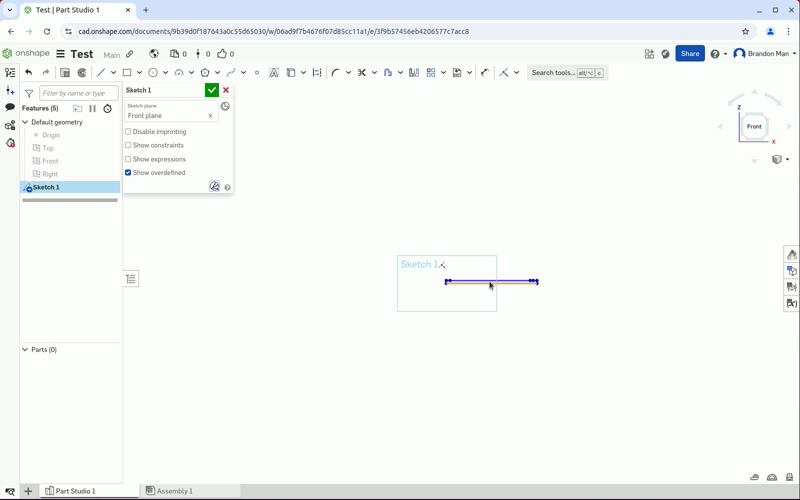
scroll(6)
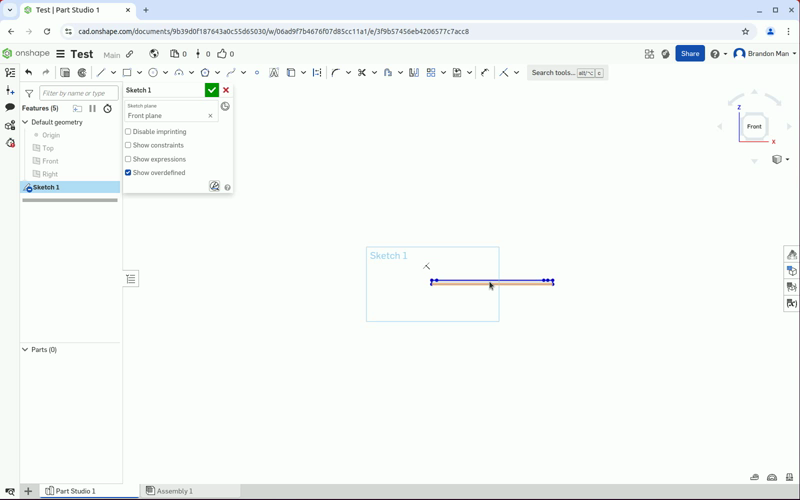
scroll(6)
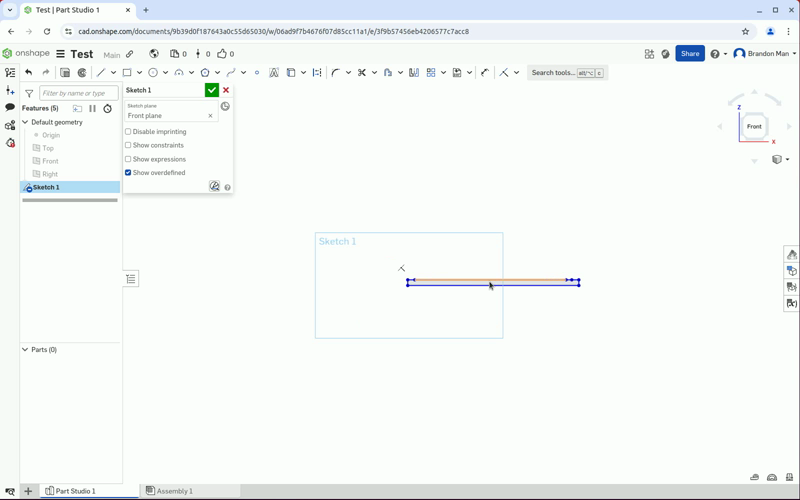
scroll(6)
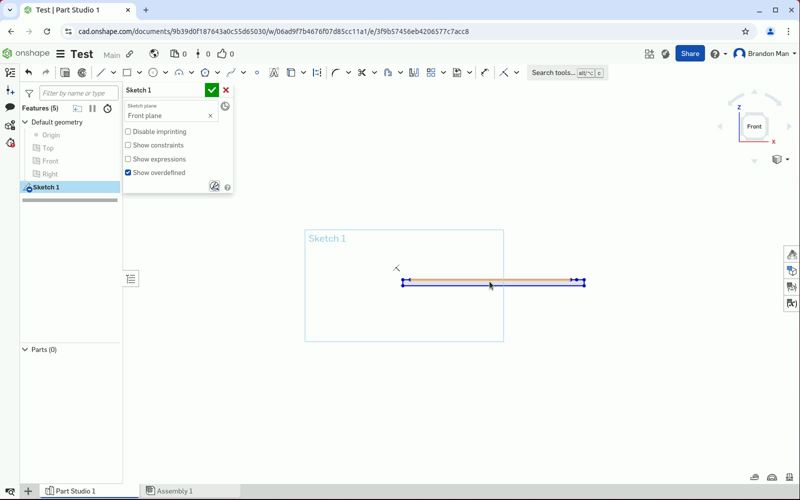
scroll(6)
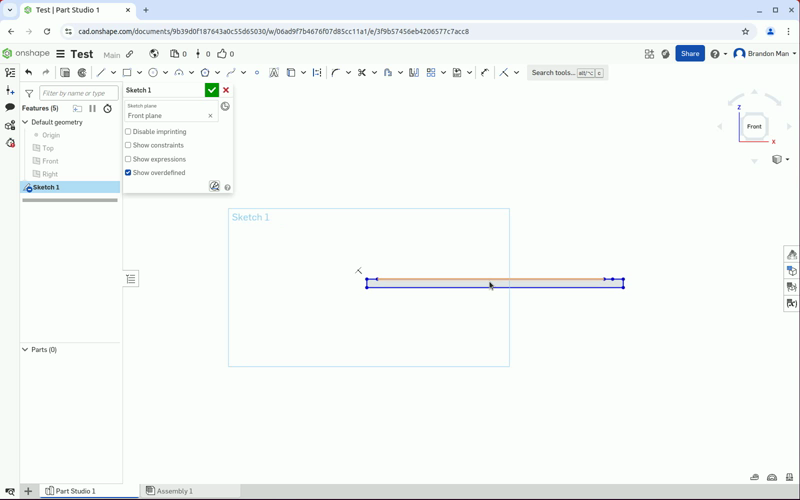
scroll(6)
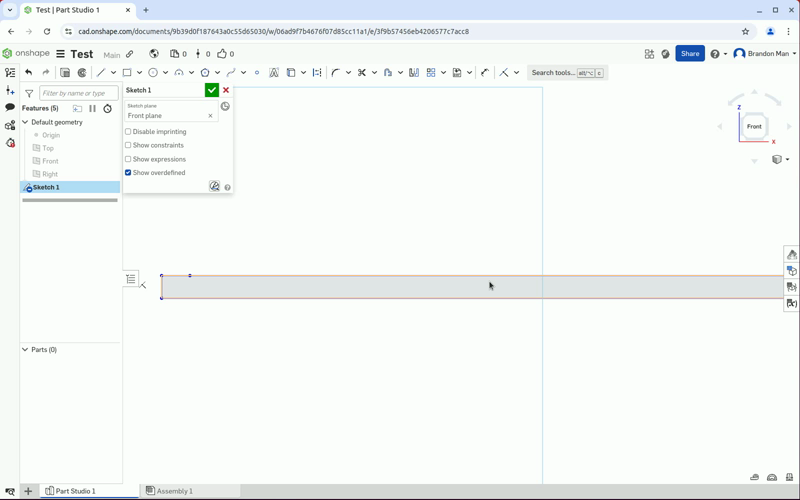
click(489, 281)
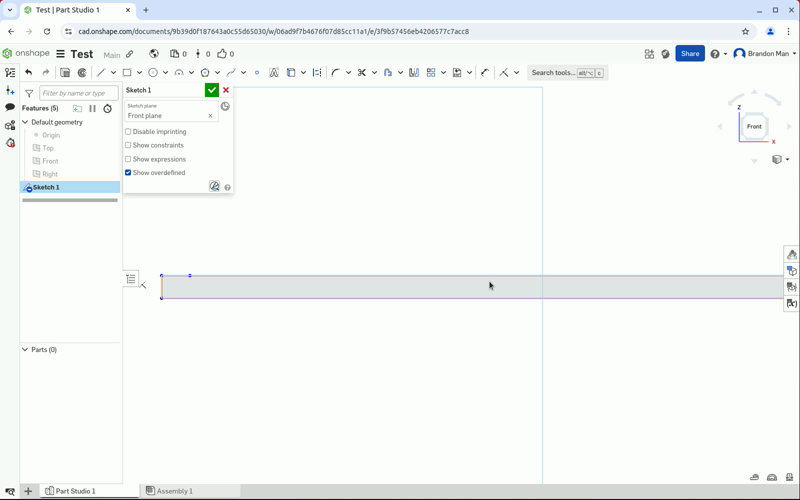
scroll(-6)
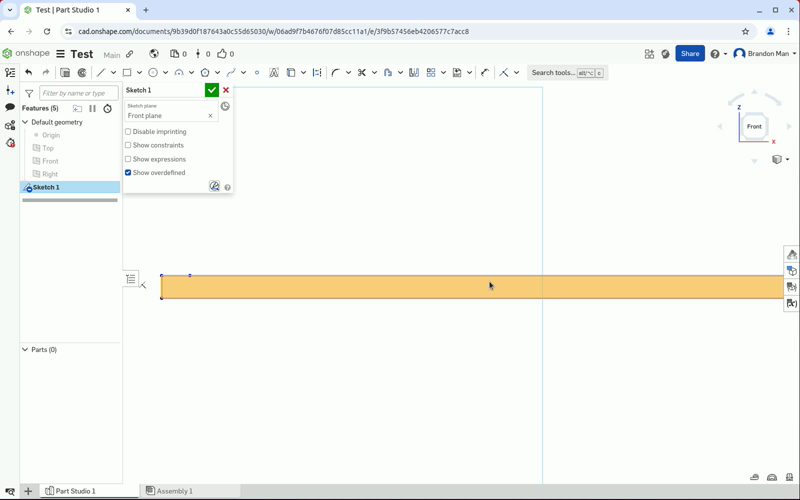
scroll(-6)
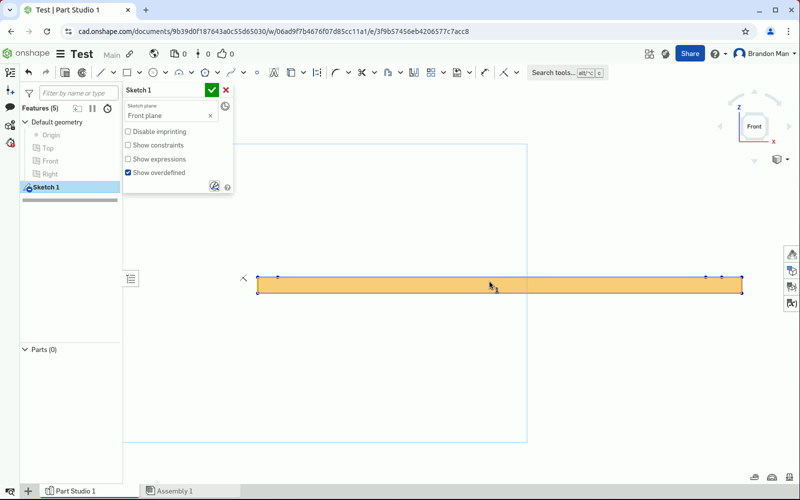
scroll(-6)
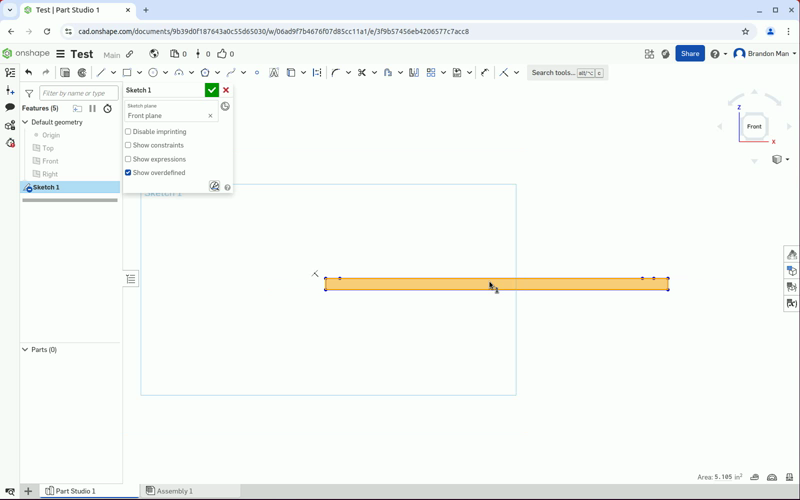
scroll(-6)
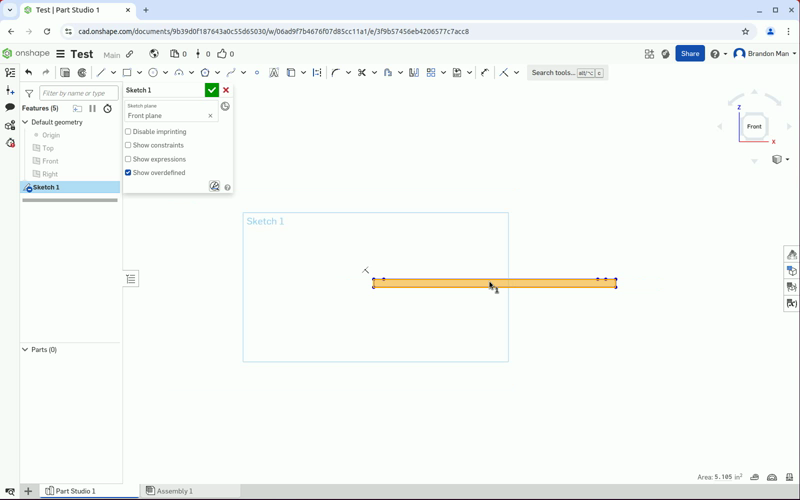
scroll(-6)
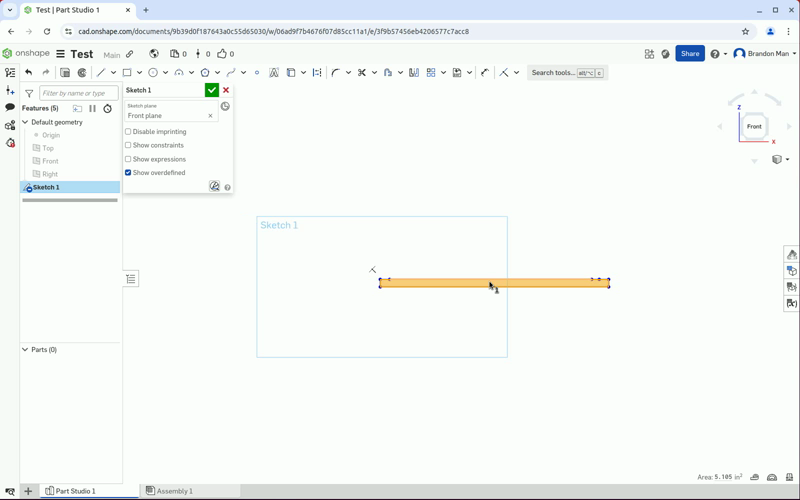
scroll(-6)
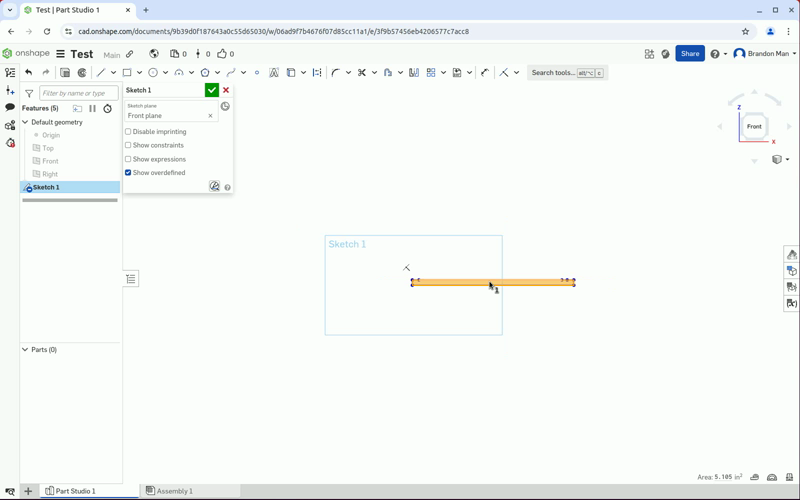
scroll(-6)
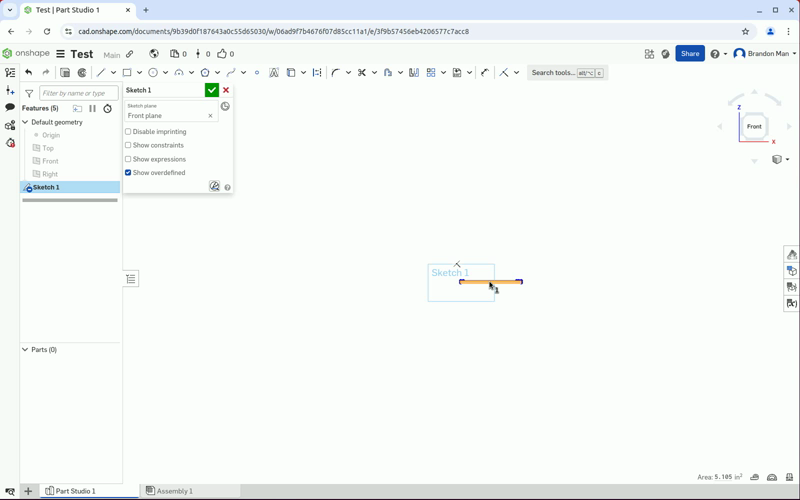
mouse_move(73, 352)
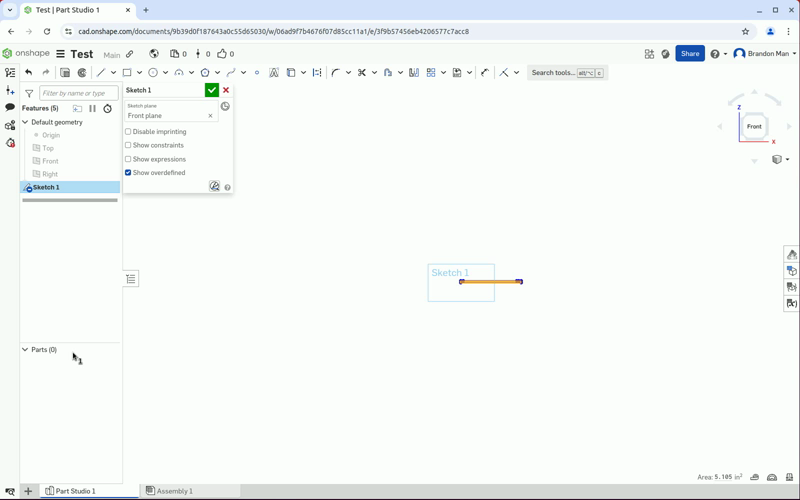
key(shift+y)
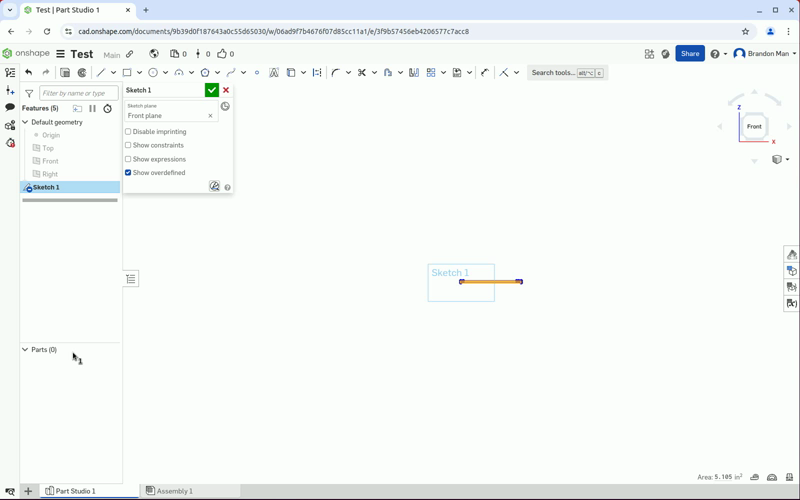
key(shift+e)
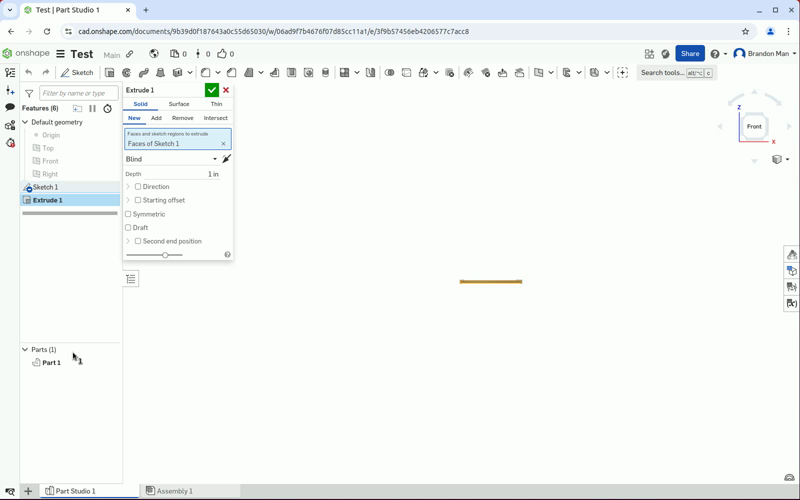
mouse_move(143, 106)
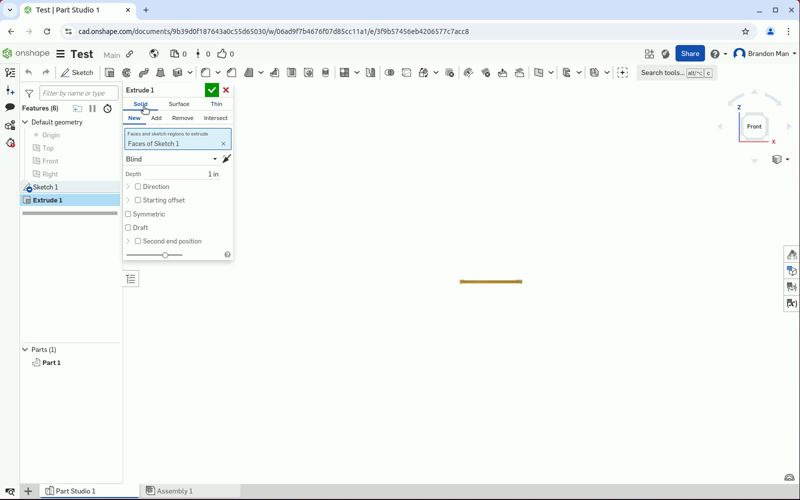
click(143, 106)
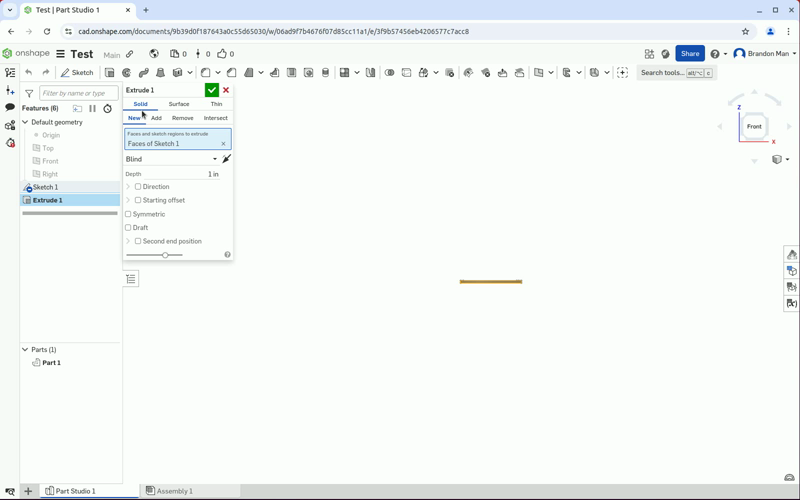
mouse_move(137, 120)
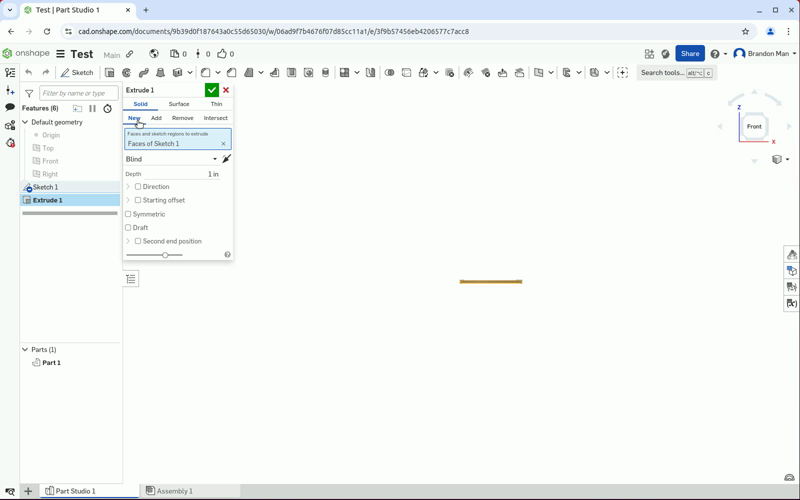
click(137, 120)
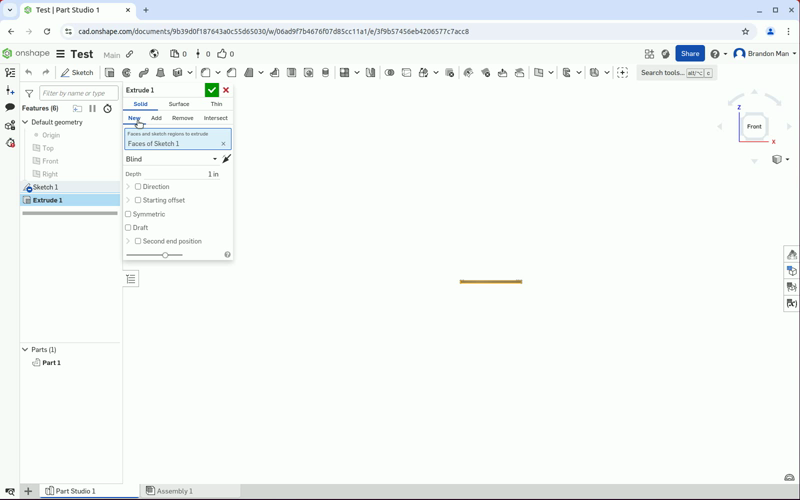
key(tab, 4)
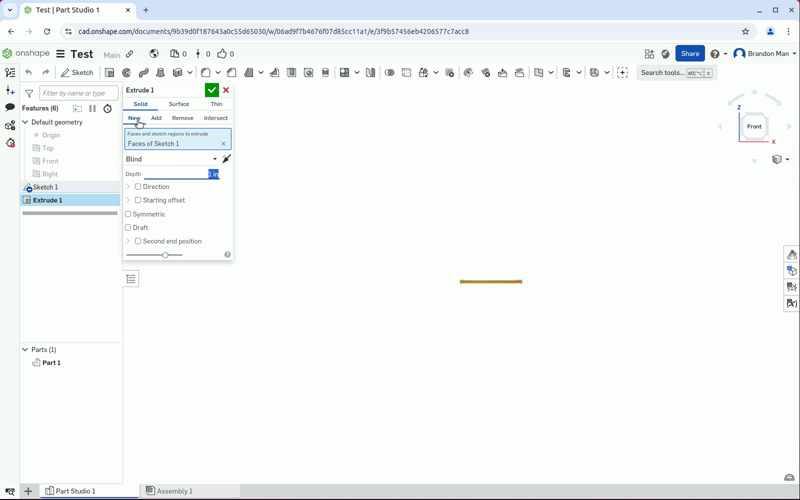
text(0.241)
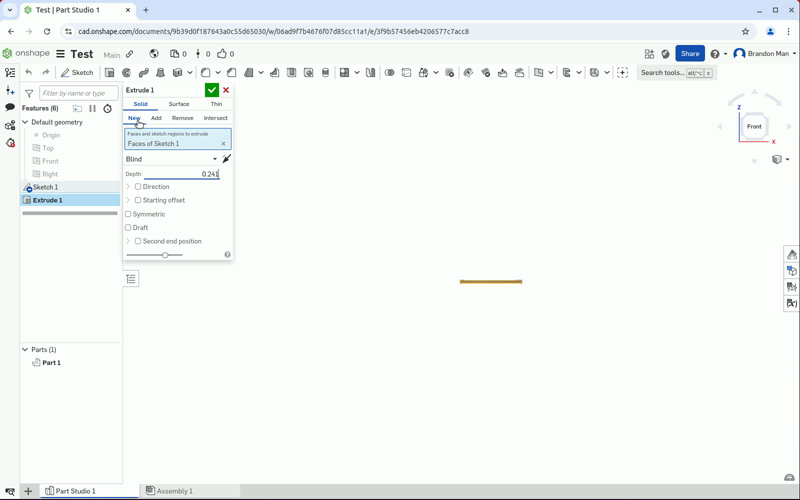
key(enter)
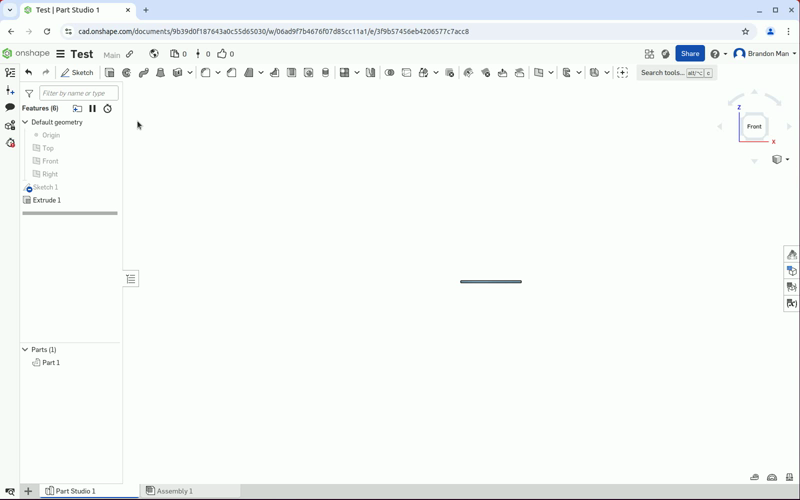
key(shift+h)
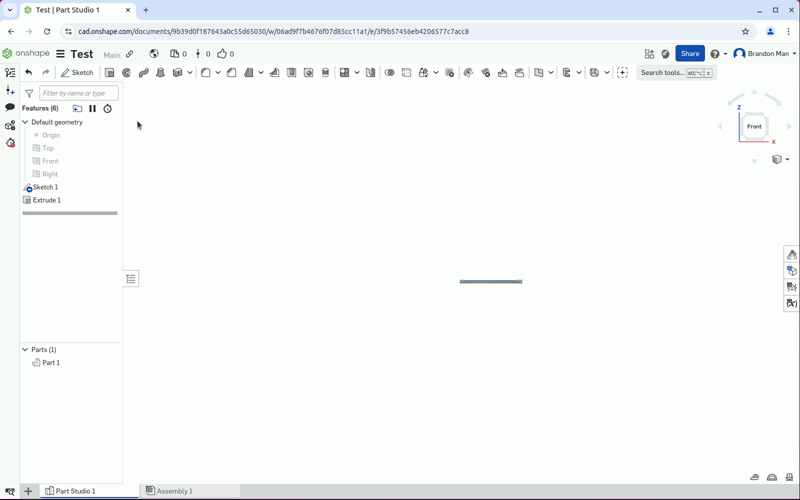
key(shift+h)
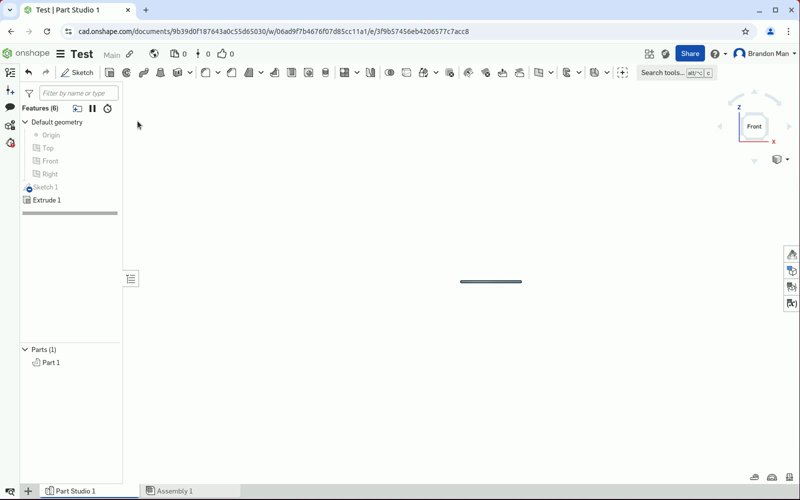
mouse_move(73, 189)
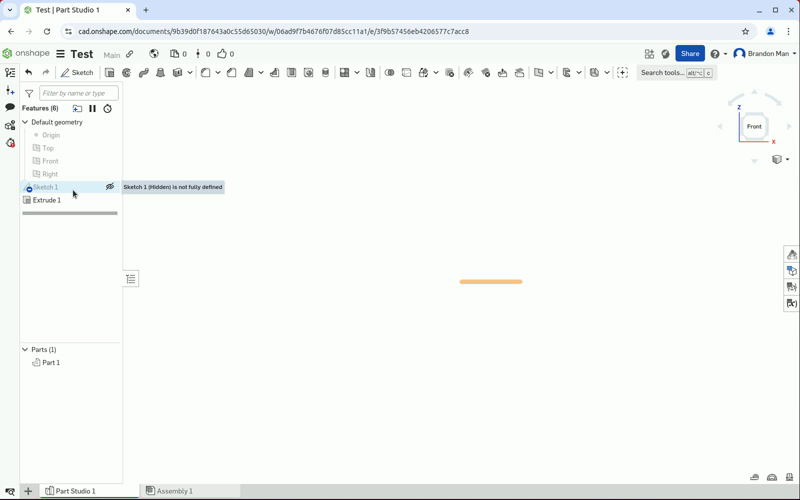
click(73, 189)
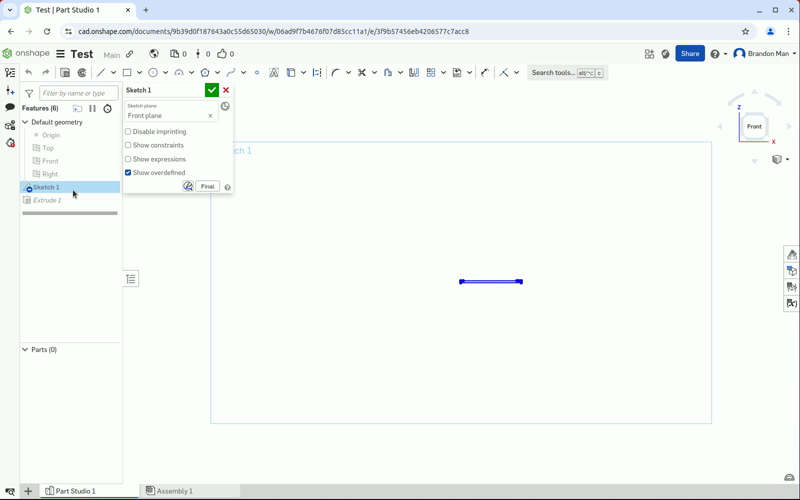
mouse_move(229, 92)
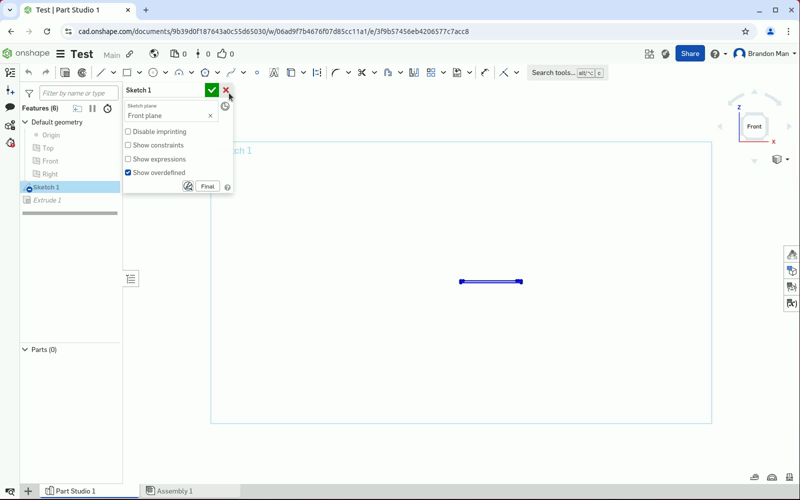
click(229, 92)
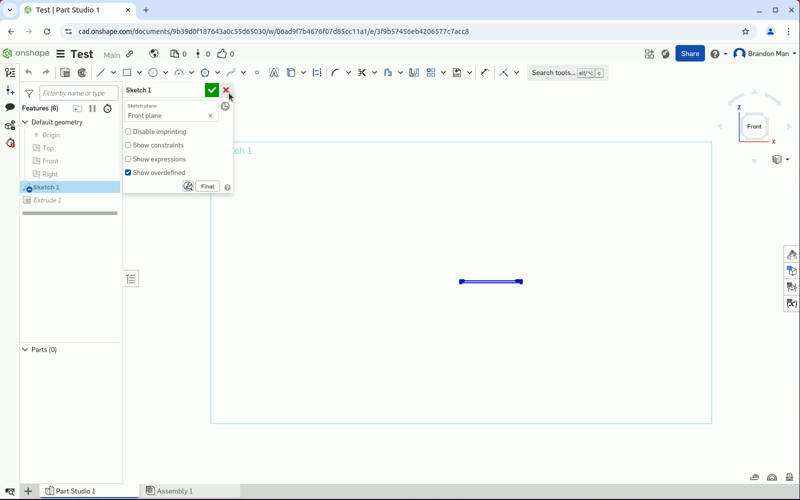
key(shift+s)
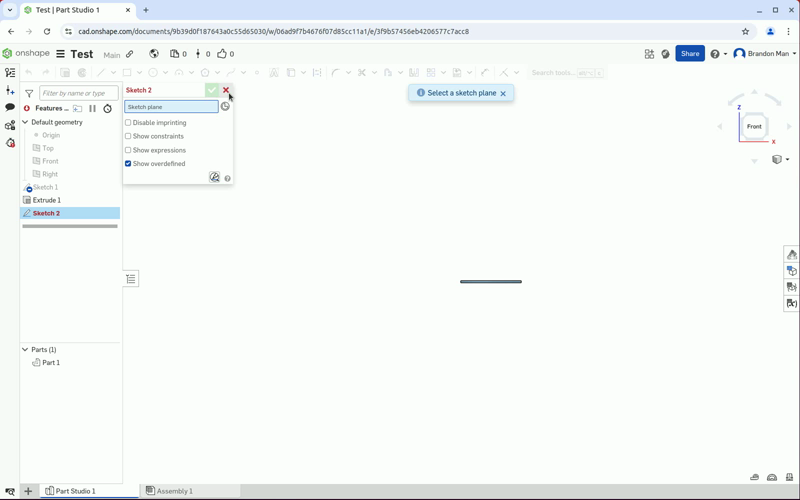
mouse_move(73, 163)
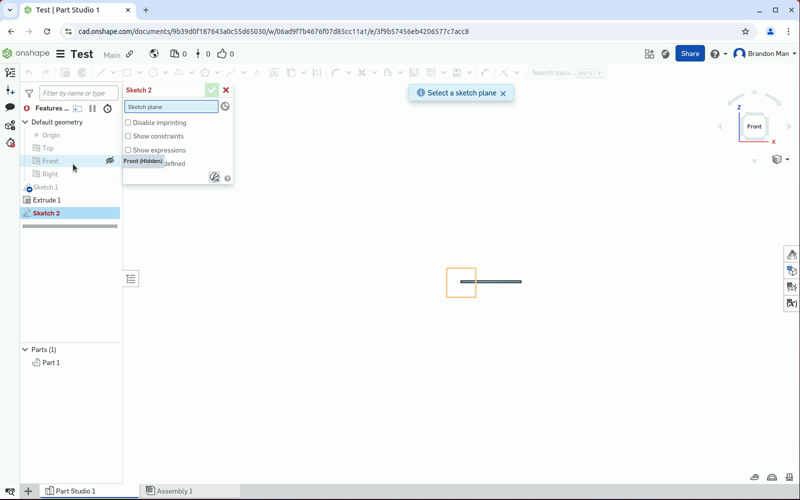
click(73, 163)
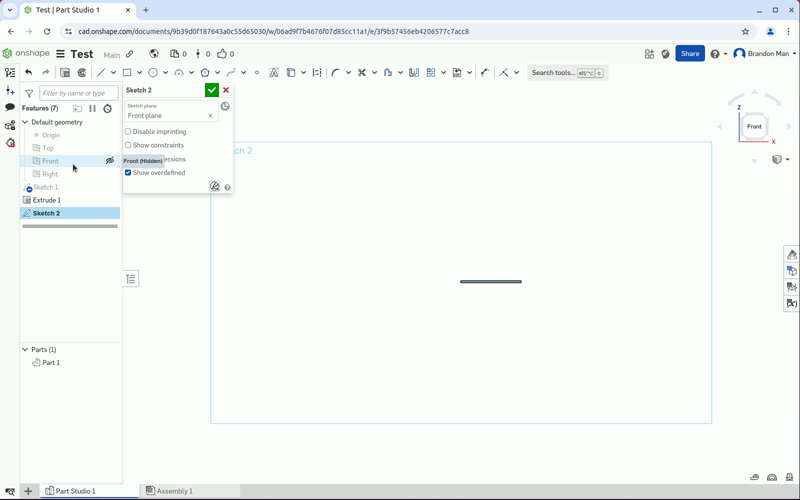
mouse_move(73, 352)
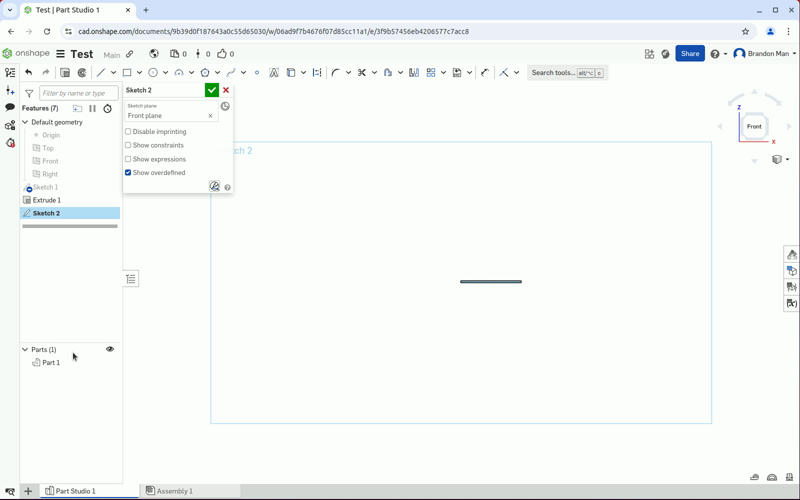
key(y)
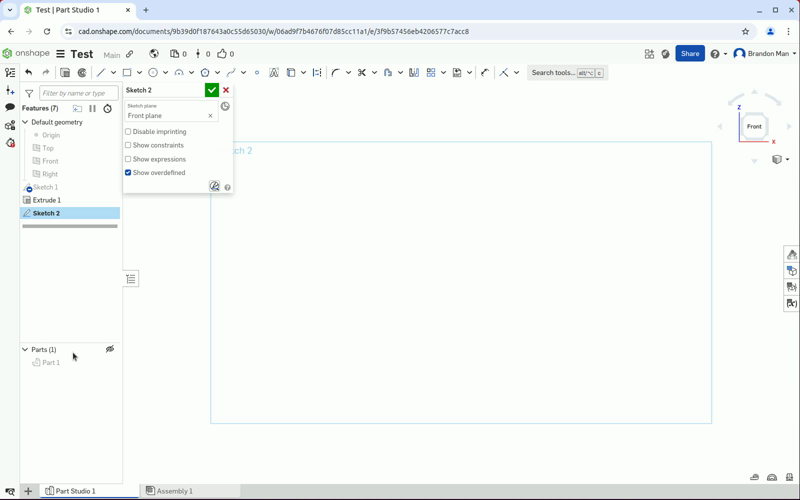
key(l)
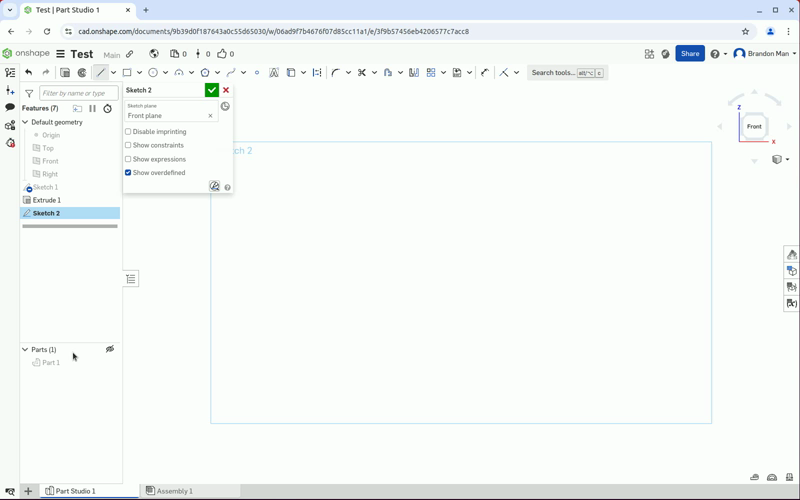
key_down(shift)
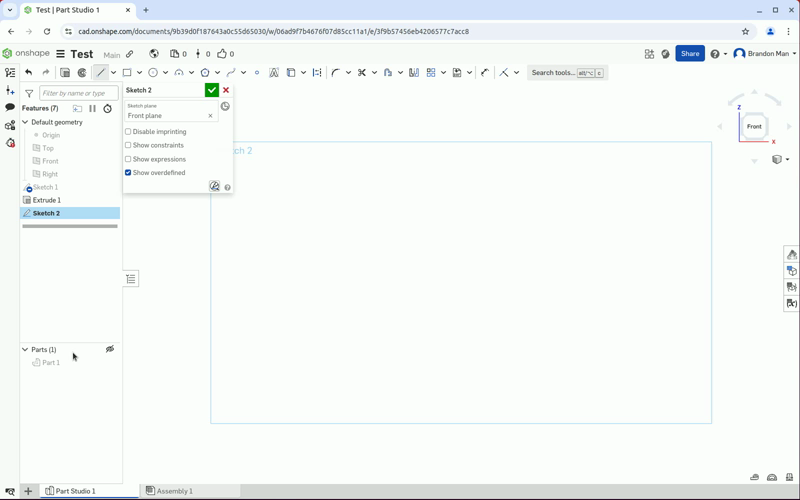
mouse_move(518, 280)
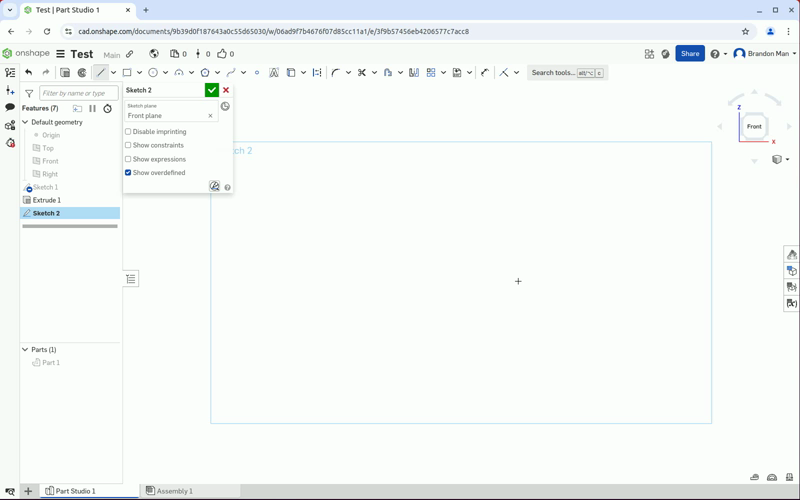
click(518, 280)
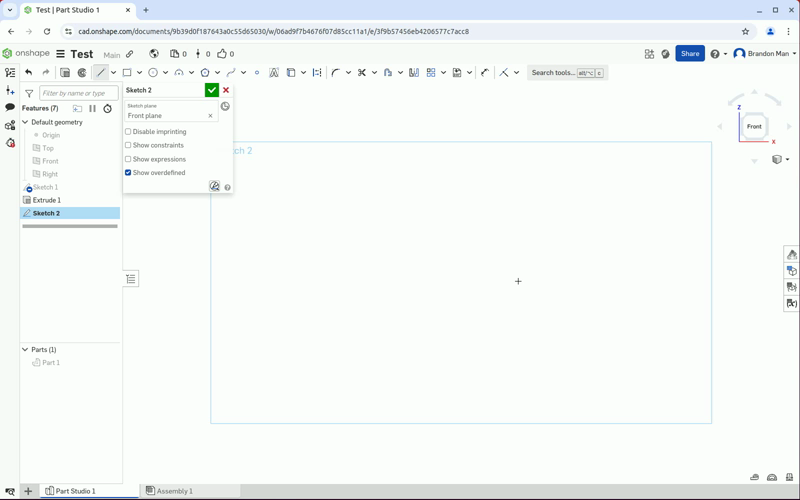
key_up(shift)
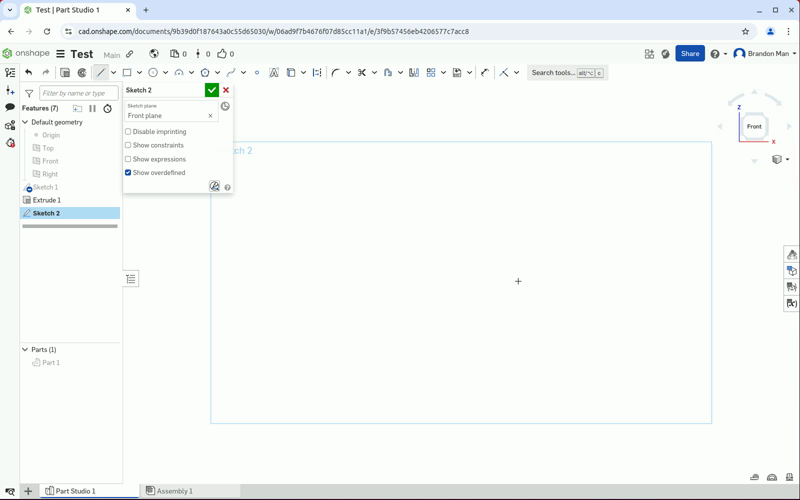
key_down(shift)
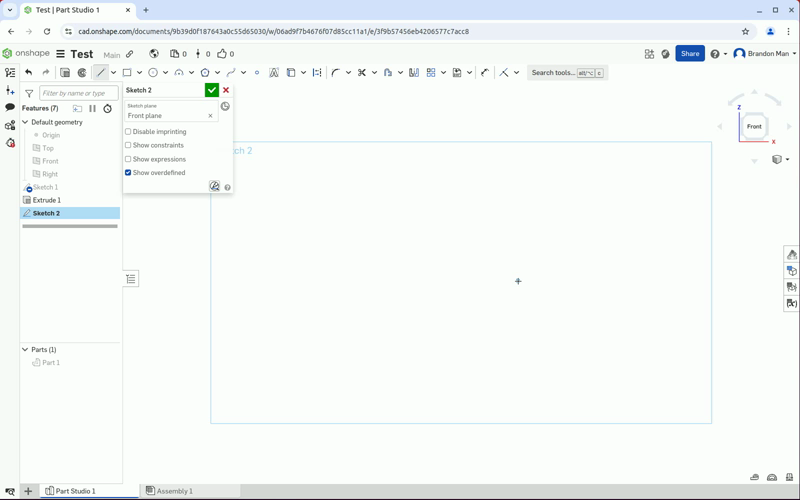
mouse_move(548, 280)
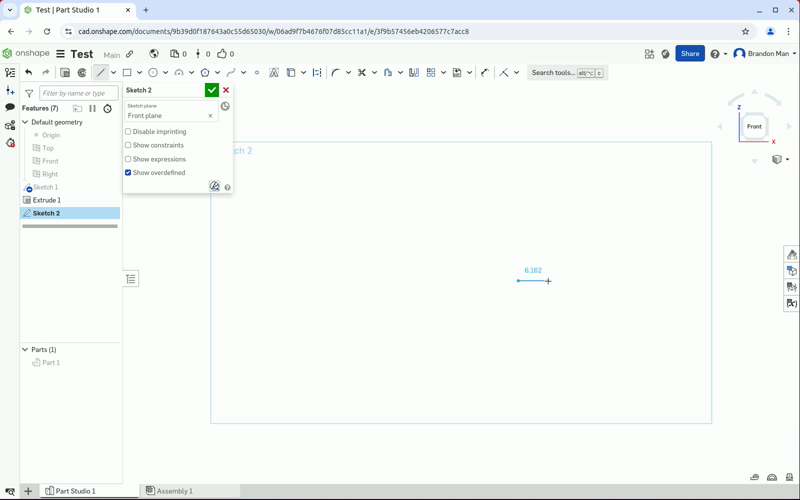
mouse_move(520, 280)
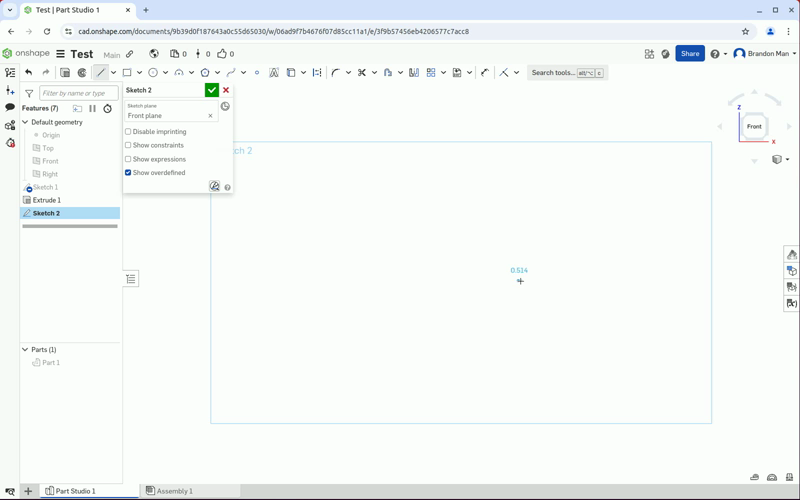
scroll(6)
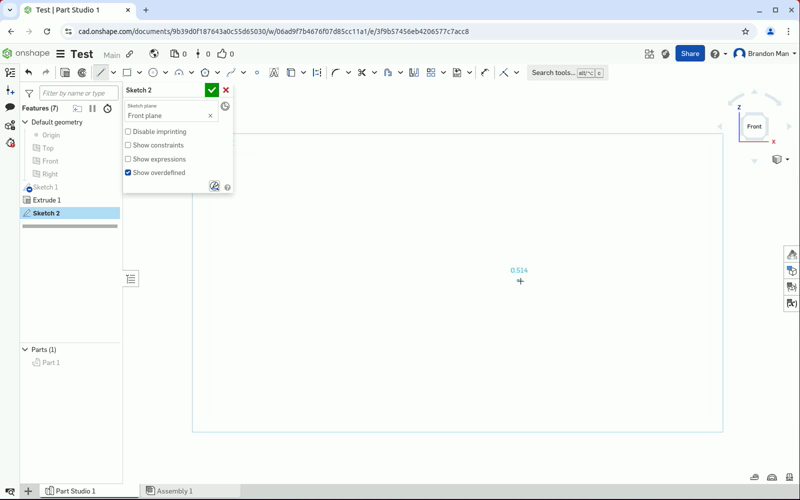
scroll(6)
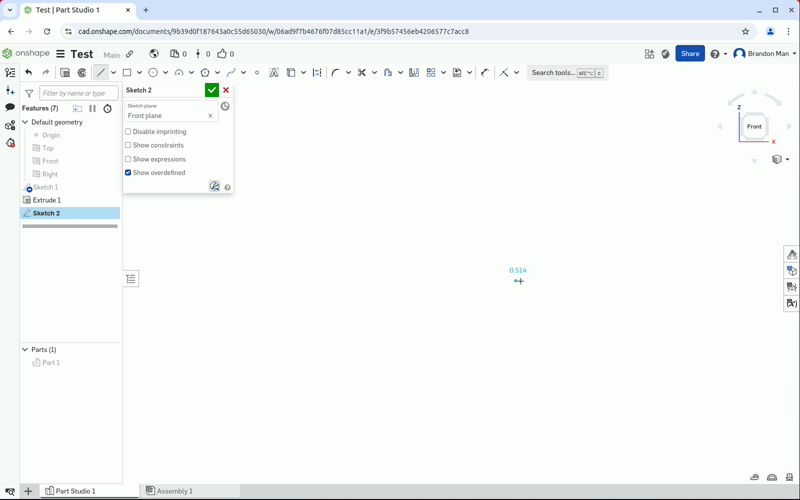
scroll(6)
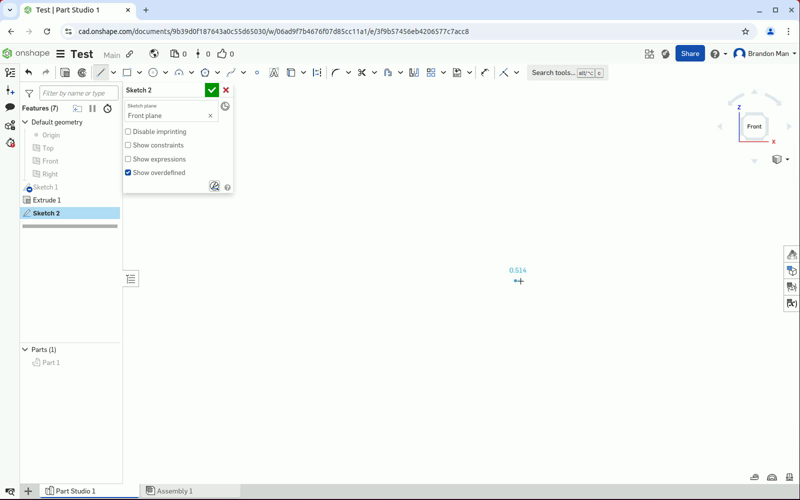
scroll(6)
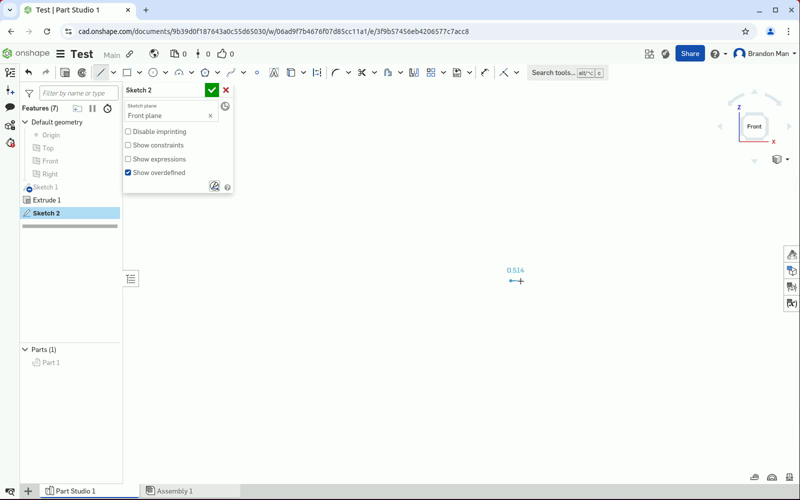
scroll(6)
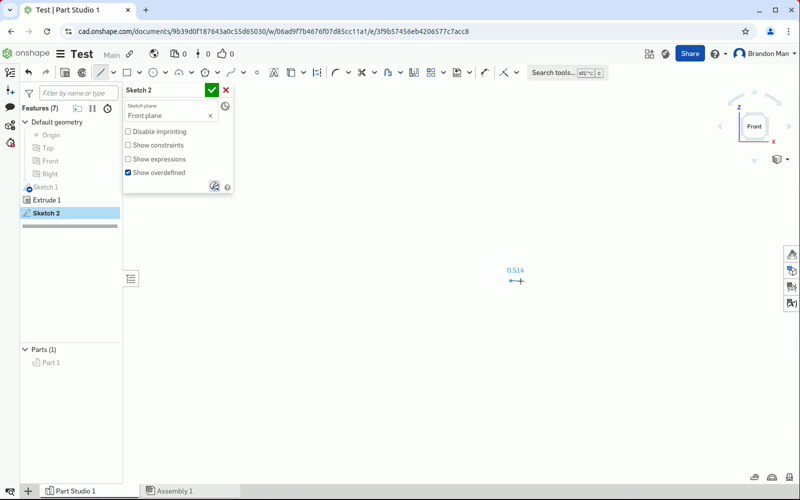
scroll(6)
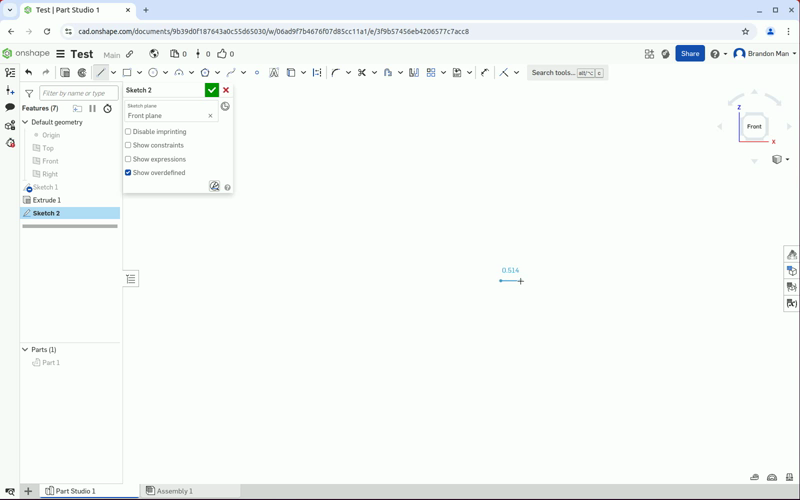
scroll(6)
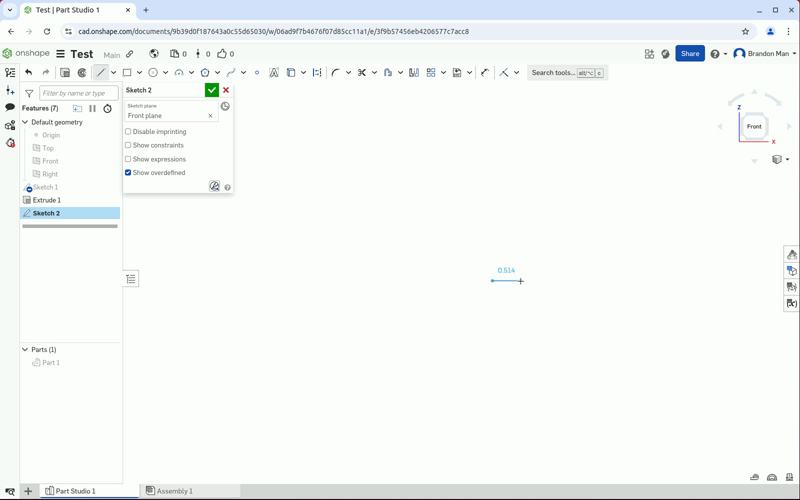
click(520, 280)
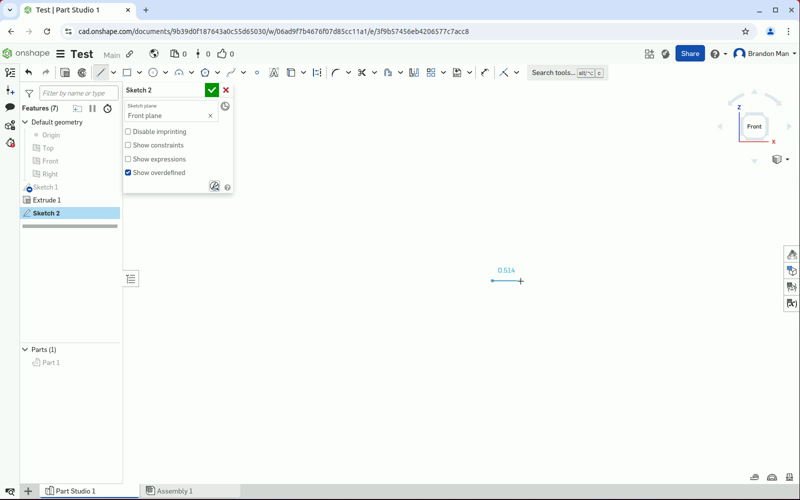
scroll(-6)
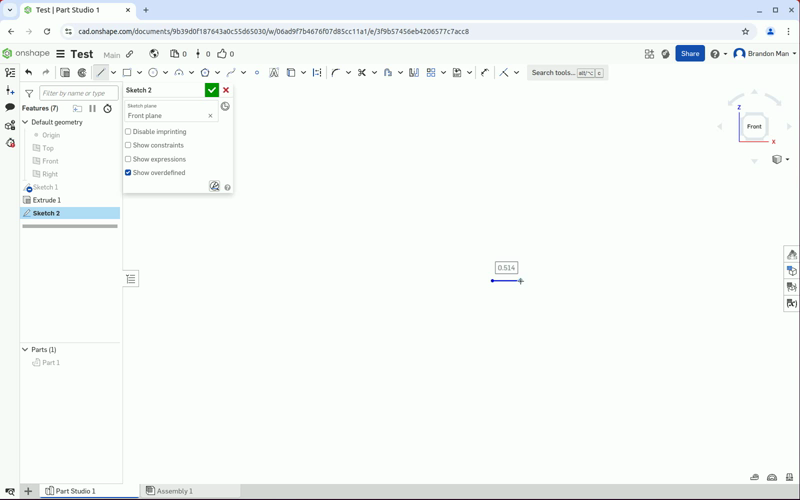
scroll(-6)
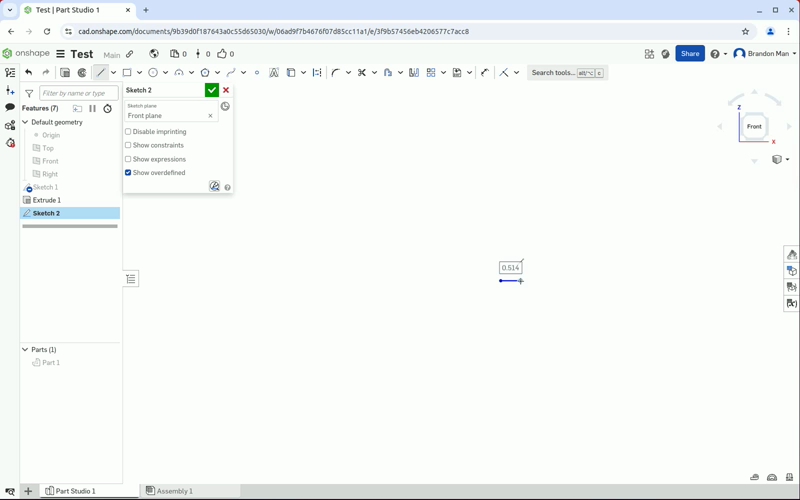
scroll(-6)
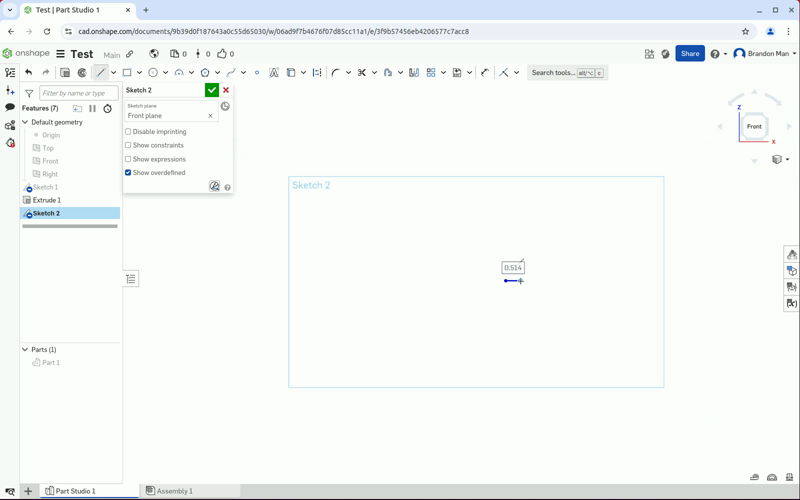
scroll(-6)
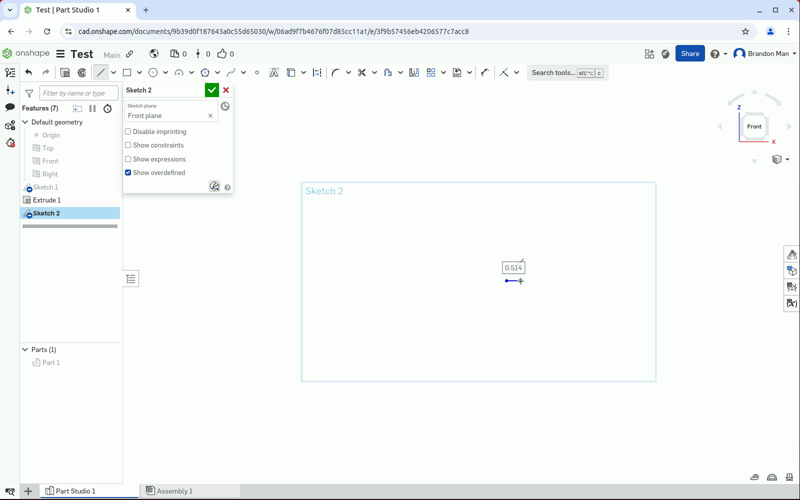
scroll(-6)
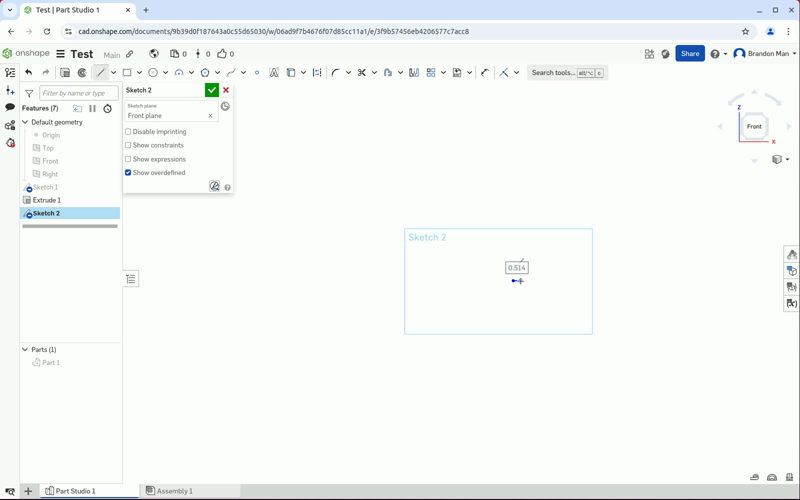
scroll(-6)
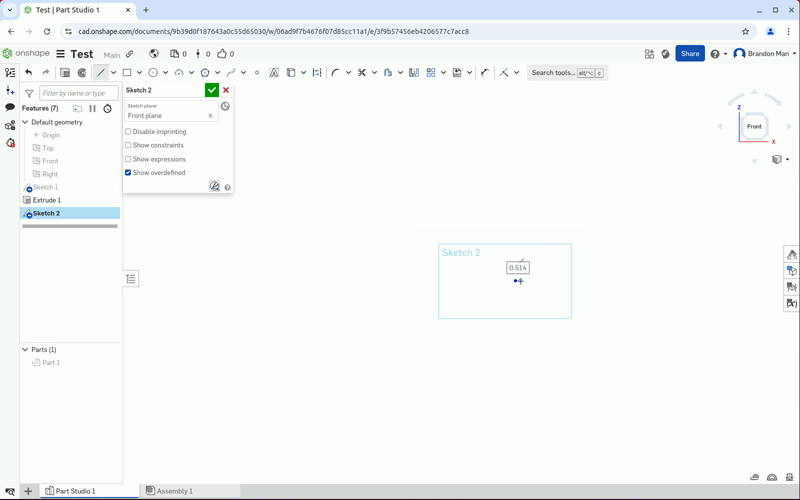
scroll(-6)
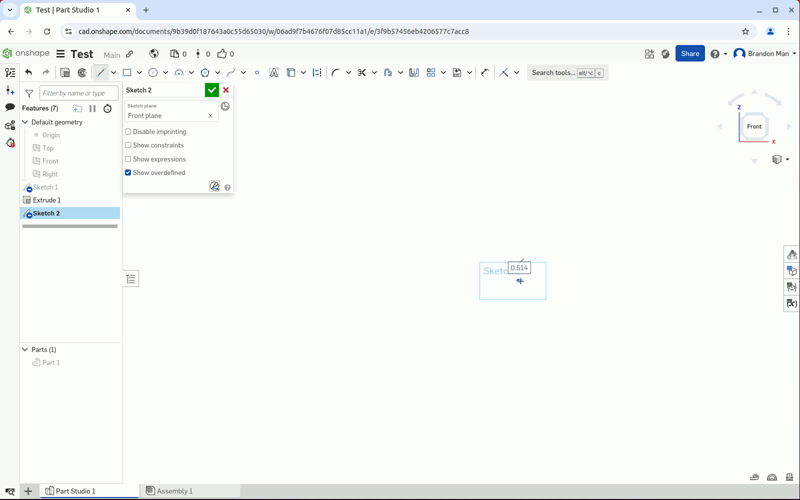
key_up(shift)
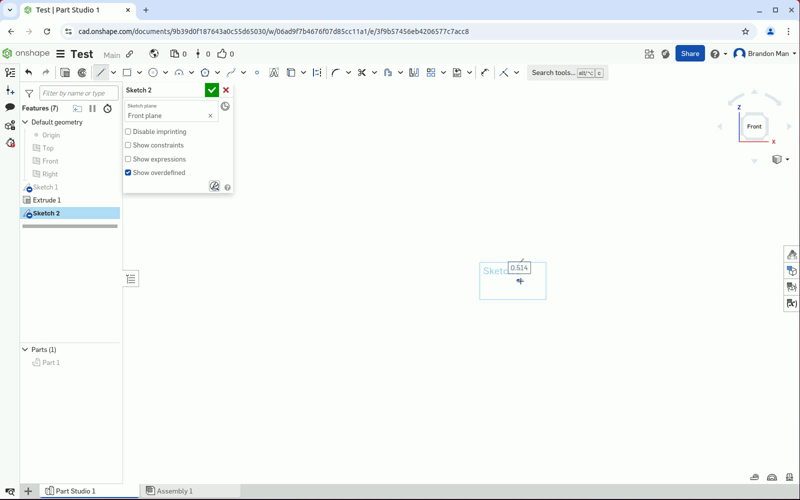
key_down(shift)
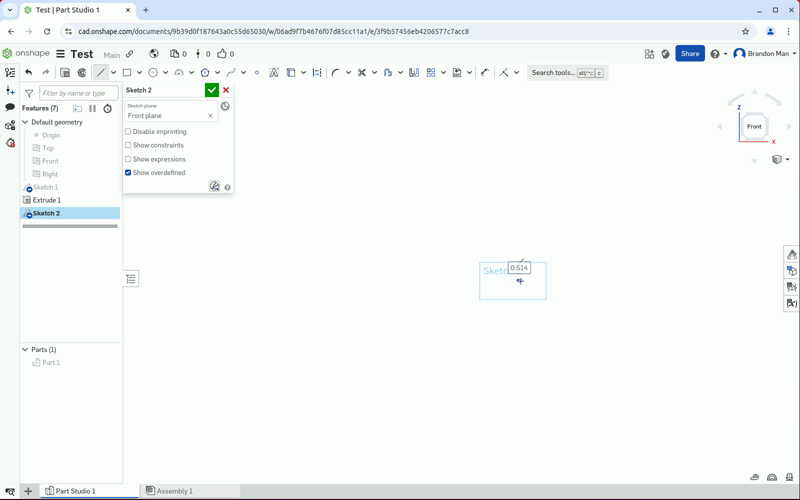
mouse_move(520, 172)
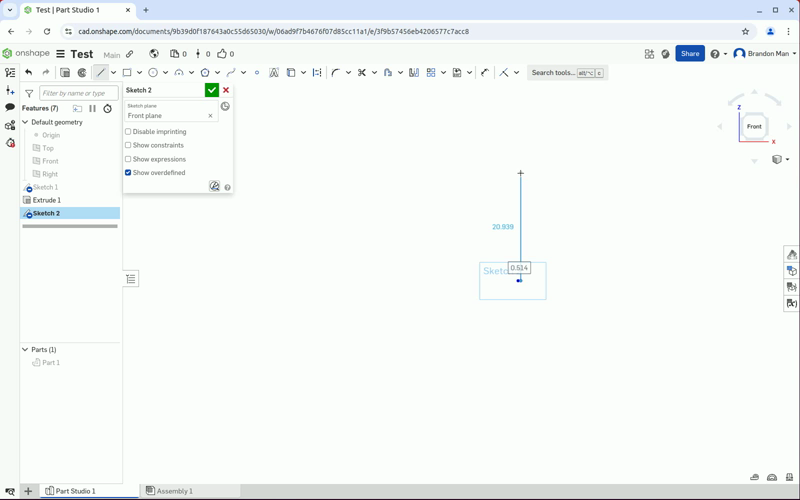
click(520, 172)
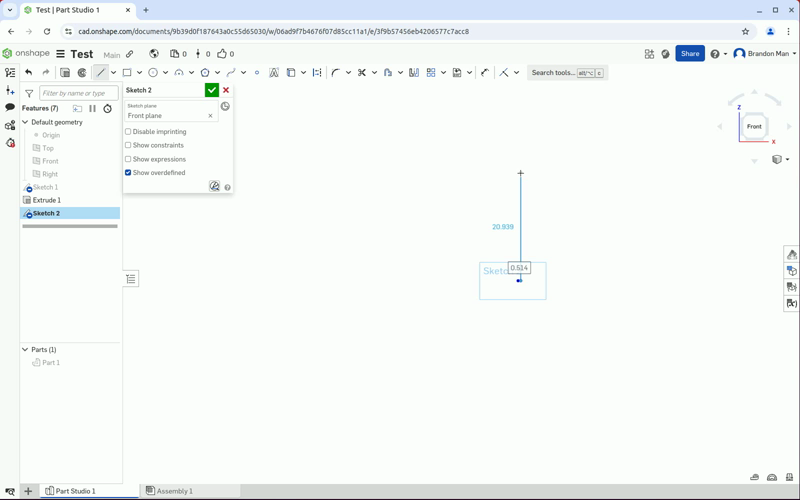
key_up(shift)
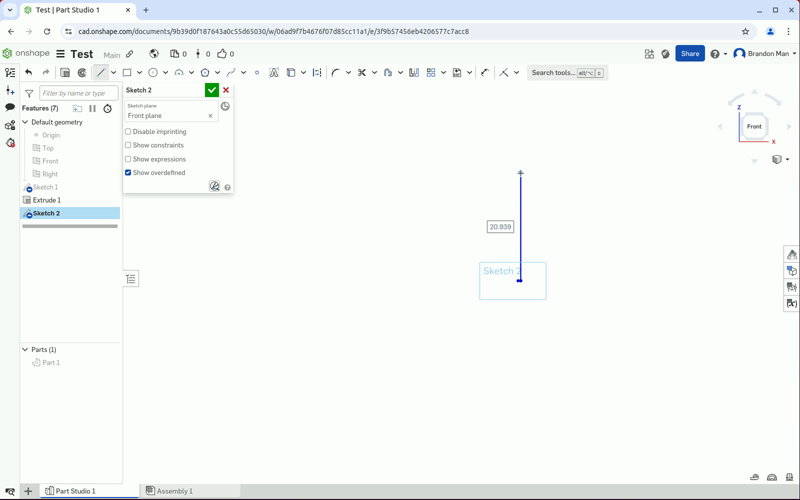
key_down(shift)
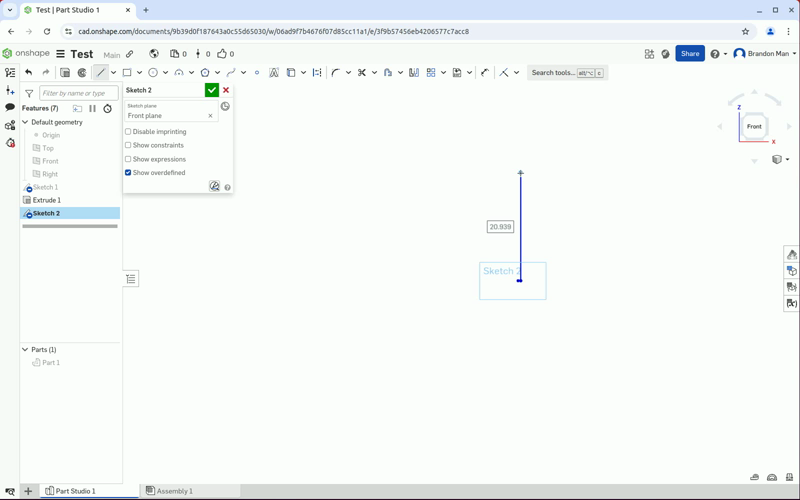
mouse_move(550, 172)
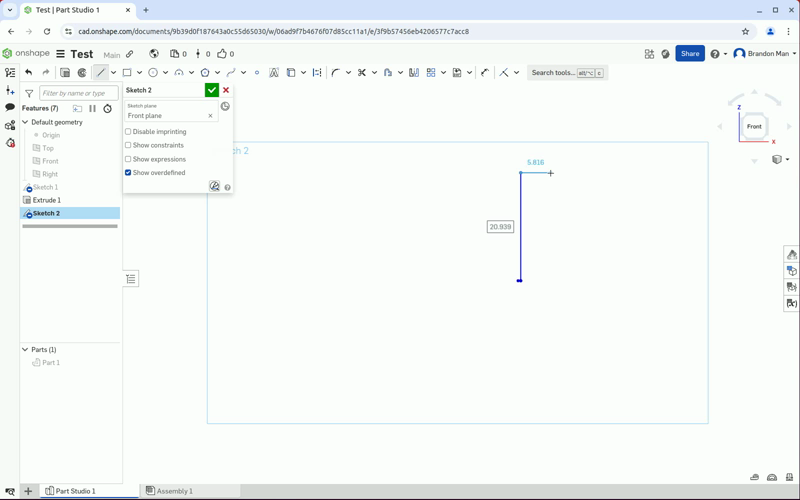
mouse_move(518, 172)
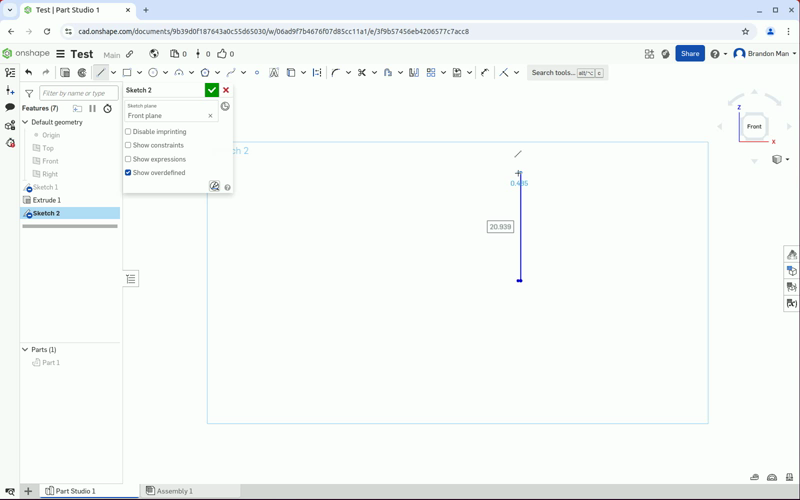
scroll(6)
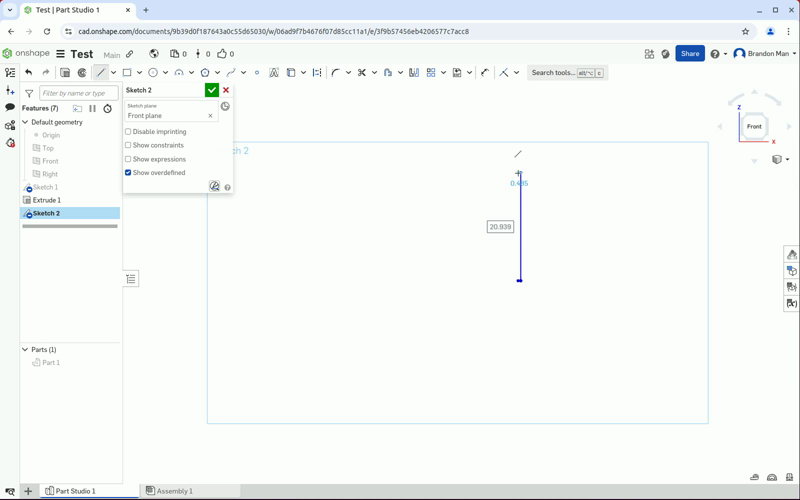
scroll(6)
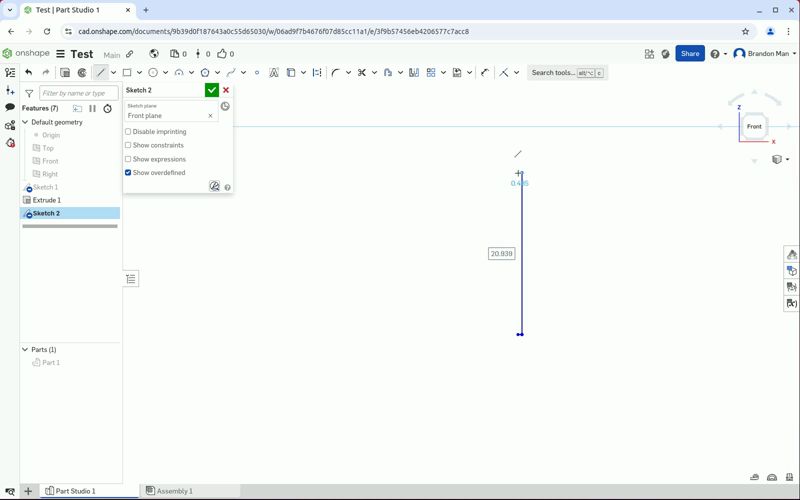
scroll(6)
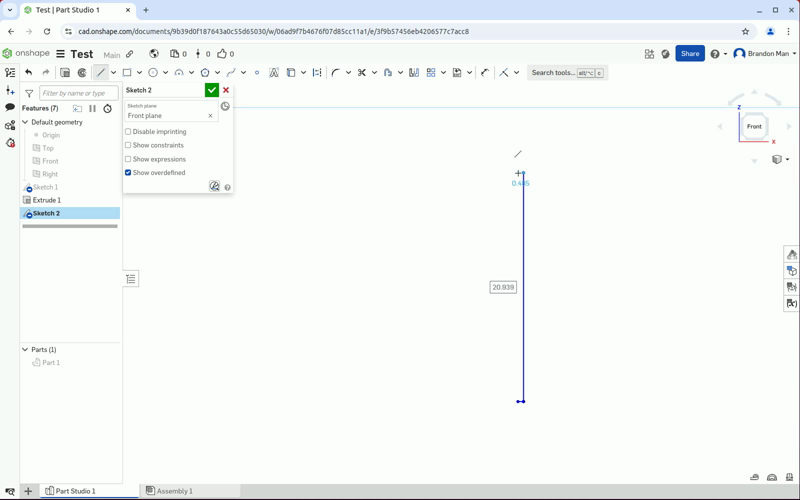
scroll(6)
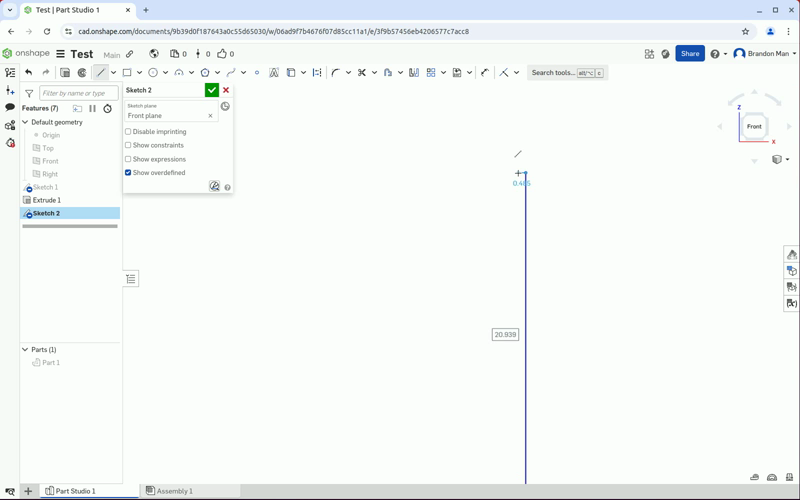
scroll(6)
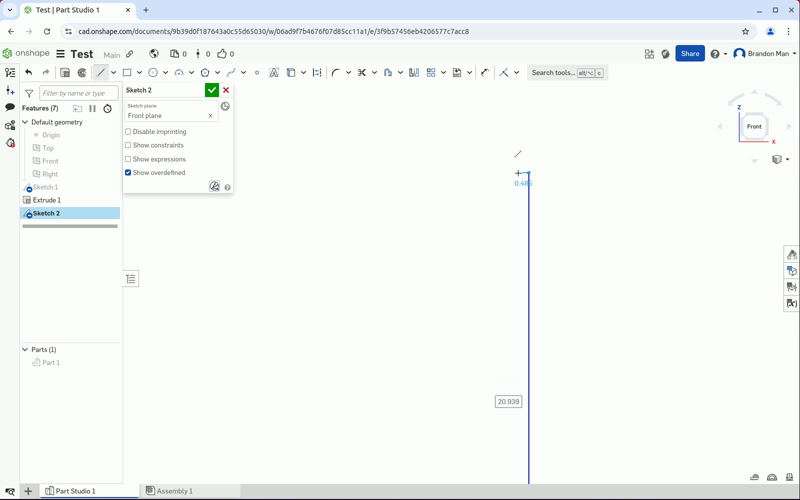
scroll(6)
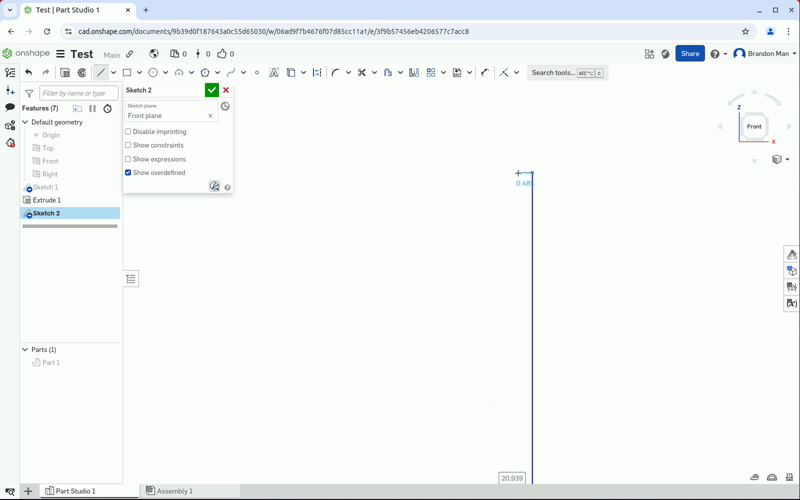
scroll(6)
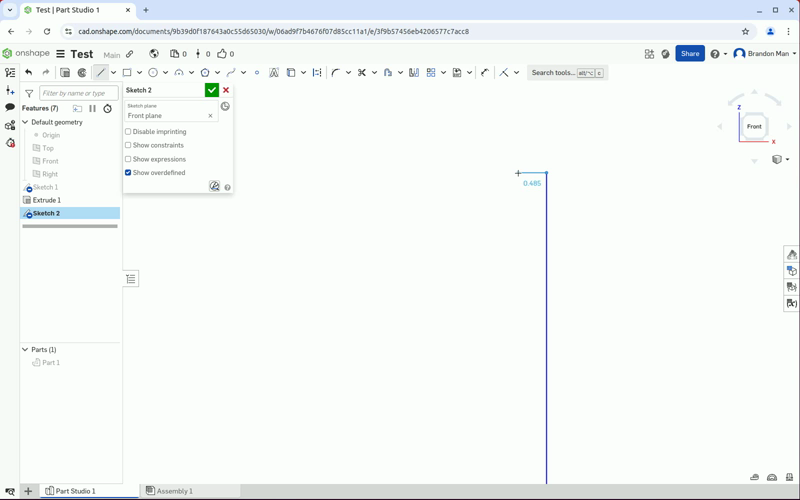
click(518, 172)
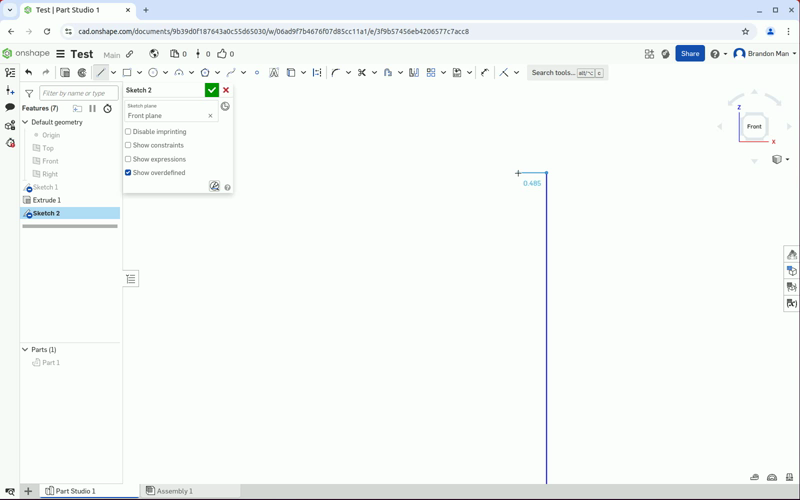
scroll(-6)
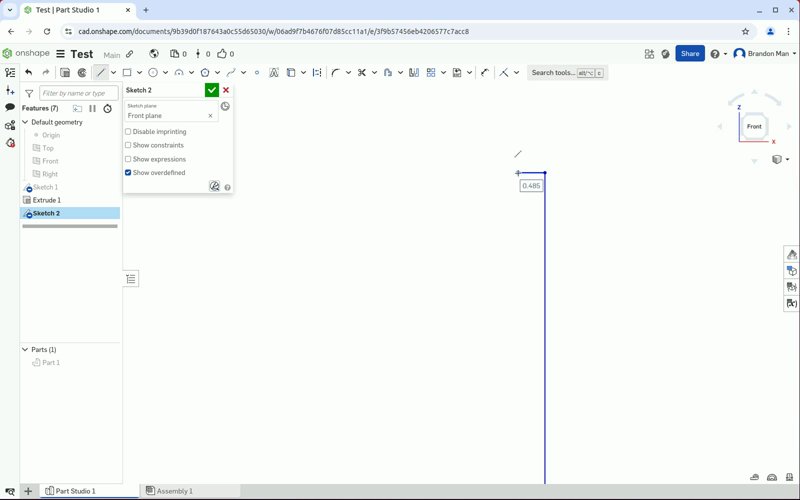
scroll(-6)
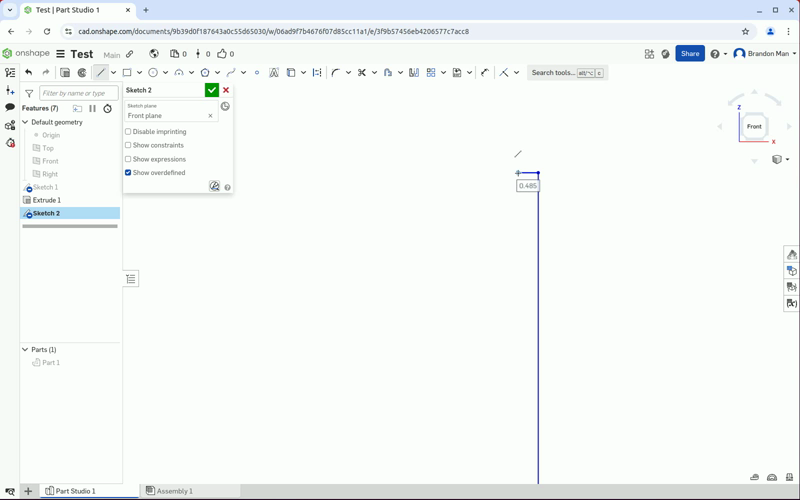
scroll(-6)
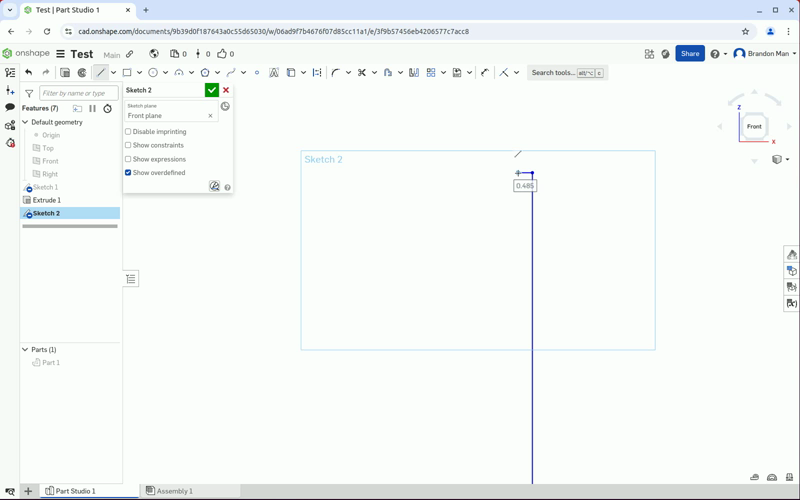
scroll(-6)
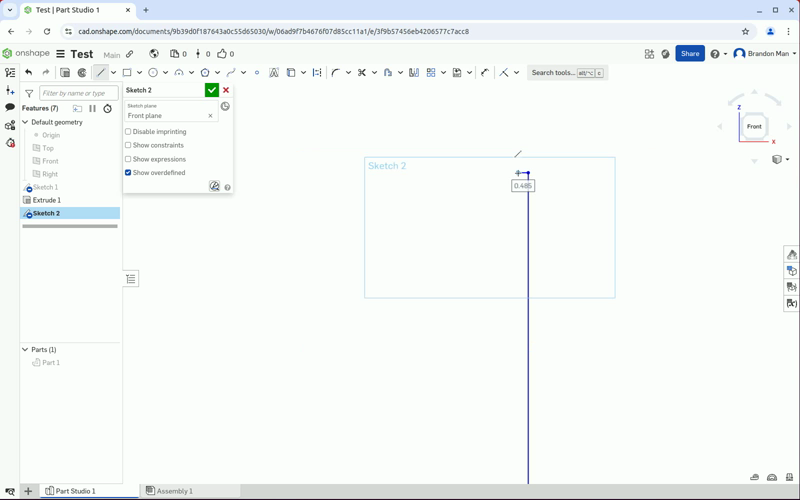
scroll(-6)
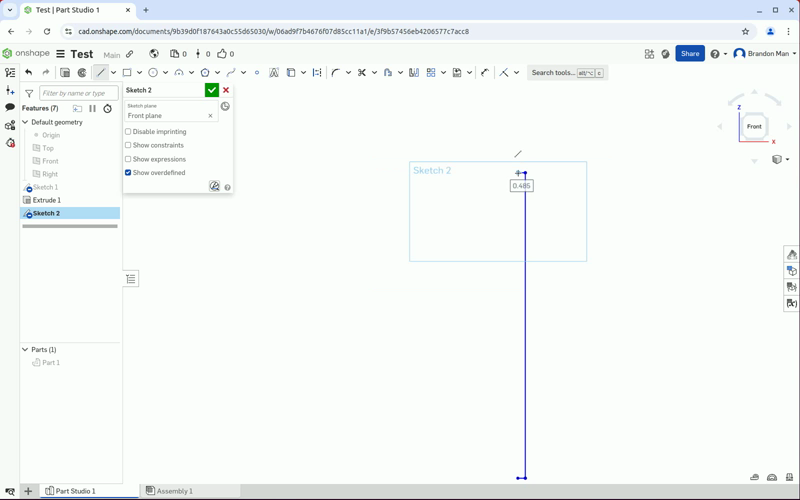
scroll(-6)
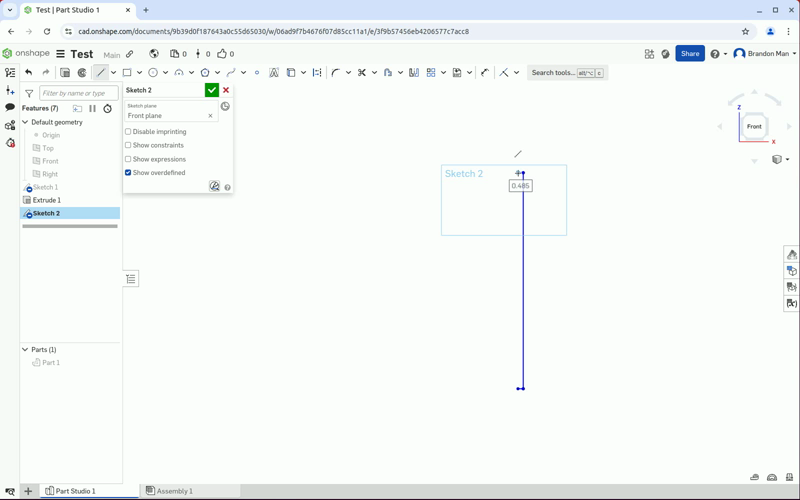
scroll(-6)
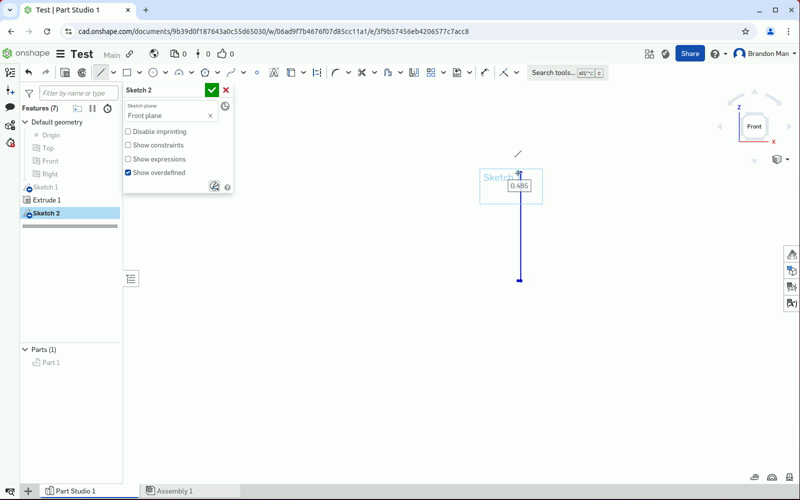
key_up(shift)
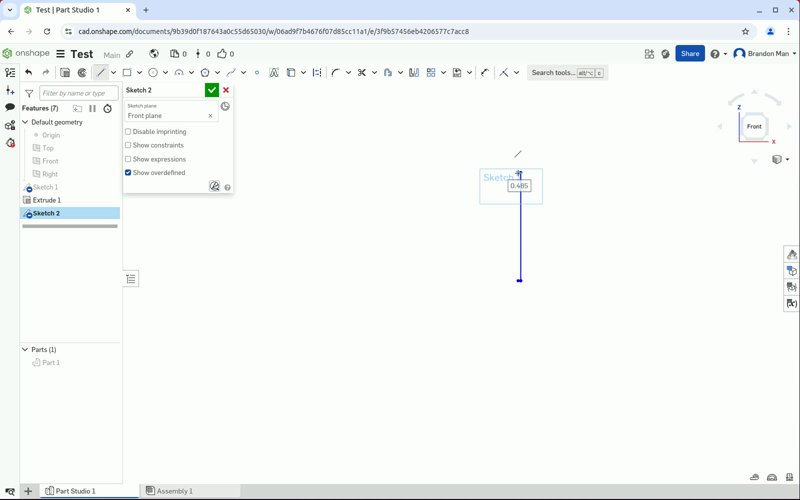
key_down(shift)
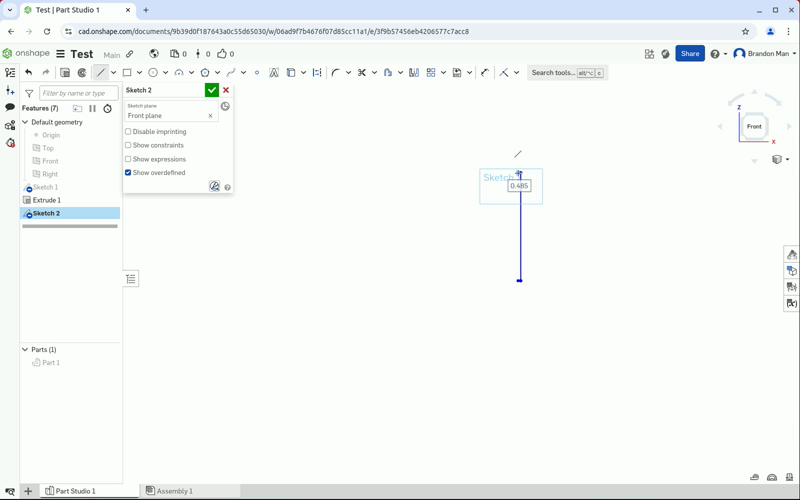
mouse_move(548, 172)
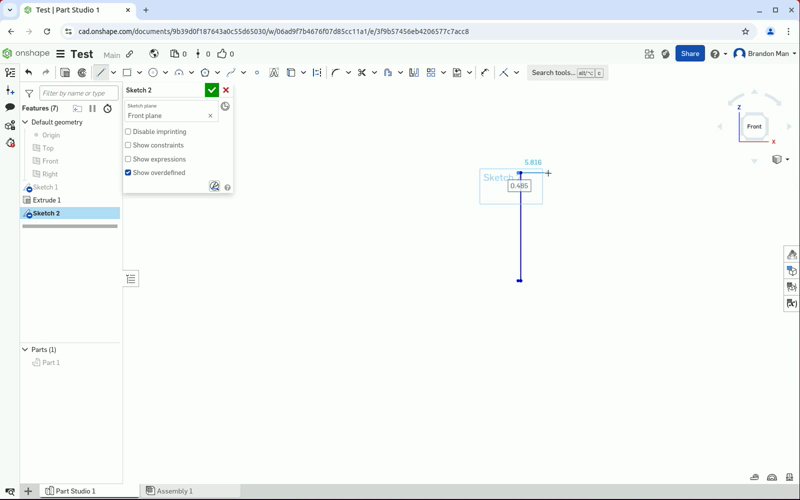
mouse_move(518, 174)
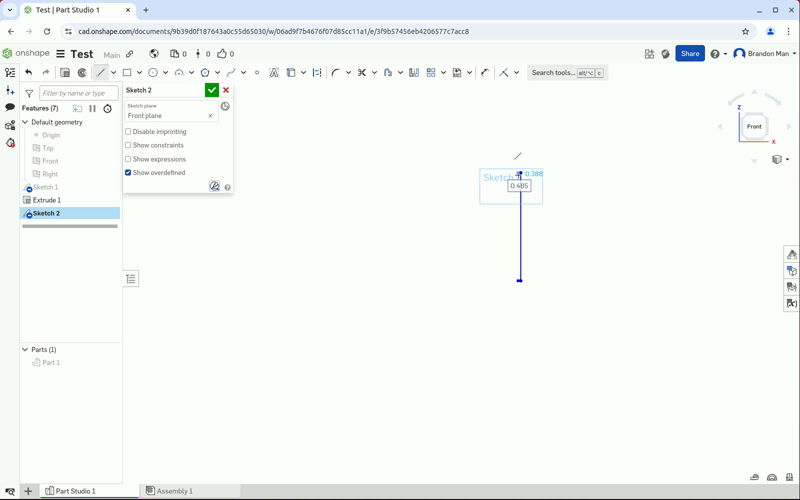
scroll(6)
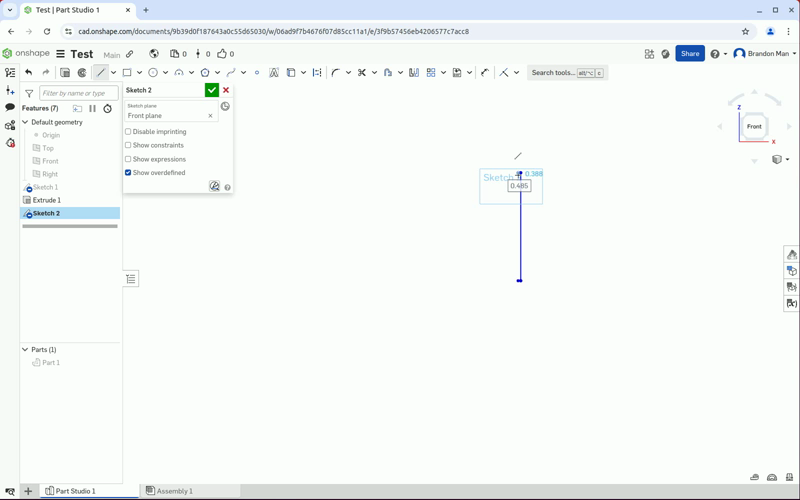
scroll(6)
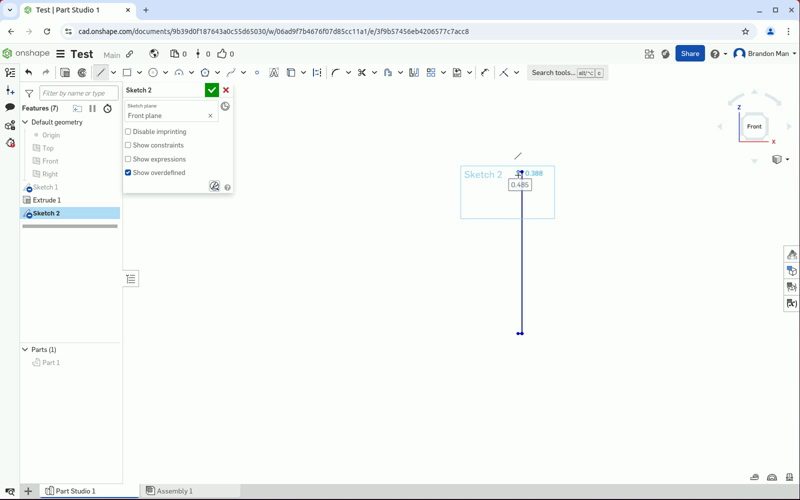
scroll(6)
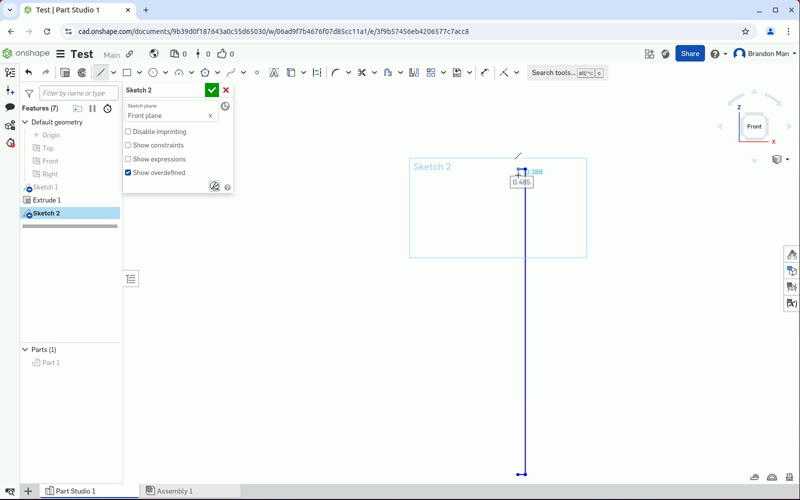
scroll(6)
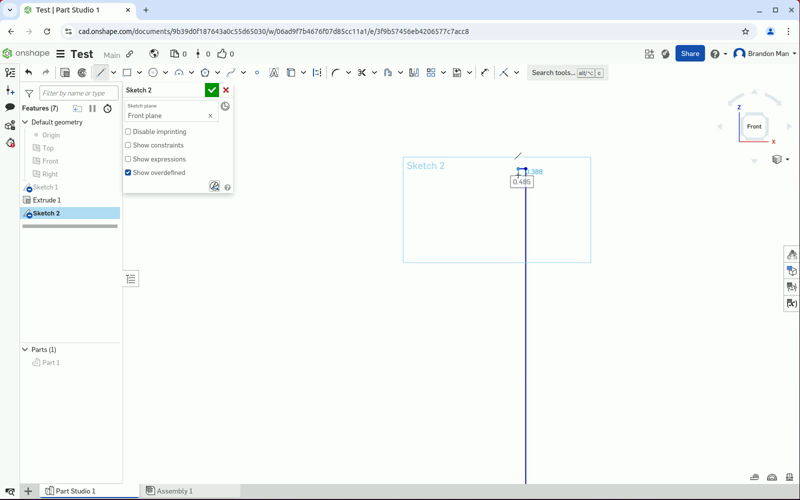
scroll(6)
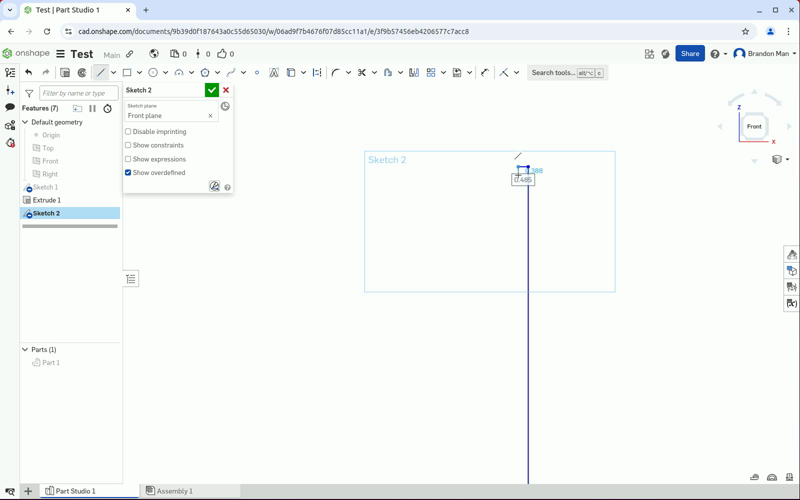
scroll(6)
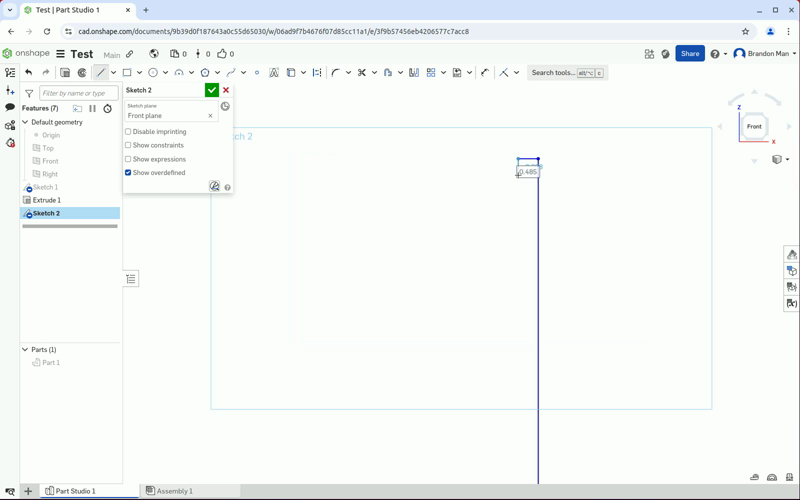
scroll(6)
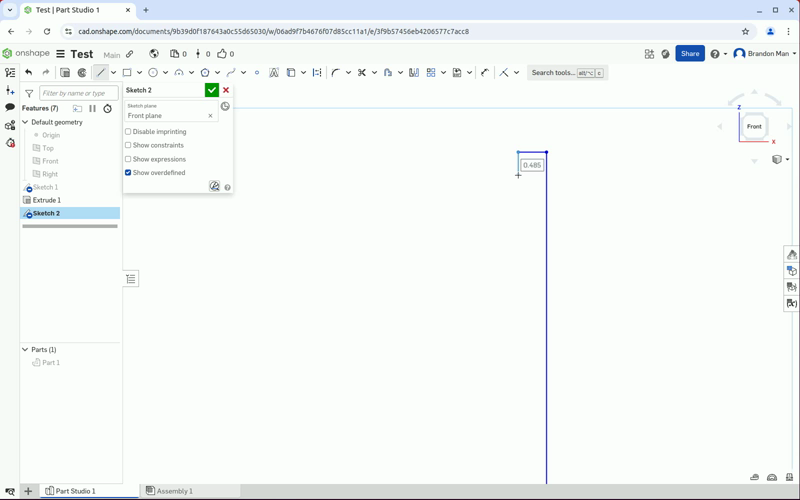
click(518, 174)
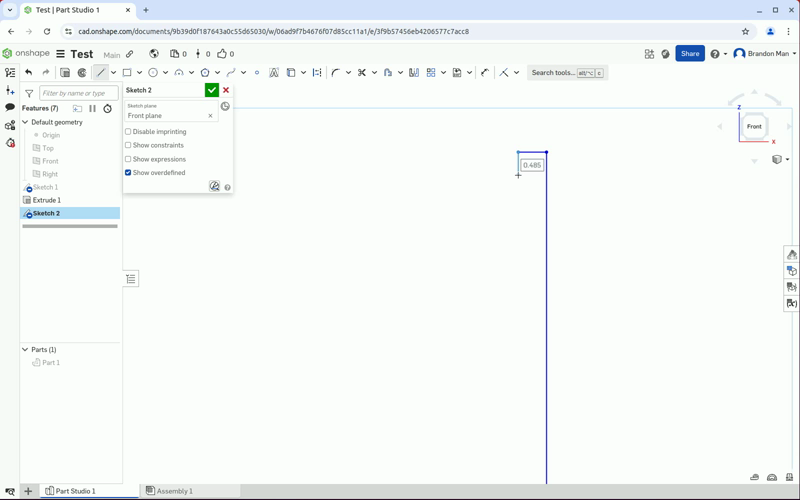
scroll(-6)
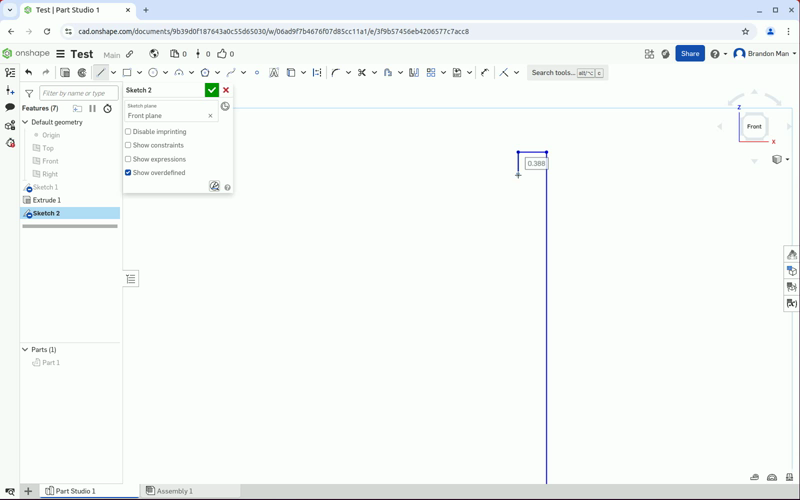
scroll(-6)
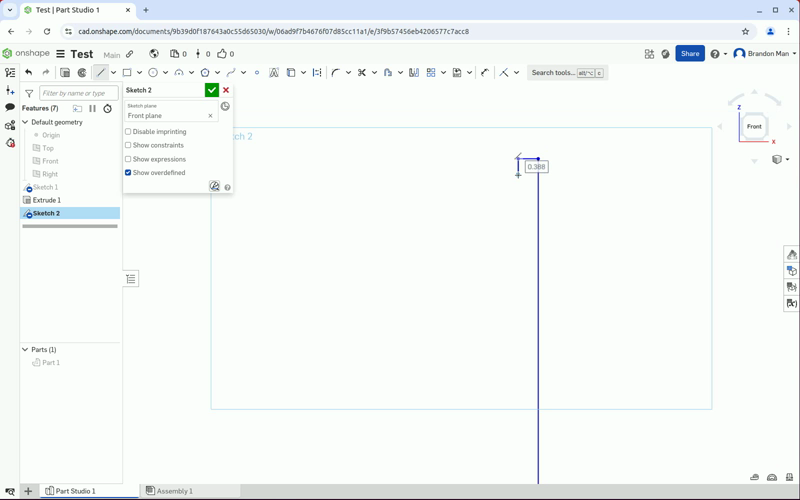
scroll(-6)
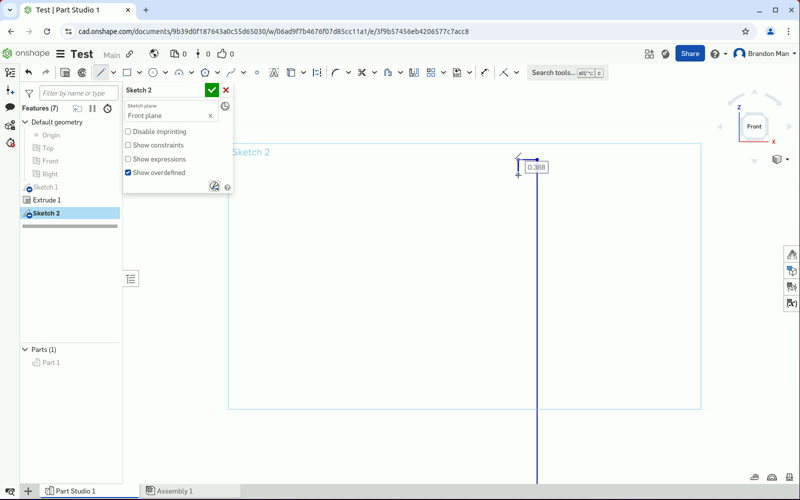
scroll(-6)
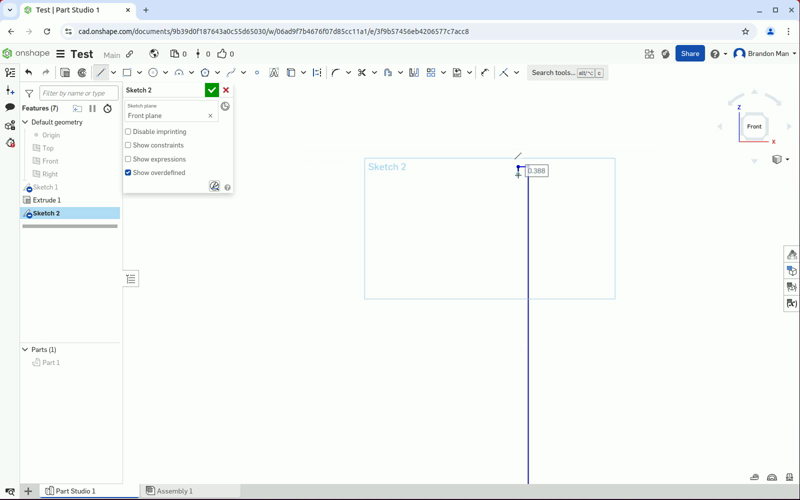
scroll(-6)
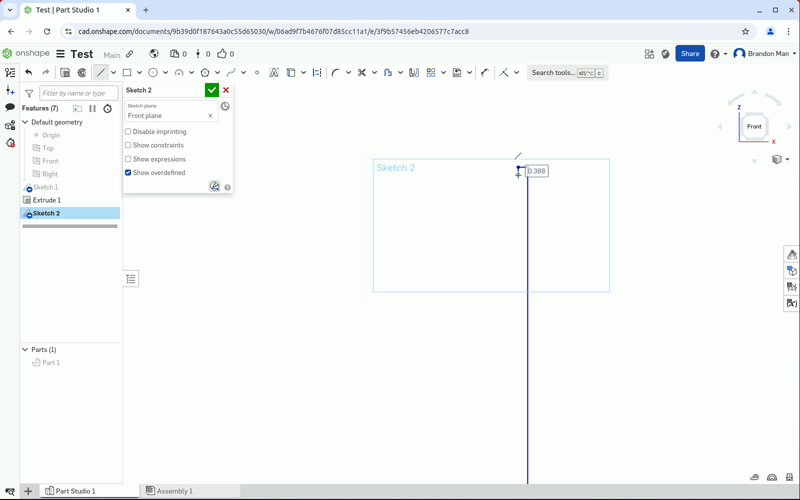
scroll(-6)
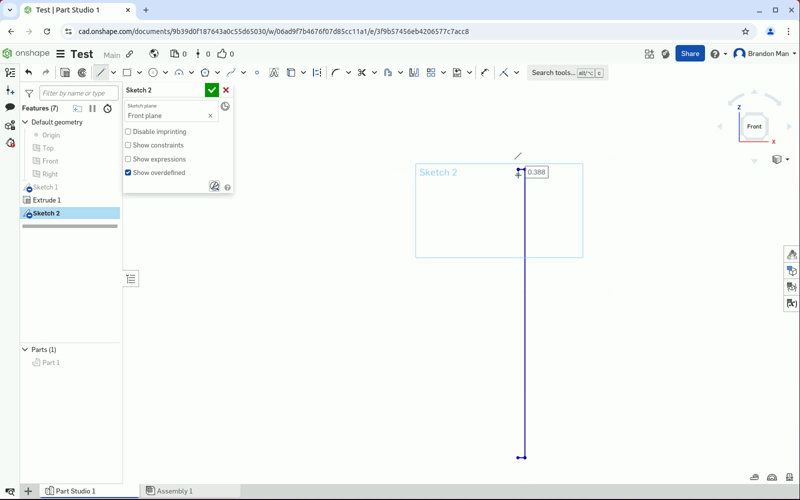
scroll(-6)
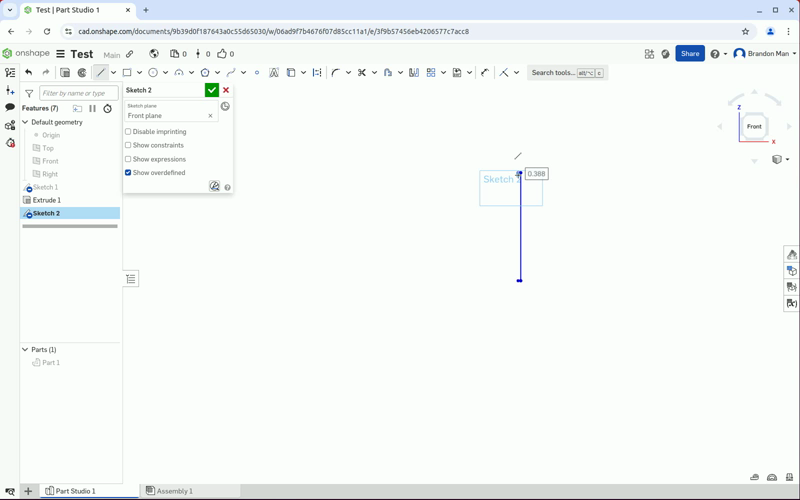
key_up(shift)
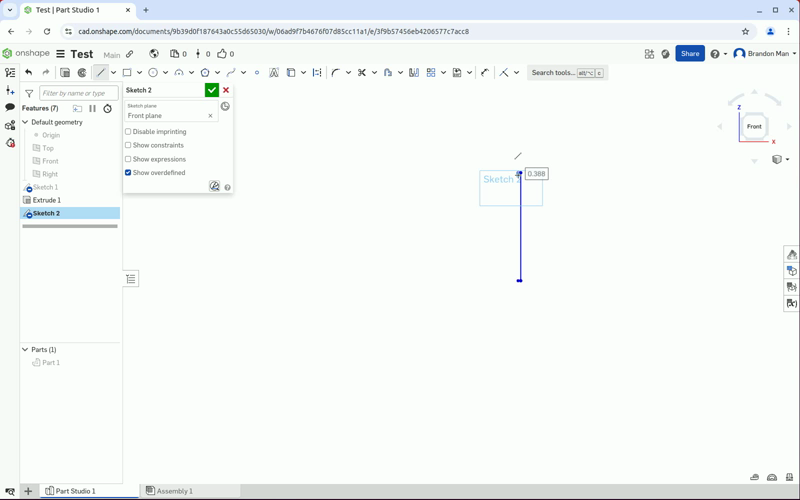
key_down(shift)
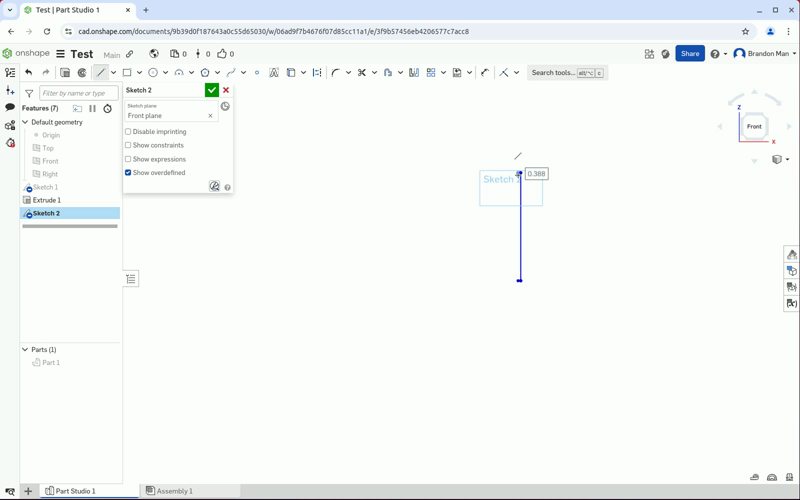
mouse_move(518, 278)
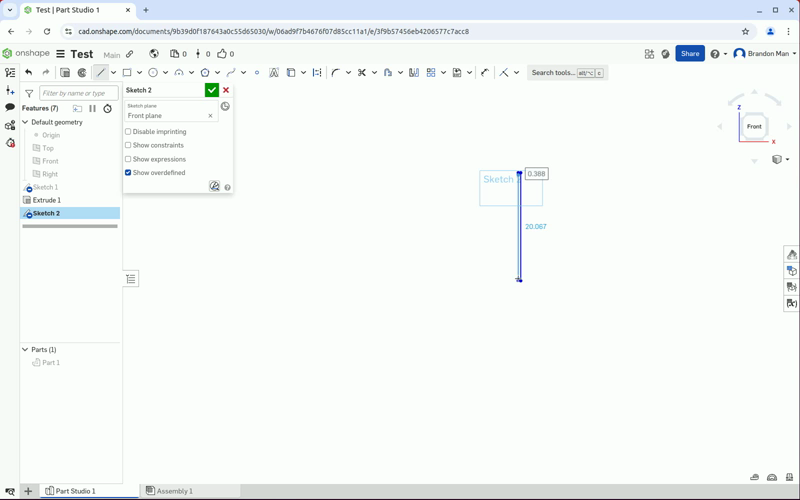
scroll(6)
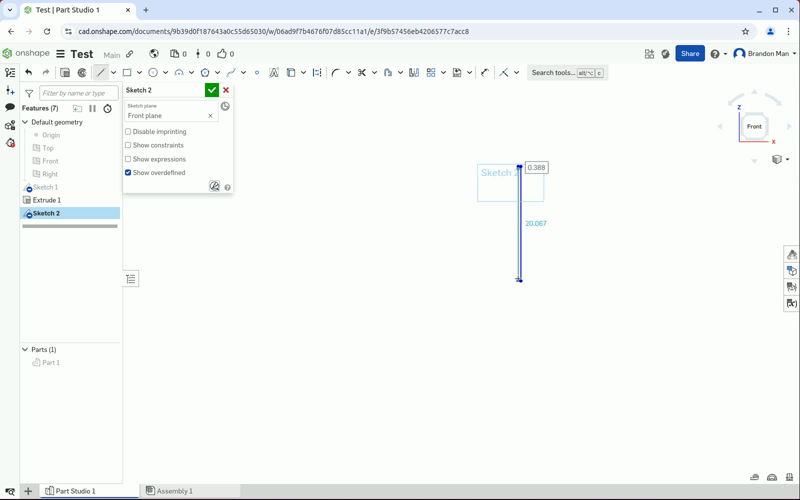
scroll(6)
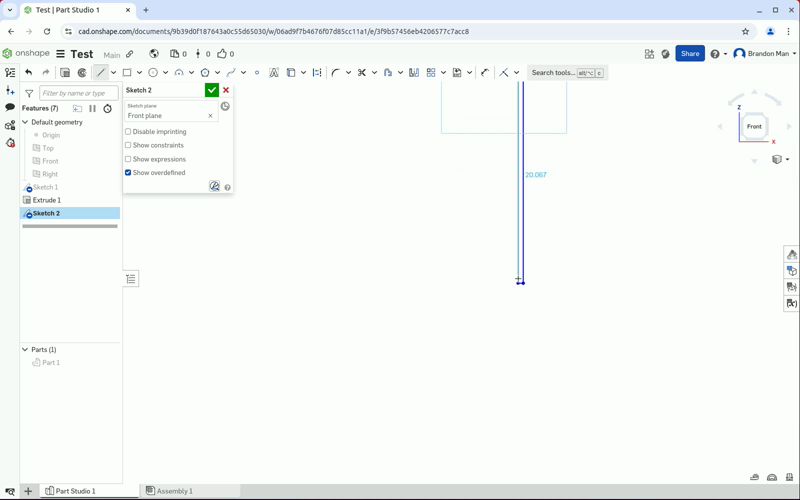
scroll(6)
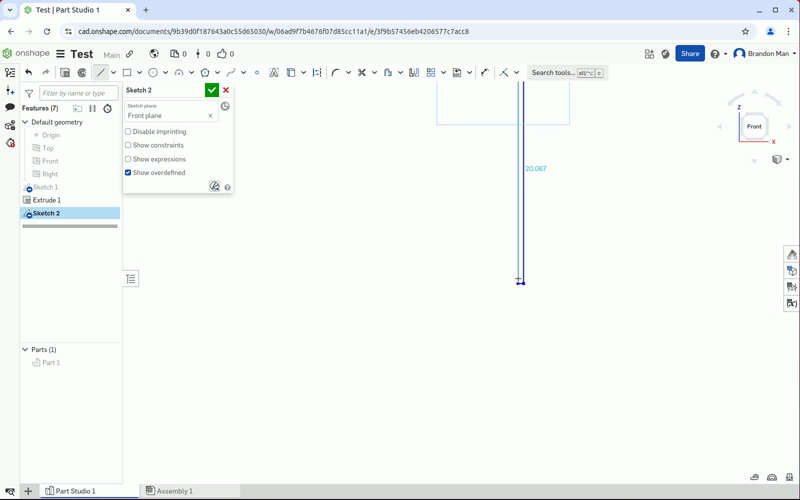
scroll(6)
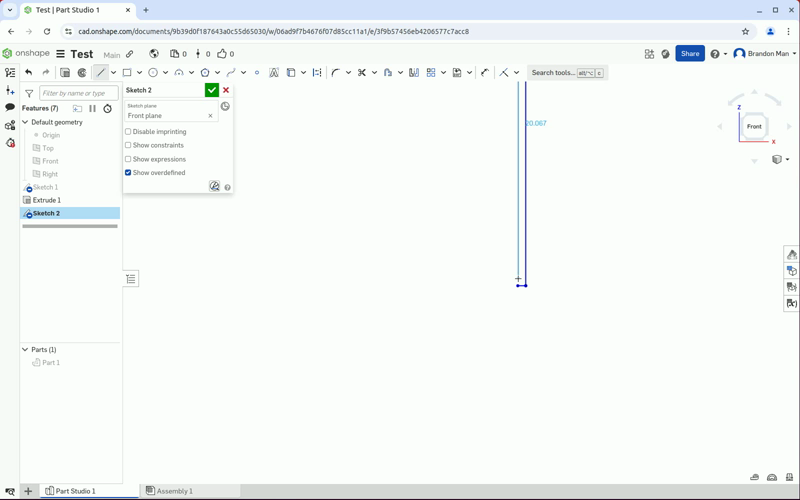
scroll(6)
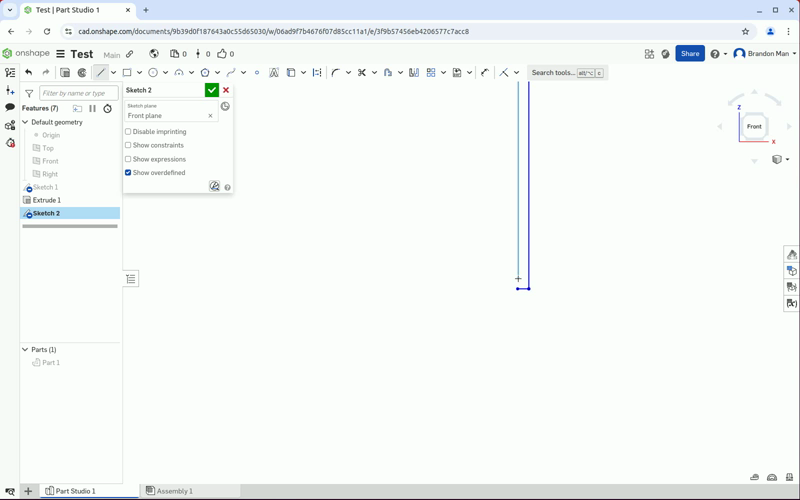
scroll(6)
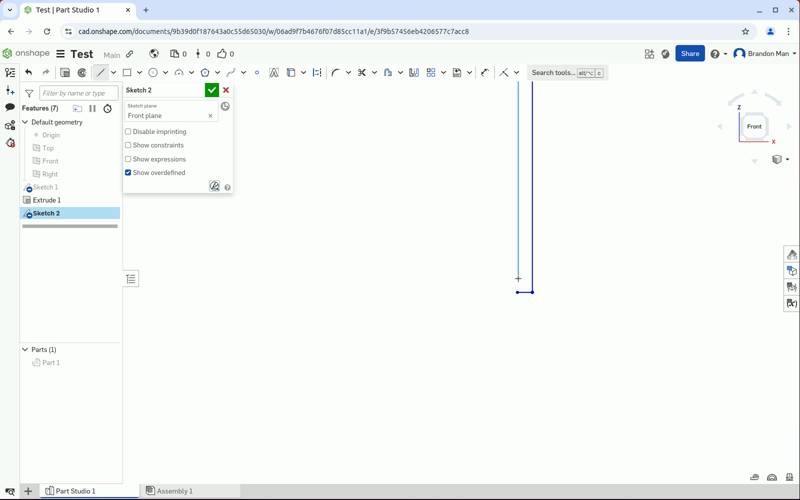
scroll(6)
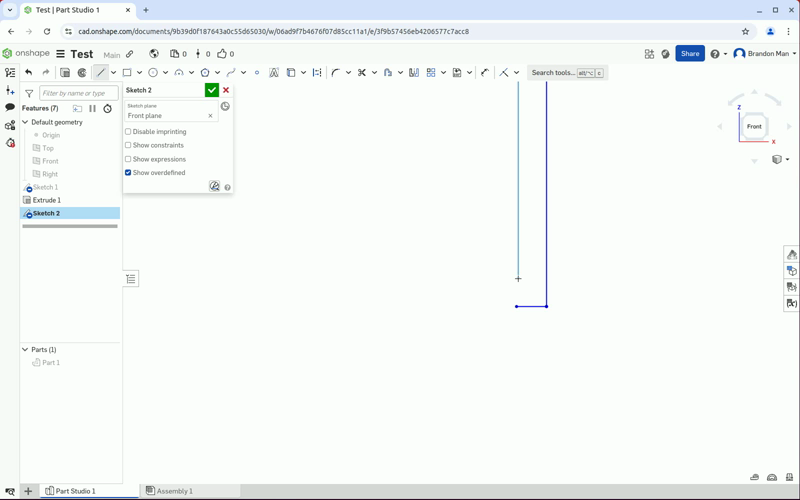
click(518, 278)
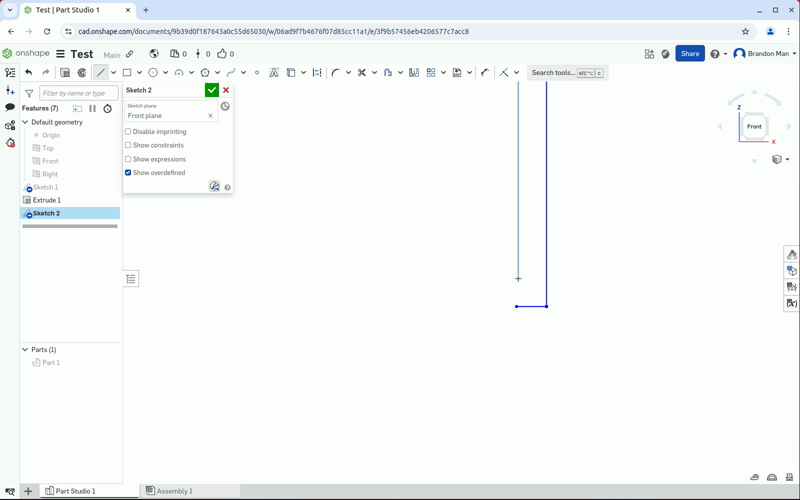
scroll(-6)
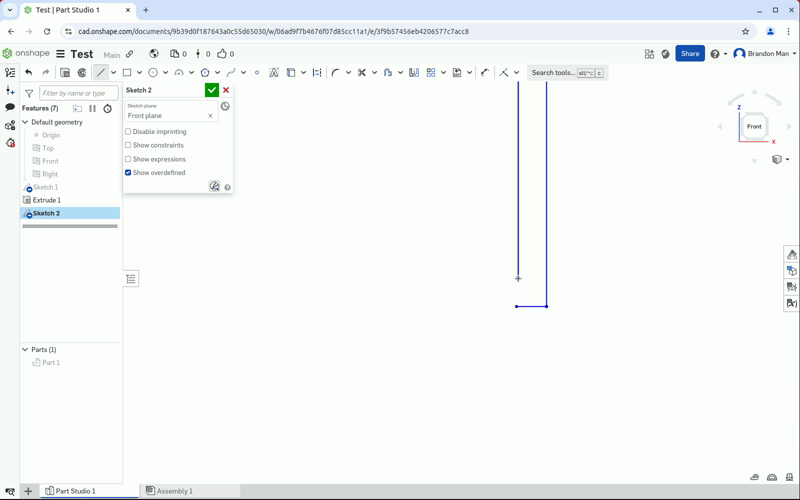
scroll(-6)
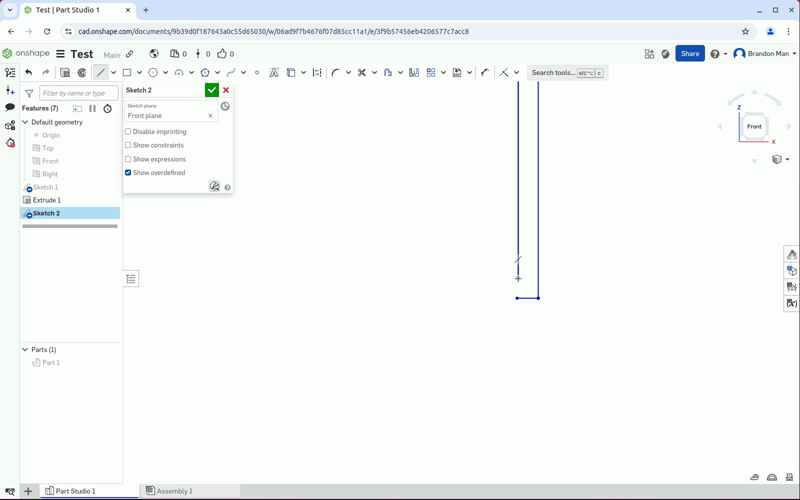
scroll(-6)
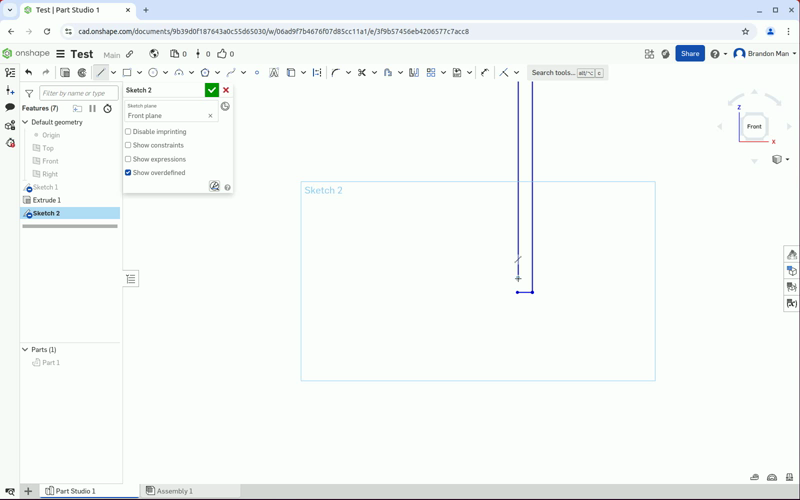
scroll(-6)
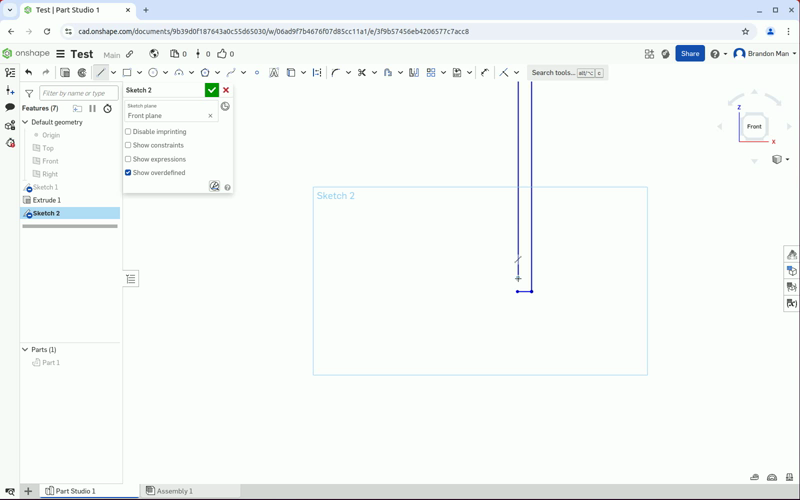
scroll(-6)
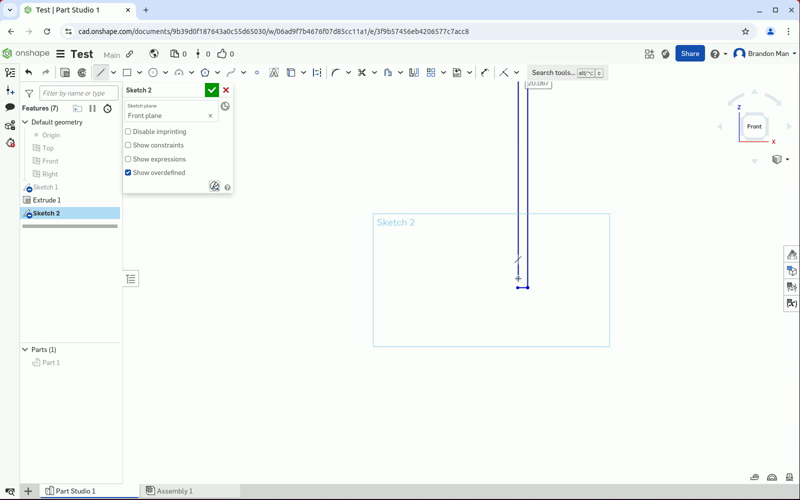
scroll(-6)
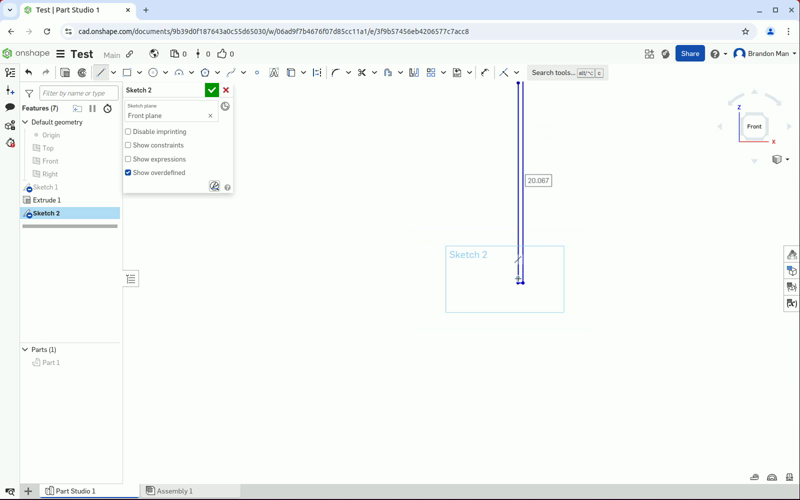
scroll(-6)
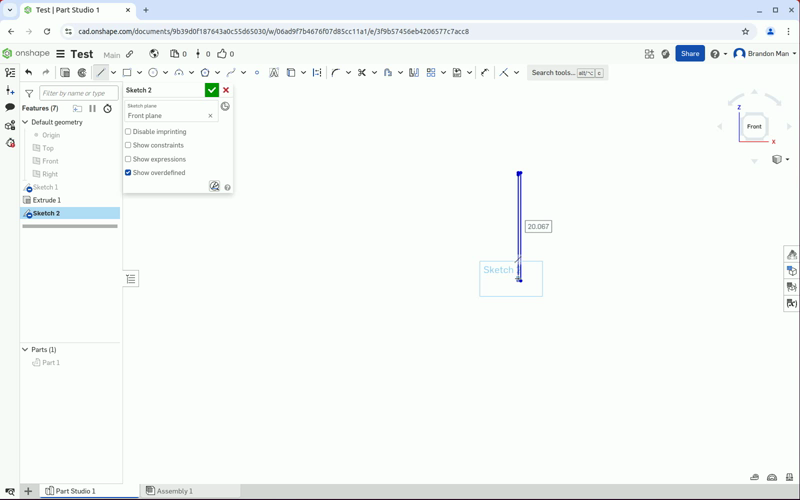
key_up(shift)
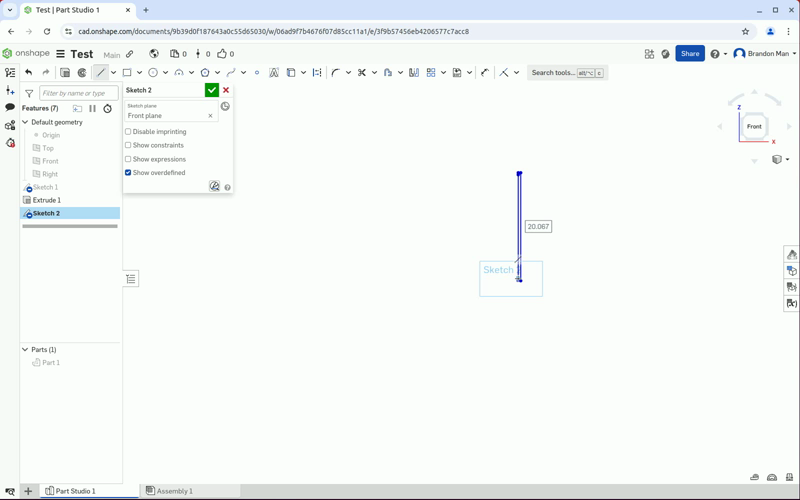
mouse_move(548, 278)
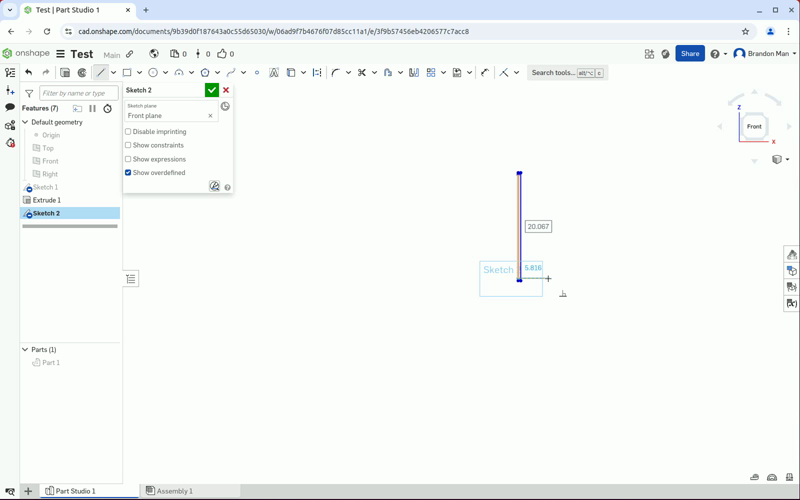
key_down(shift)
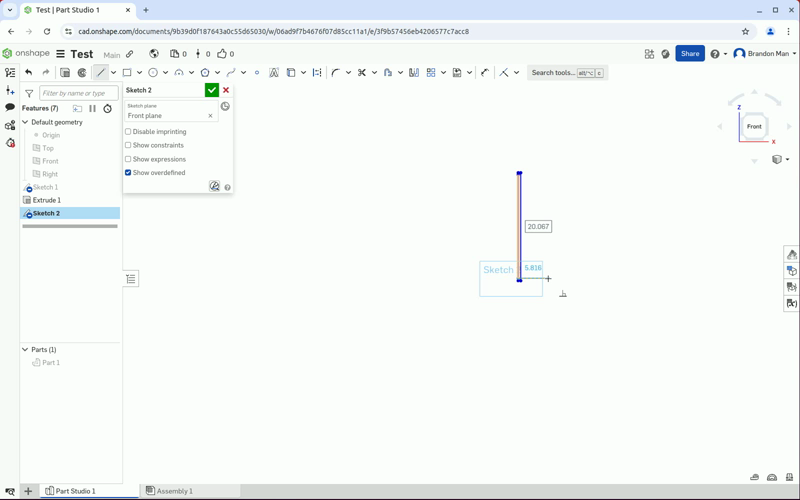
mouse_move(518, 280)
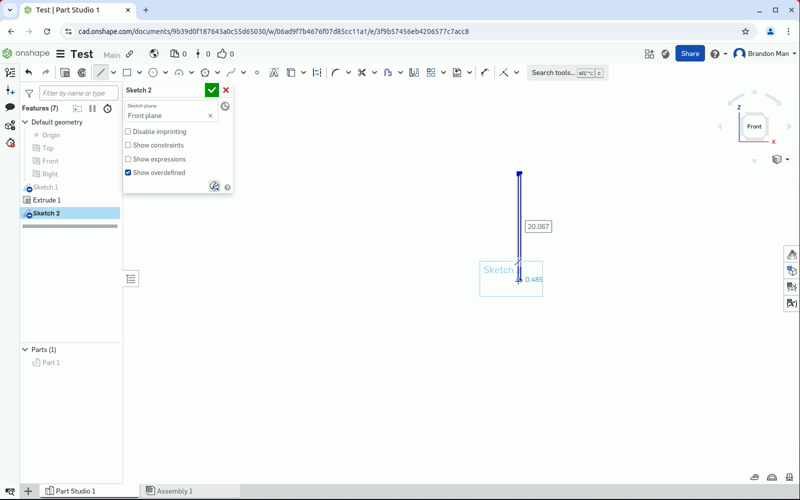
scroll(6)
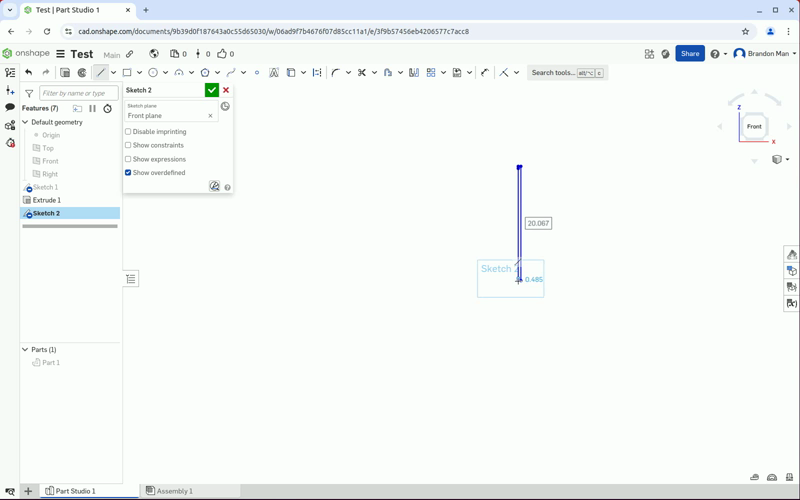
scroll(6)
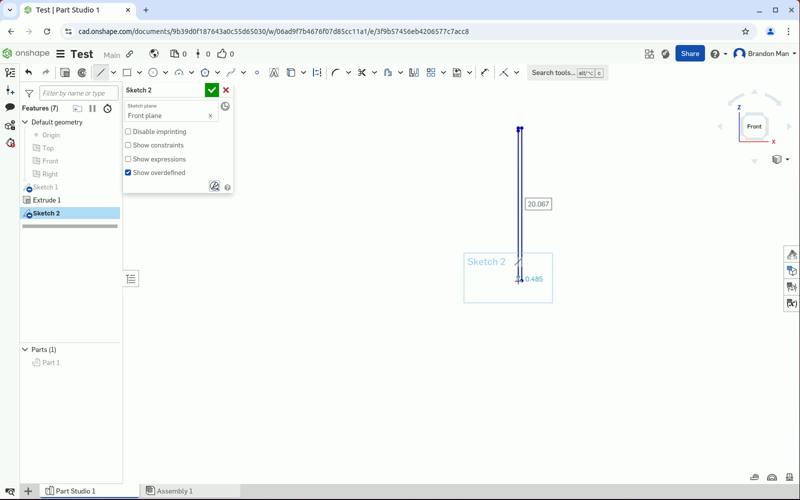
scroll(6)
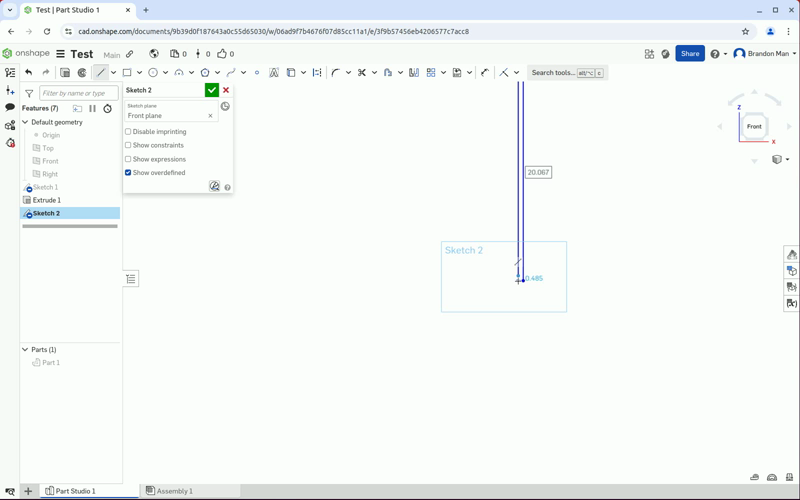
scroll(6)
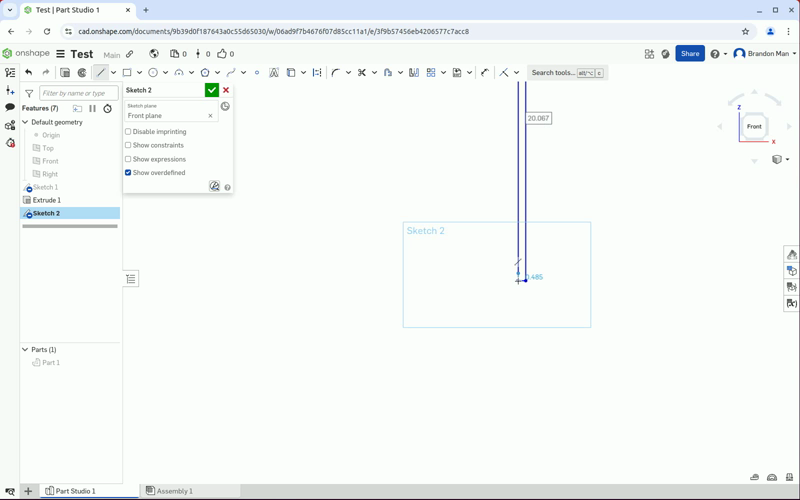
scroll(6)
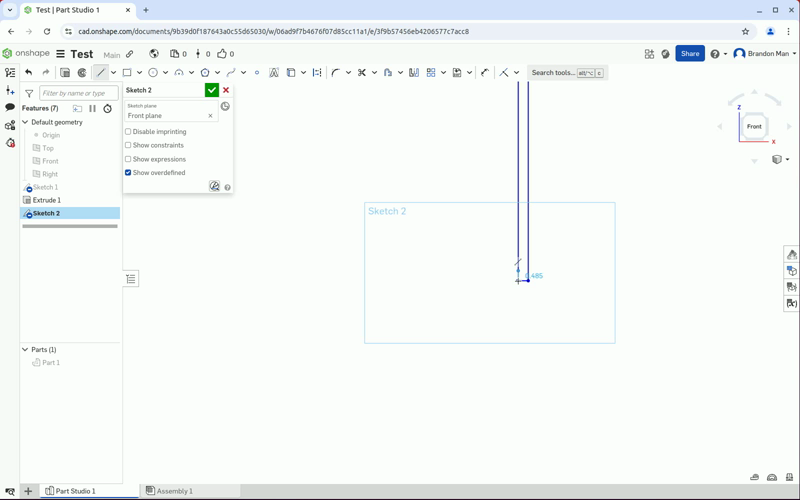
scroll(6)
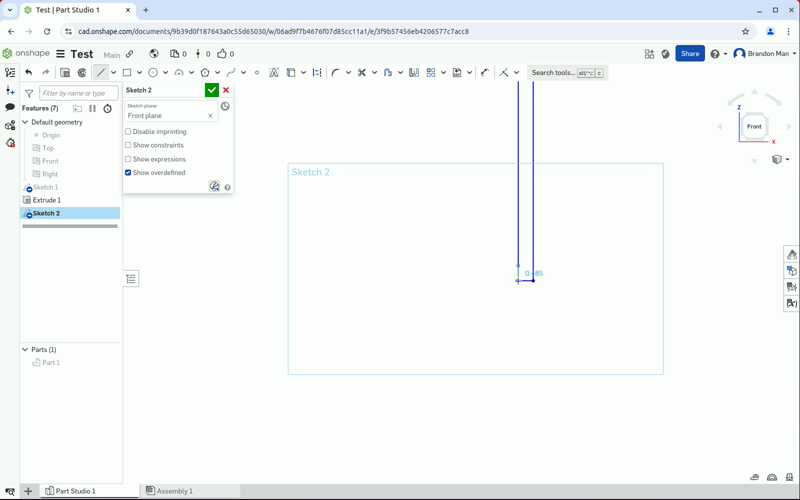
scroll(6)
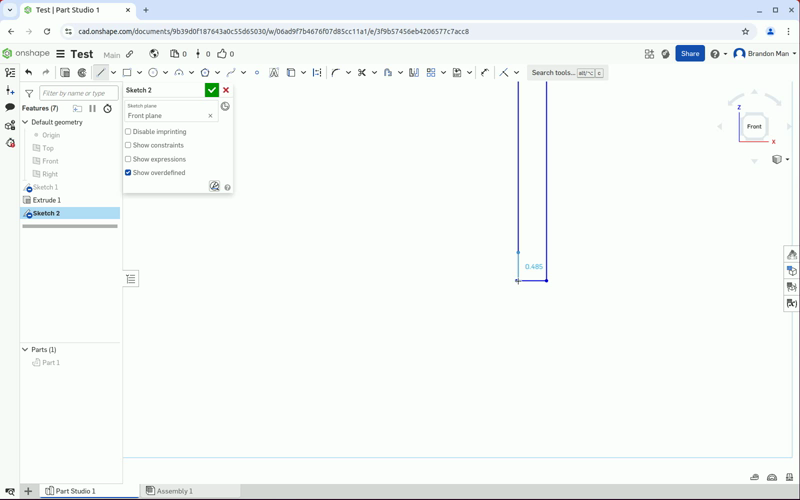
key_up(shift)
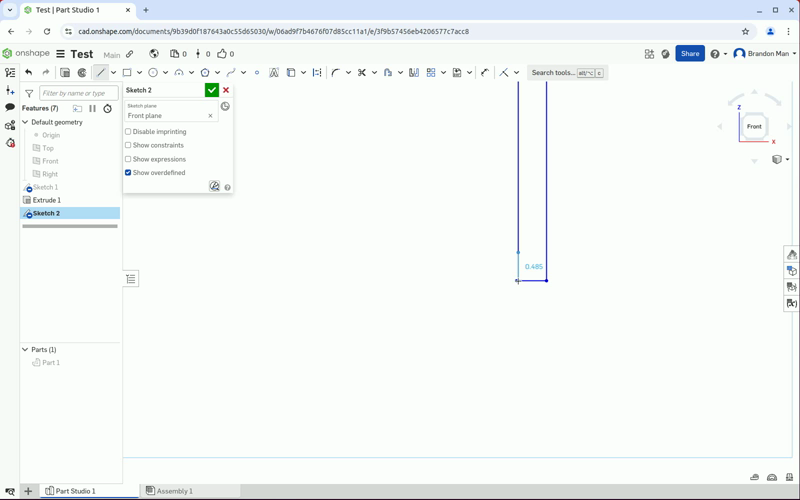
click(518, 280)
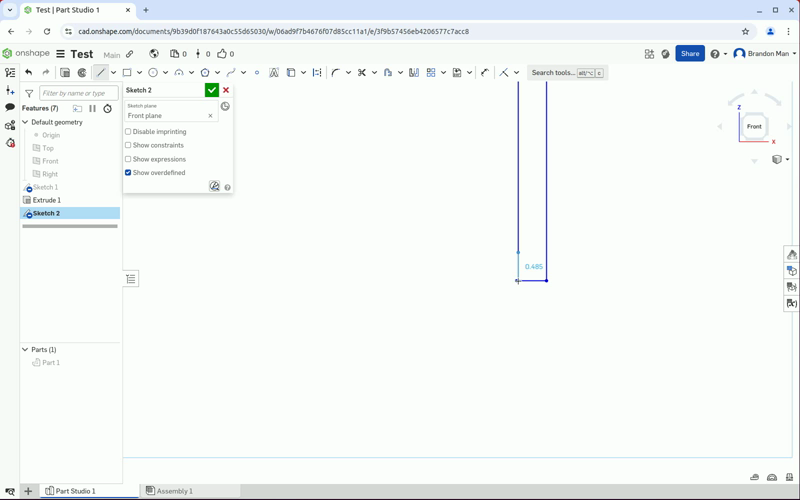
scroll(-6)
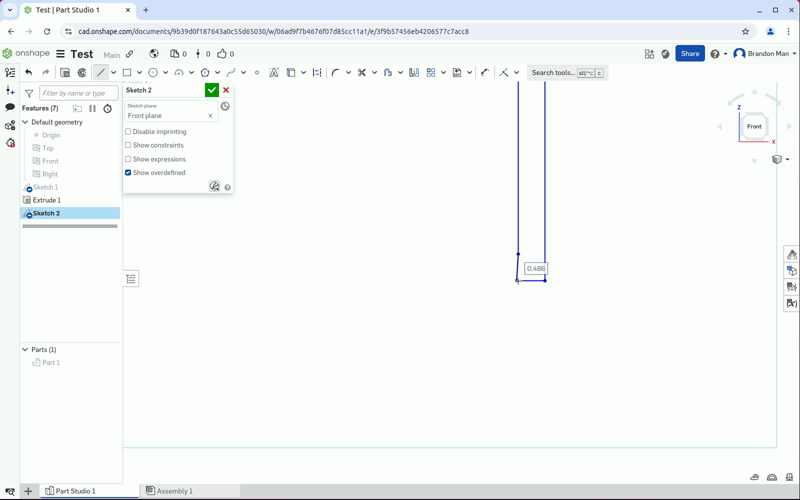
scroll(-6)
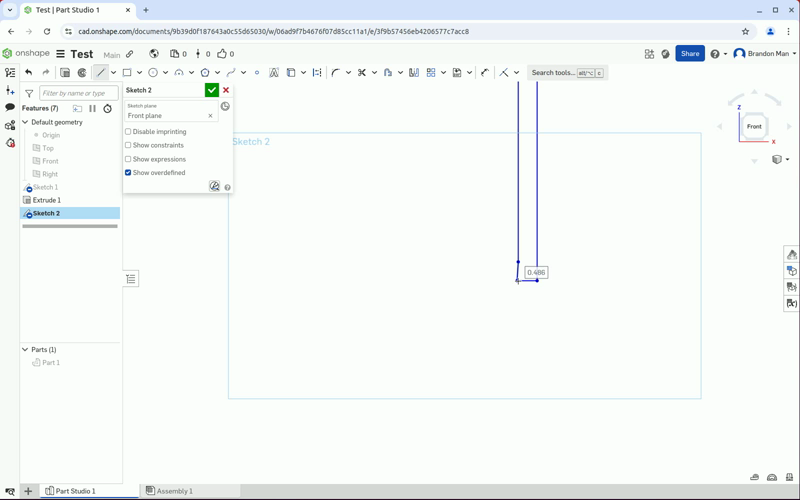
scroll(-6)
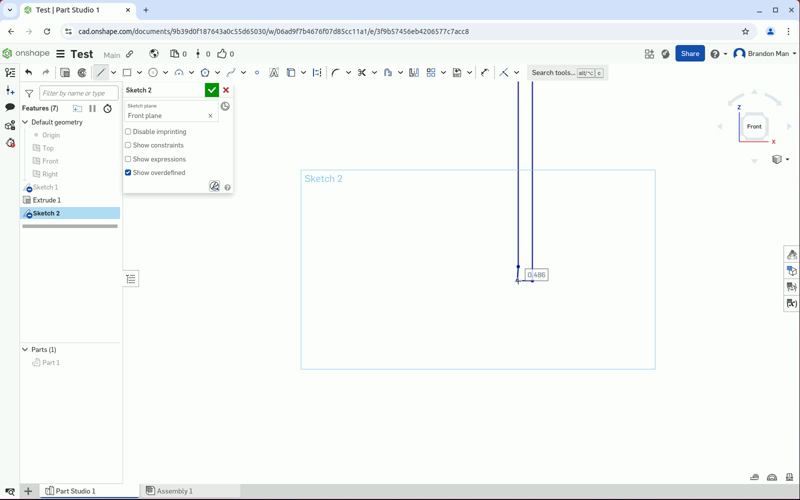
scroll(-6)
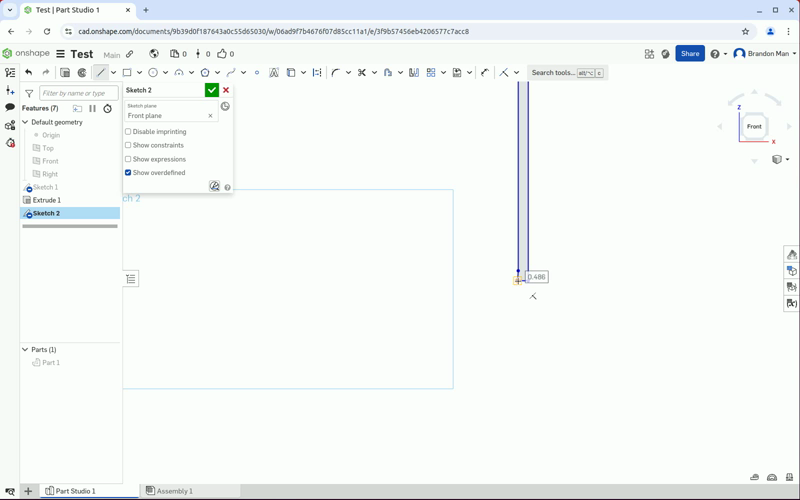
scroll(-6)
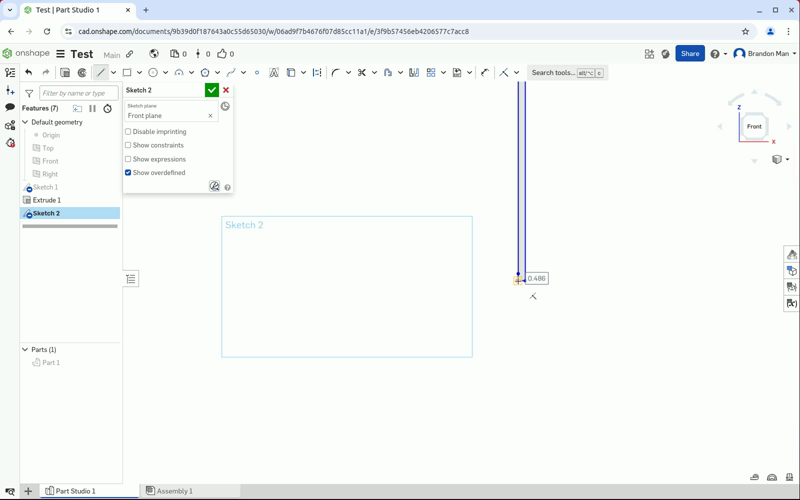
scroll(-6)
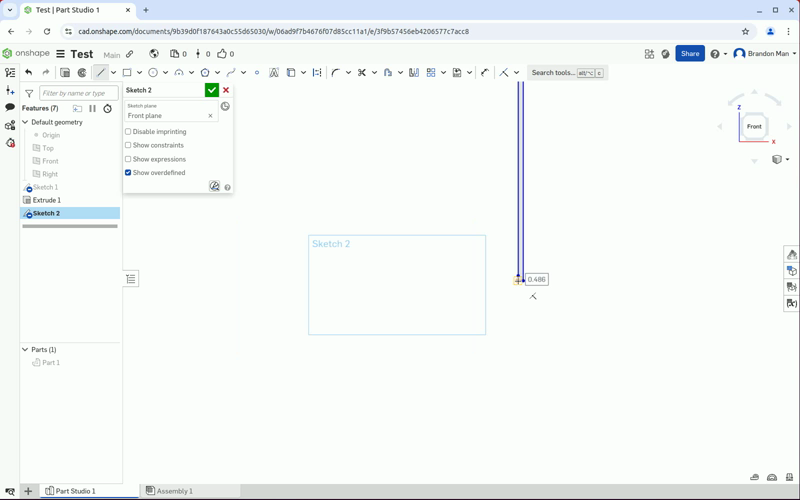
scroll(-6)
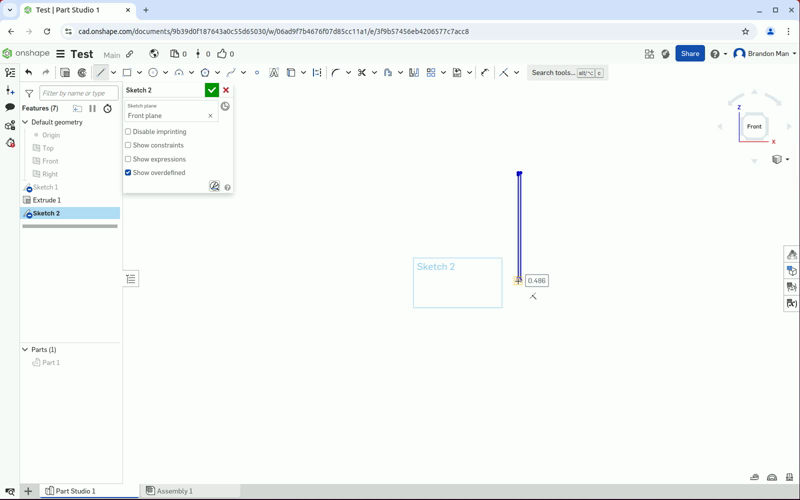
key(esc)
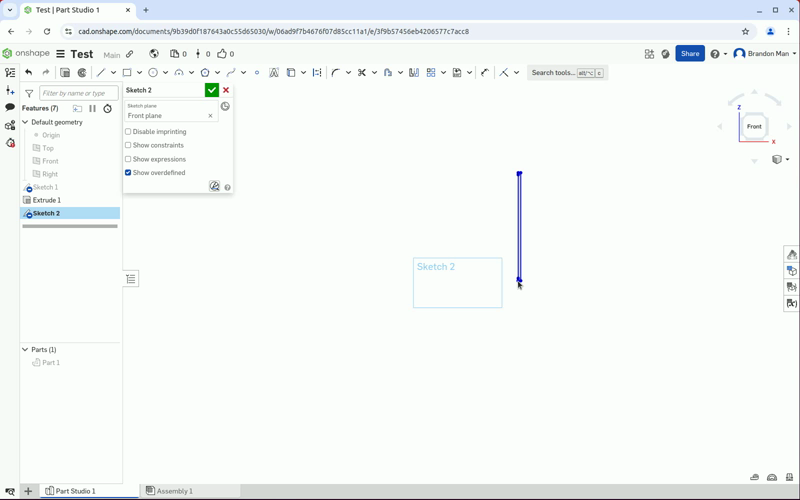
mouse_move(519, 255)
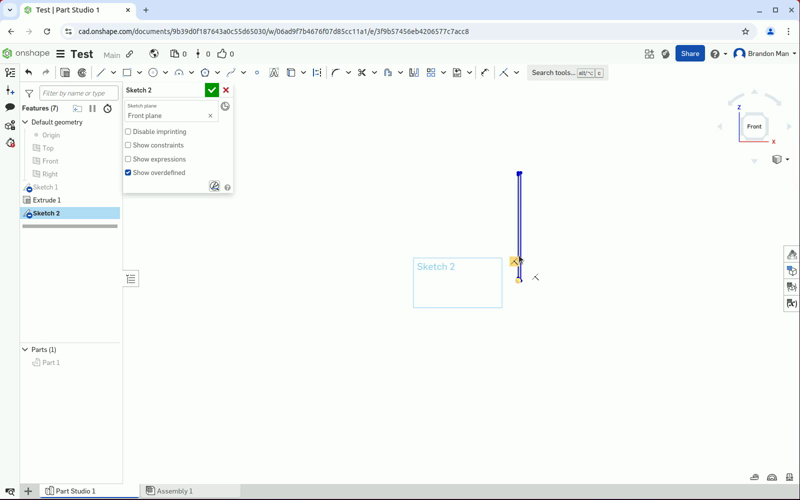
scroll(6)
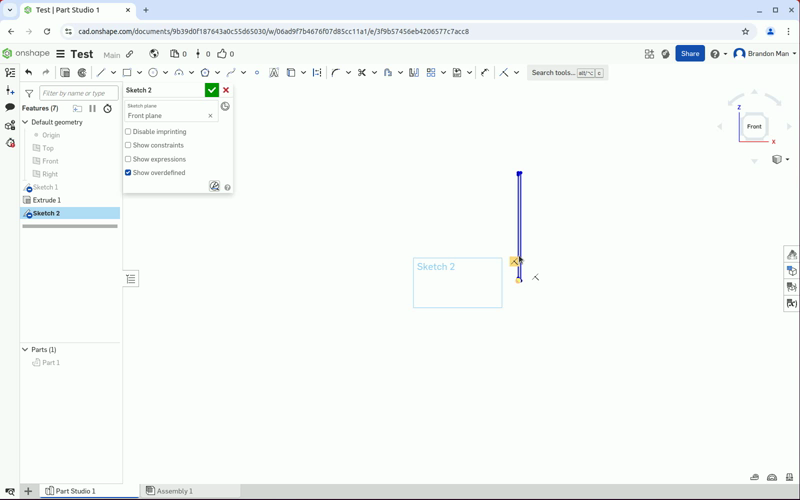
scroll(6)
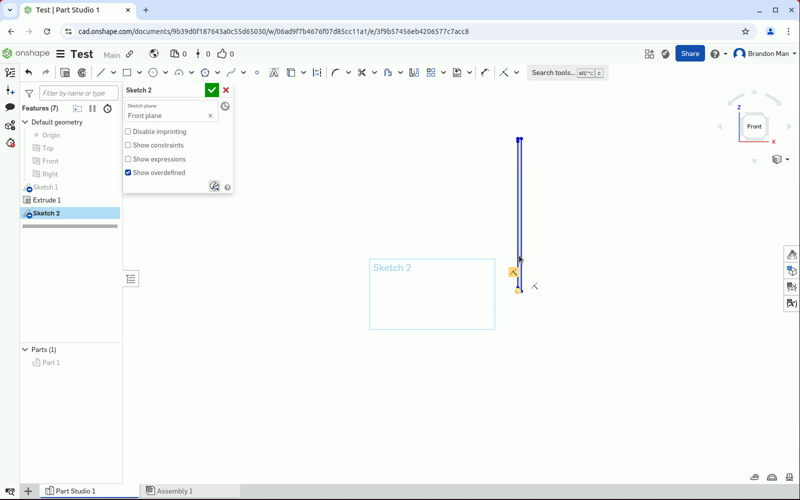
scroll(6)
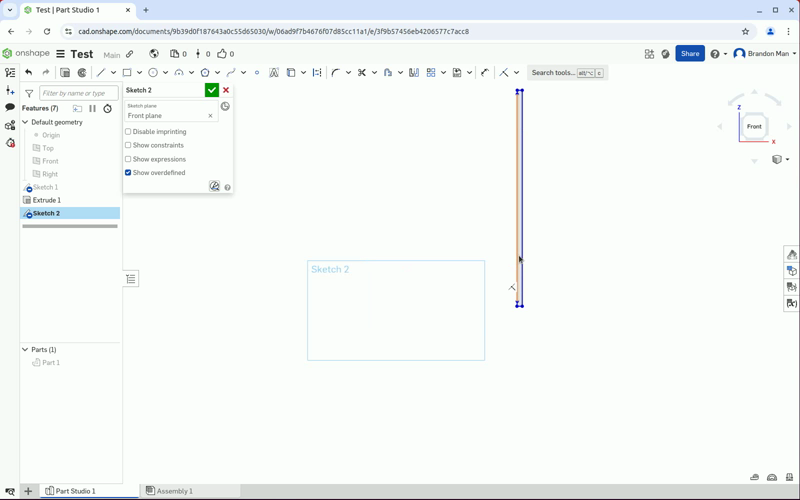
scroll(6)
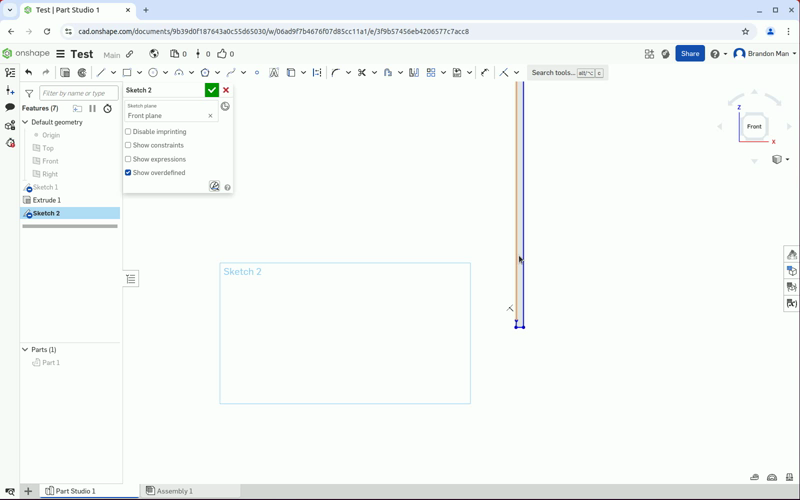
scroll(6)
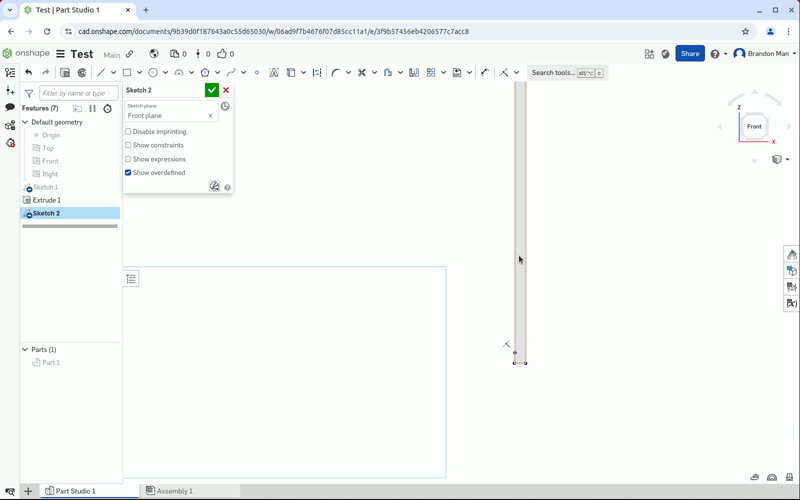
scroll(6)
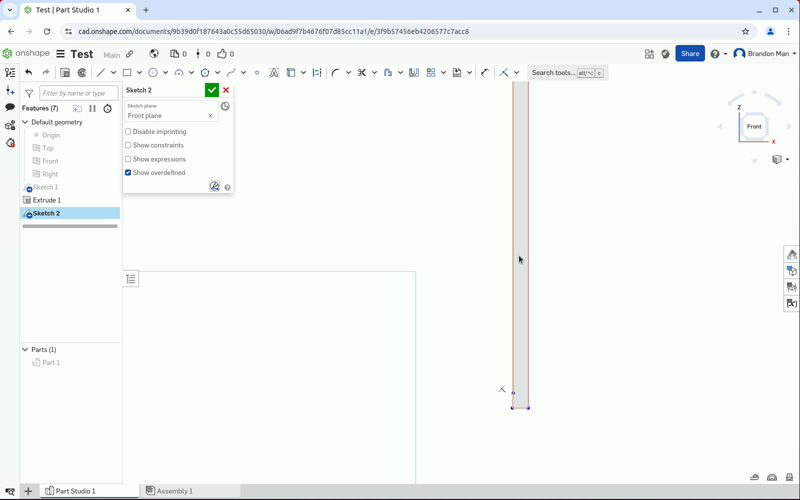
scroll(6)
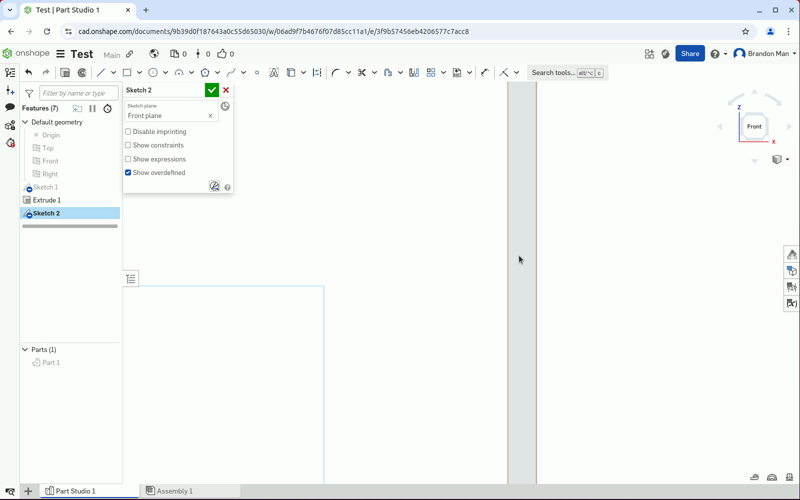
click(519, 255)
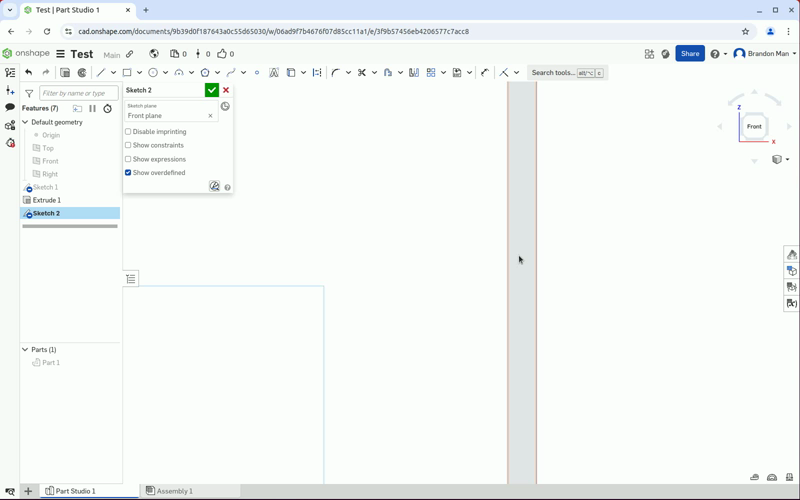
scroll(-6)
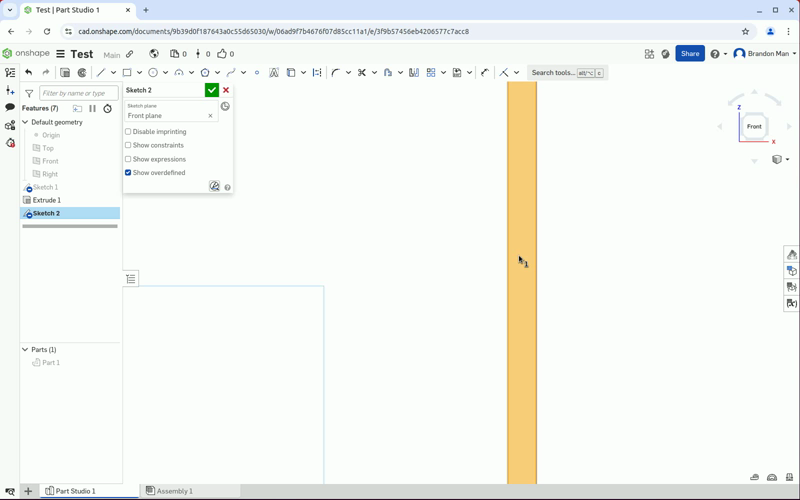
scroll(-6)
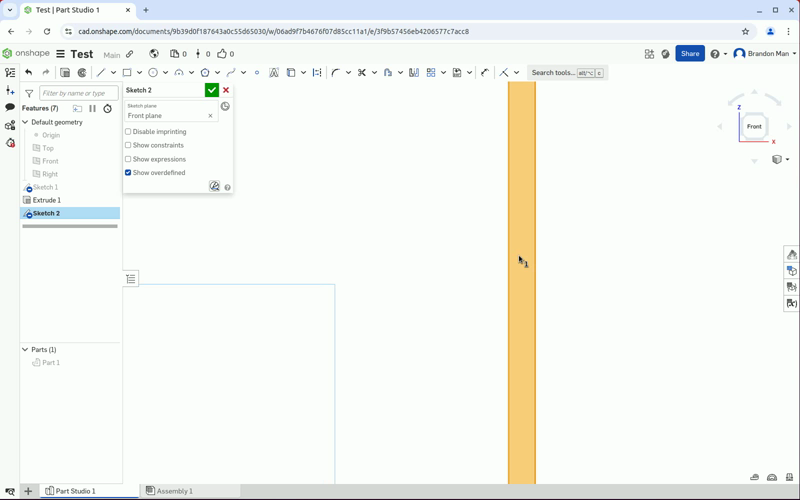
scroll(-6)
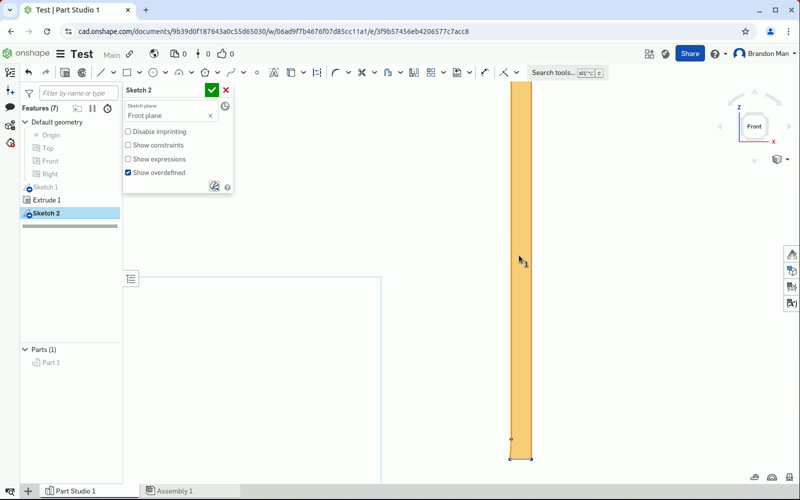
scroll(-6)
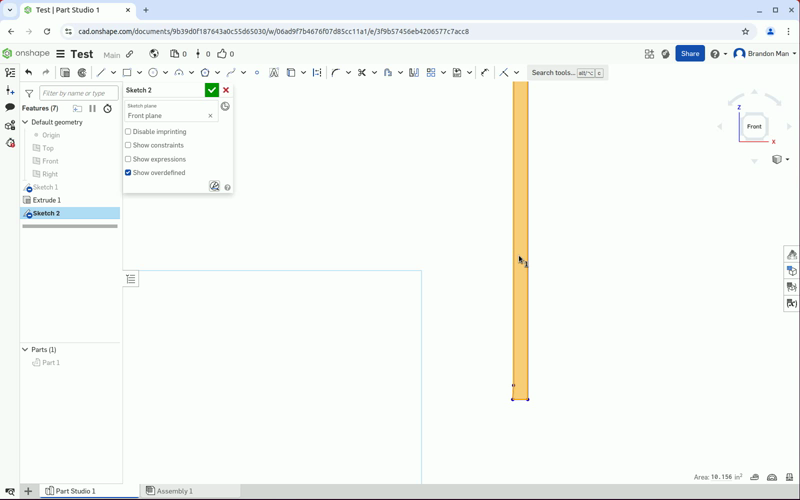
scroll(-6)
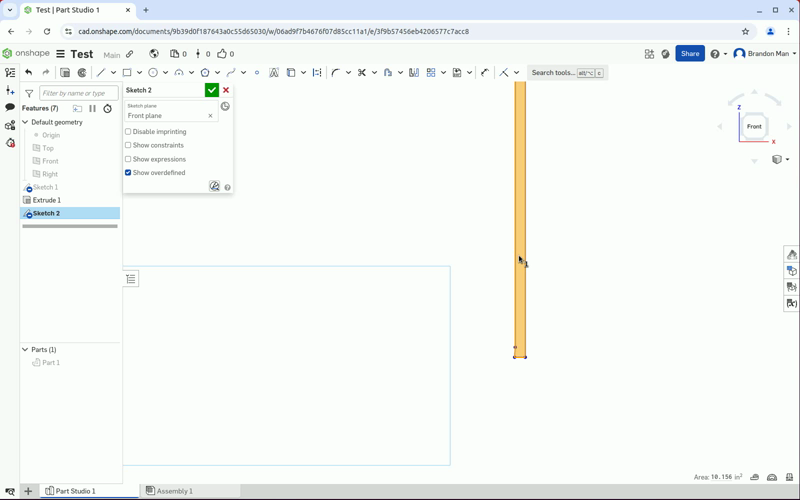
scroll(-6)
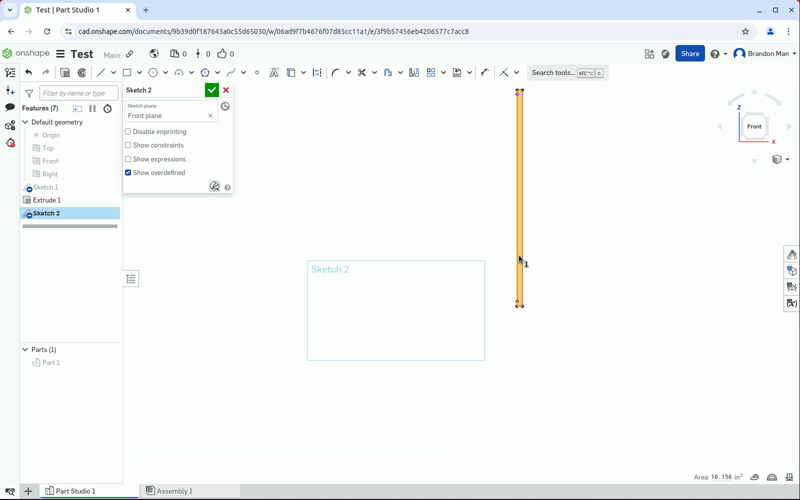
scroll(-6)
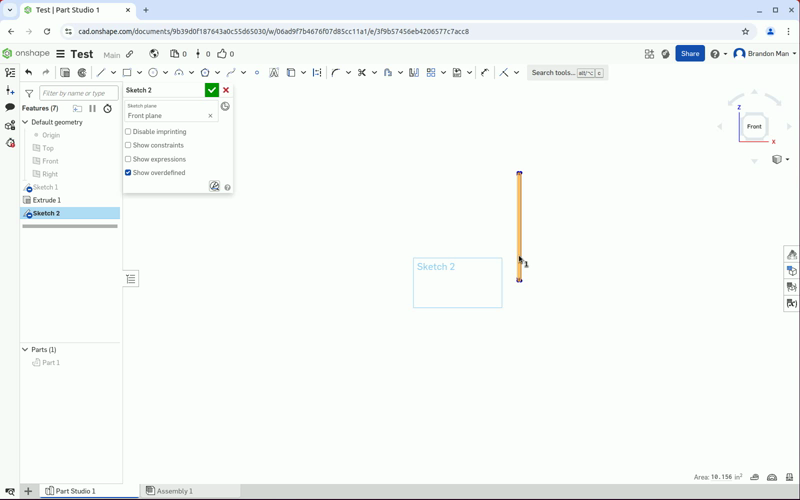
mouse_move(73, 352)
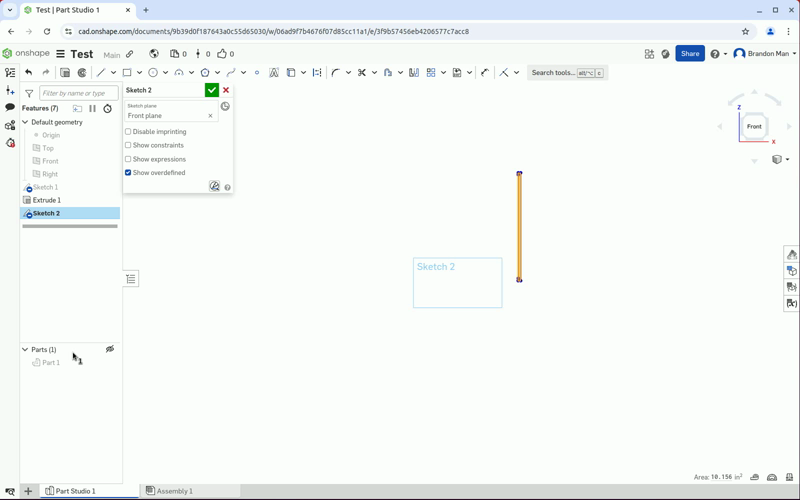
key(shift+y)
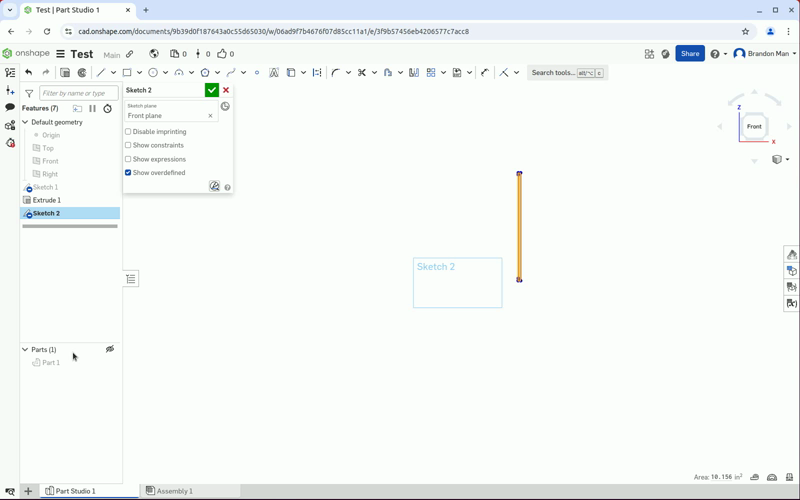
key(shift+e)
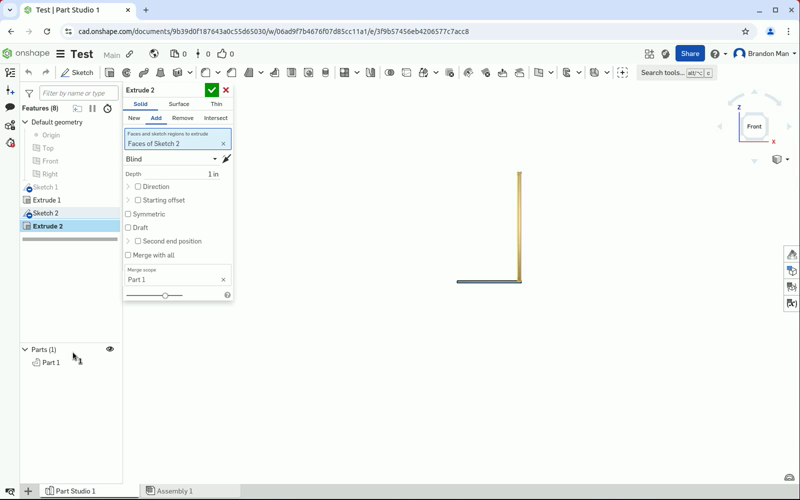
mouse_move(143, 106)
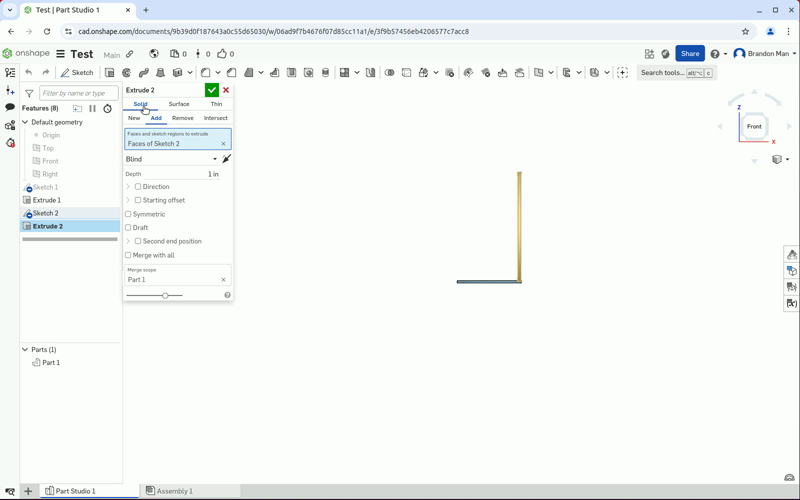
click(143, 106)
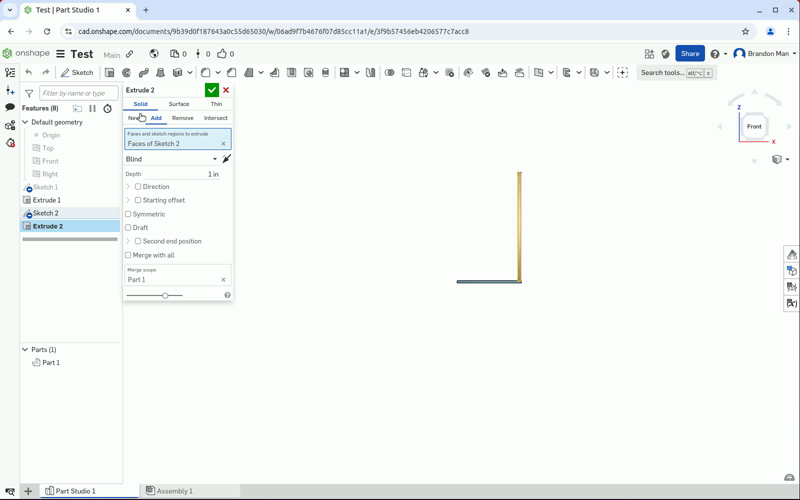
mouse_move(137, 120)
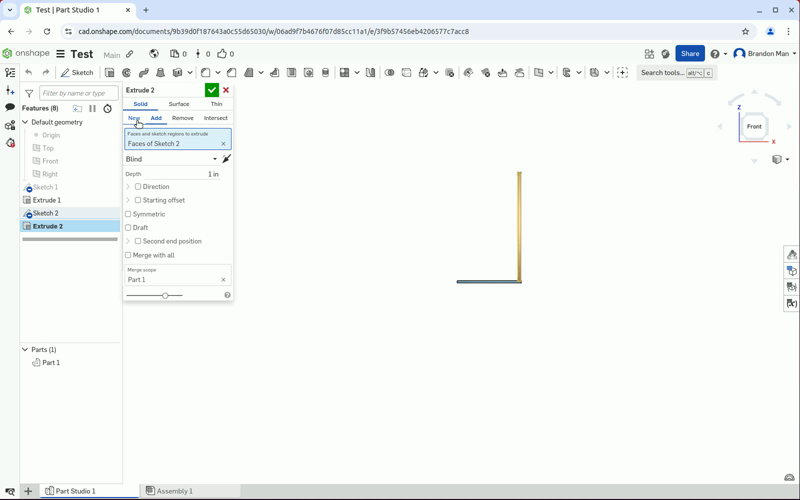
click(137, 120)
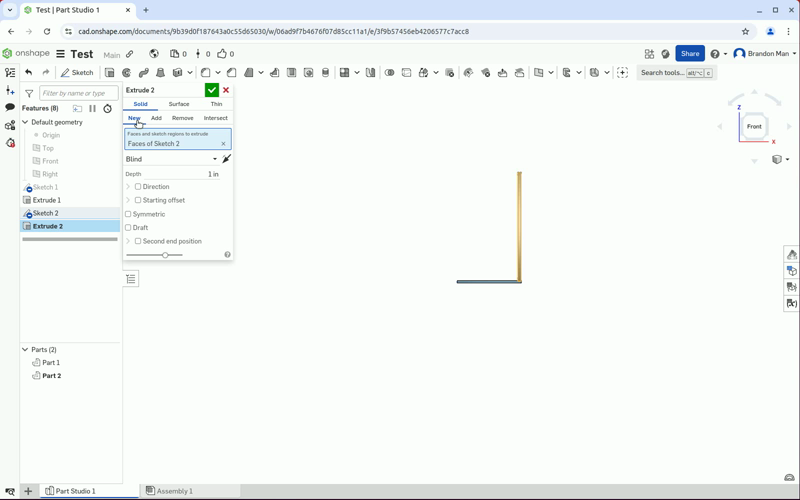
key(tab, 4)
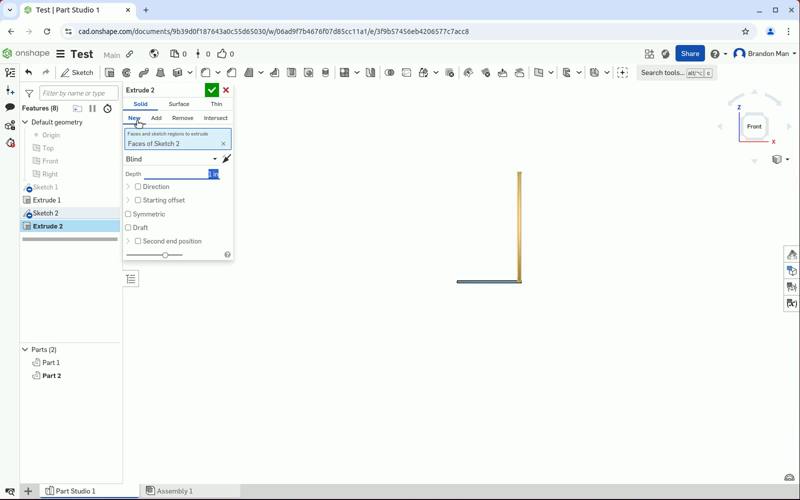
text(0.241)
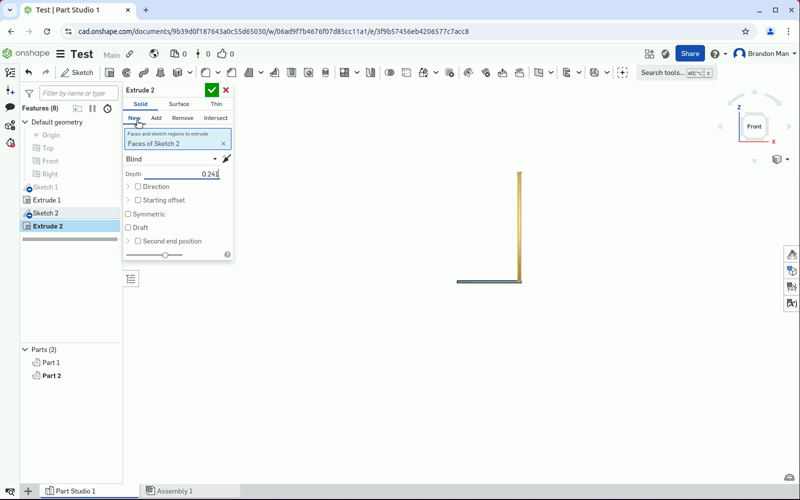
key(enter)
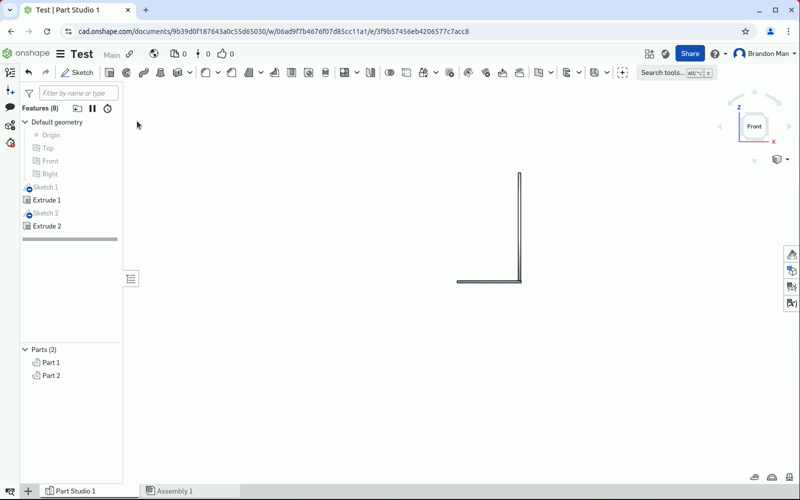
key(shift+h)
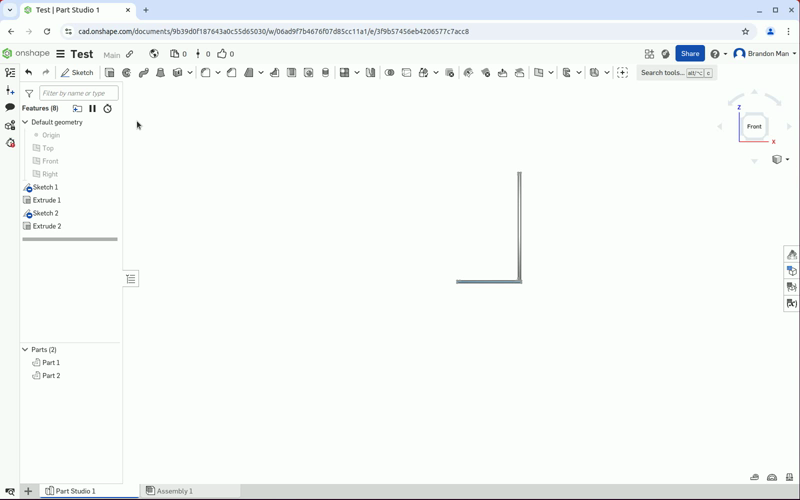
key(shift+h)
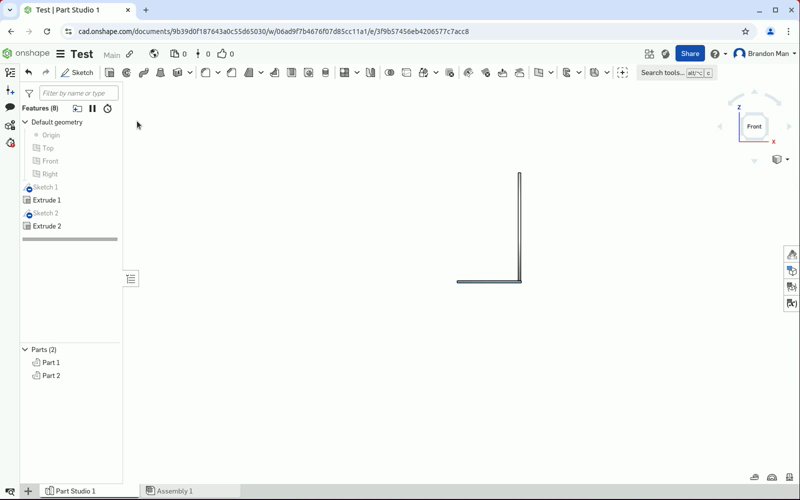
mouse_move(73, 189)
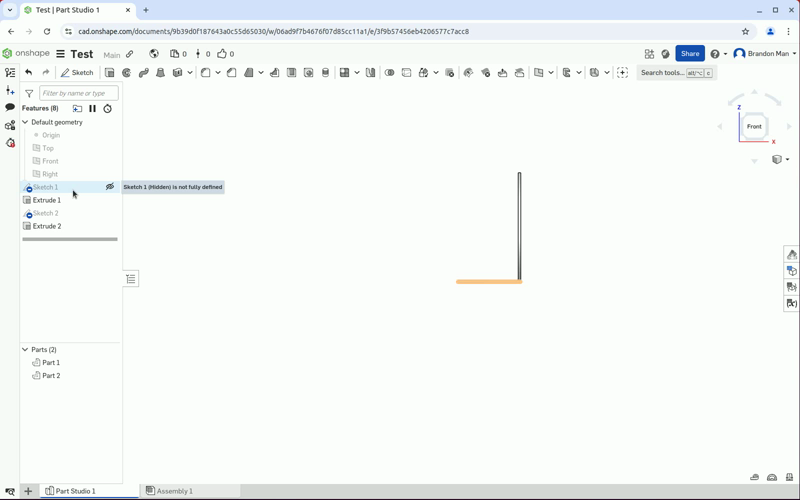
click(73, 189)
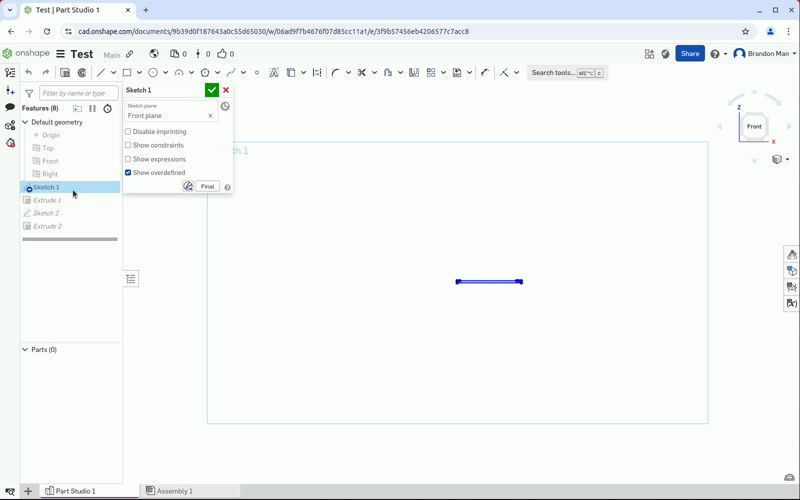
mouse_move(229, 92)
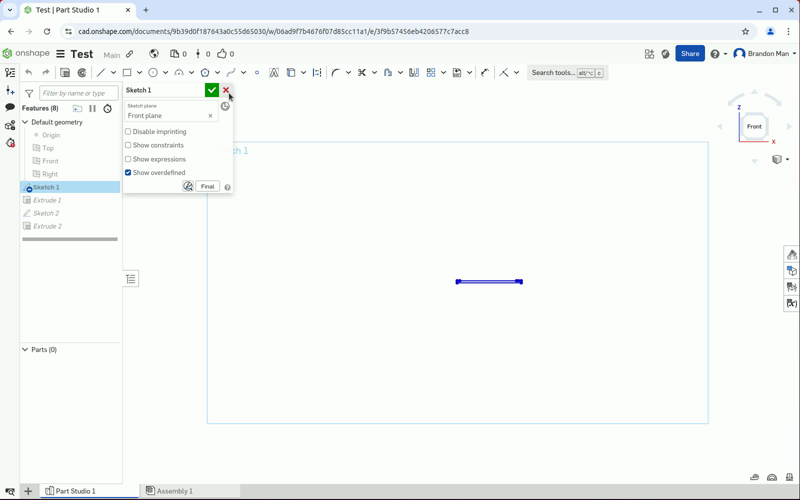
click(229, 92)
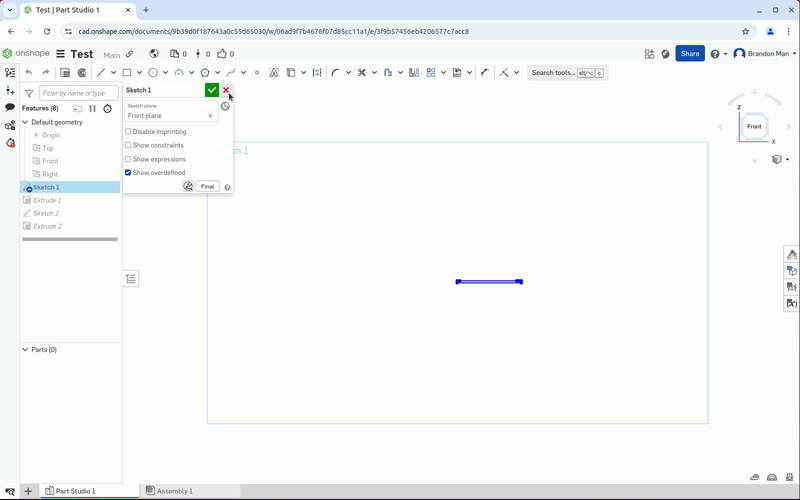
key(shift+s)
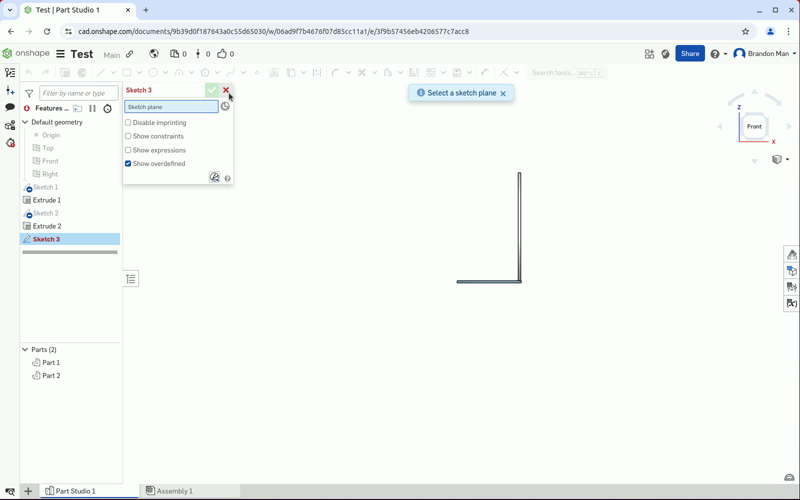
mouse_move(73, 163)
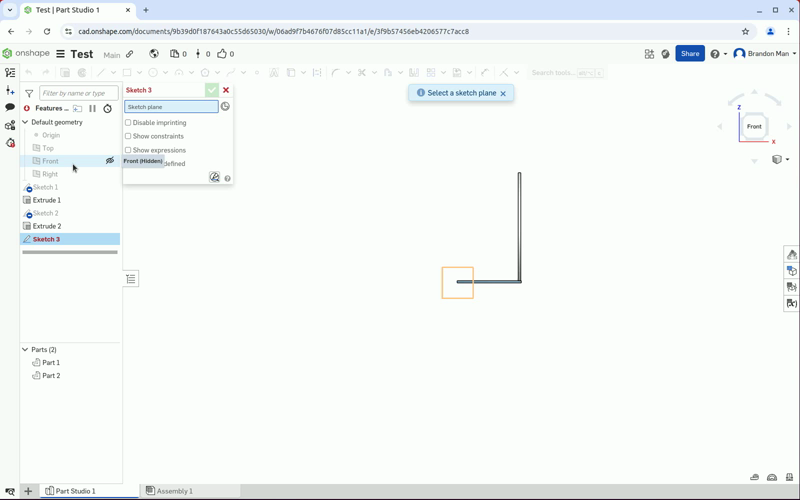
click(73, 163)
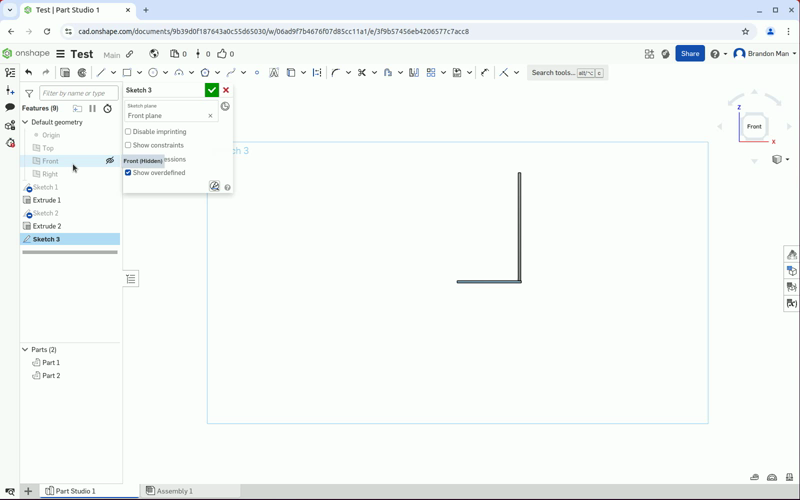
mouse_move(73, 352)
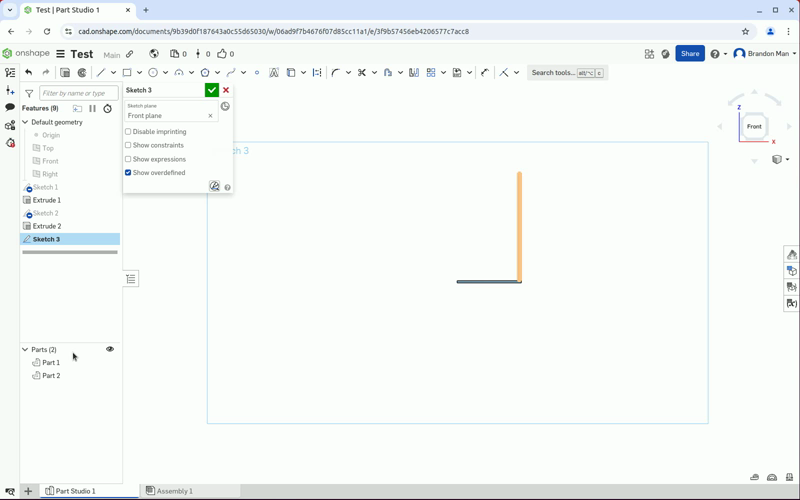
key(y)
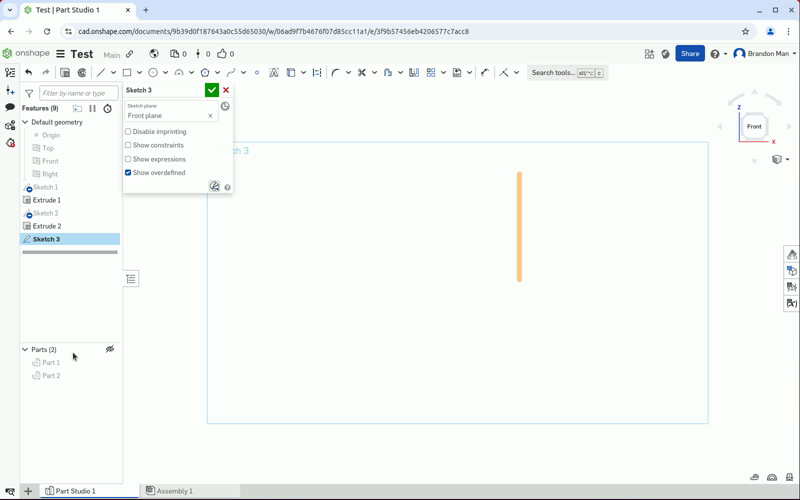
key(l)
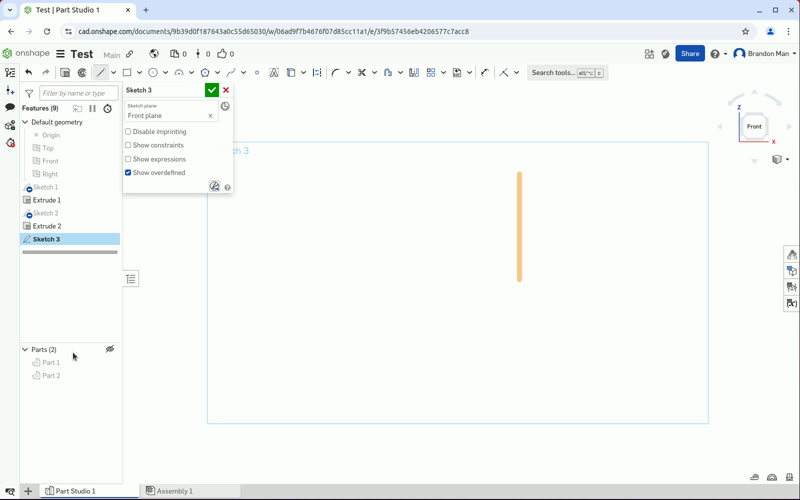
key_down(shift)
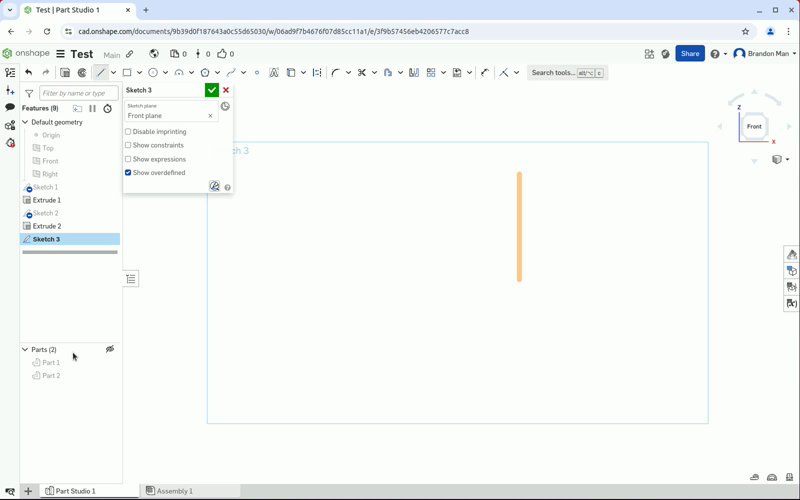
mouse_move(460, 172)
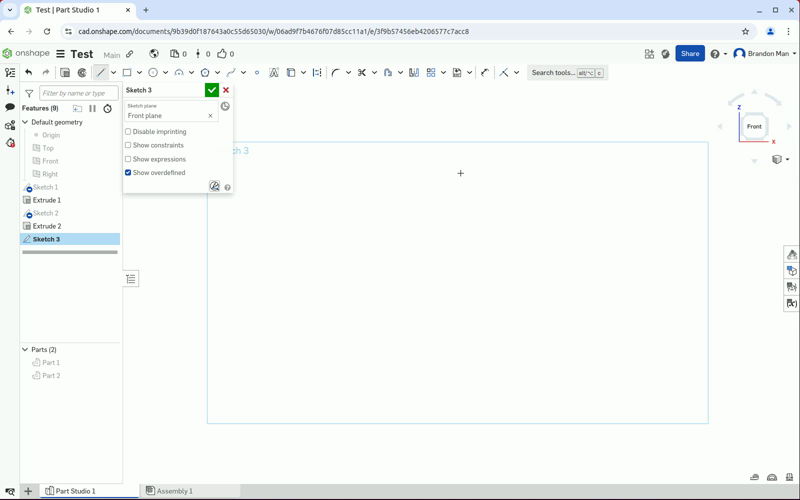
click(460, 172)
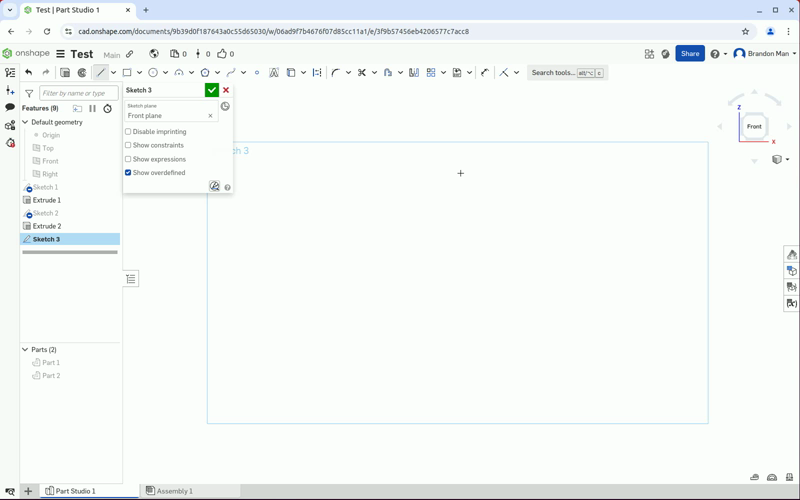
key_up(shift)
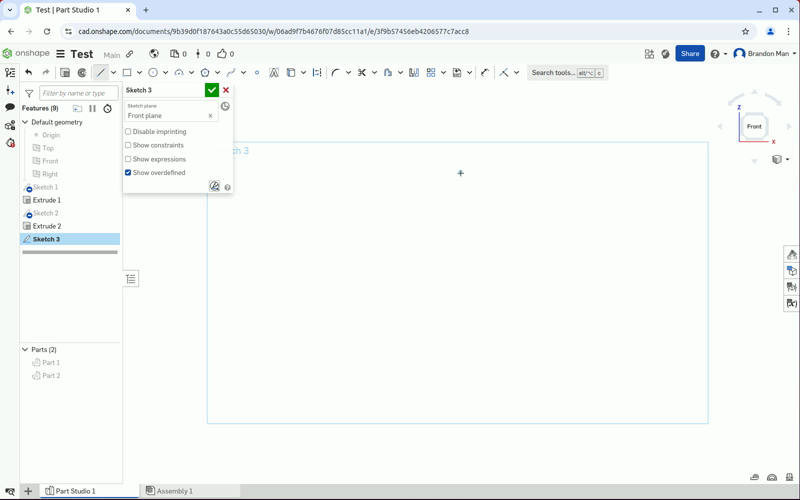
key_down(shift)
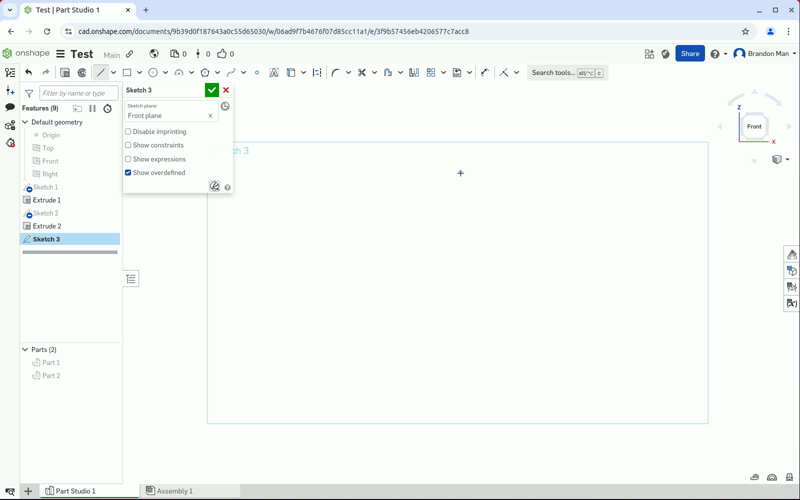
mouse_move(490, 172)
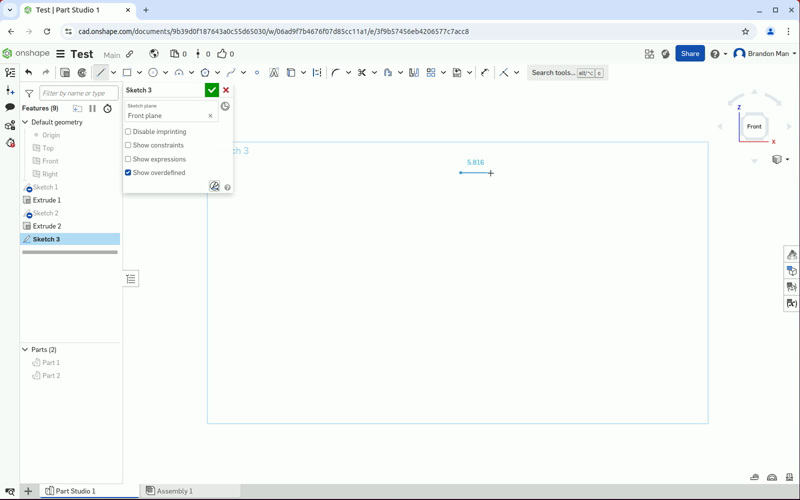
mouse_move(463, 172)
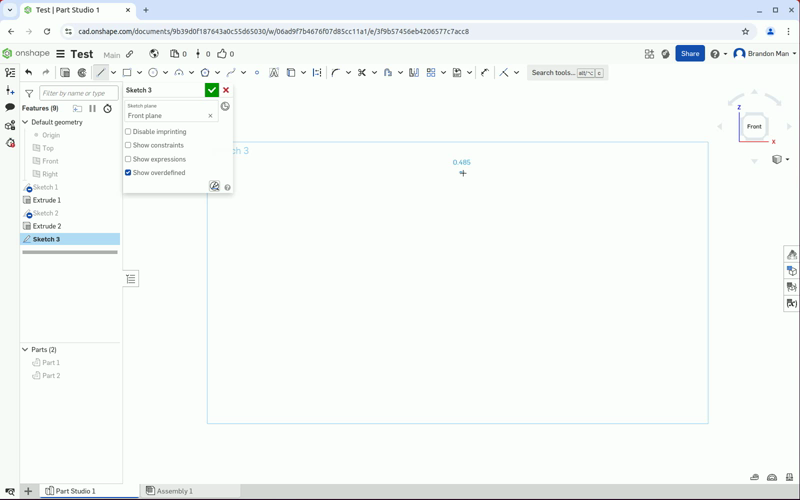
scroll(6)
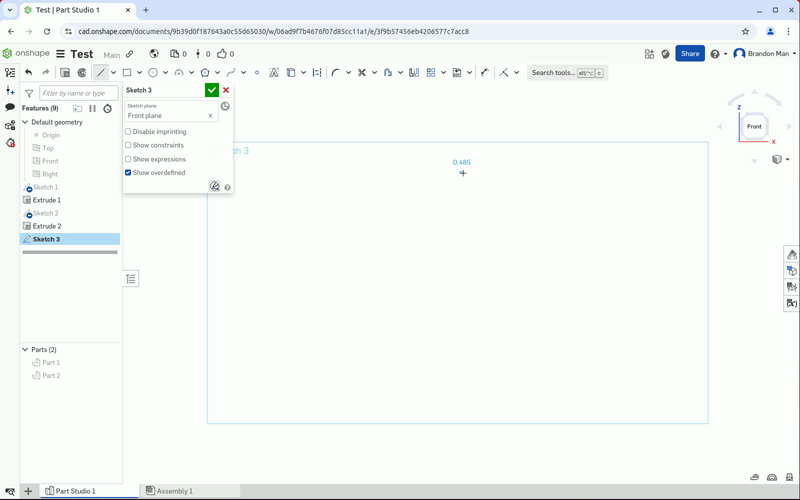
scroll(6)
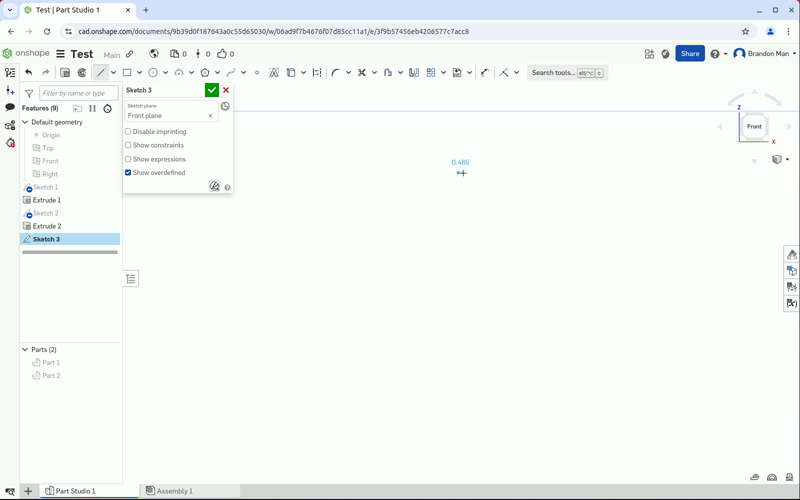
scroll(6)
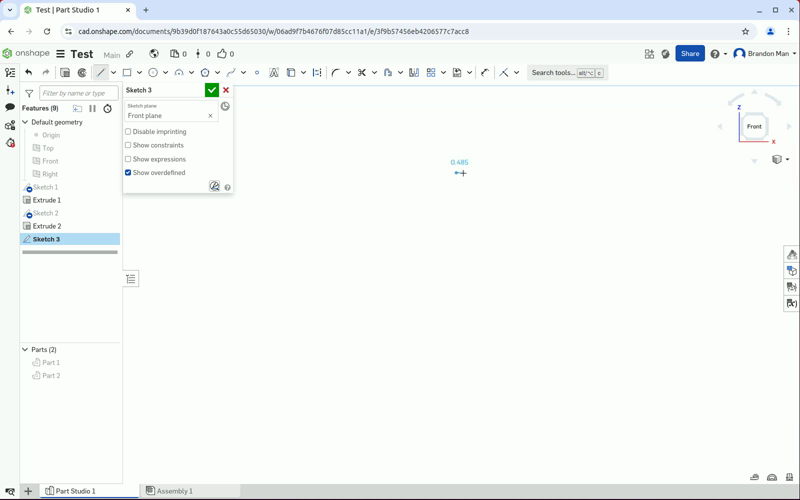
scroll(6)
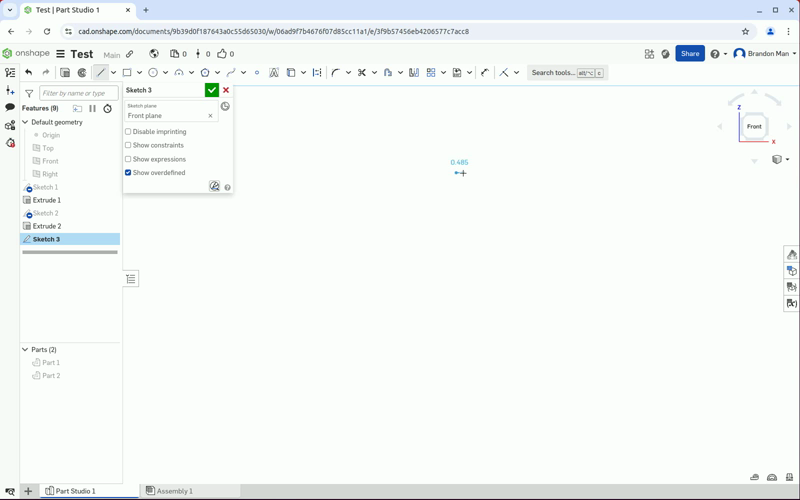
scroll(6)
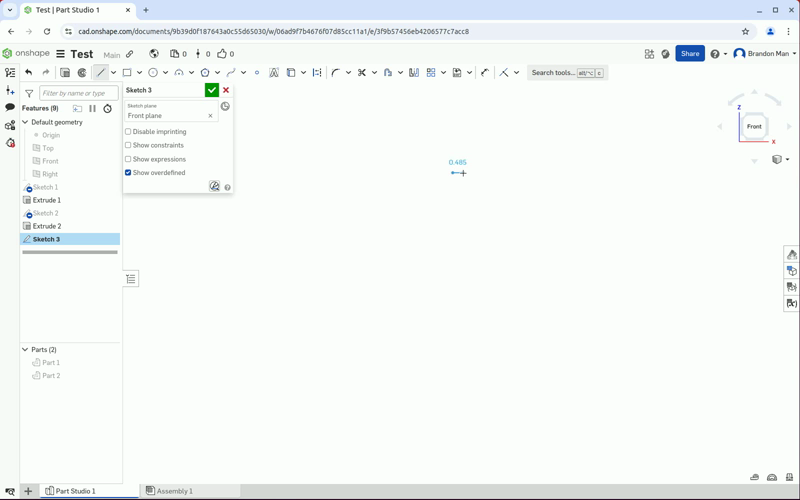
scroll(6)
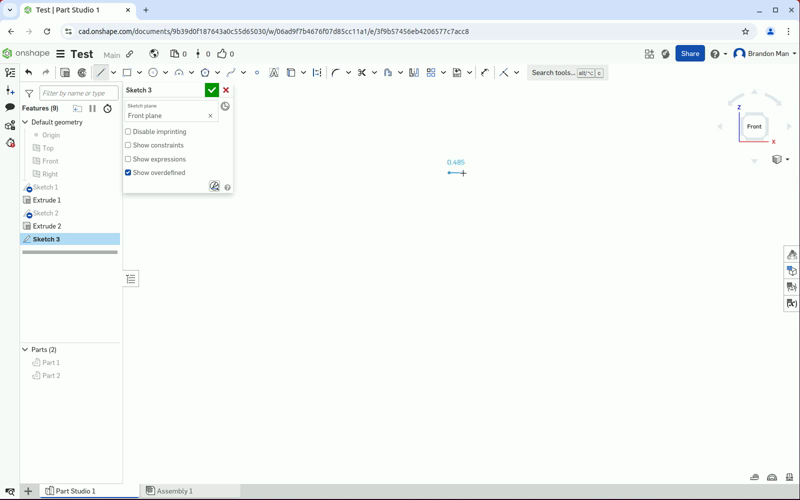
scroll(6)
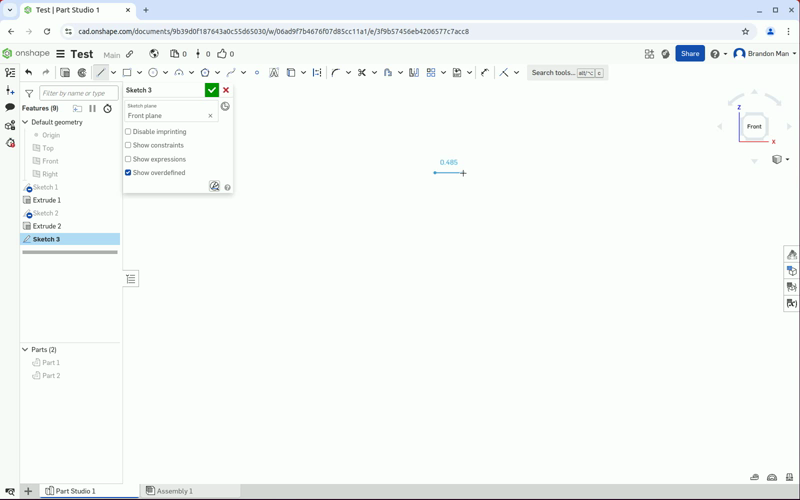
click(463, 172)
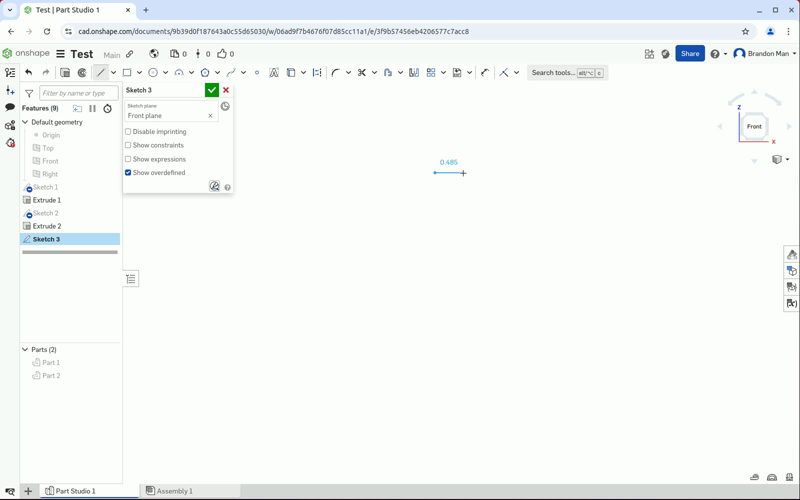
scroll(-6)
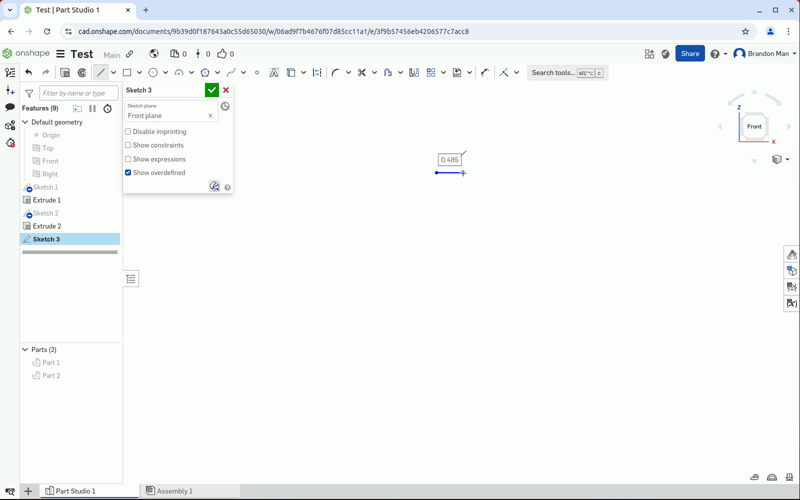
scroll(-6)
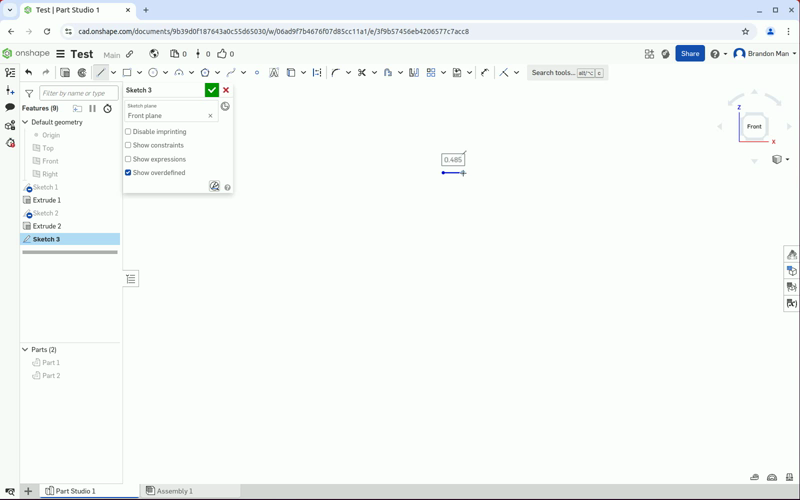
scroll(-6)
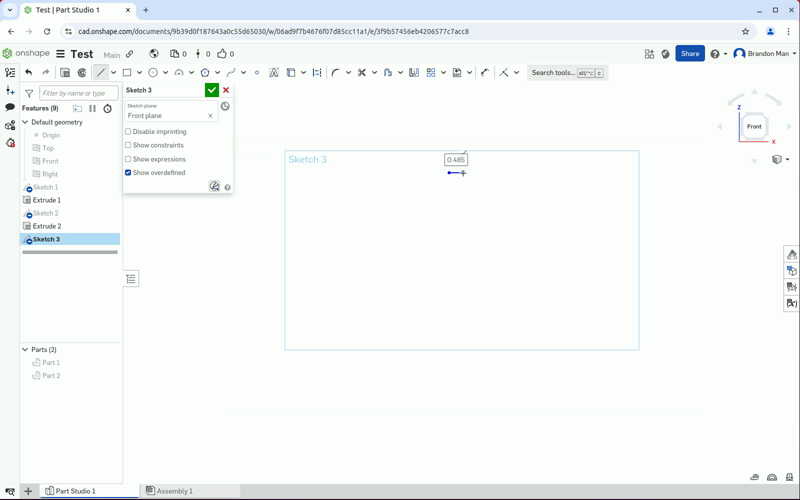
scroll(-6)
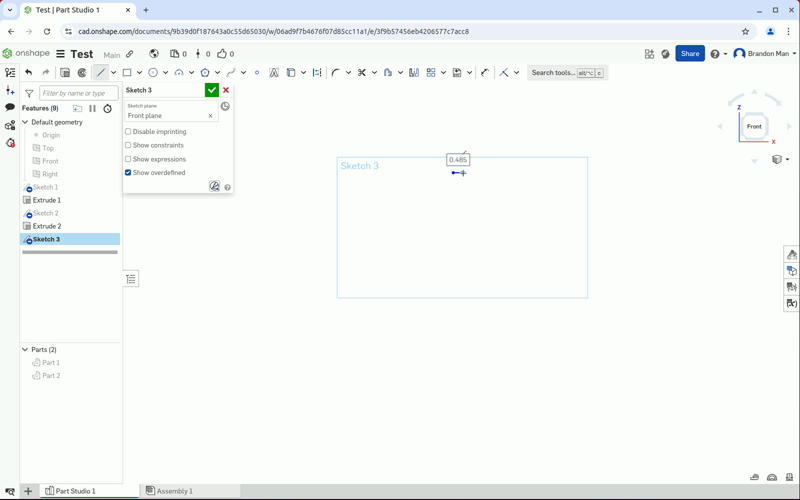
scroll(-6)
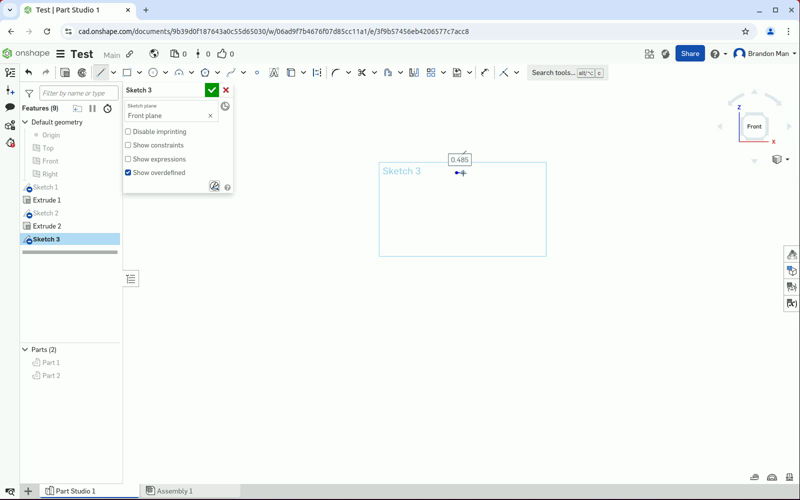
scroll(-6)
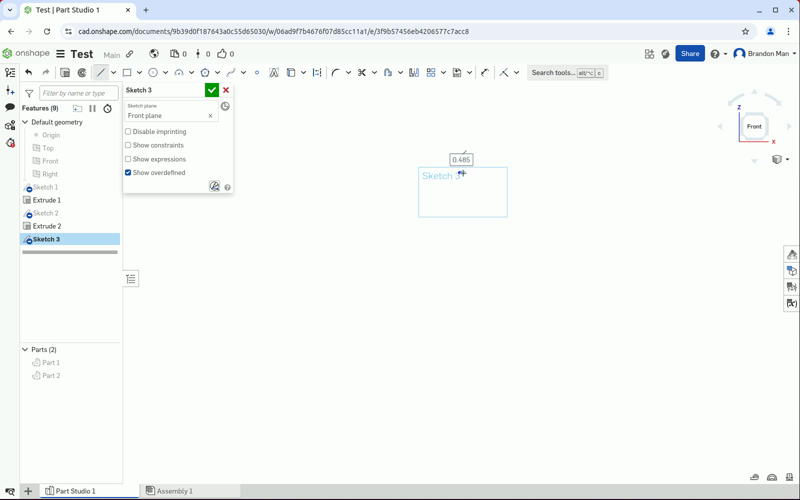
scroll(-6)
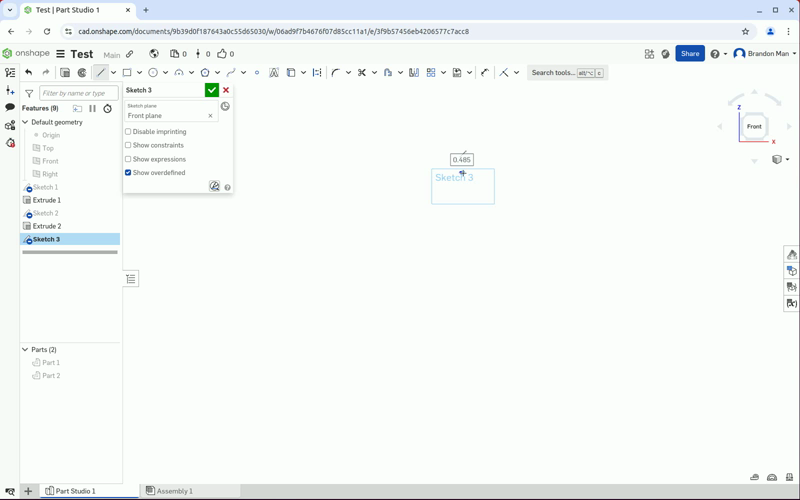
key_up(shift)
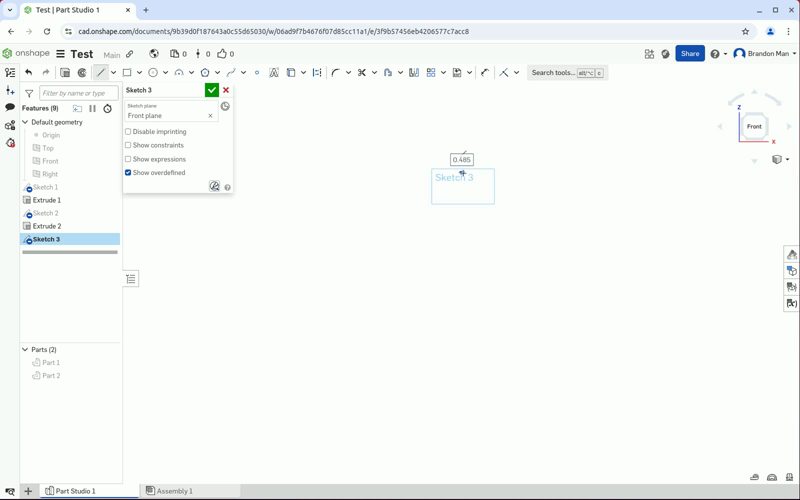
key_down(shift)
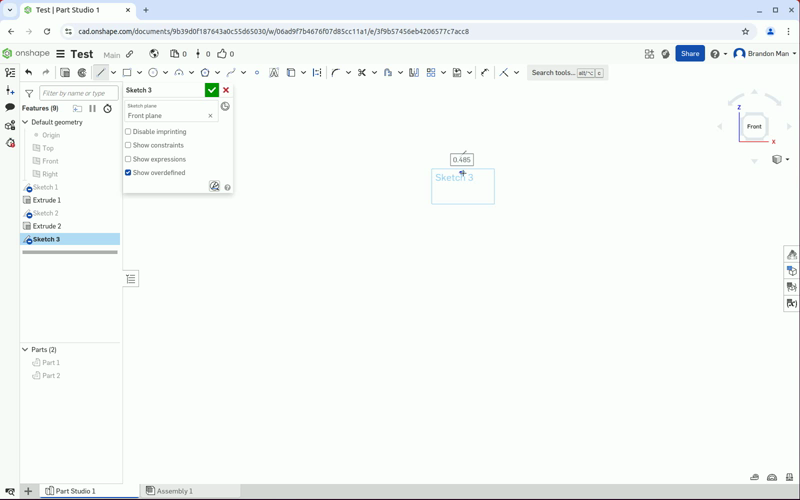
mouse_move(493, 172)
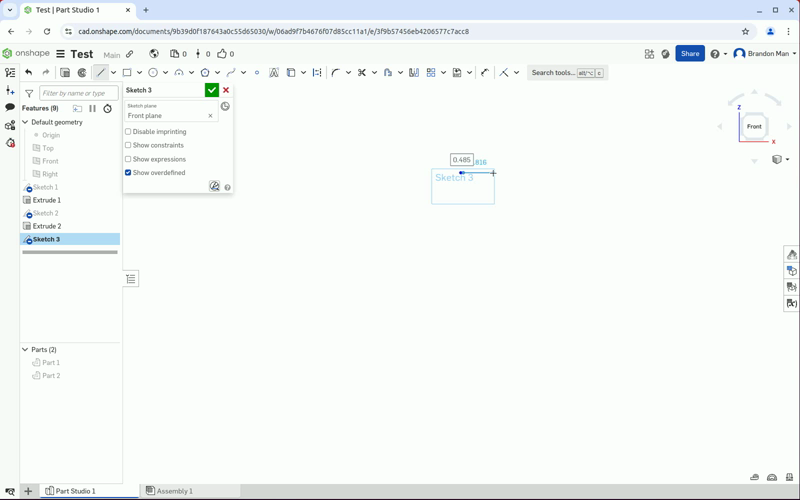
mouse_move(516, 172)
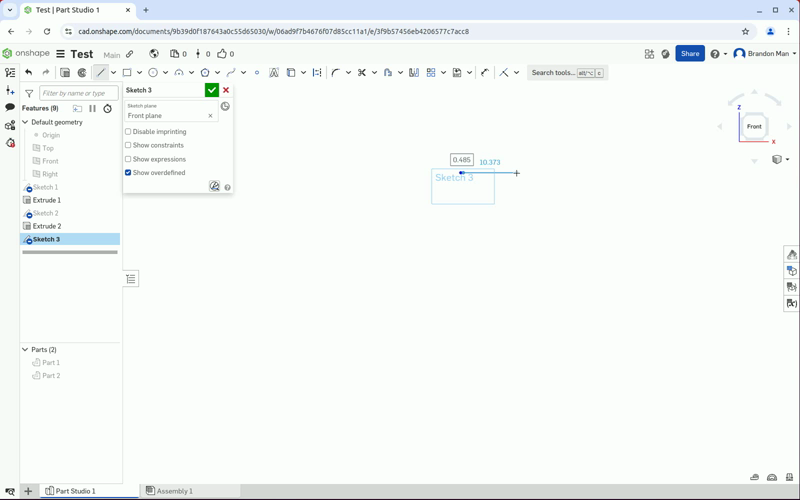
click(516, 172)
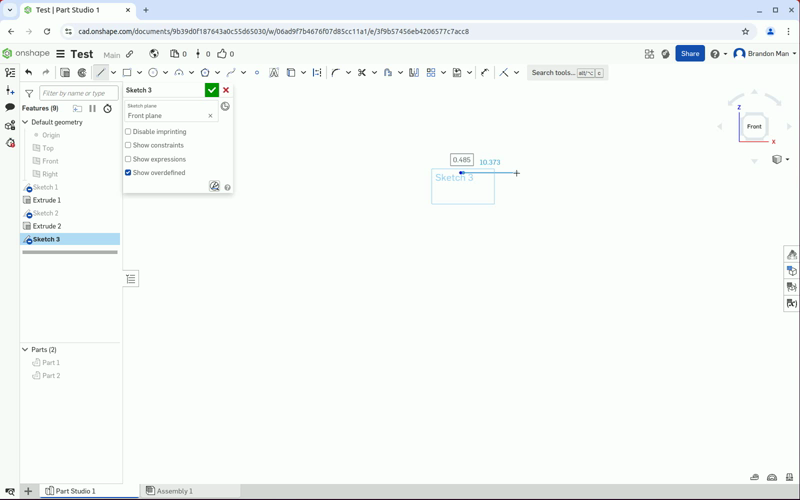
key_up(shift)
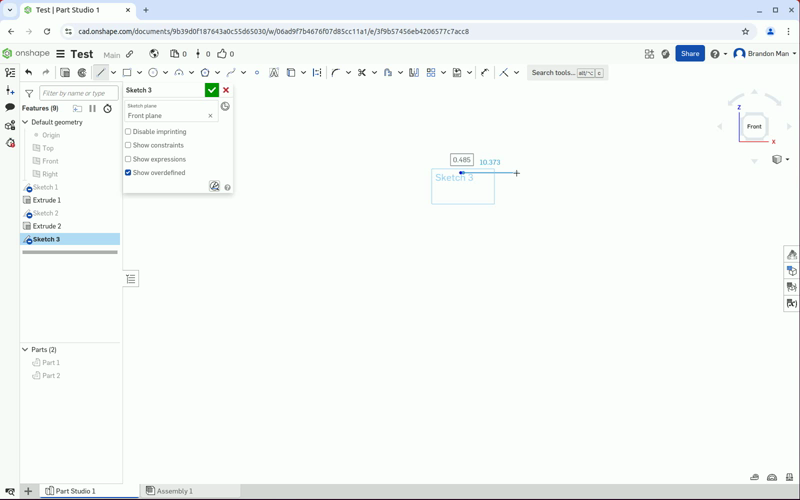
key_down(shift)
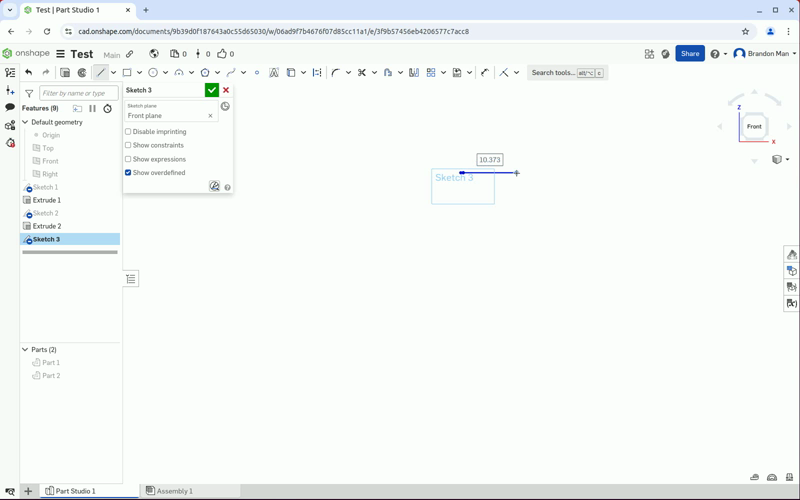
mouse_move(546, 172)
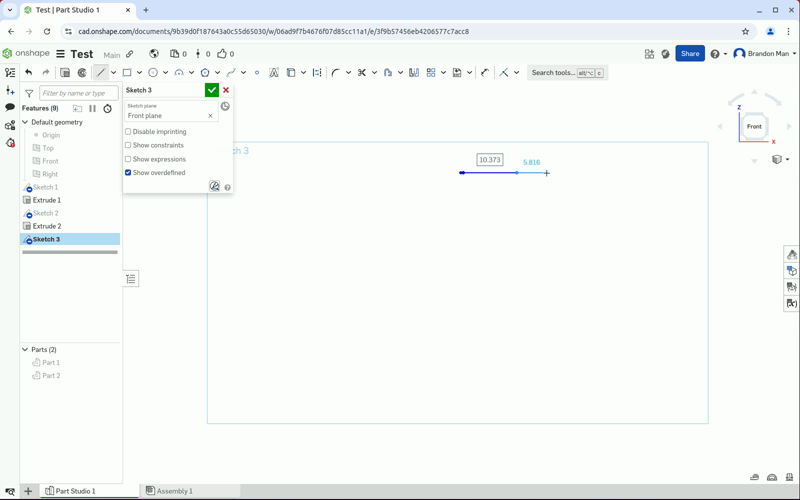
mouse_move(518, 172)
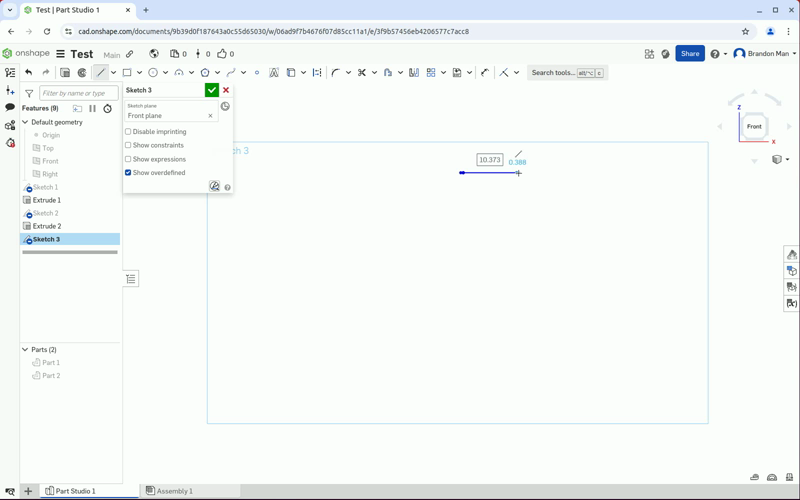
scroll(6)
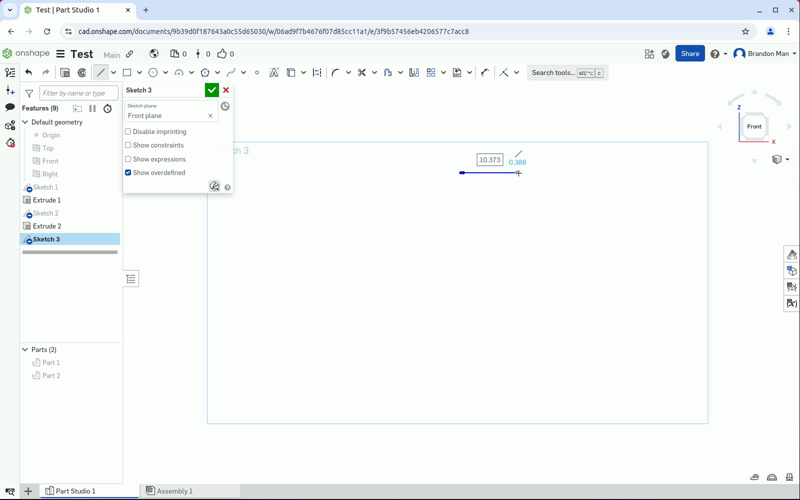
scroll(6)
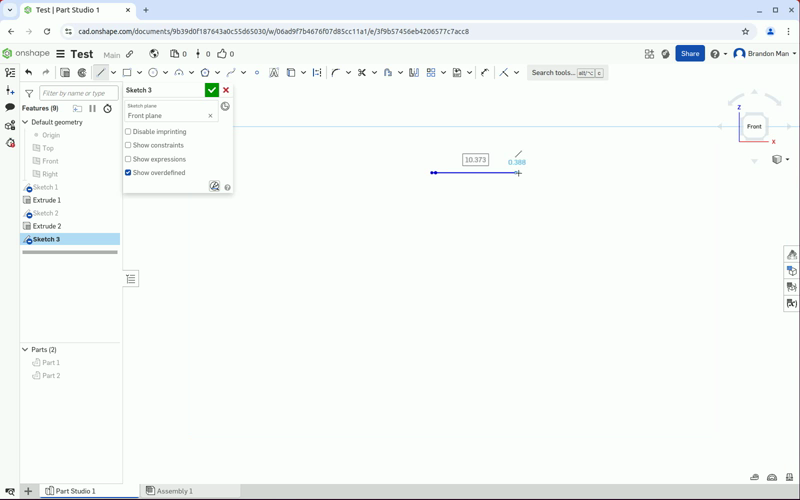
scroll(6)
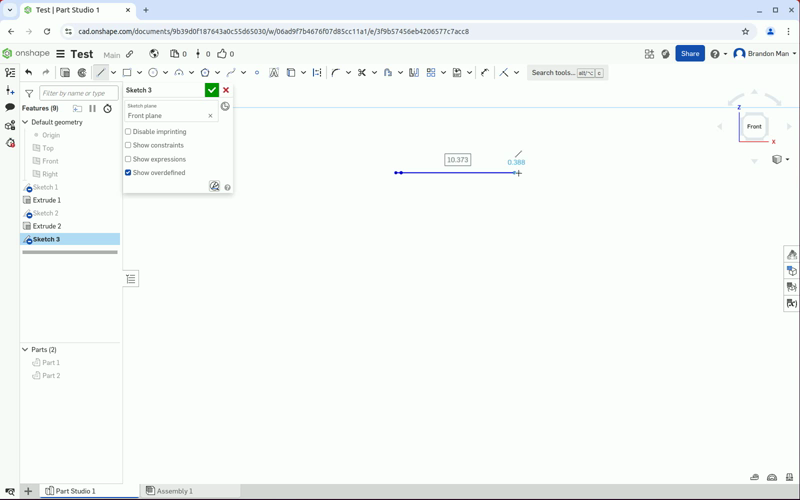
scroll(6)
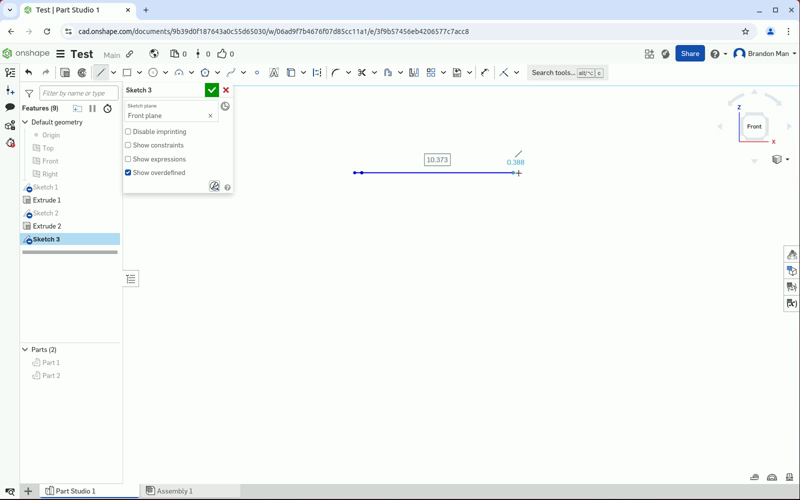
scroll(6)
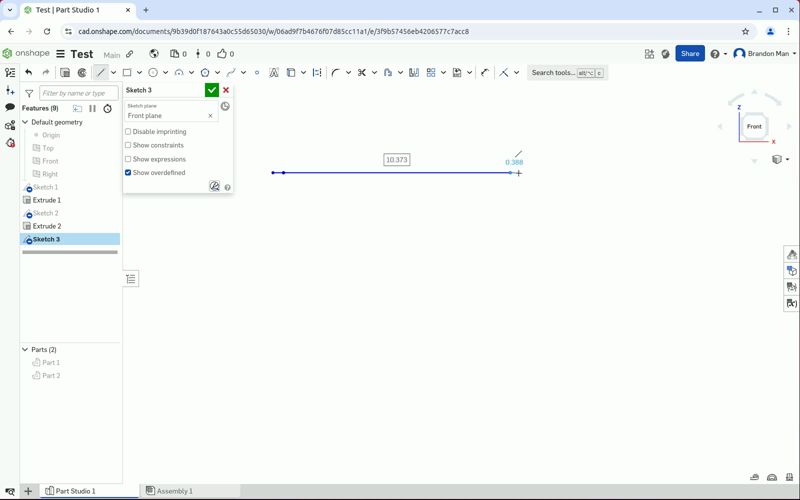
scroll(6)
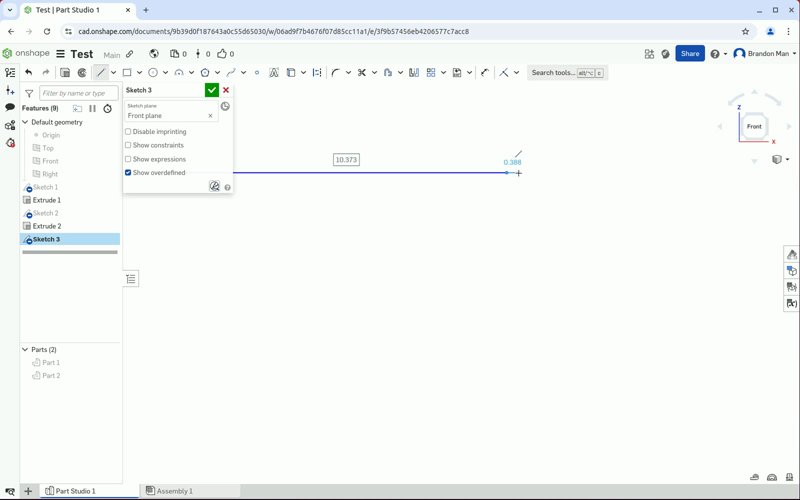
scroll(6)
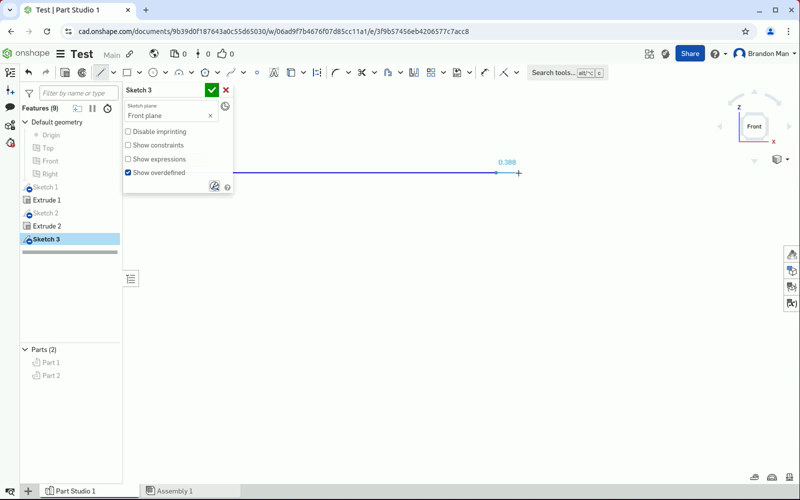
click(518, 172)
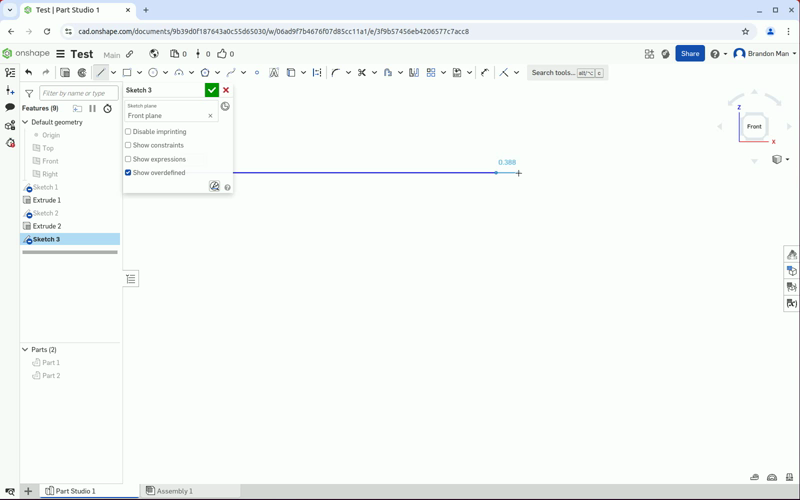
scroll(-6)
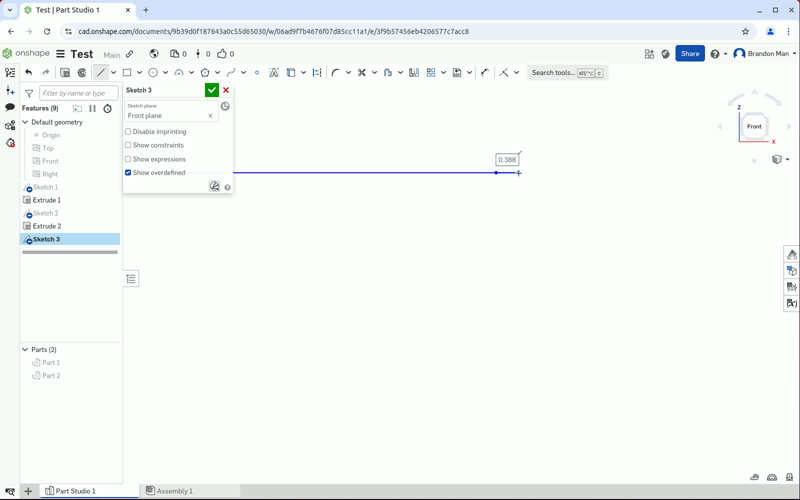
scroll(-6)
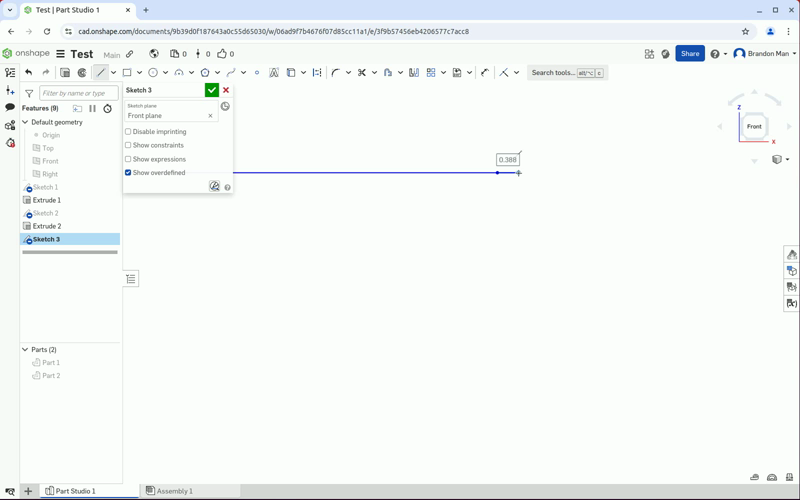
scroll(-6)
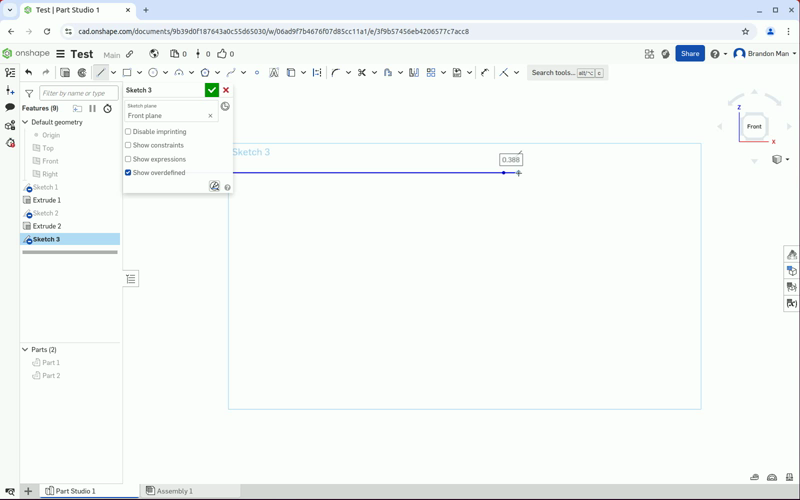
scroll(-6)
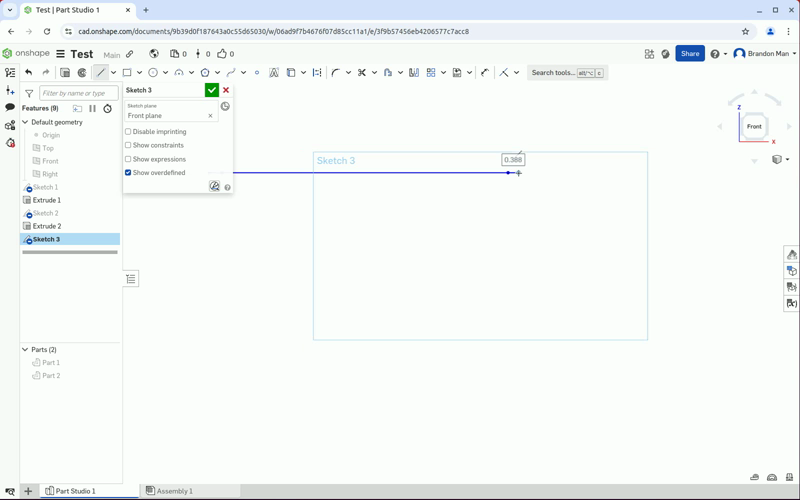
scroll(-6)
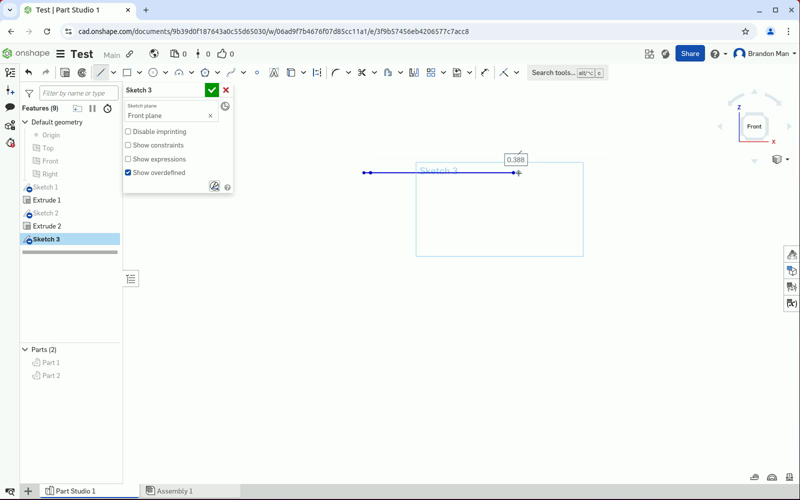
scroll(-6)
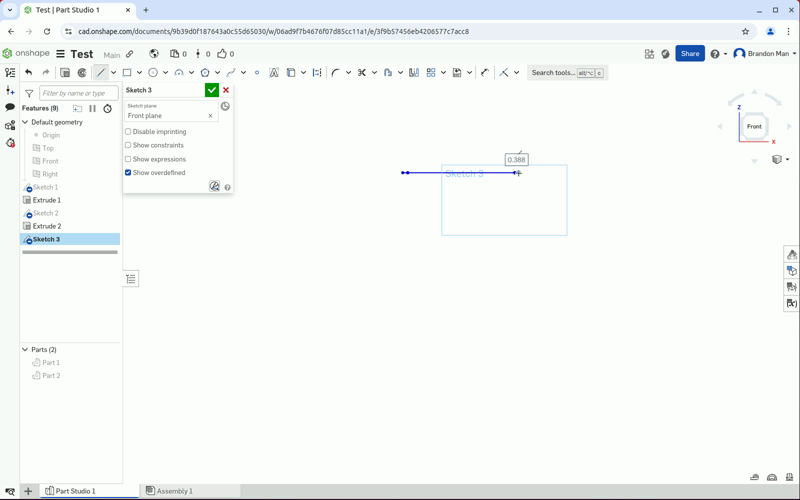
scroll(-6)
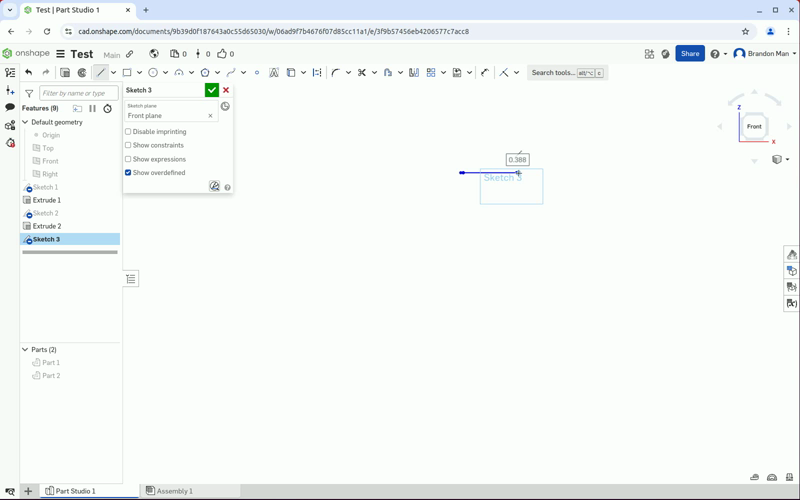
key_up(shift)
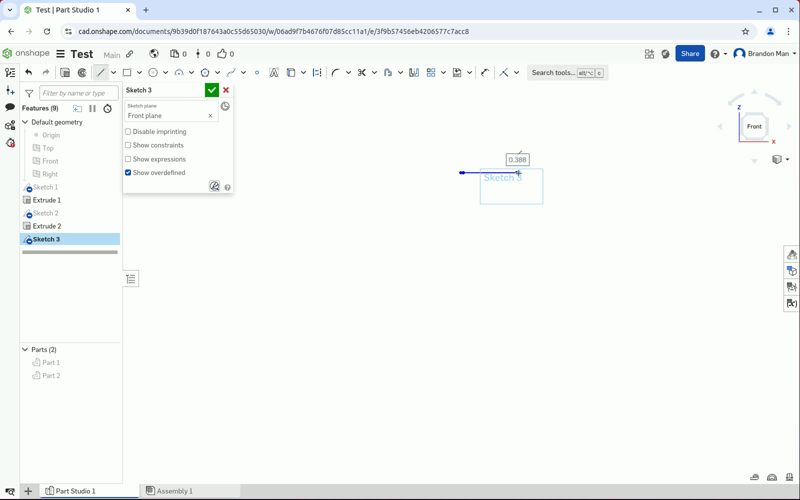
key_down(shift)
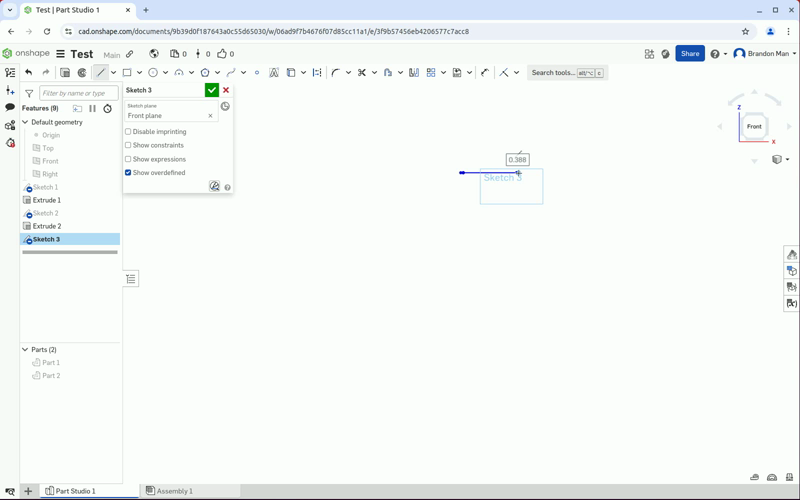
mouse_move(548, 172)
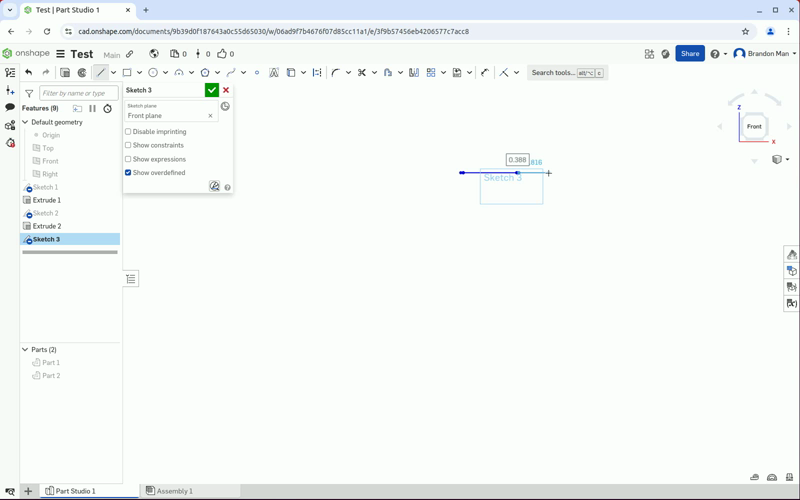
mouse_move(521, 172)
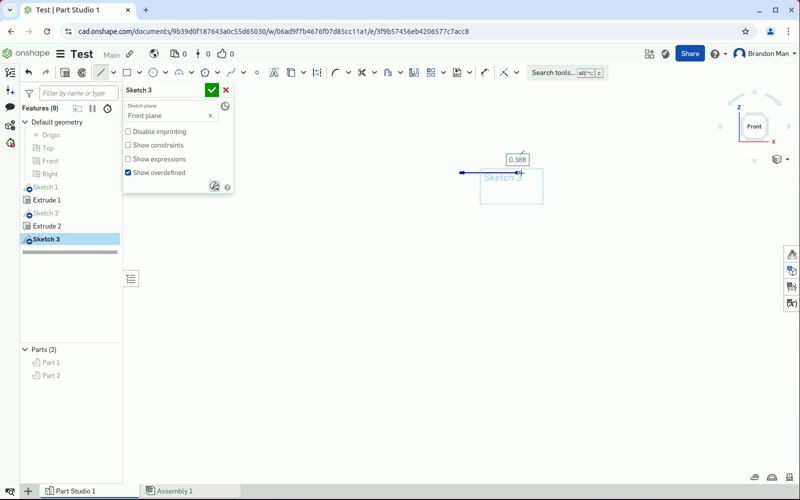
scroll(6)
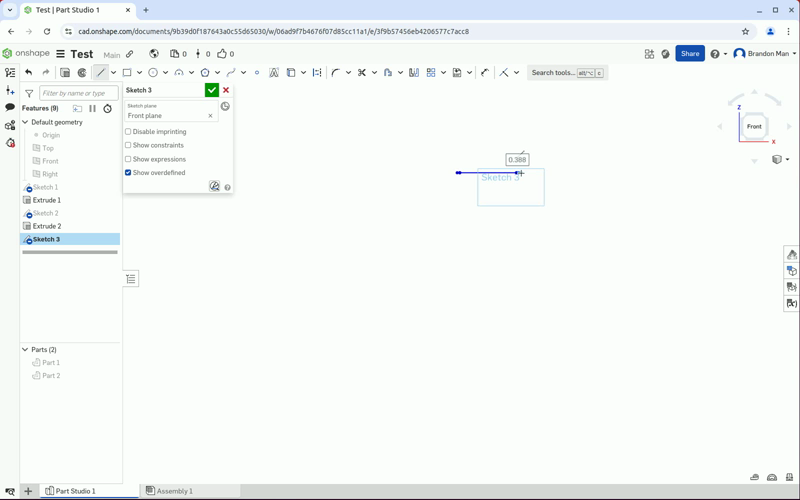
scroll(6)
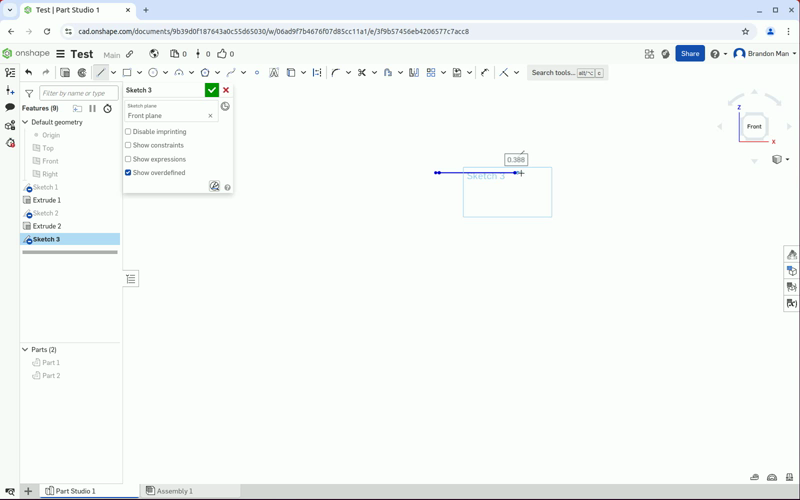
scroll(6)
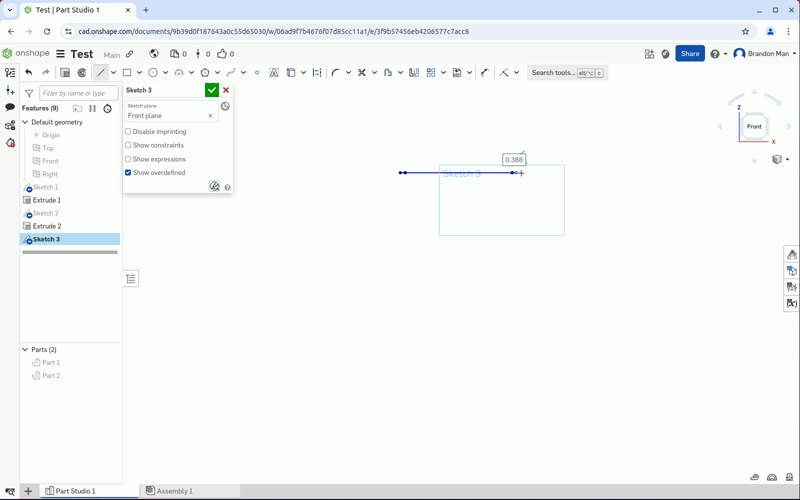
scroll(6)
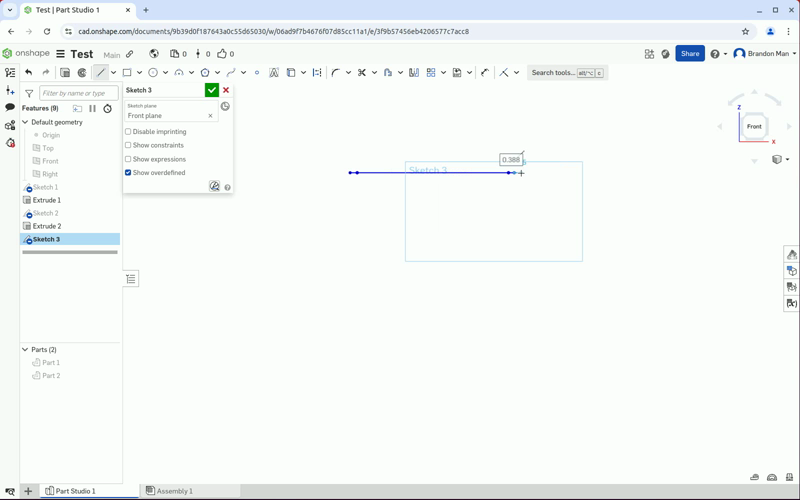
scroll(6)
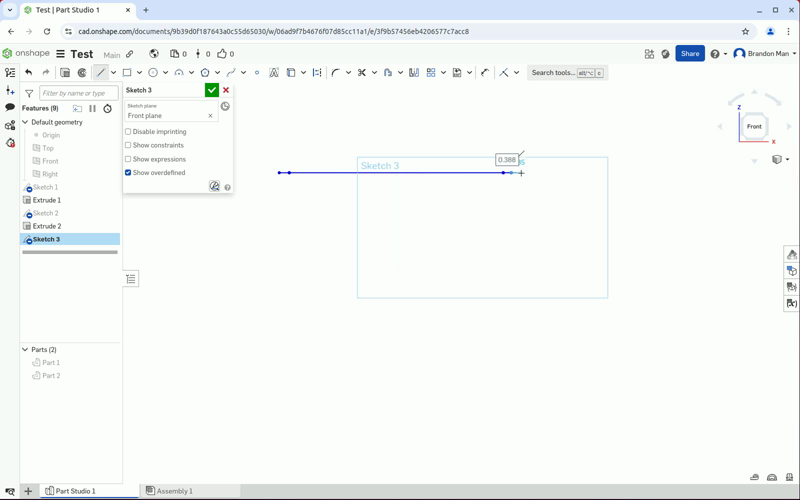
scroll(6)
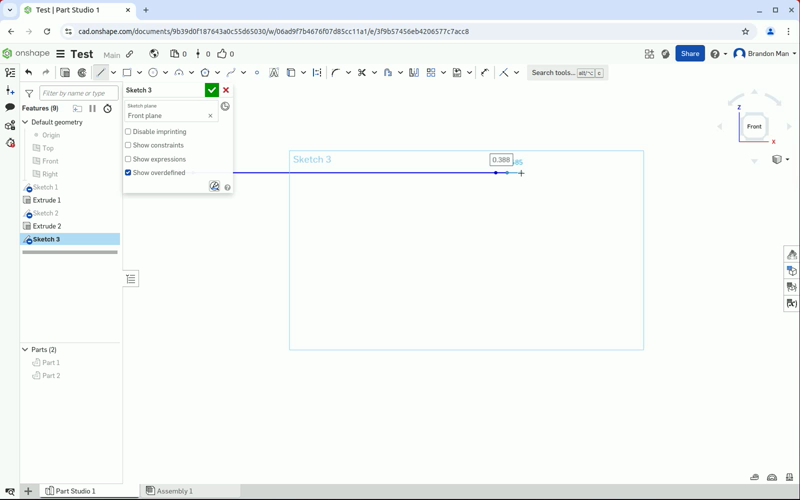
scroll(6)
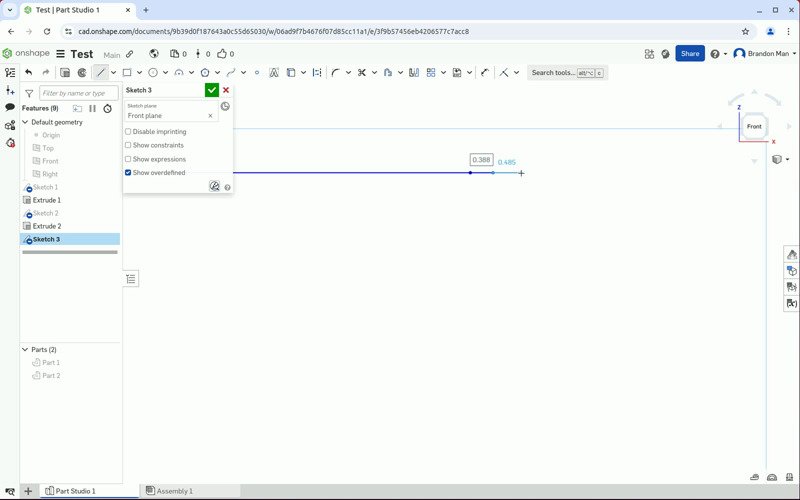
click(521, 172)
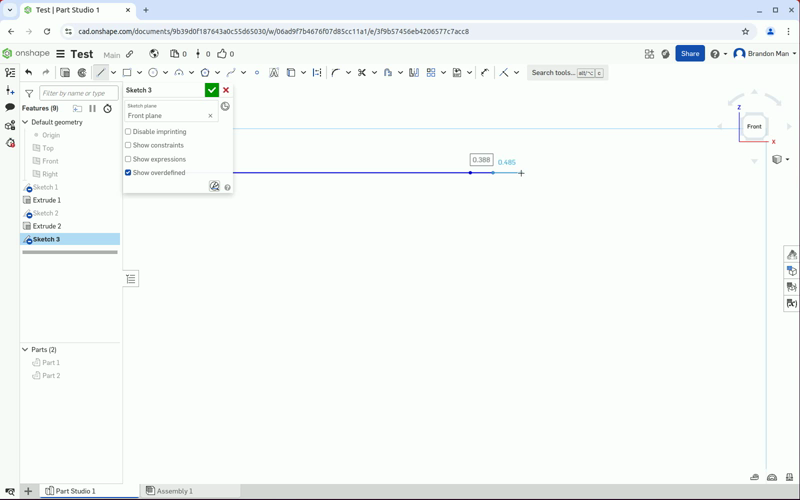
scroll(-6)
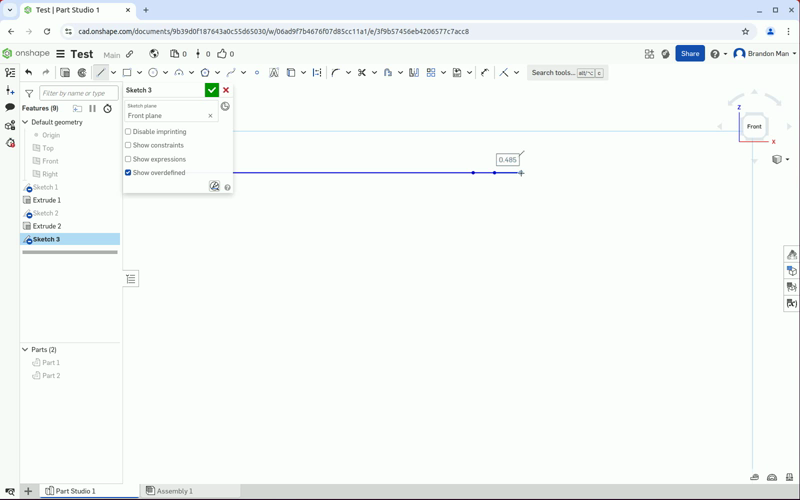
scroll(-6)
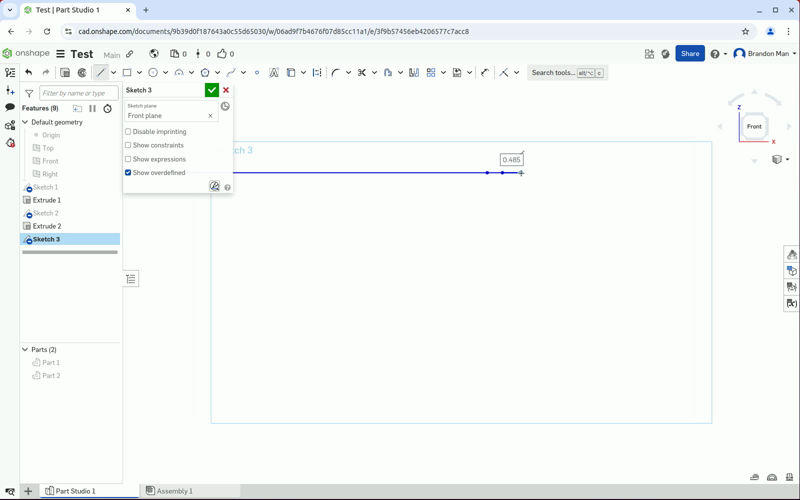
scroll(-6)
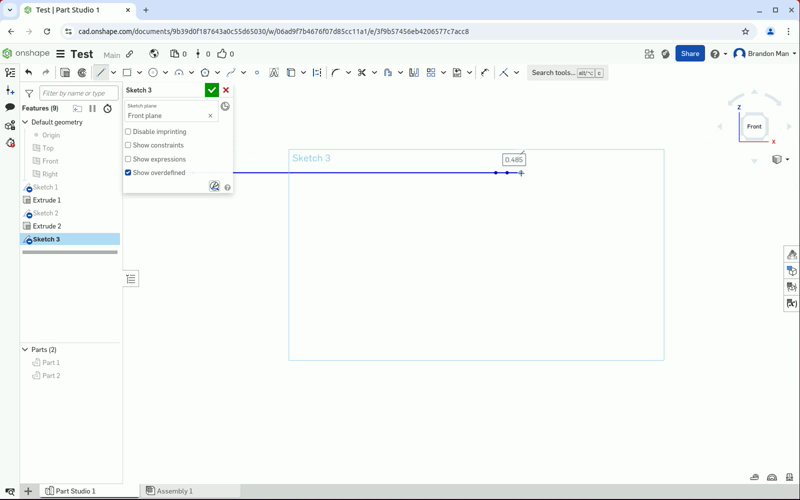
scroll(-6)
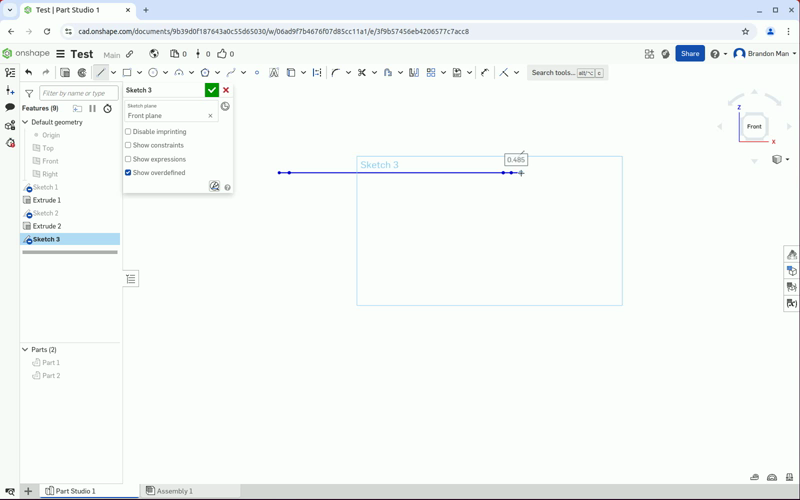
scroll(-6)
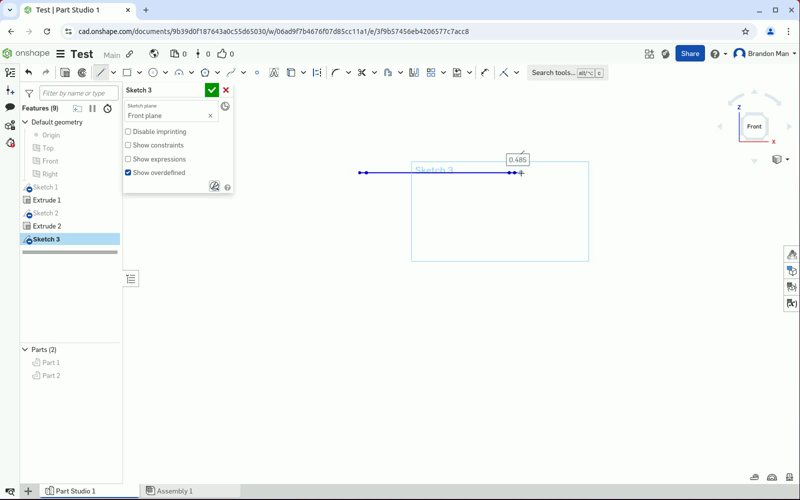
scroll(-6)
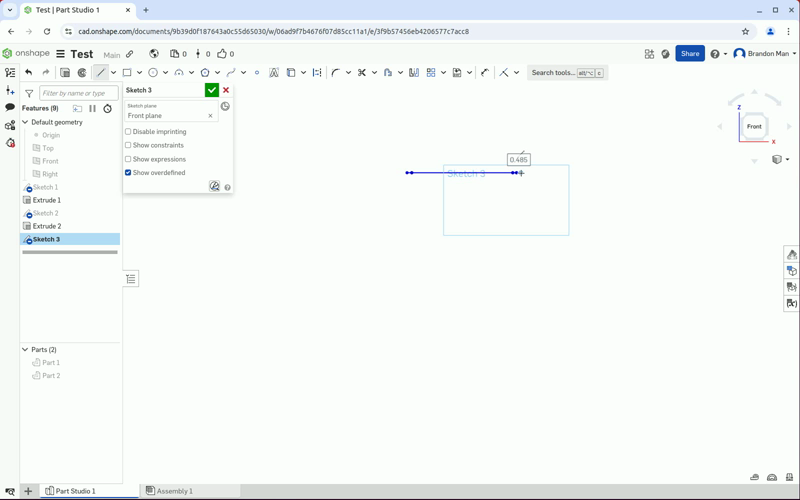
scroll(-6)
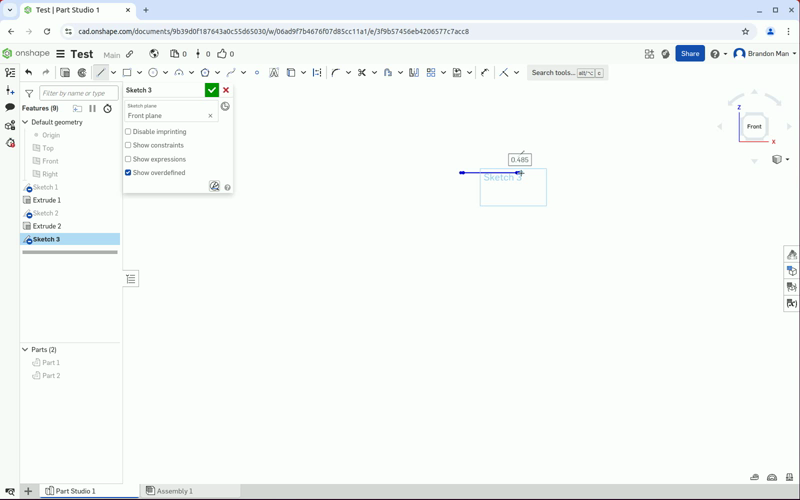
key_up(shift)
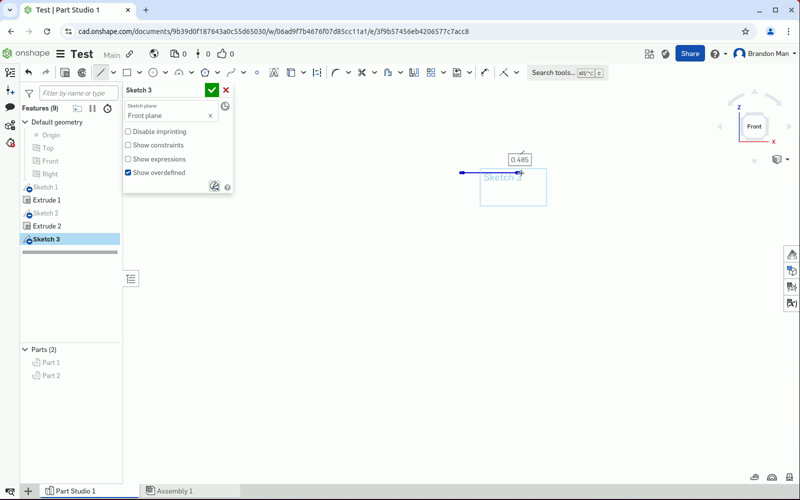
key_down(shift)
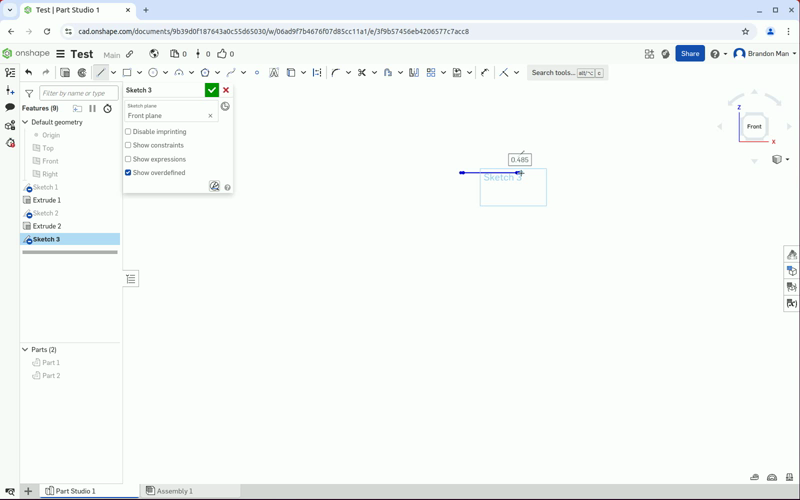
mouse_move(551, 172)
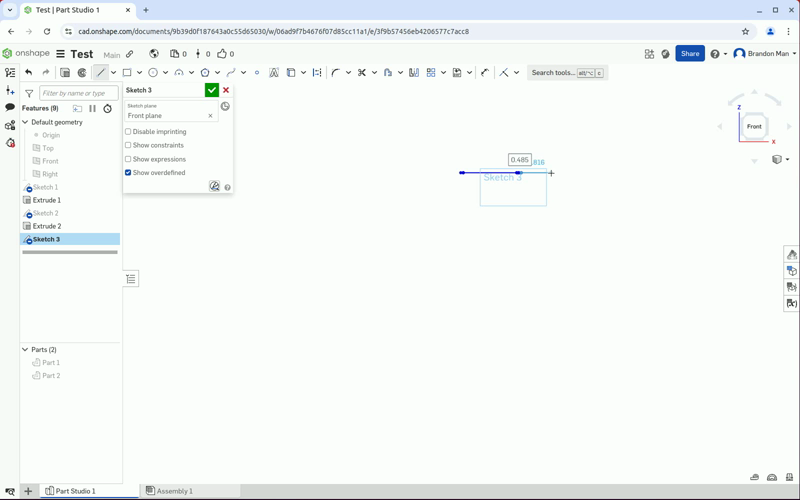
mouse_move(521, 170)
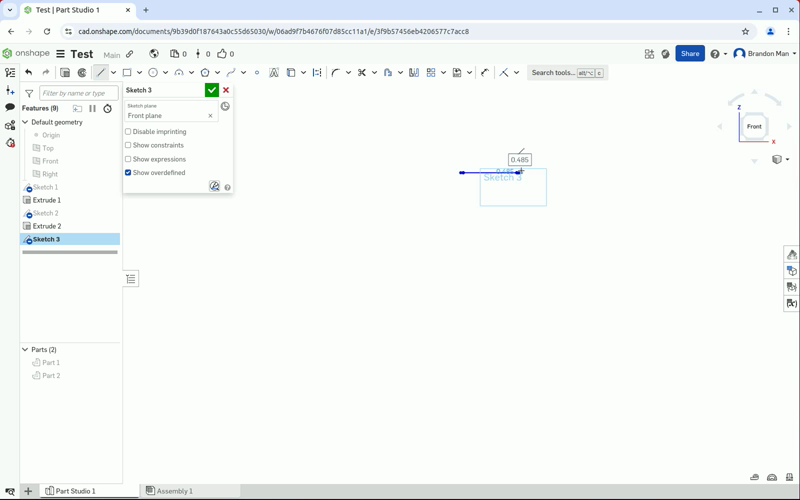
scroll(6)
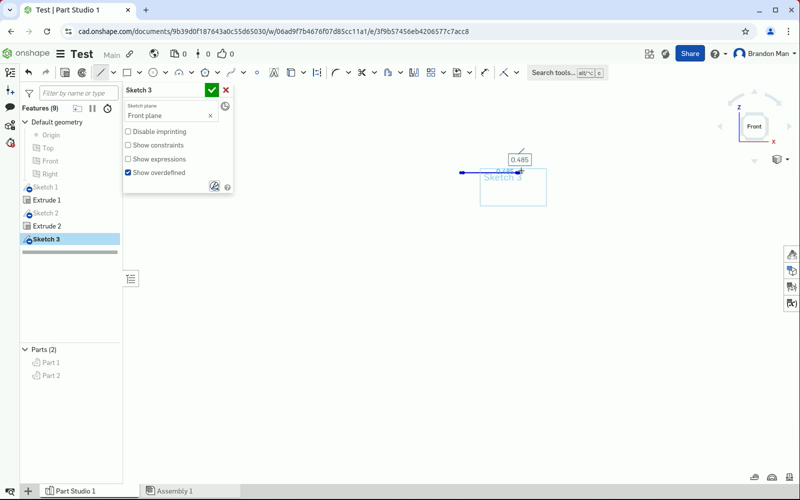
scroll(6)
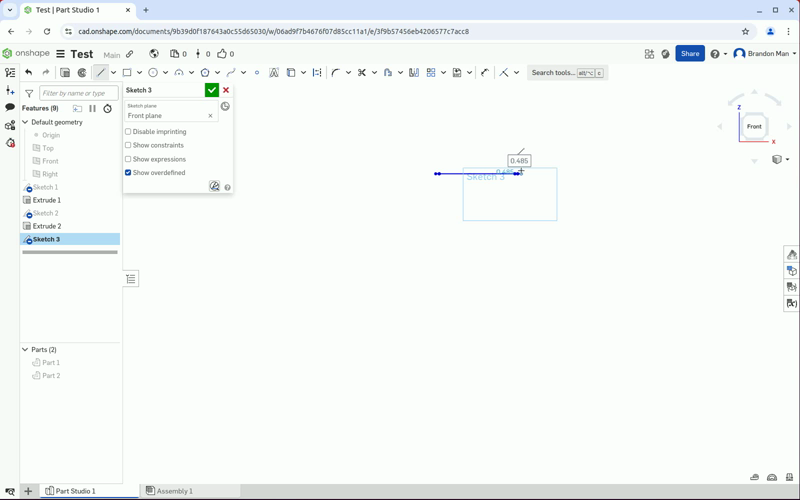
scroll(6)
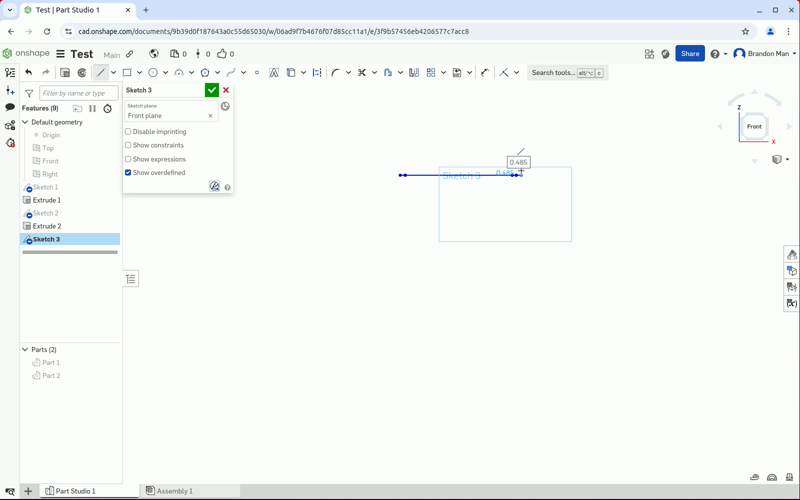
scroll(6)
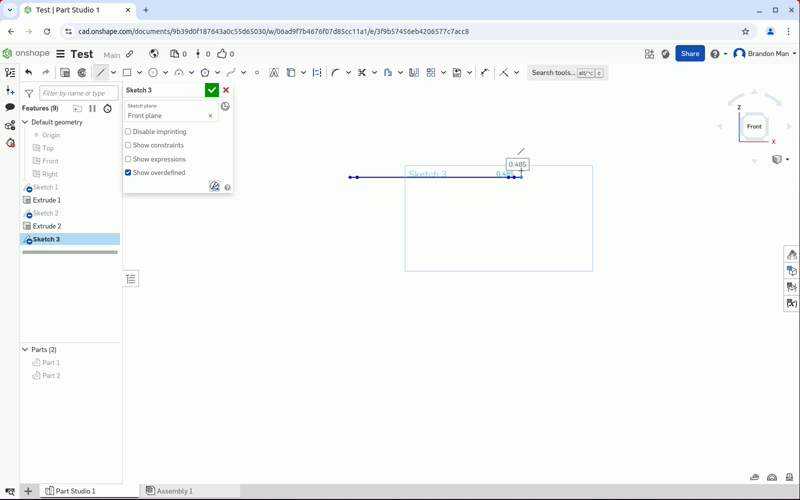
scroll(6)
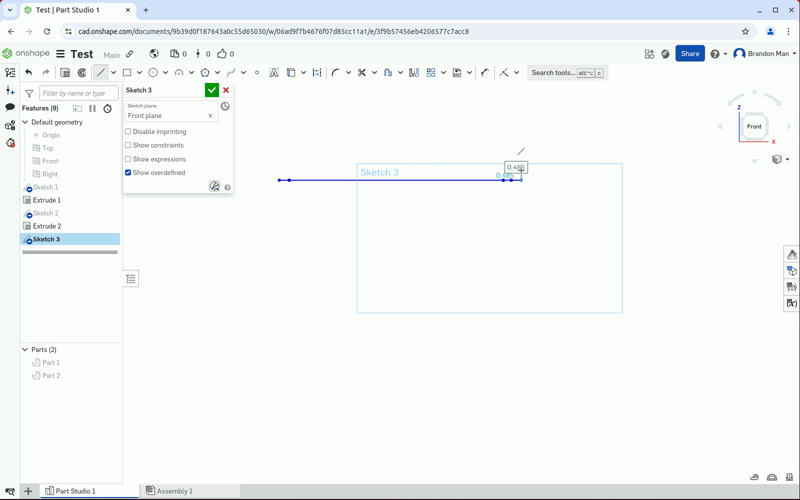
scroll(6)
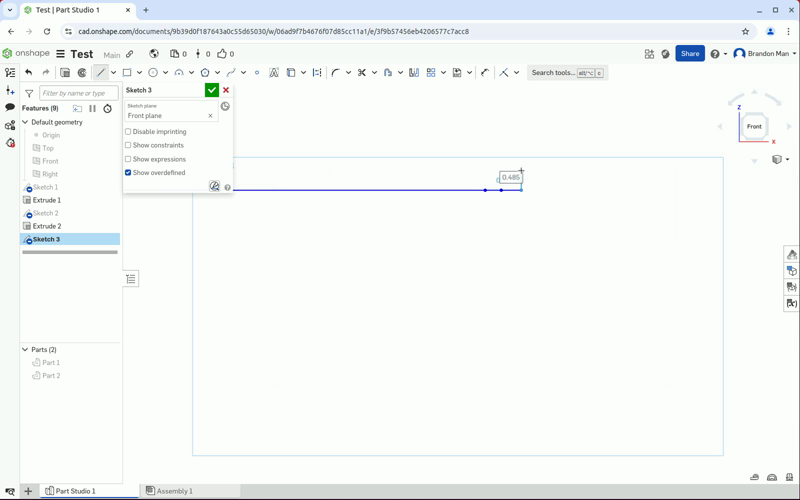
scroll(6)
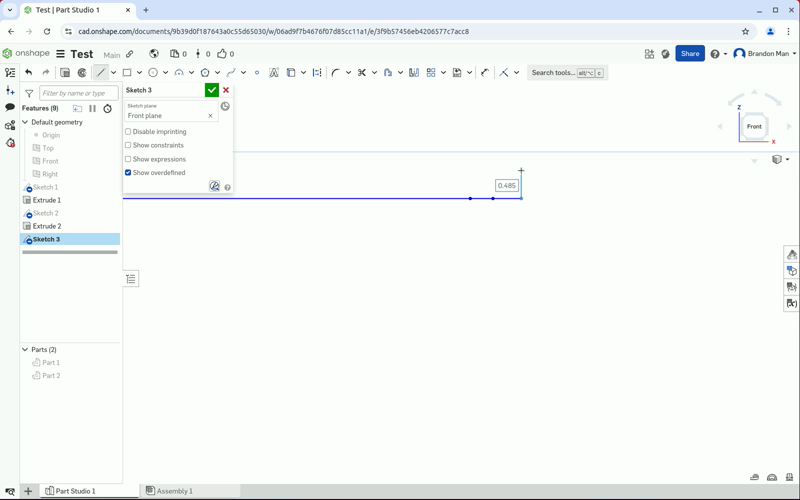
click(521, 170)
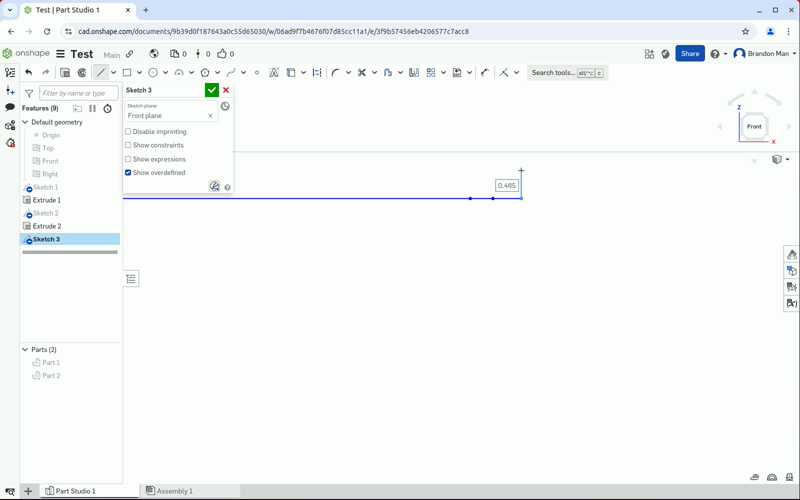
scroll(-6)
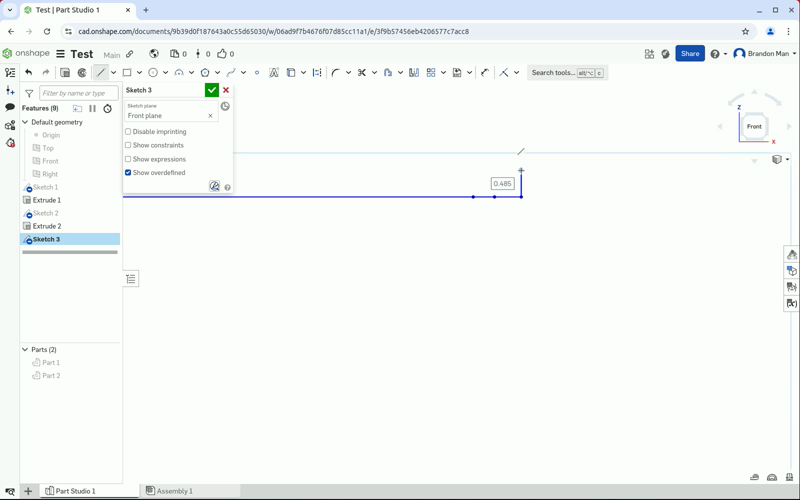
scroll(-6)
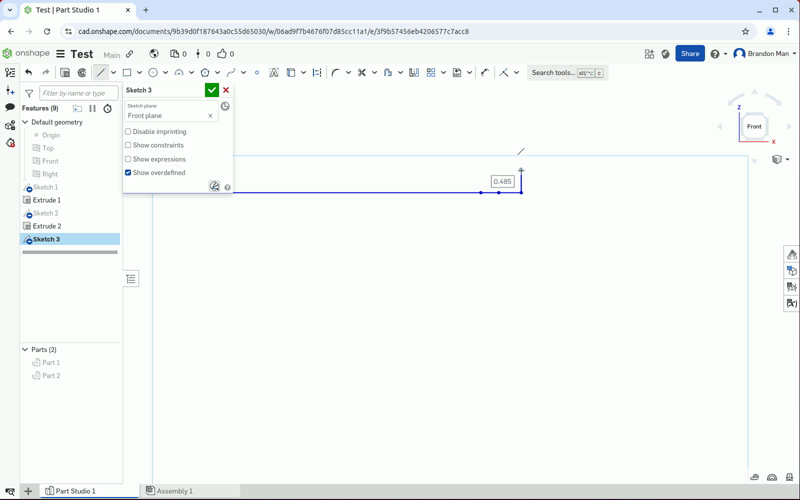
scroll(-6)
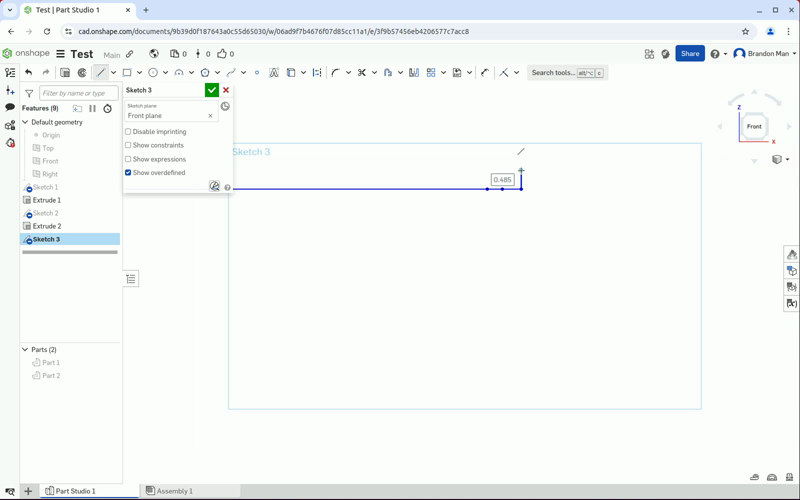
scroll(-6)
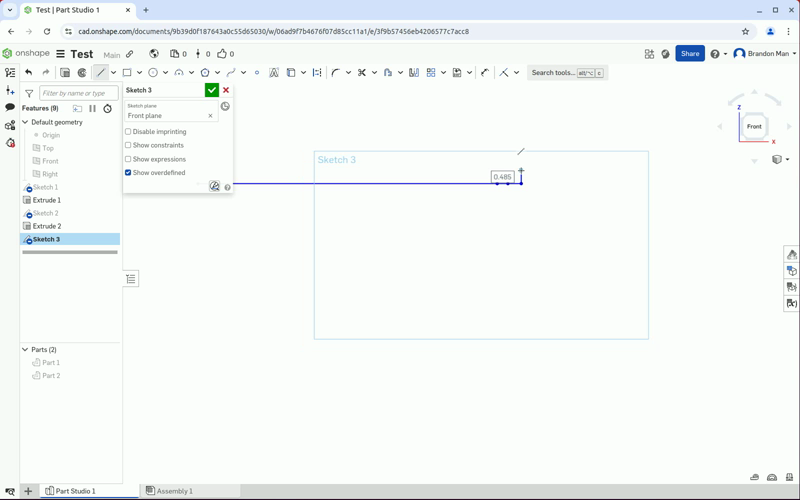
scroll(-6)
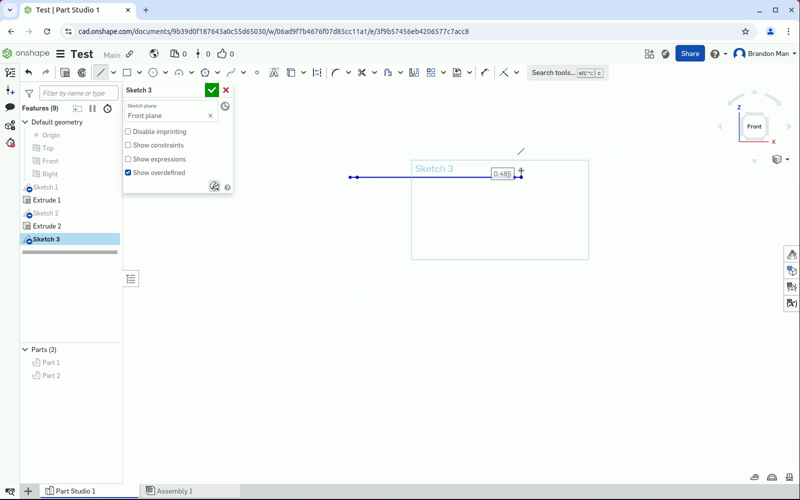
scroll(-6)
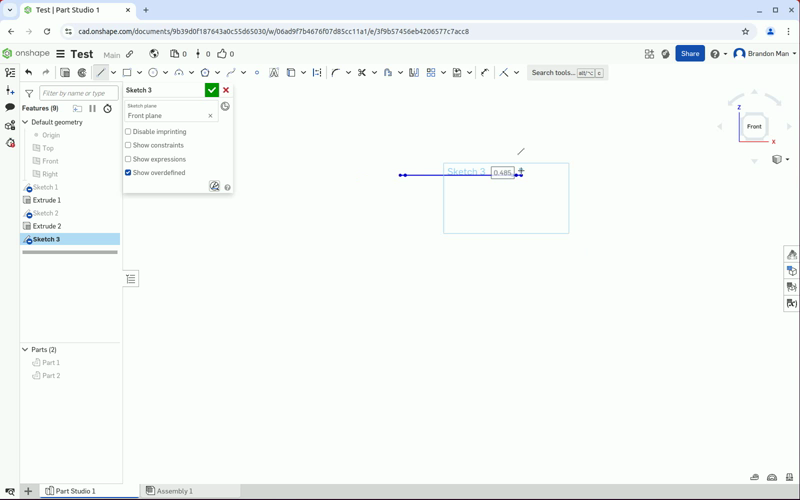
scroll(-6)
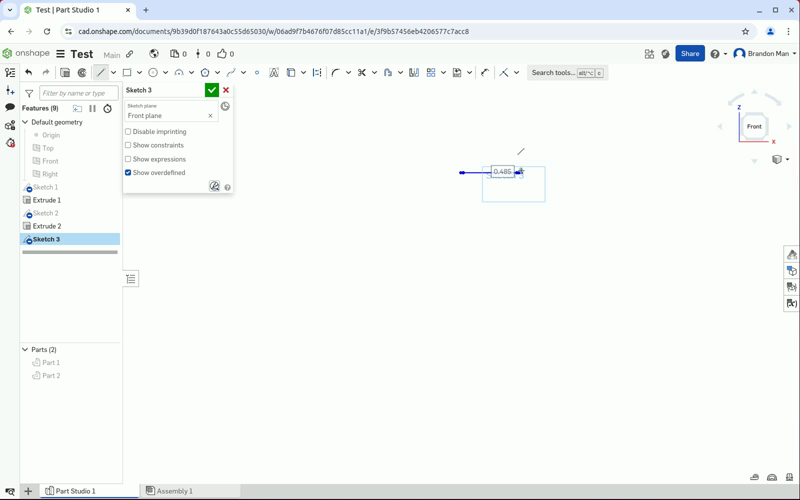
key_up(shift)
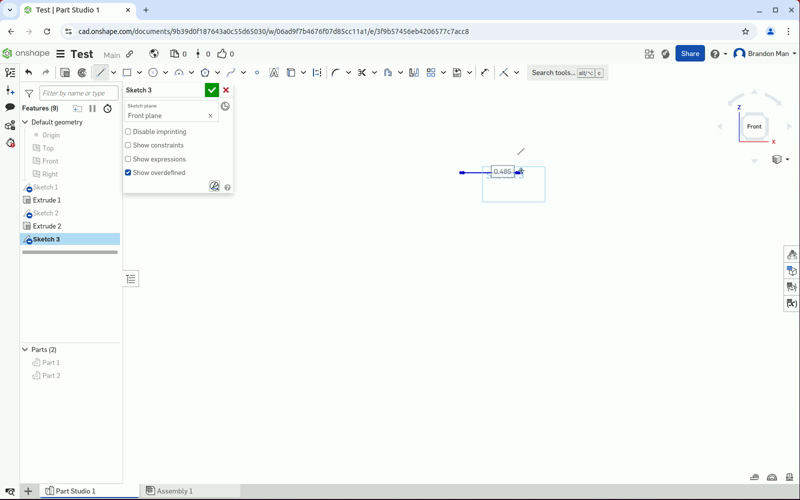
key_down(shift)
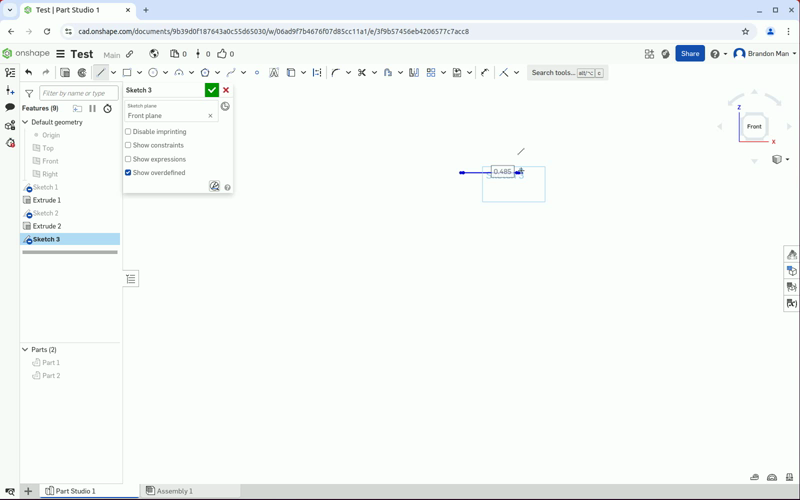
mouse_move(460, 170)
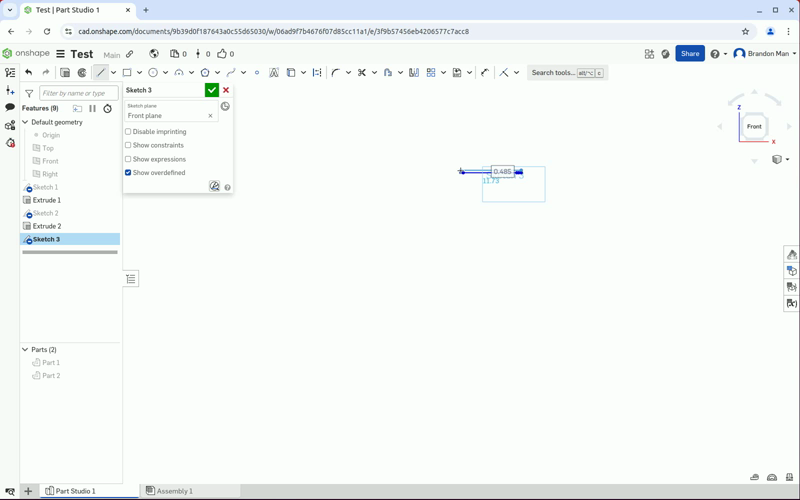
scroll(6)
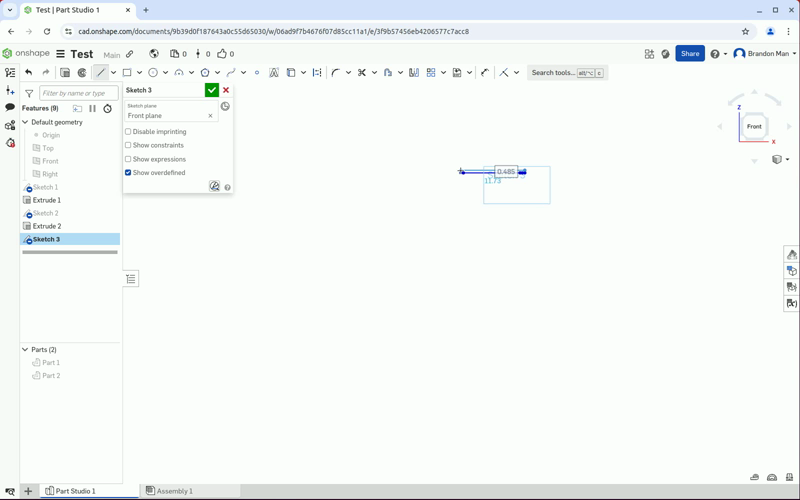
scroll(6)
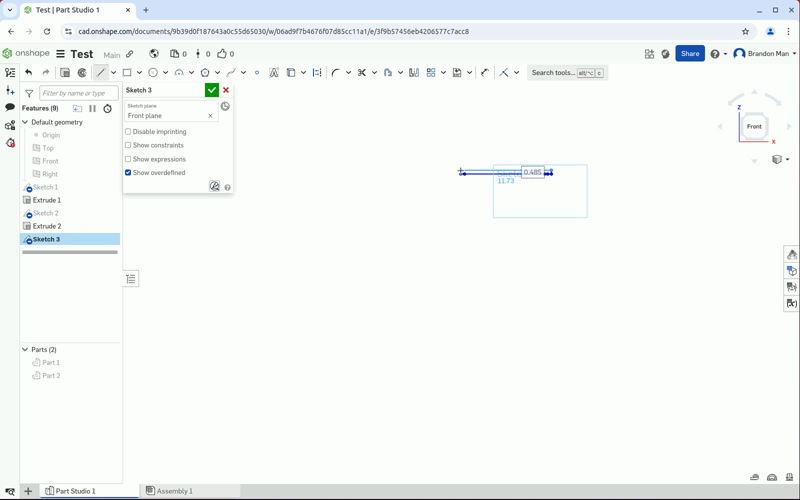
scroll(6)
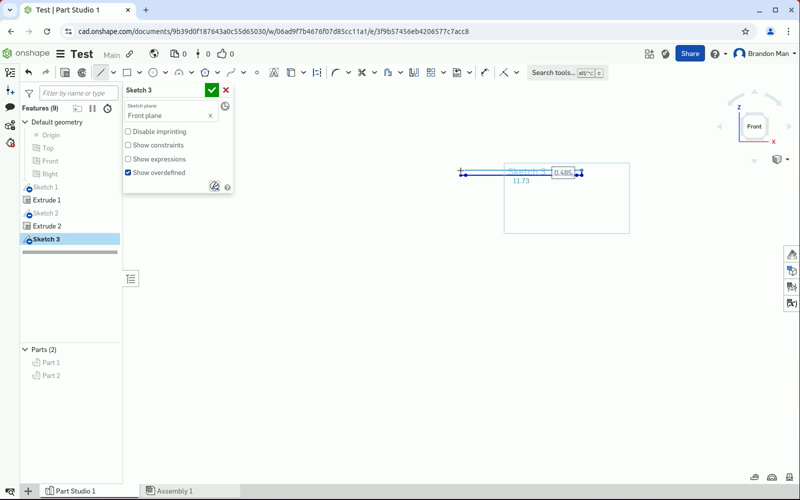
scroll(6)
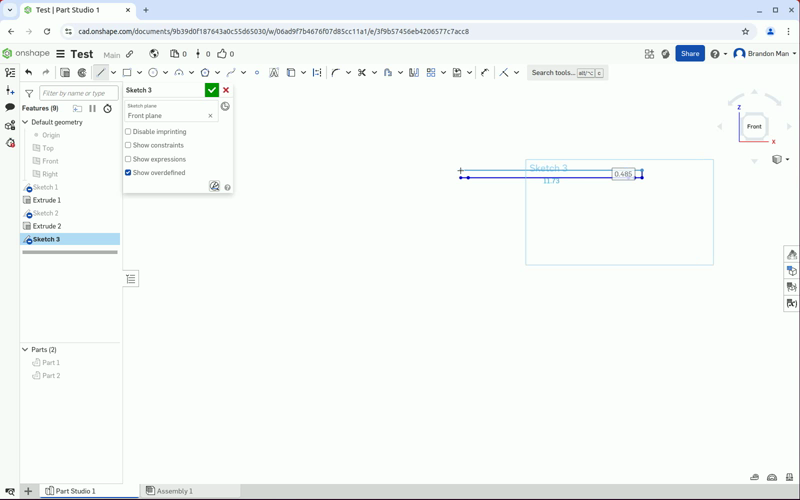
scroll(6)
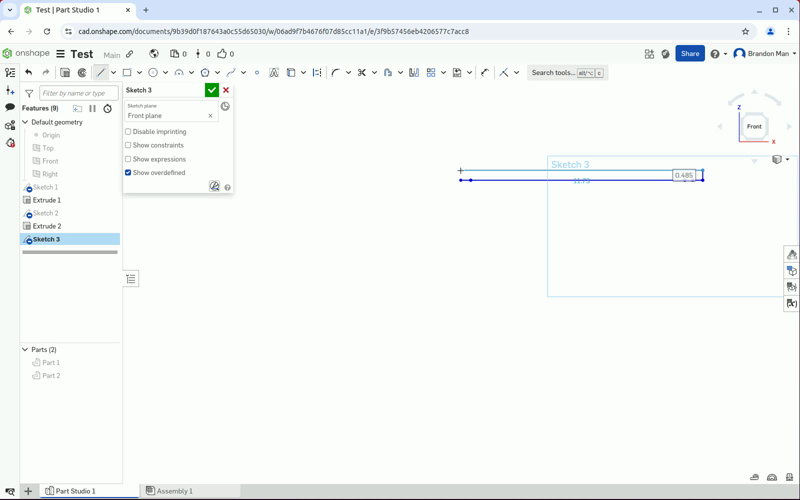
scroll(6)
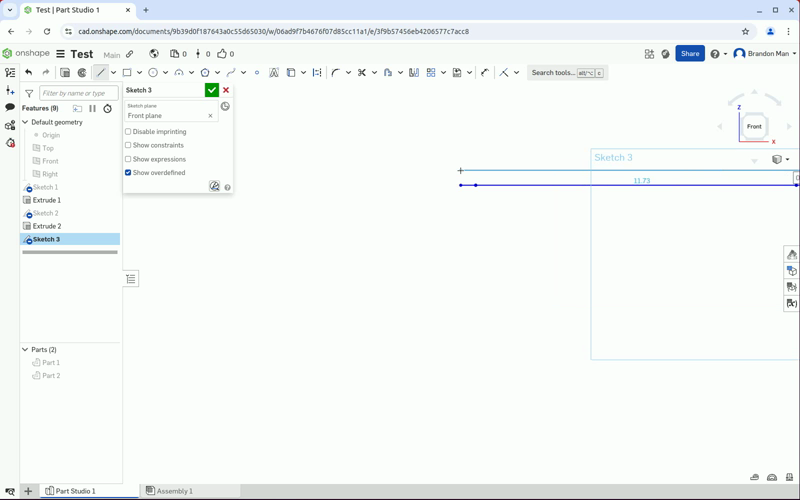
scroll(6)
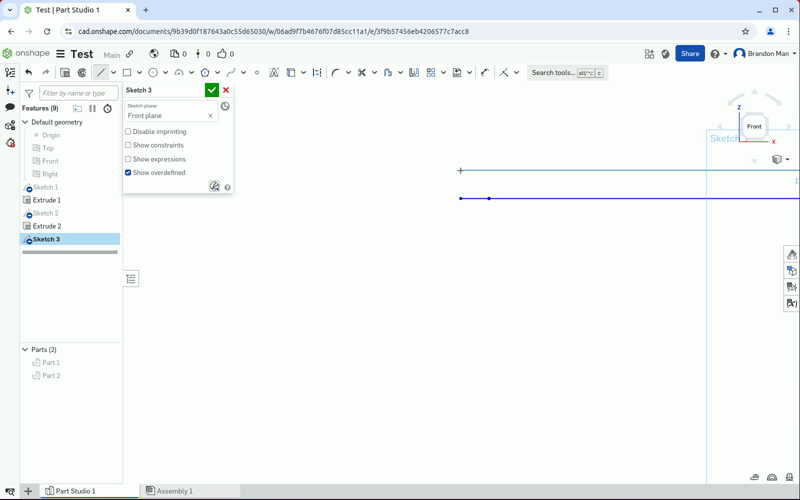
click(460, 170)
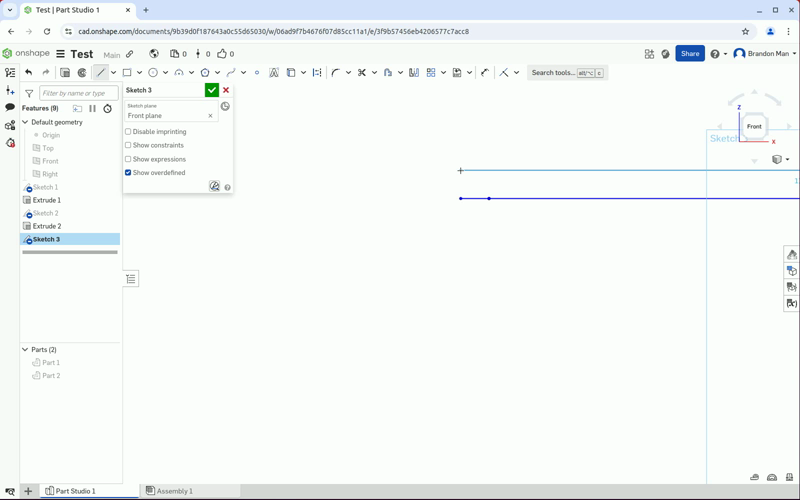
scroll(-6)
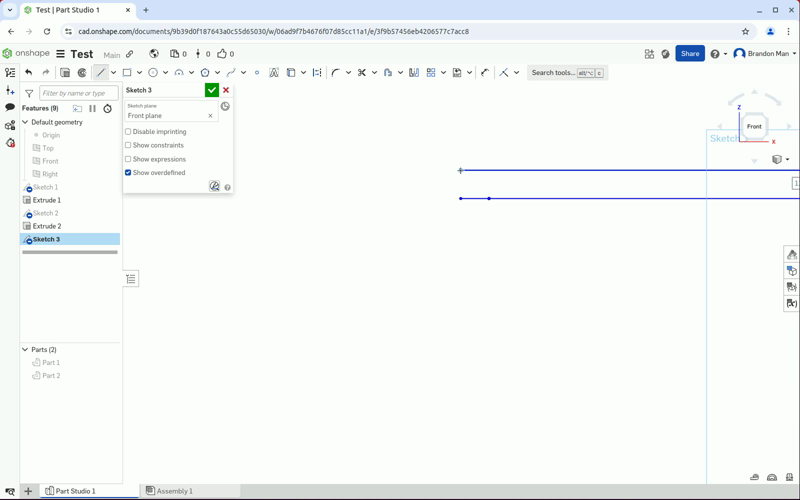
scroll(-6)
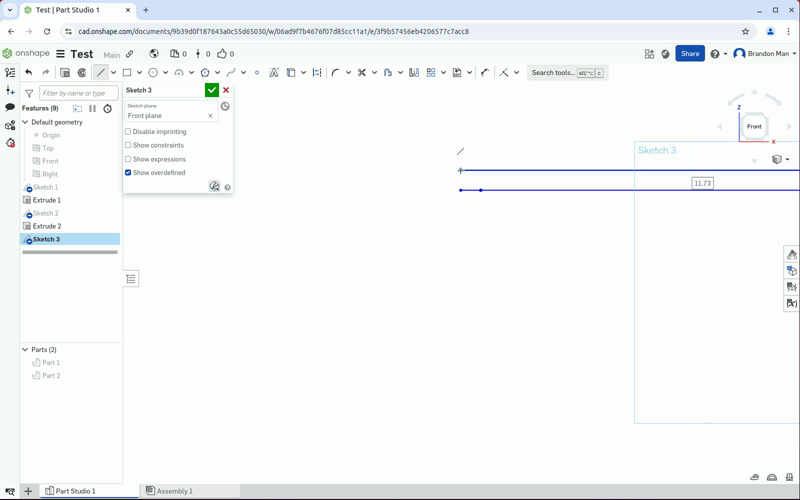
scroll(-6)
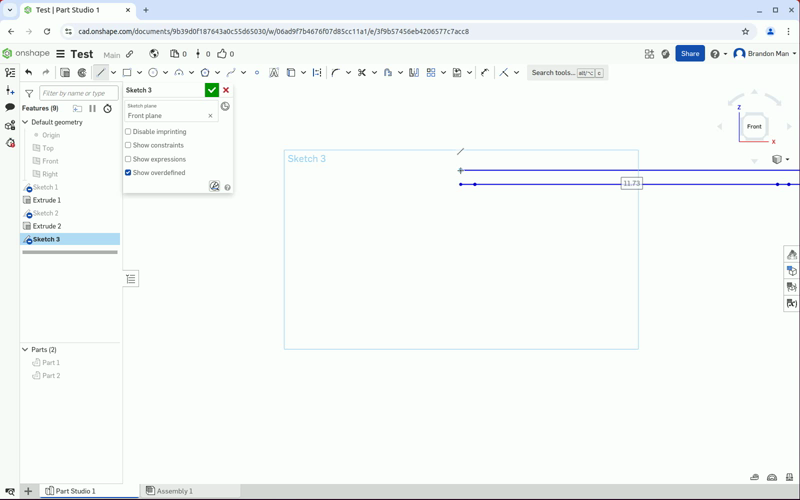
scroll(-6)
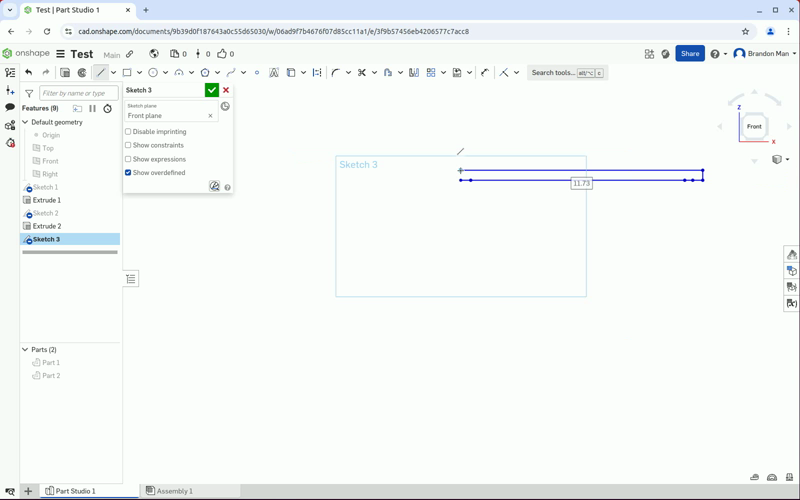
scroll(-6)
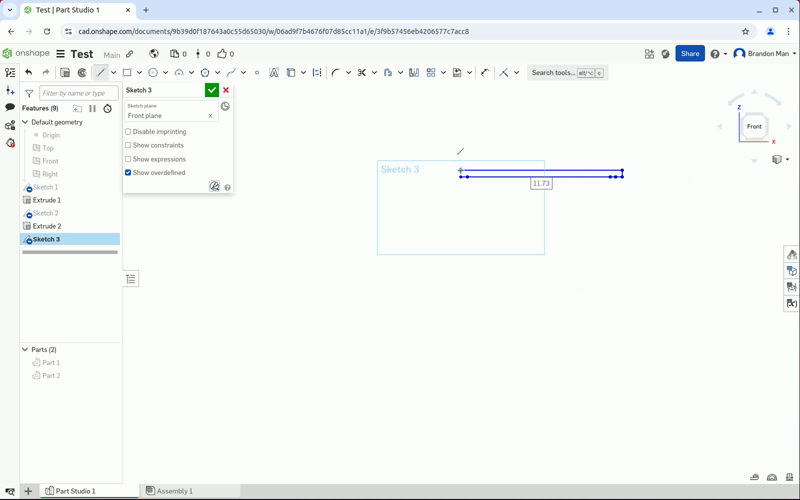
scroll(-6)
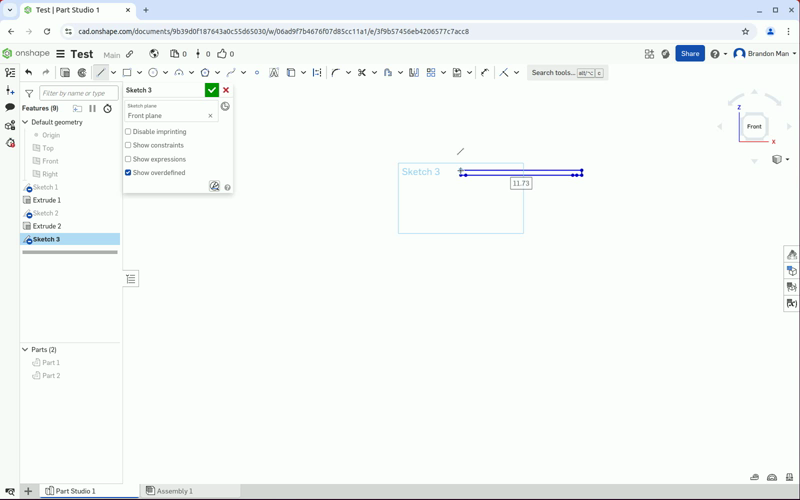
scroll(-6)
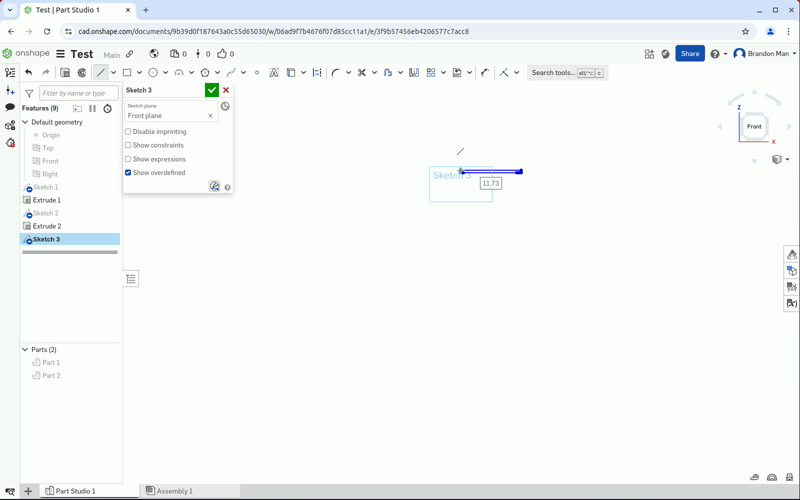
key_up(shift)
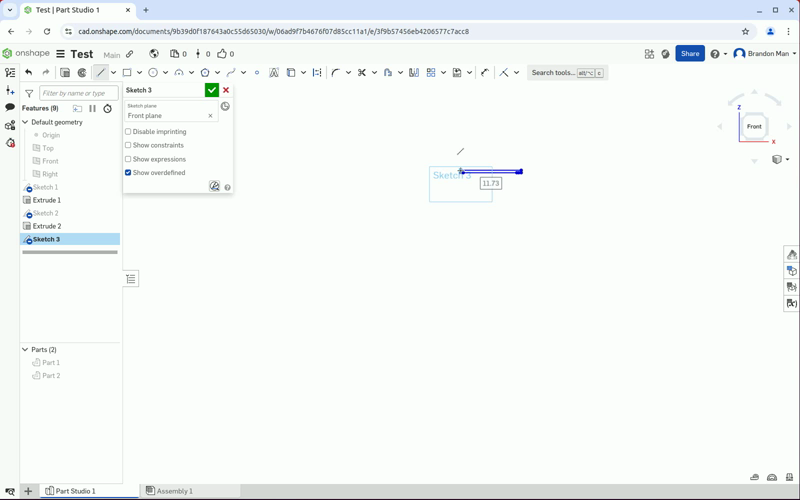
mouse_move(490, 170)
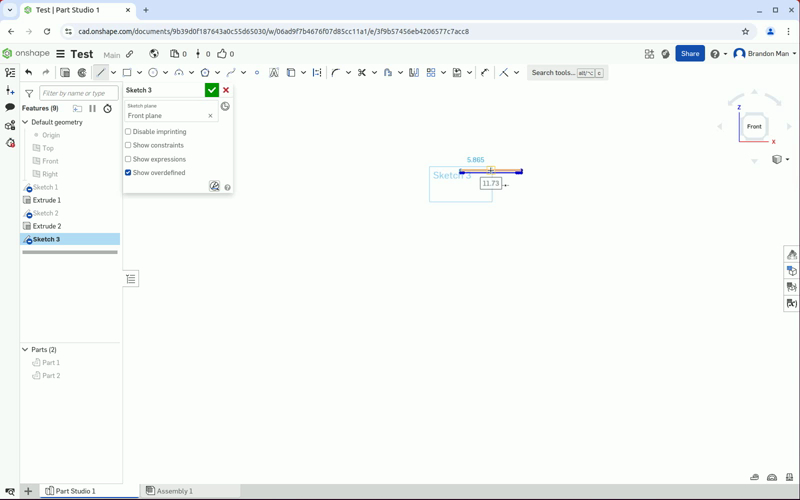
key_down(shift)
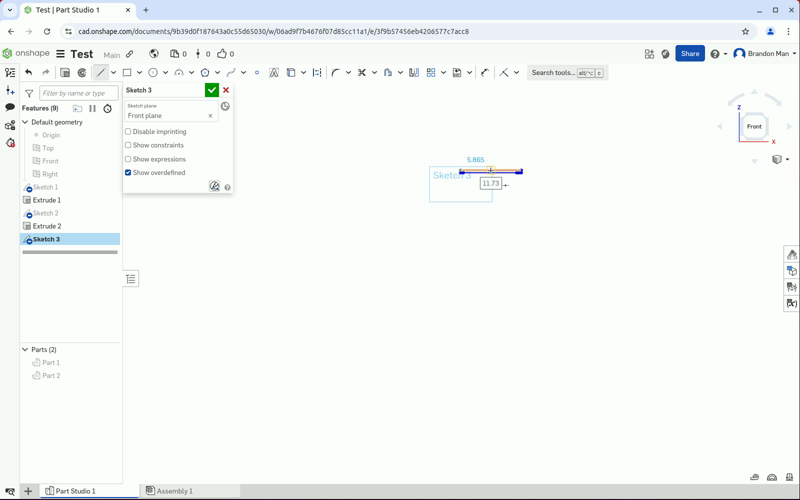
mouse_move(460, 172)
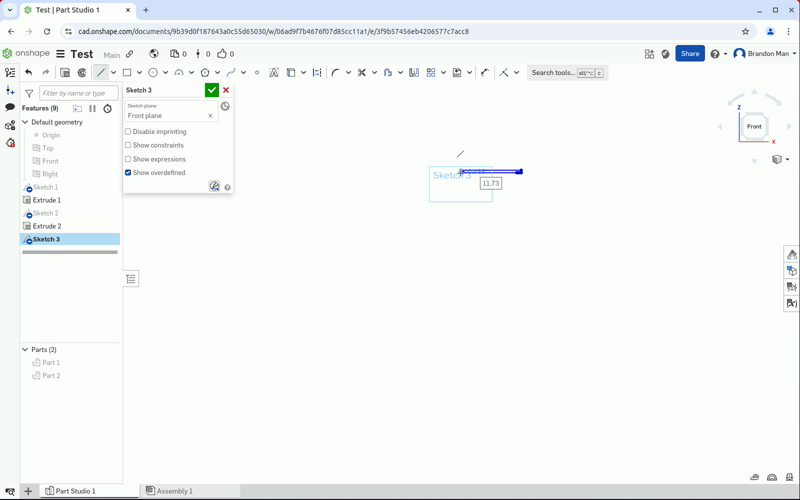
scroll(6)
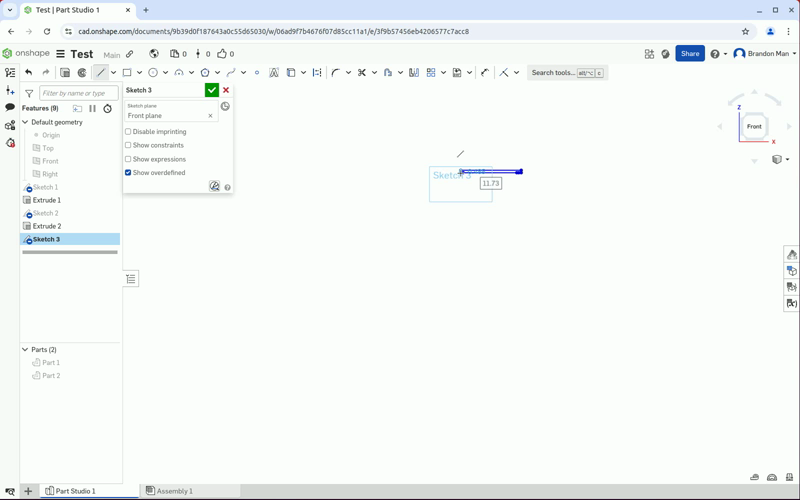
scroll(6)
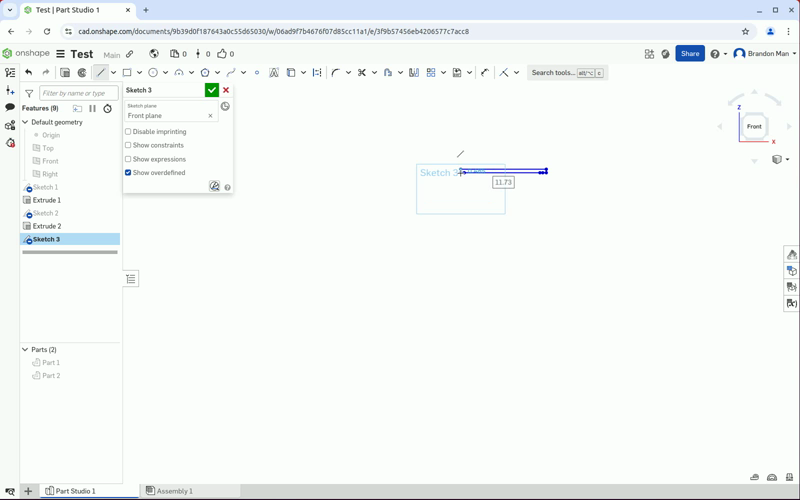
scroll(6)
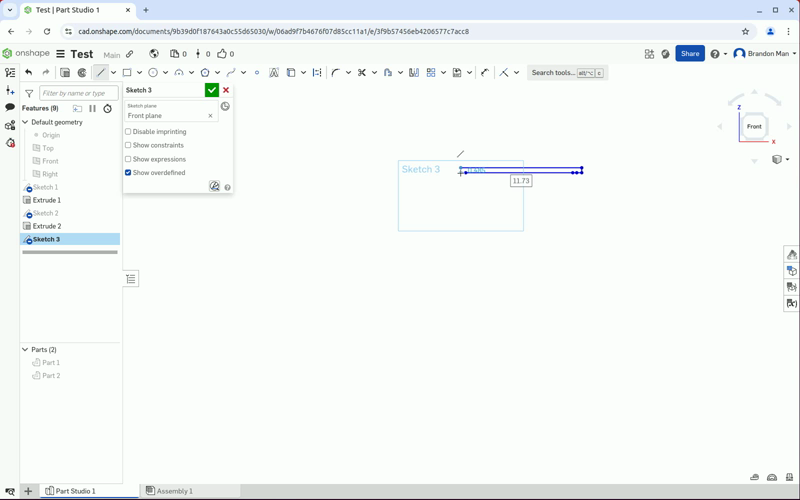
scroll(6)
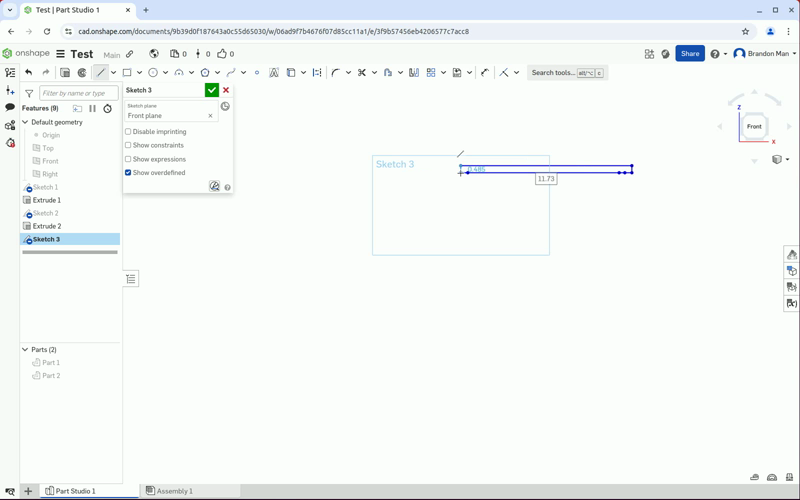
scroll(6)
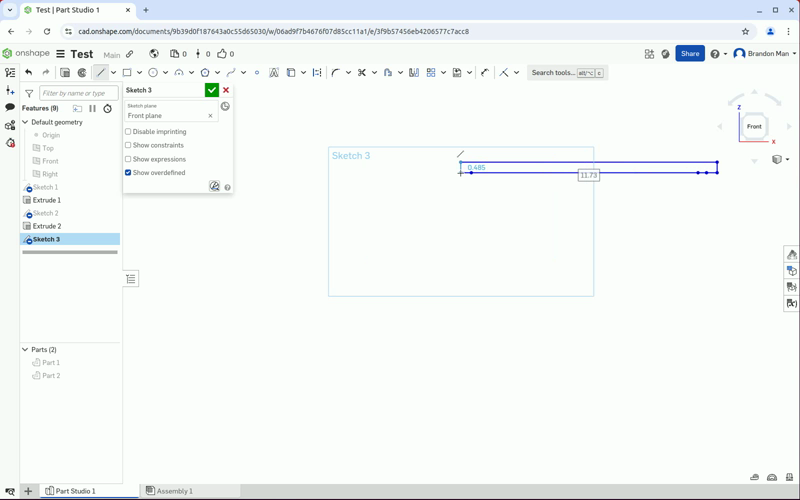
scroll(6)
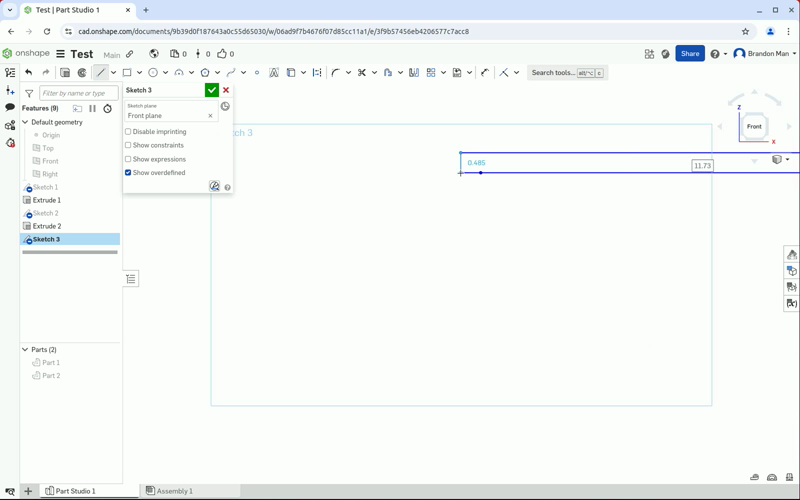
scroll(6)
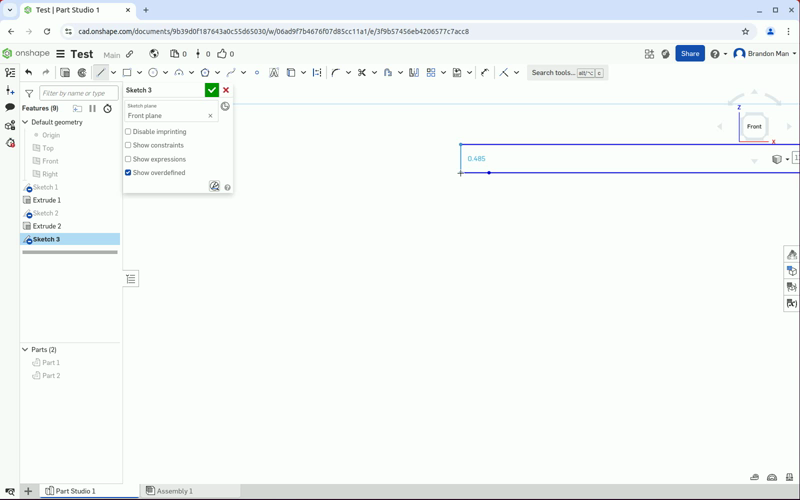
key_up(shift)
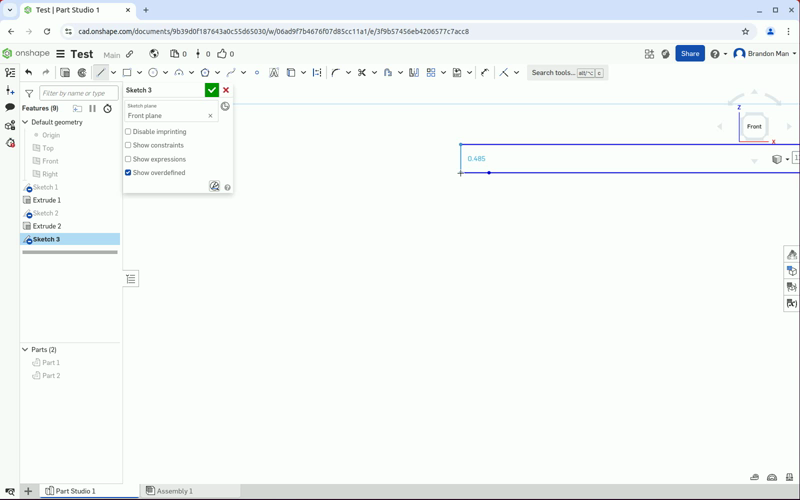
click(460, 172)
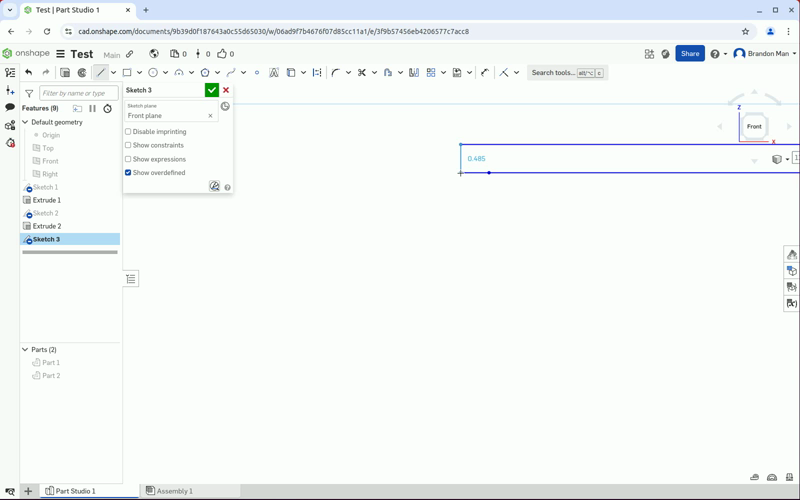
scroll(-6)
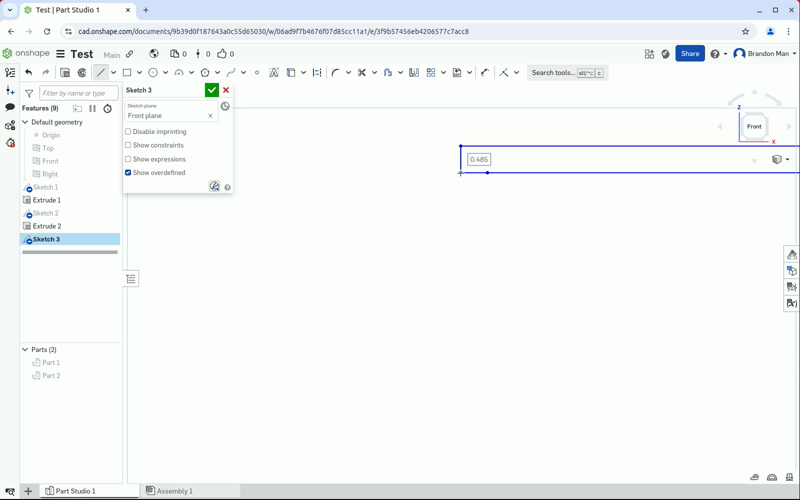
scroll(-6)
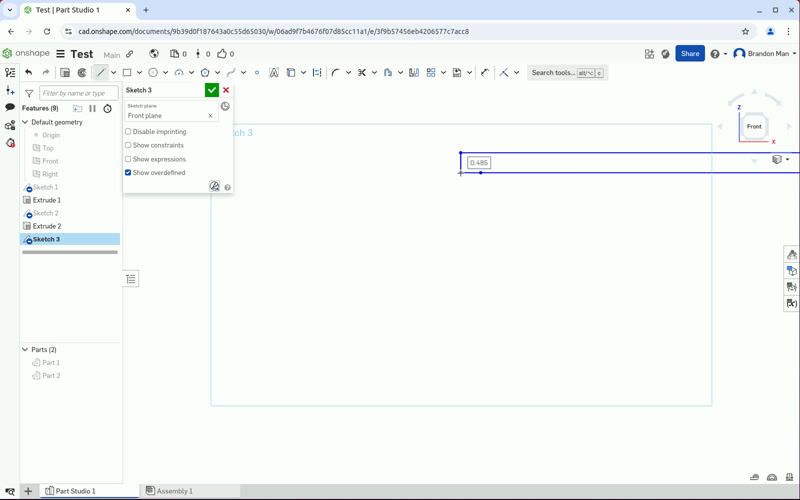
scroll(-6)
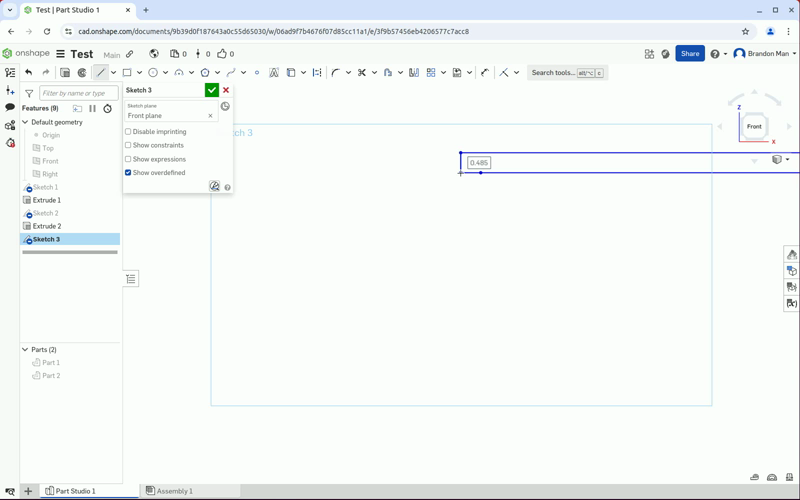
scroll(-6)
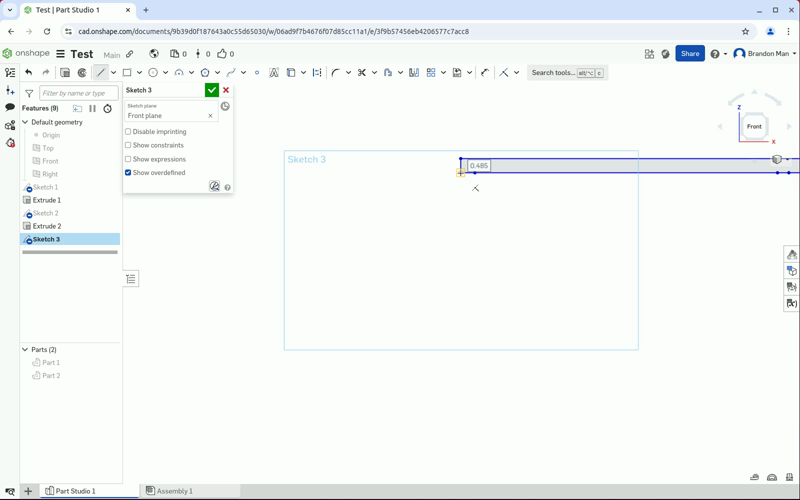
scroll(-6)
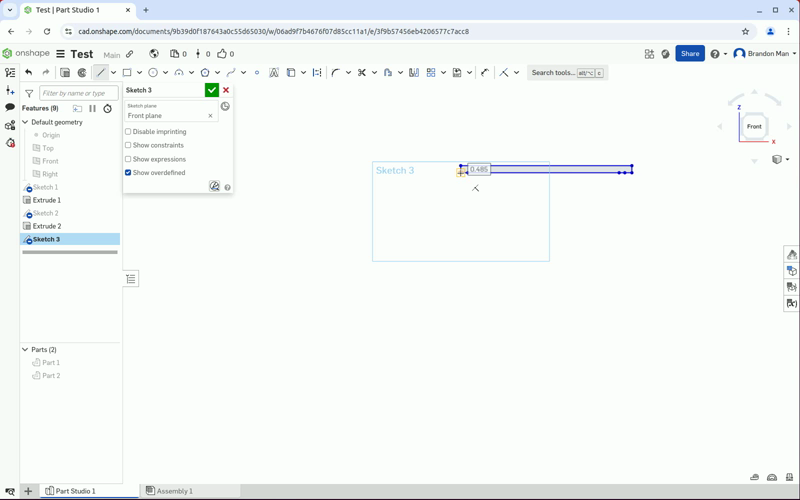
scroll(-6)
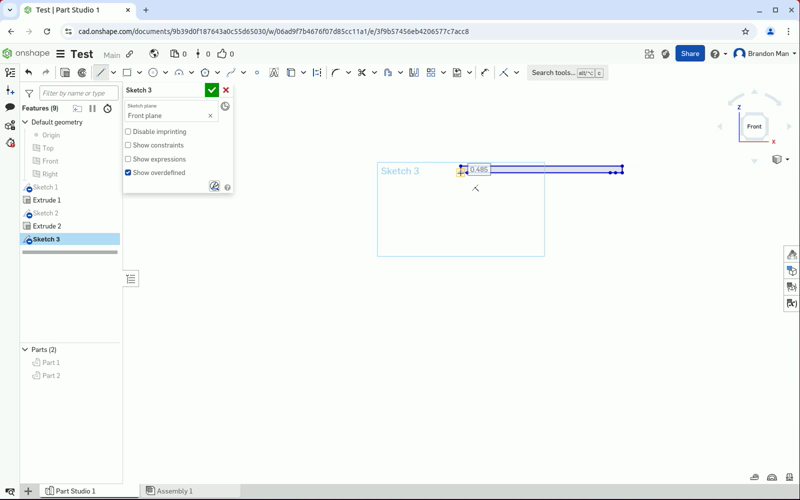
scroll(-6)
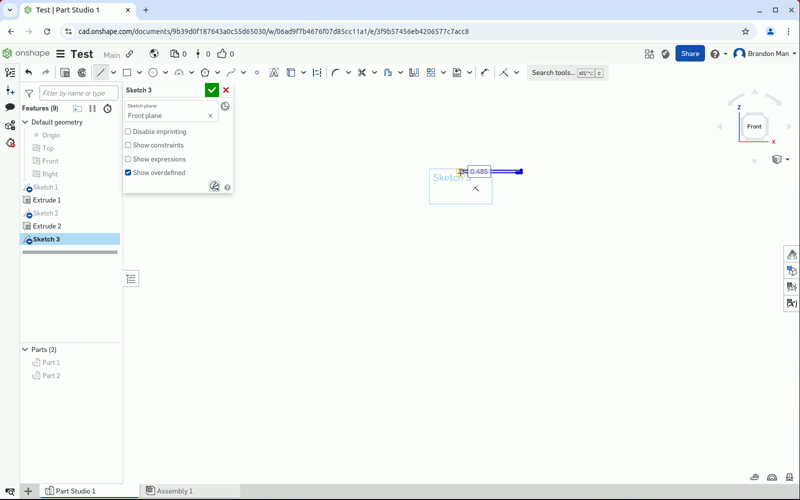
key(esc)
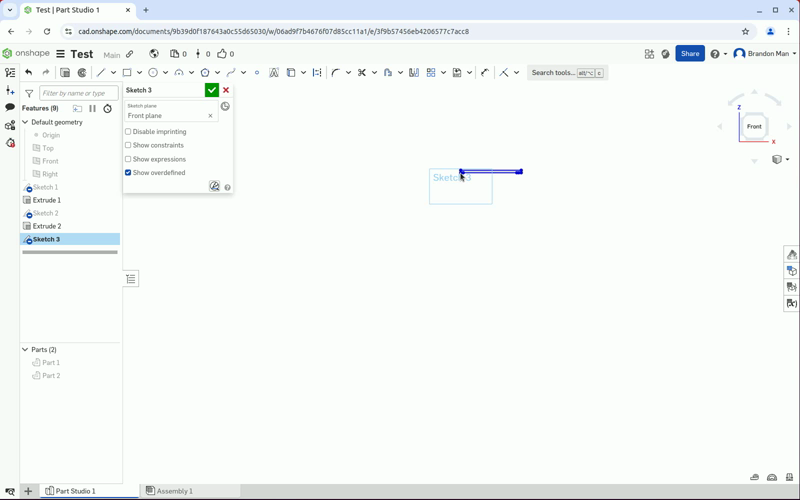
mouse_move(492, 170)
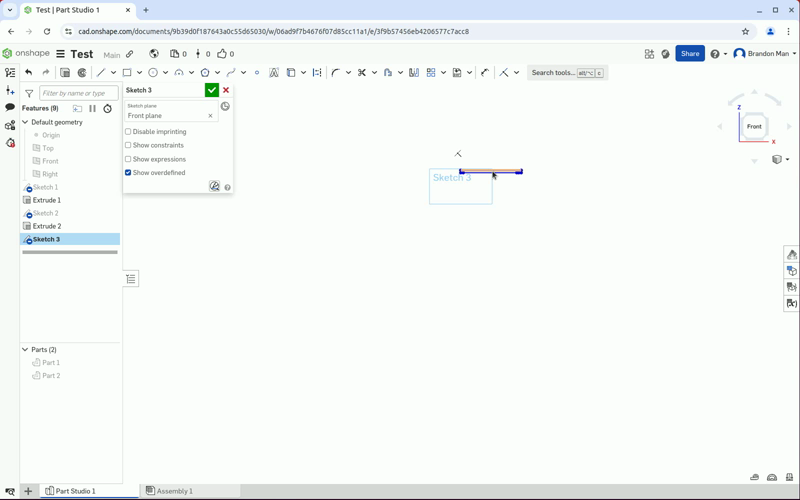
scroll(6)
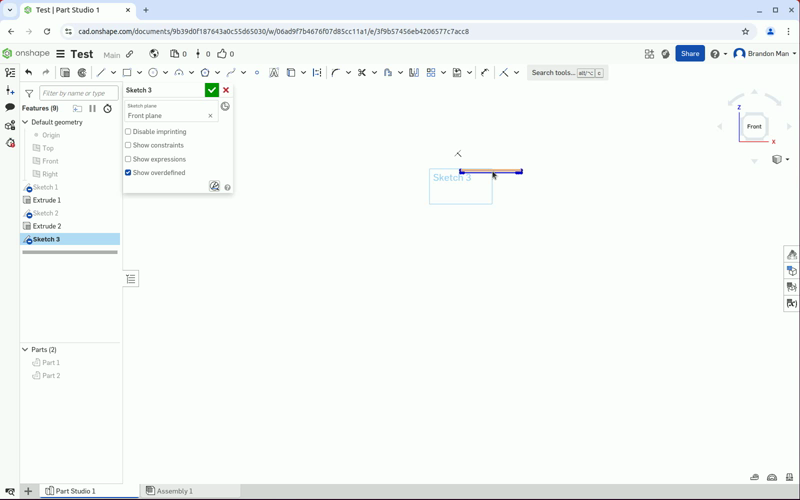
scroll(6)
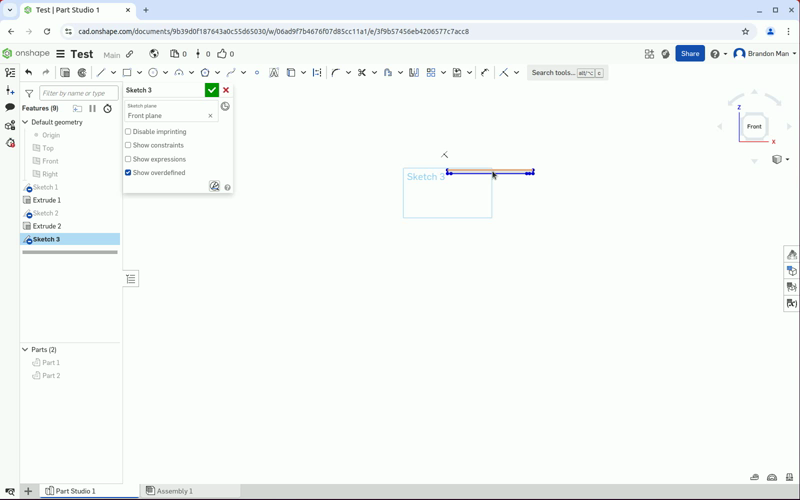
scroll(6)
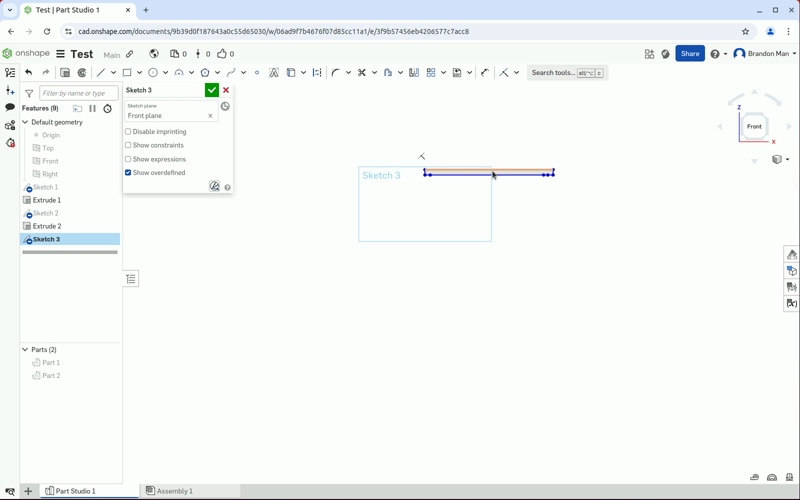
scroll(6)
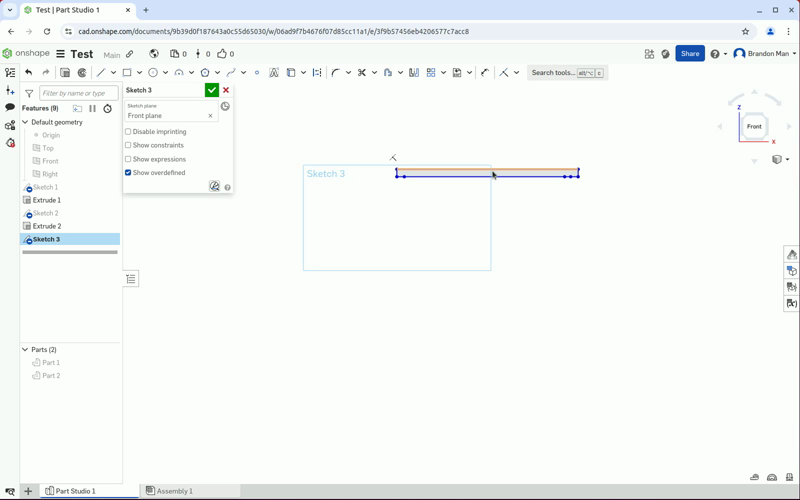
scroll(6)
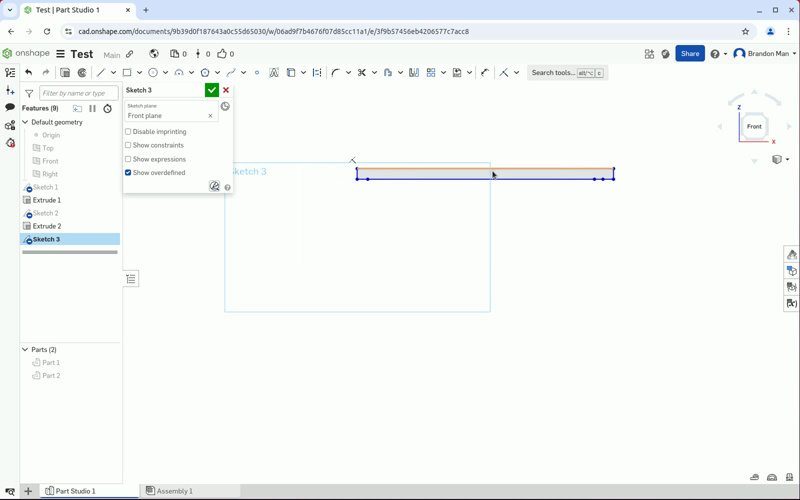
scroll(6)
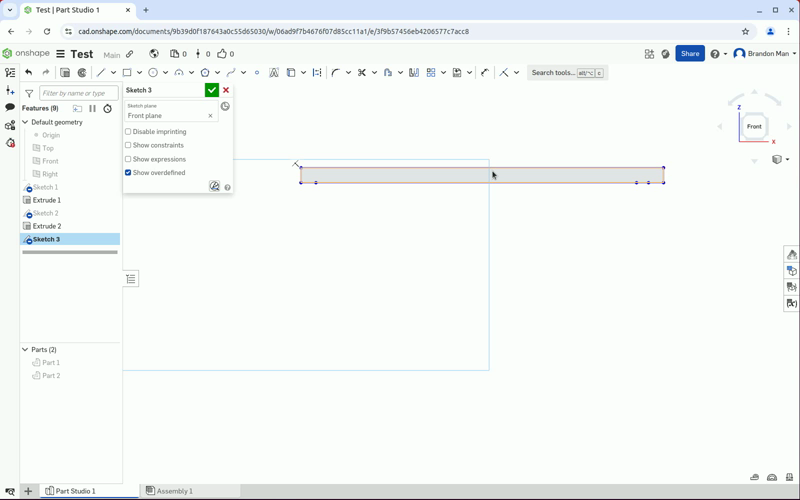
scroll(6)
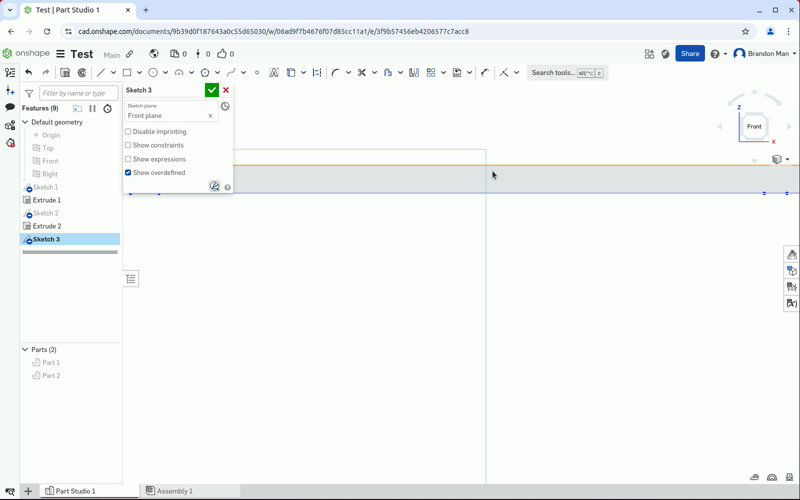
click(492, 170)
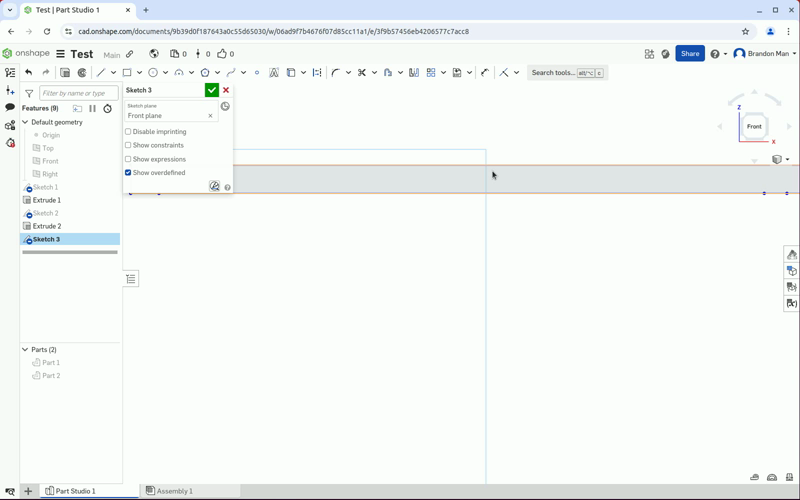
scroll(-6)
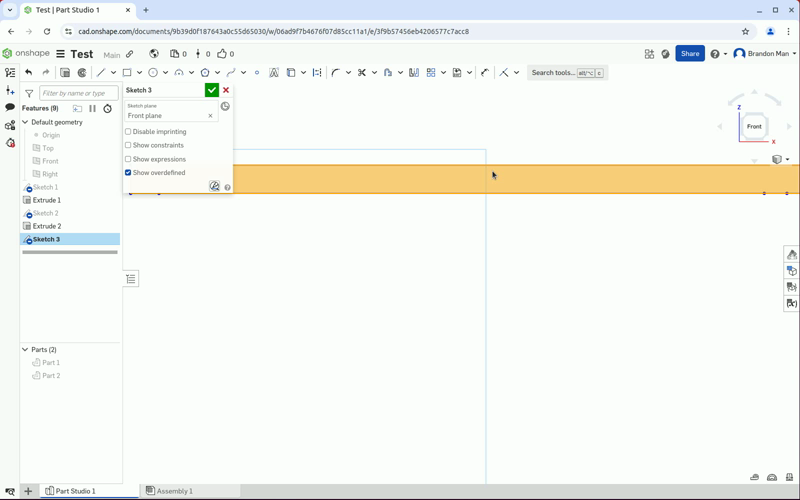
scroll(-6)
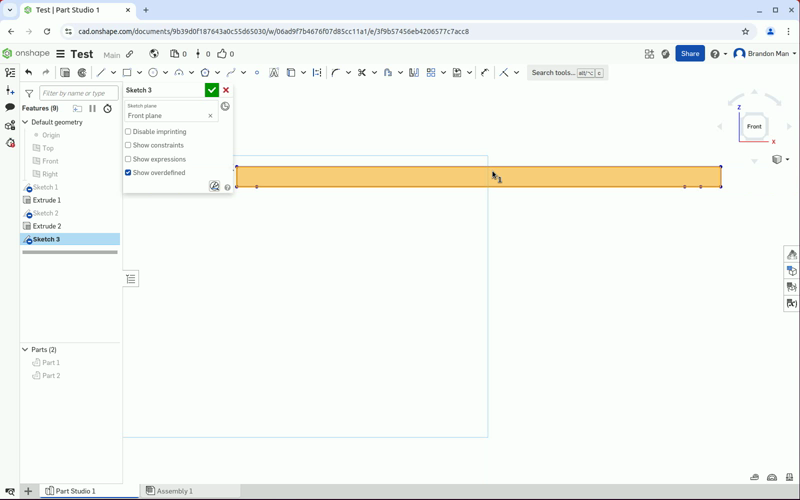
scroll(-6)
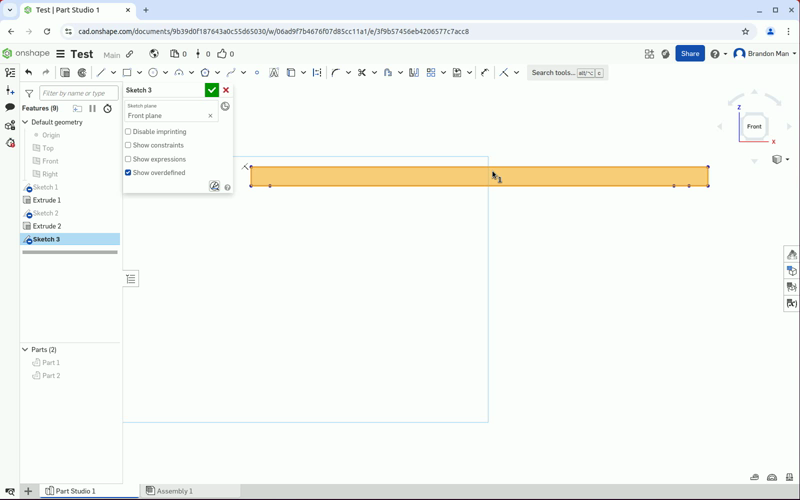
scroll(-6)
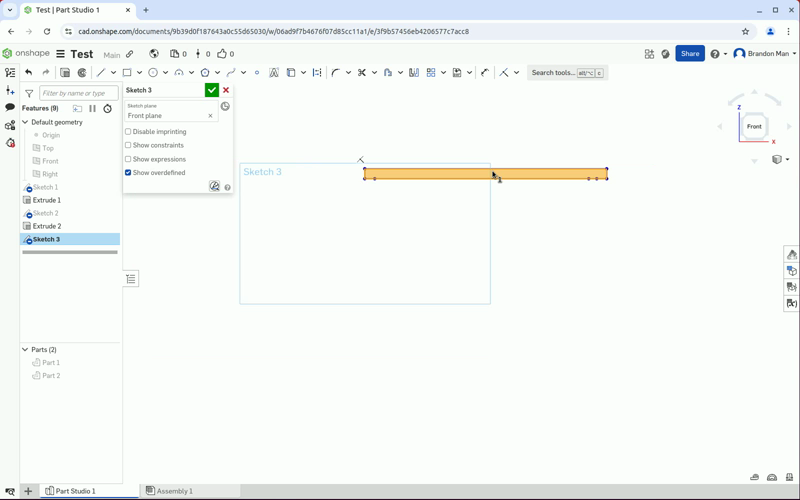
scroll(-6)
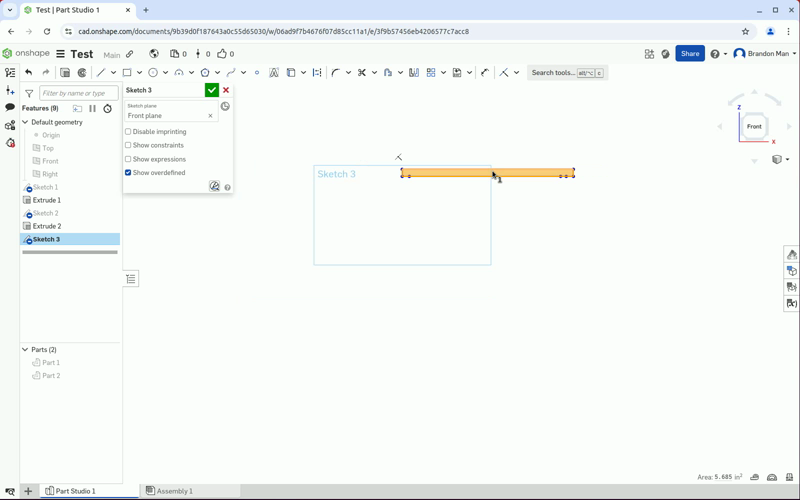
scroll(-6)
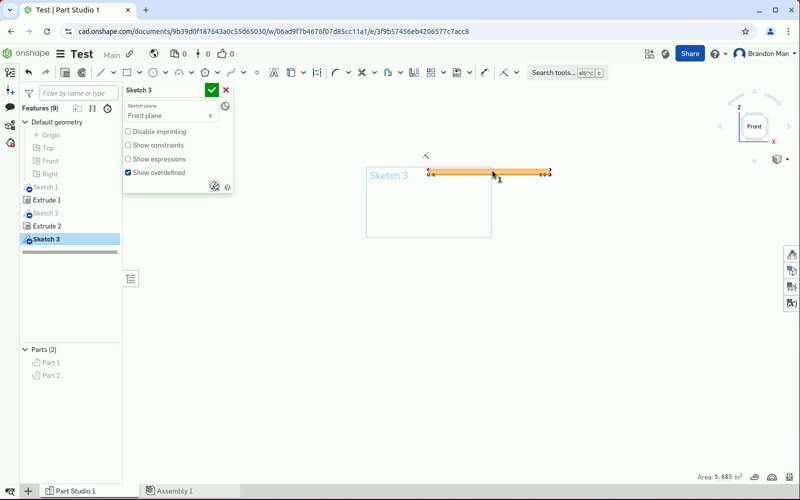
scroll(-6)
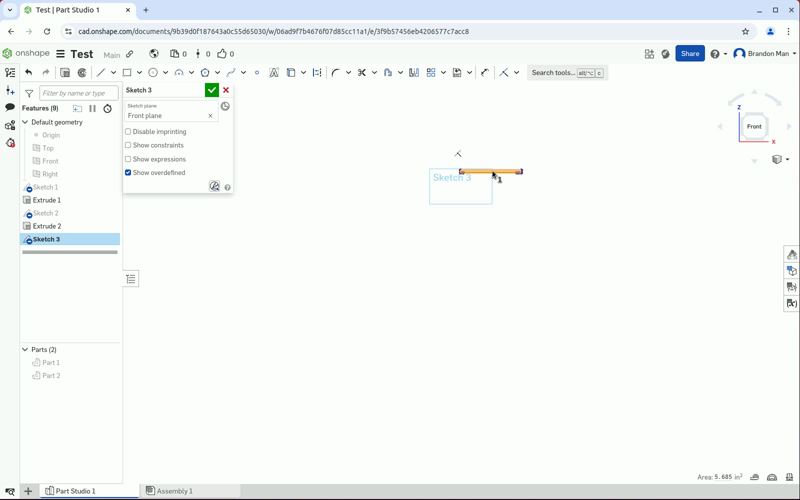
mouse_move(73, 352)
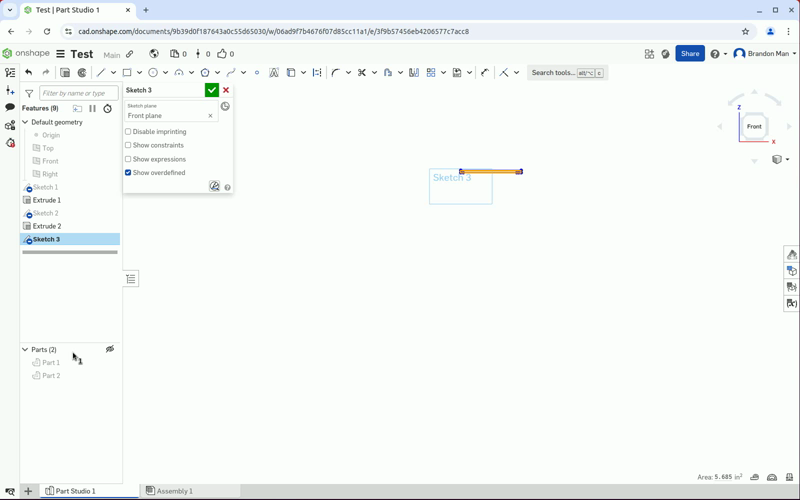
key(shift+y)
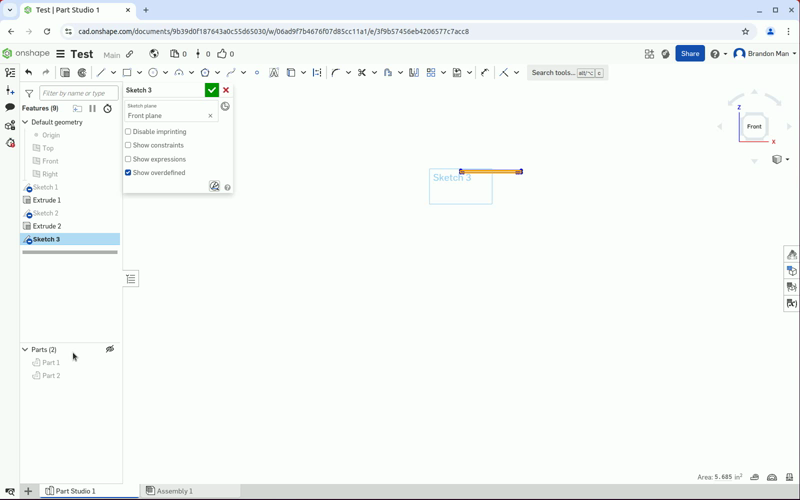
key(shift+e)
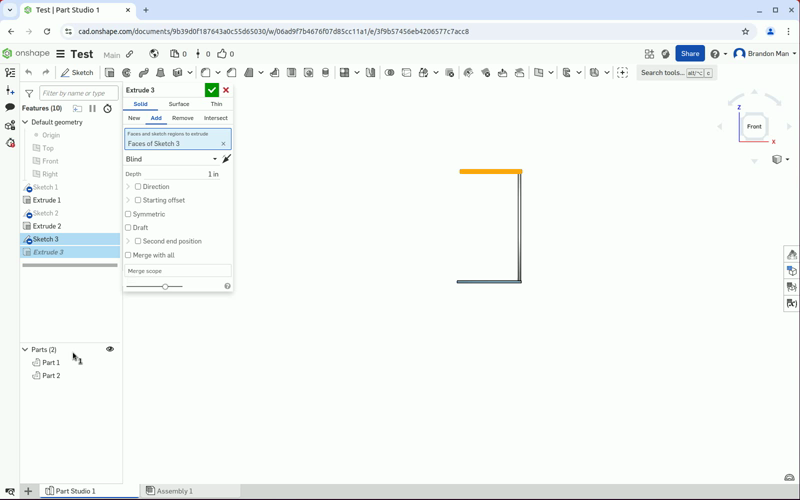
mouse_move(143, 106)
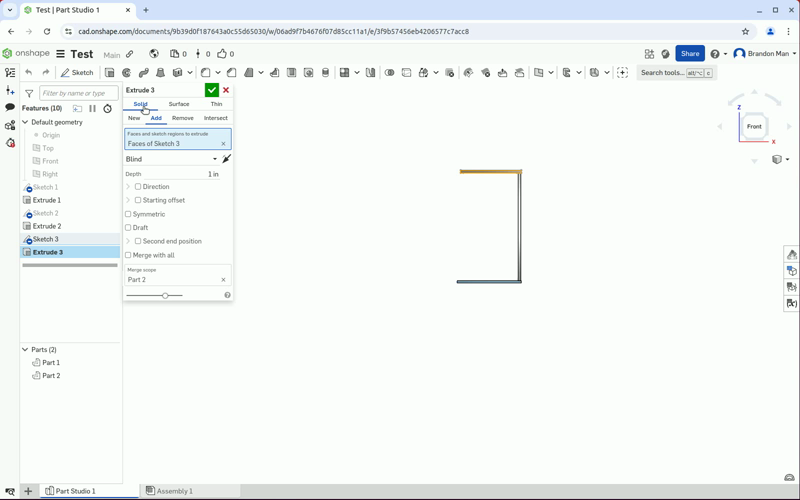
click(143, 106)
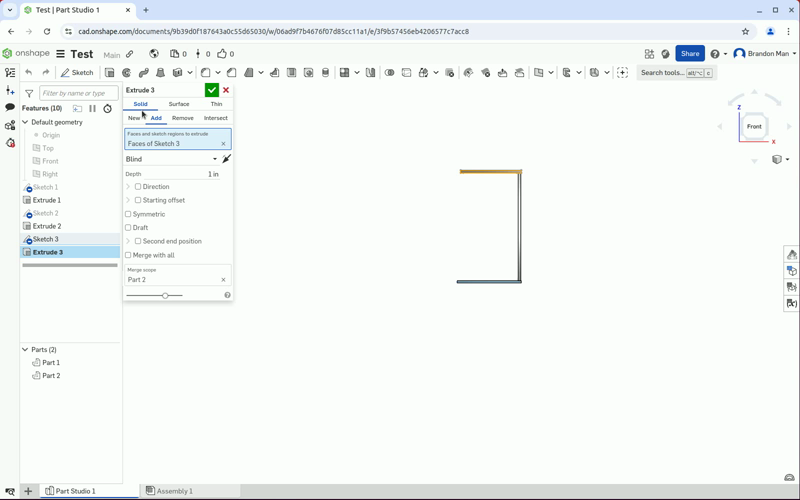
mouse_move(137, 120)
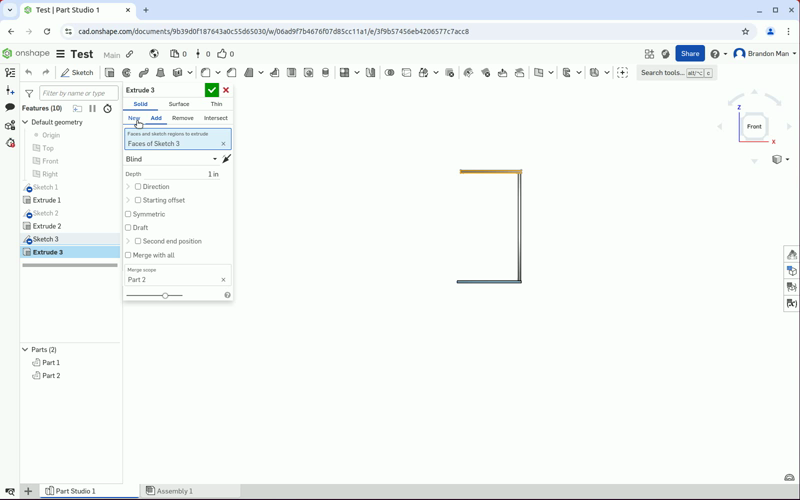
click(137, 120)
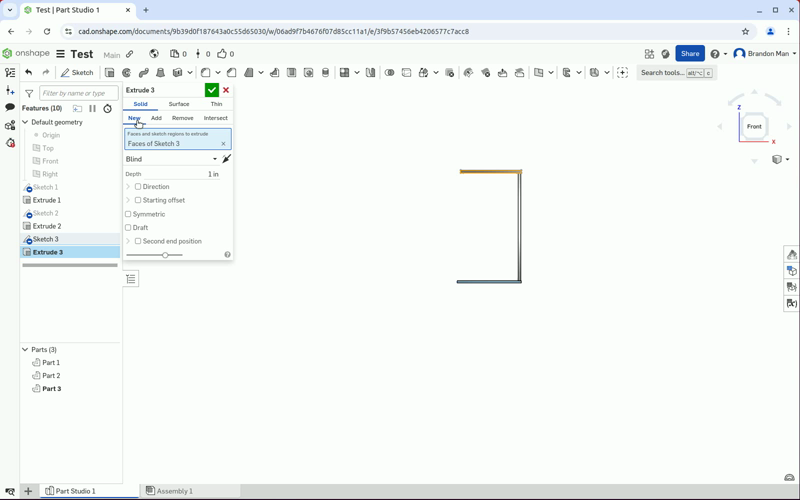
key(tab, 4)
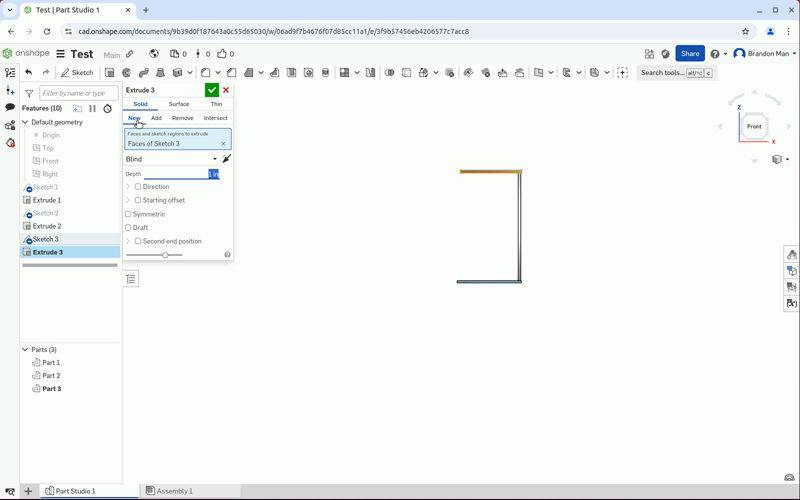
text(0.241)
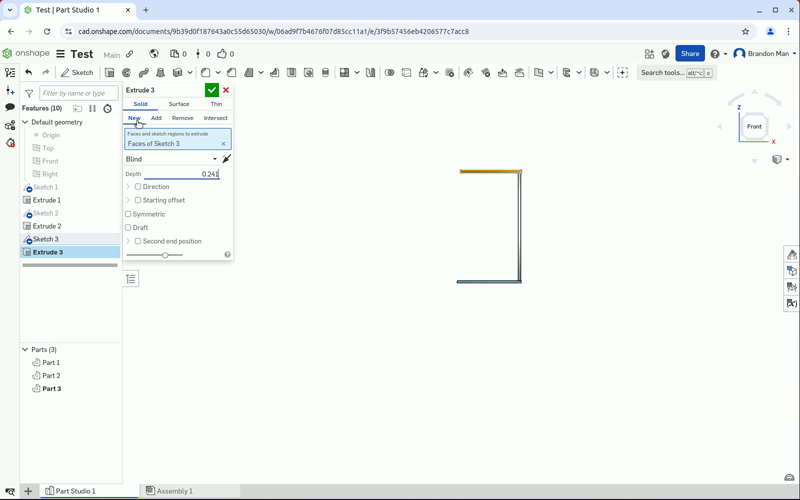
key(enter)
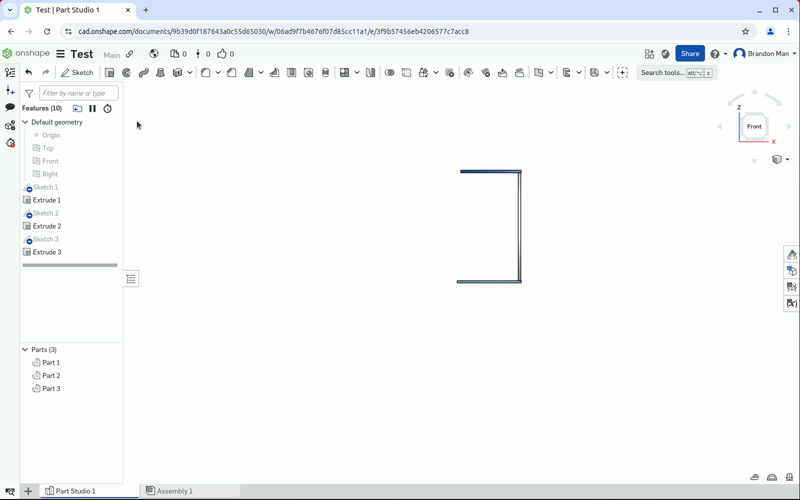
key(shift+h)
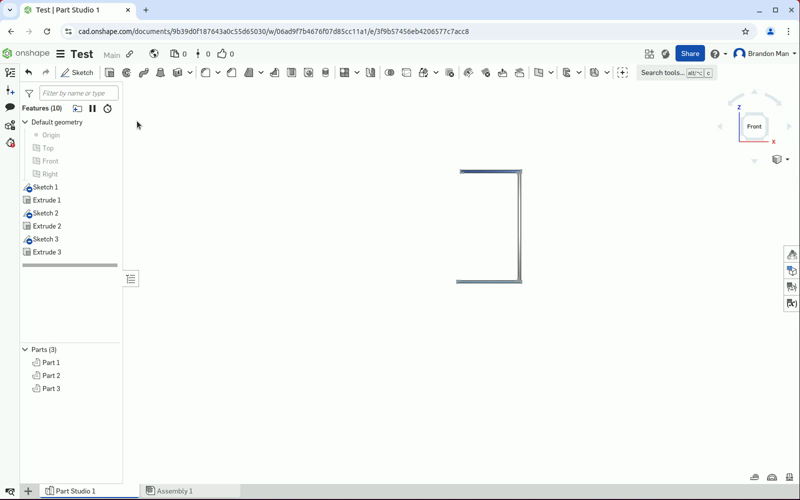
key(shift+h)
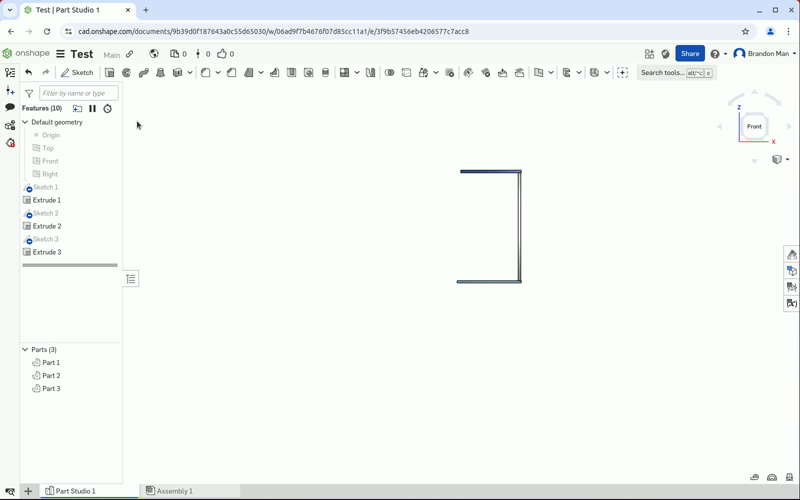
mouse_move(73, 189)
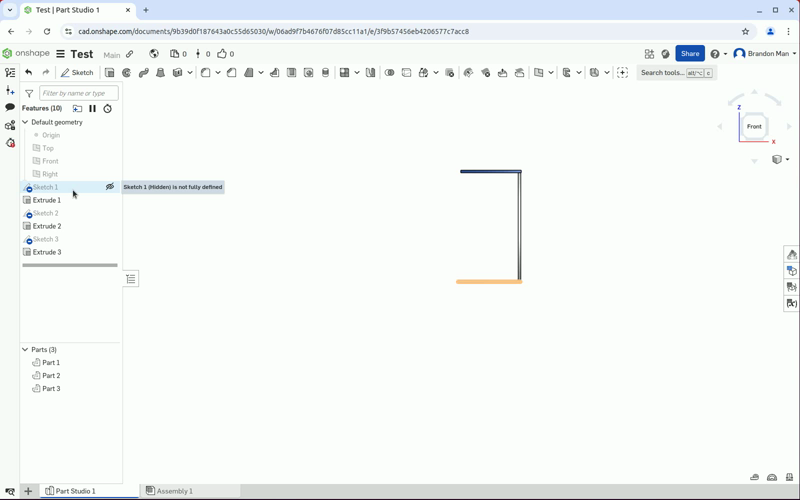
click(73, 189)
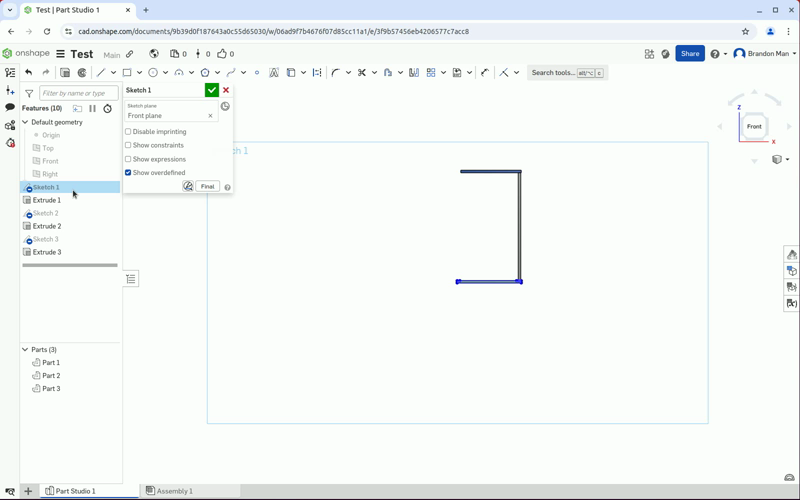
mouse_move(229, 92)
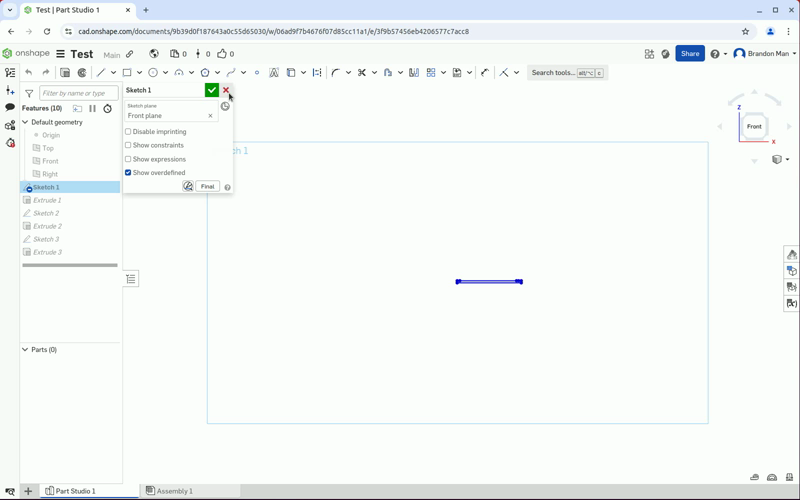
click(229, 92)
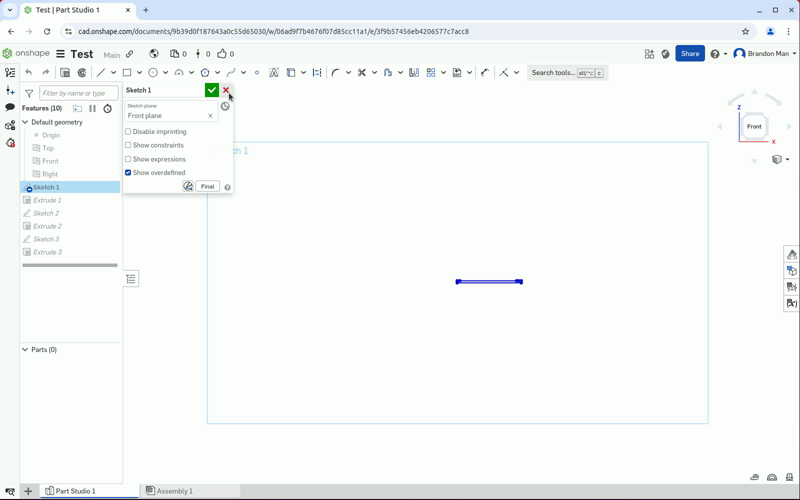
key(shift+s)
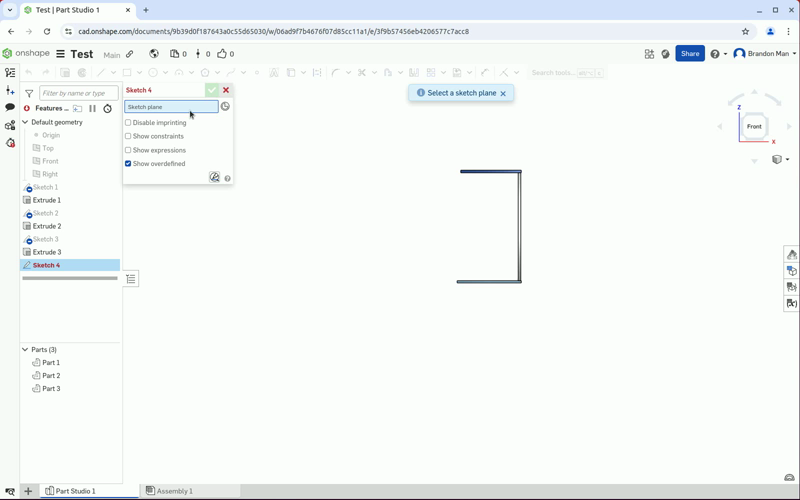
mouse_move(73, 163)
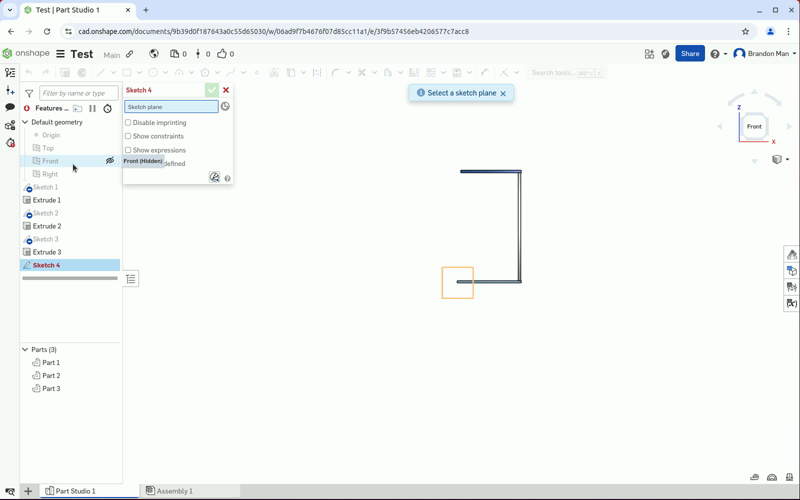
click(73, 163)
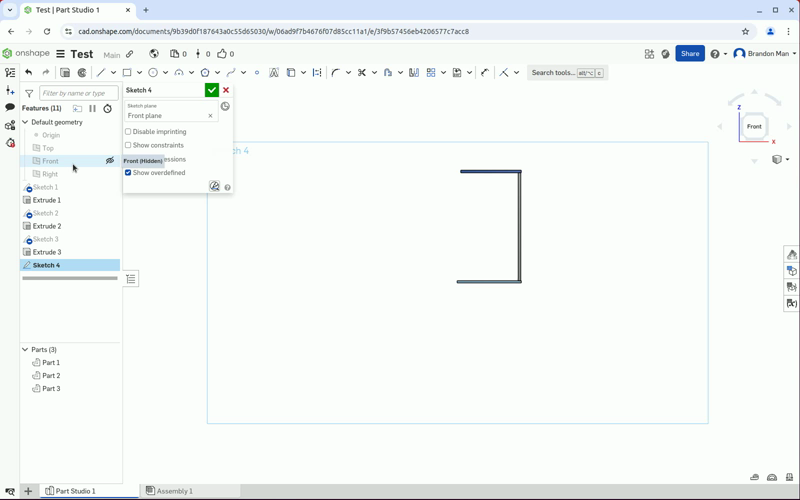
mouse_move(73, 352)
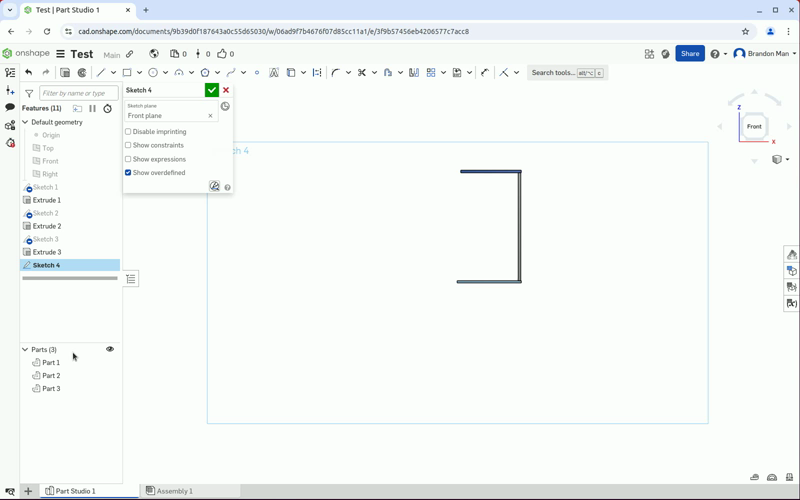
key(y)
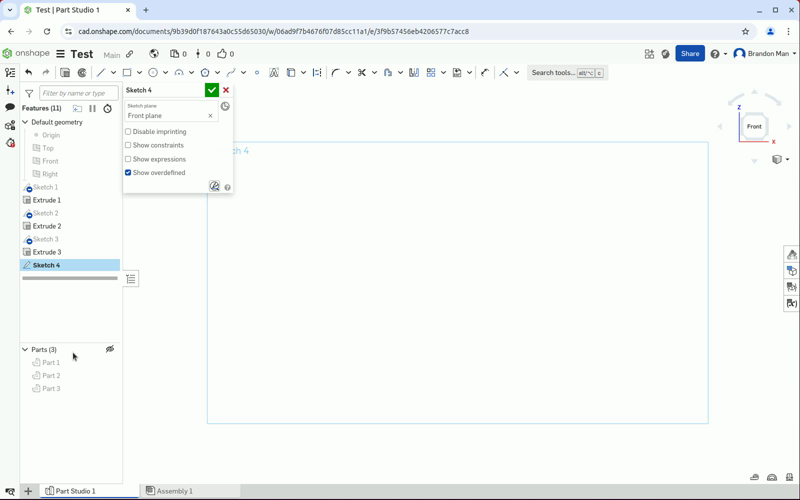
key(l)
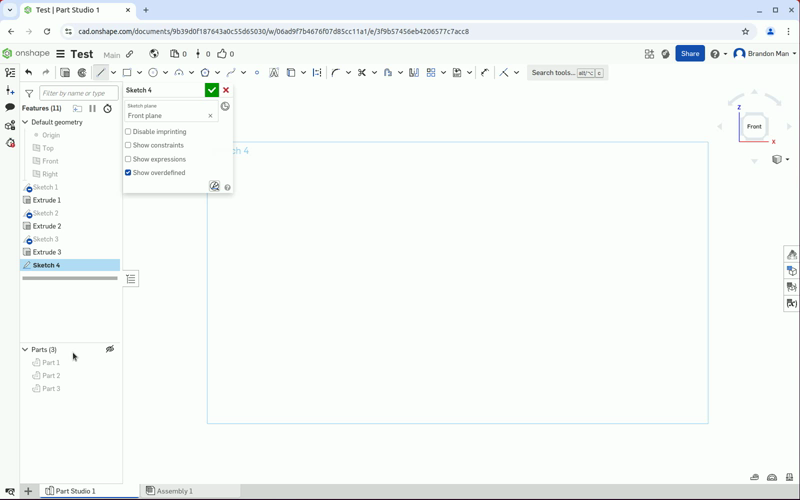
key_down(shift)
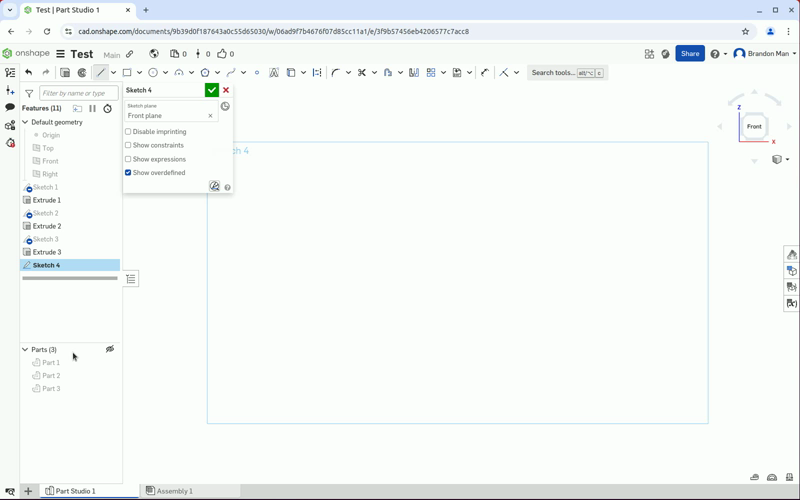
mouse_move(460, 280)
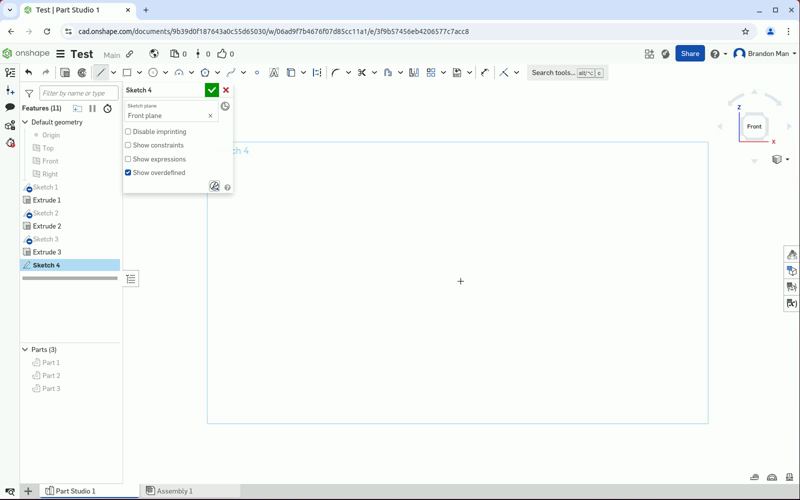
click(460, 280)
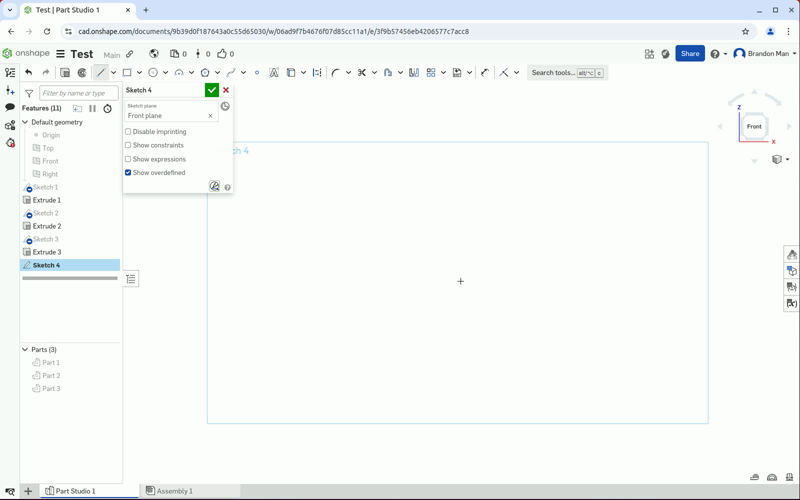
key_up(shift)
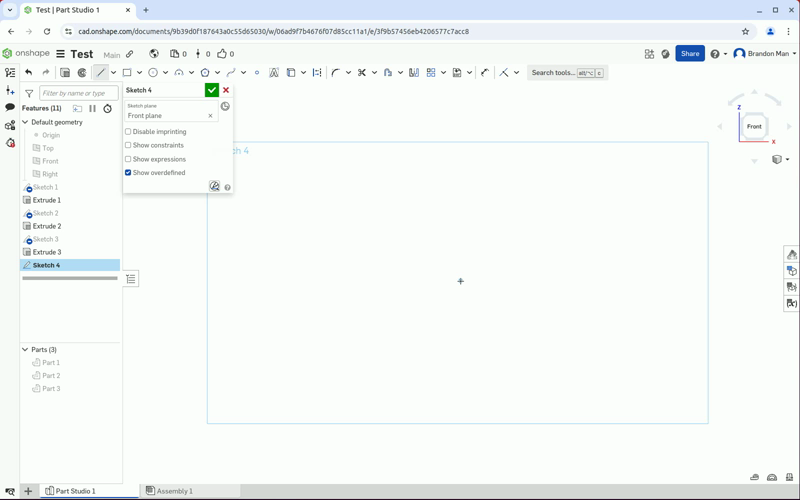
key_down(shift)
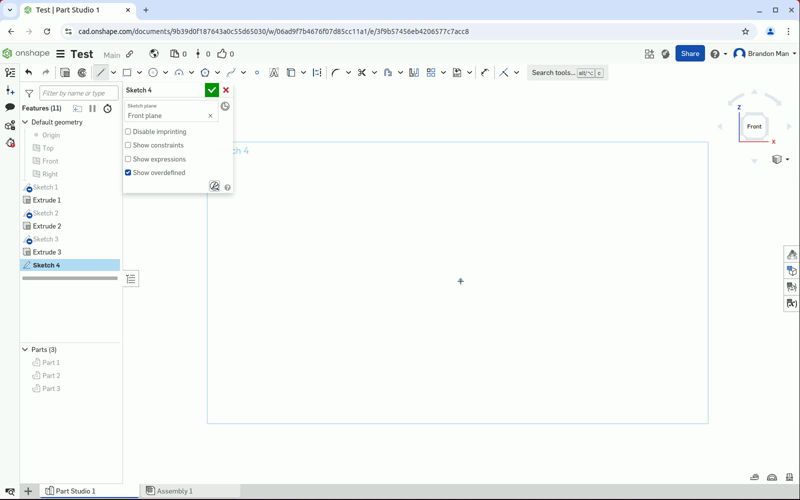
mouse_move(490, 280)
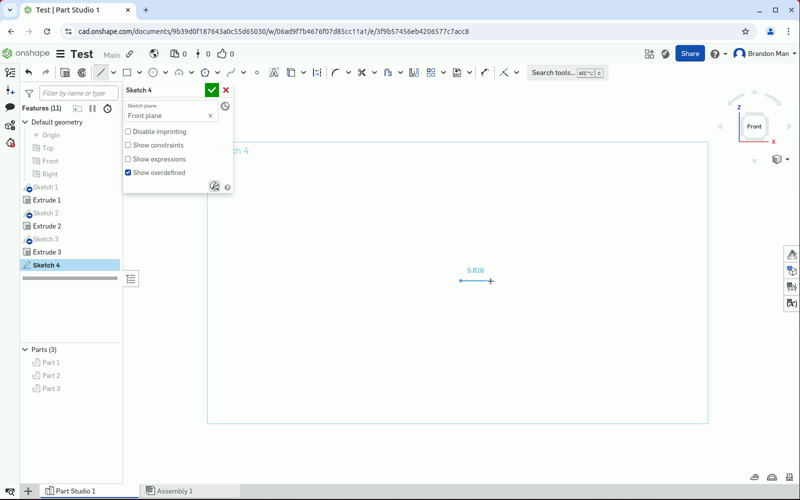
mouse_move(463, 280)
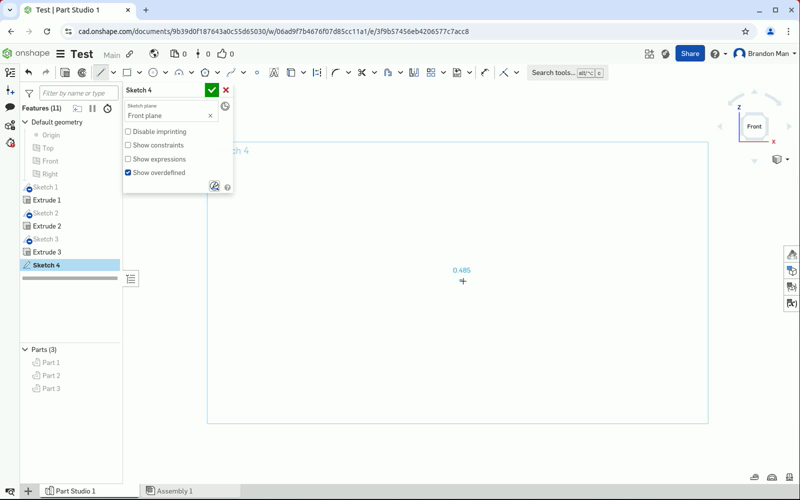
scroll(6)
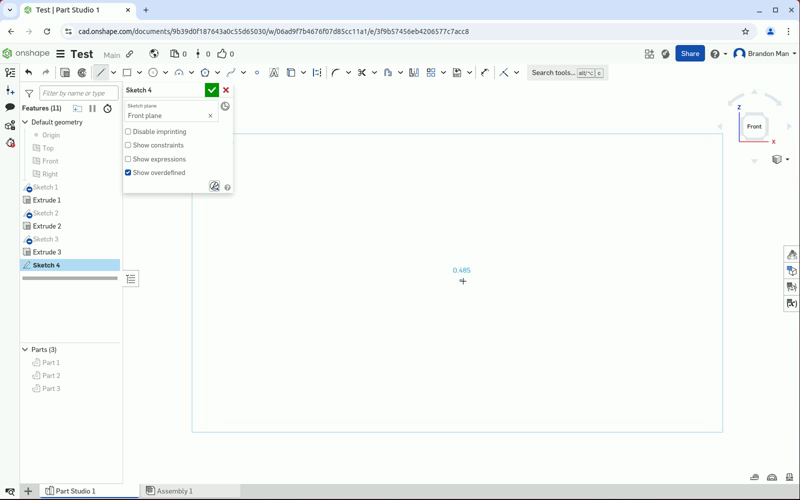
scroll(6)
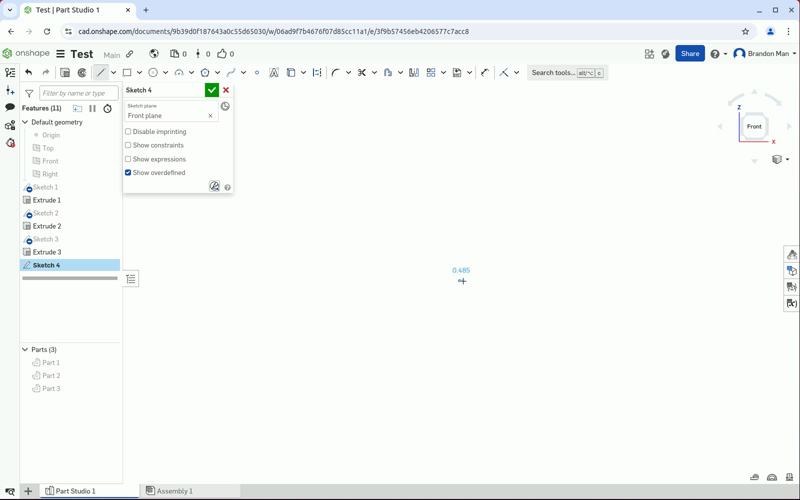
scroll(6)
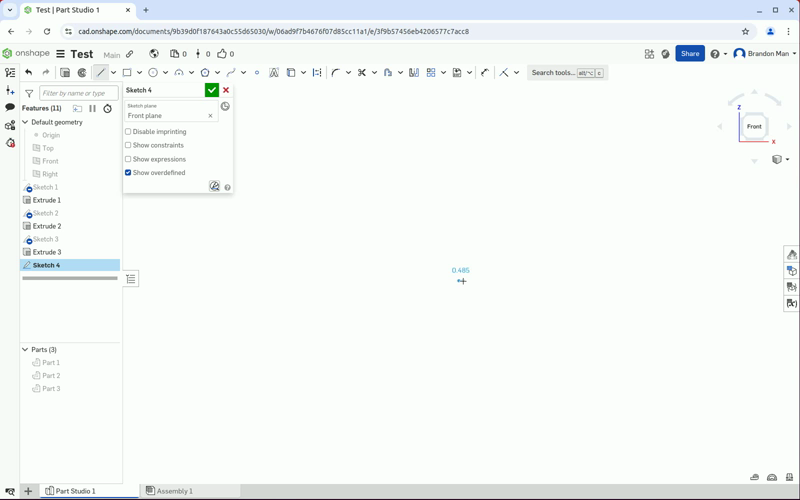
scroll(6)
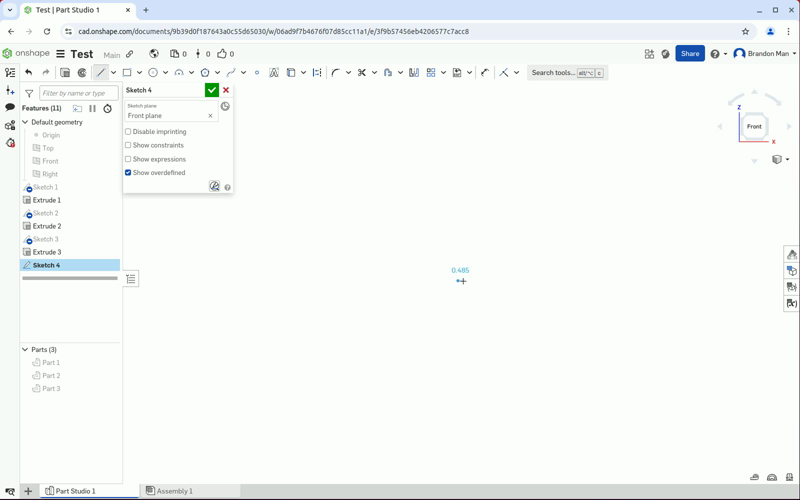
scroll(6)
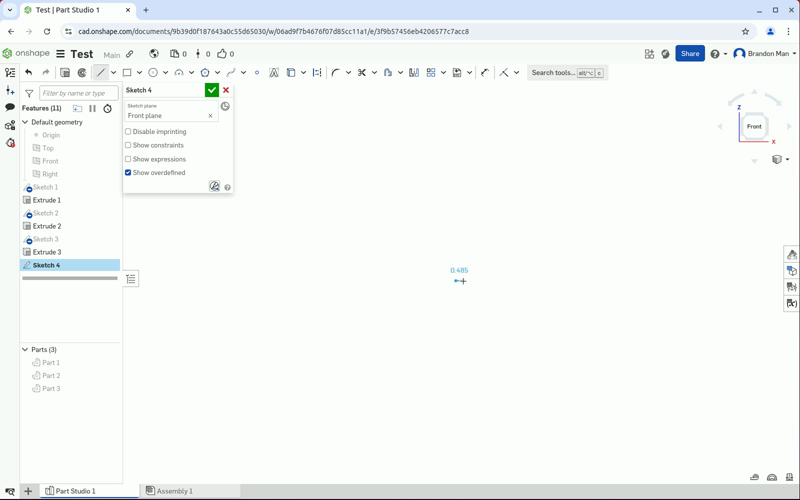
scroll(6)
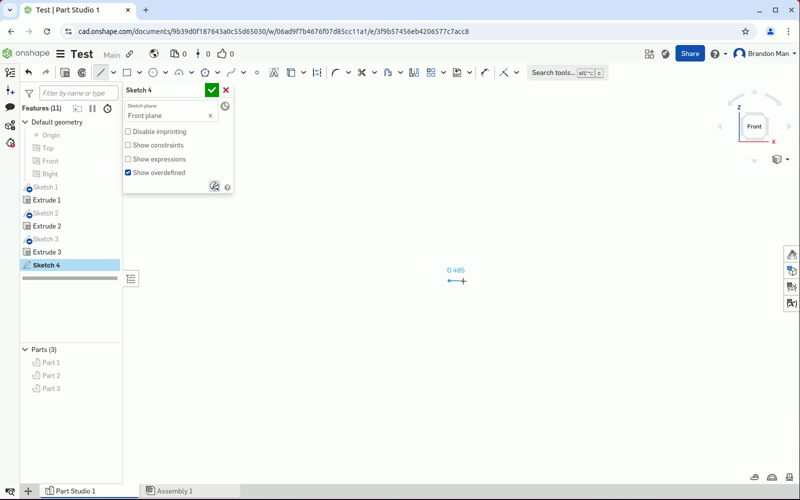
scroll(6)
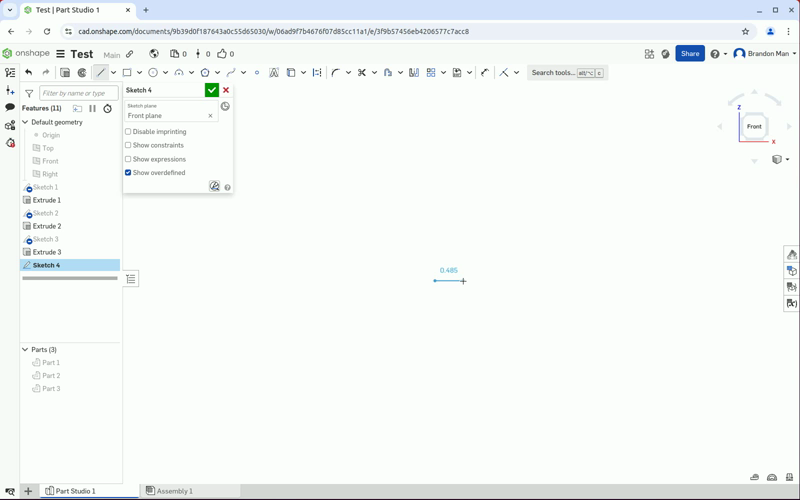
click(463, 280)
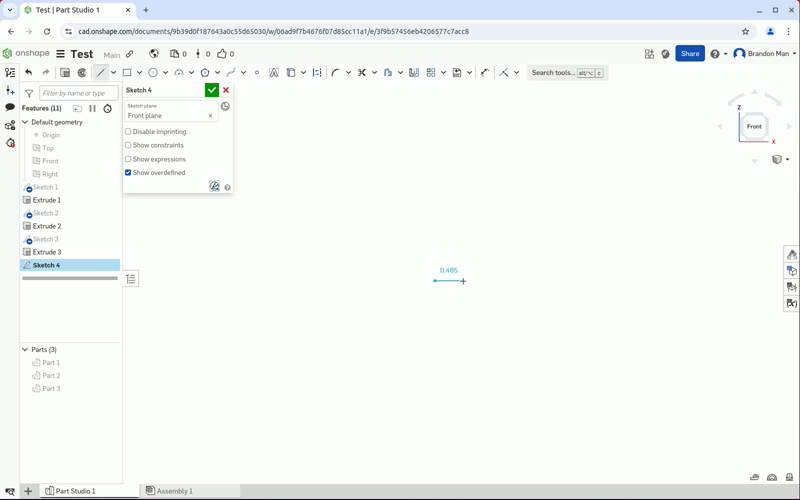
scroll(-6)
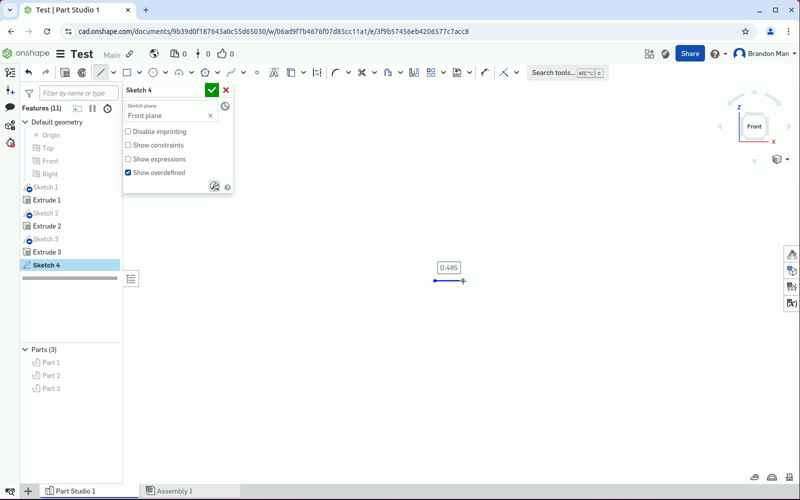
scroll(-6)
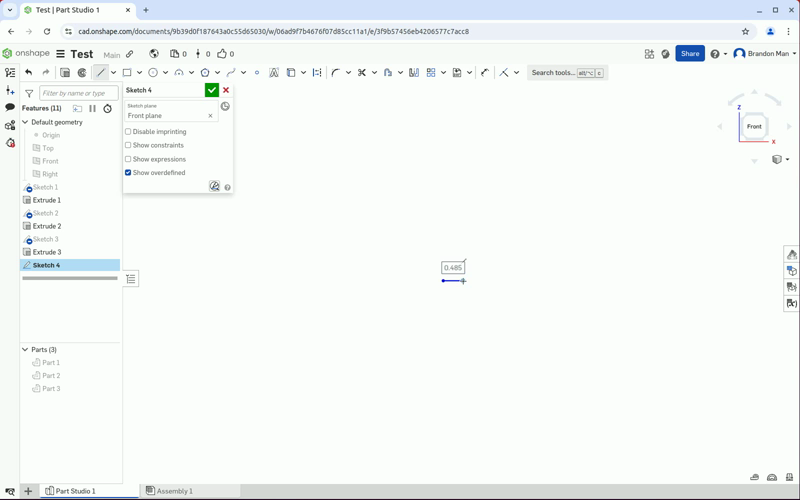
scroll(-6)
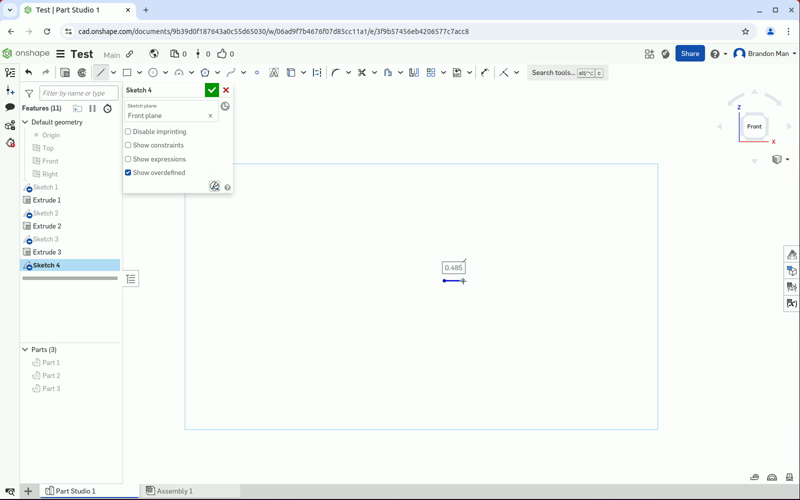
scroll(-6)
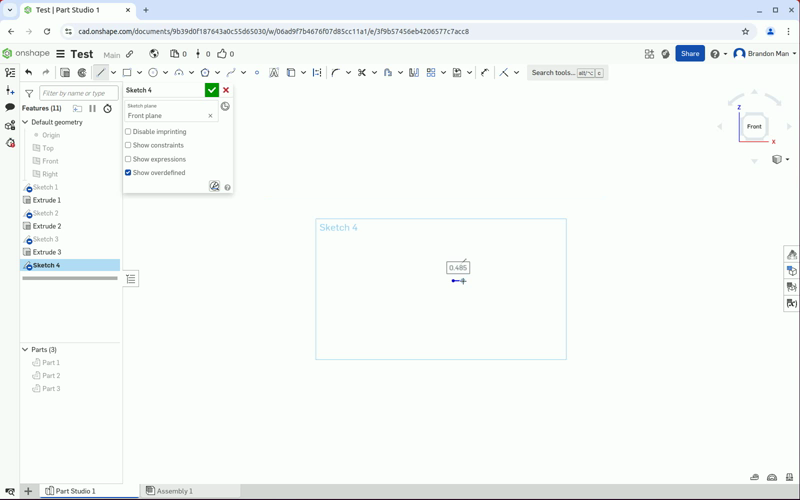
scroll(-6)
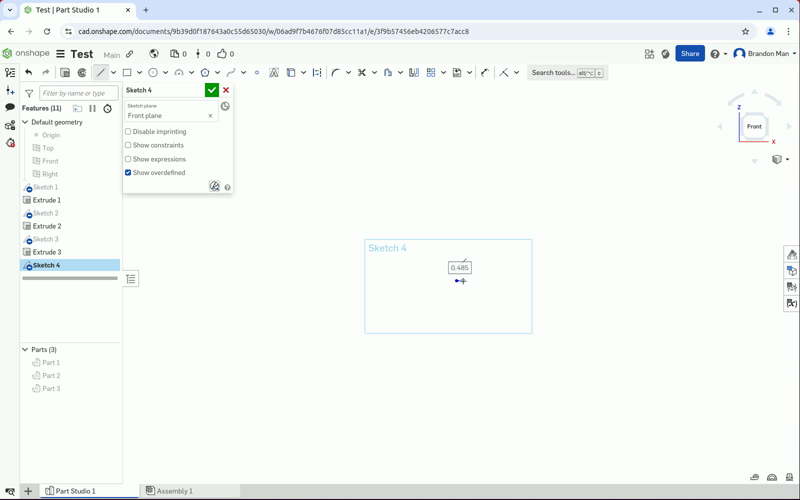
scroll(-6)
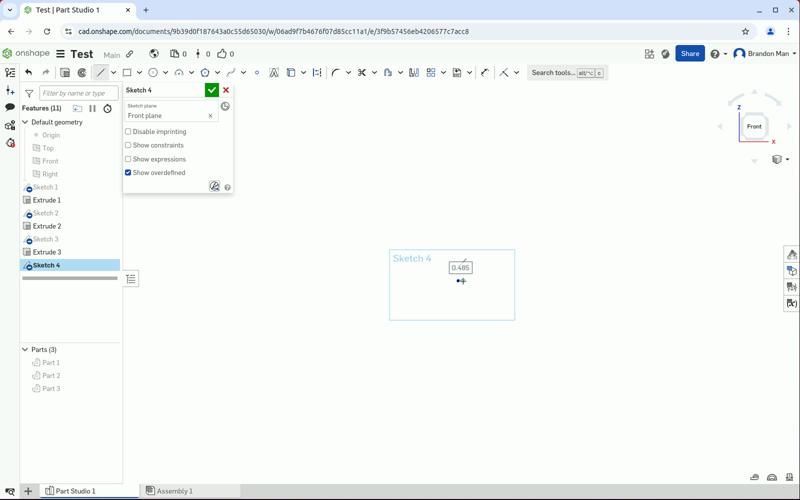
scroll(-6)
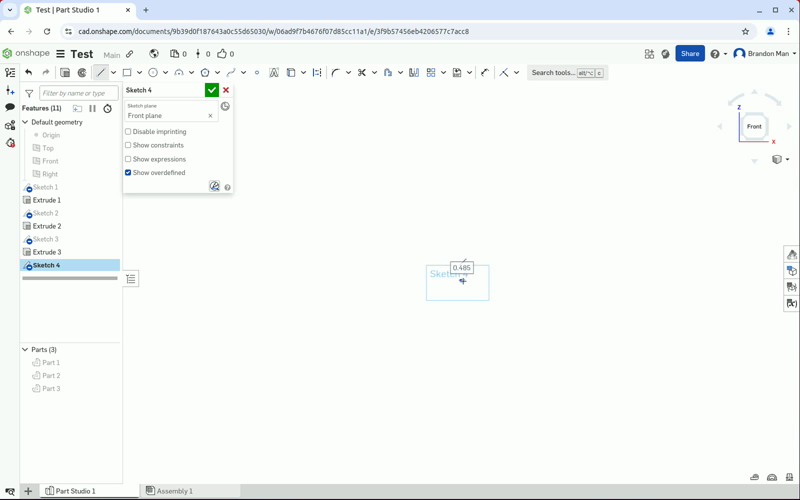
key_up(shift)
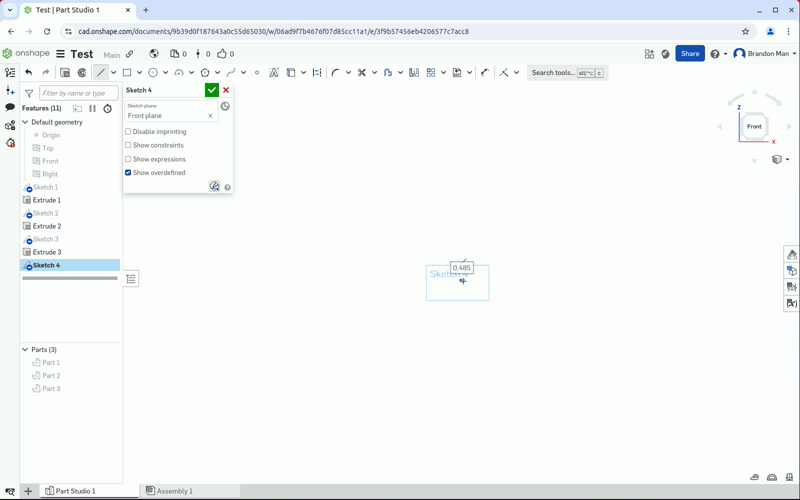
key_down(shift)
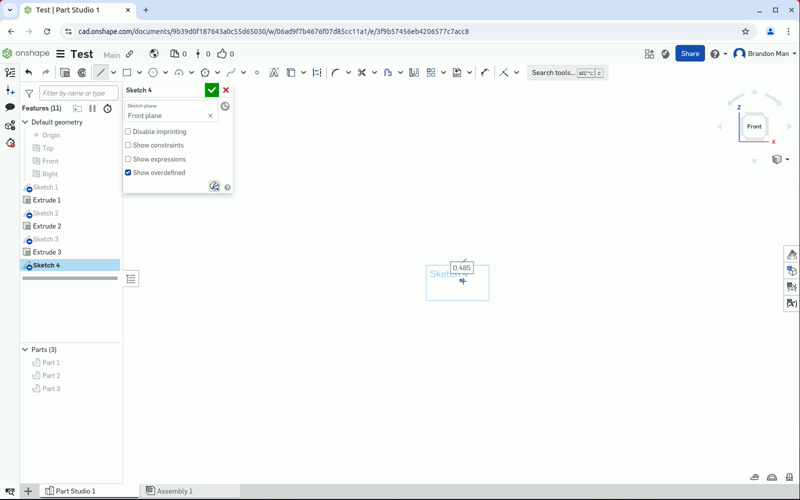
mouse_move(493, 280)
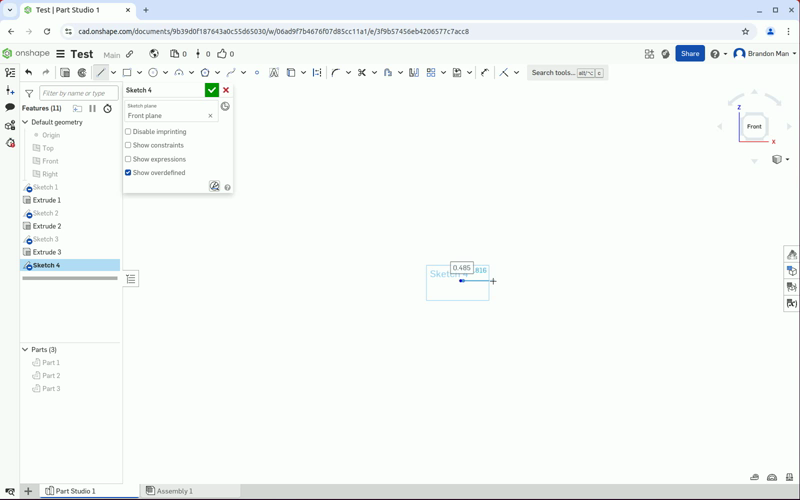
mouse_move(463, 228)
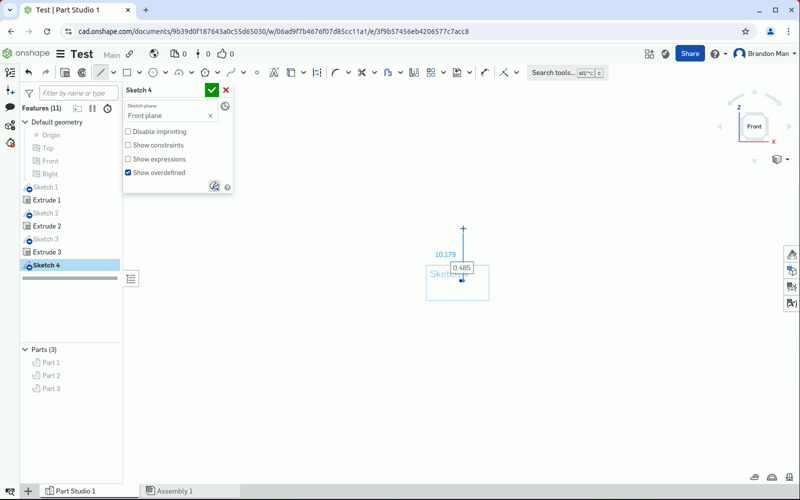
click(463, 228)
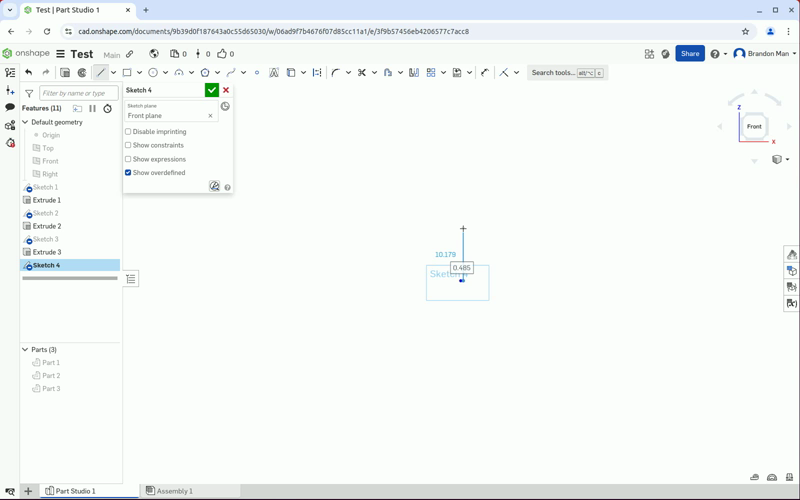
key_up(shift)
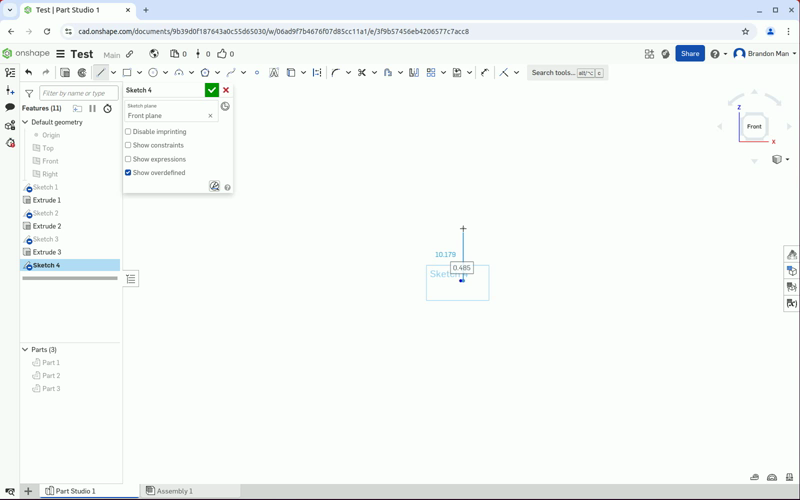
key_down(shift)
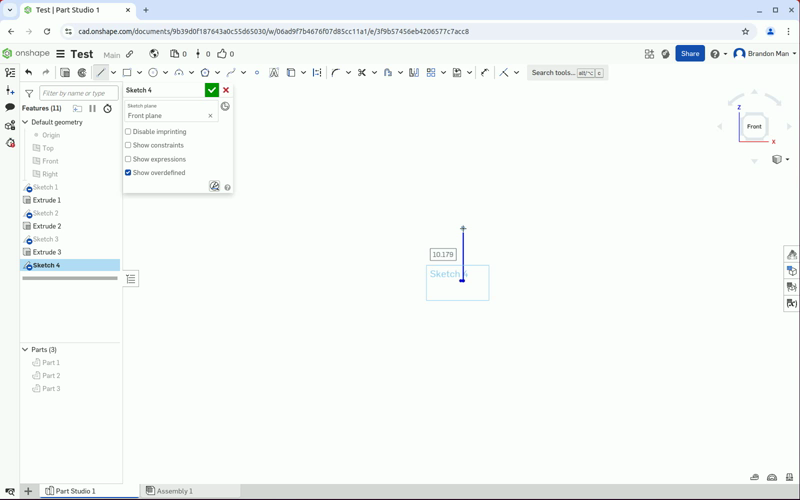
mouse_move(493, 228)
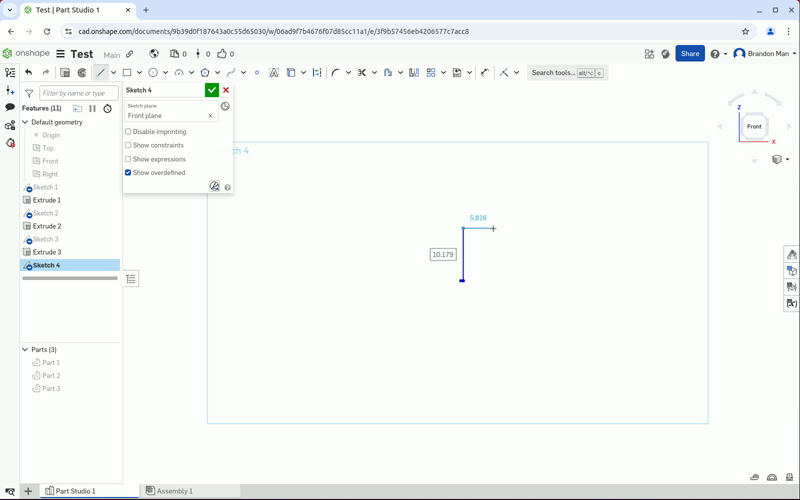
mouse_move(463, 225)
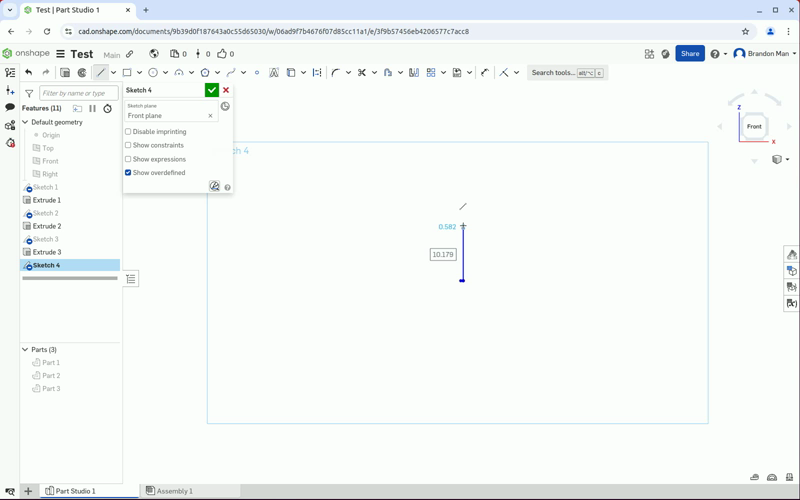
scroll(6)
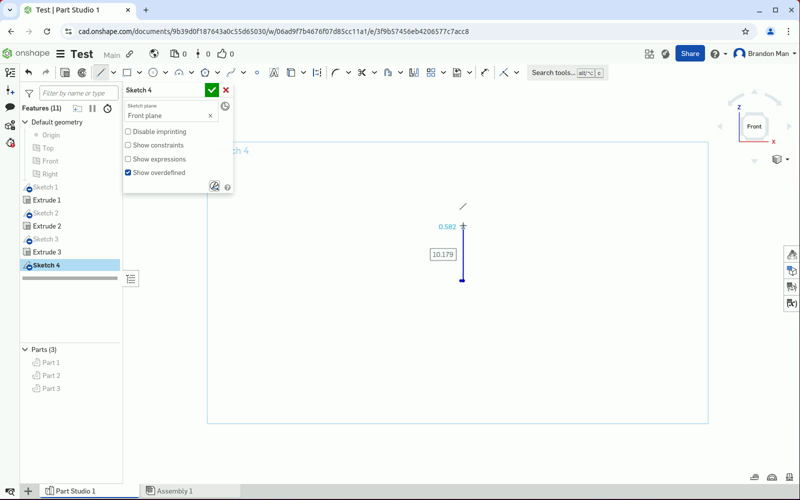
scroll(6)
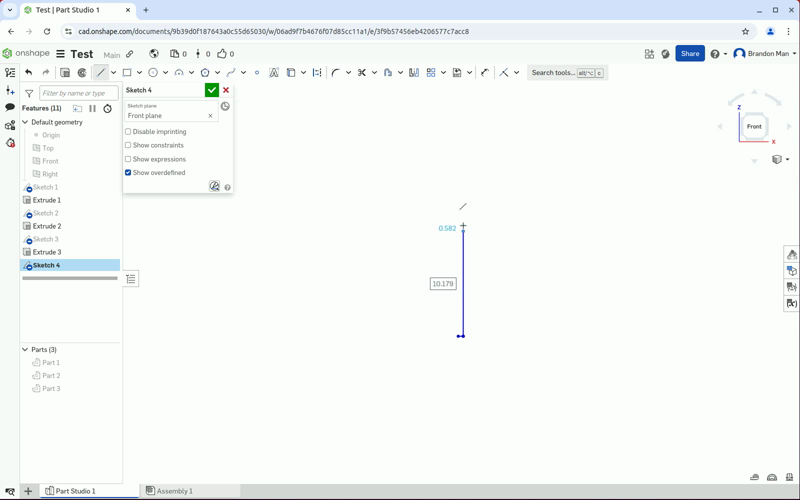
scroll(6)
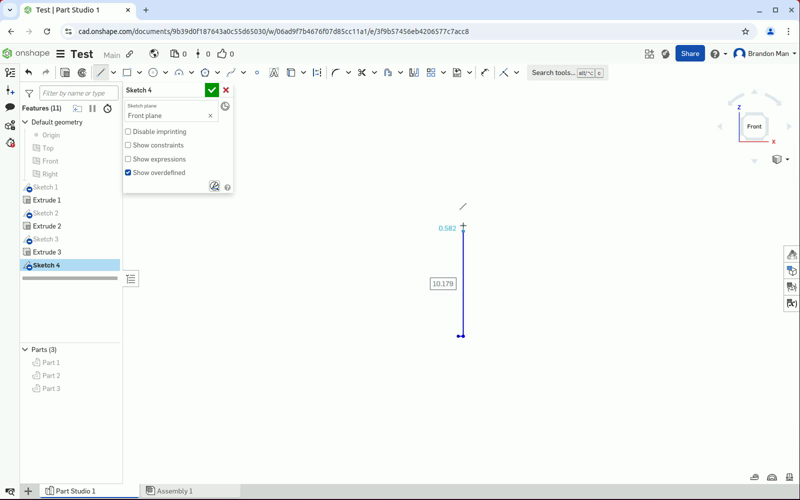
scroll(6)
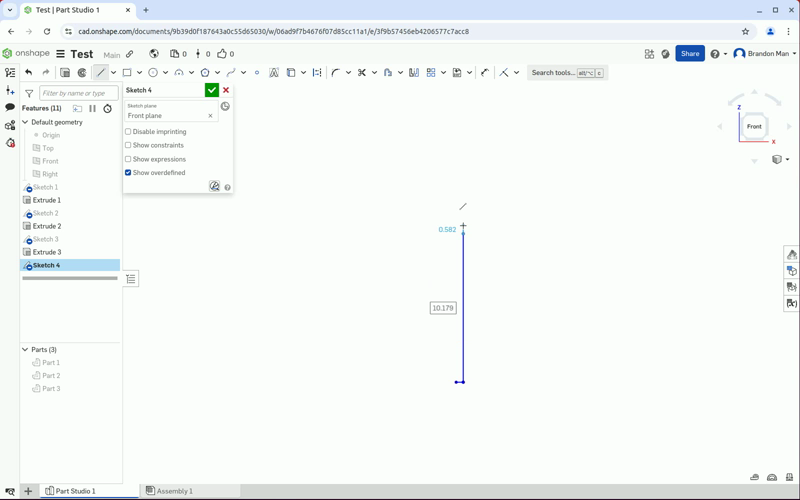
scroll(6)
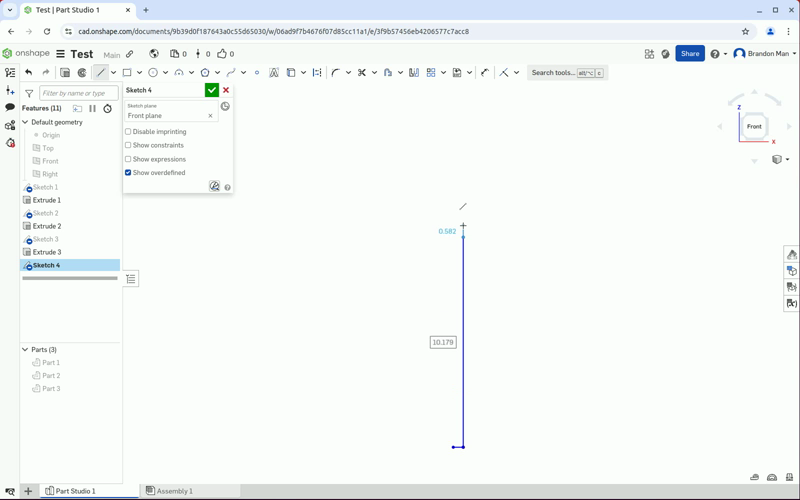
scroll(6)
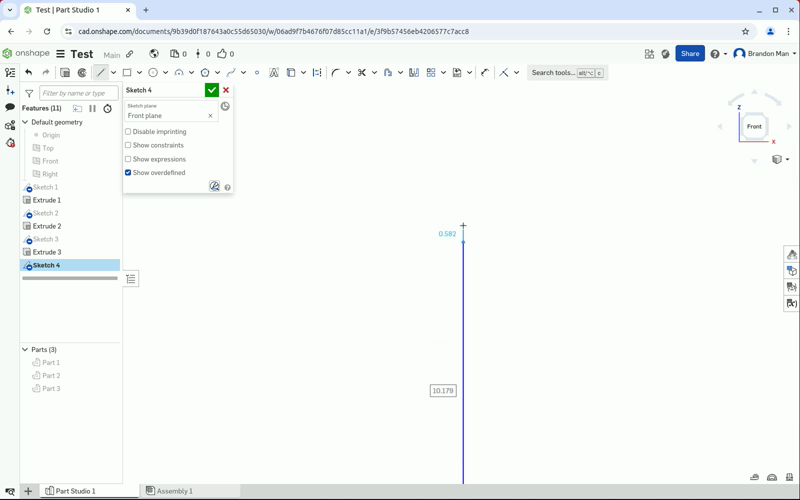
scroll(6)
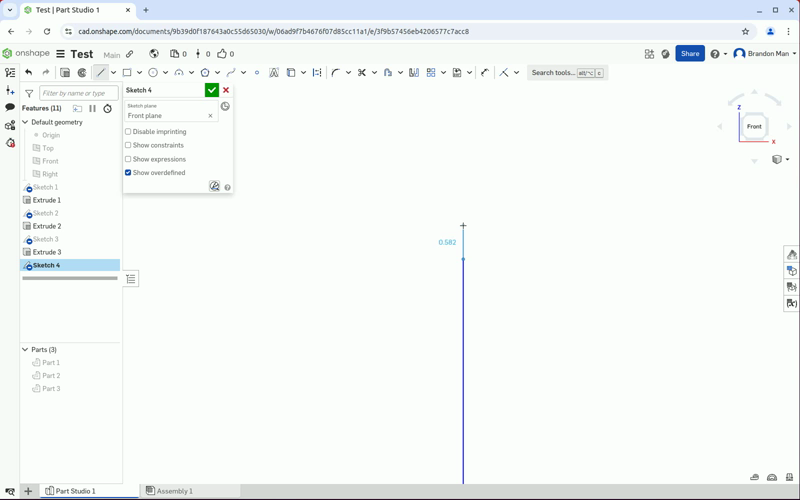
click(463, 225)
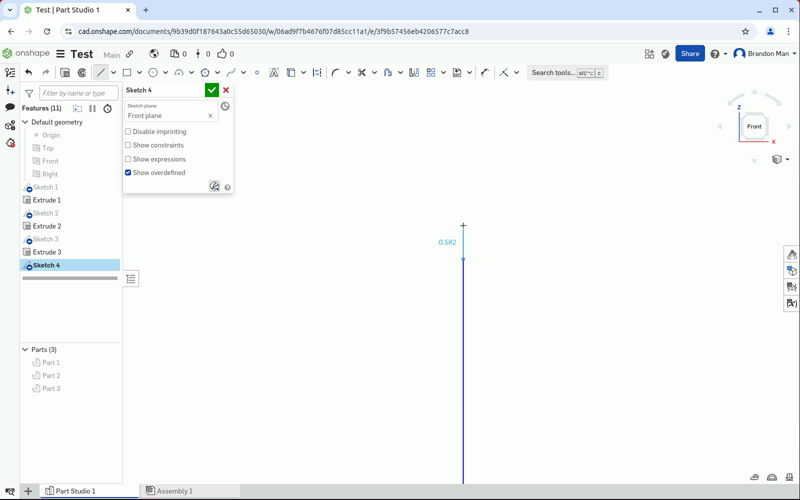
scroll(-6)
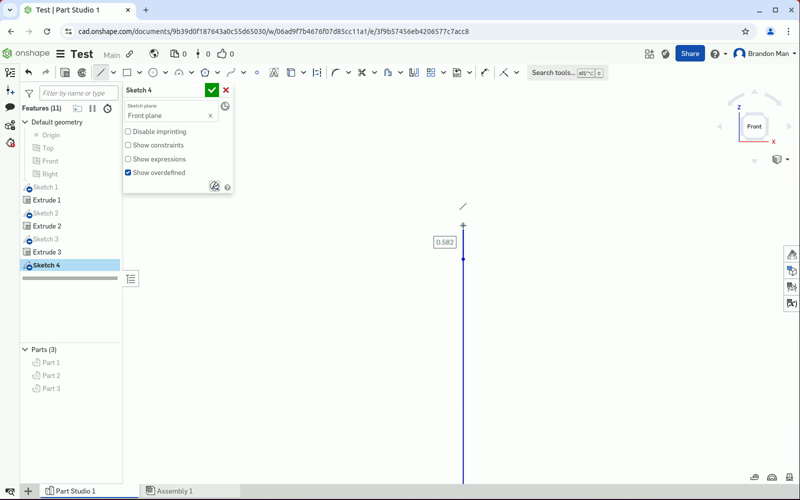
scroll(-6)
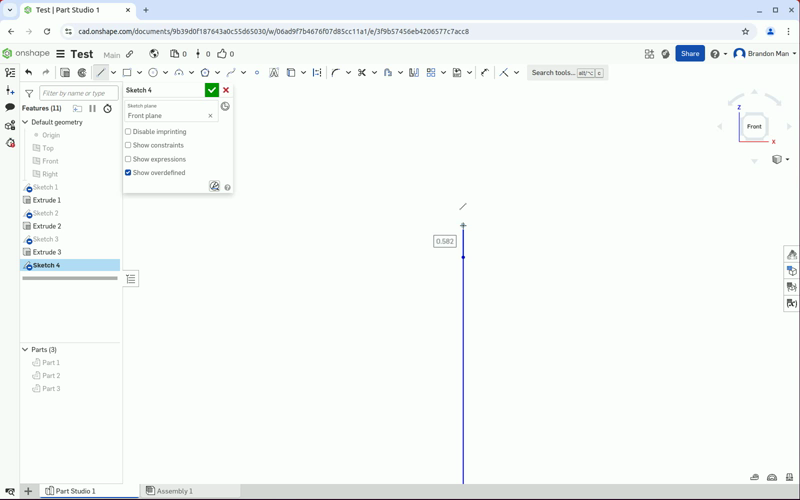
scroll(-6)
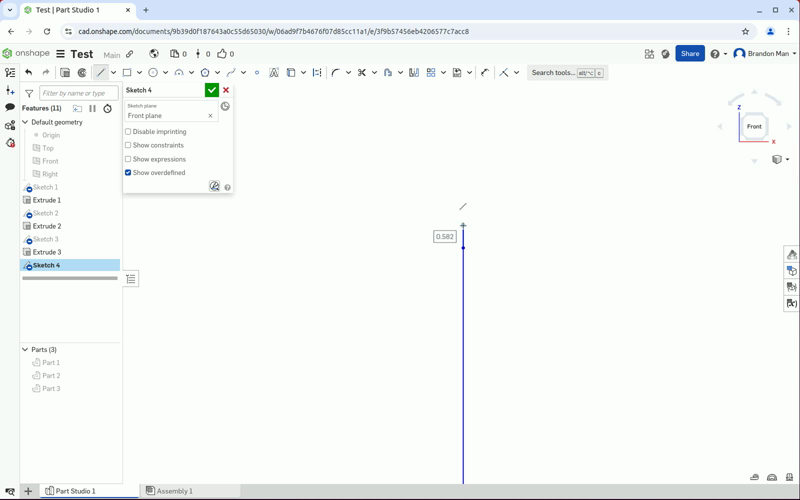
scroll(-6)
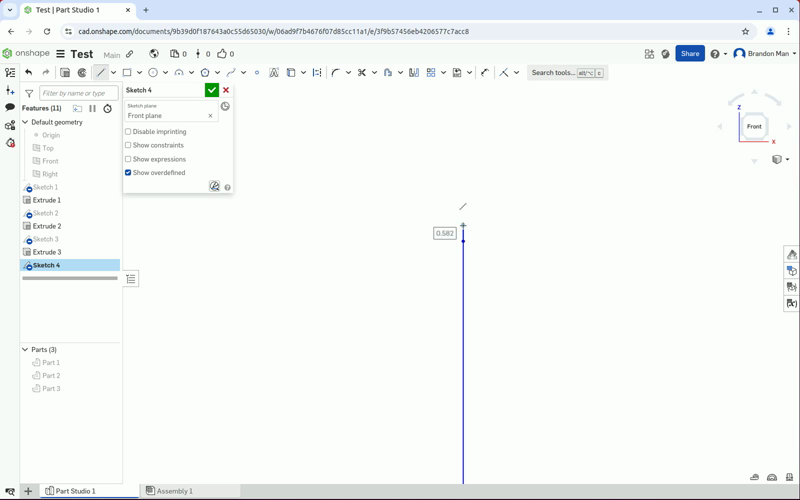
scroll(-6)
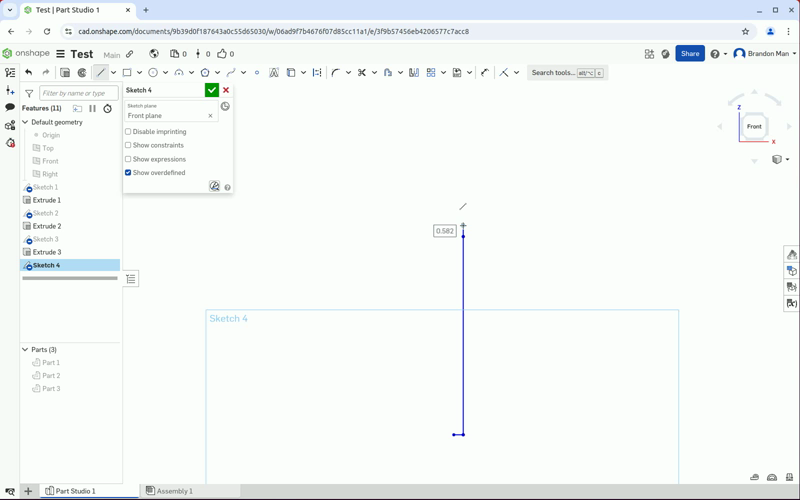
scroll(-6)
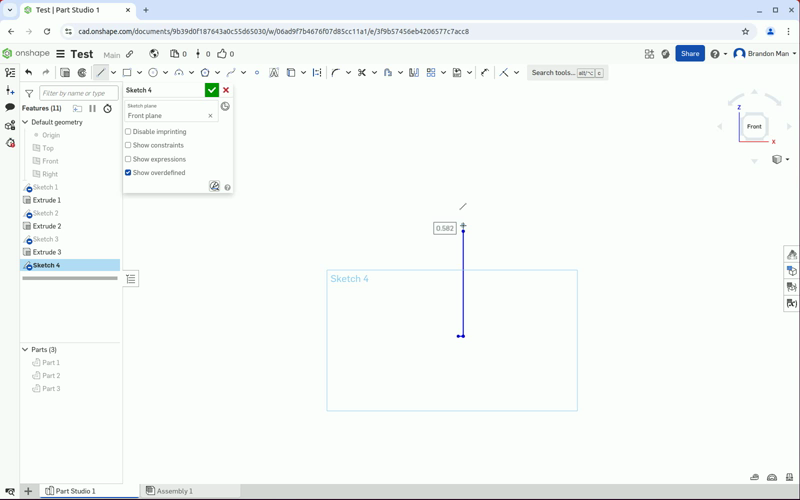
scroll(-6)
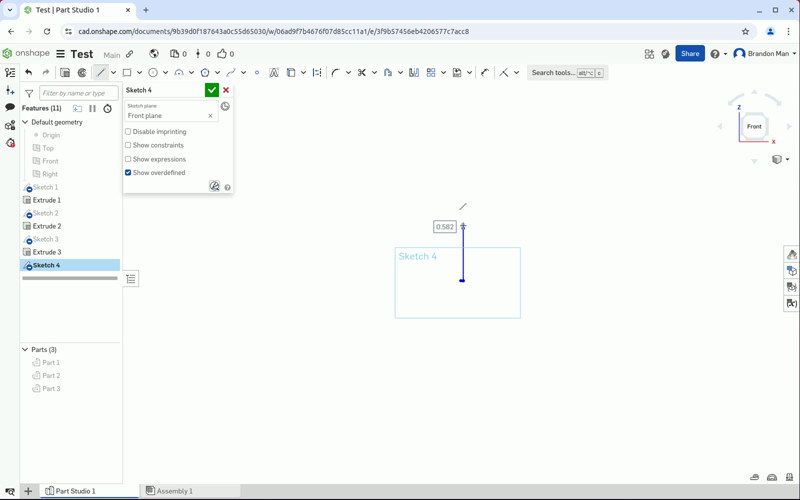
key_up(shift)
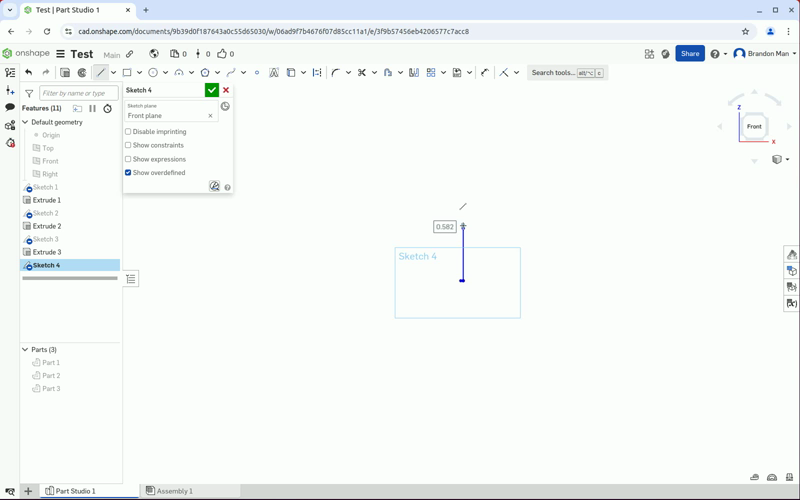
key_down(shift)
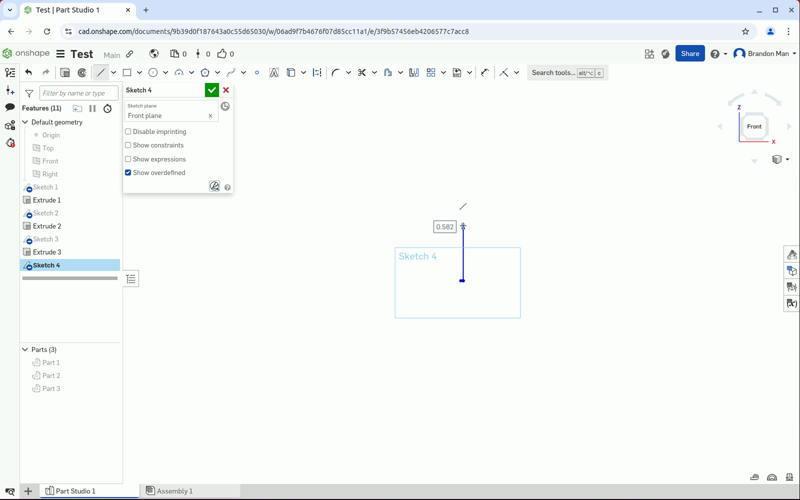
mouse_move(493, 225)
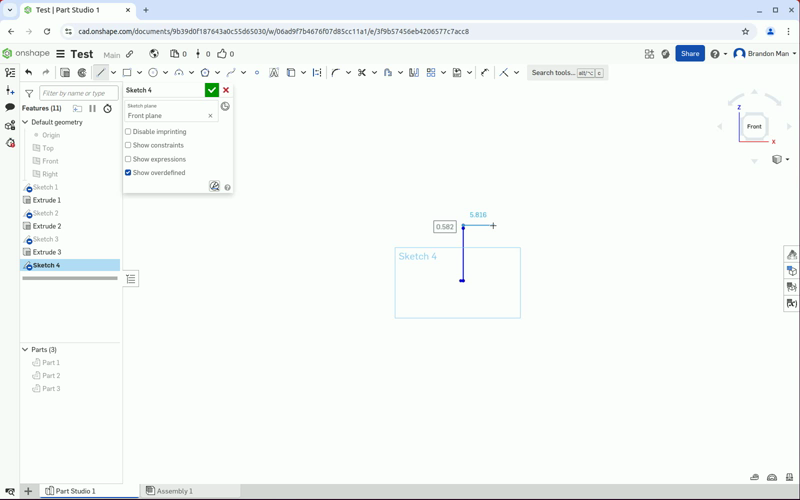
mouse_move(463, 172)
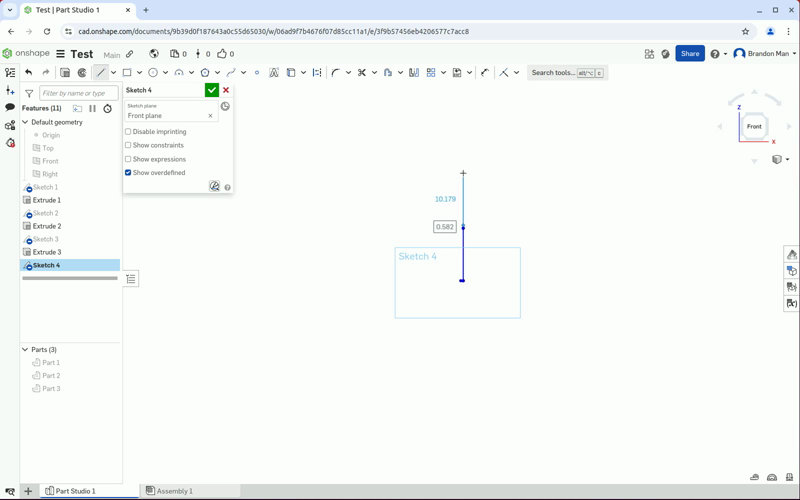
click(463, 172)
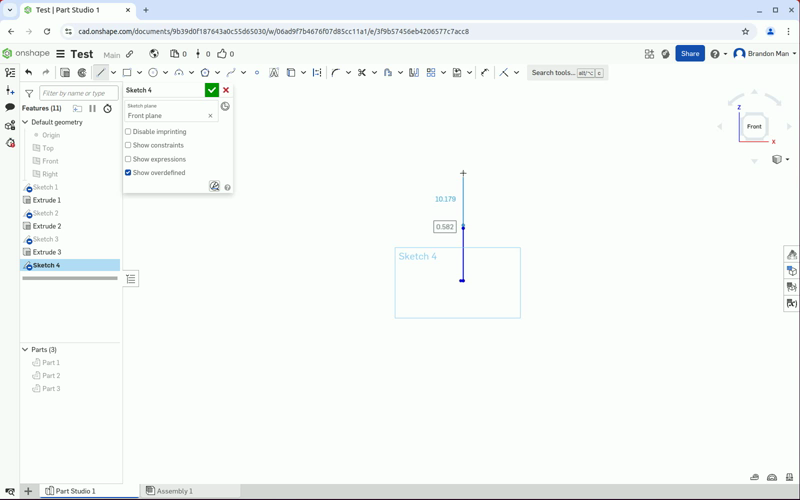
key_up(shift)
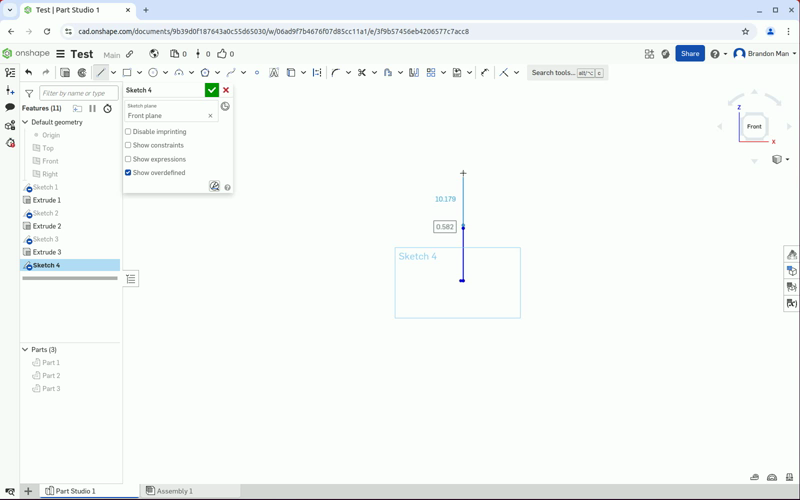
key_down(shift)
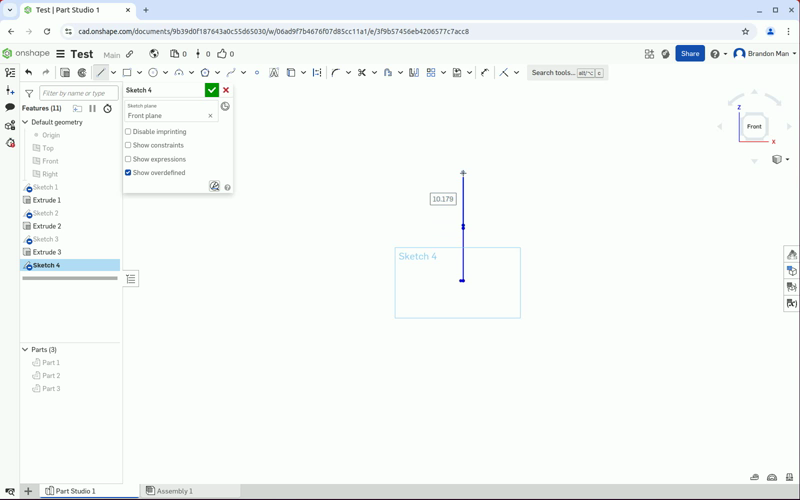
mouse_move(493, 172)
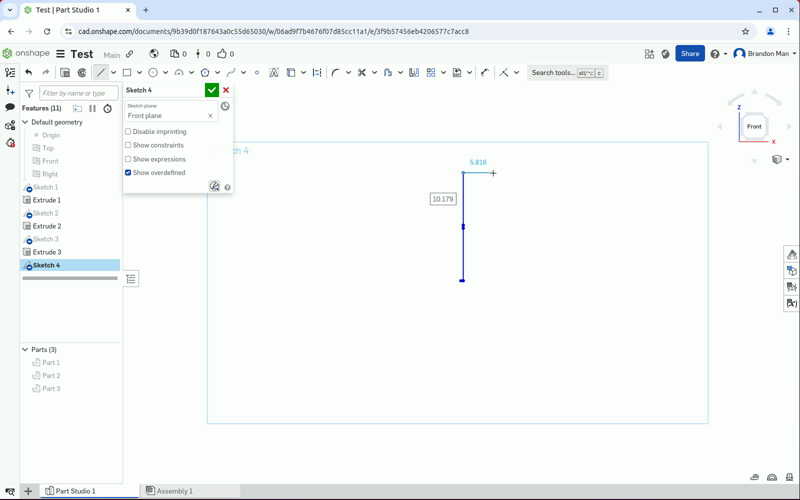
mouse_move(460, 172)
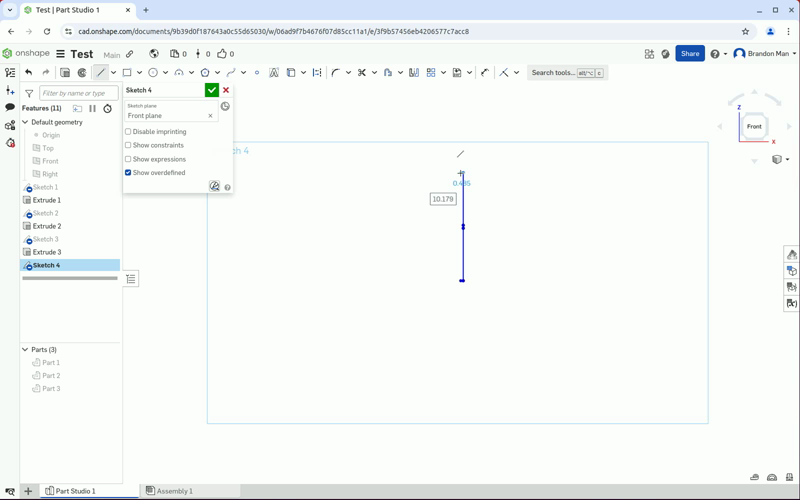
scroll(6)
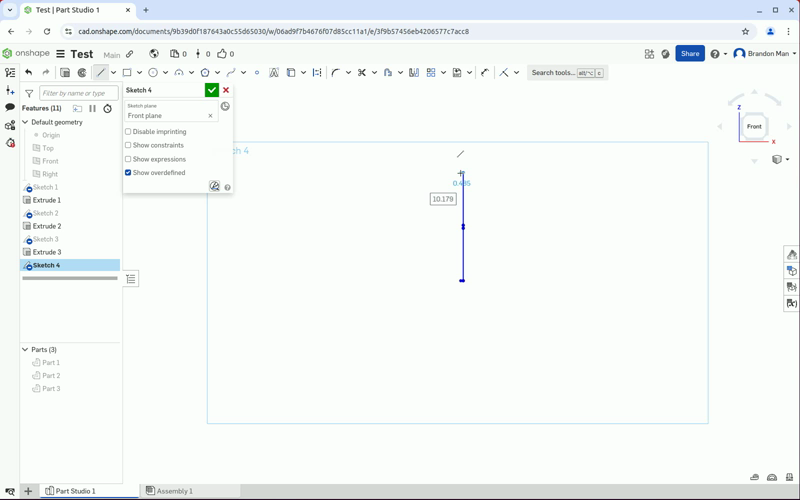
scroll(6)
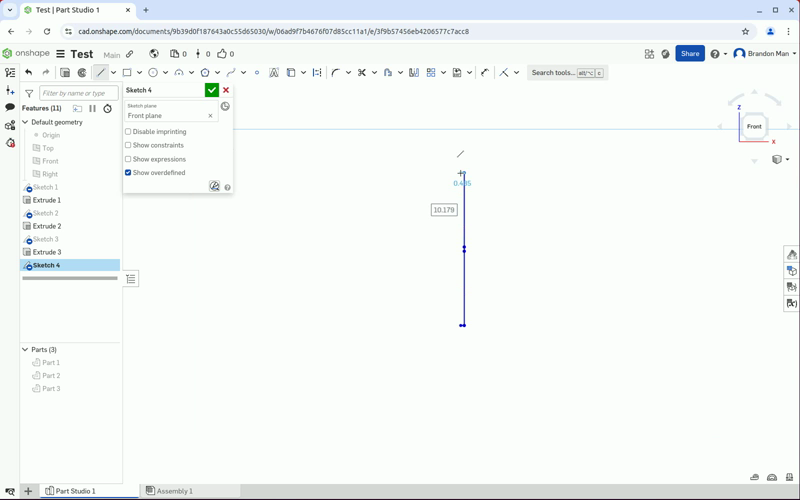
scroll(6)
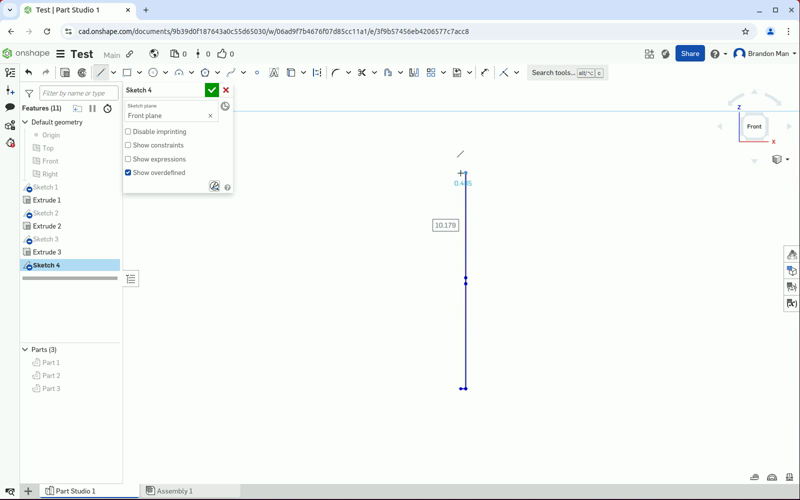
scroll(6)
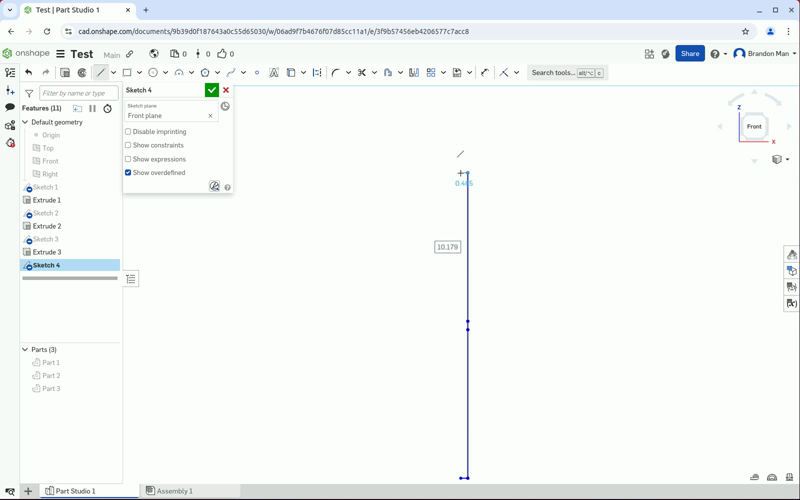
scroll(6)
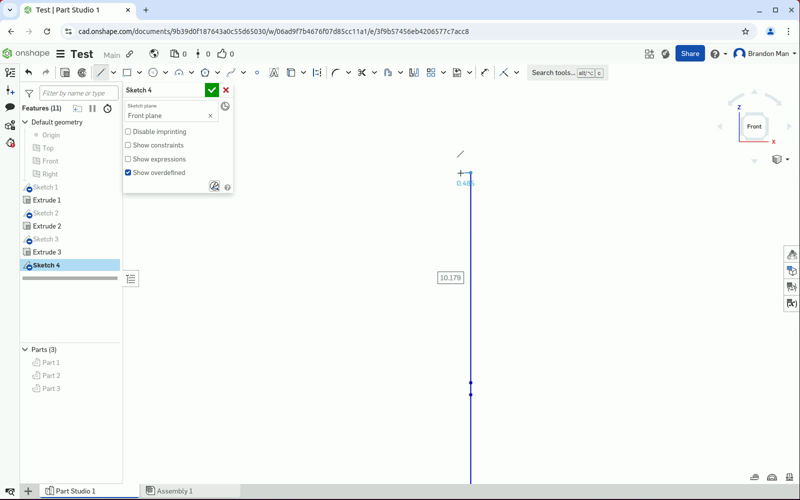
scroll(6)
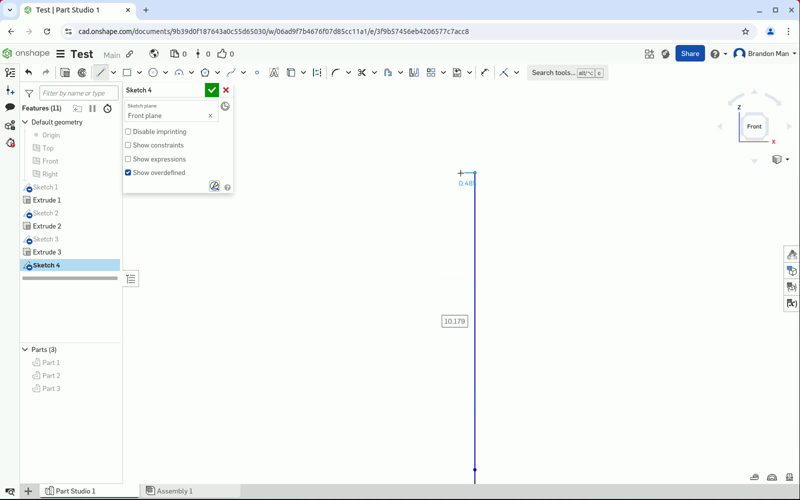
scroll(6)
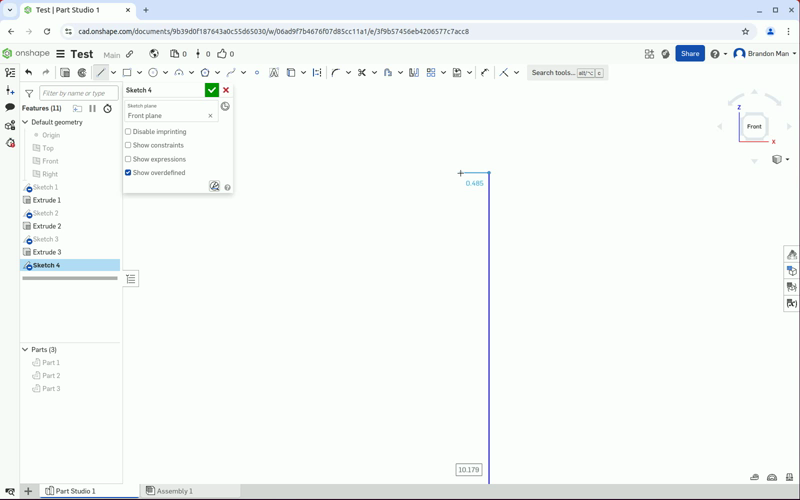
click(460, 172)
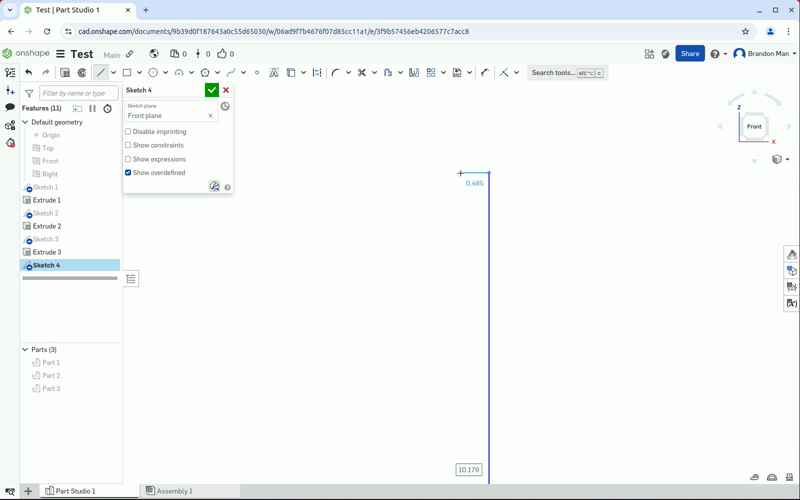
scroll(-6)
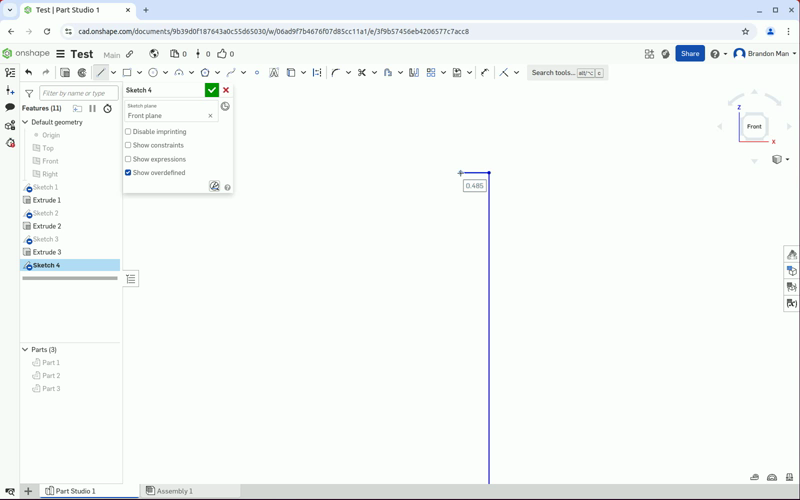
scroll(-6)
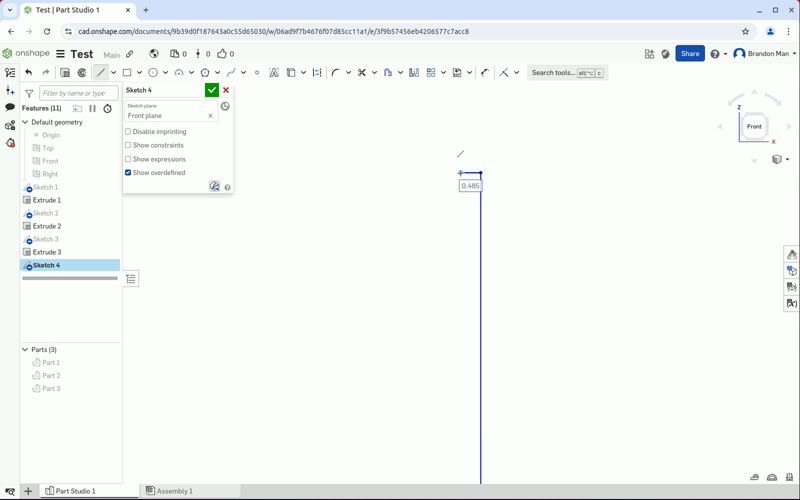
scroll(-6)
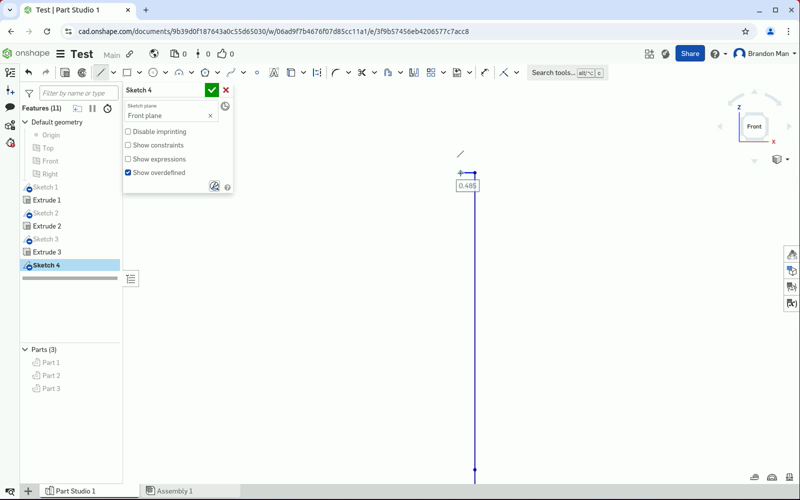
scroll(-6)
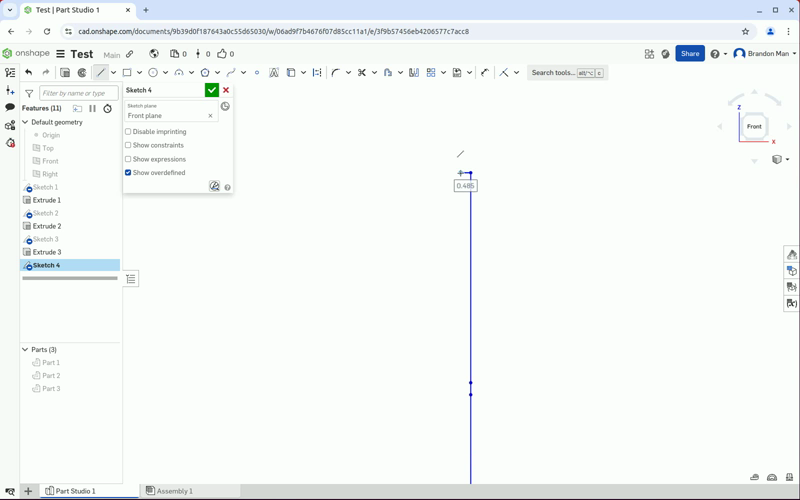
scroll(-6)
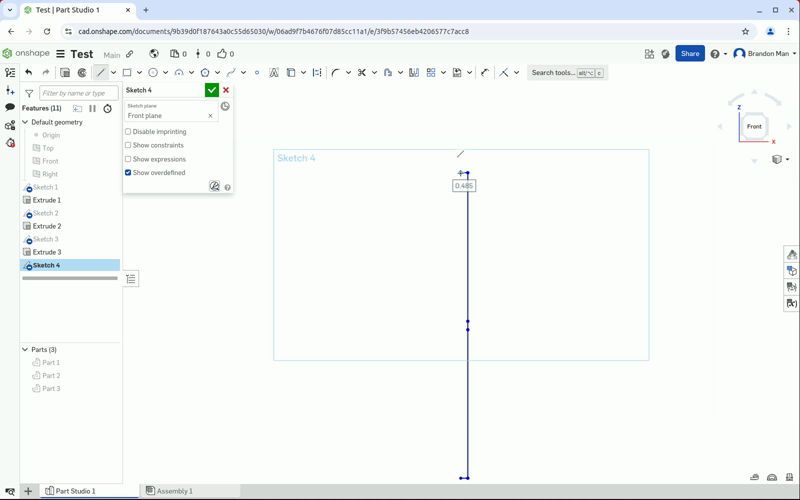
scroll(-6)
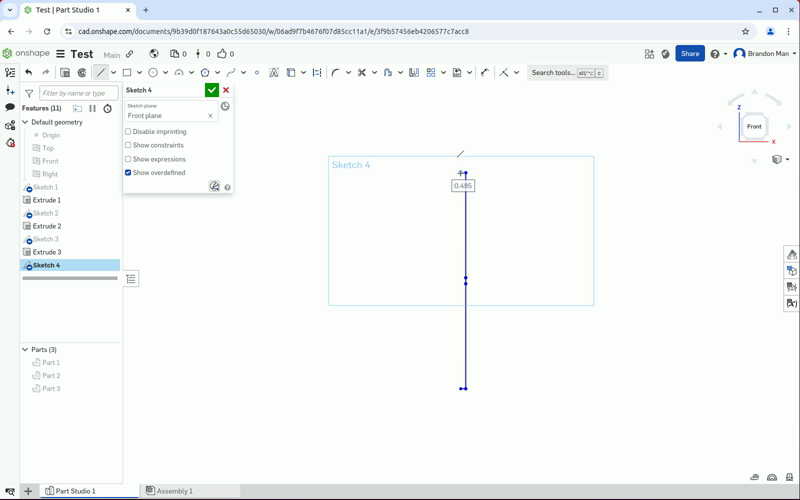
scroll(-6)
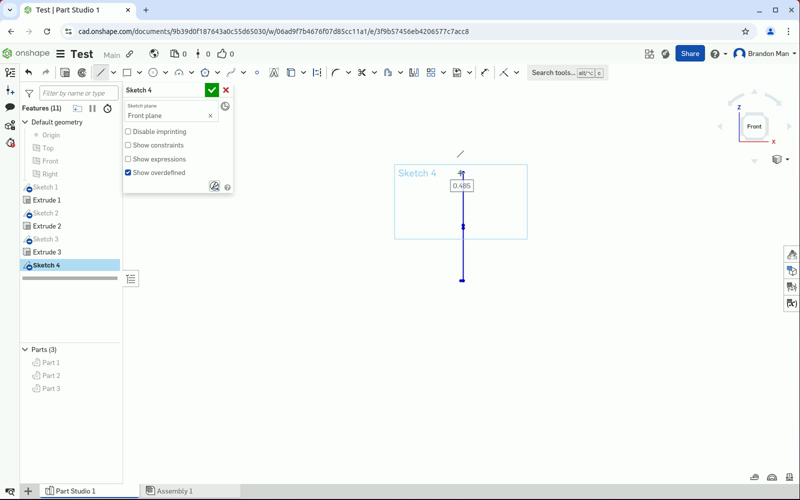
key_up(shift)
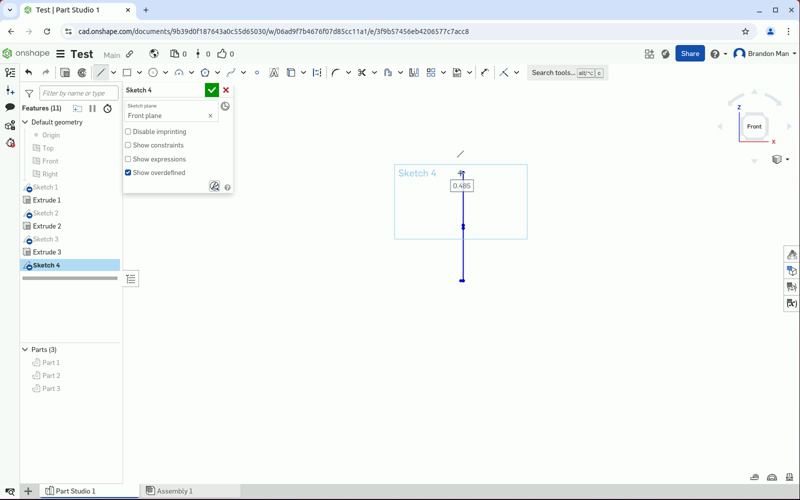
key_down(shift)
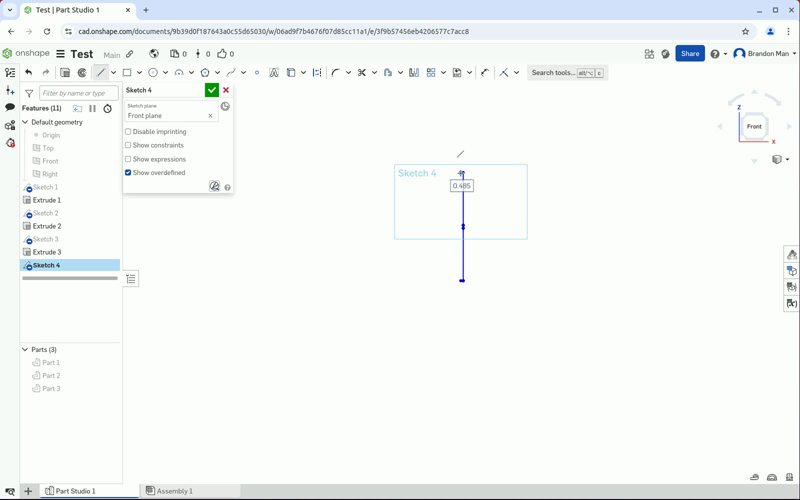
mouse_move(460, 280)
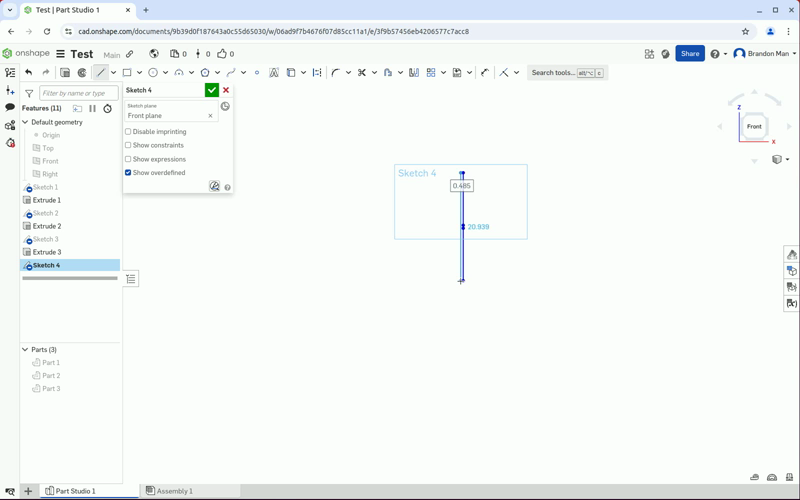
scroll(6)
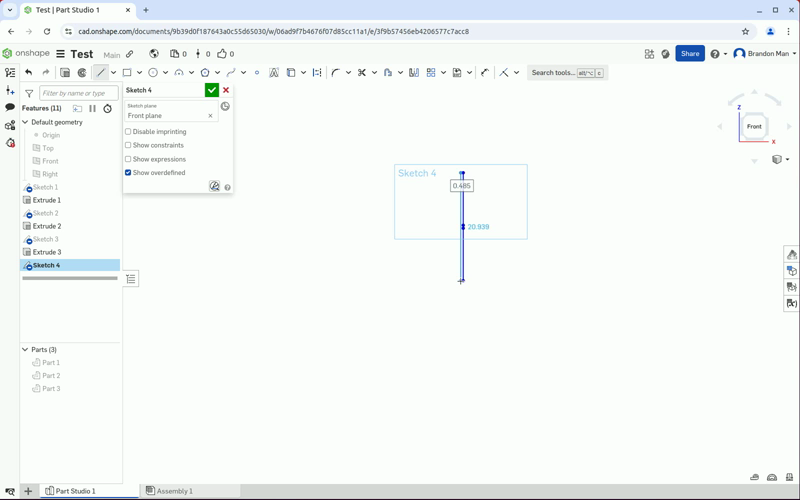
scroll(6)
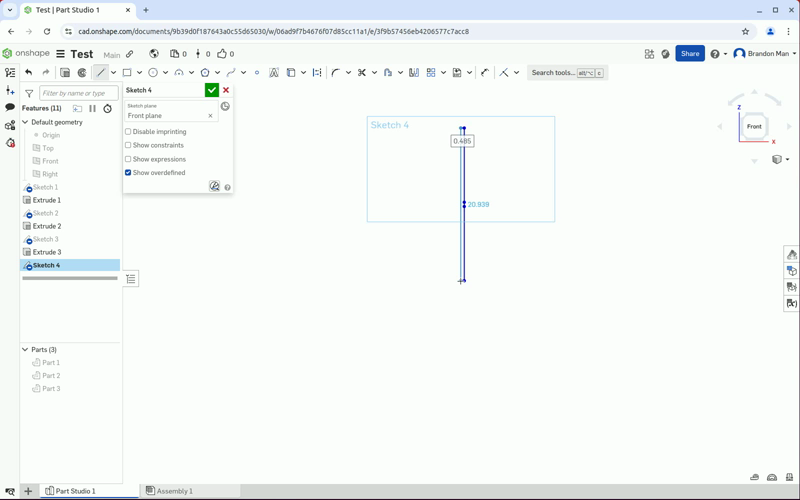
scroll(6)
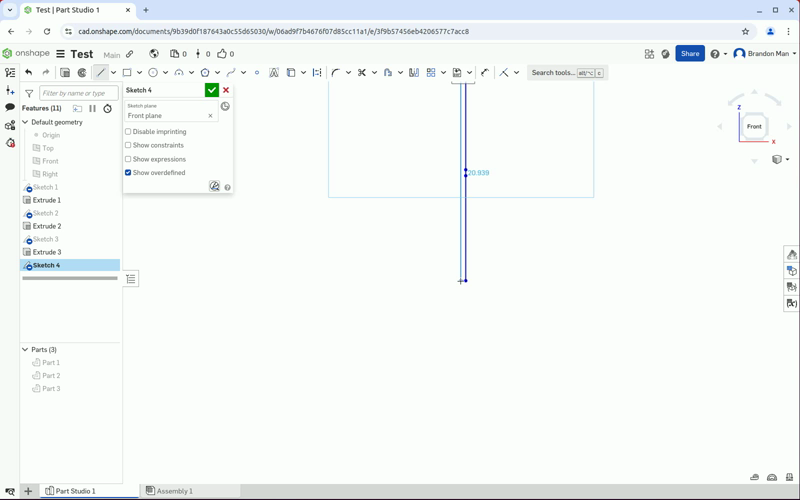
scroll(6)
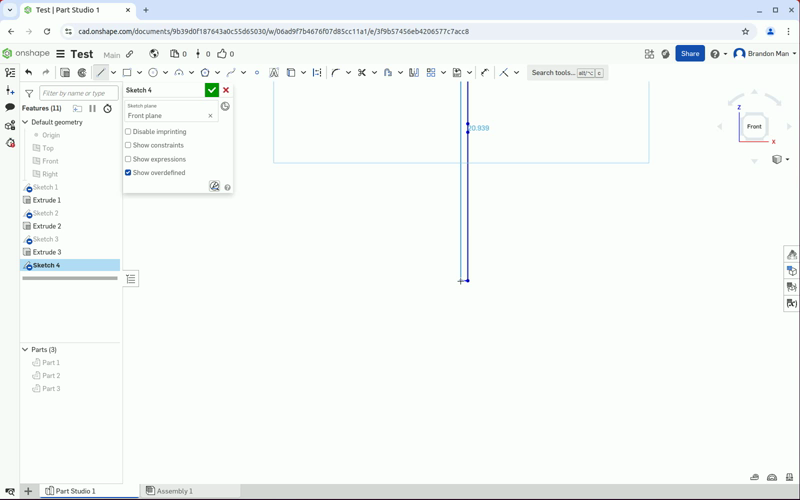
scroll(6)
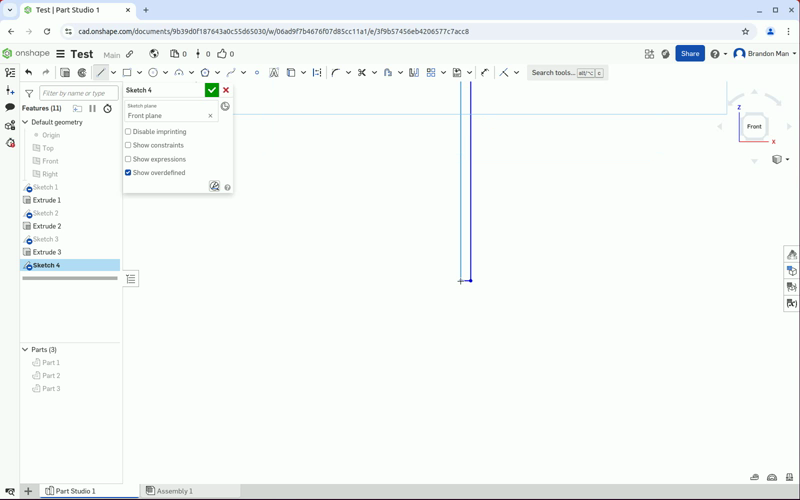
scroll(6)
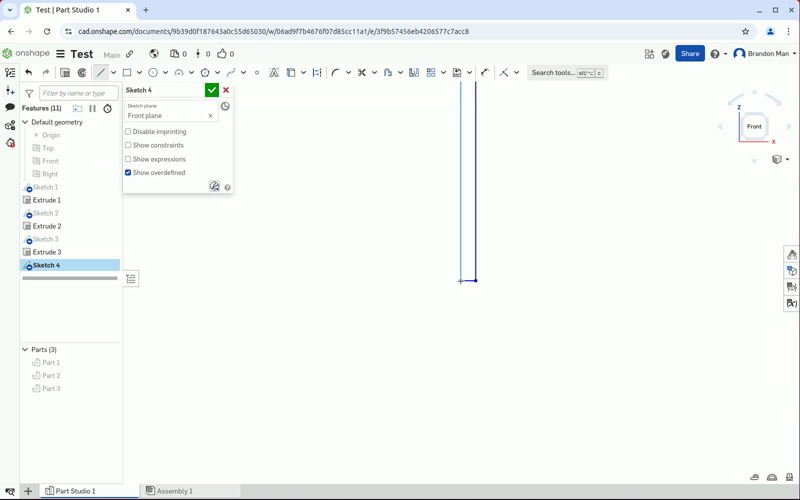
scroll(6)
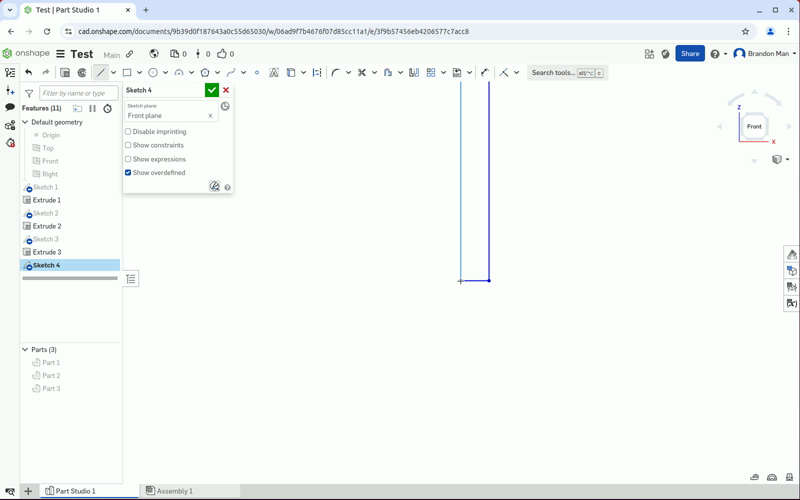
key_up(shift)
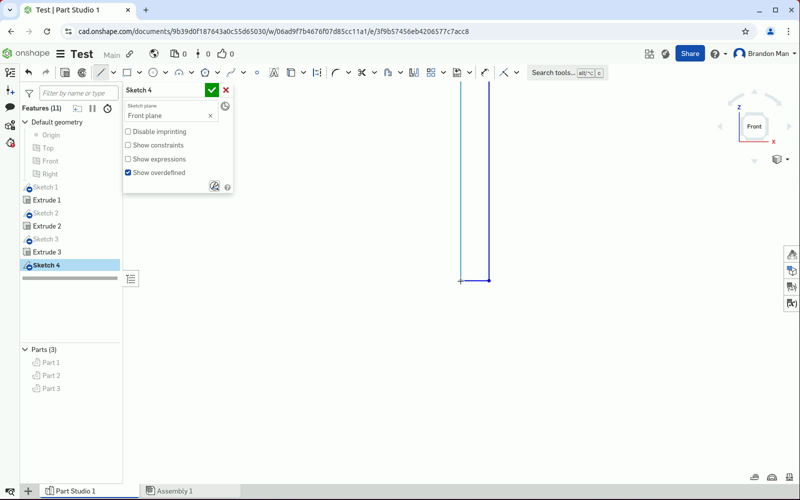
click(460, 280)
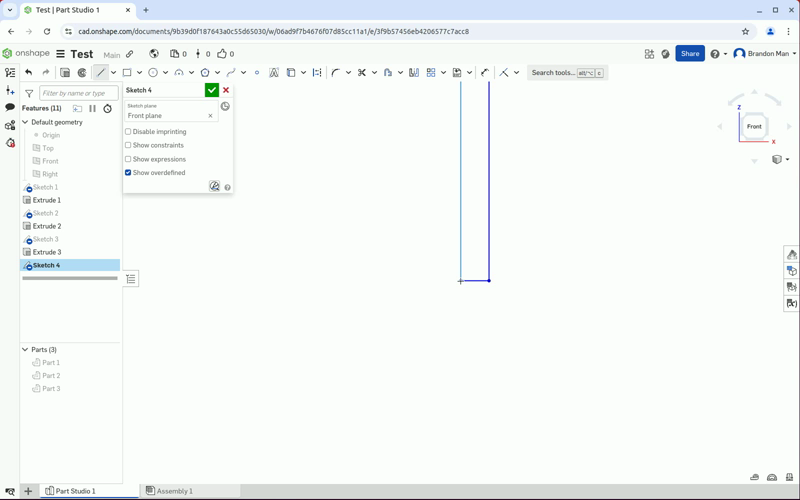
scroll(-6)
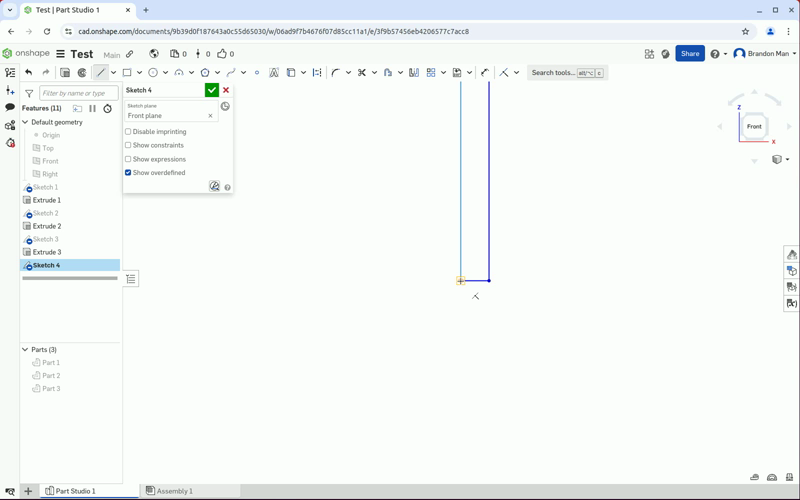
scroll(-6)
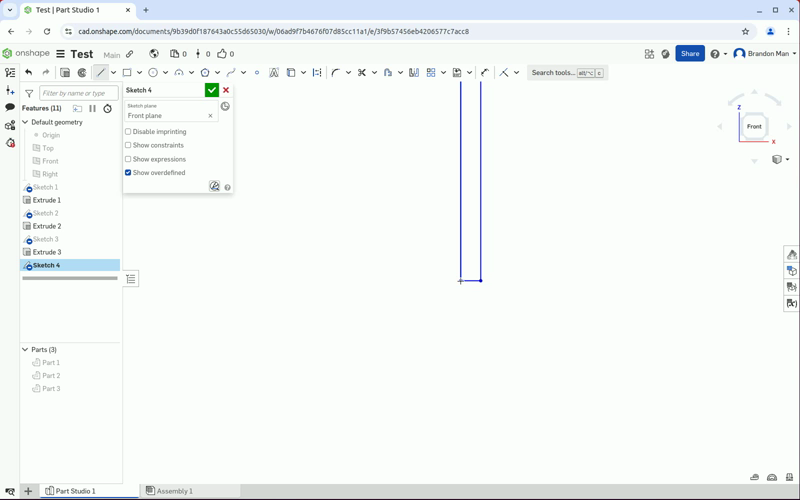
scroll(-6)
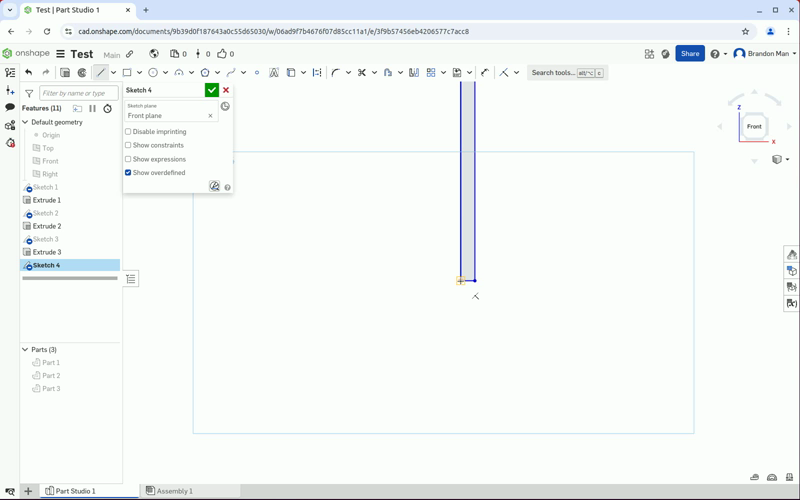
scroll(-6)
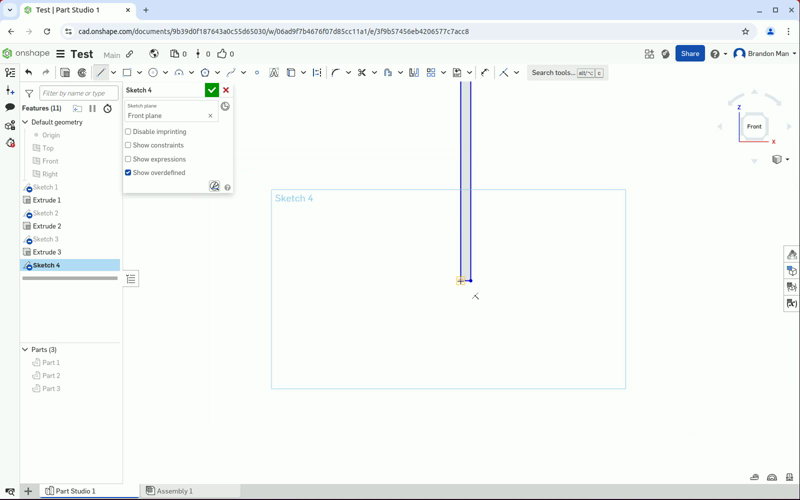
scroll(-6)
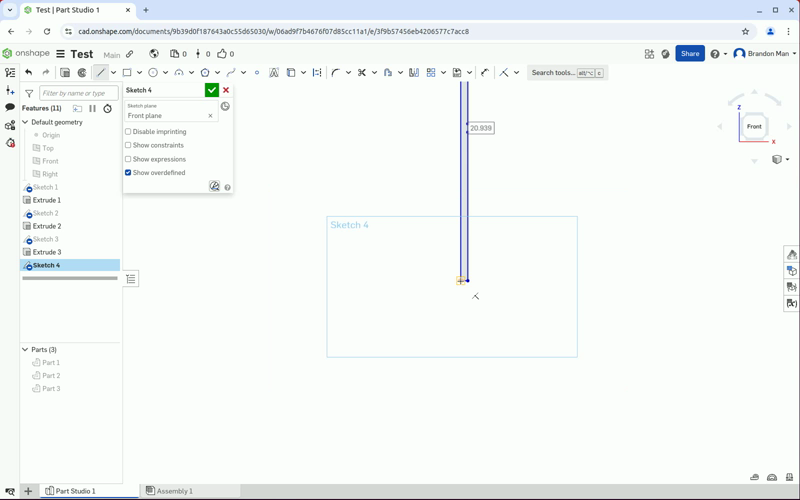
scroll(-6)
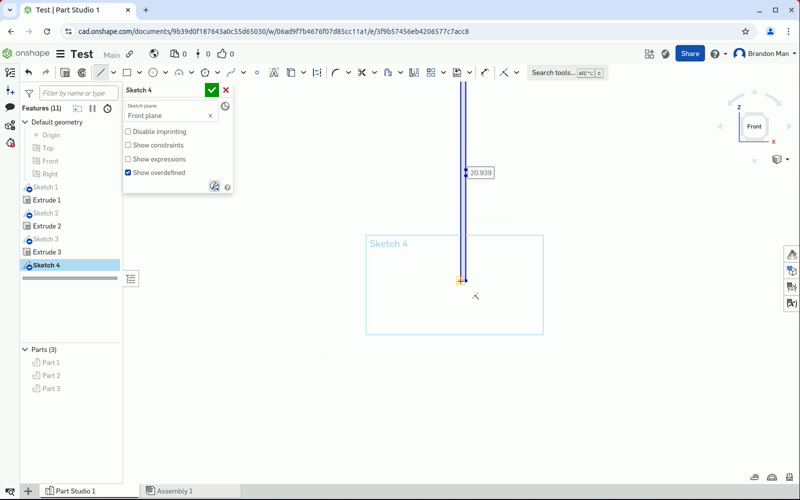
scroll(-6)
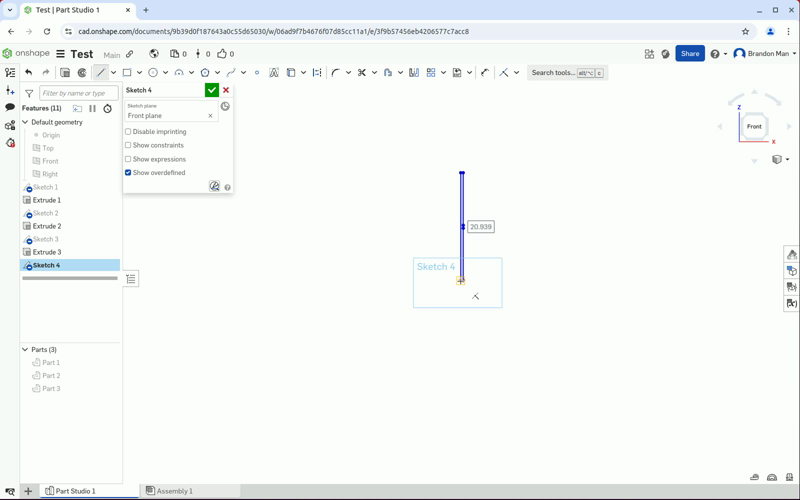
key(esc)
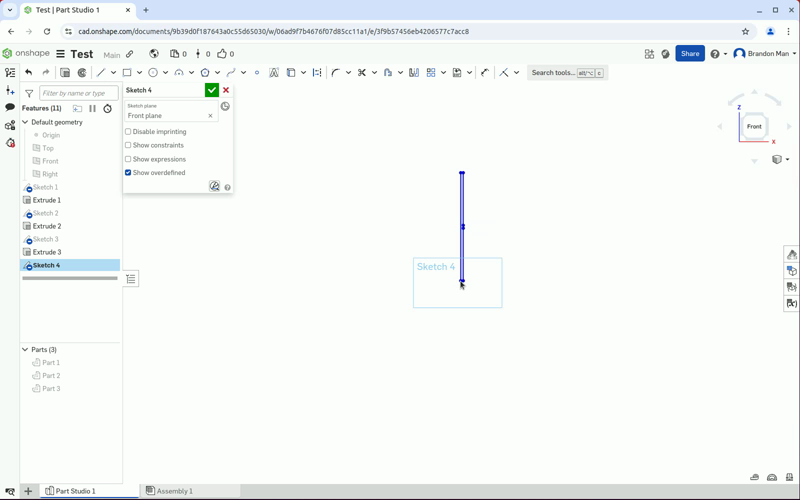
mouse_move(461, 279)
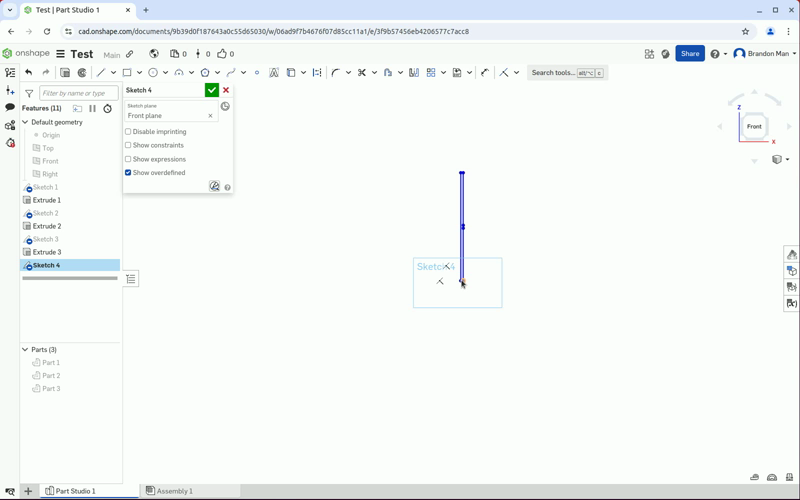
scroll(6)
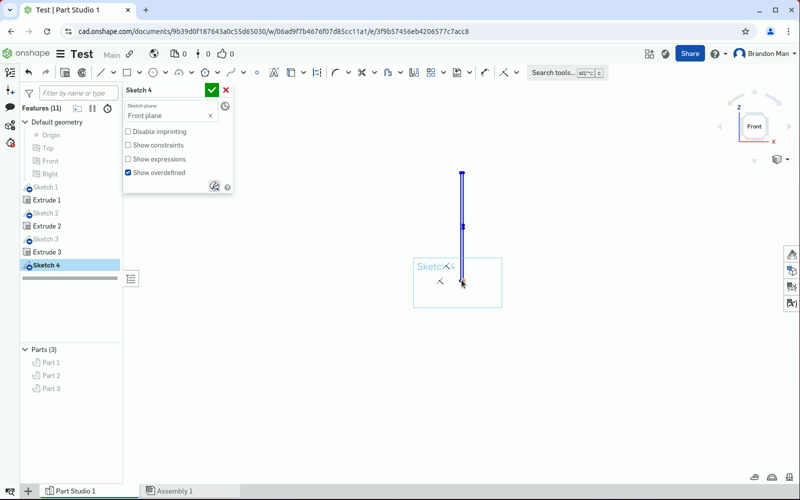
scroll(6)
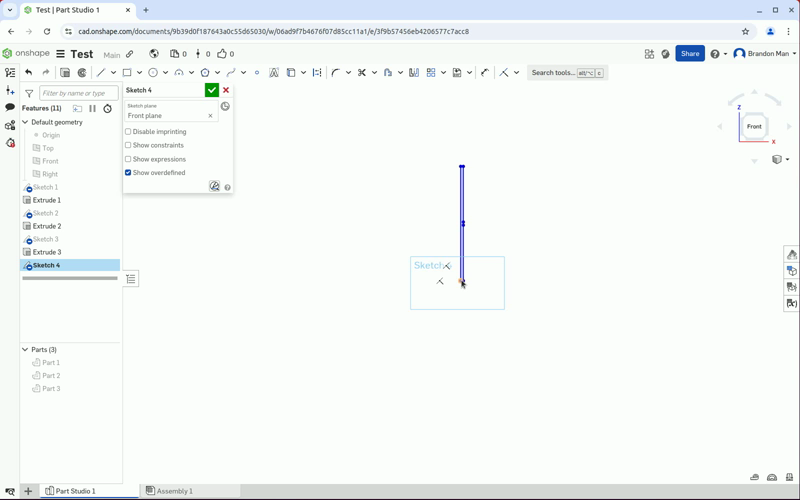
scroll(6)
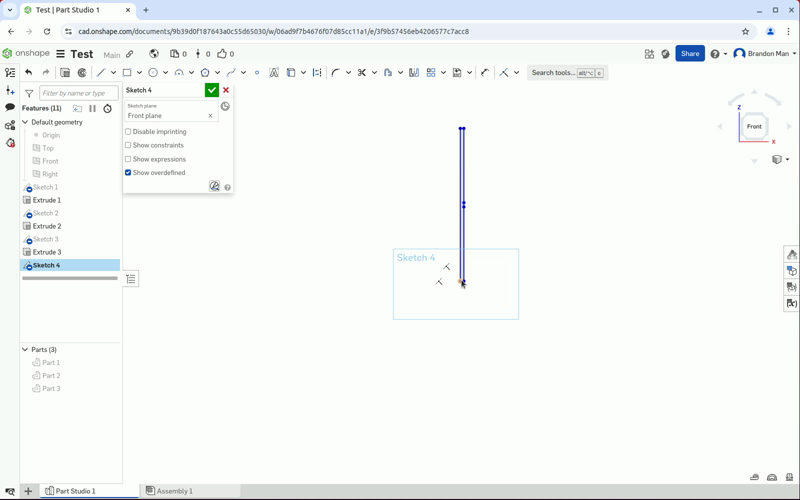
scroll(6)
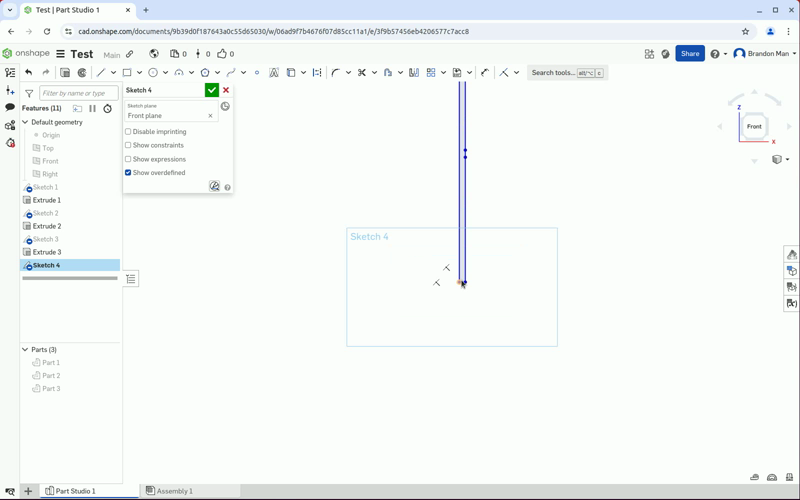
scroll(6)
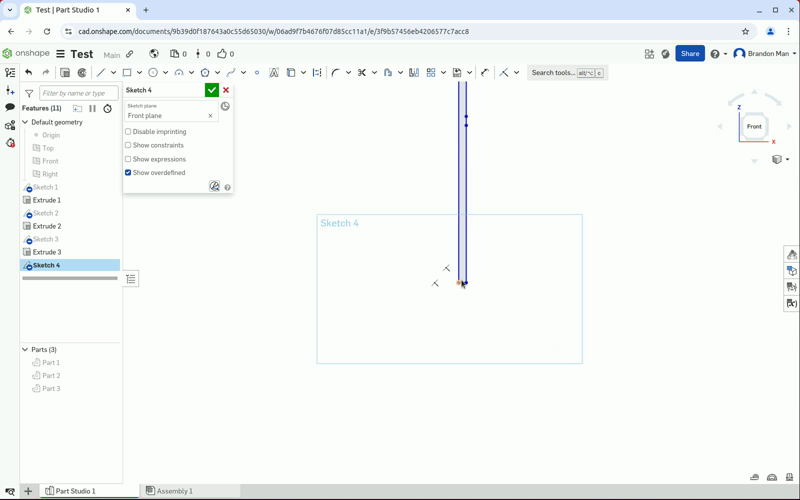
scroll(6)
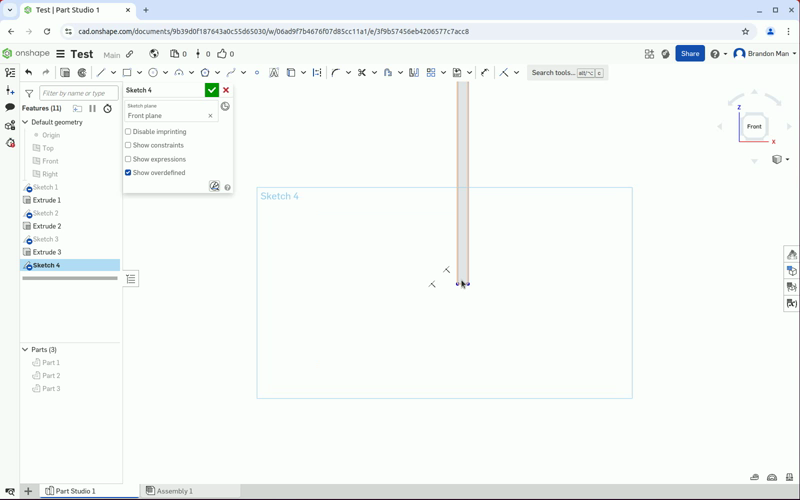
scroll(6)
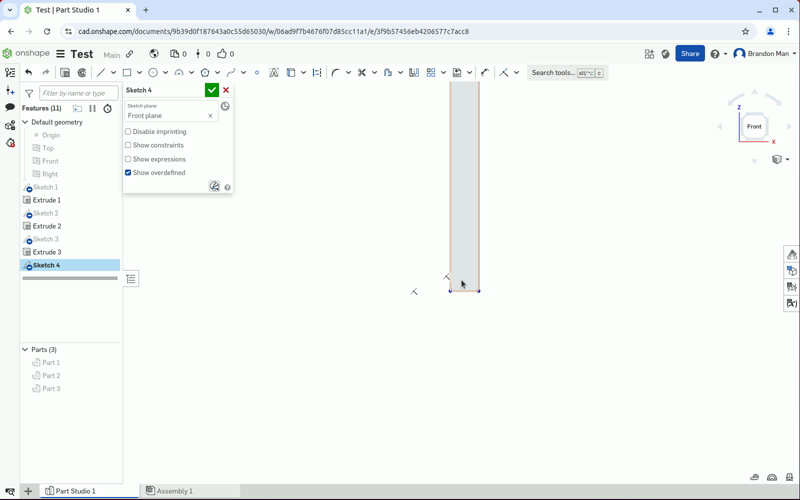
click(461, 279)
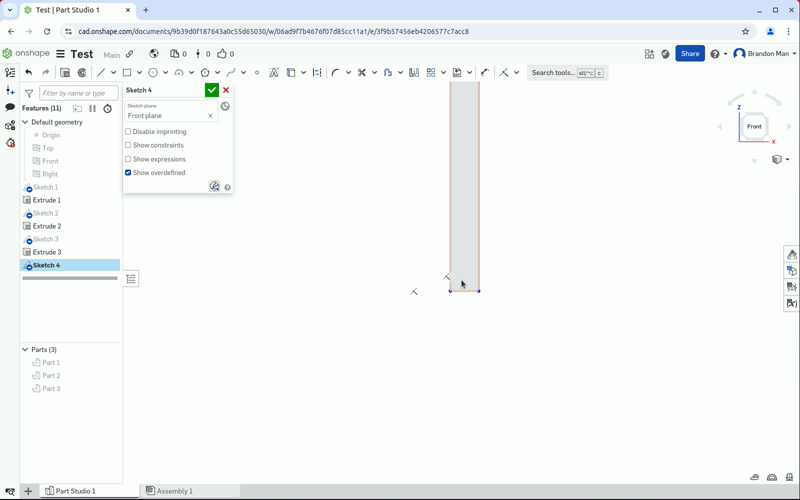
scroll(-6)
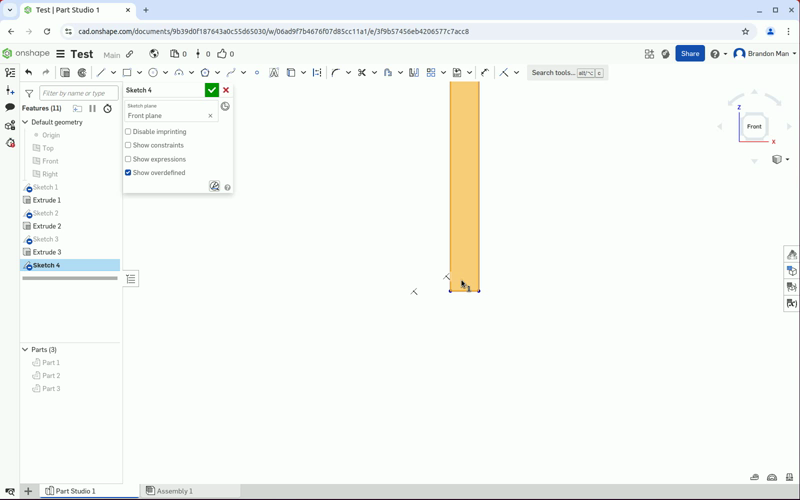
scroll(-6)
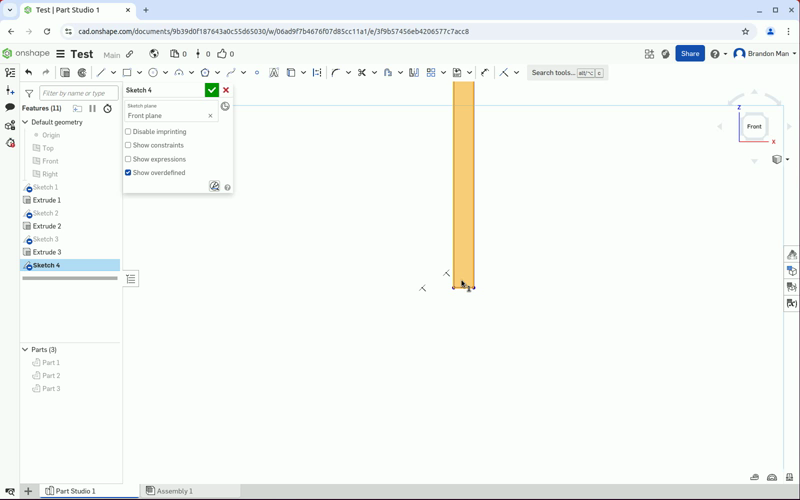
scroll(-6)
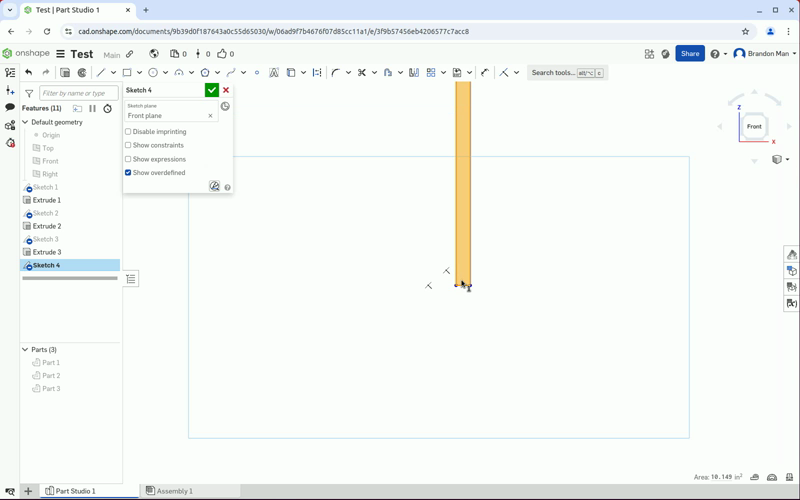
scroll(-6)
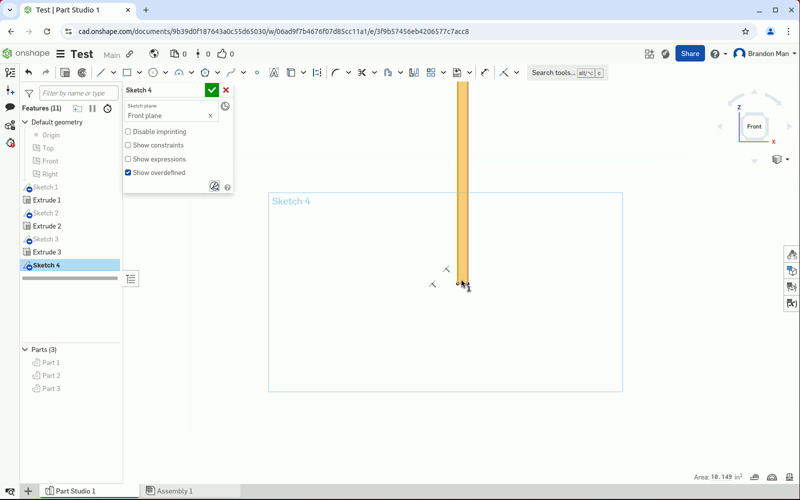
scroll(-6)
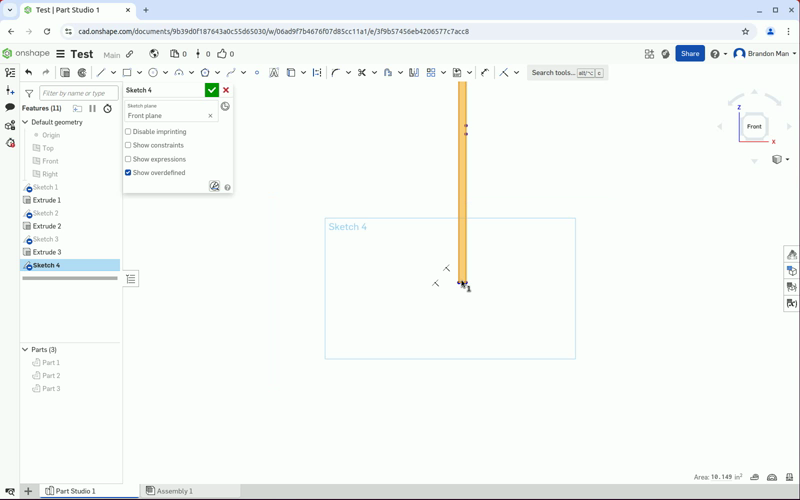
scroll(-6)
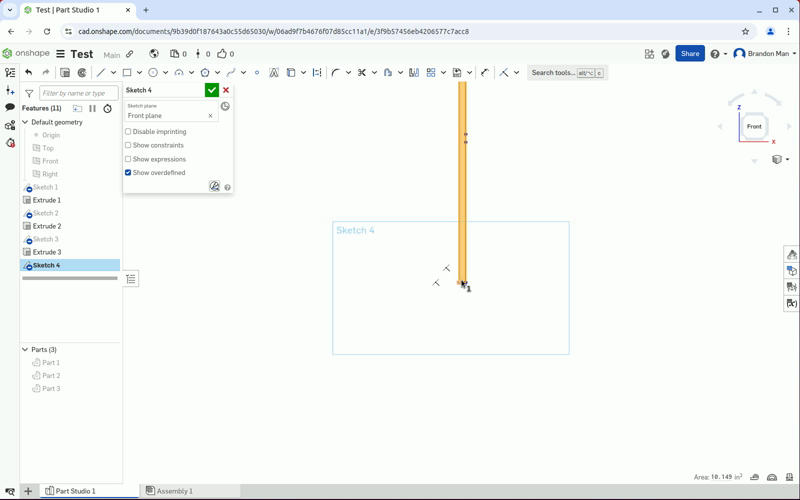
scroll(-6)
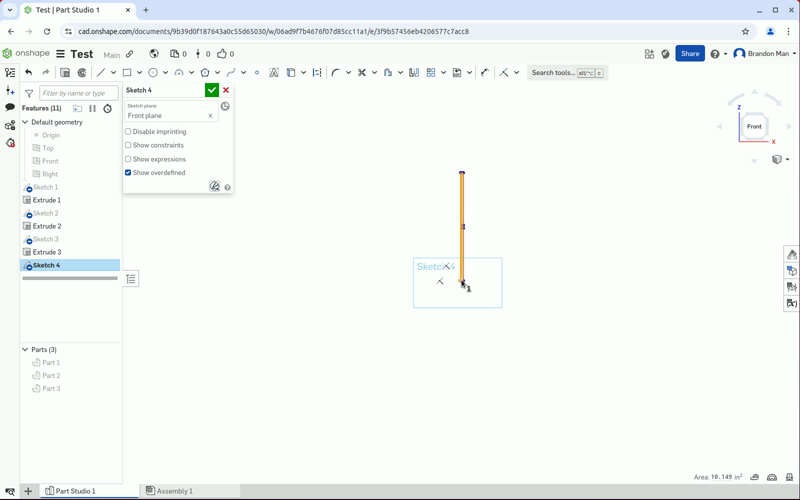
mouse_move(73, 352)
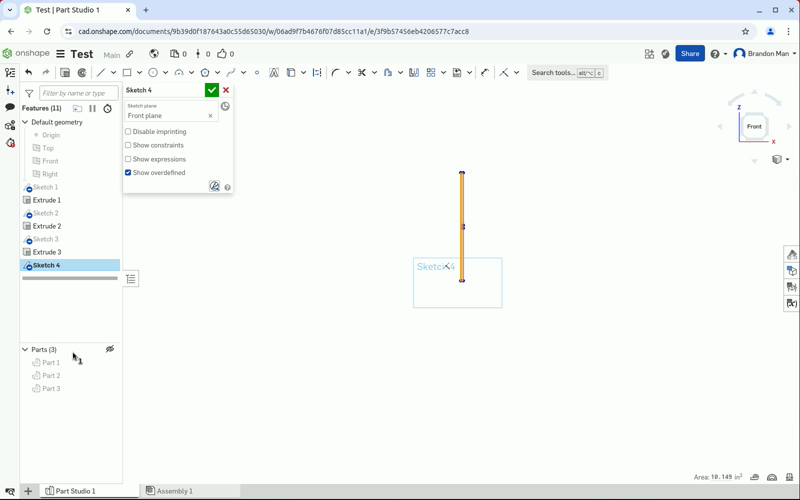
key(shift+y)
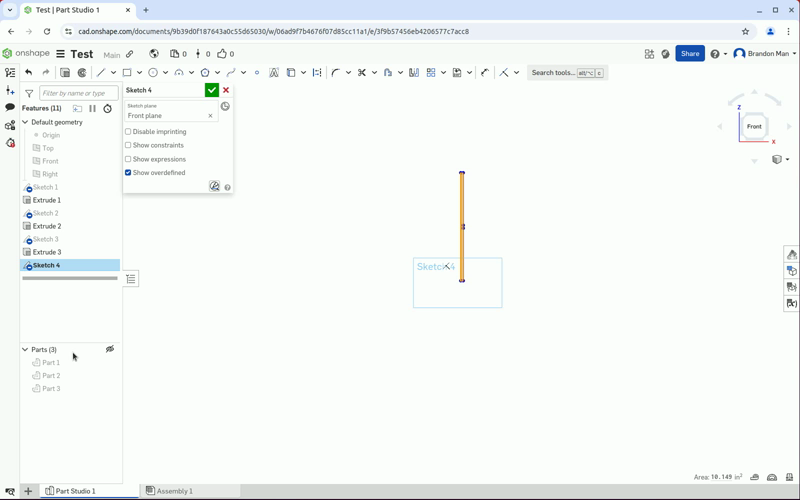
key(shift+e)
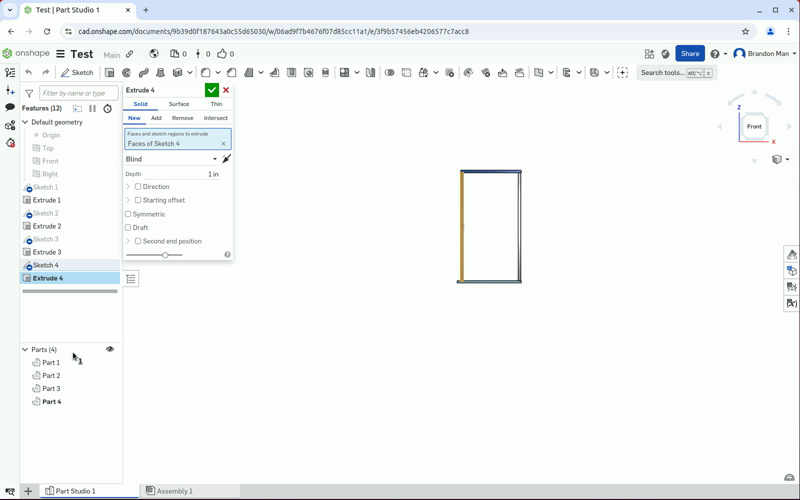
mouse_move(143, 106)
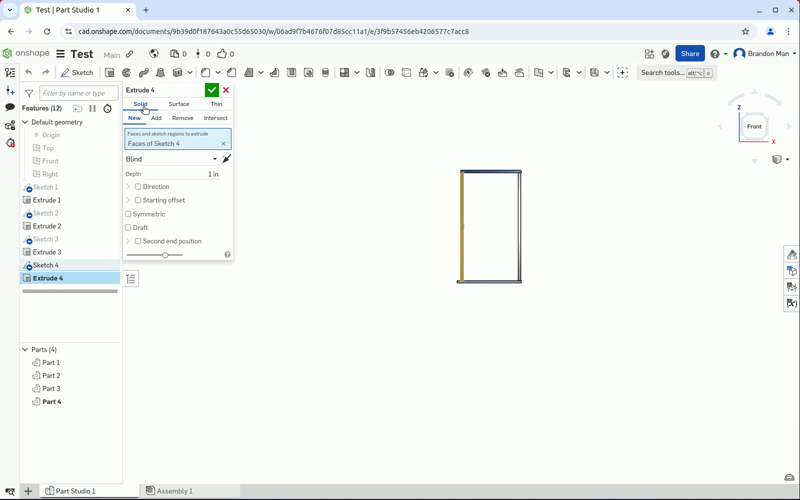
click(143, 106)
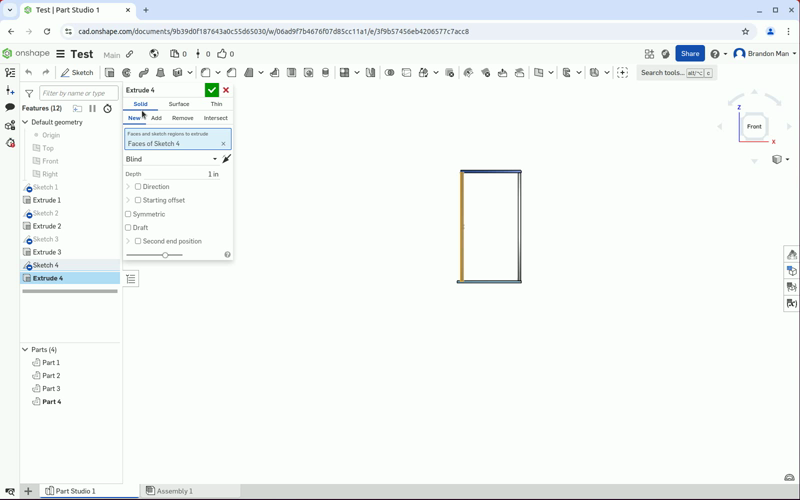
mouse_move(137, 120)
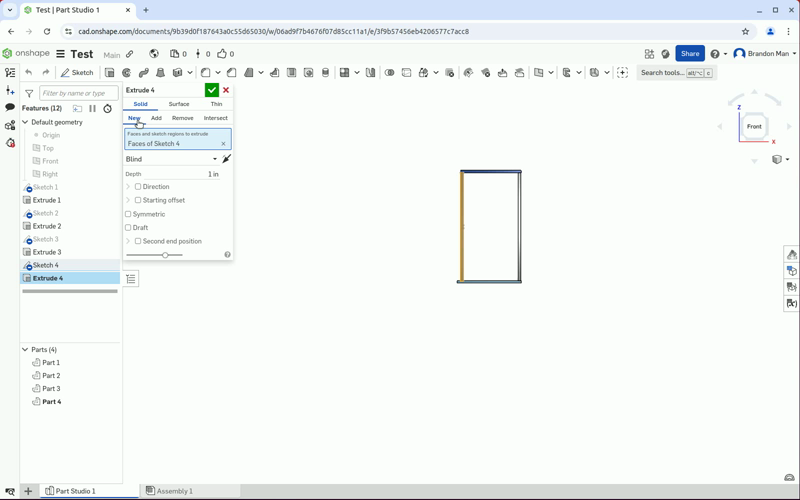
click(137, 120)
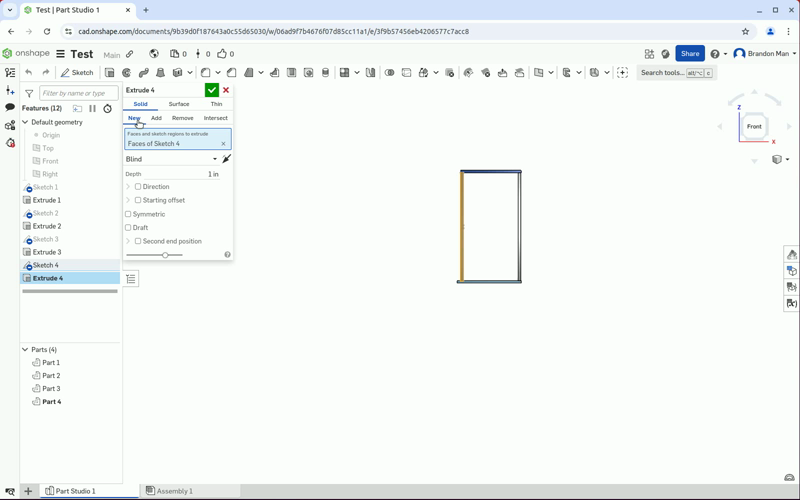
key(tab, 4)
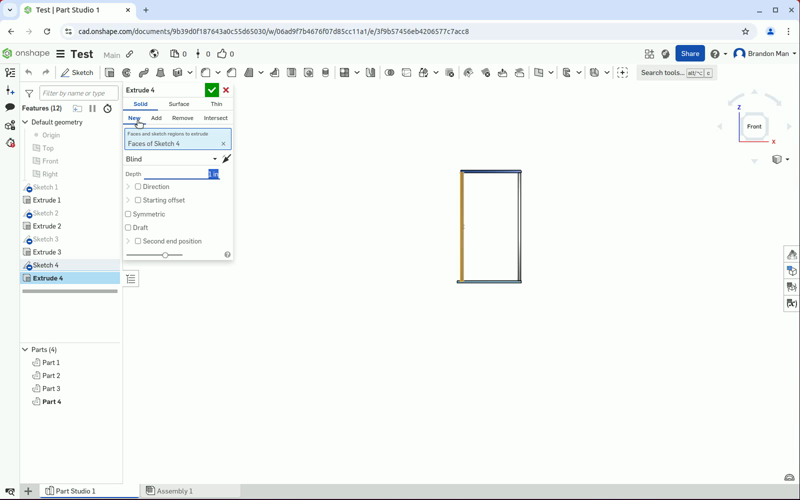
text(0.241)
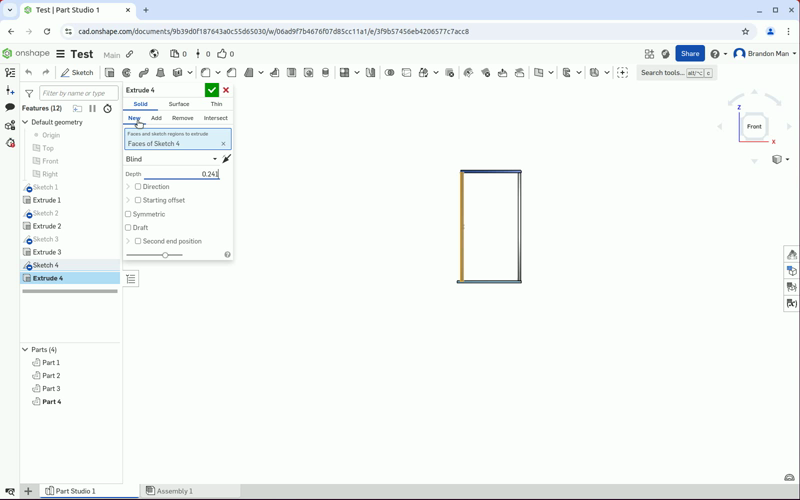
key(enter)
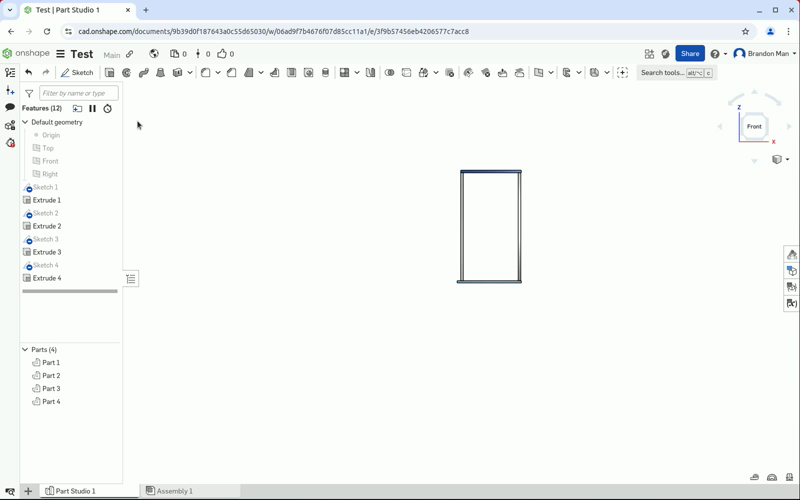
key(shift+h)
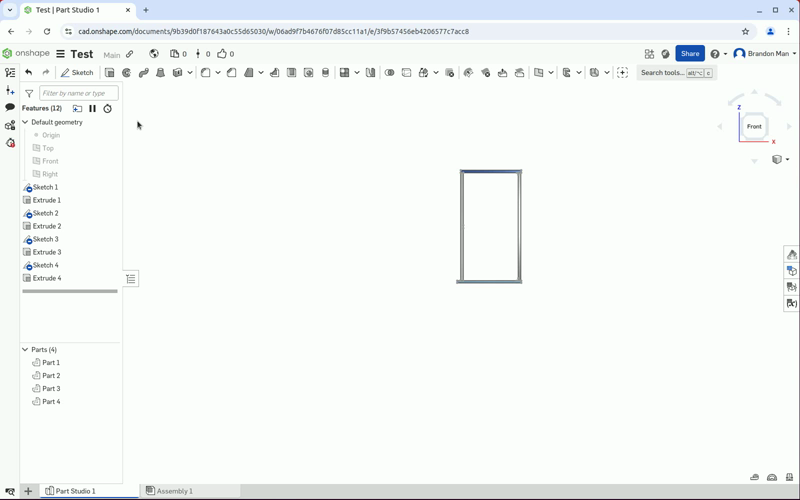
key(shift+h)
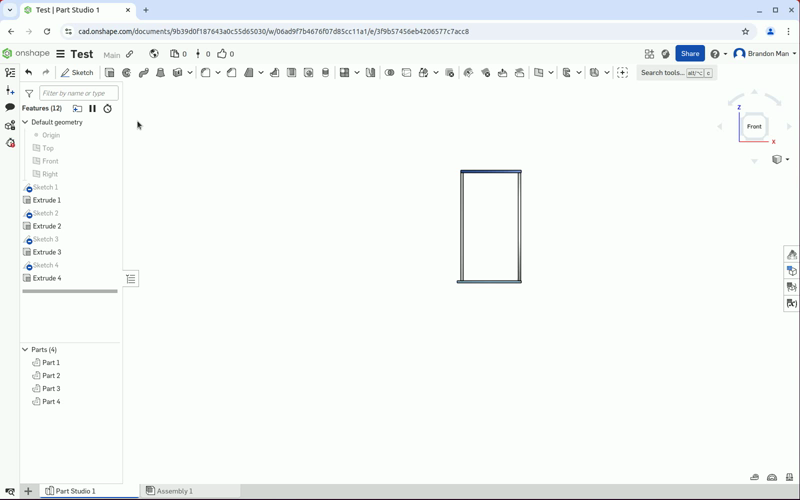
mouse_move(73, 189)
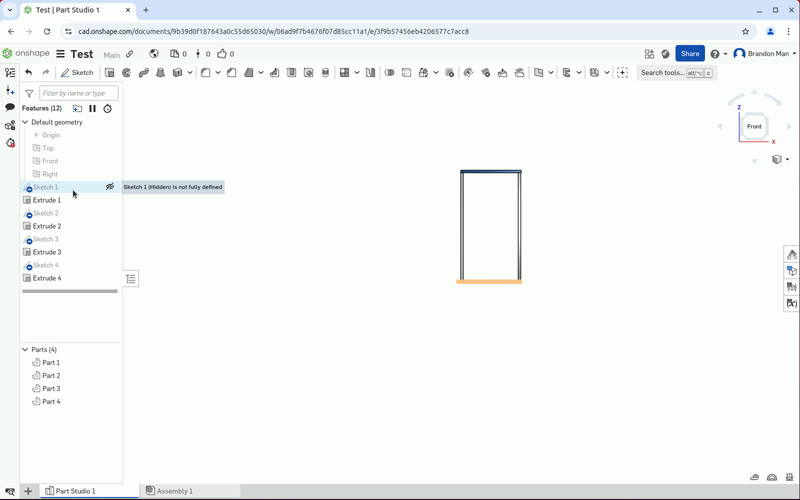
click(73, 189)
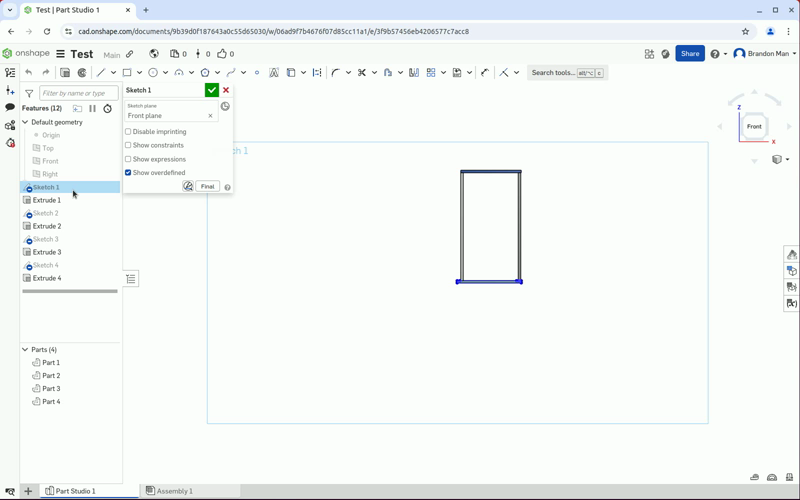
mouse_move(229, 92)
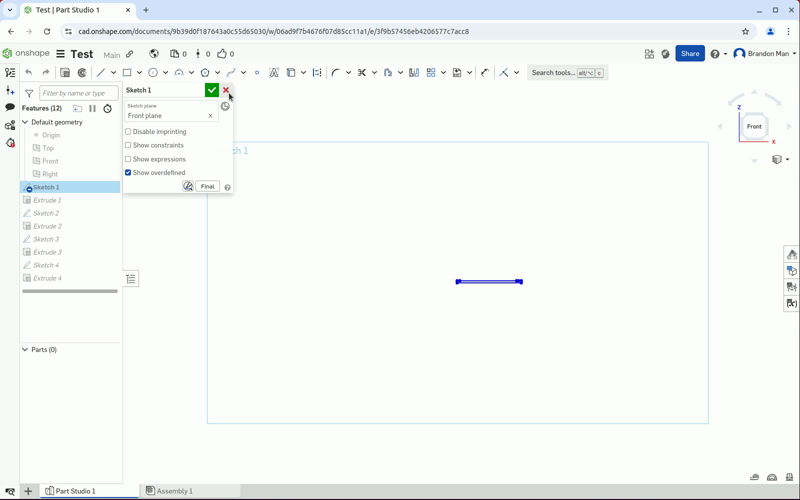
click(229, 92)
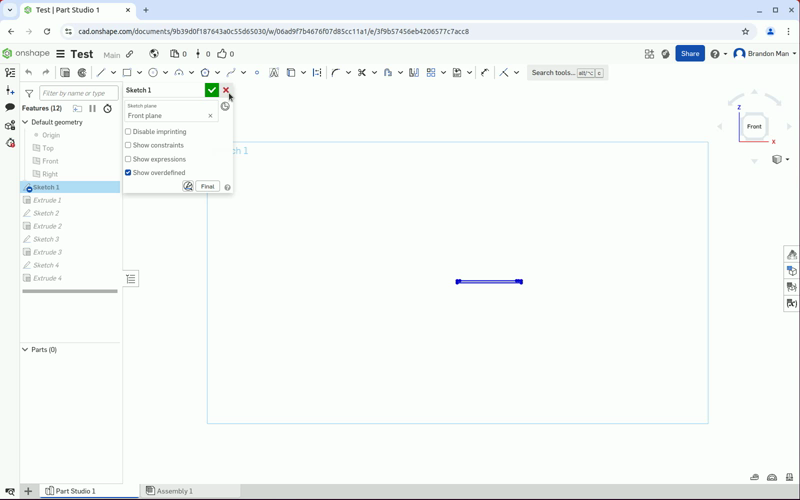
key(shift+s)
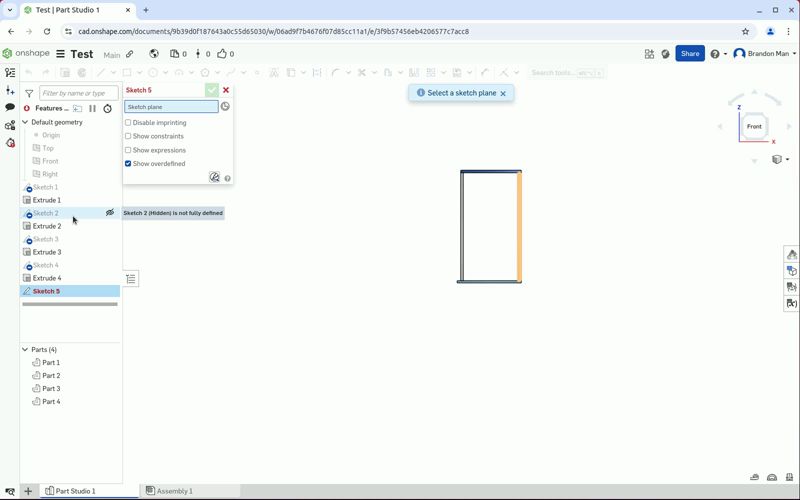
scroll(3)
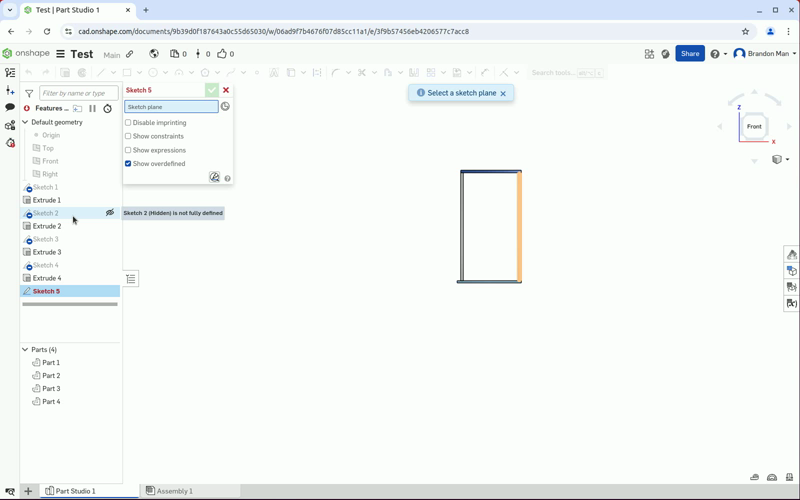
mouse_move(73, 163)
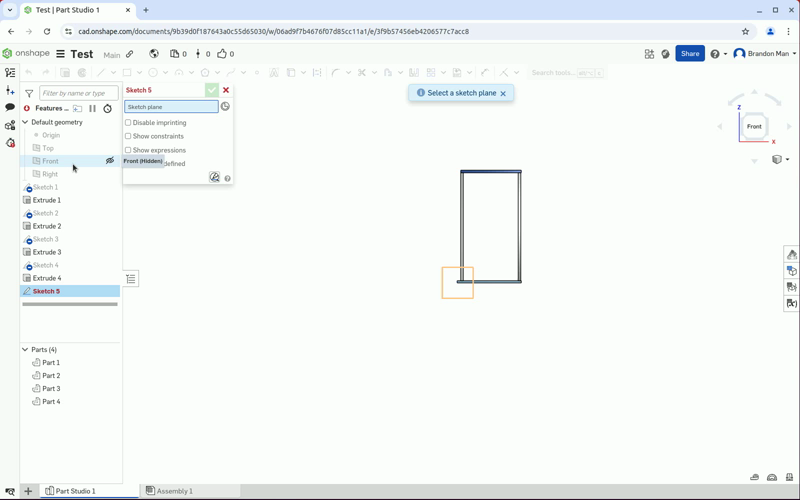
click(73, 163)
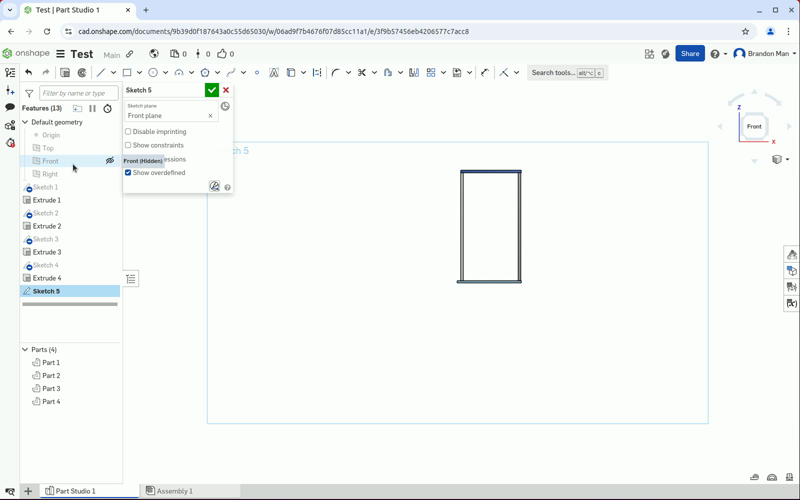
mouse_move(73, 352)
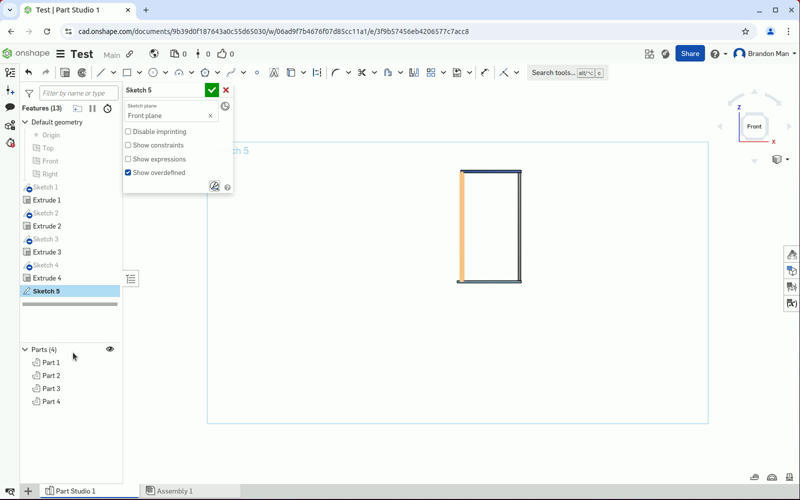
key(y)
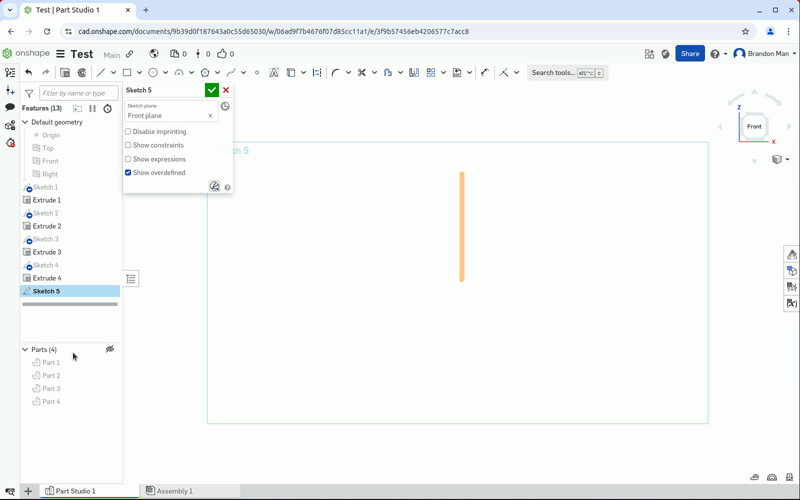
key(l)
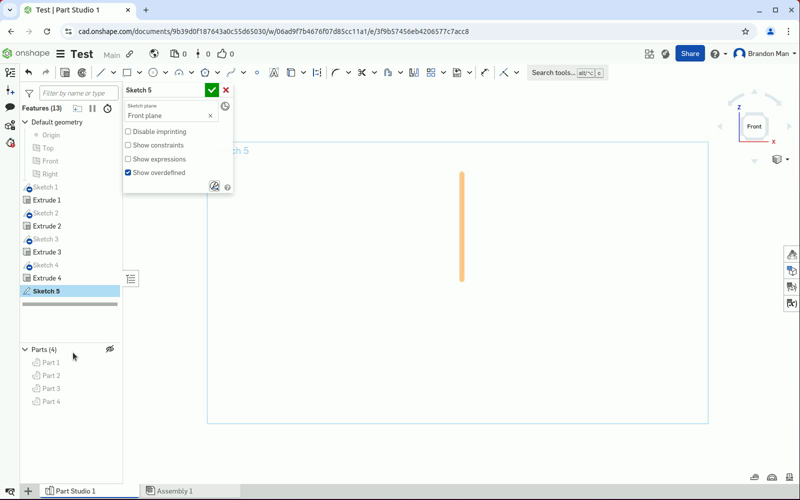
key_down(shift)
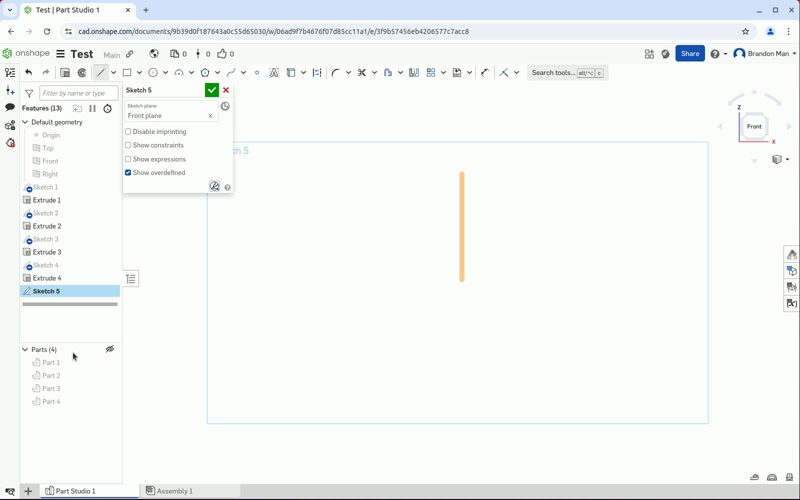
mouse_move(463, 228)
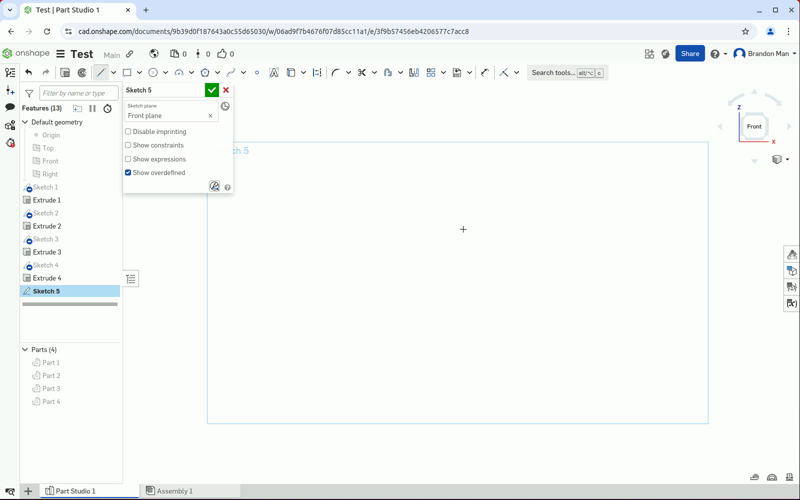
click(463, 228)
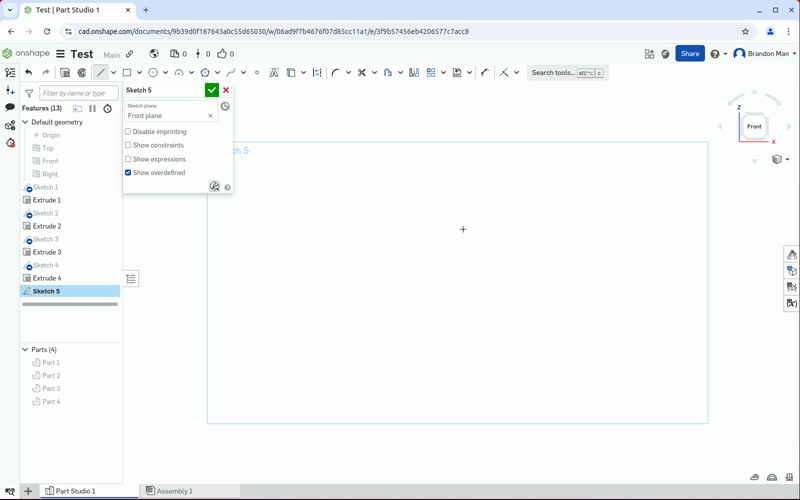
key_up(shift)
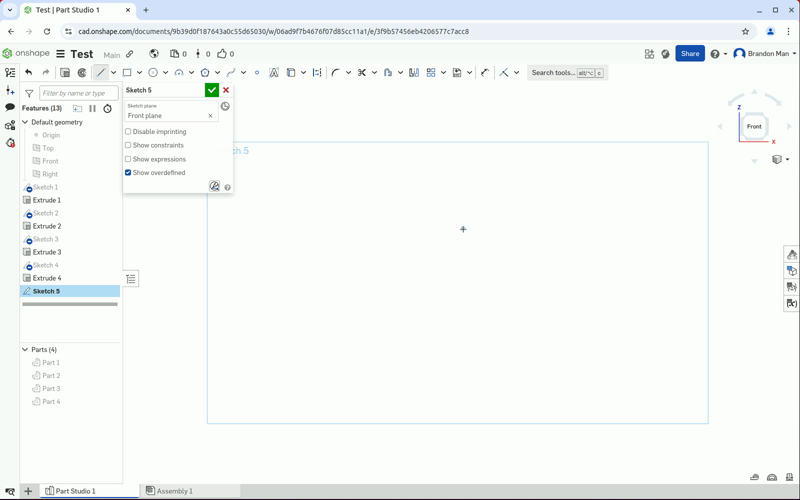
key_down(shift)
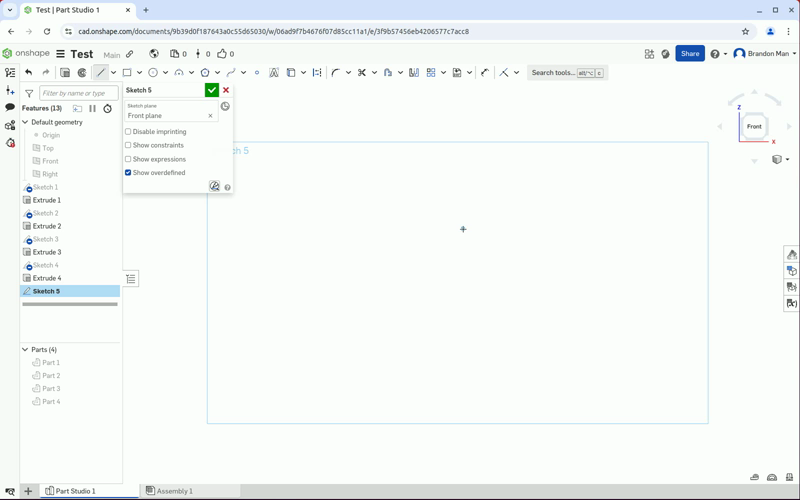
mouse_move(516, 281)
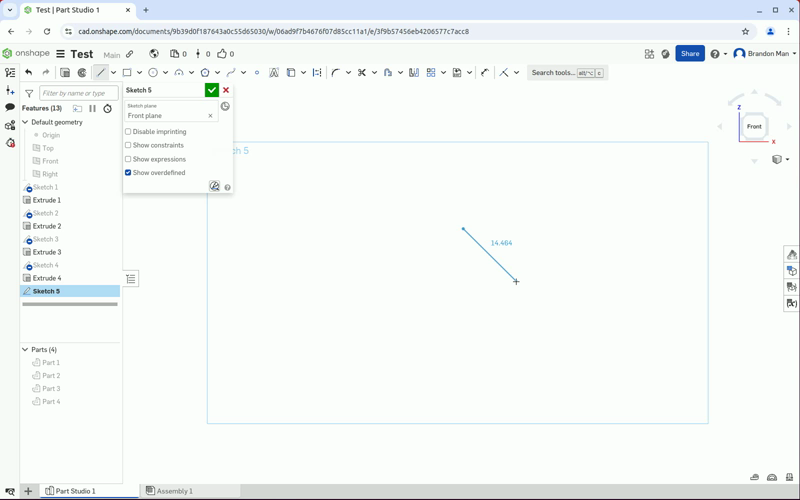
click(516, 281)
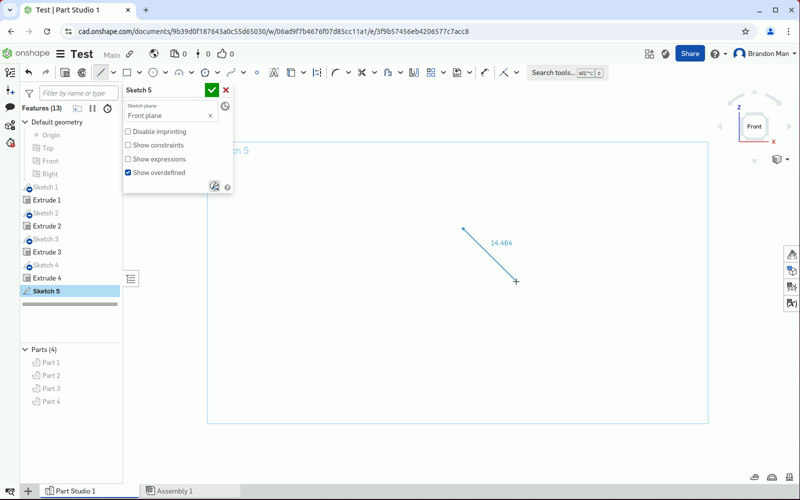
key_up(shift)
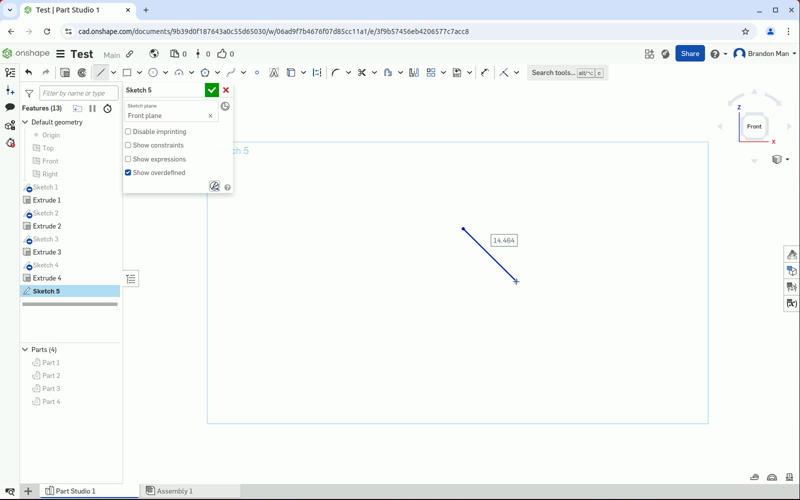
key_down(shift)
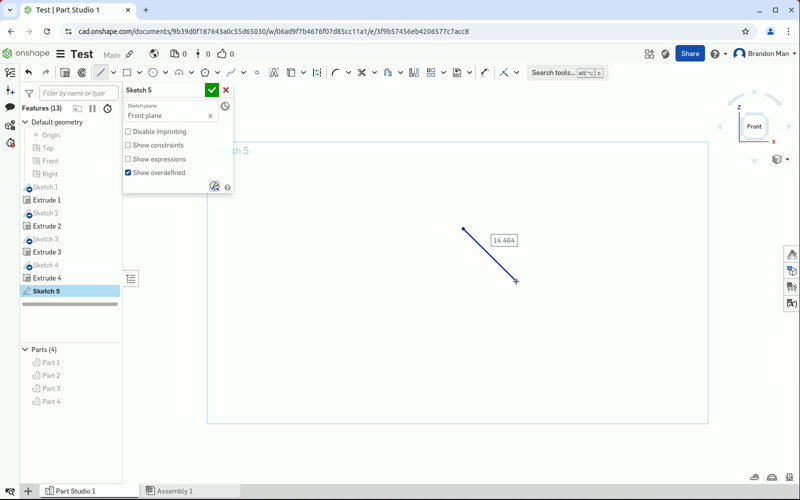
mouse_move(546, 281)
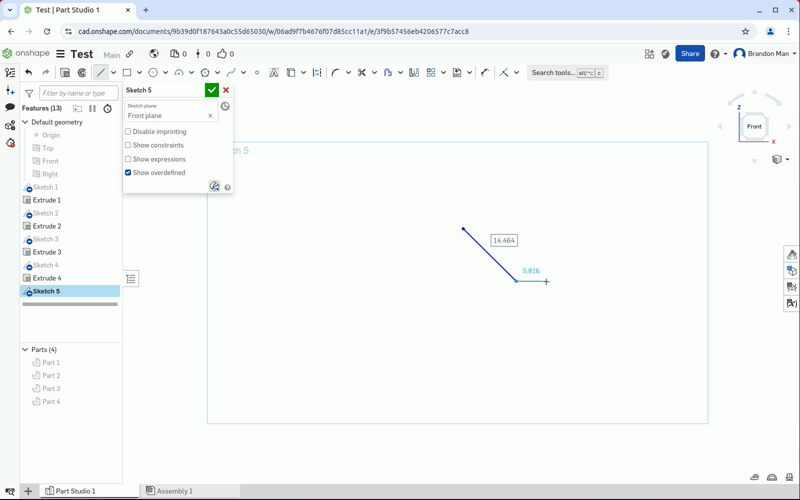
mouse_move(517, 281)
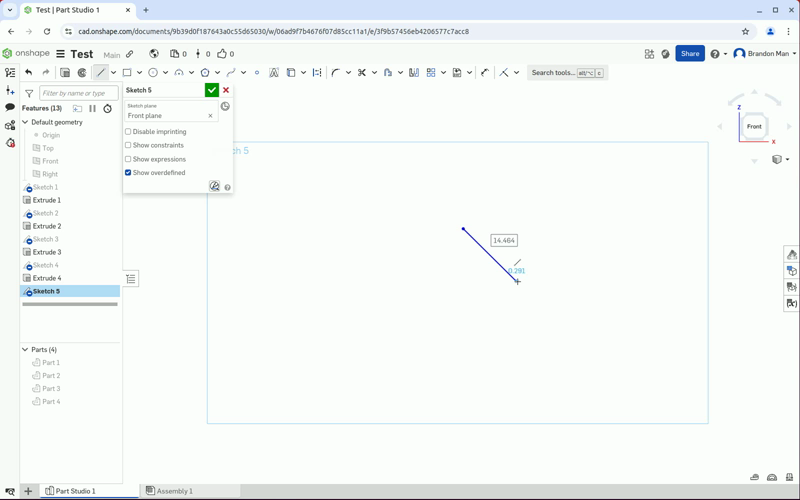
scroll(6)
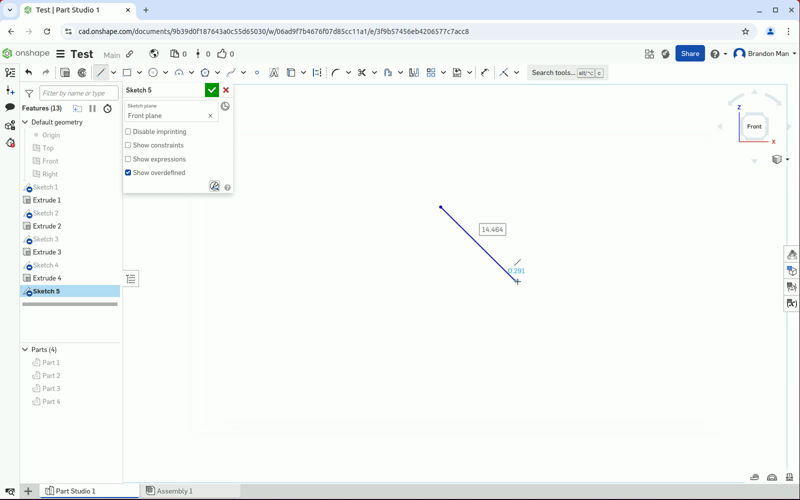
scroll(6)
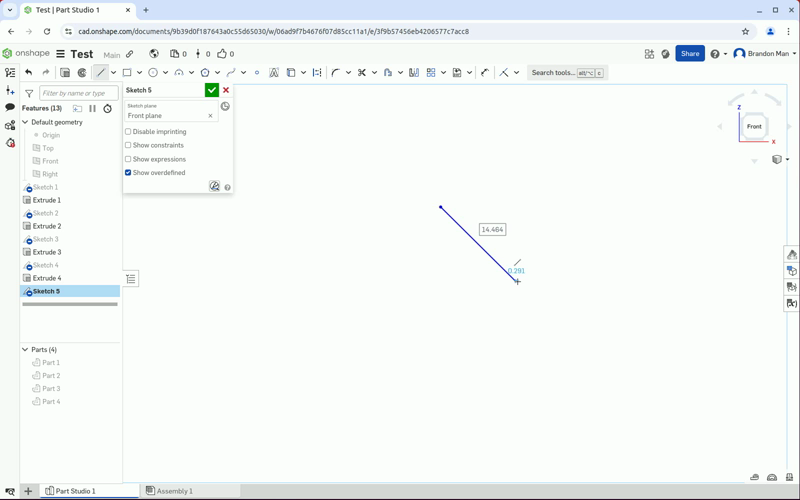
scroll(6)
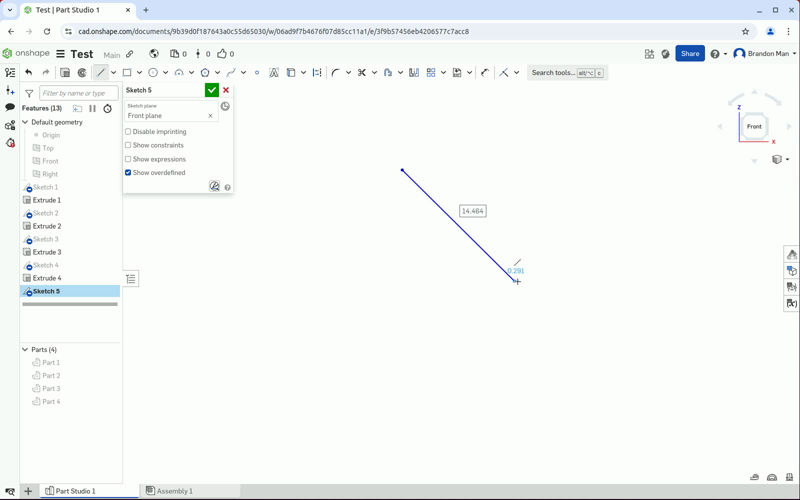
scroll(6)
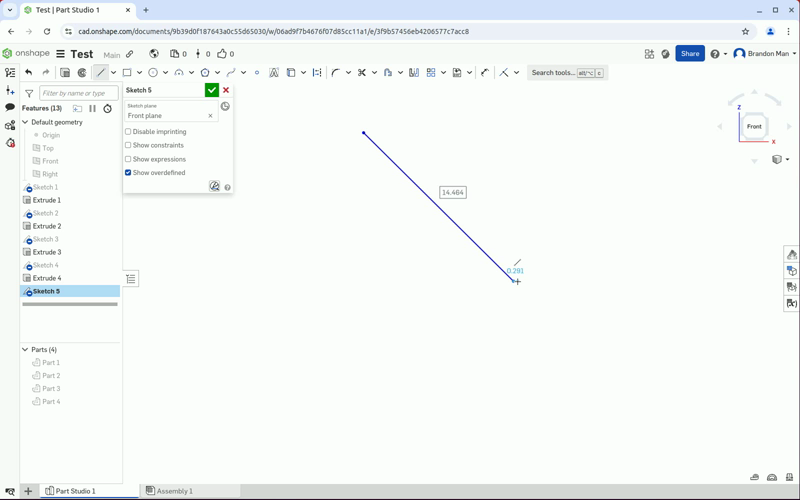
scroll(6)
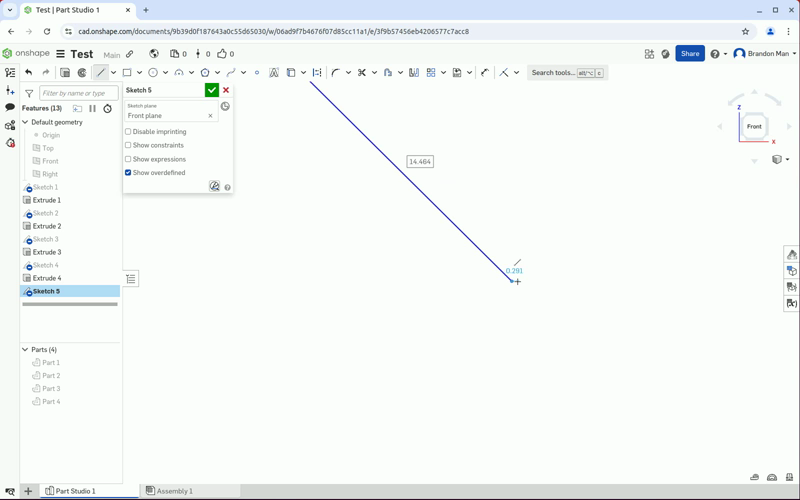
scroll(6)
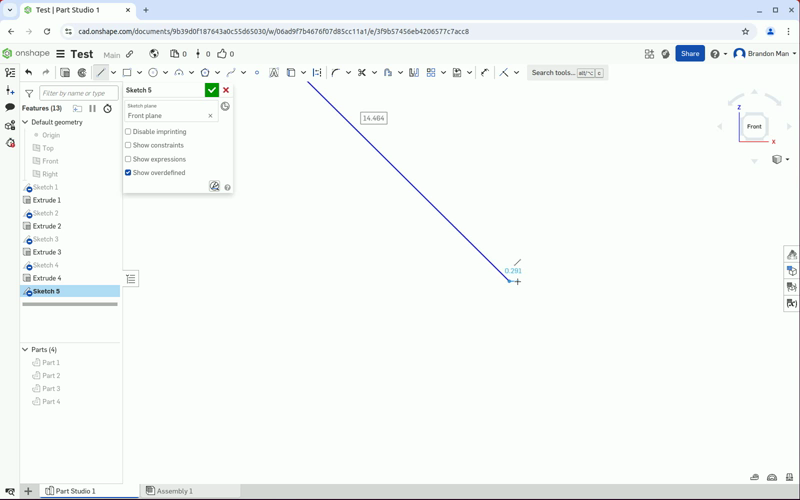
scroll(6)
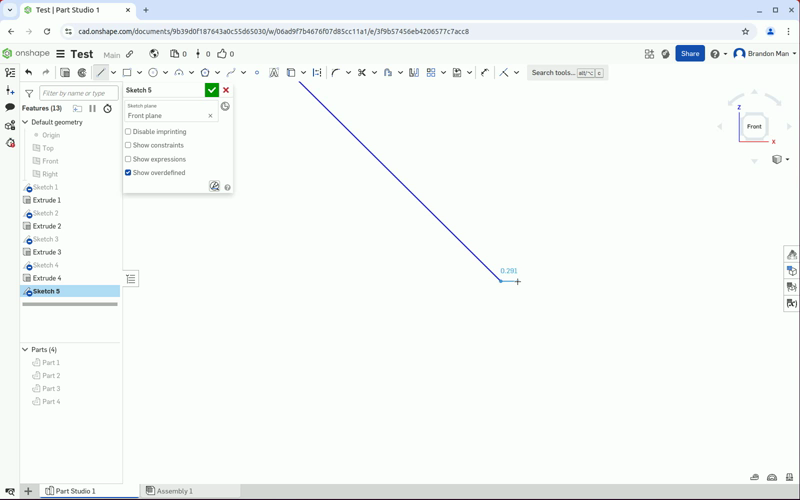
click(517, 281)
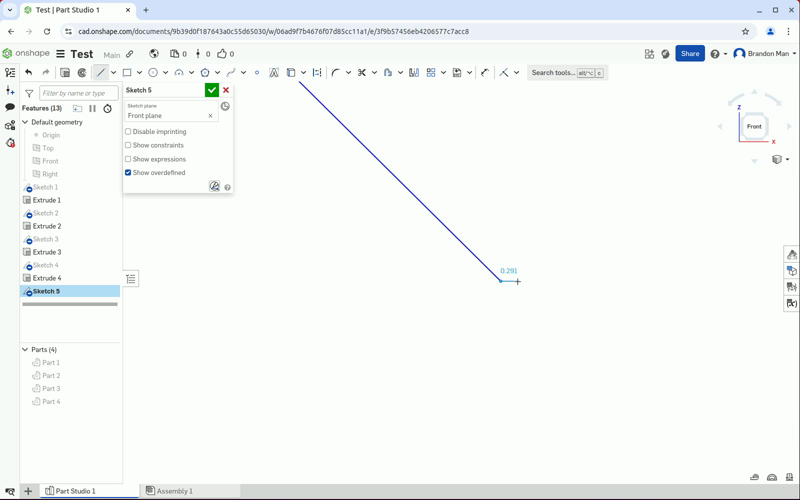
scroll(-6)
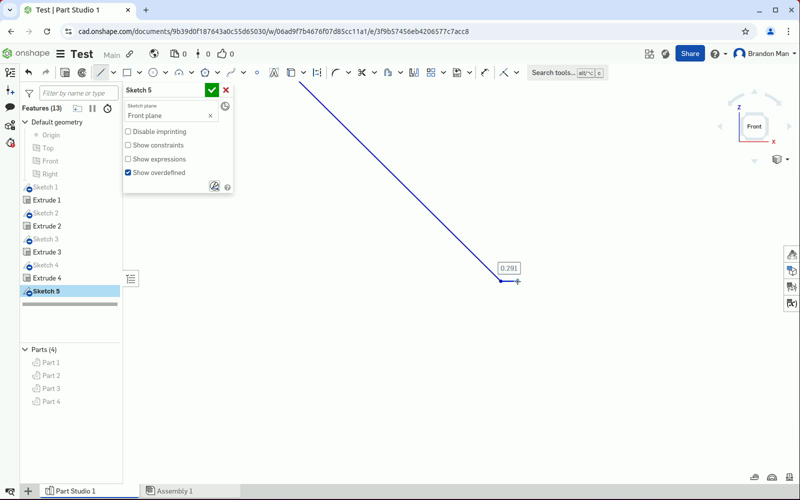
scroll(-6)
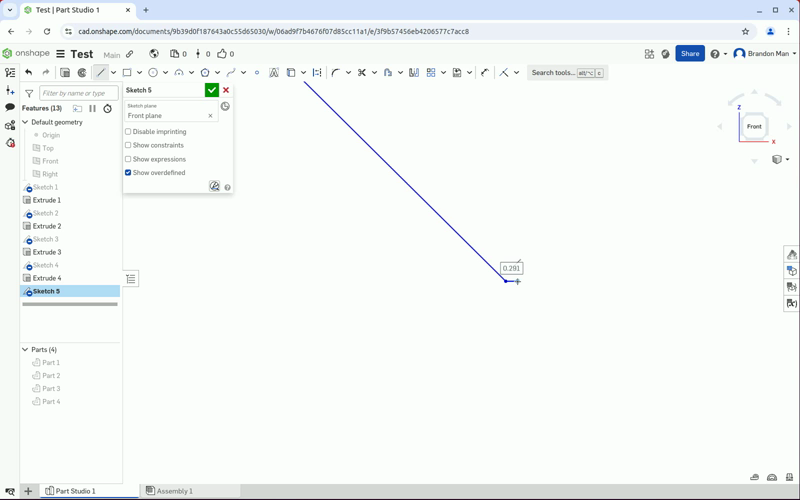
scroll(-6)
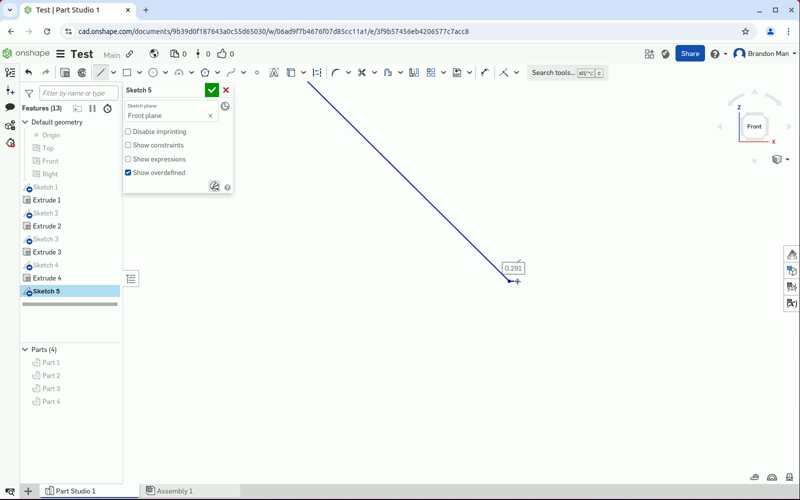
scroll(-6)
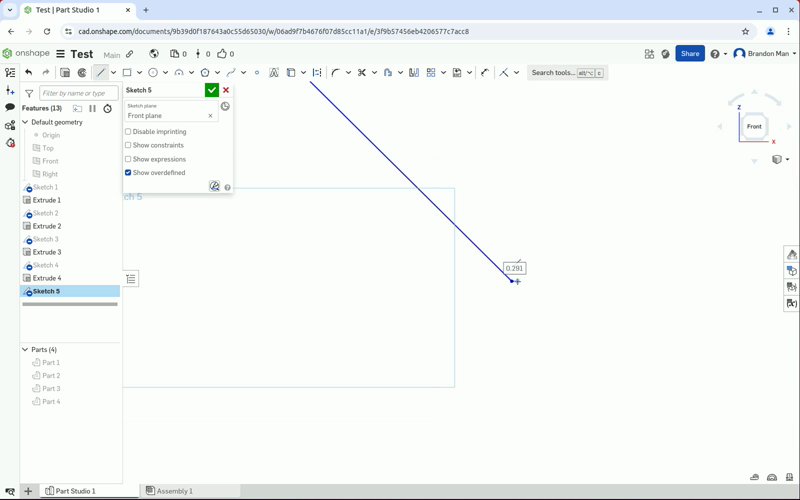
scroll(-6)
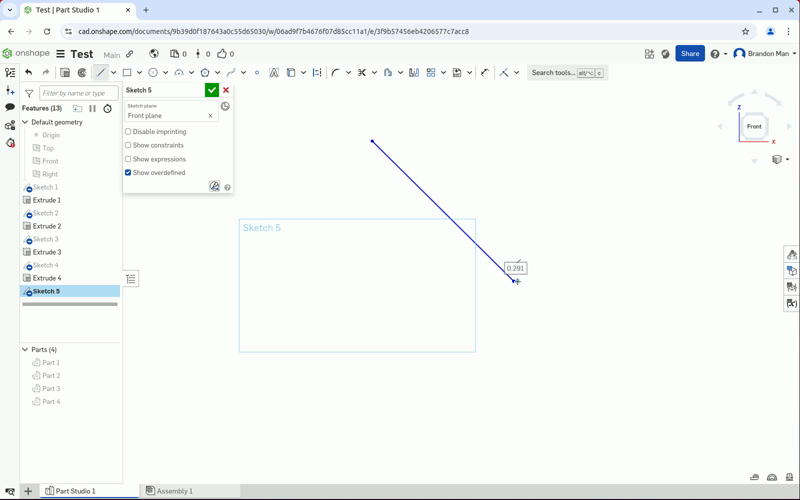
scroll(-6)
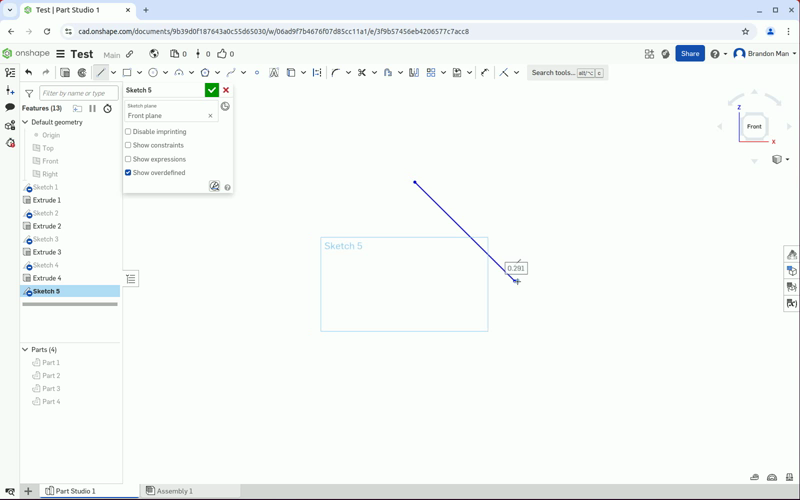
scroll(-6)
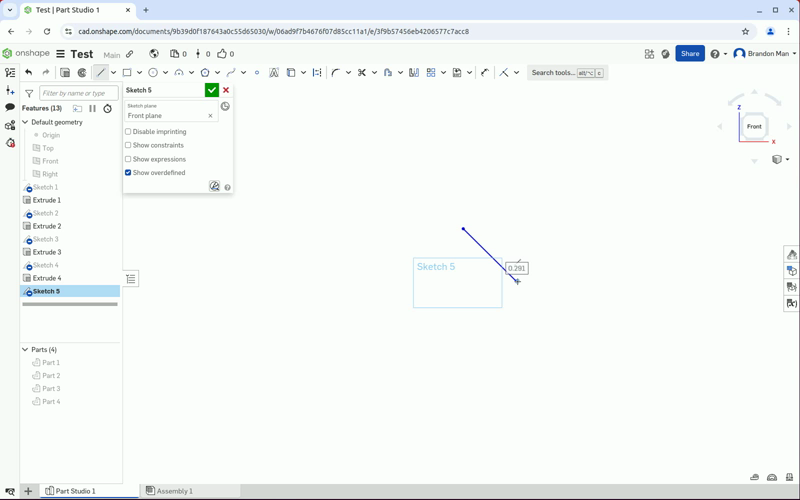
key_up(shift)
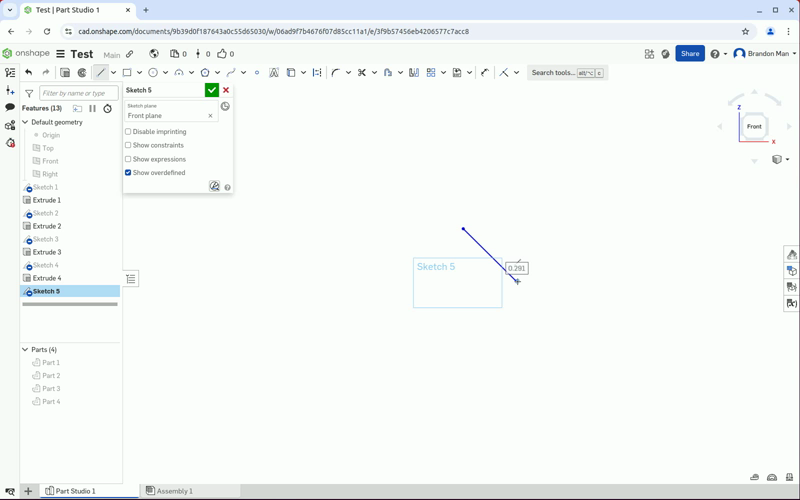
key_down(shift)
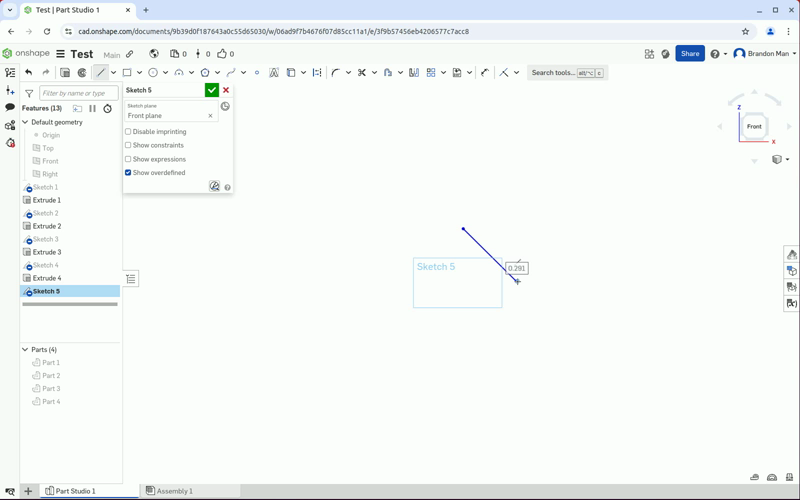
mouse_move(547, 281)
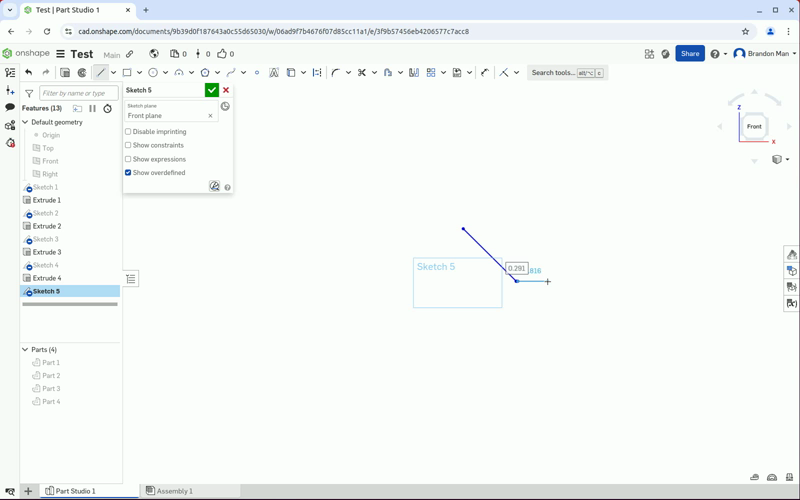
mouse_move(517, 279)
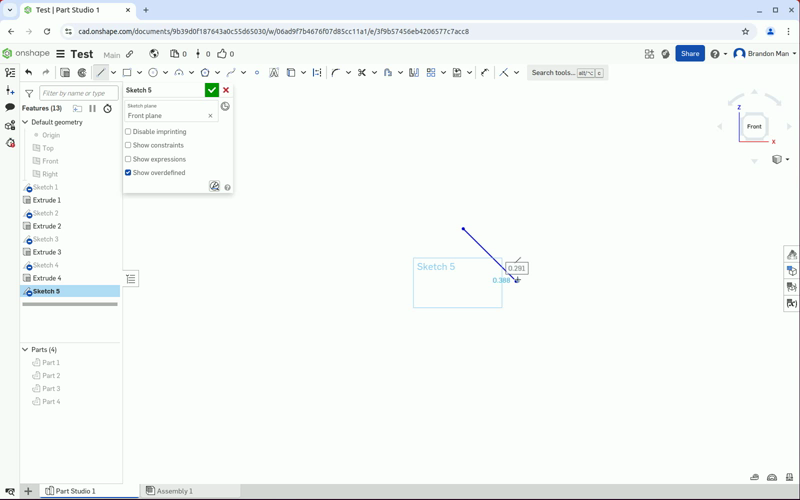
scroll(6)
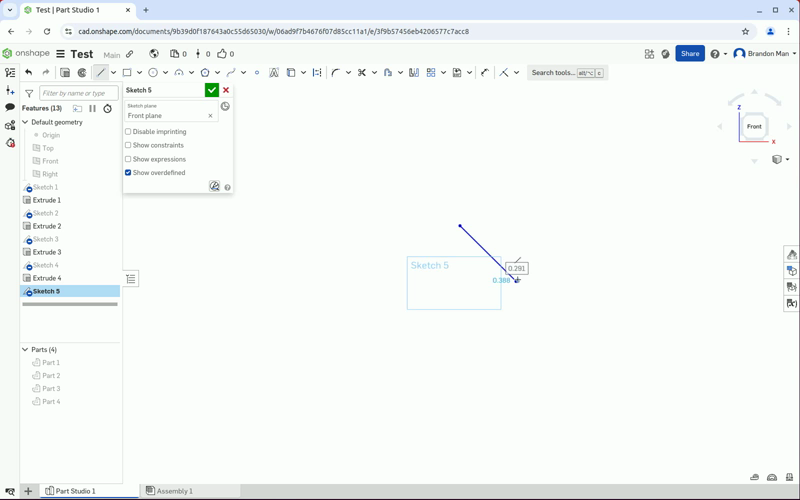
scroll(6)
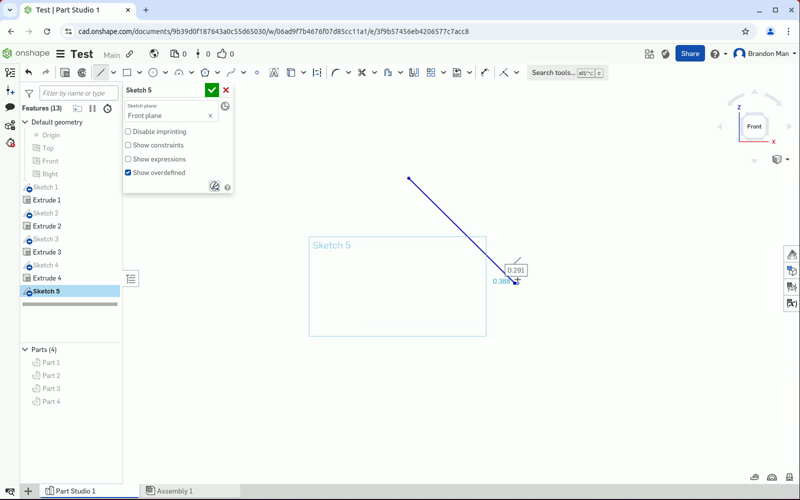
scroll(6)
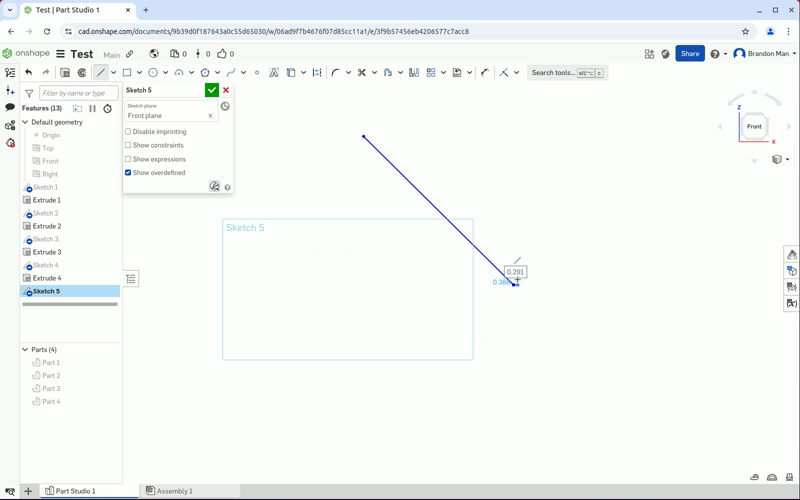
scroll(6)
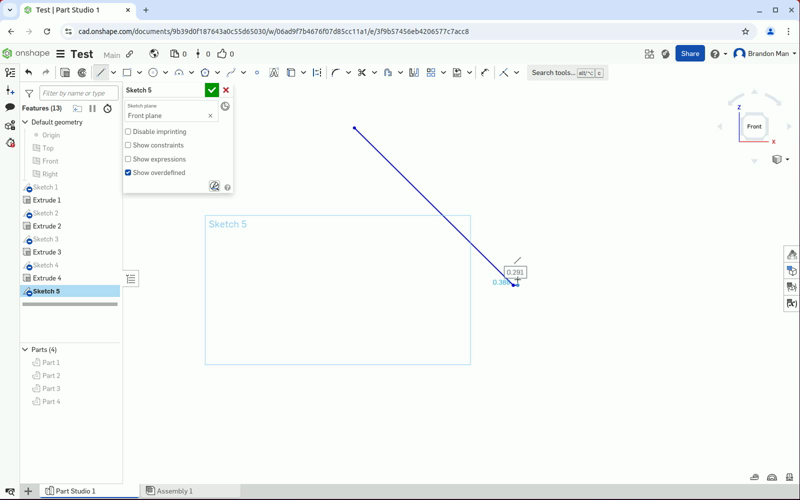
scroll(6)
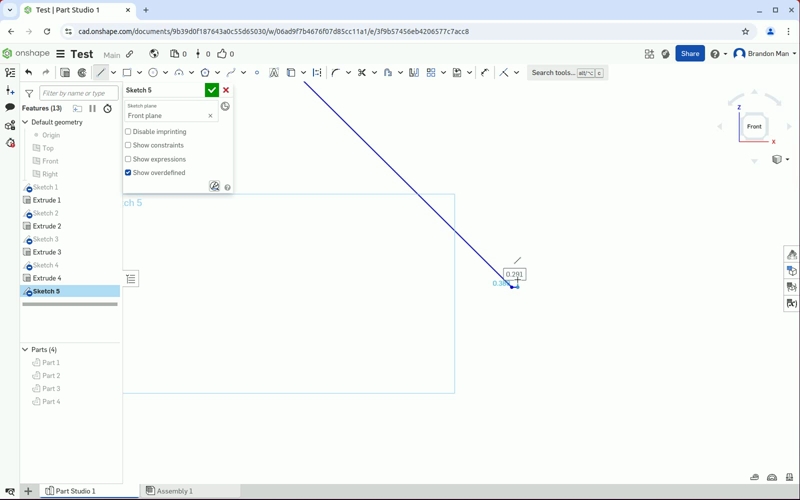
scroll(6)
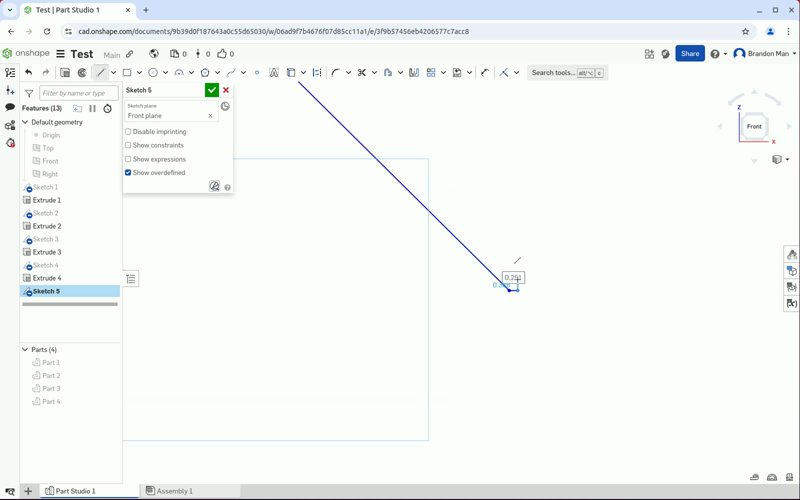
scroll(6)
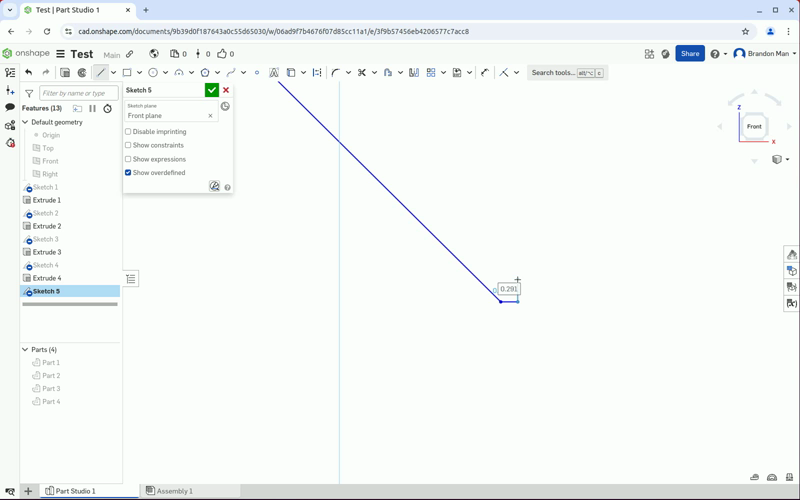
click(517, 279)
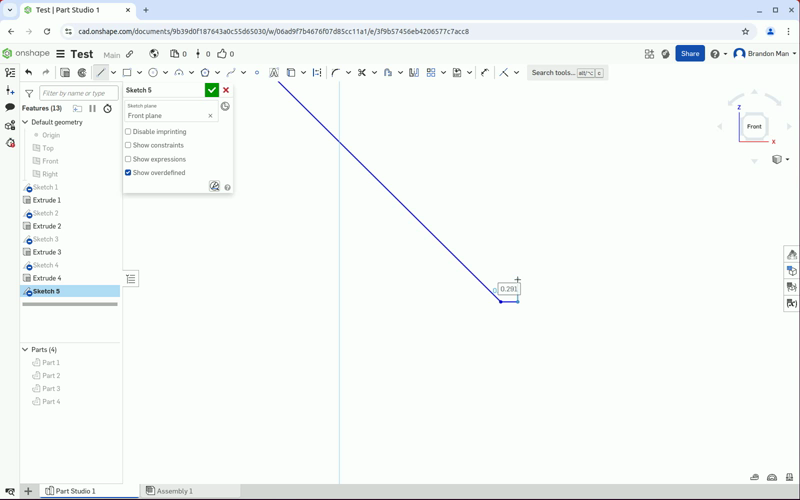
scroll(-6)
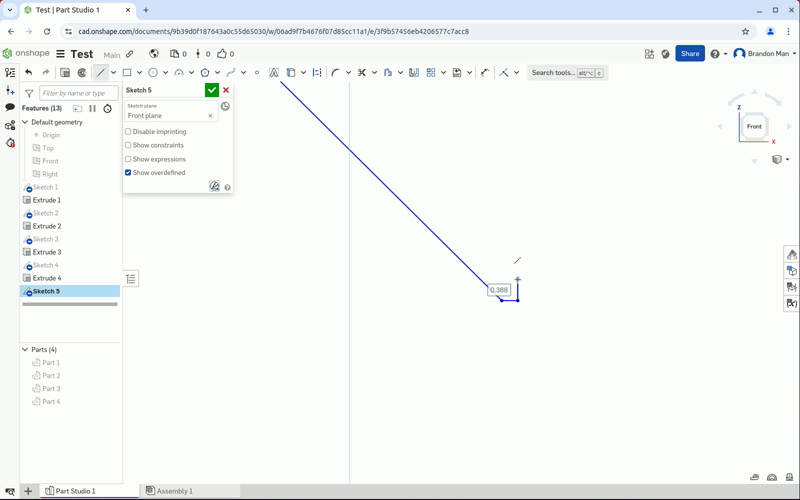
scroll(-6)
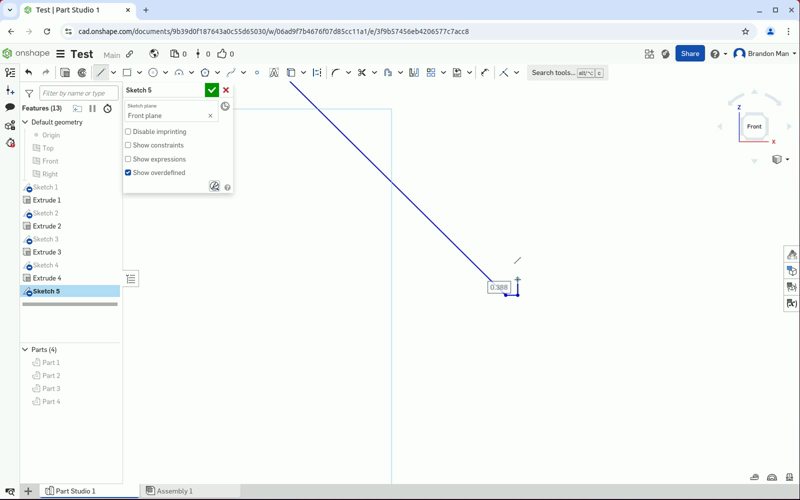
scroll(-6)
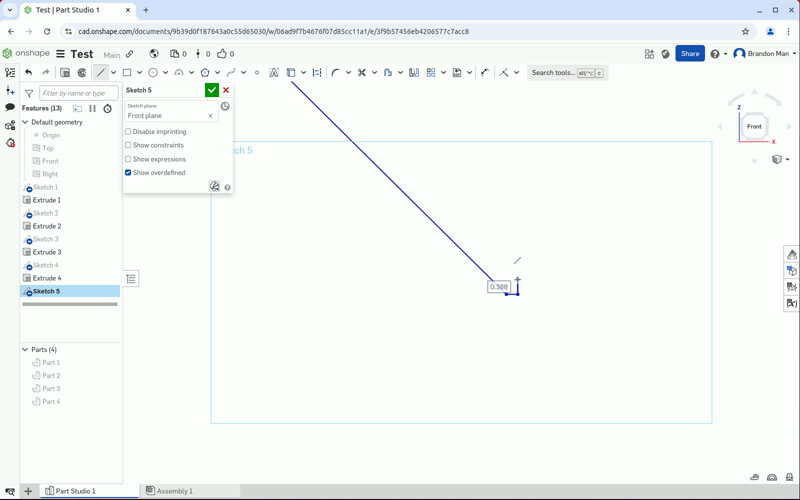
scroll(-6)
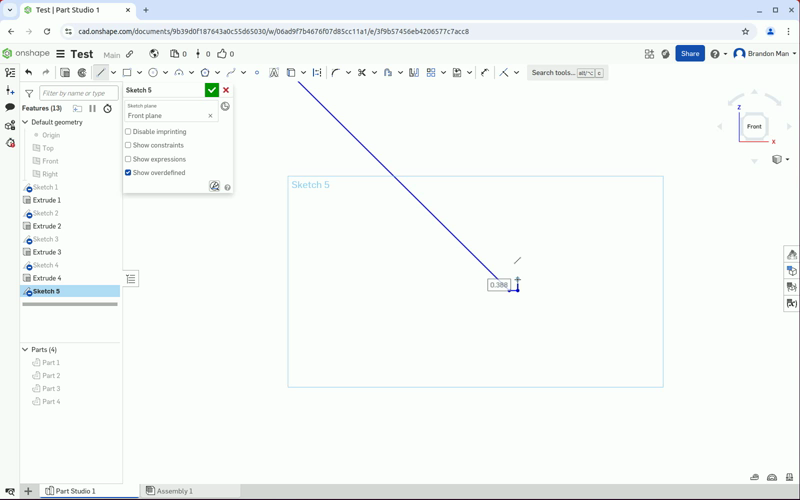
scroll(-6)
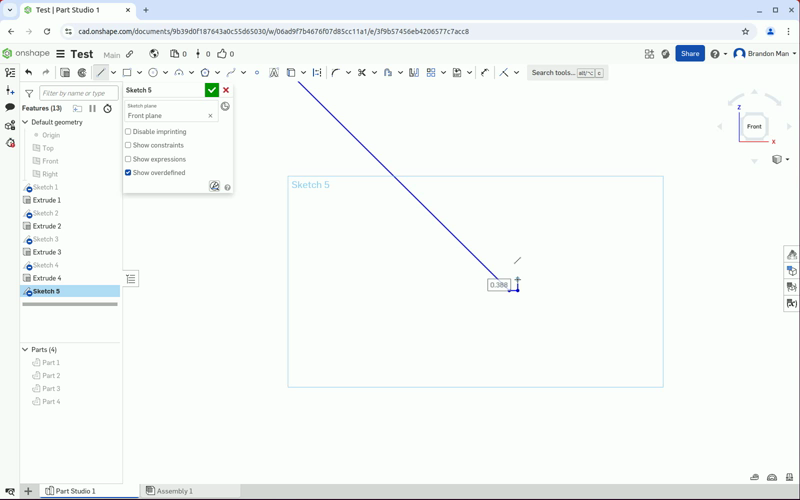
scroll(-6)
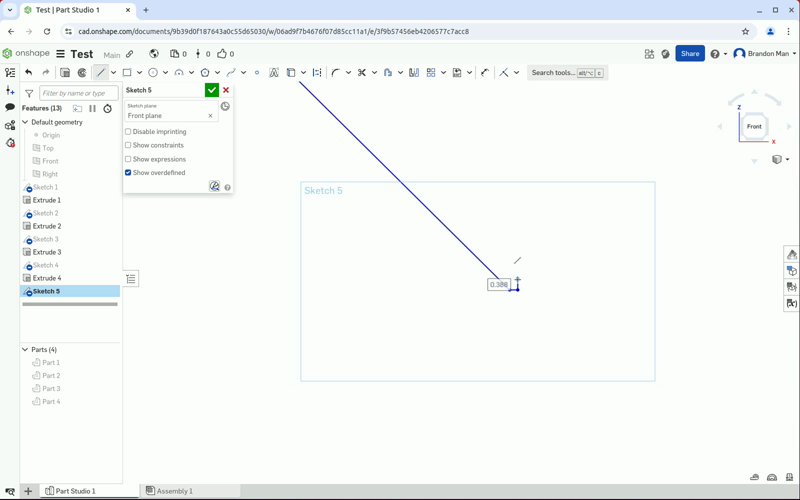
scroll(-6)
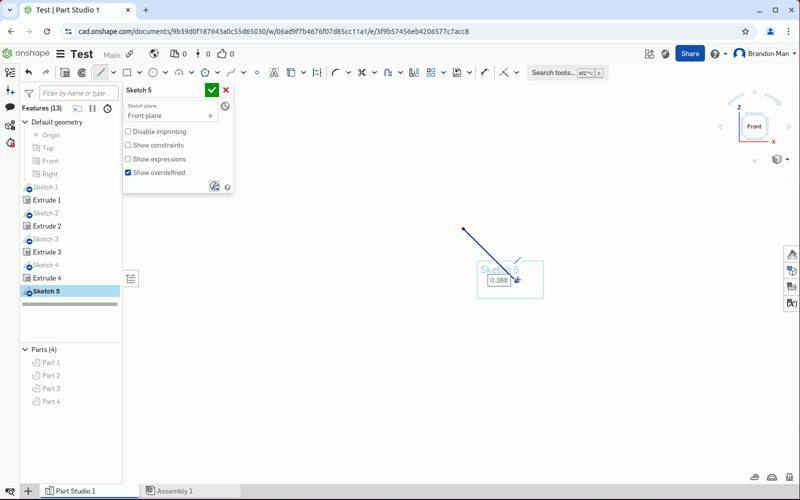
key_up(shift)
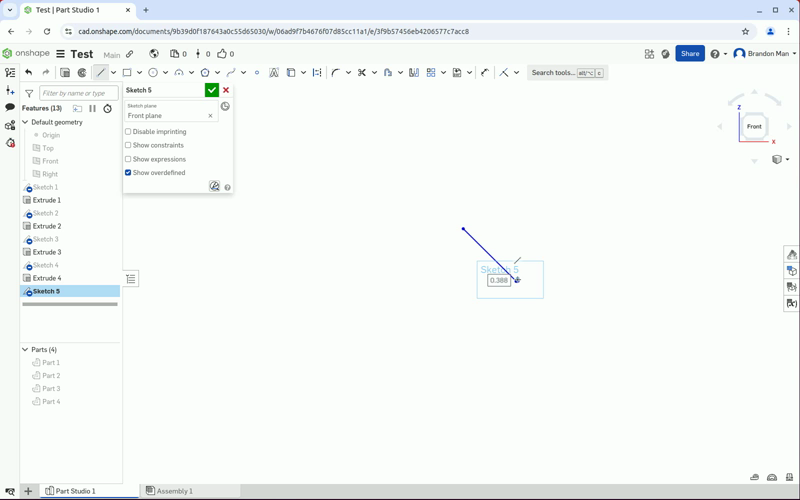
key_down(shift)
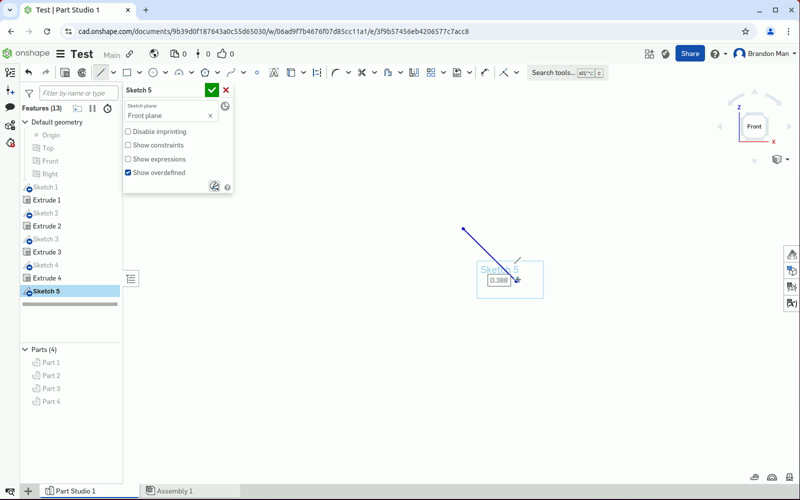
mouse_move(464, 227)
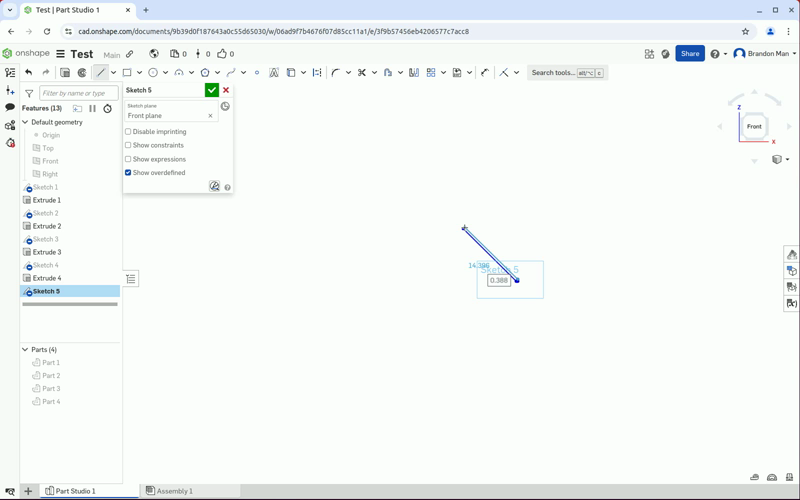
scroll(6)
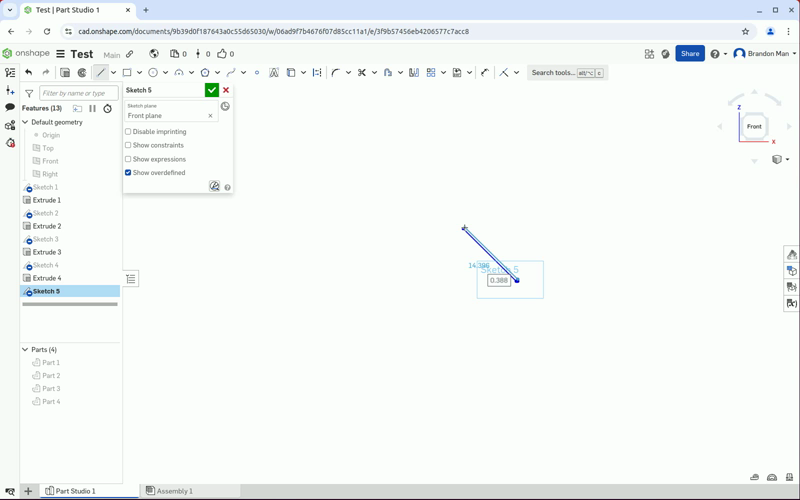
scroll(6)
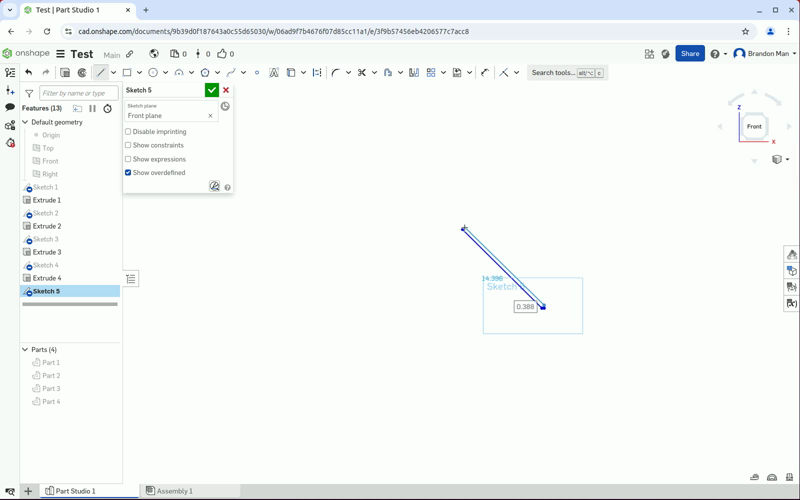
scroll(6)
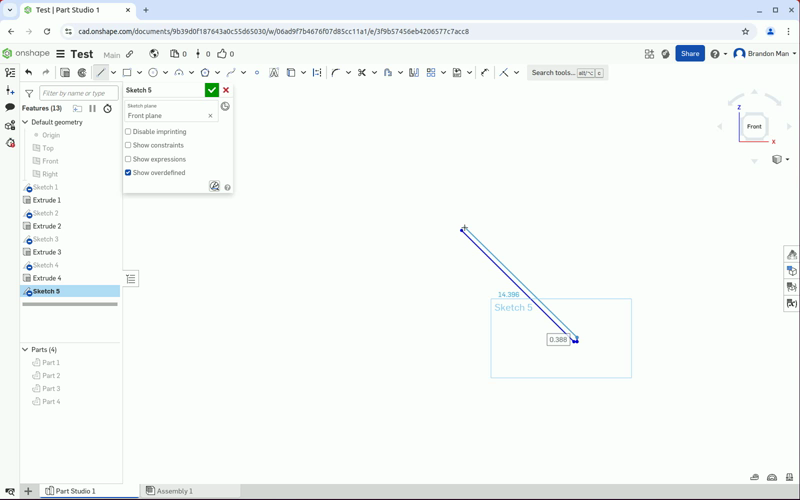
scroll(6)
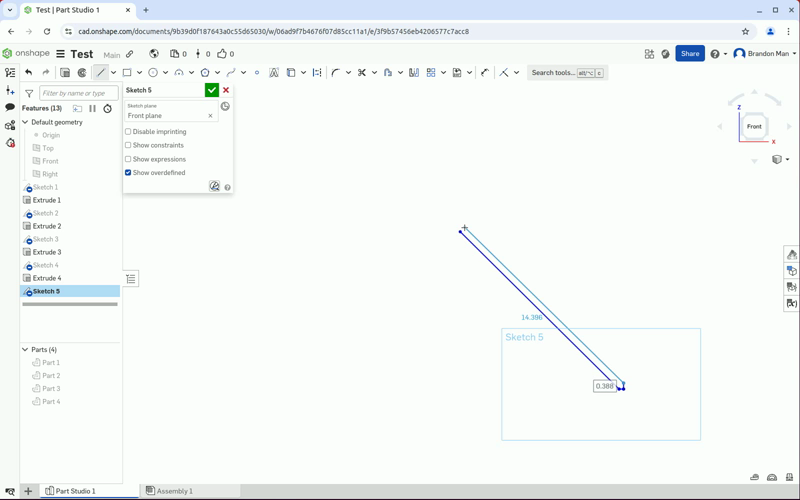
scroll(6)
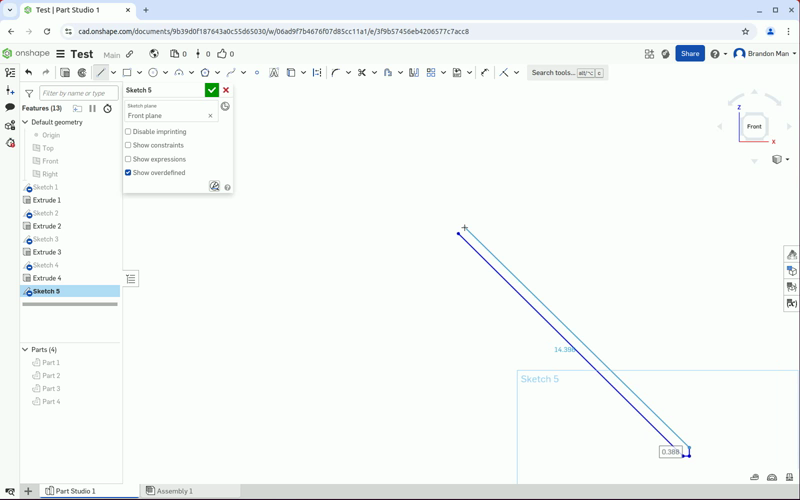
scroll(6)
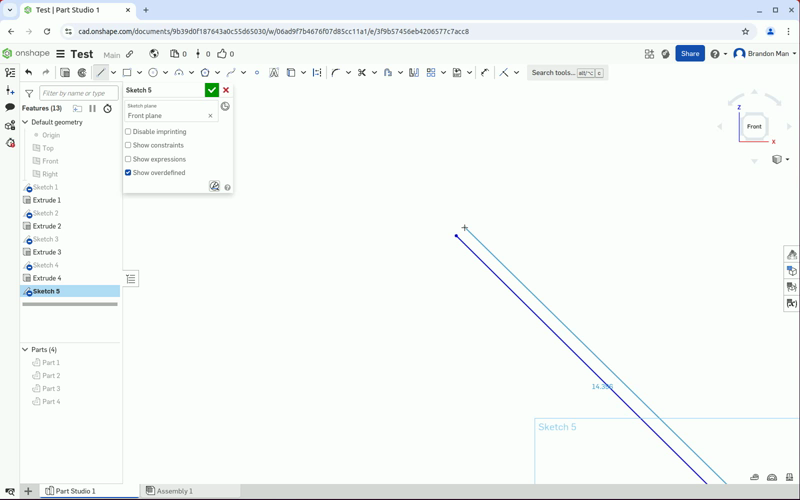
scroll(6)
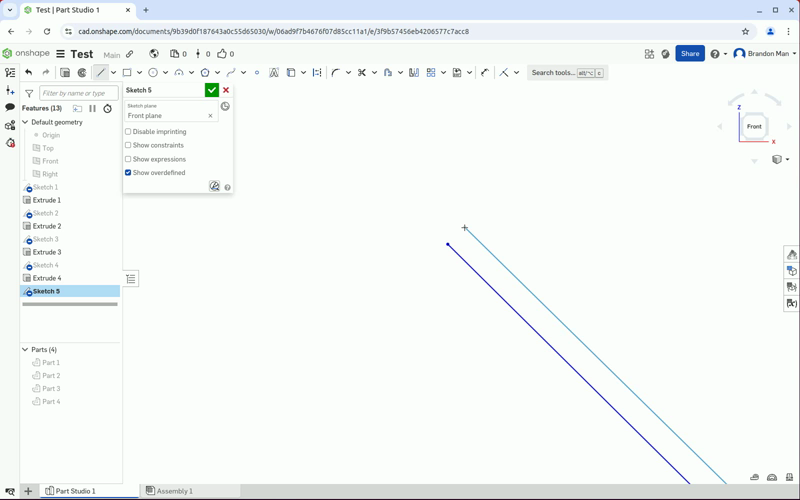
click(464, 227)
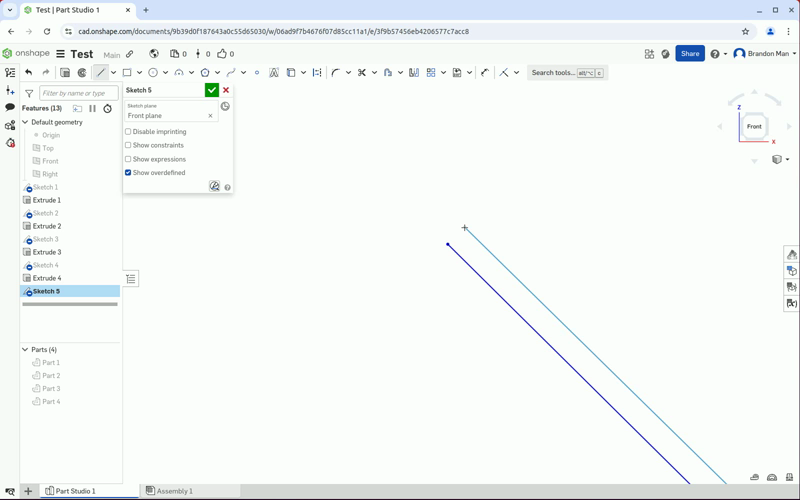
scroll(-6)
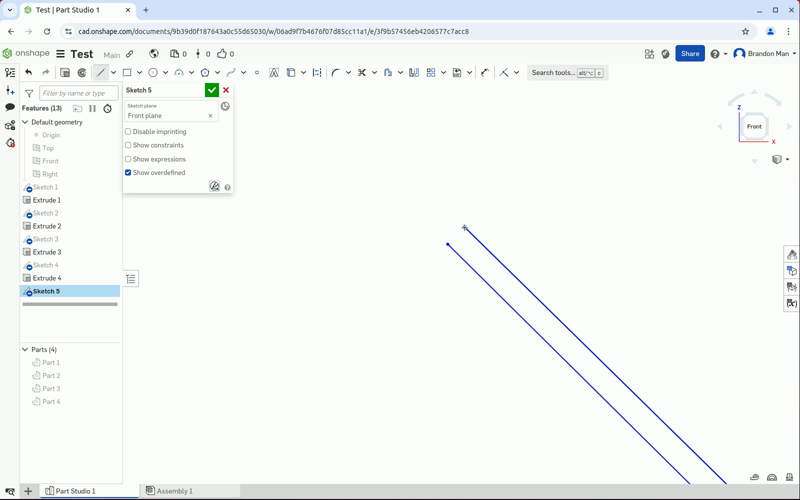
scroll(-6)
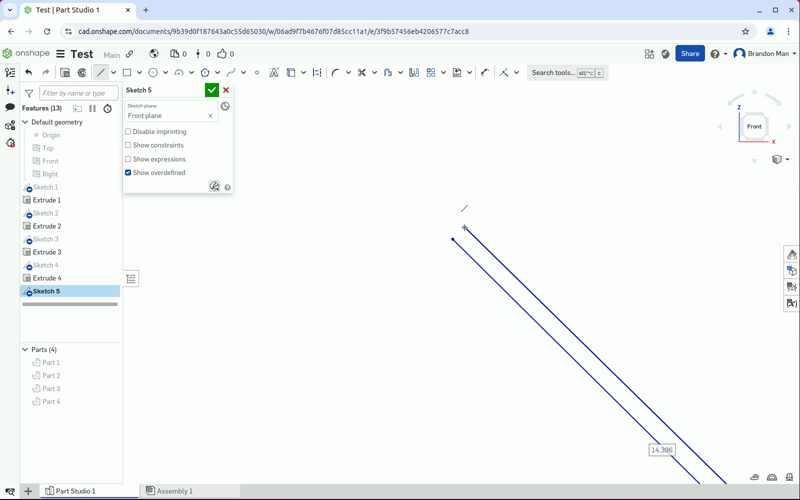
scroll(-6)
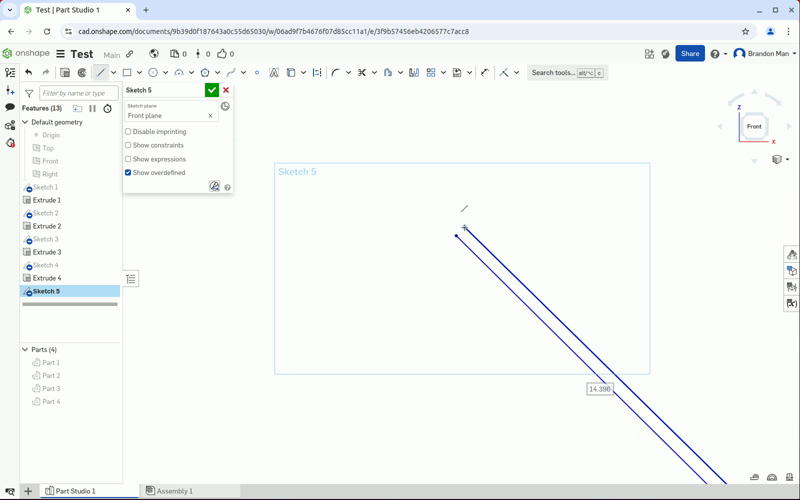
scroll(-6)
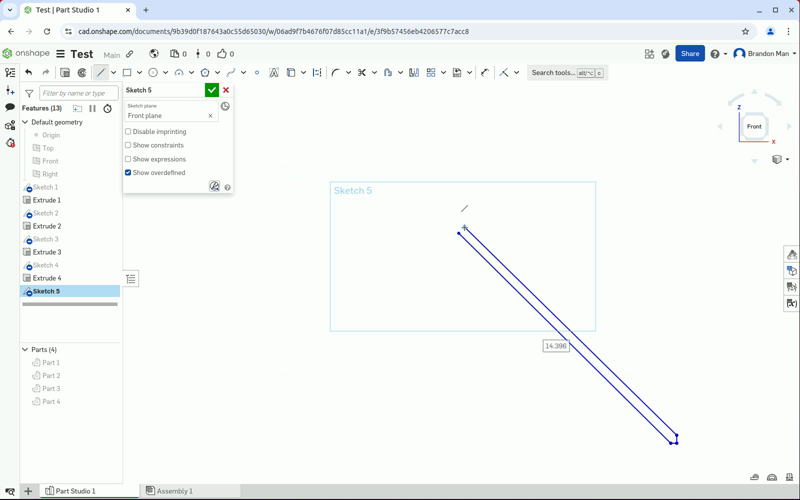
scroll(-6)
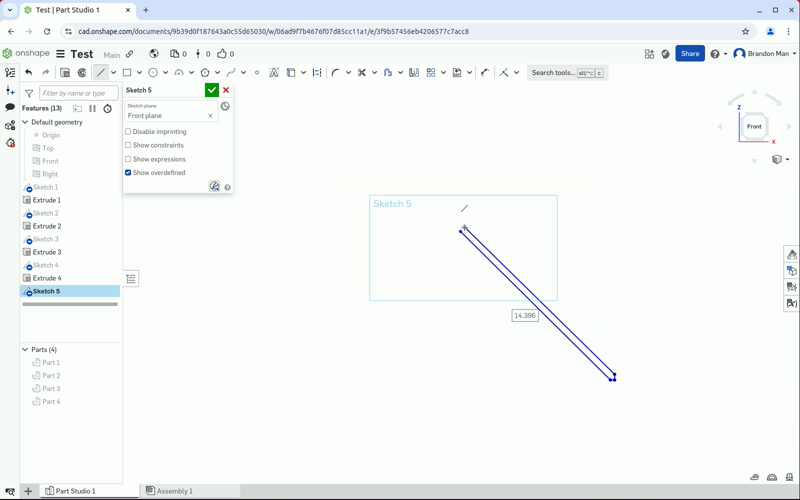
scroll(-6)
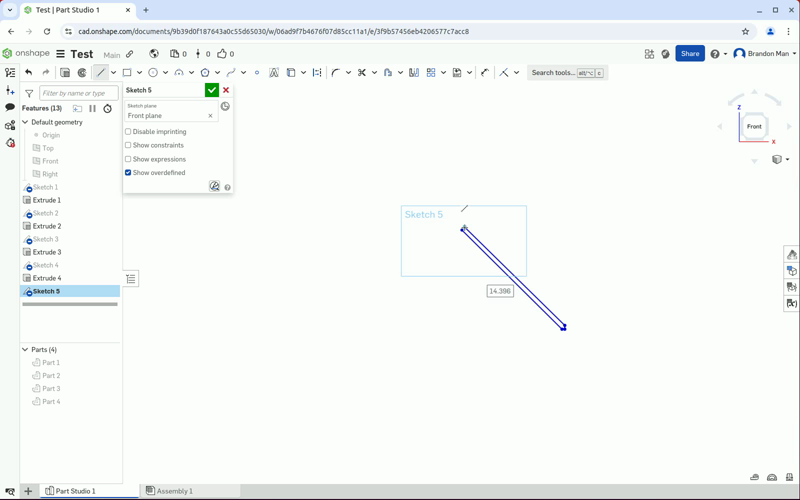
scroll(-6)
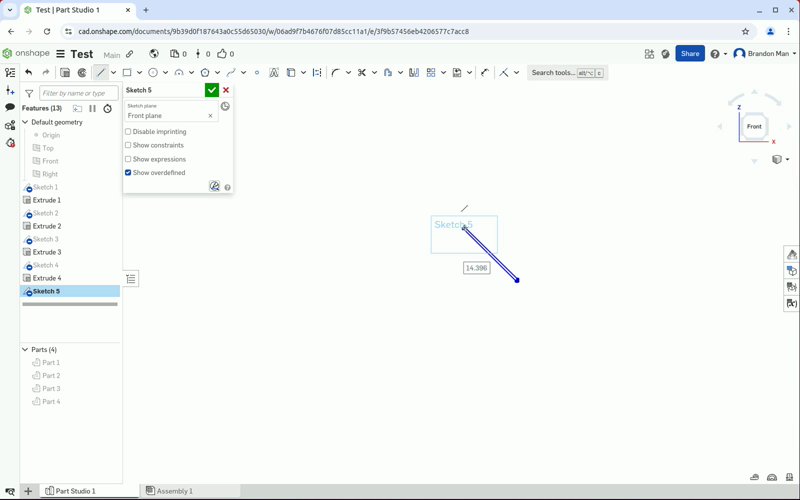
key_up(shift)
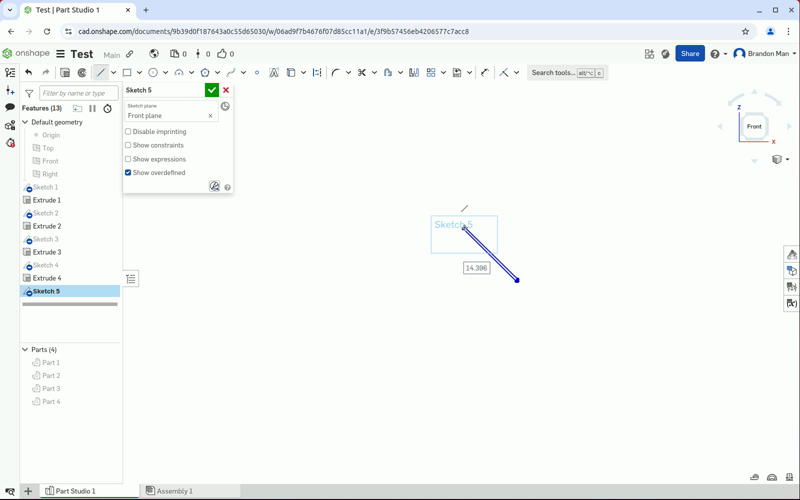
key_down(shift)
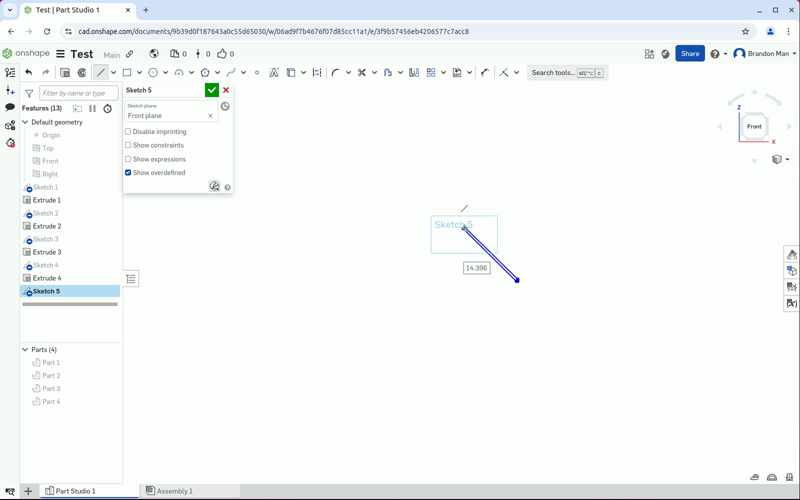
mouse_move(517, 175)
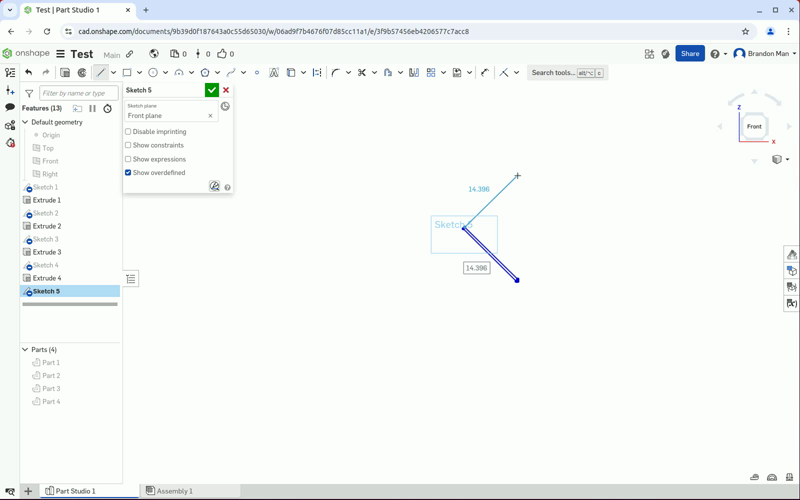
click(517, 175)
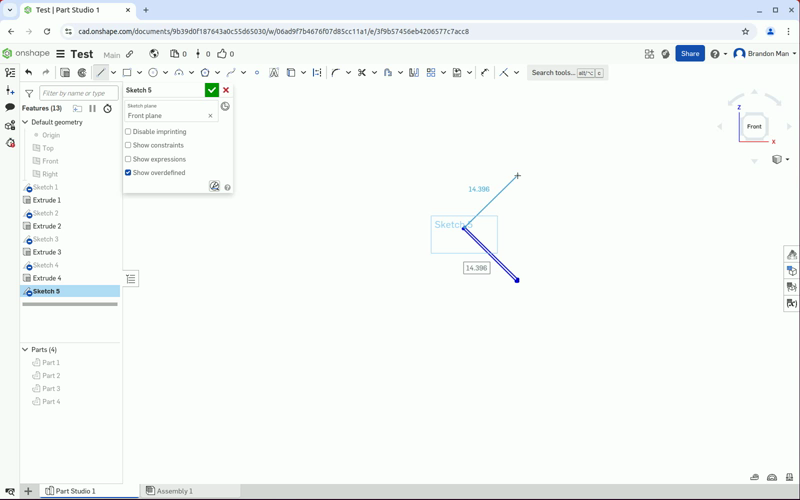
key_up(shift)
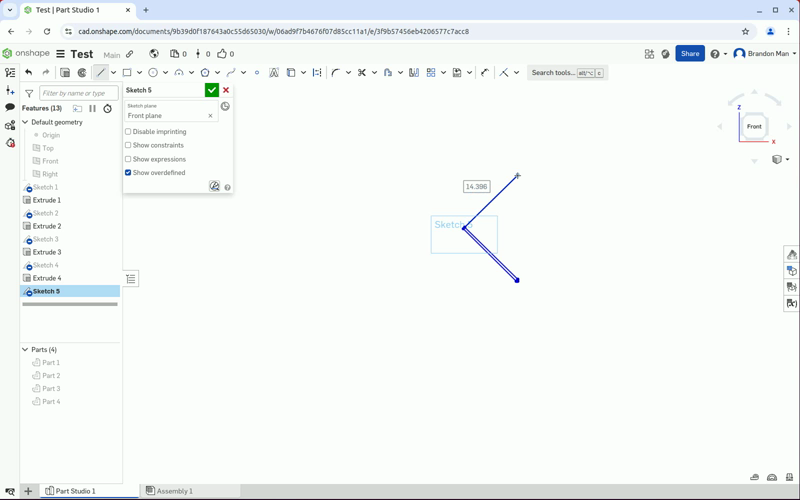
key_down(shift)
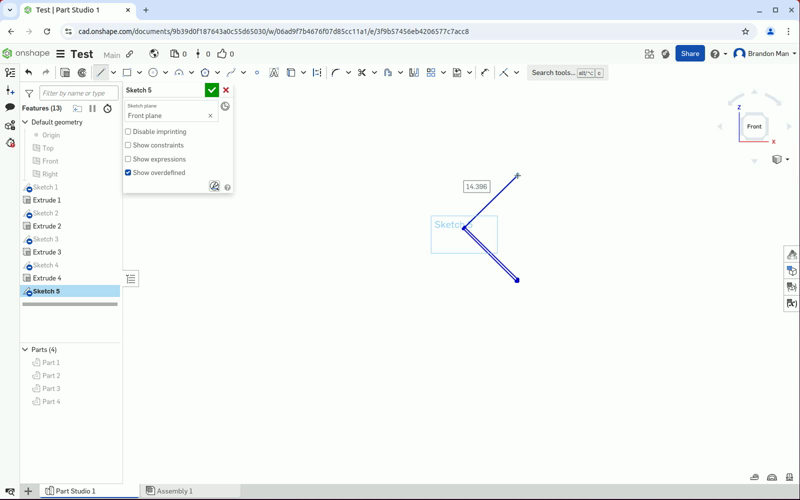
mouse_move(547, 175)
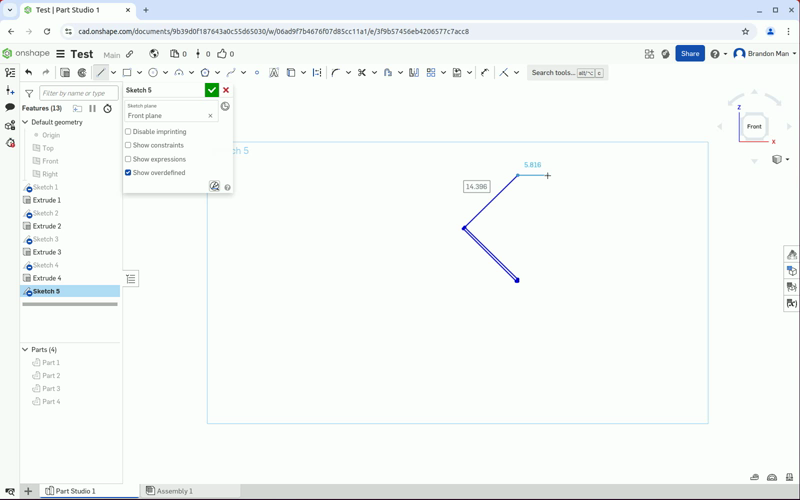
mouse_move(517, 173)
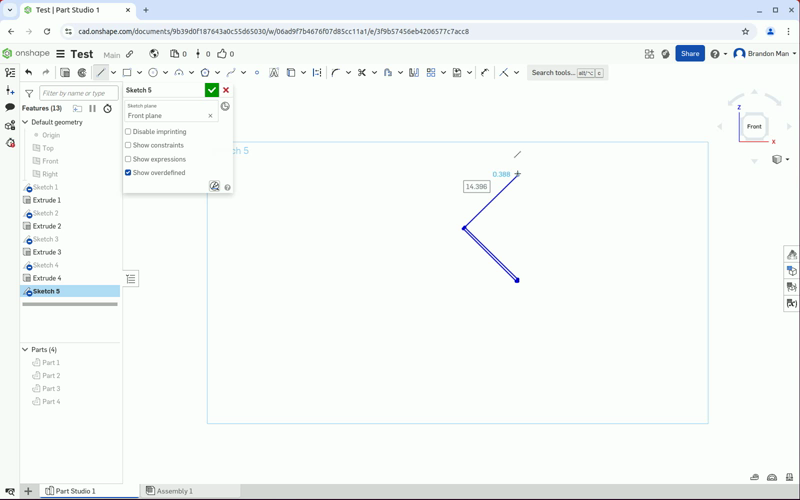
scroll(6)
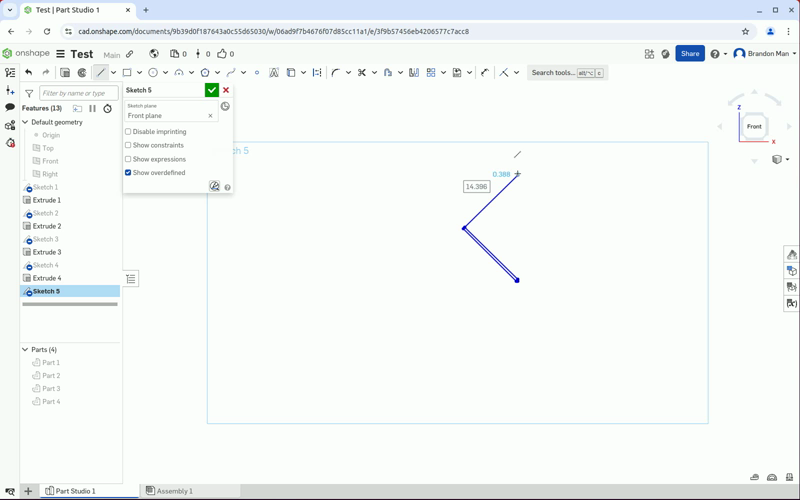
scroll(6)
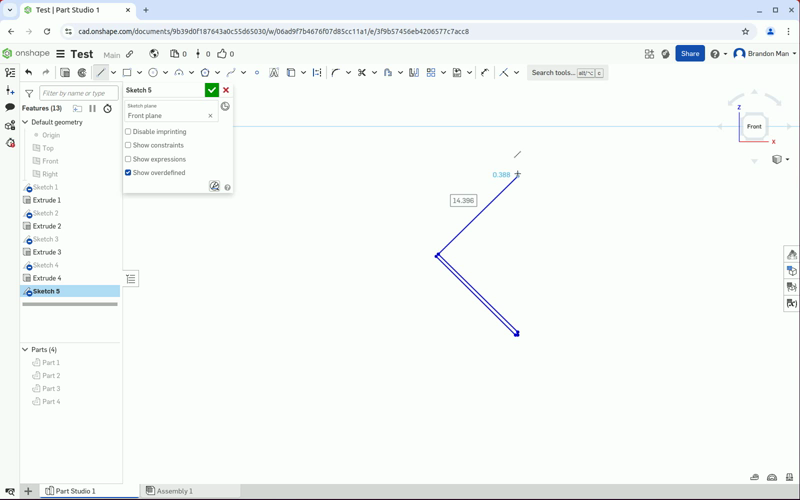
scroll(6)
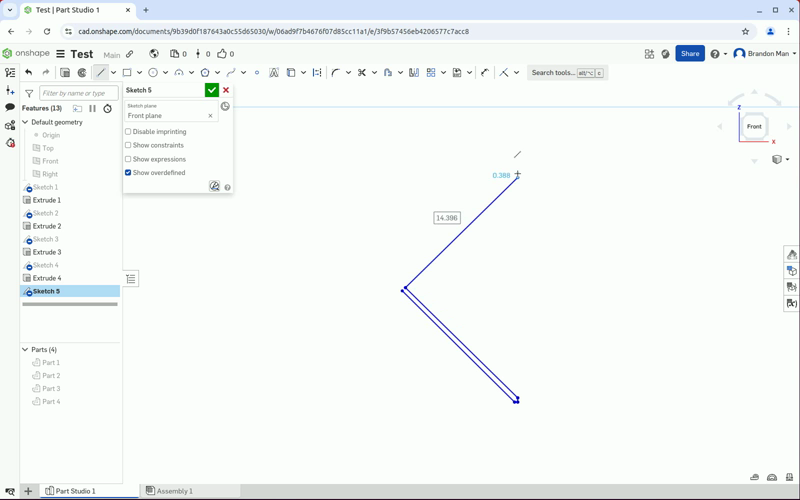
scroll(6)
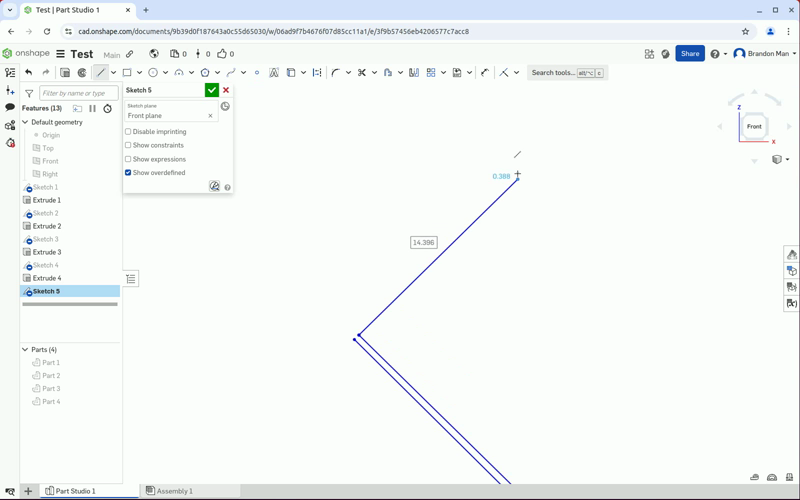
scroll(6)
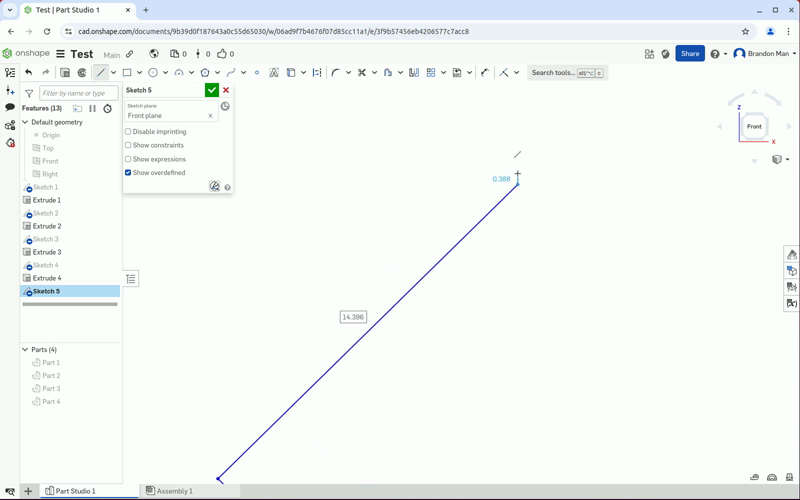
scroll(6)
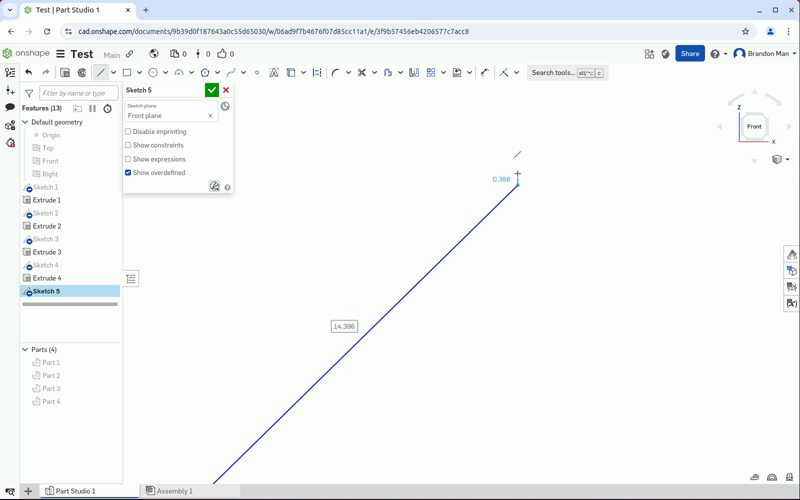
scroll(6)
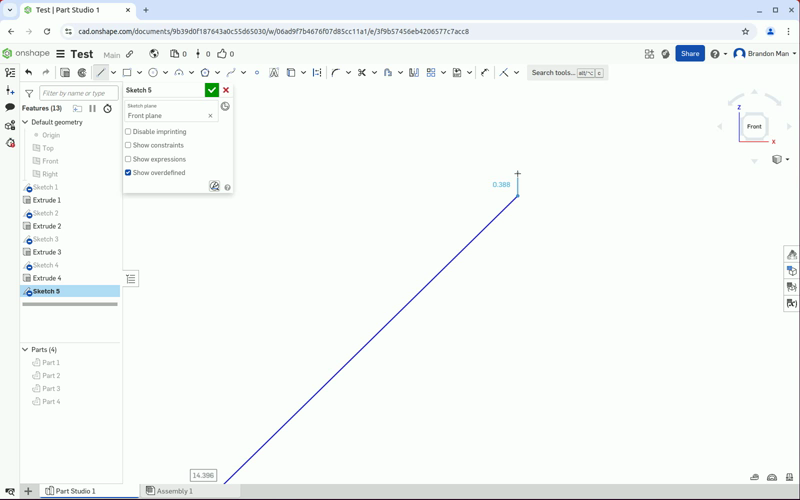
click(517, 173)
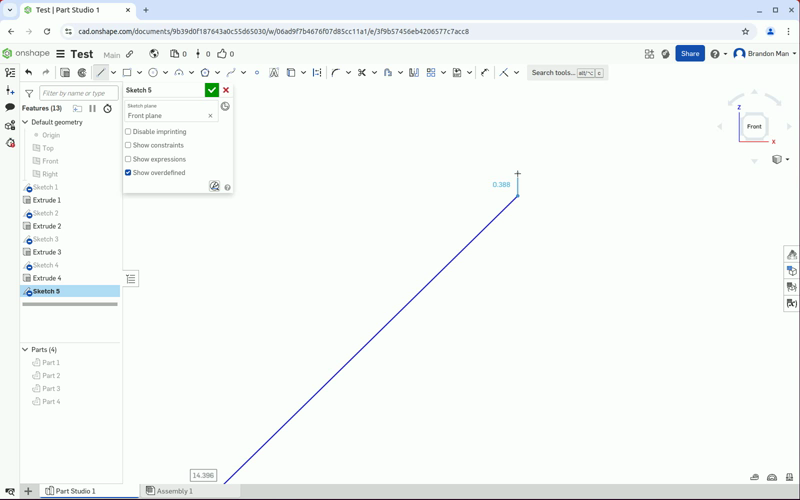
scroll(-6)
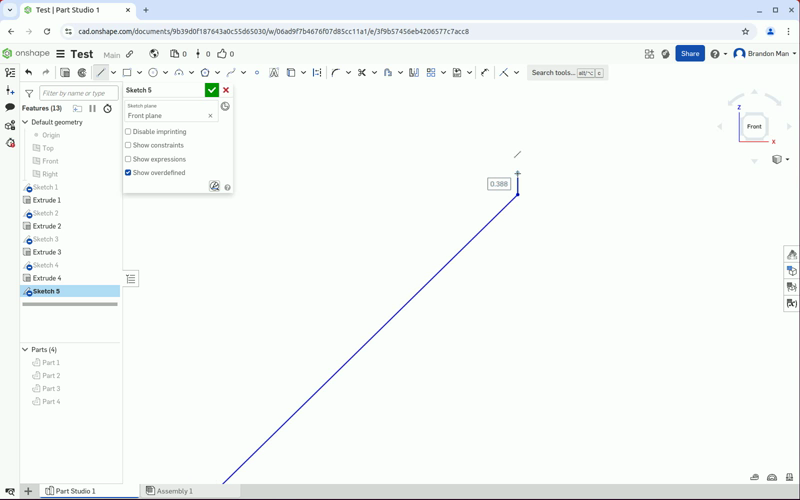
scroll(-6)
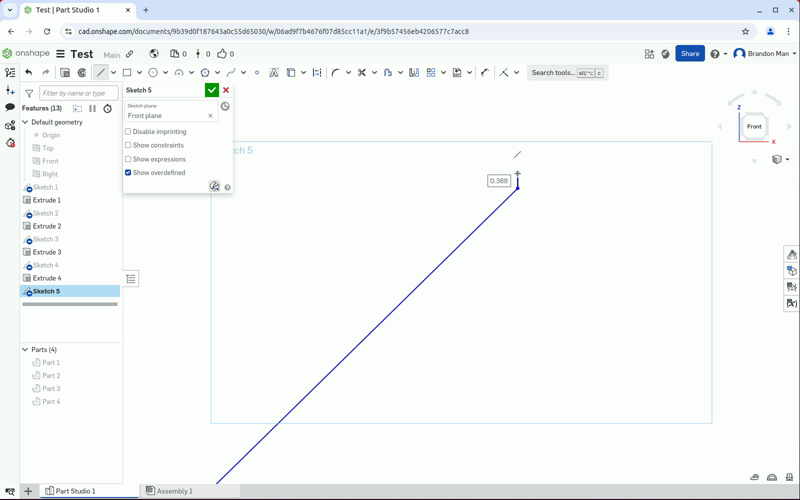
scroll(-6)
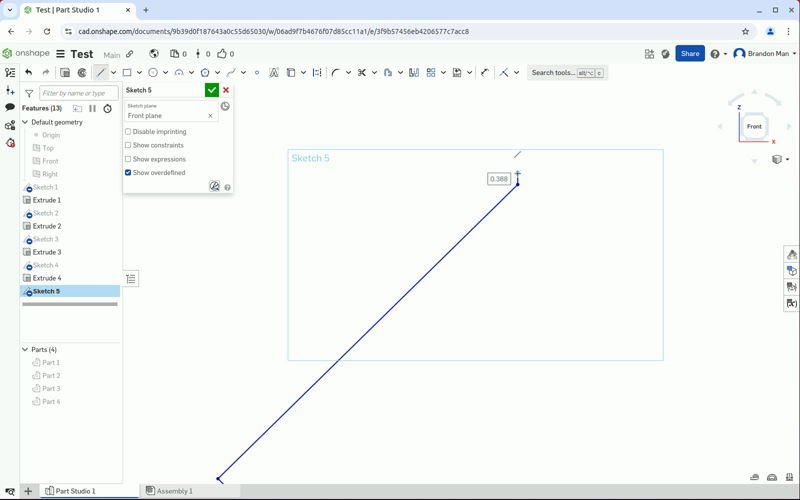
scroll(-6)
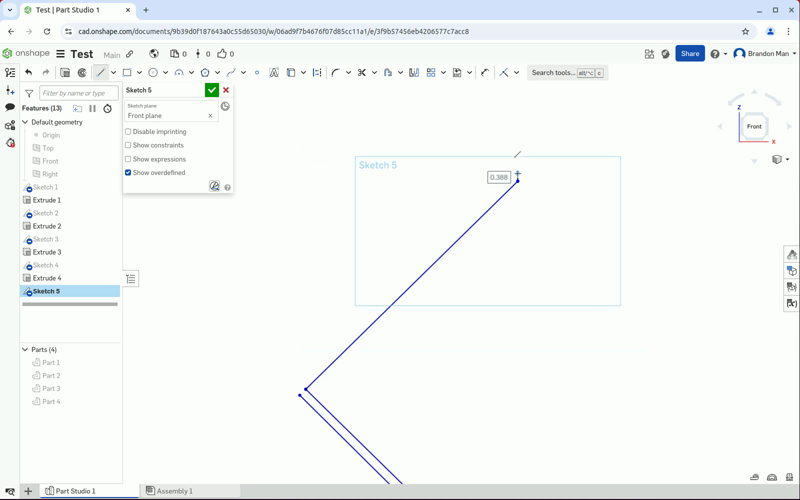
scroll(-6)
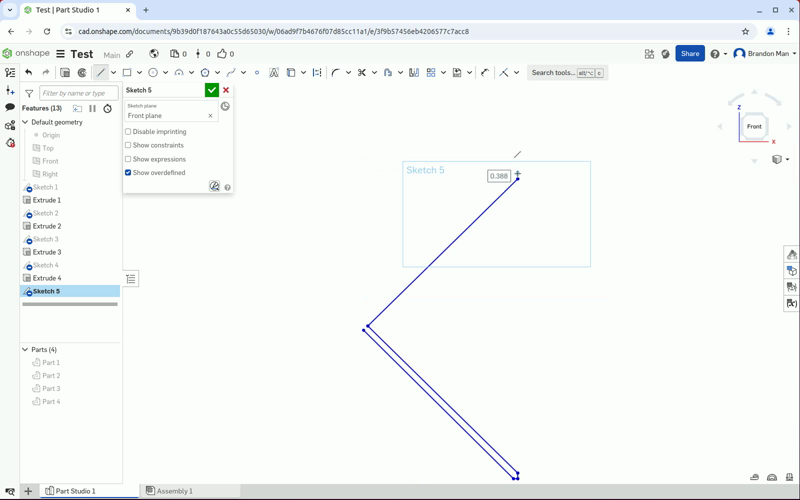
scroll(-6)
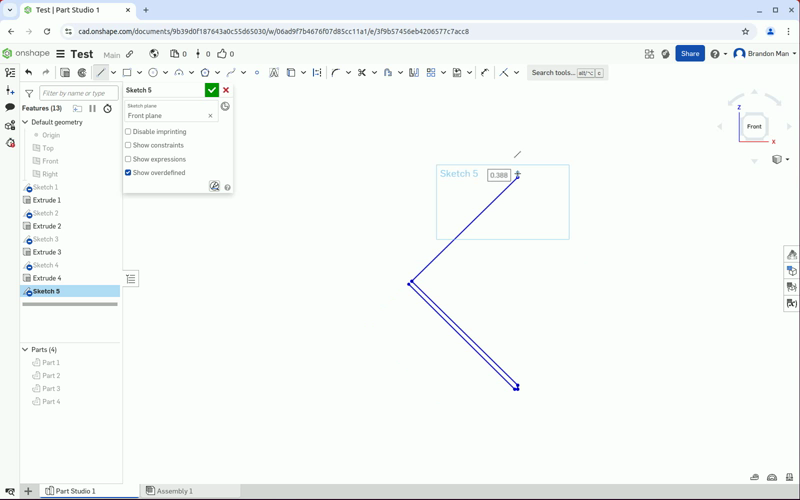
scroll(-6)
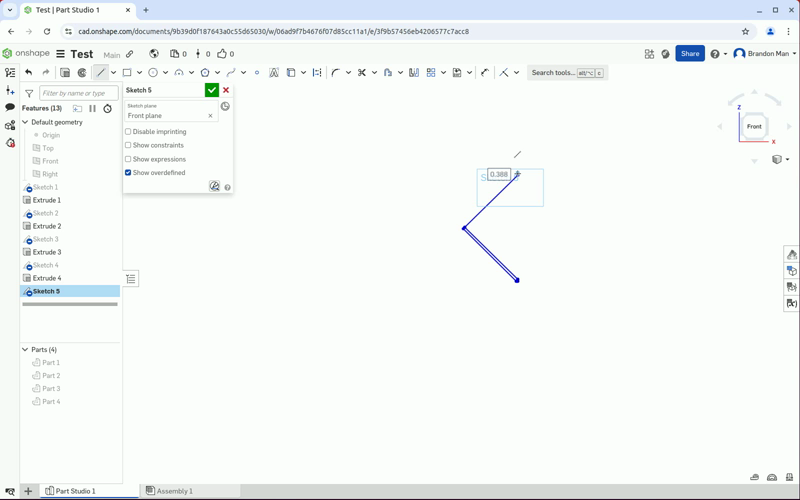
key_up(shift)
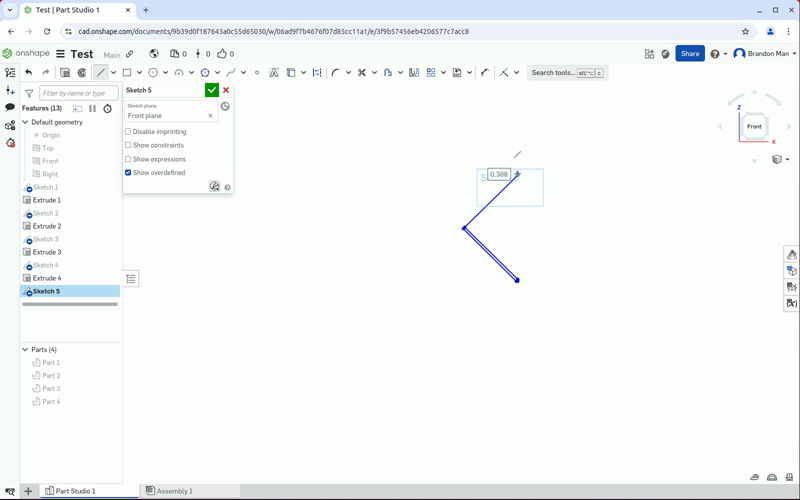
key_down(shift)
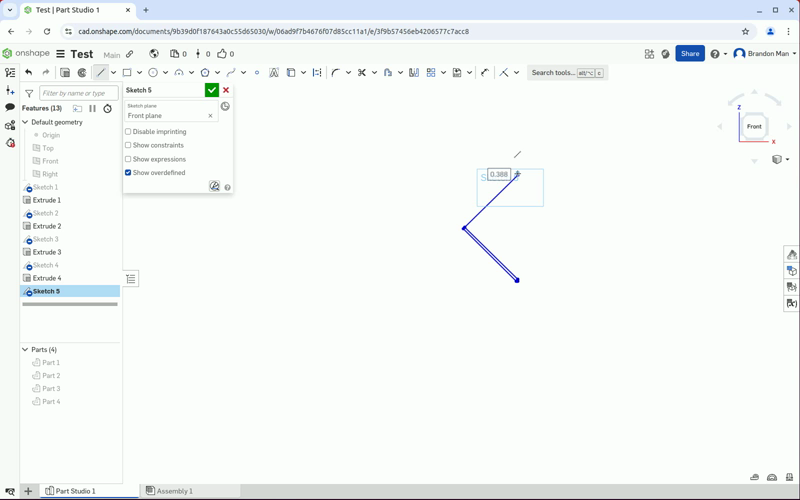
mouse_move(547, 173)
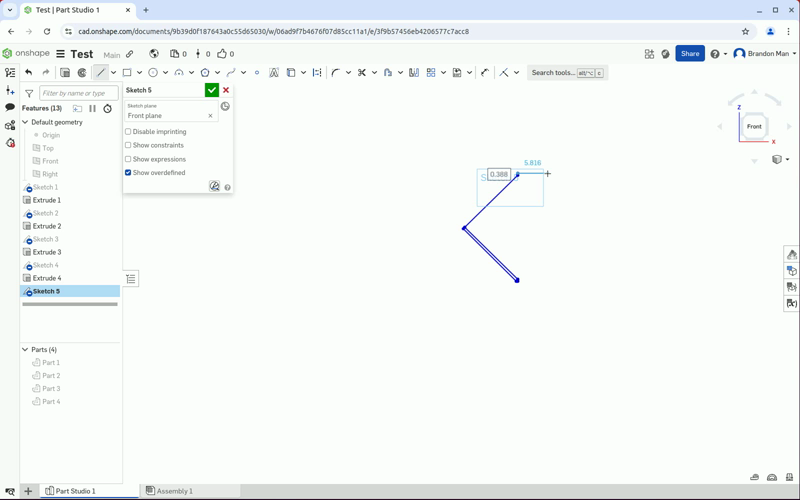
mouse_move(516, 173)
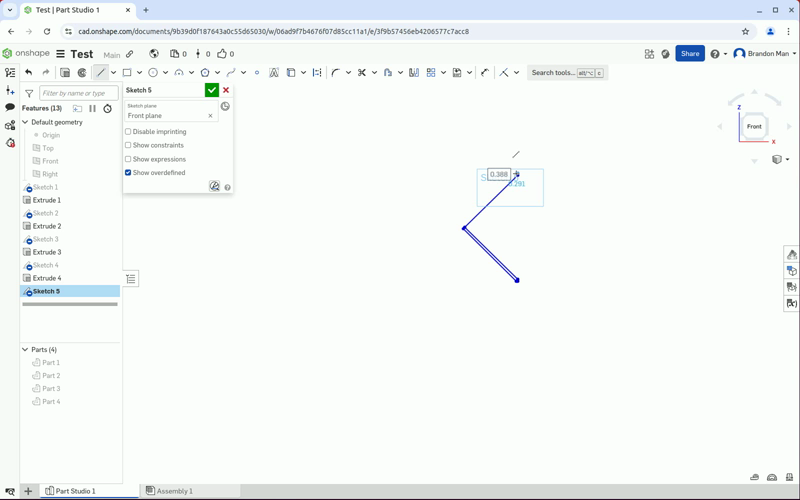
scroll(6)
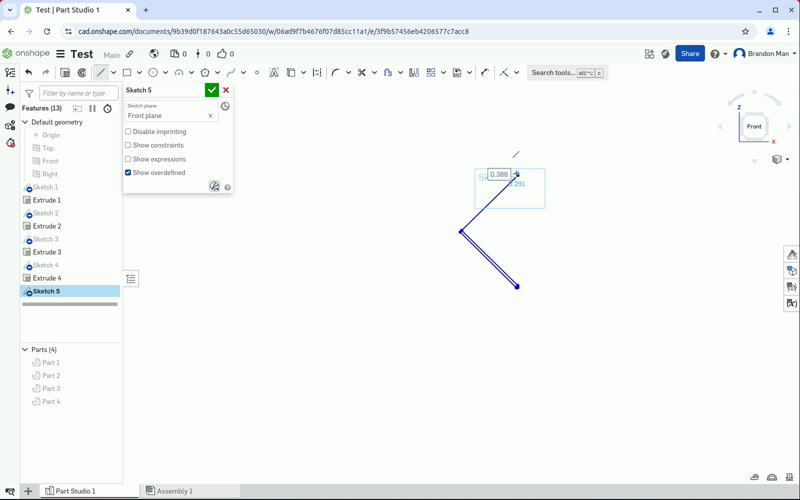
scroll(6)
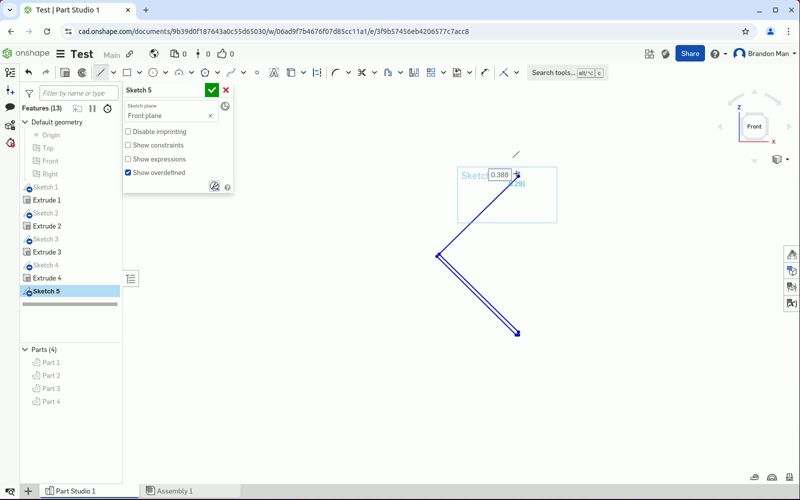
scroll(6)
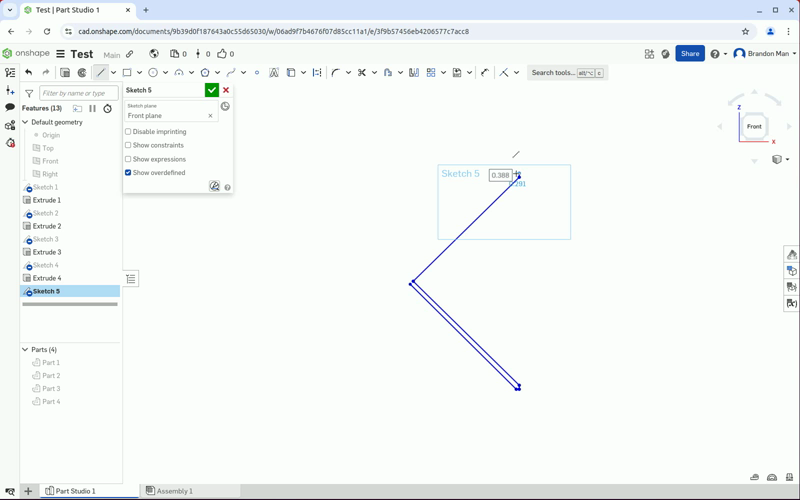
scroll(6)
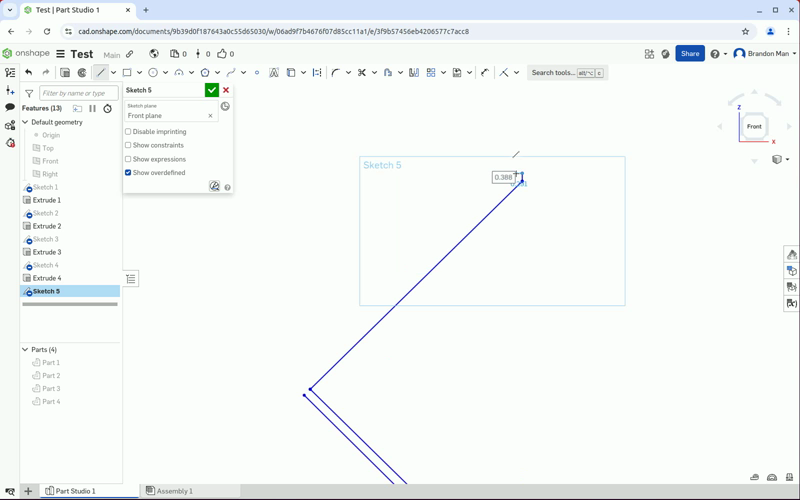
scroll(6)
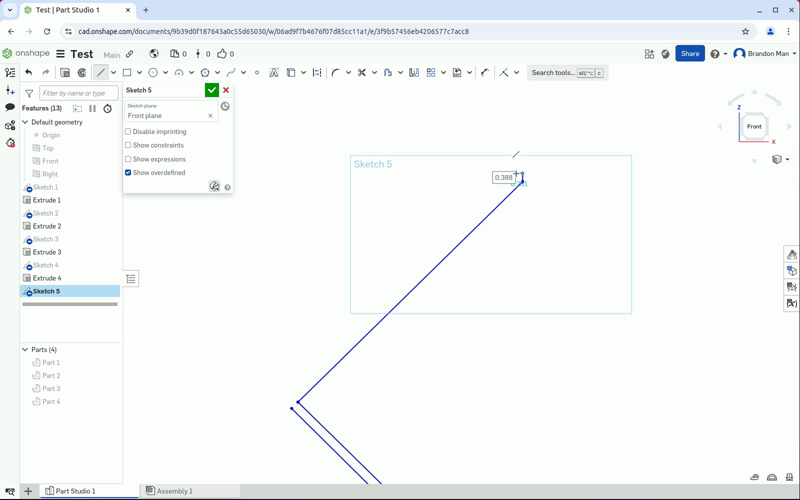
scroll(6)
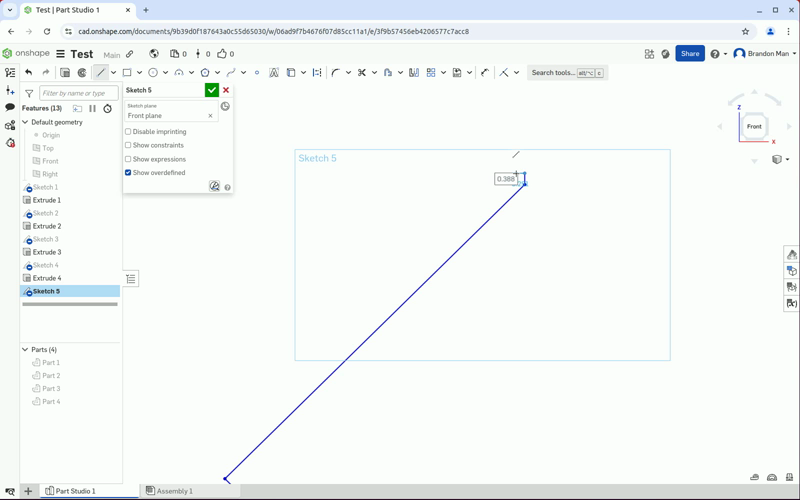
scroll(6)
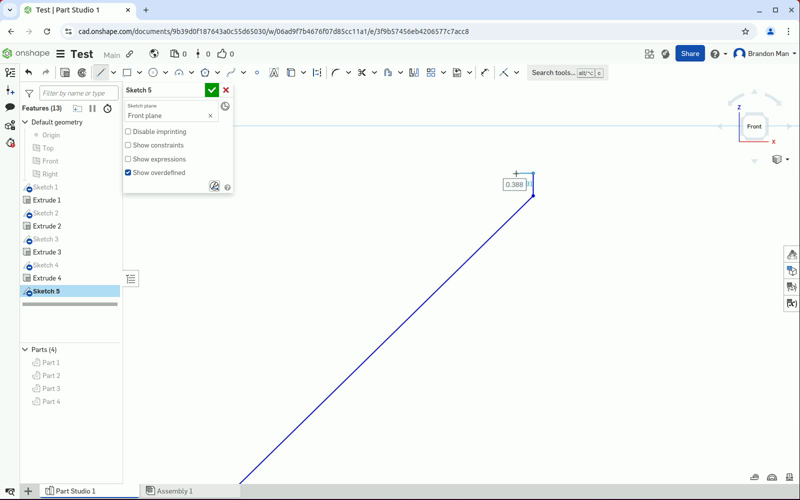
click(516, 173)
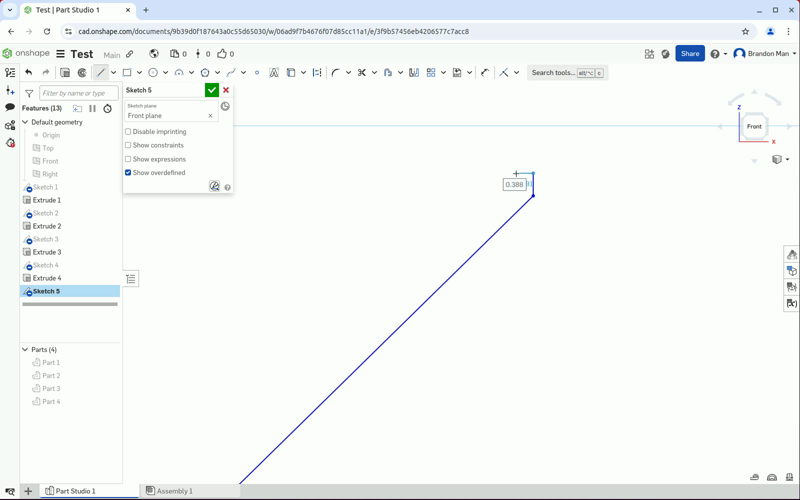
scroll(-6)
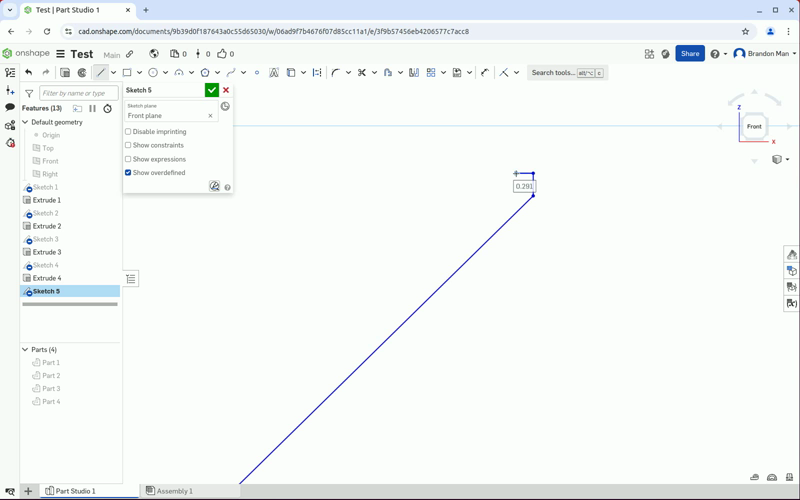
scroll(-6)
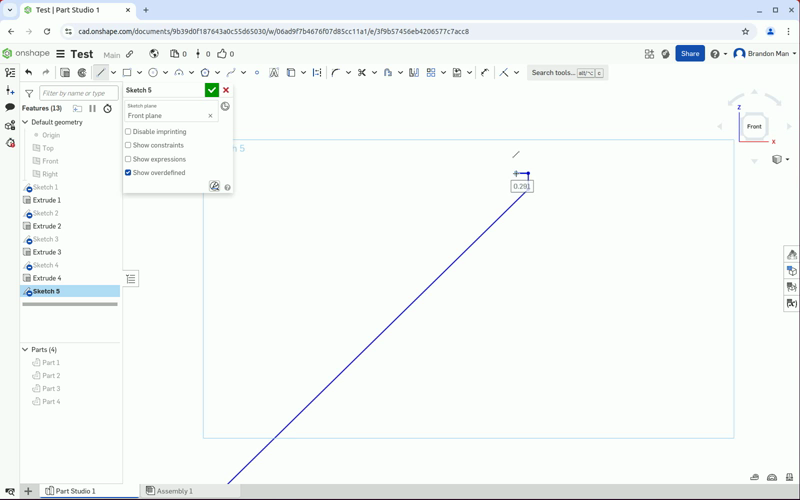
scroll(-6)
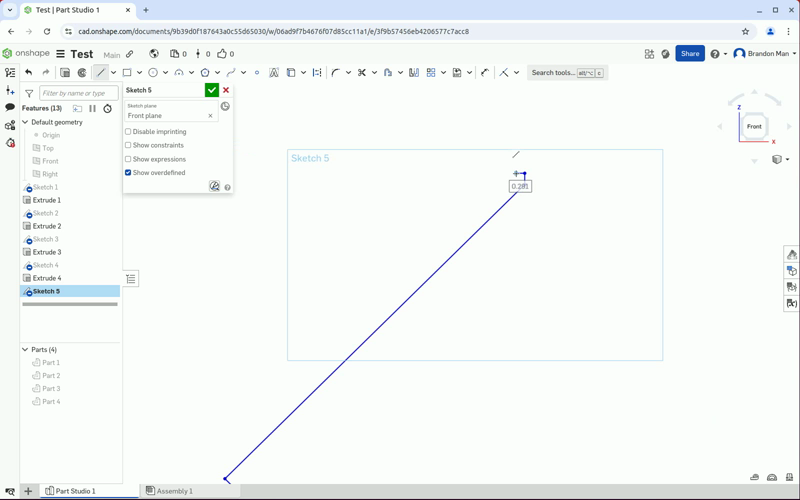
scroll(-6)
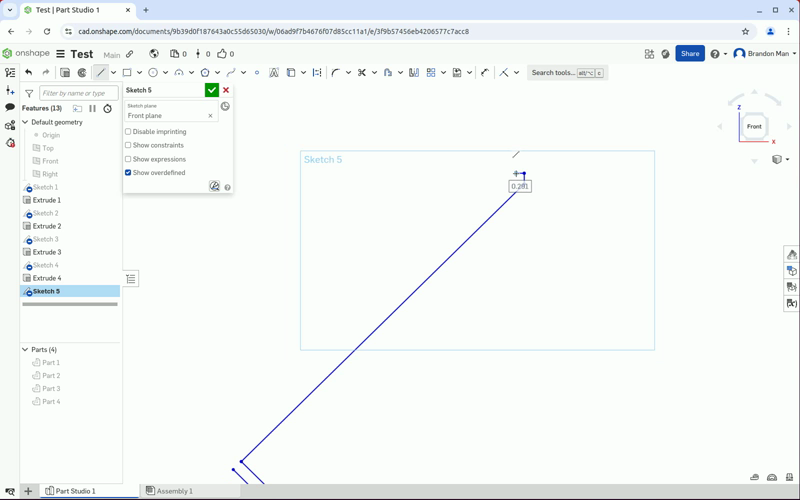
scroll(-6)
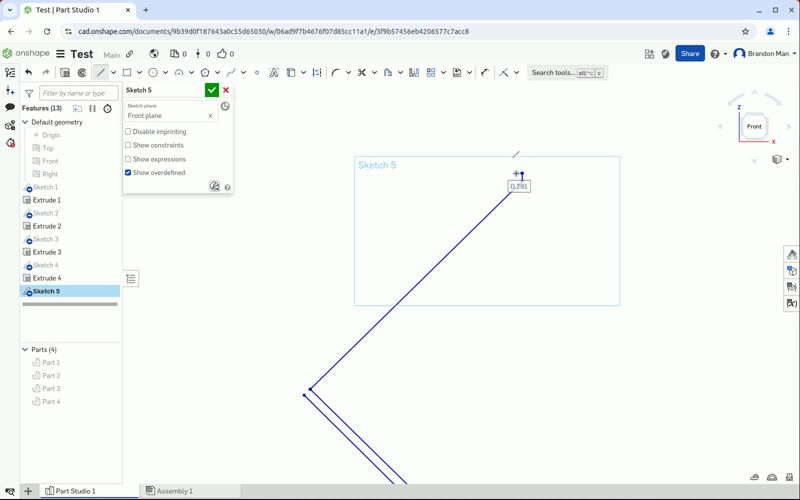
scroll(-6)
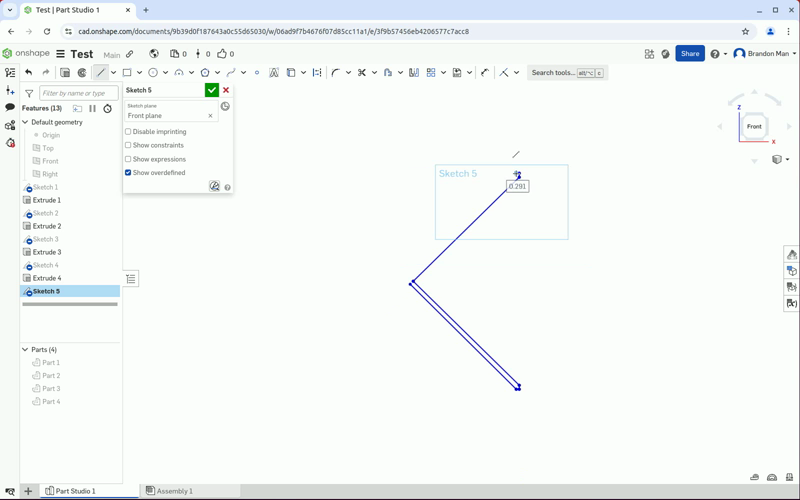
scroll(-6)
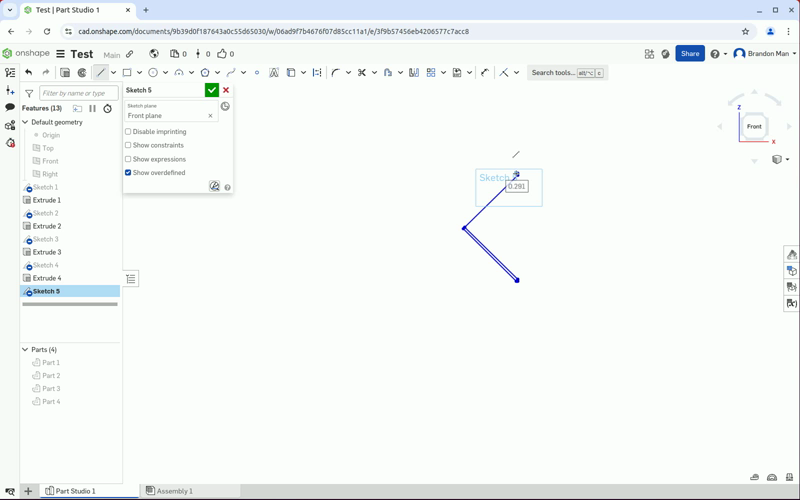
key_up(shift)
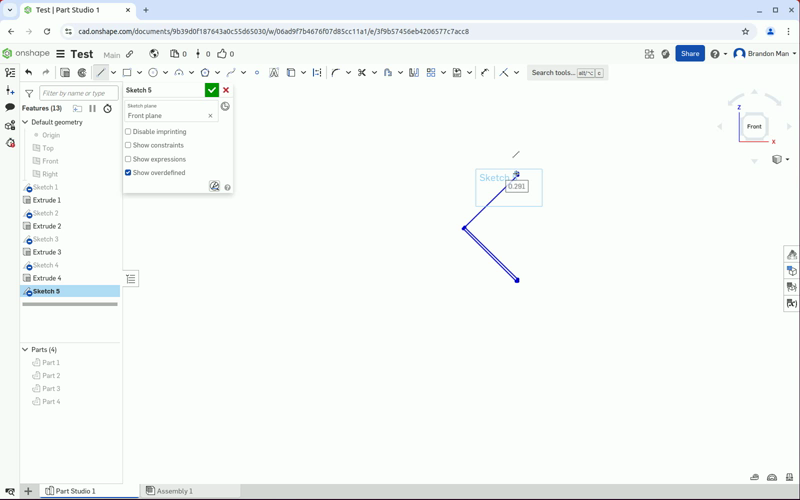
key_down(shift)
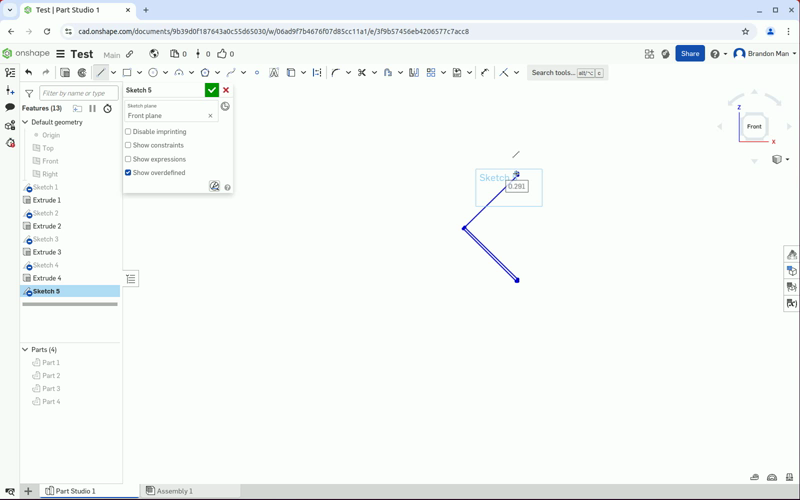
mouse_move(463, 225)
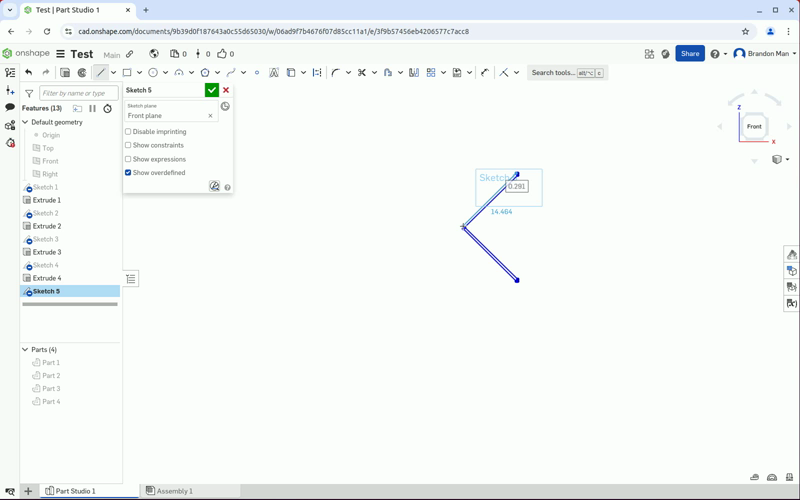
scroll(6)
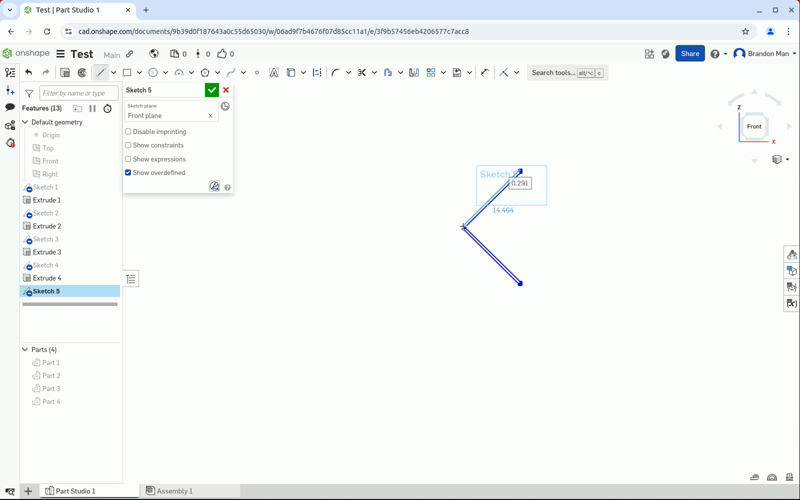
scroll(6)
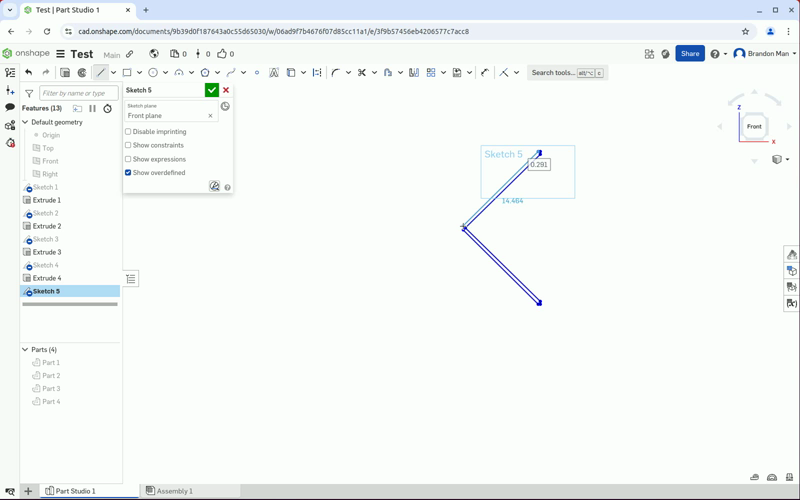
scroll(6)
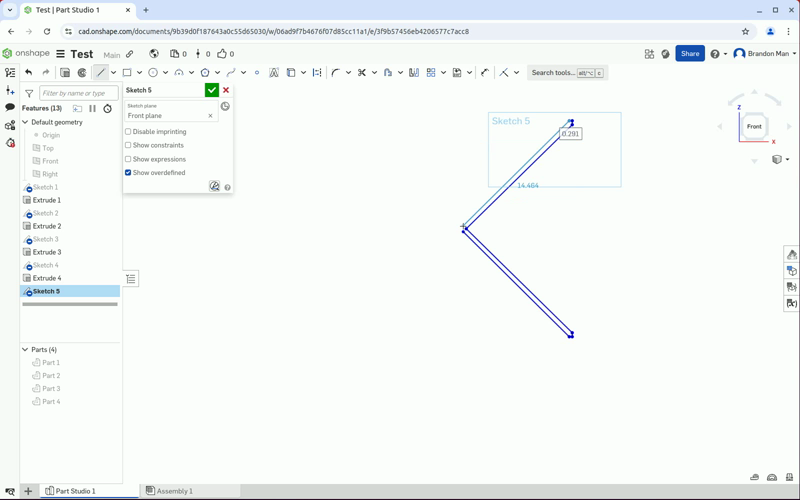
scroll(6)
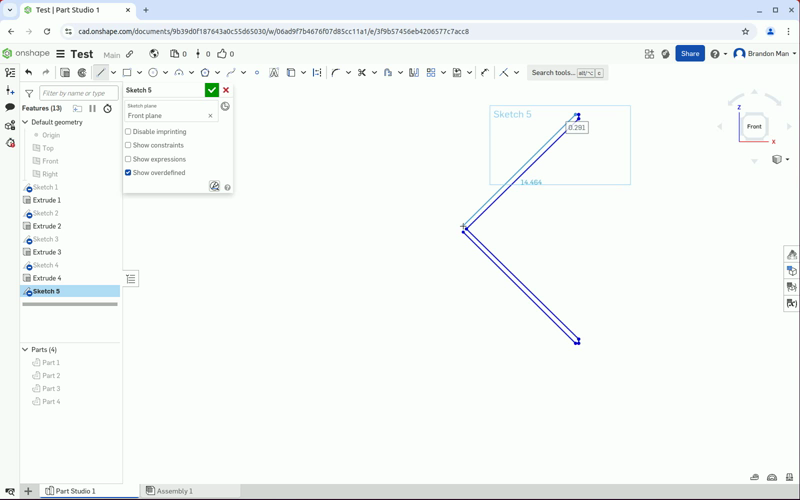
scroll(6)
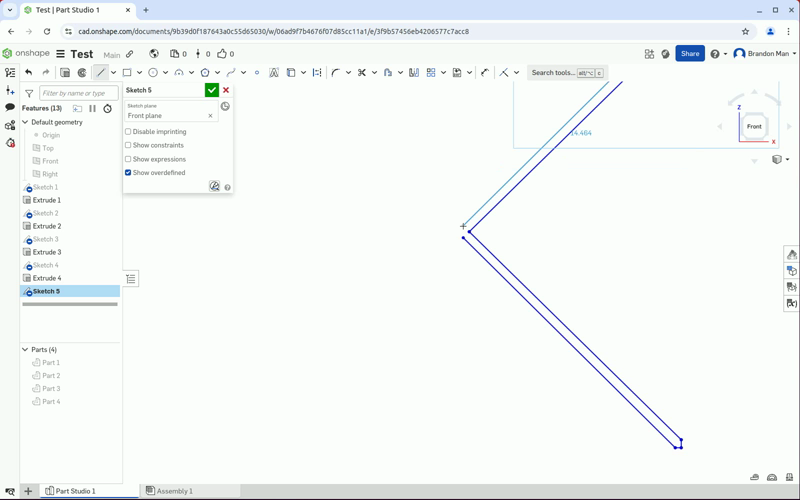
scroll(6)
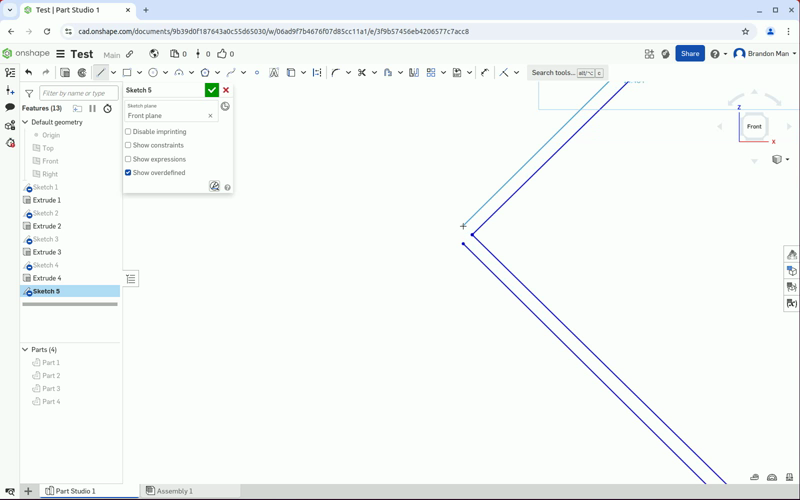
scroll(6)
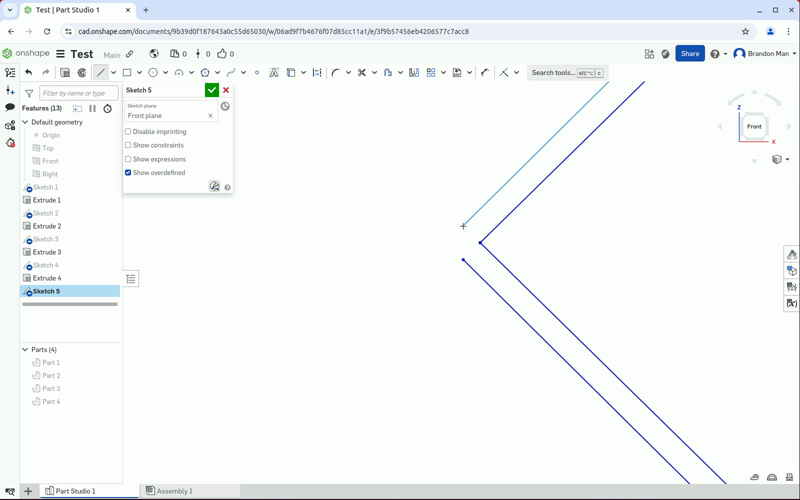
click(463, 225)
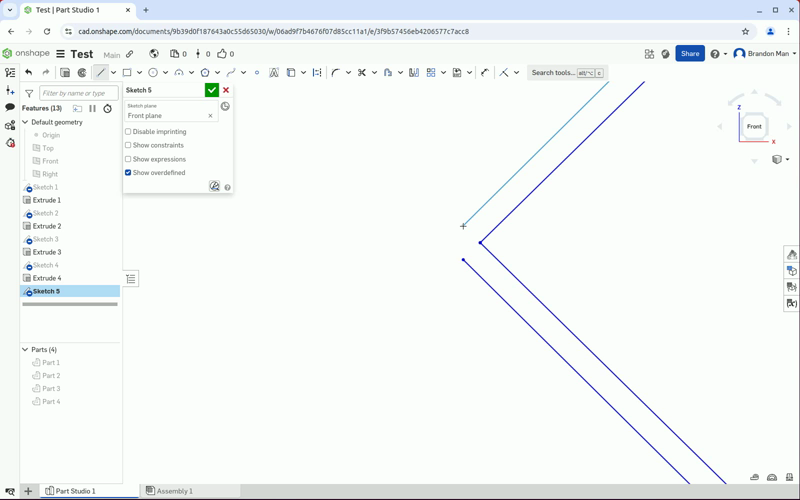
scroll(-6)
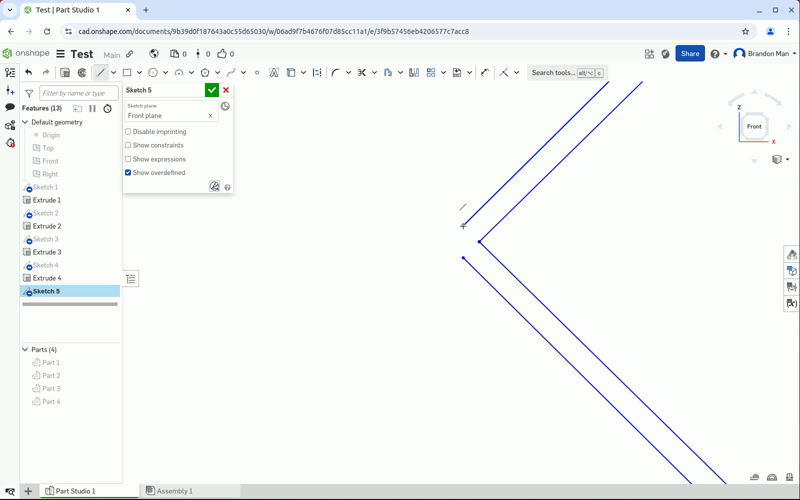
scroll(-6)
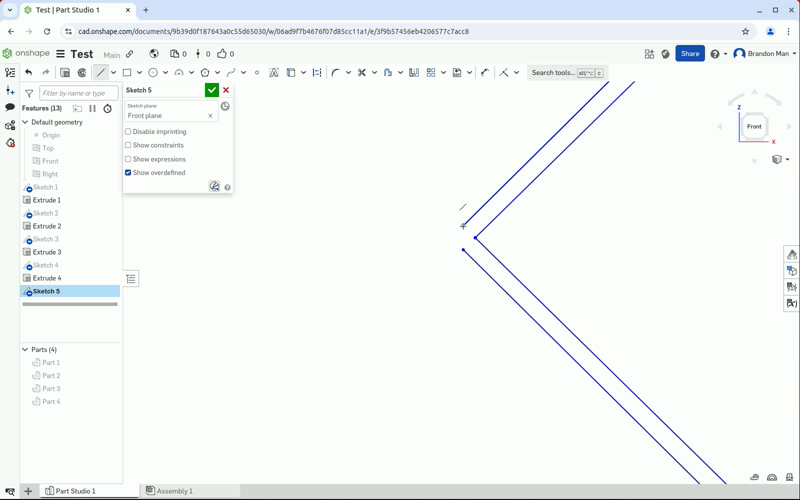
scroll(-6)
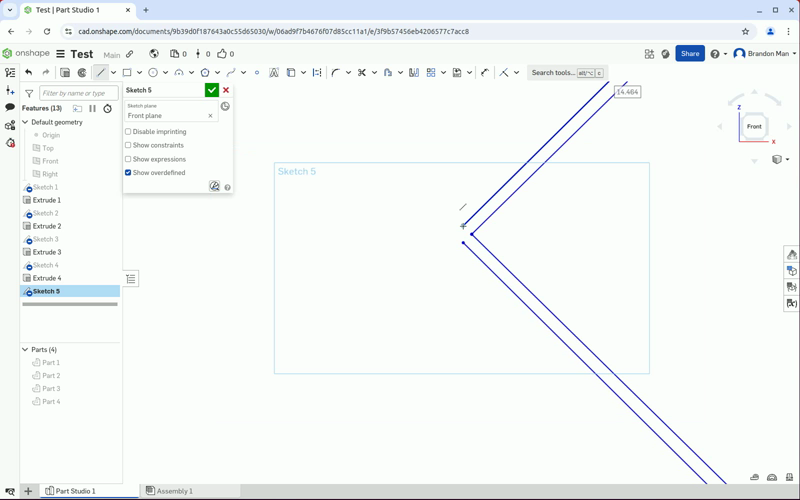
scroll(-6)
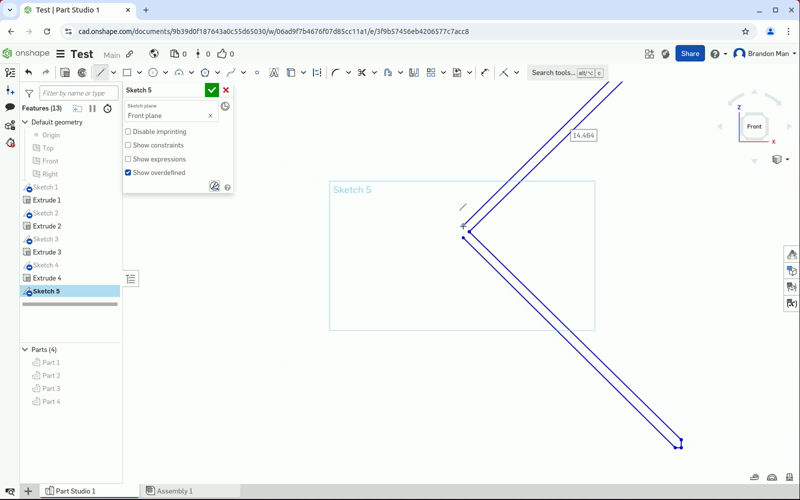
scroll(-6)
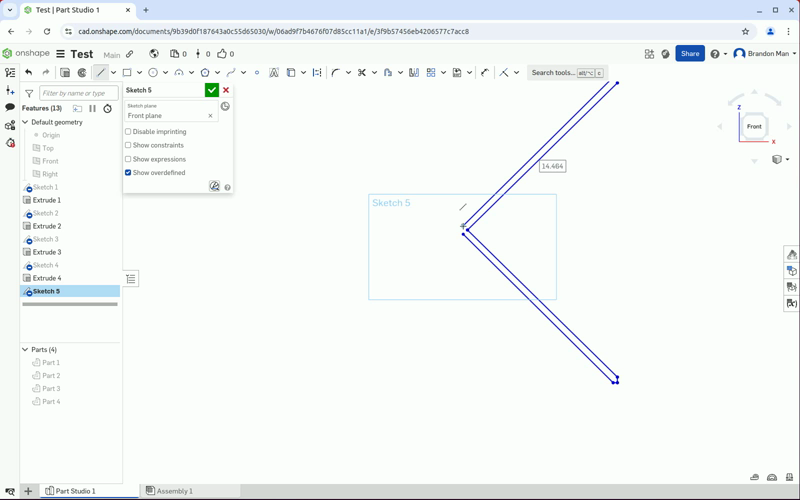
scroll(-6)
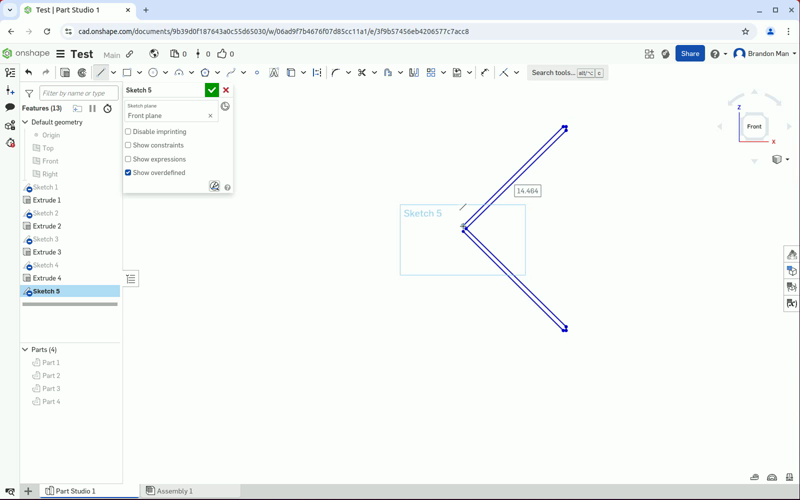
scroll(-6)
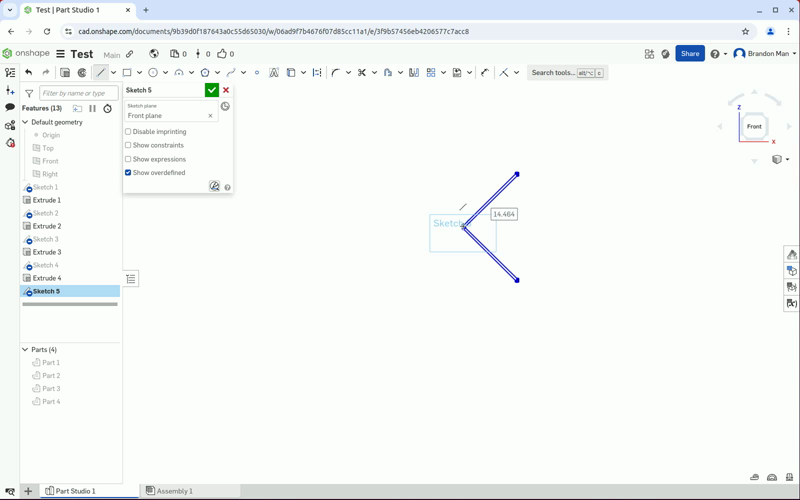
key_up(shift)
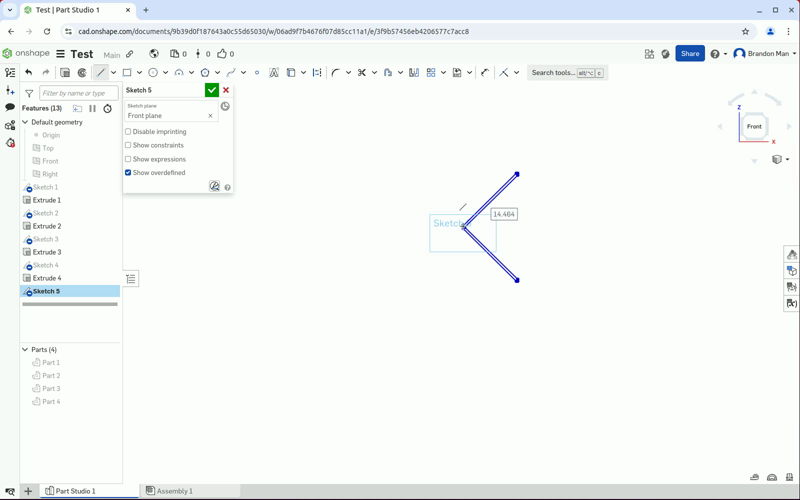
mouse_move(493, 225)
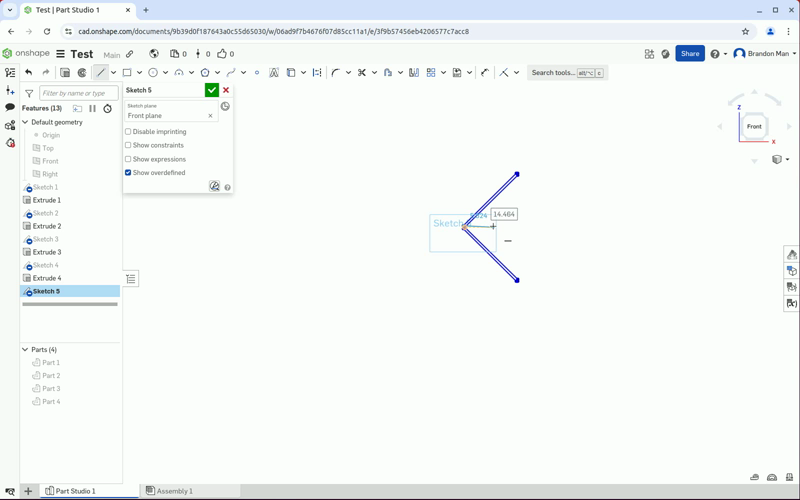
key_down(shift)
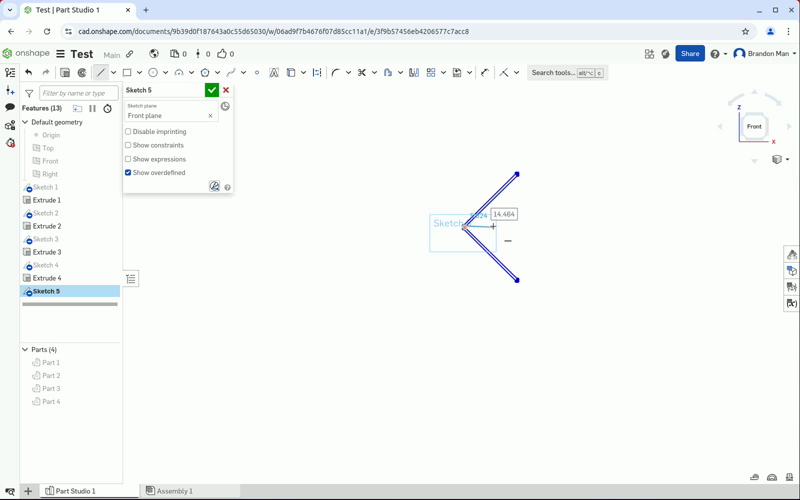
mouse_move(463, 228)
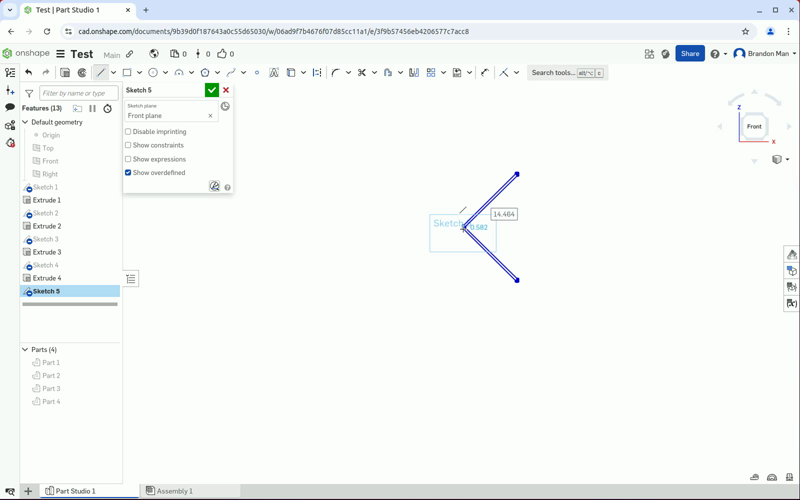
scroll(6)
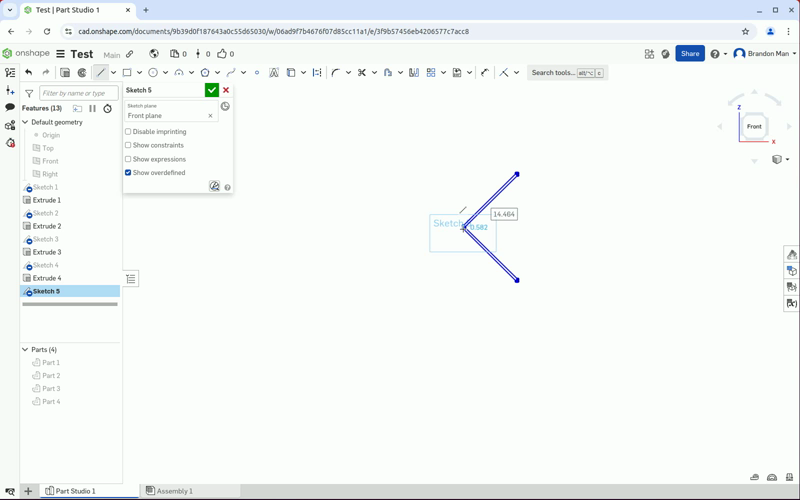
scroll(6)
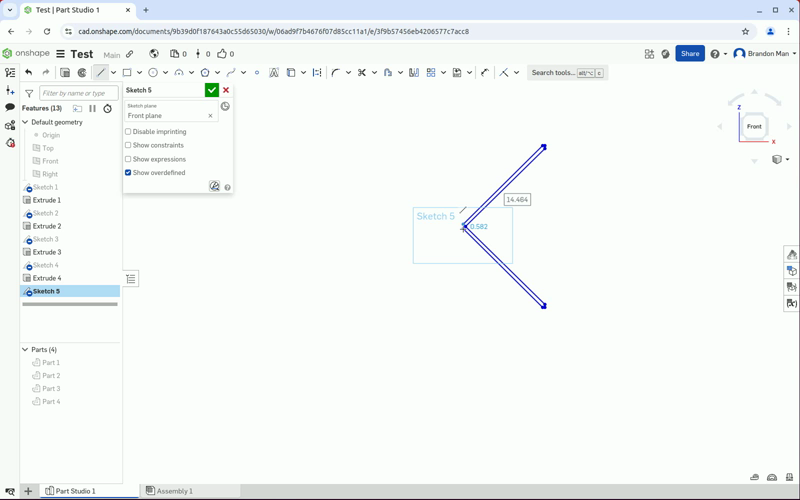
scroll(6)
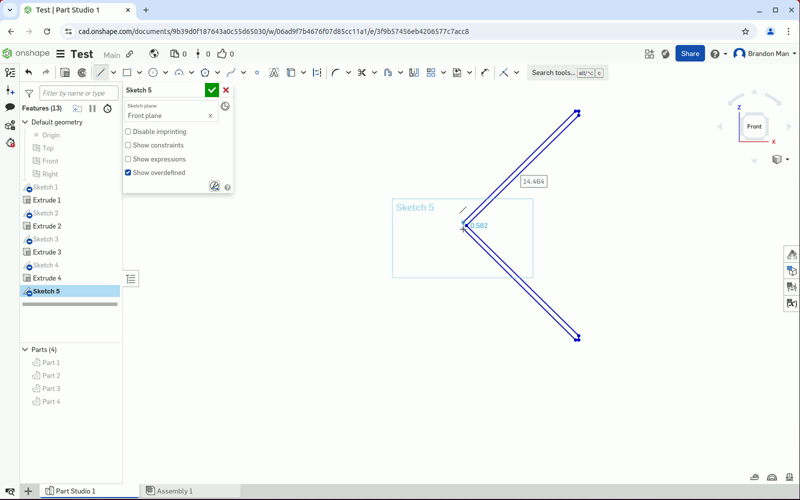
scroll(6)
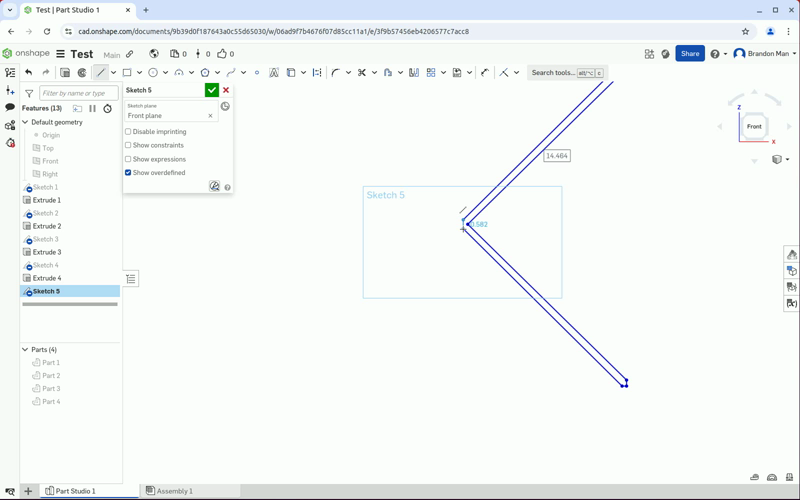
scroll(6)
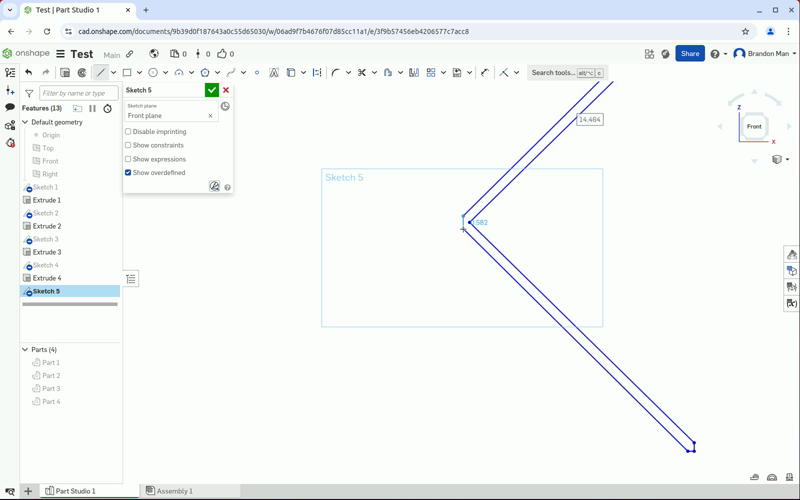
scroll(6)
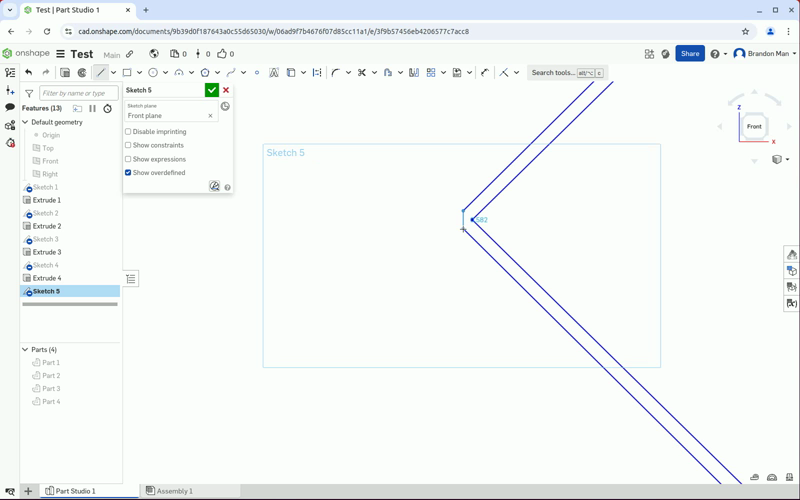
scroll(6)
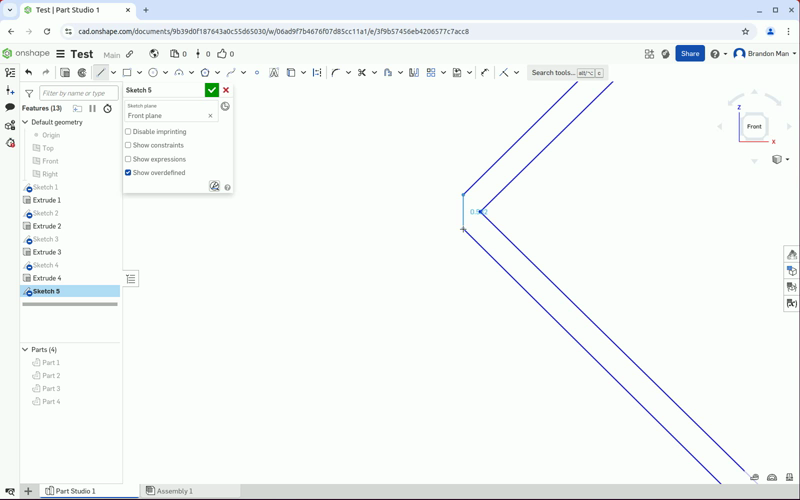
key_up(shift)
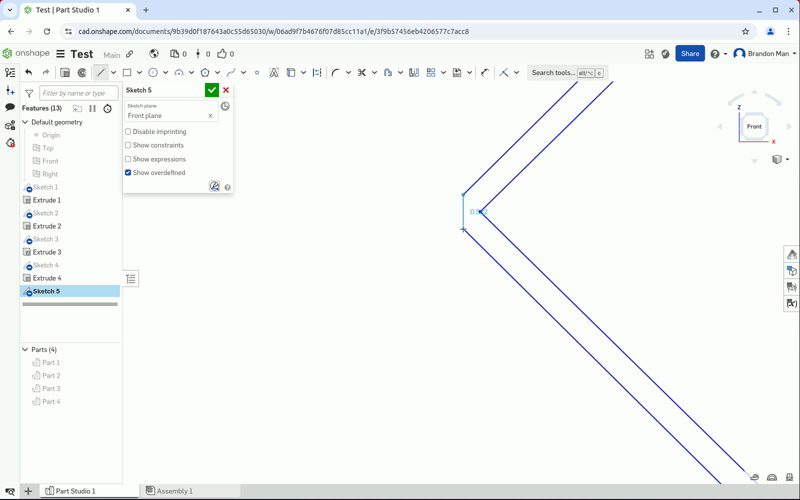
click(463, 228)
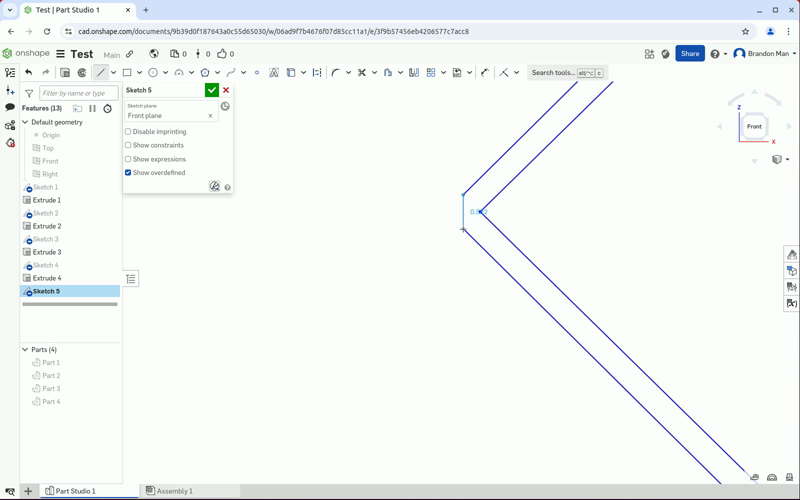
scroll(-6)
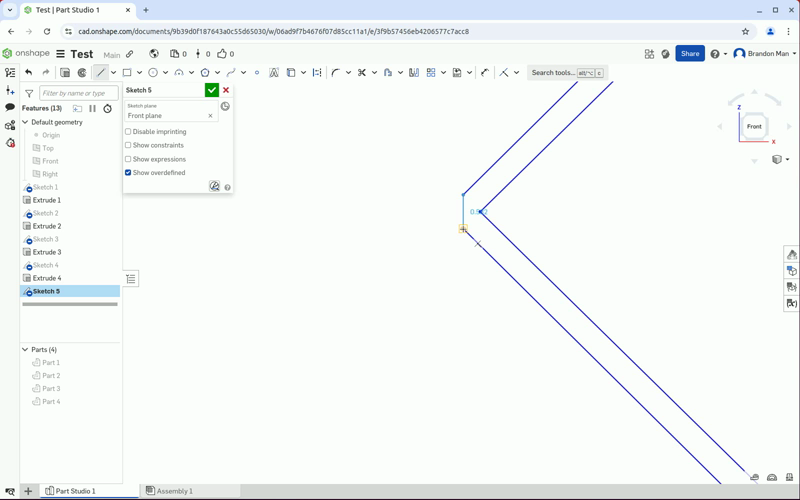
scroll(-6)
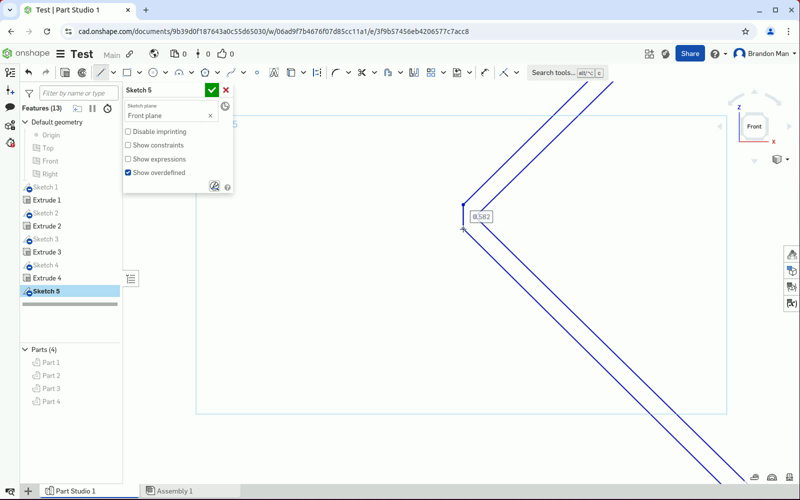
scroll(-6)
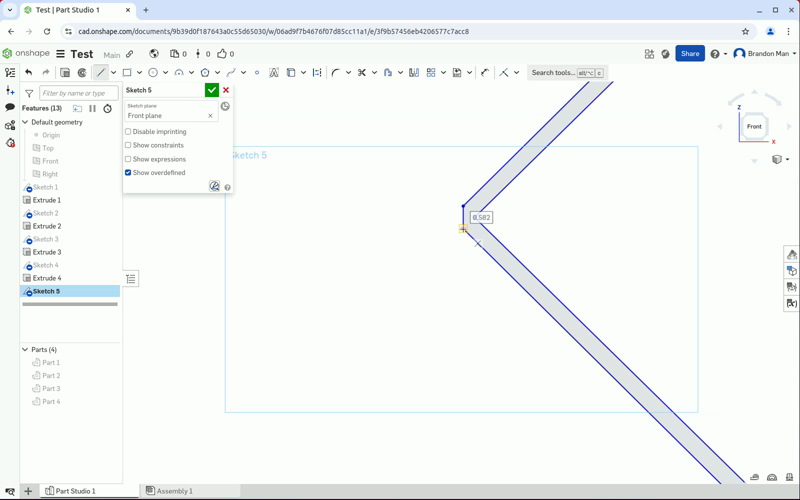
scroll(-6)
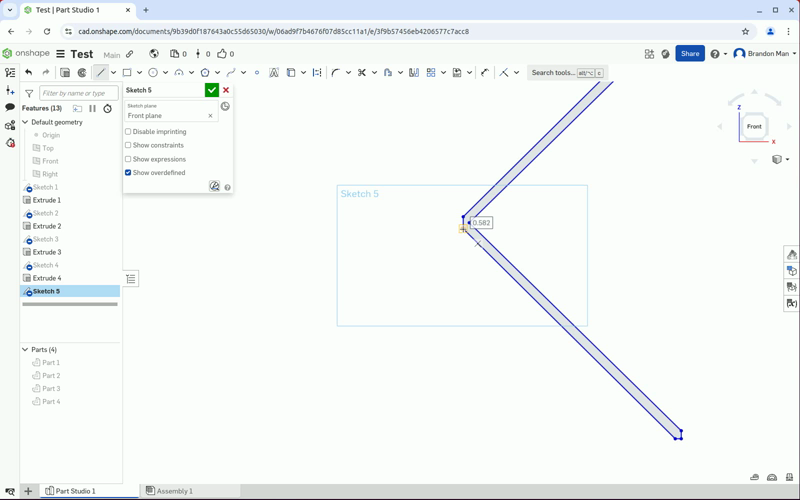
scroll(-6)
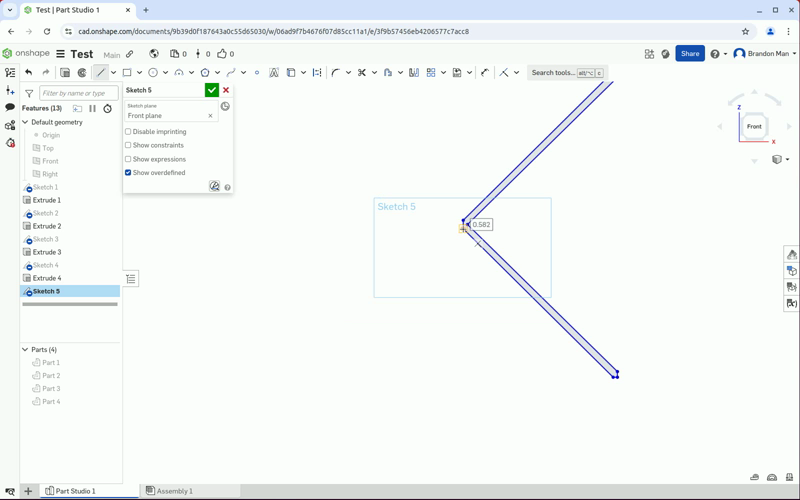
scroll(-6)
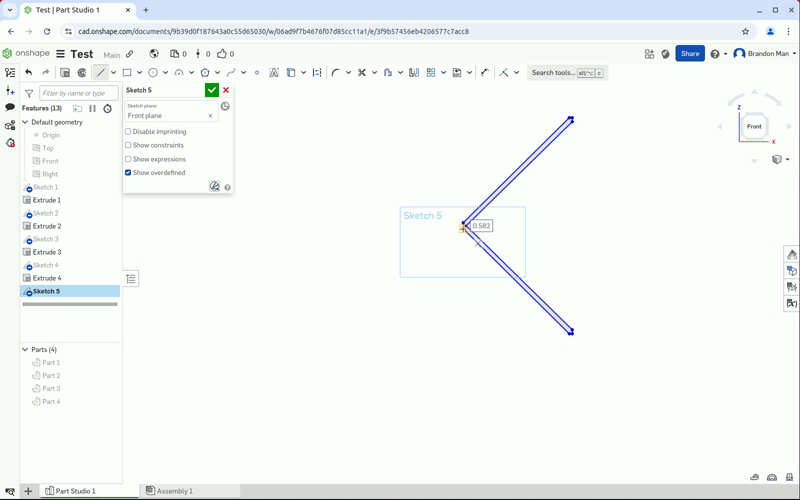
scroll(-6)
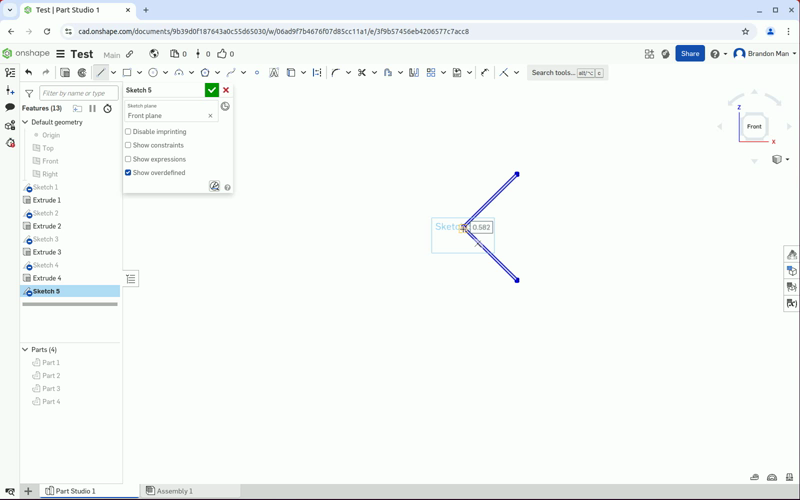
key(esc)
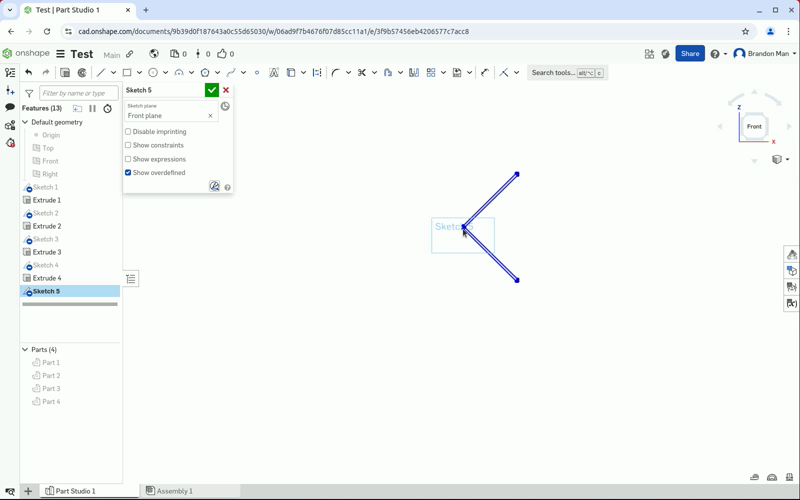
mouse_move(505, 270)
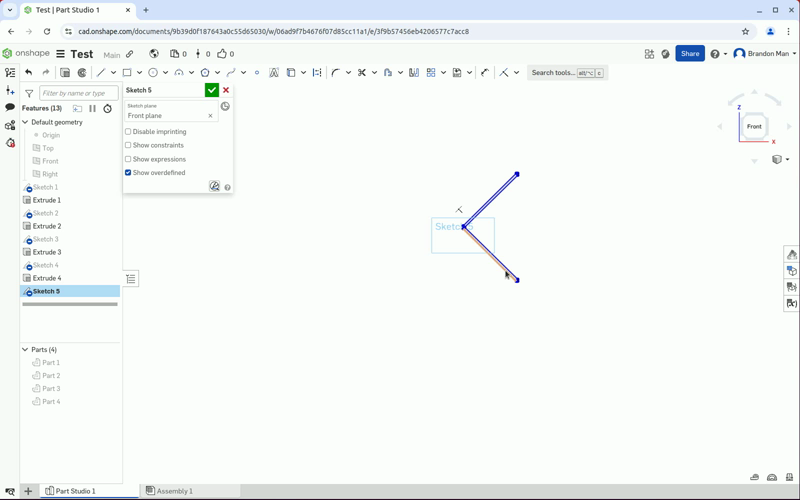
scroll(6)
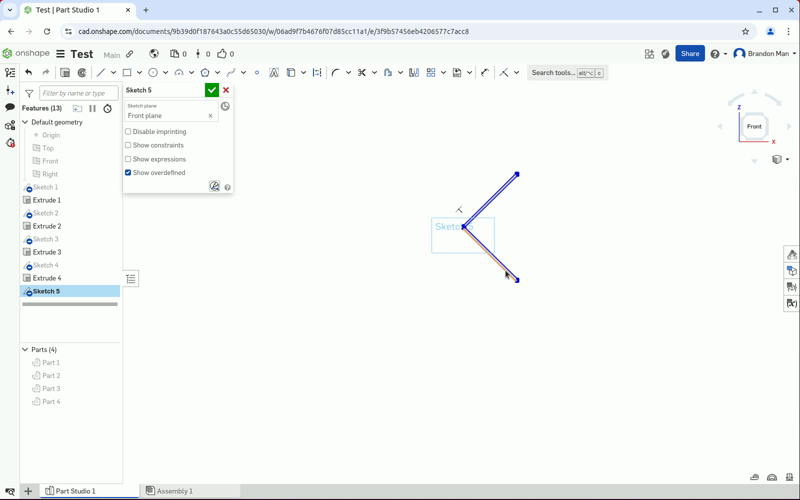
scroll(6)
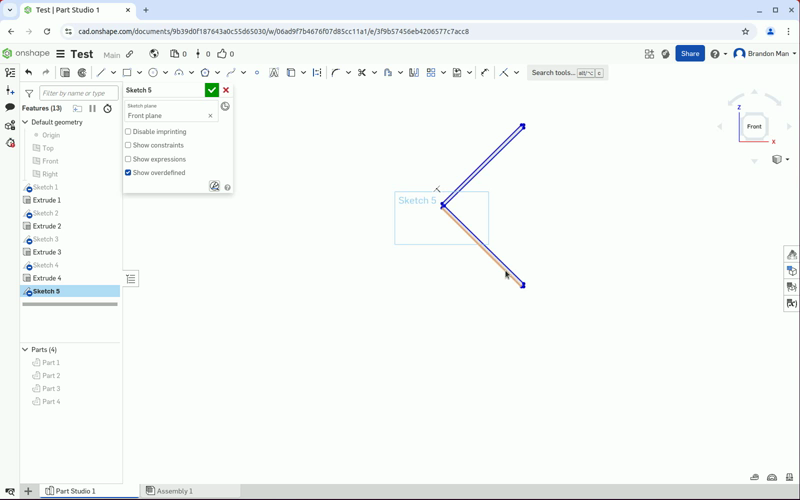
scroll(6)
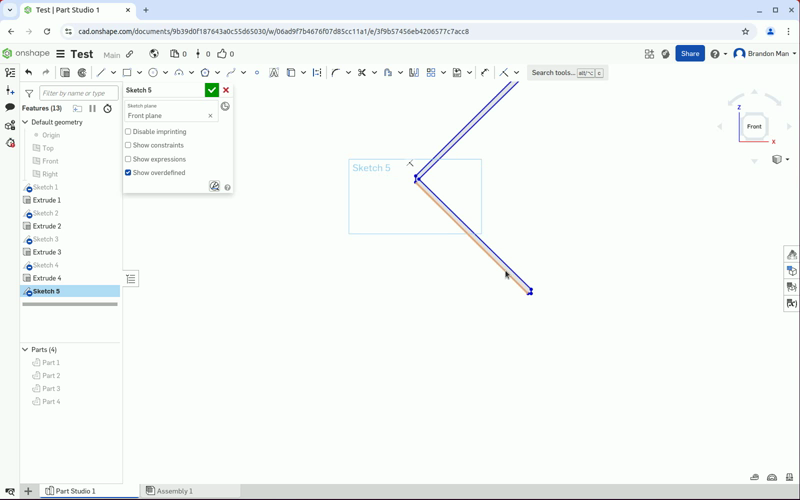
scroll(6)
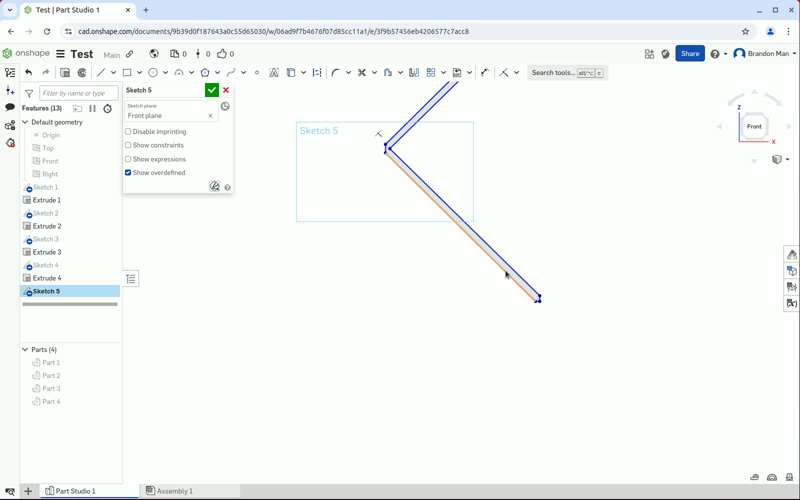
scroll(6)
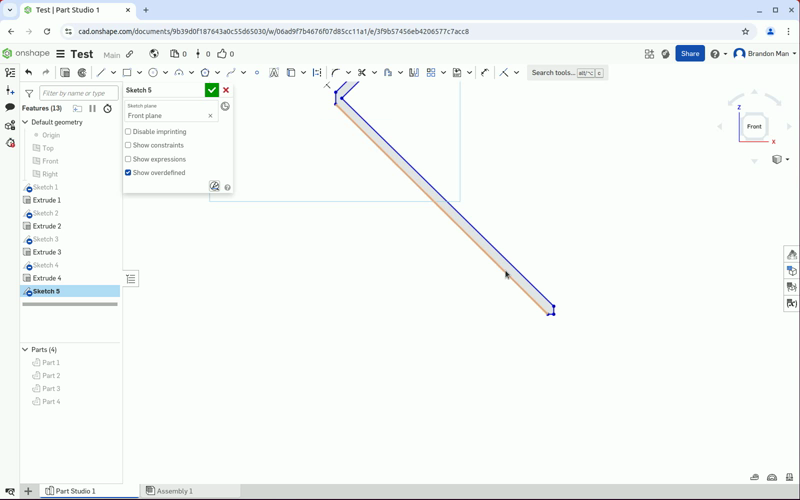
scroll(6)
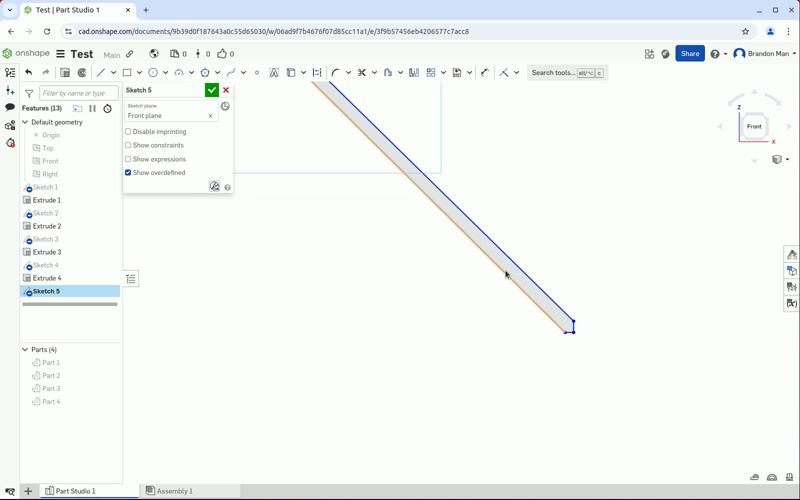
scroll(6)
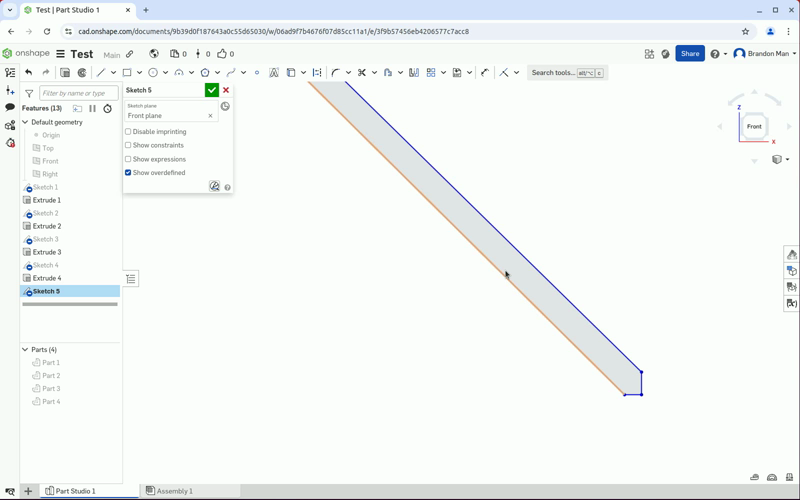
click(505, 270)
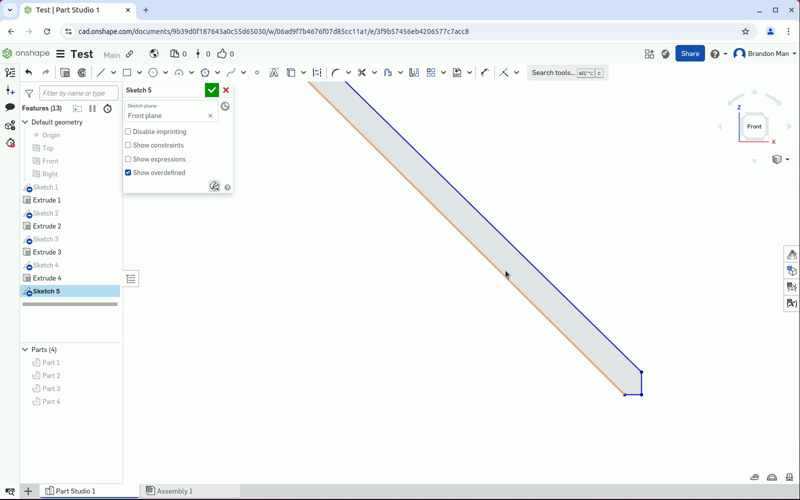
scroll(-6)
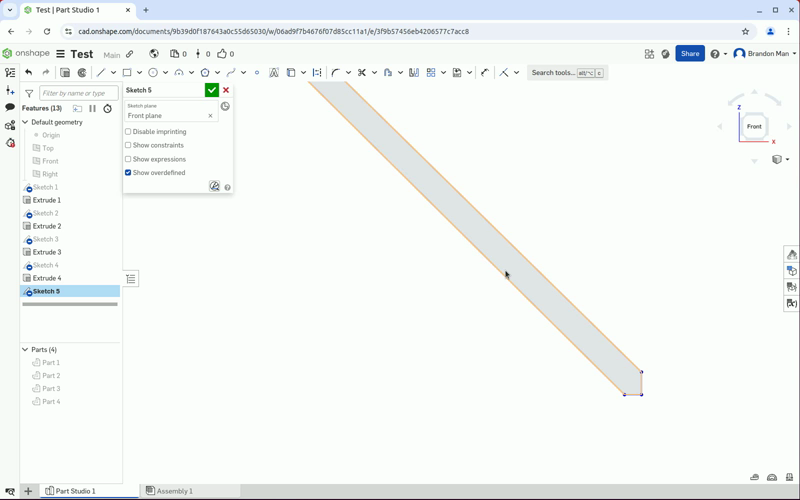
scroll(-6)
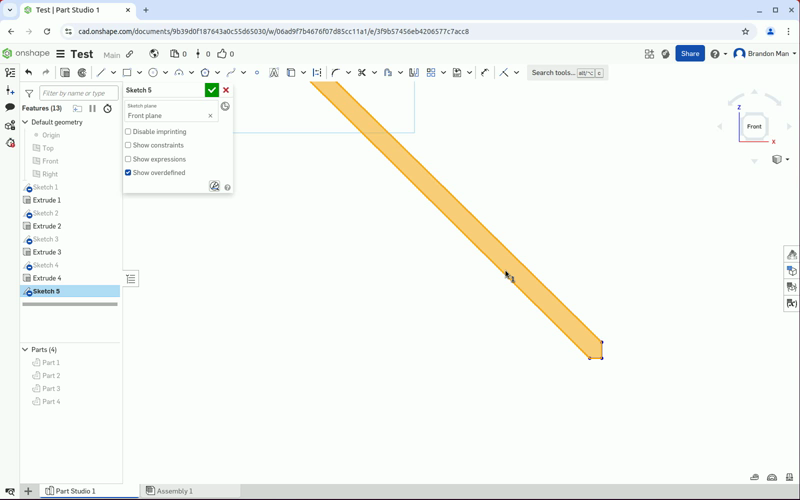
scroll(-6)
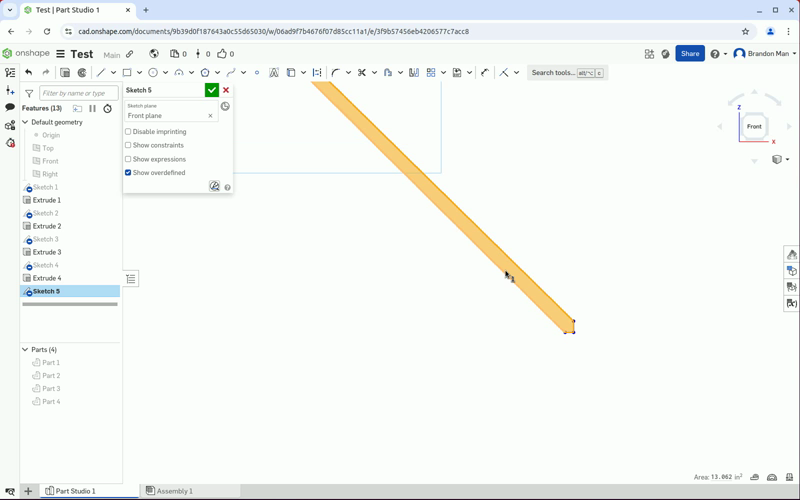
scroll(-6)
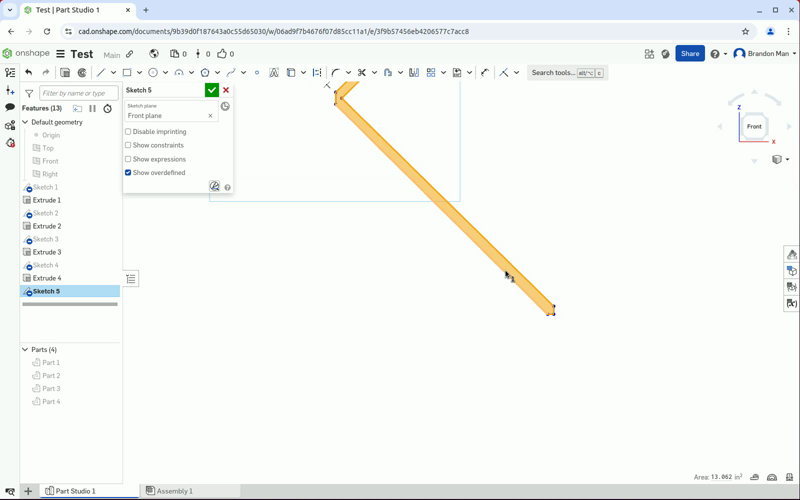
scroll(-6)
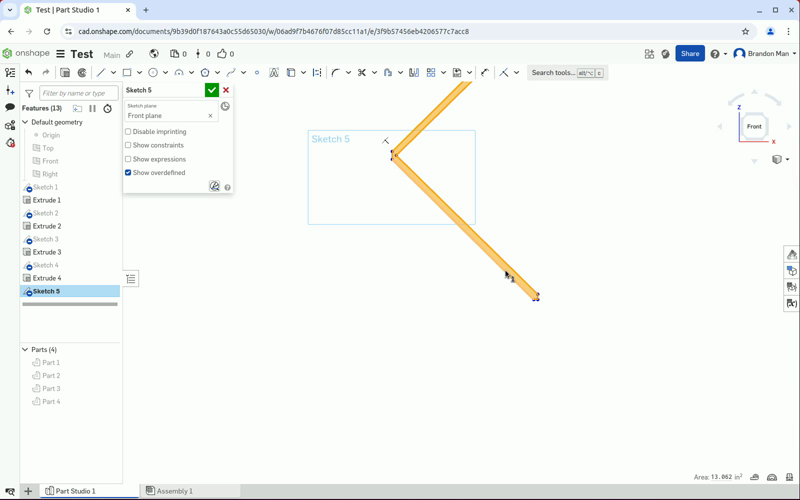
scroll(-6)
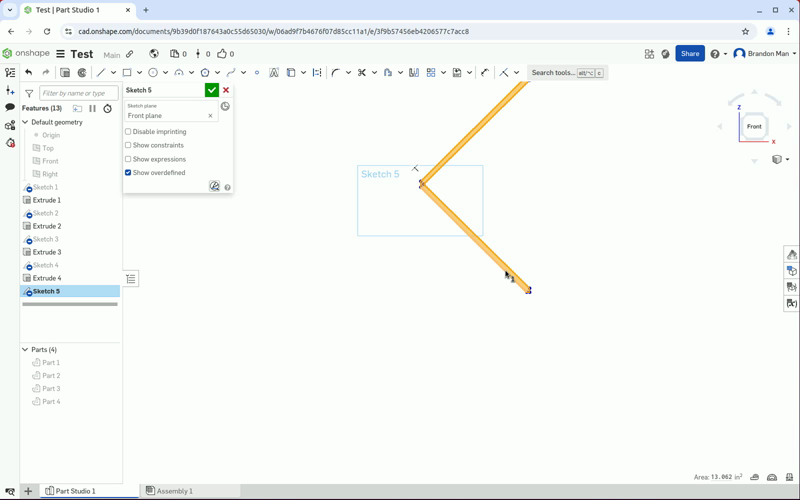
scroll(-6)
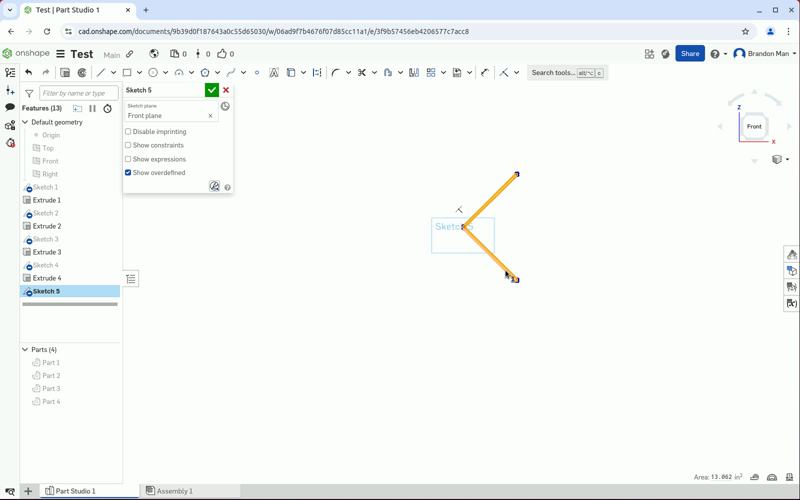
mouse_move(73, 352)
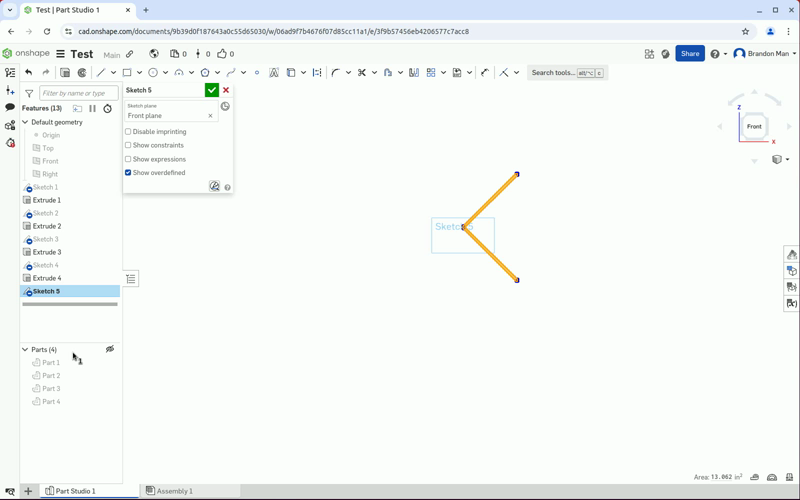
key(shift+y)
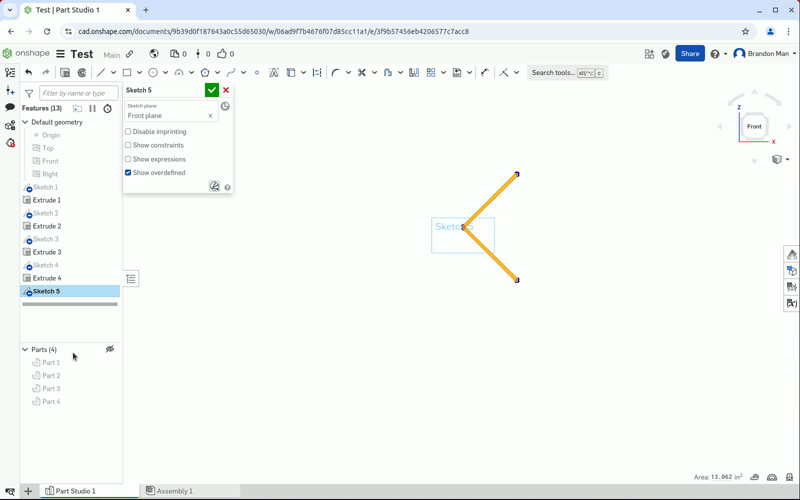
key(shift+e)
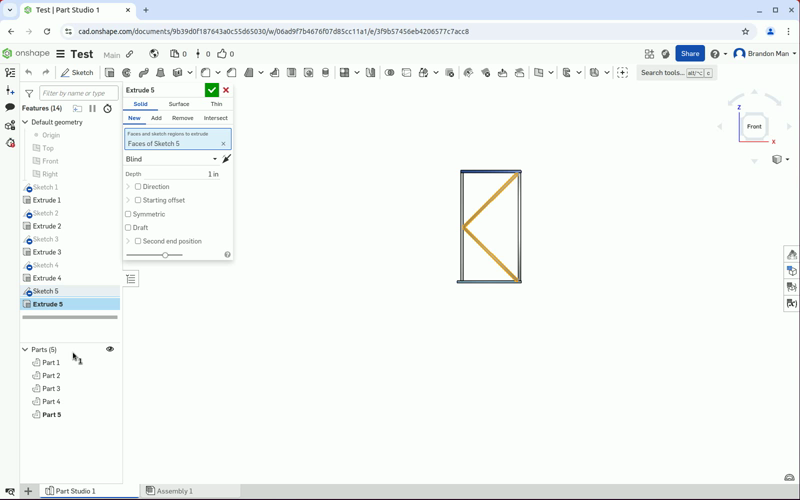
mouse_move(143, 106)
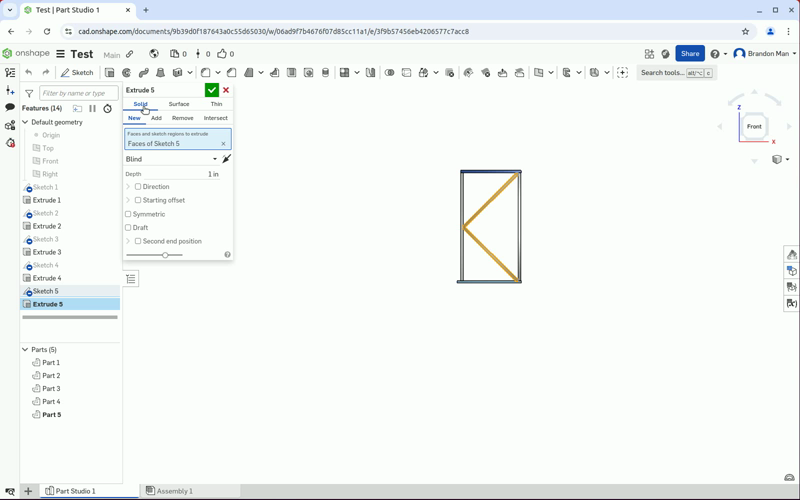
click(143, 106)
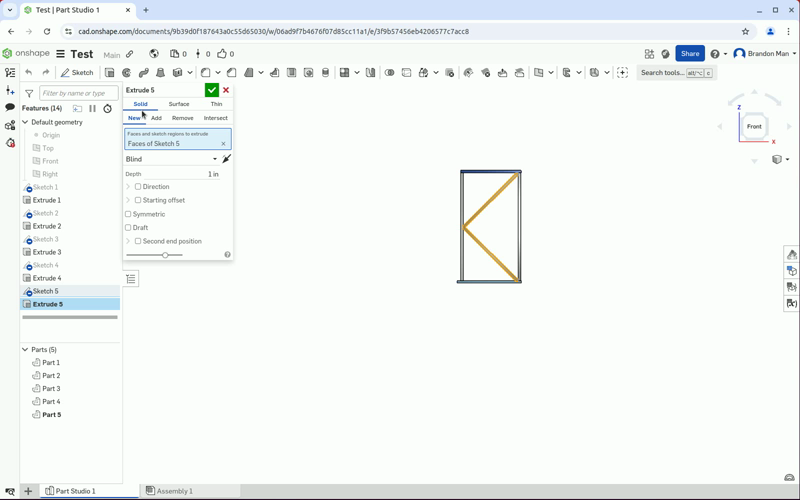
mouse_move(137, 120)
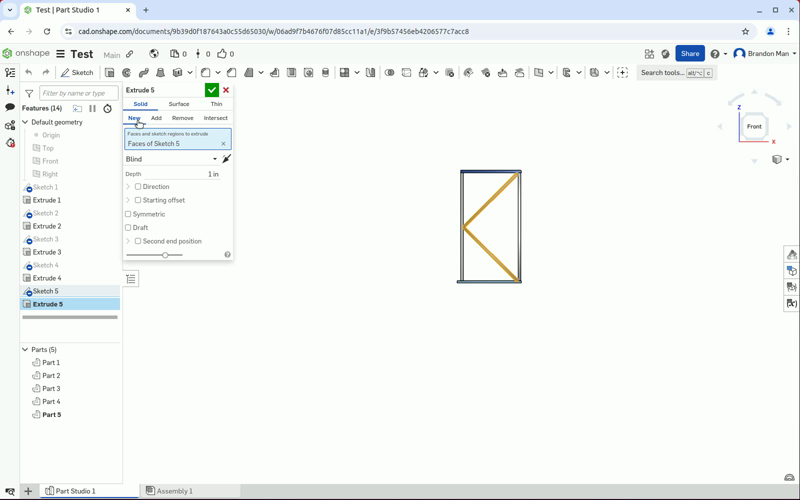
click(137, 120)
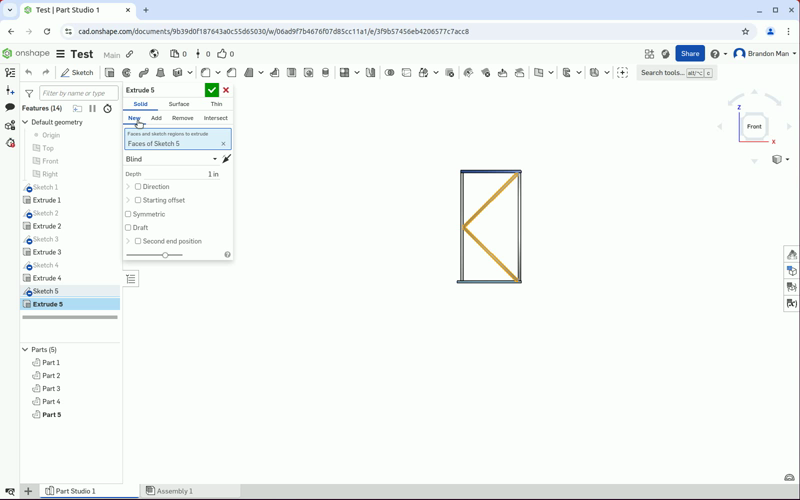
key(tab, 4)
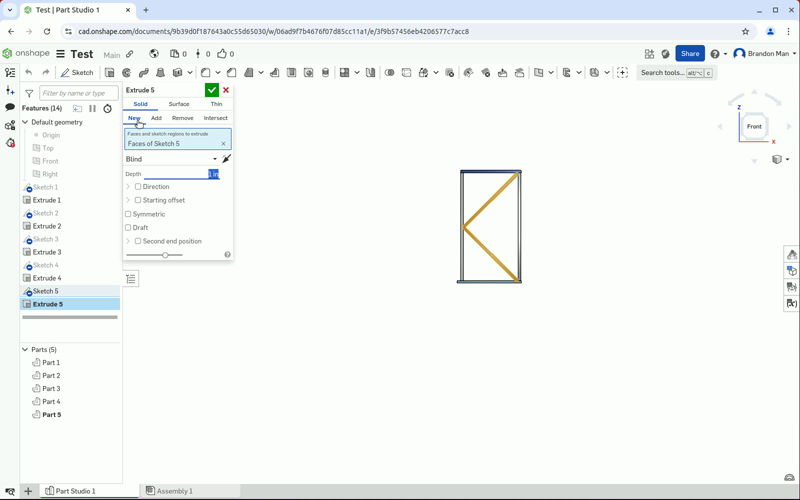
text(0.241)
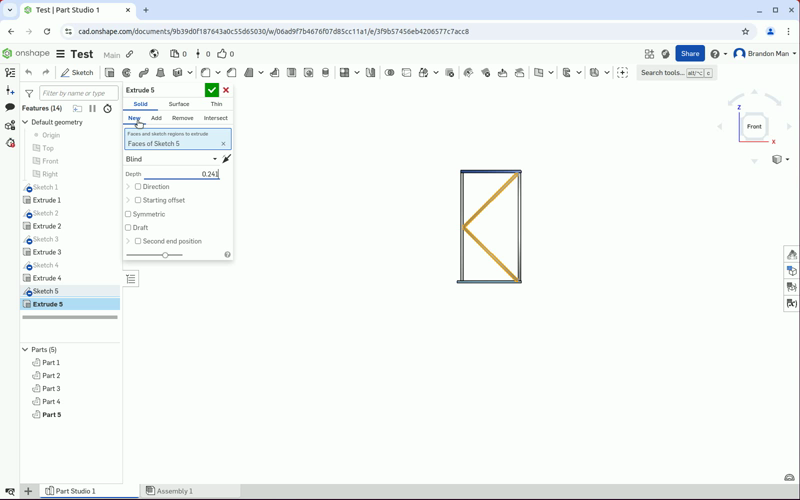
key(enter)
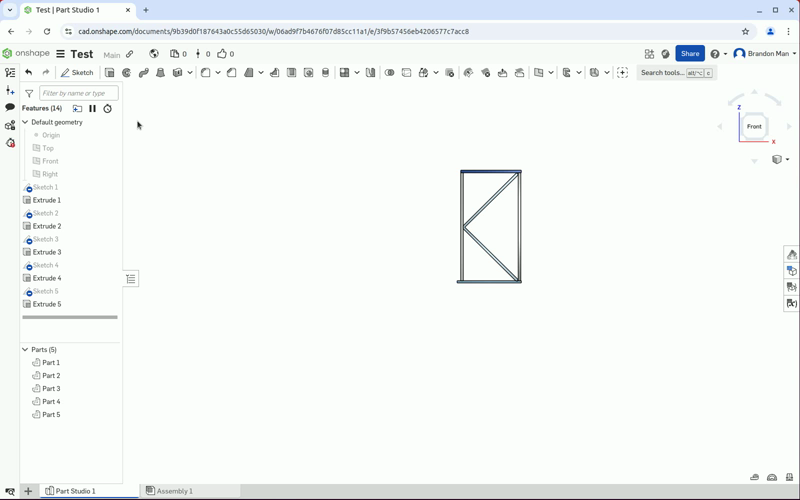
key(shift+h)
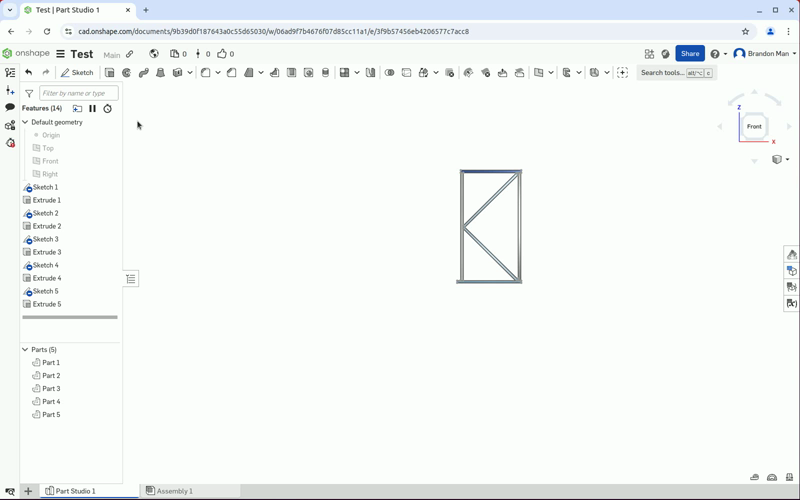
key(shift+h)
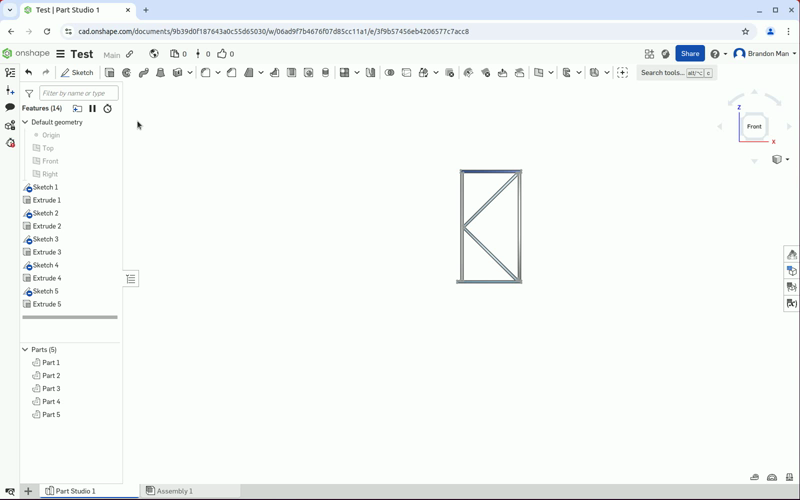
key(shift+7)
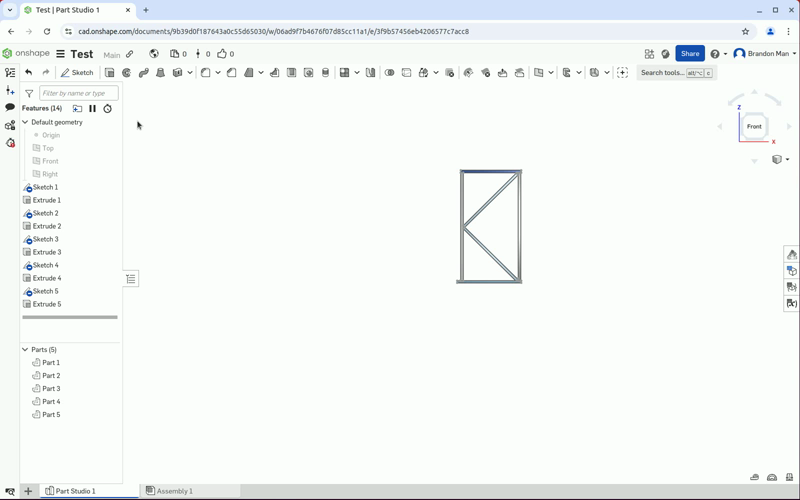
key(left, 2)
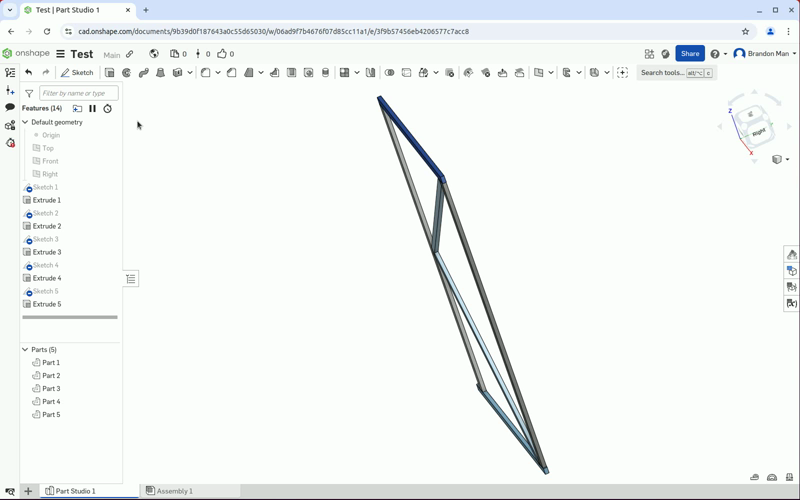
key(down, 2)
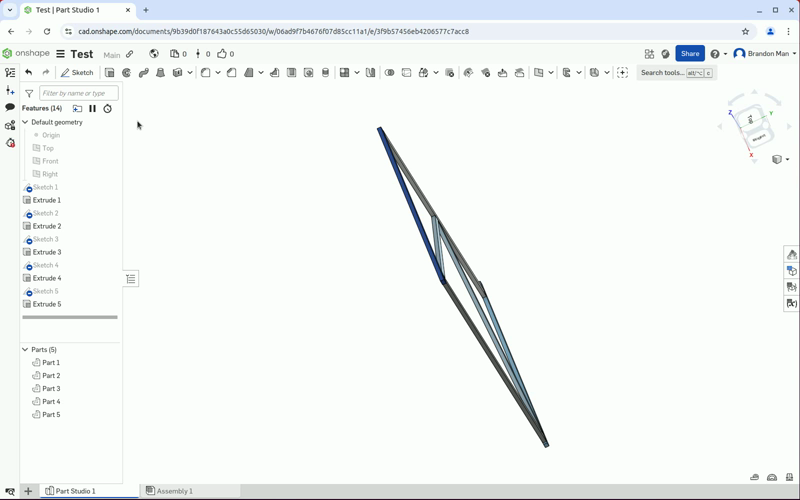
key(up, 2)
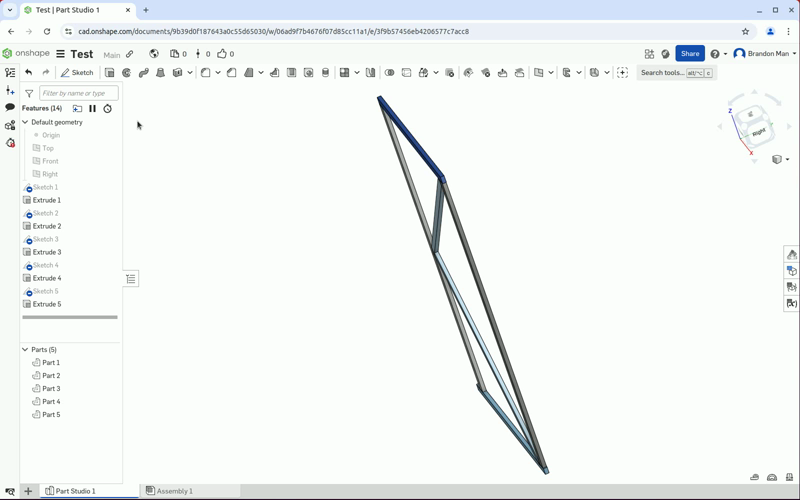
key(right, 2)
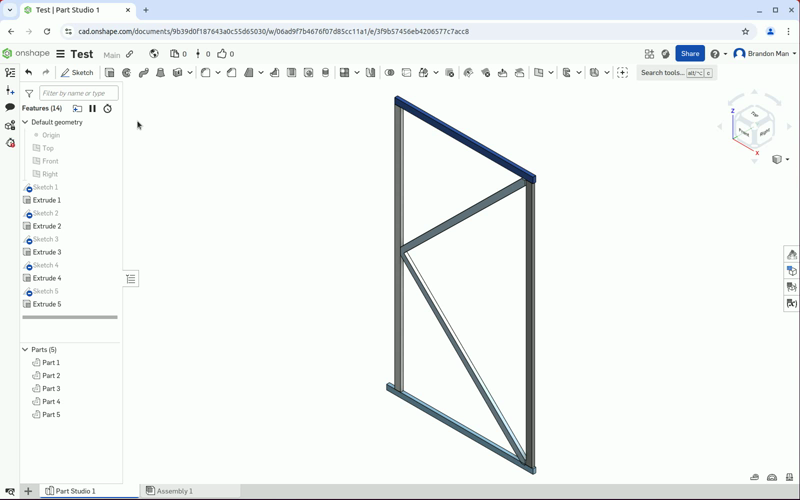
mouse_move(73, 189)
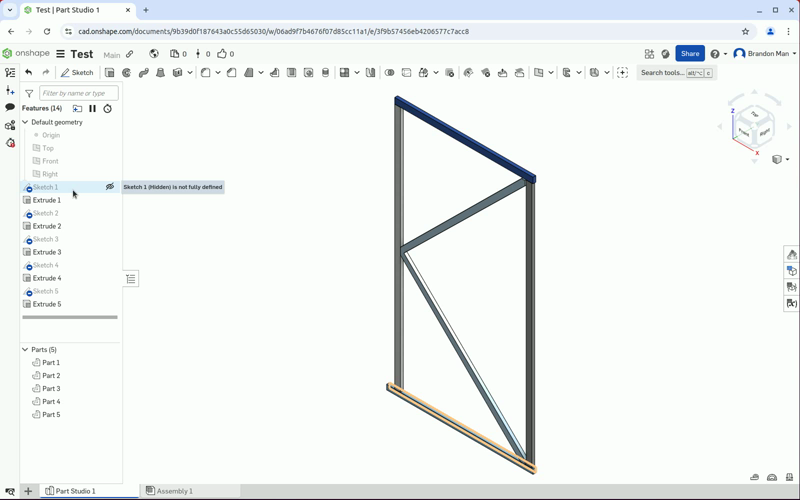
click(73, 189)